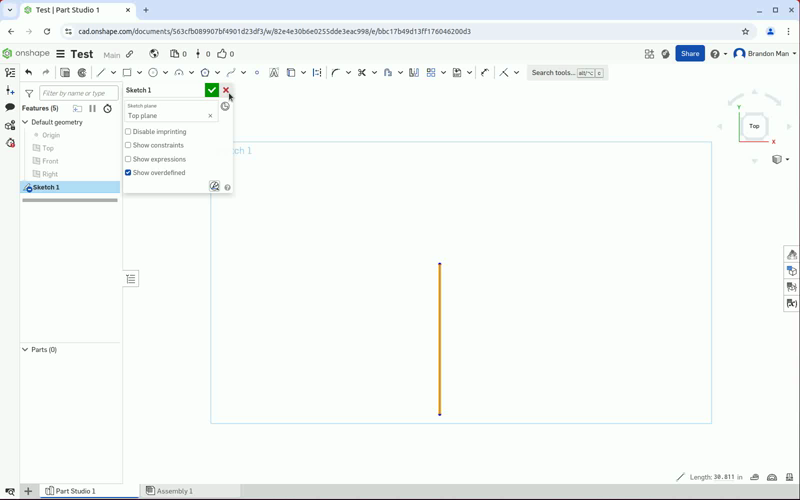
key(shift+h)
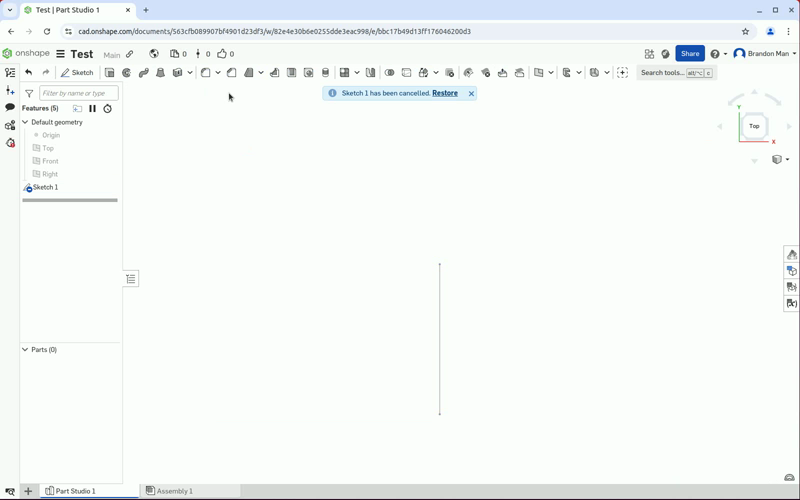
key(shift+s)
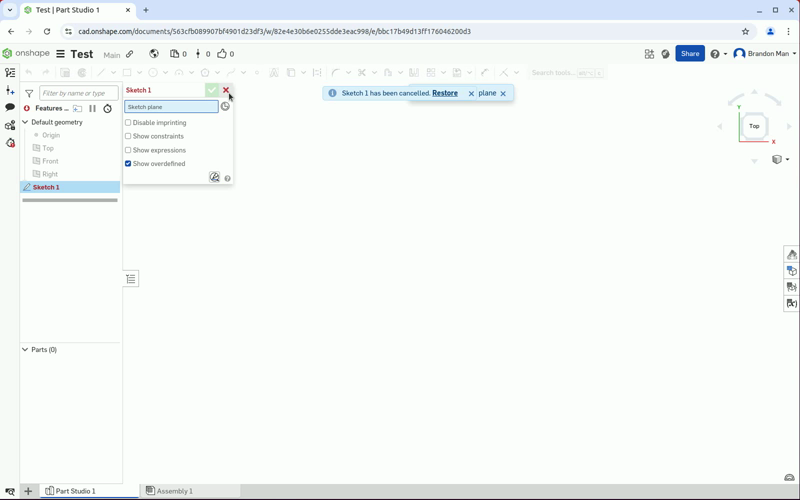
mouse_move(73, 150)
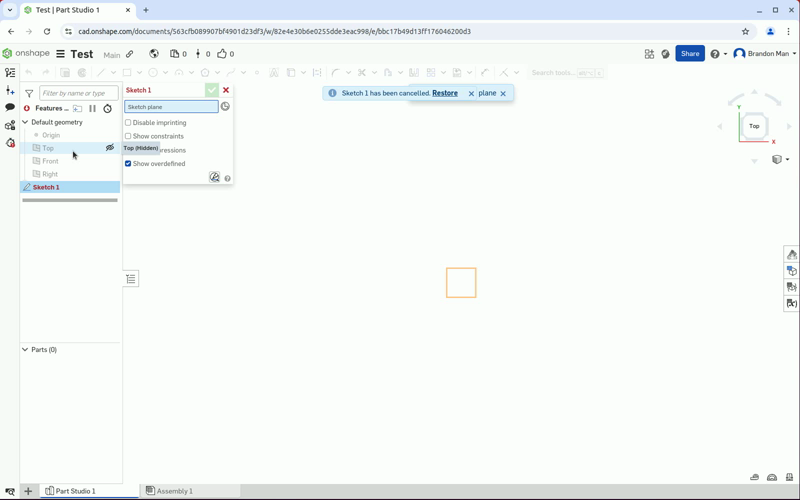
click(73, 150)
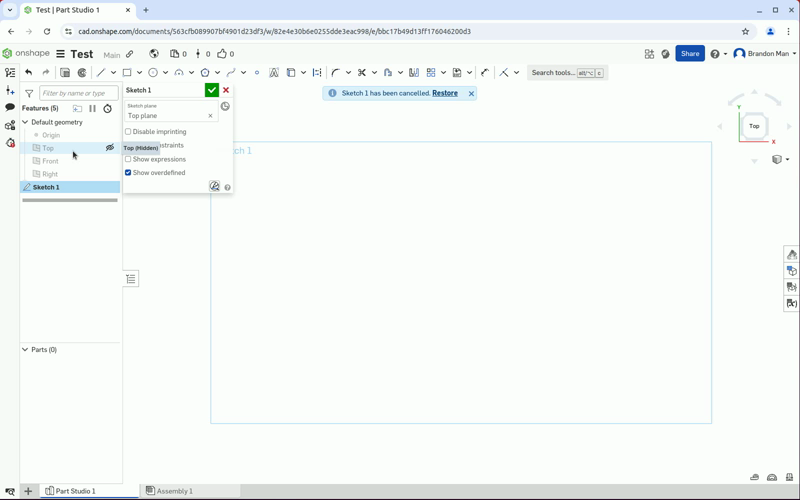
mouse_move(73, 352)
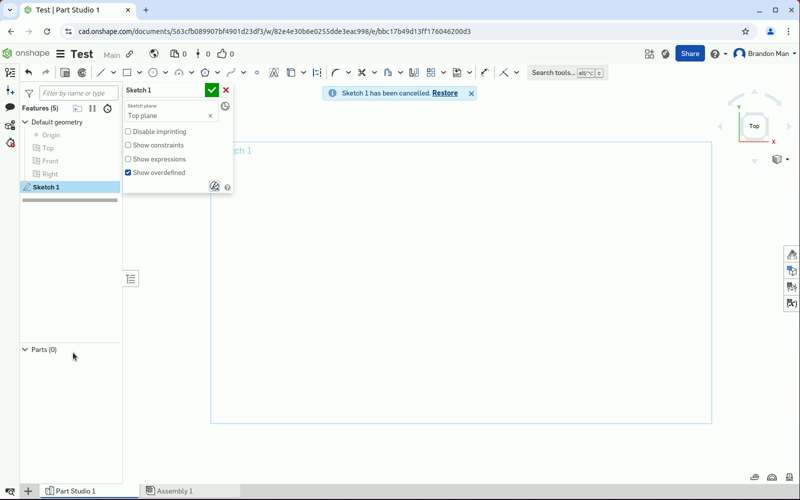
key(y)
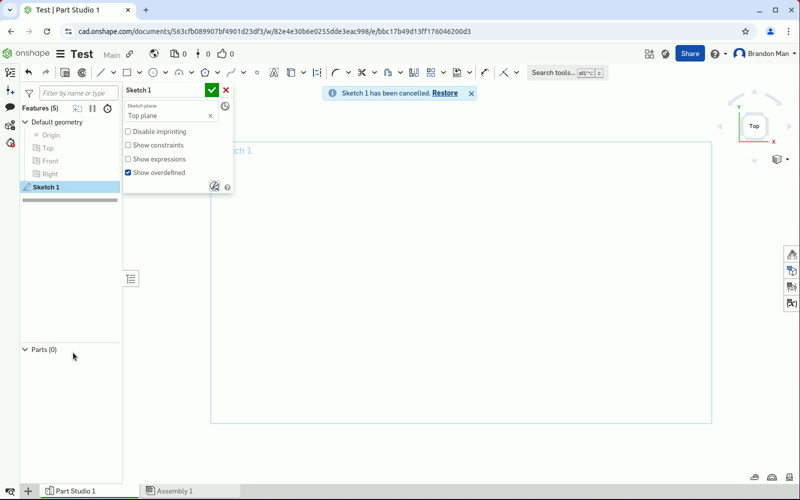
key(l)
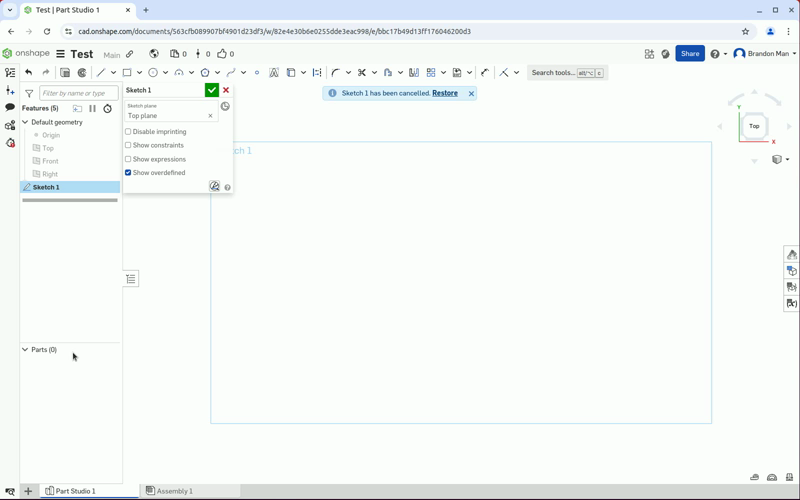
key_down(shift)
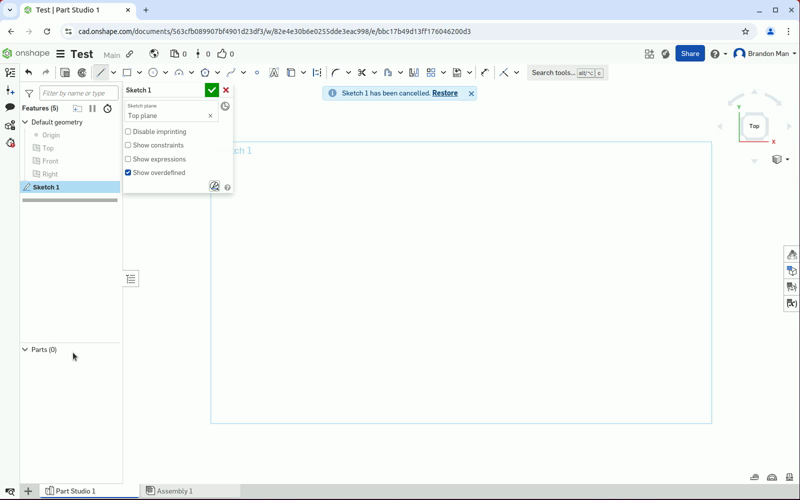
mouse_move(353, 220)
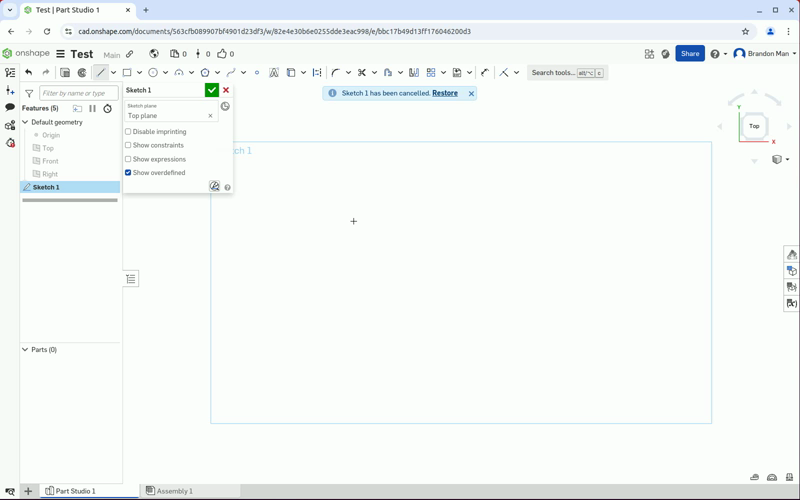
click(353, 220)
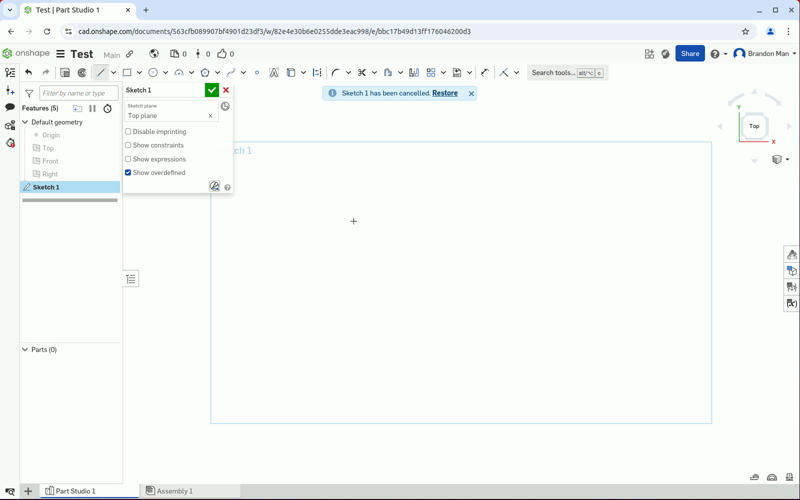
key_up(shift)
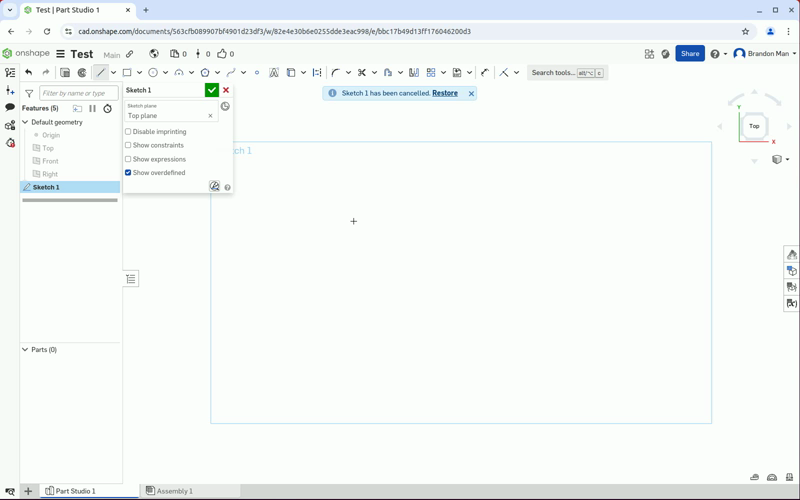
key_down(shift)
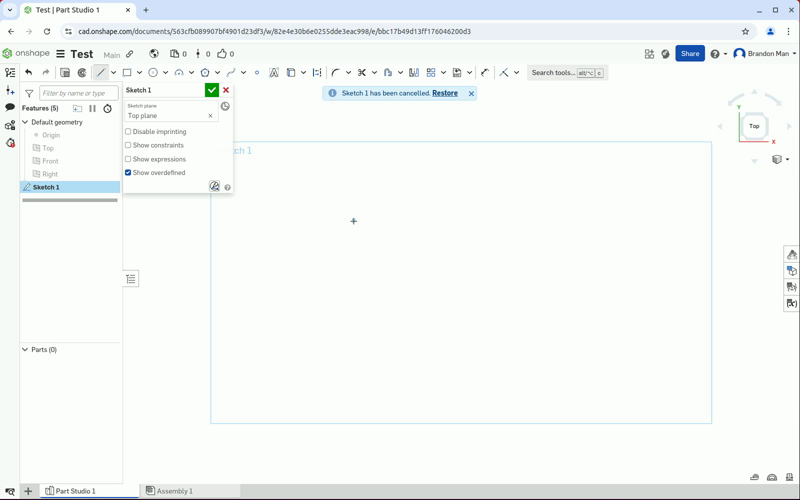
mouse_move(460, 220)
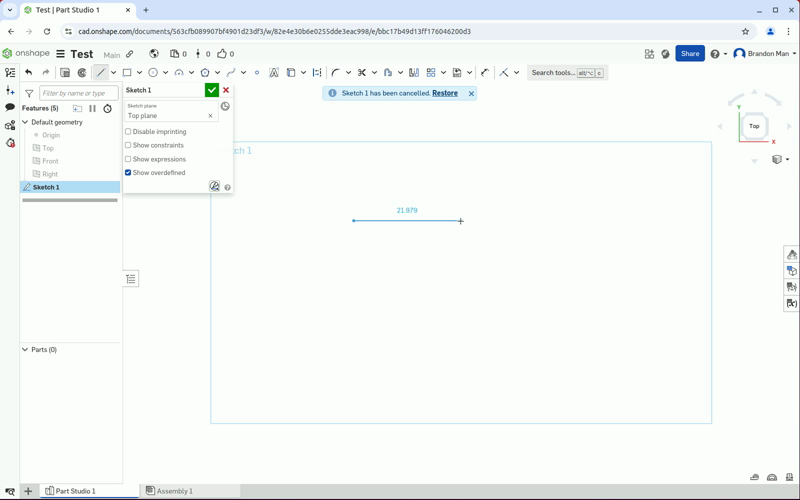
click(460, 220)
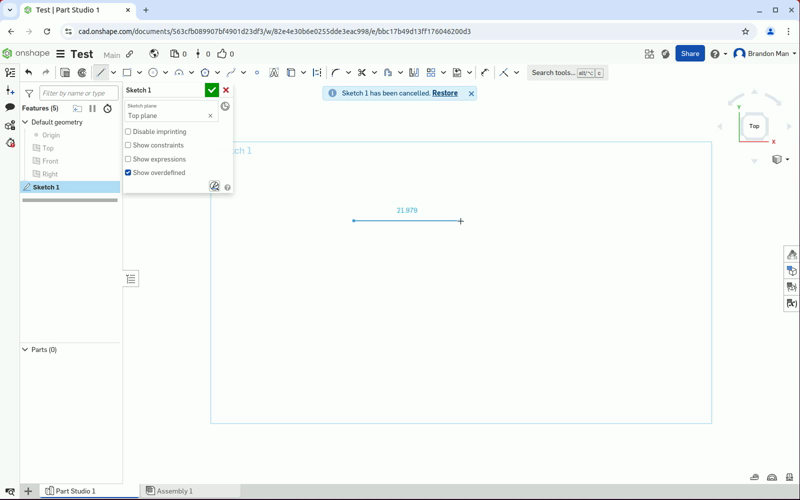
key_up(shift)
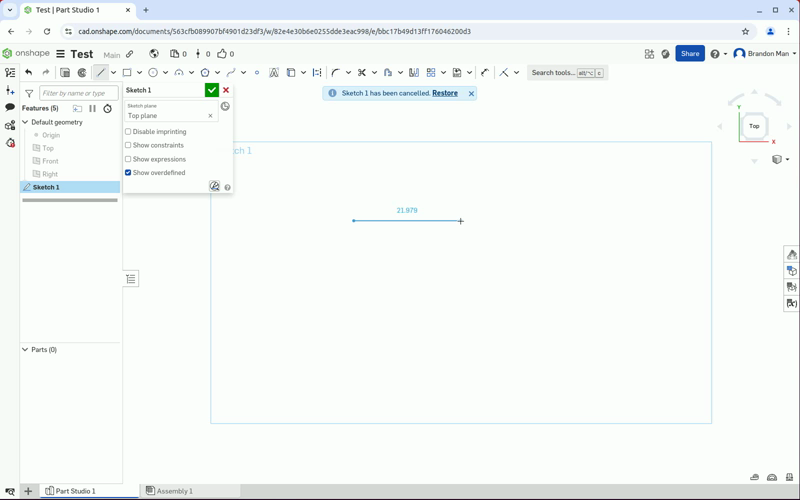
key_down(shift)
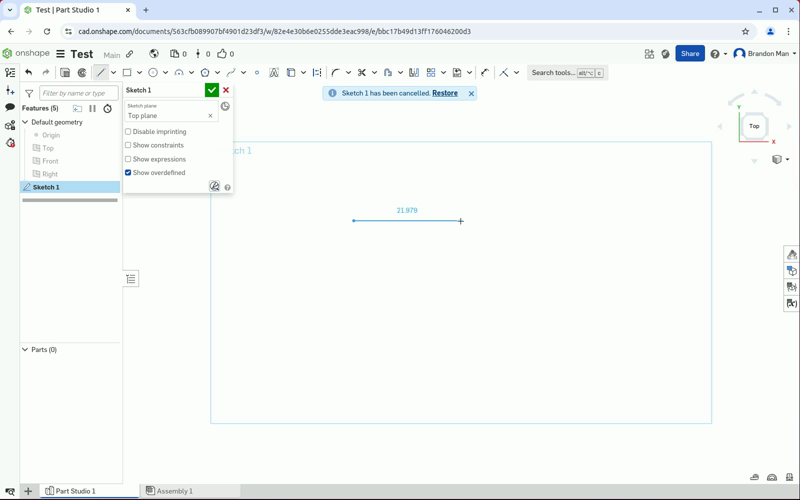
mouse_move(490, 220)
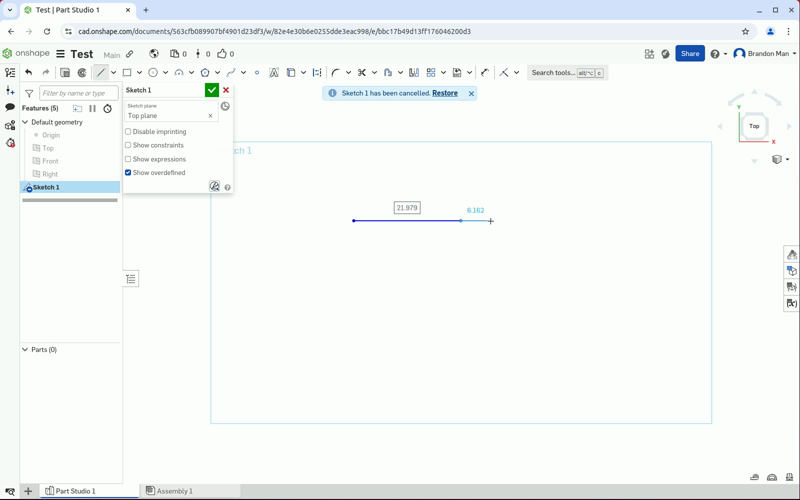
mouse_move(460, 214)
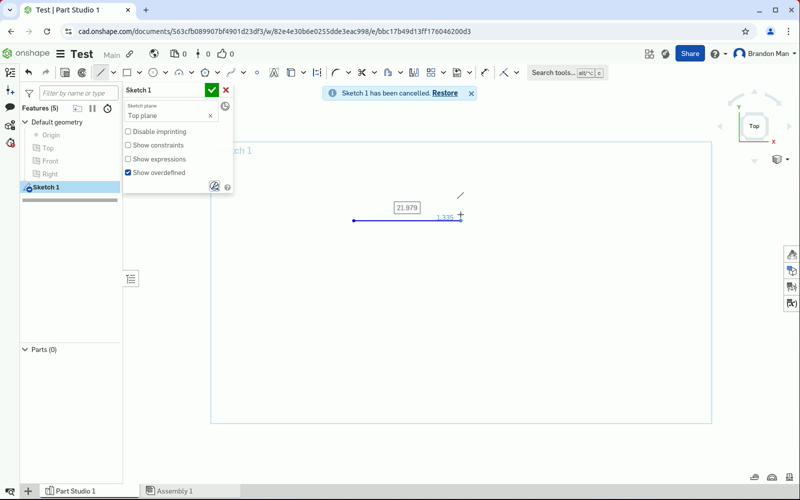
scroll(6)
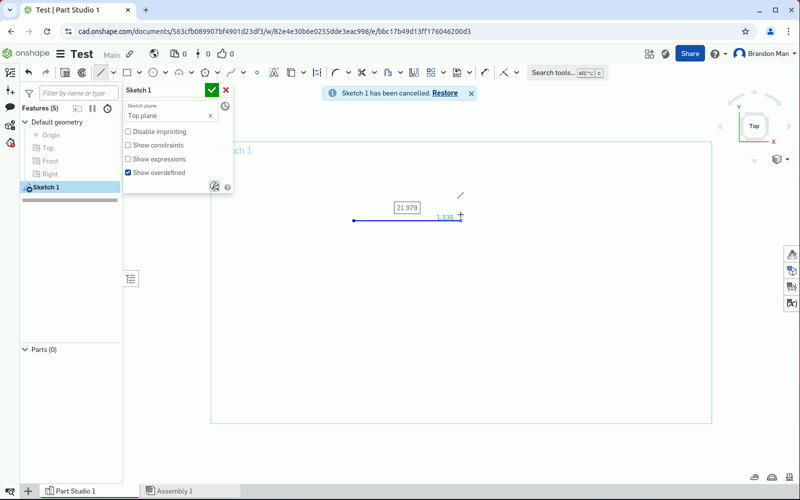
scroll(6)
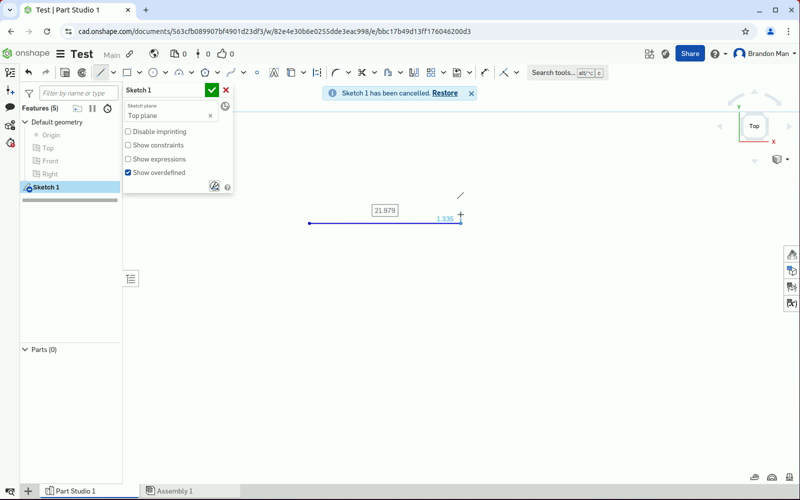
scroll(6)
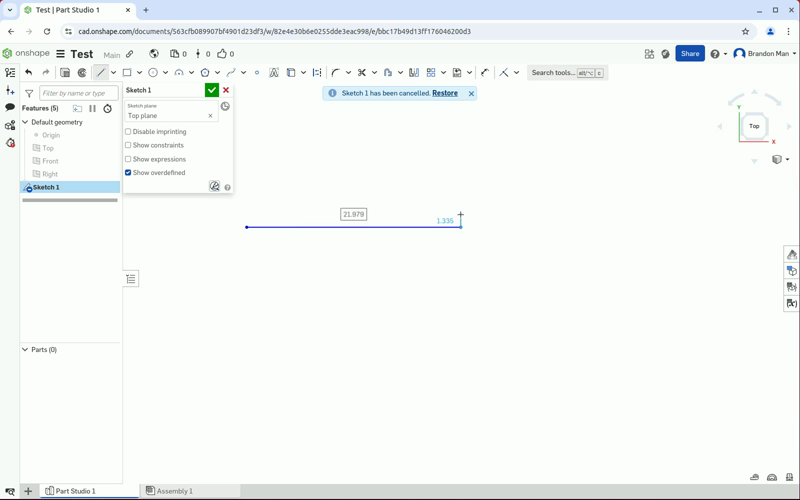
scroll(6)
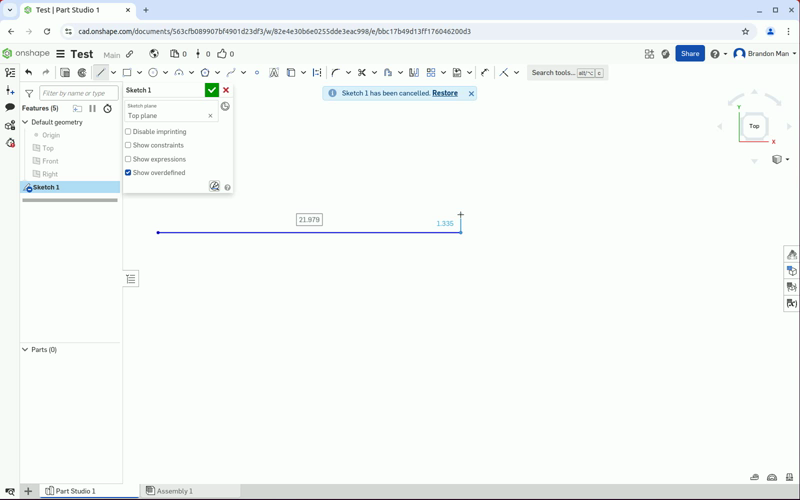
scroll(6)
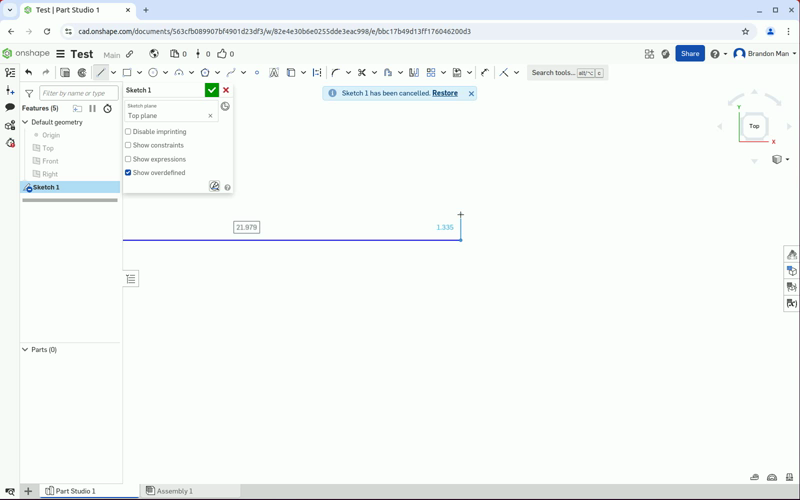
scroll(6)
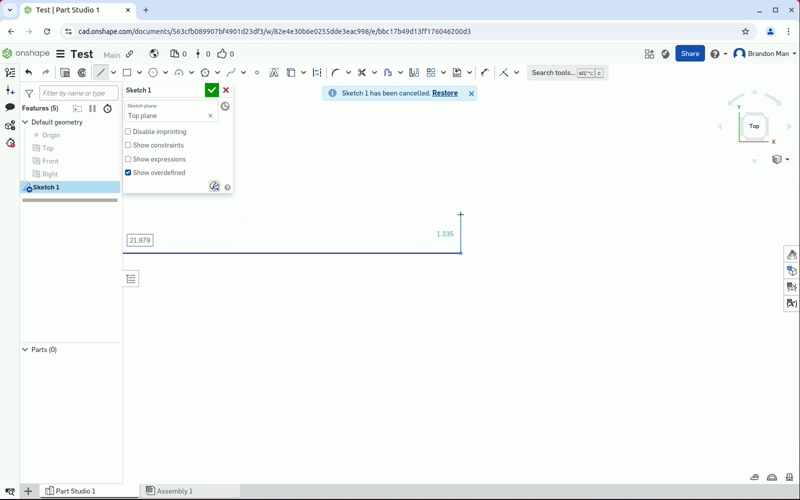
scroll(6)
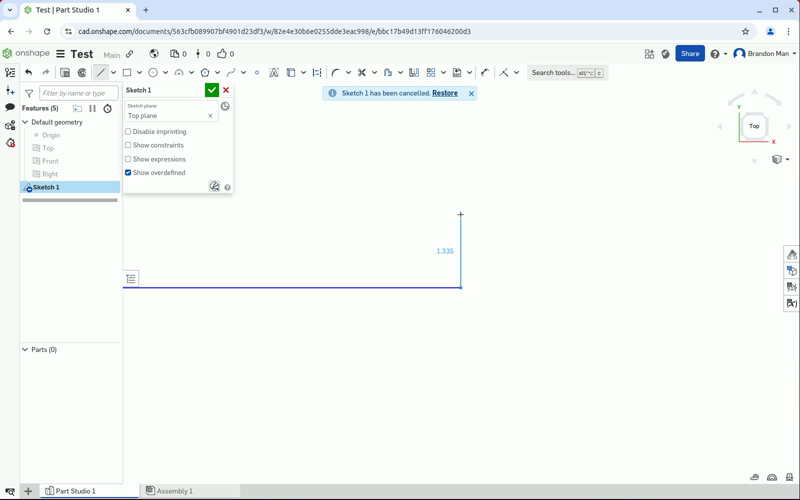
click(460, 214)
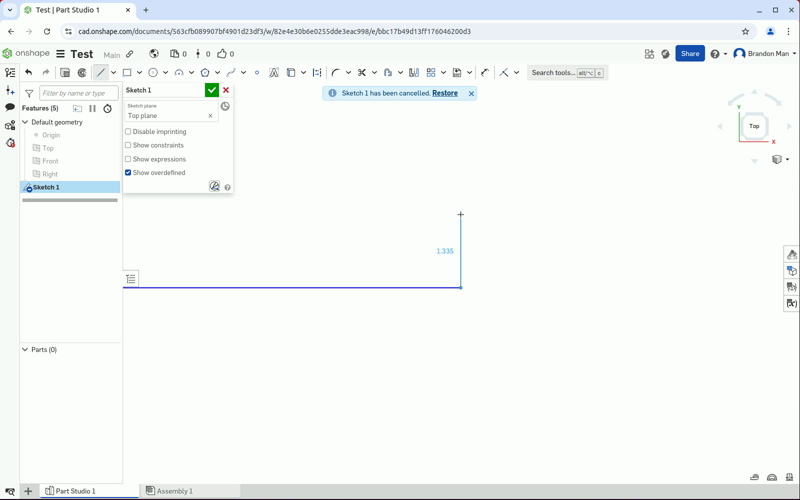
scroll(-6)
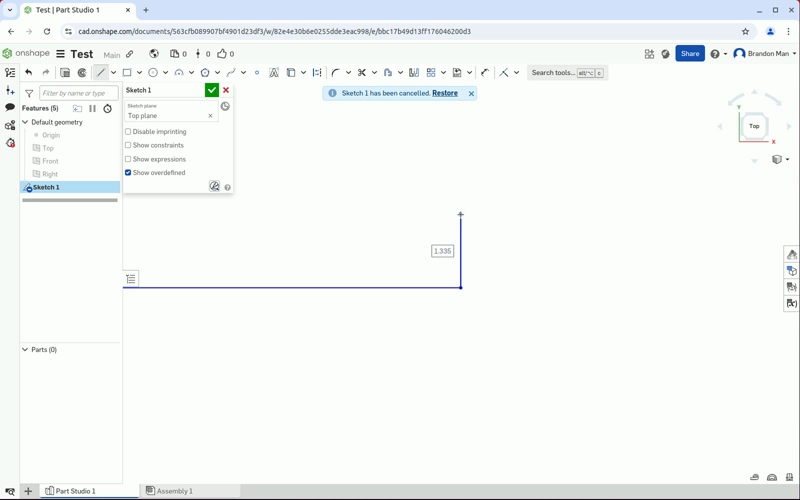
scroll(-6)
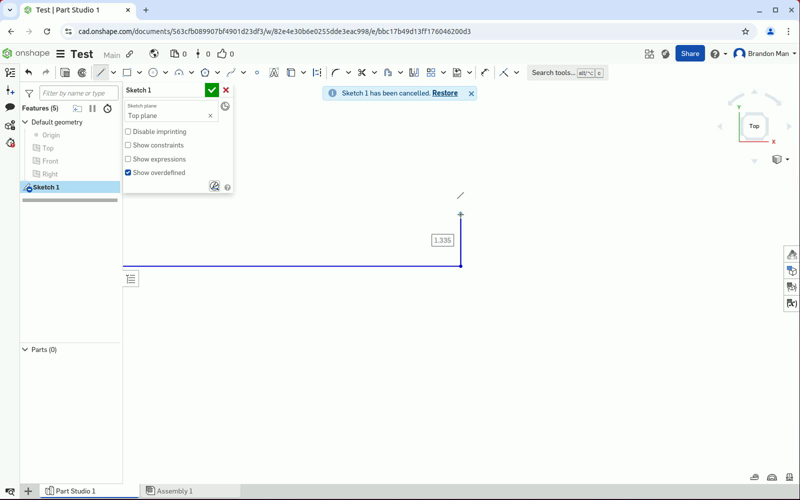
scroll(-6)
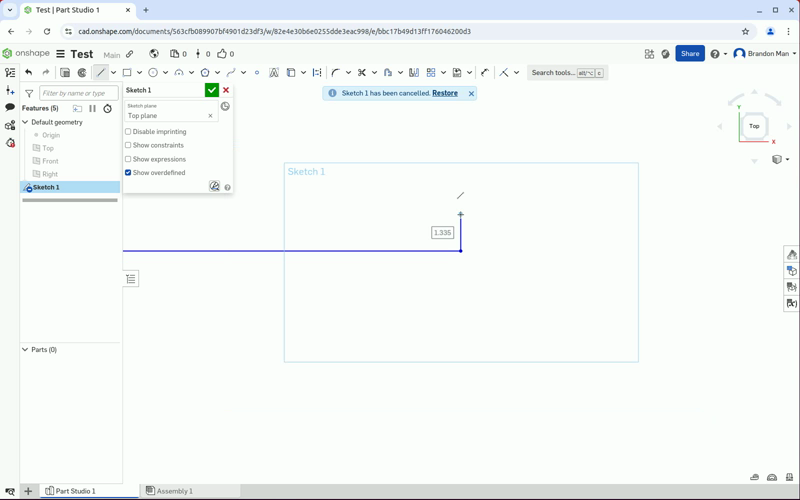
scroll(-6)
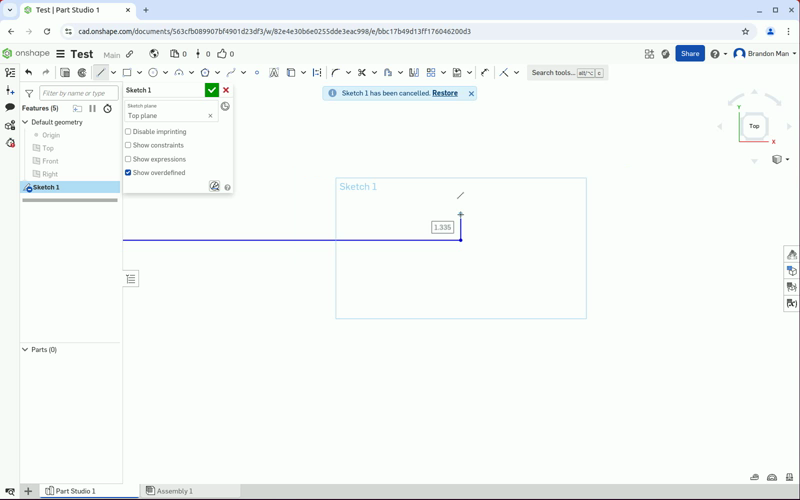
scroll(-6)
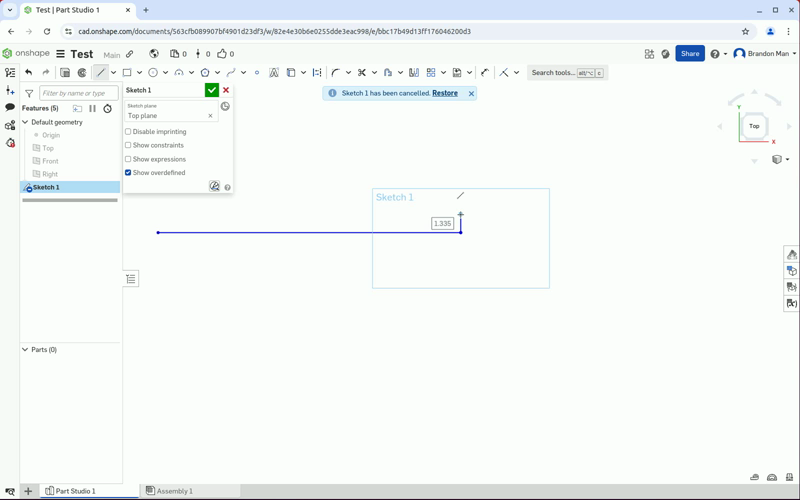
scroll(-6)
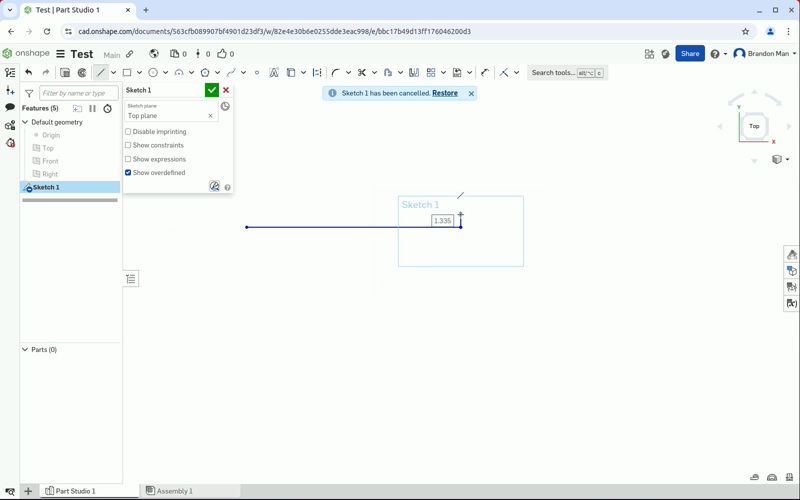
scroll(-6)
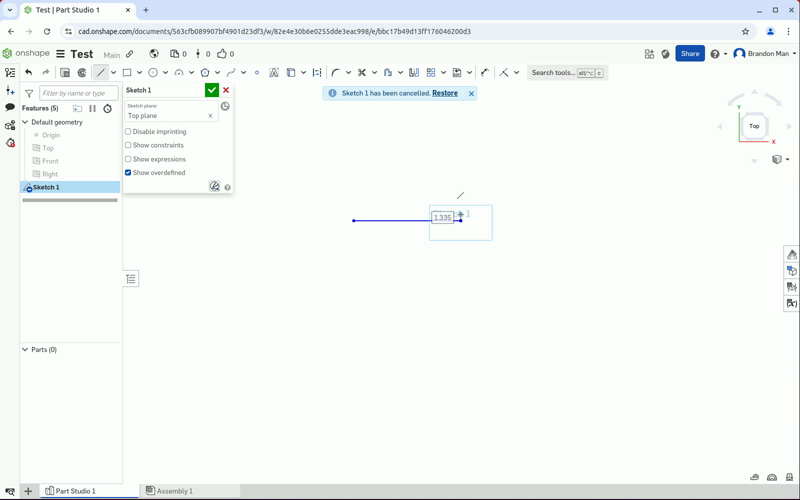
key_up(shift)
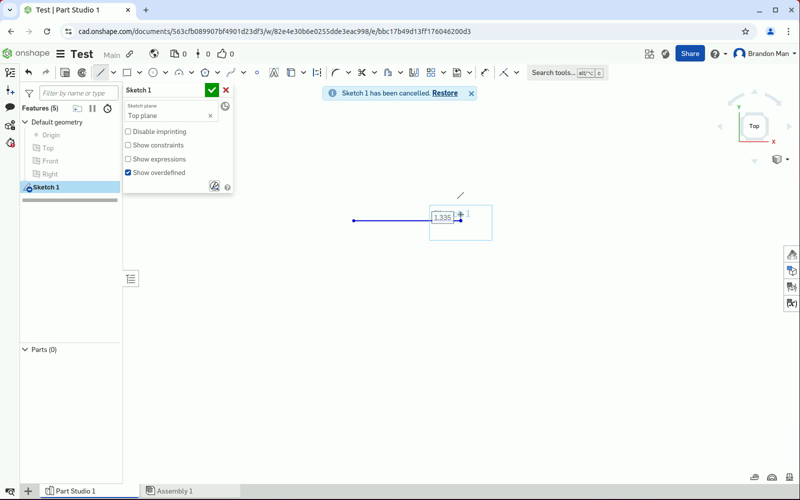
key_down(shift)
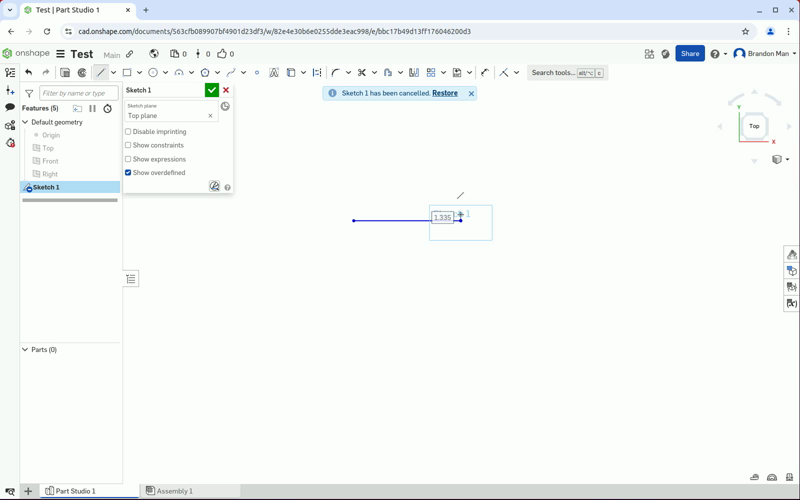
mouse_move(353, 214)
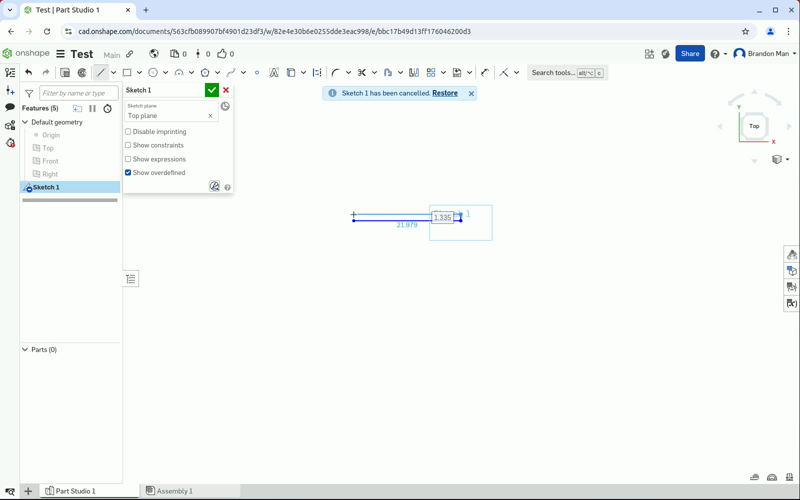
click(353, 214)
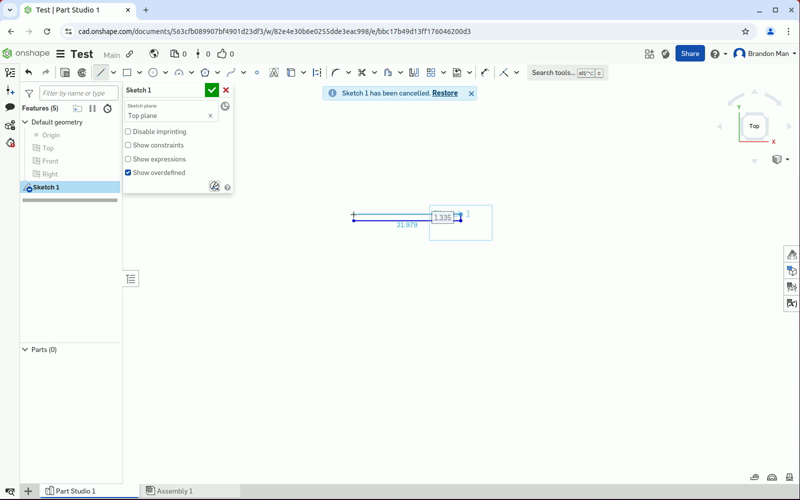
key_up(shift)
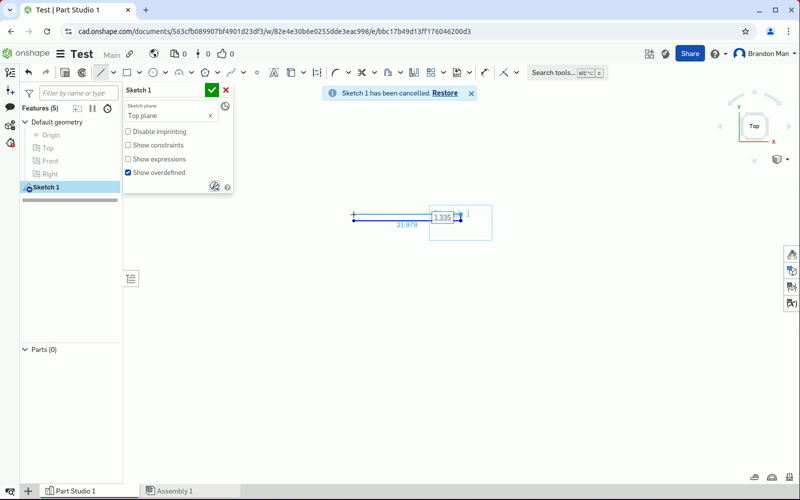
mouse_move(383, 214)
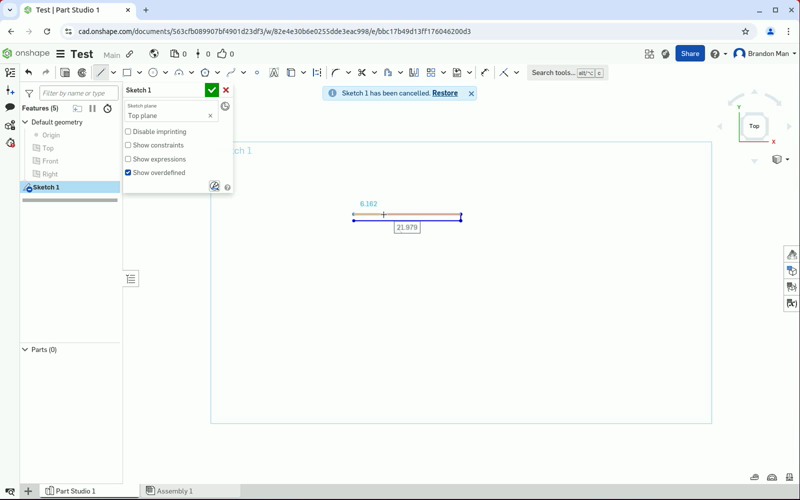
key_down(shift)
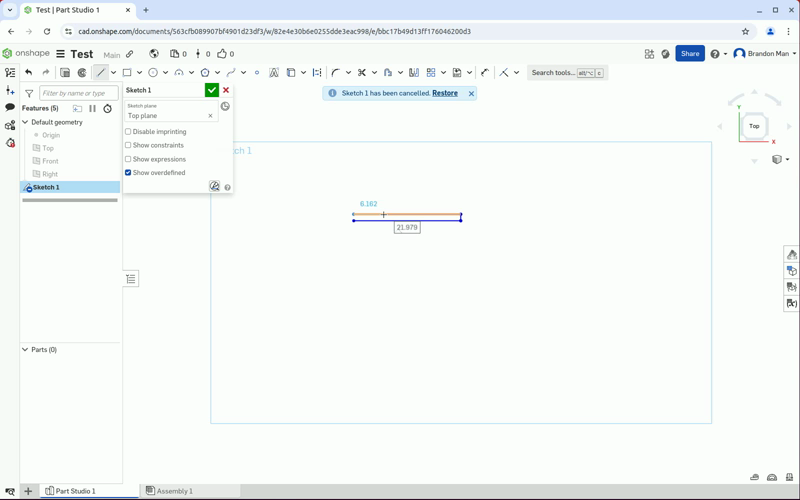
mouse_move(353, 220)
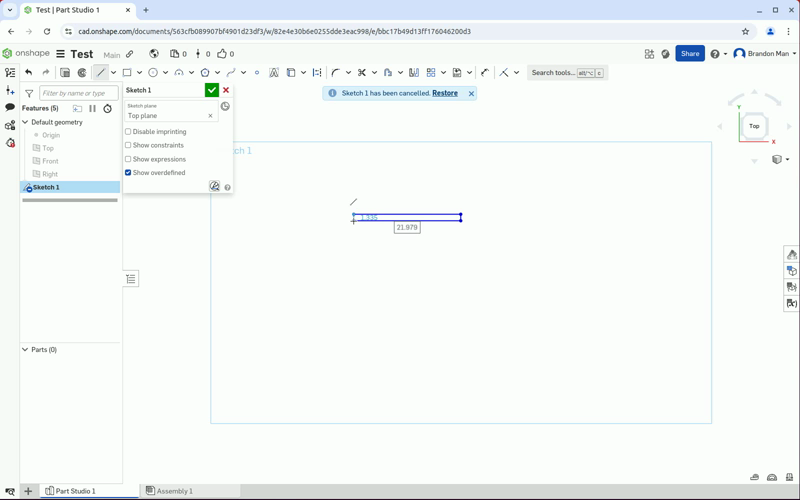
scroll(6)
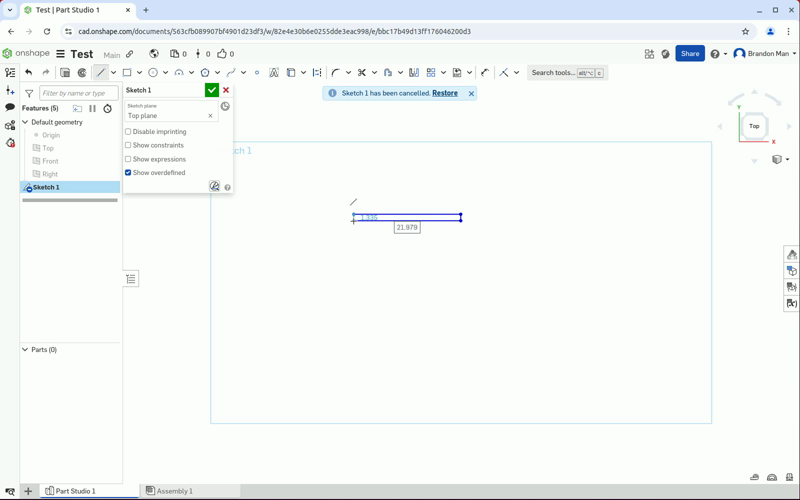
scroll(6)
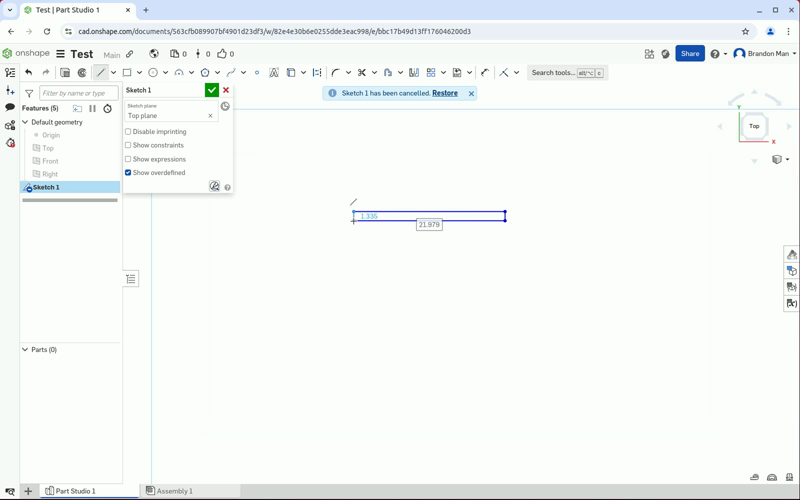
scroll(6)
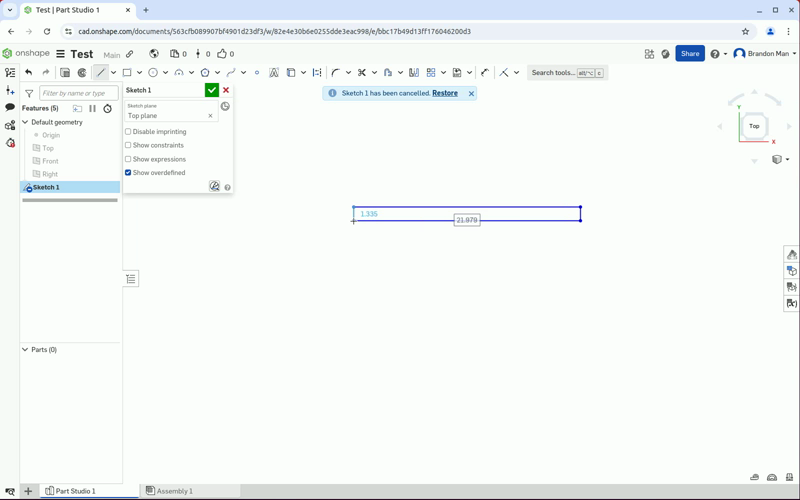
scroll(6)
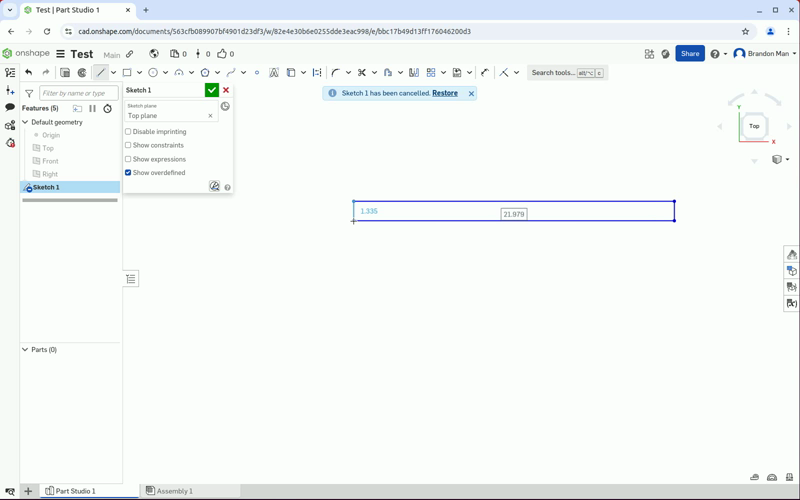
scroll(6)
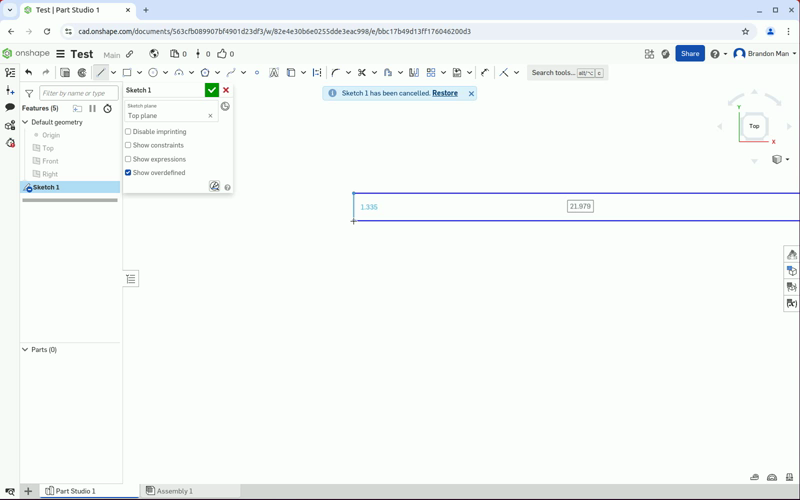
scroll(6)
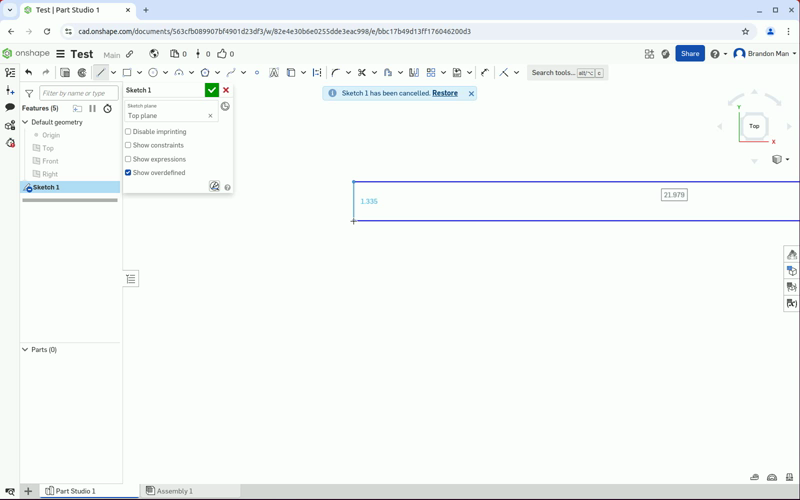
scroll(6)
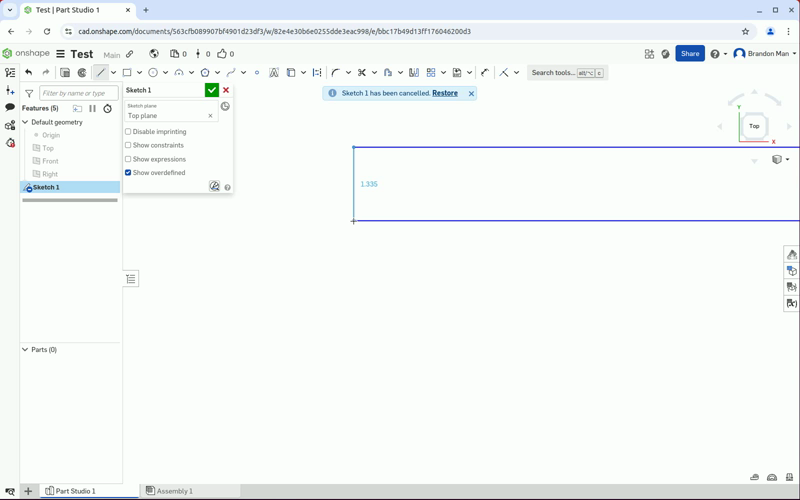
key_up(shift)
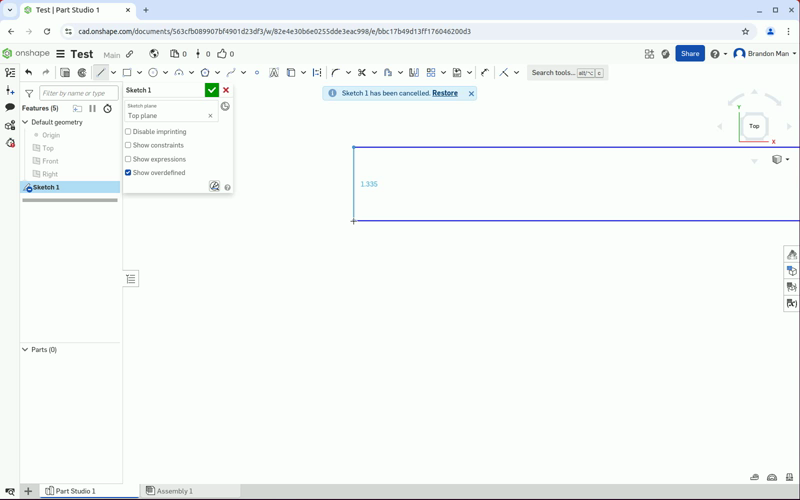
click(353, 220)
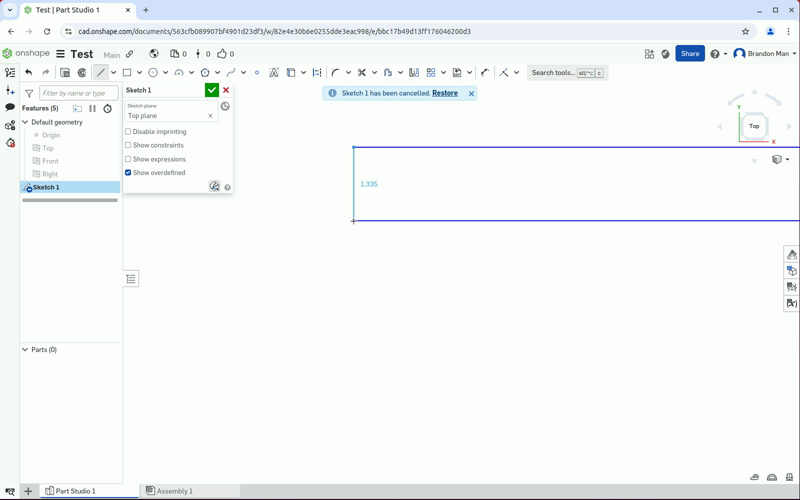
scroll(-6)
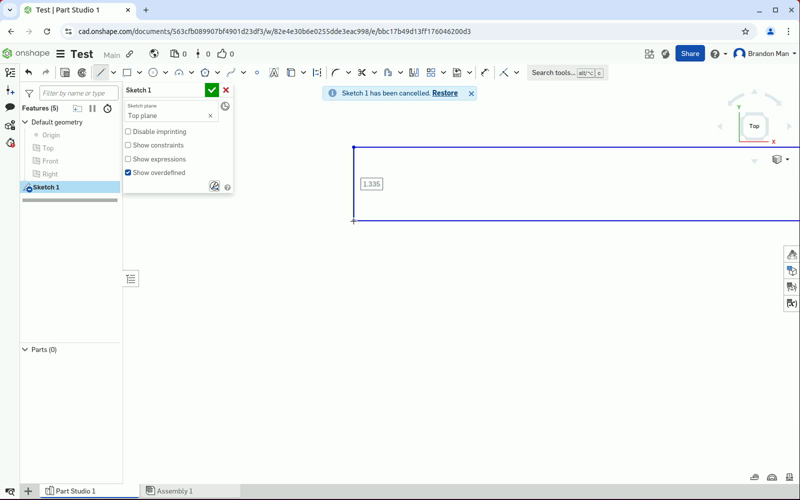
scroll(-6)
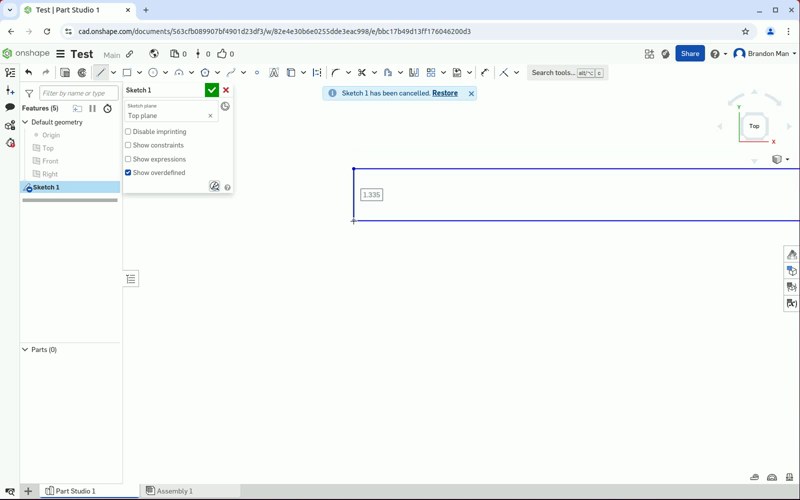
scroll(-6)
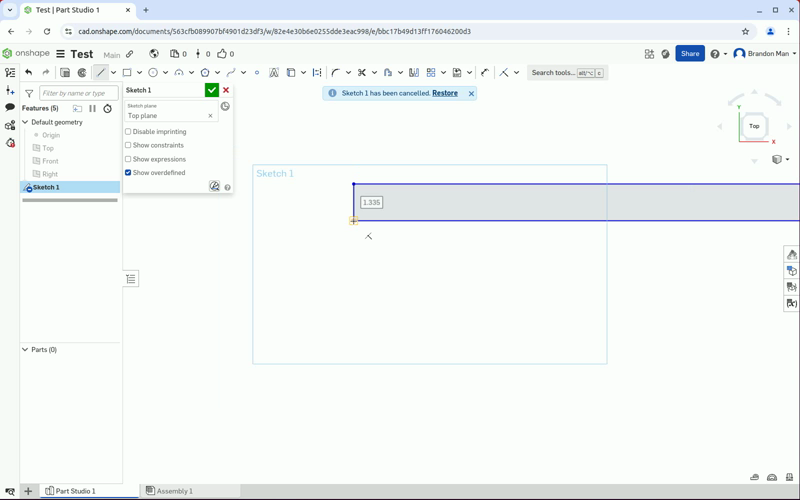
scroll(-6)
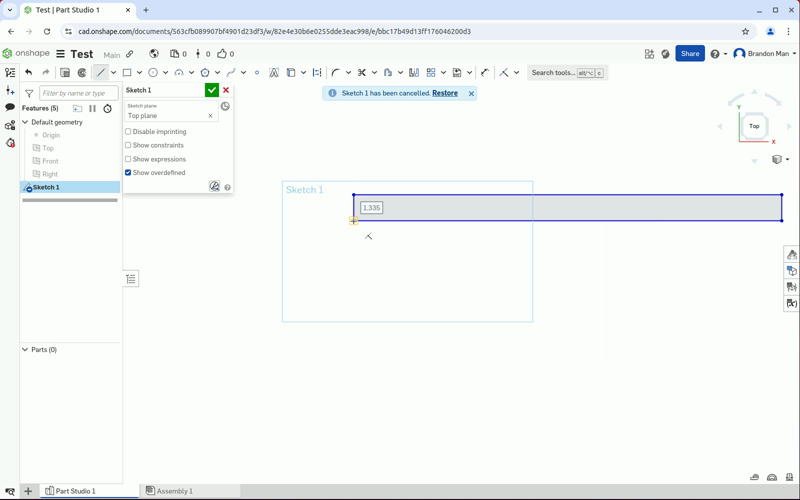
scroll(-6)
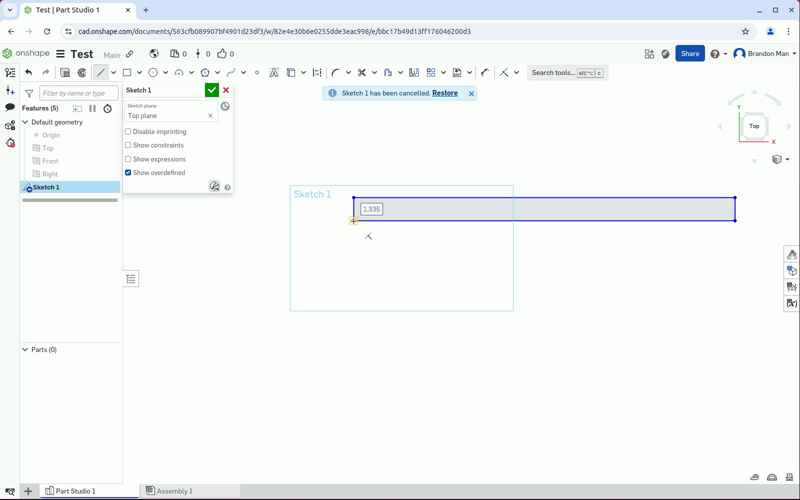
scroll(-6)
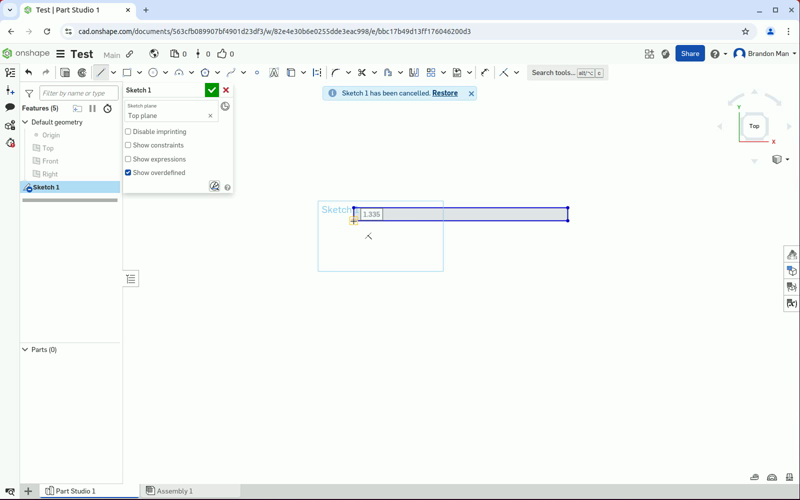
scroll(-6)
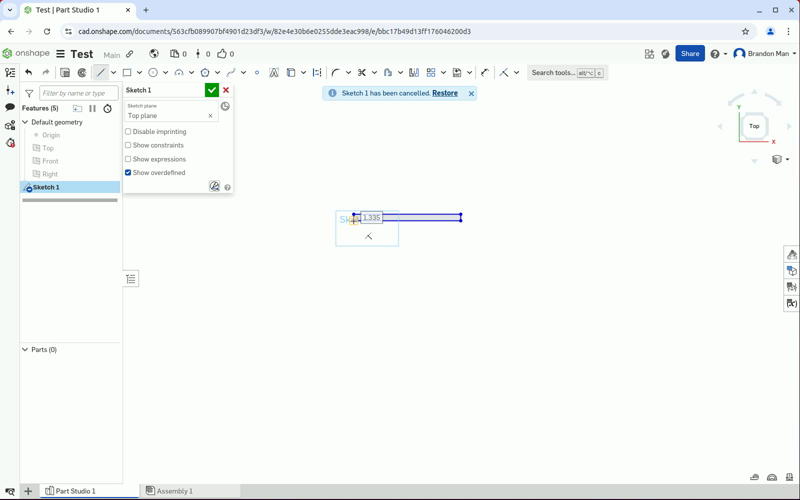
key(esc)
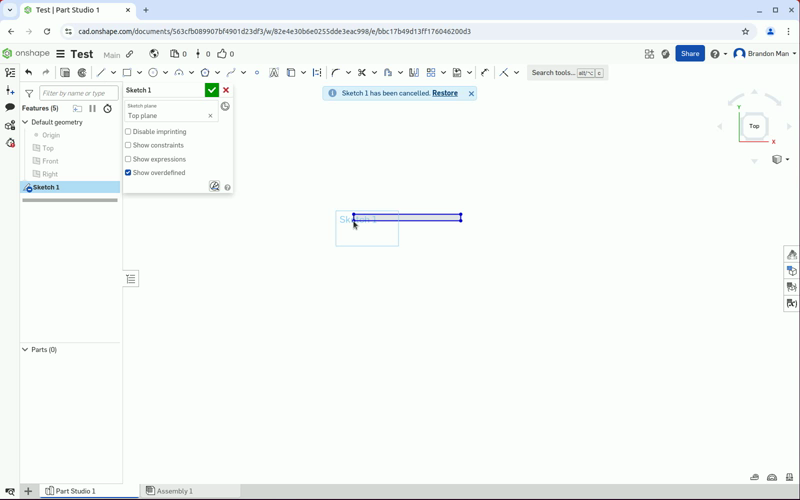
mouse_move(418, 218)
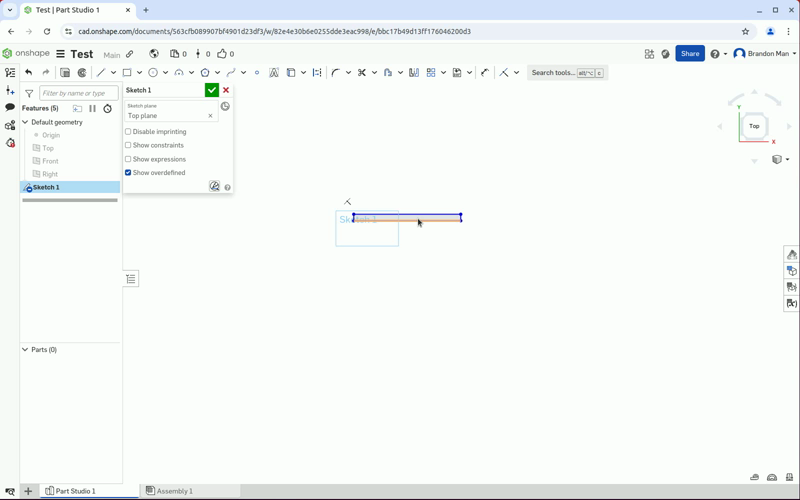
scroll(6)
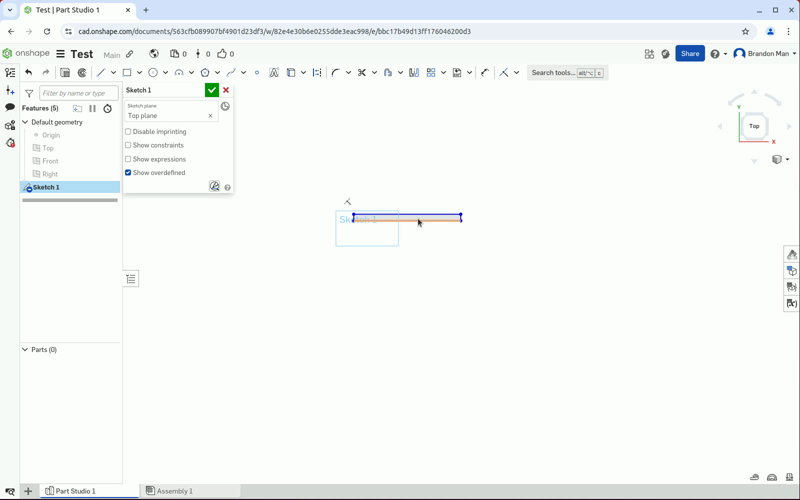
scroll(6)
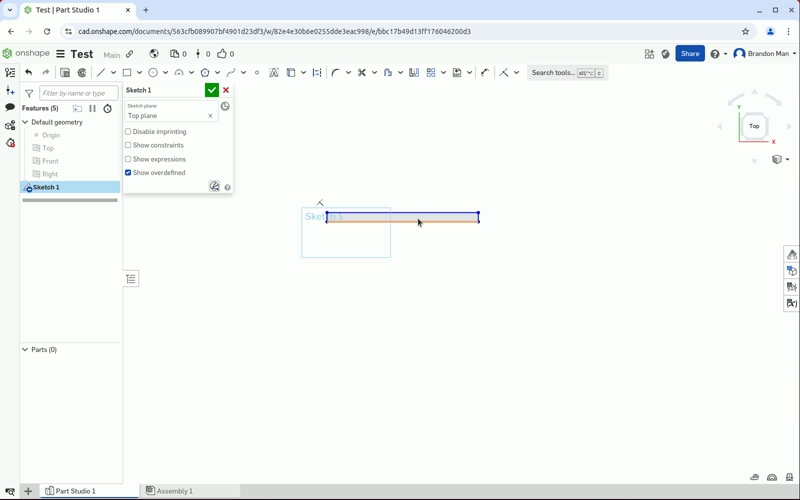
scroll(6)
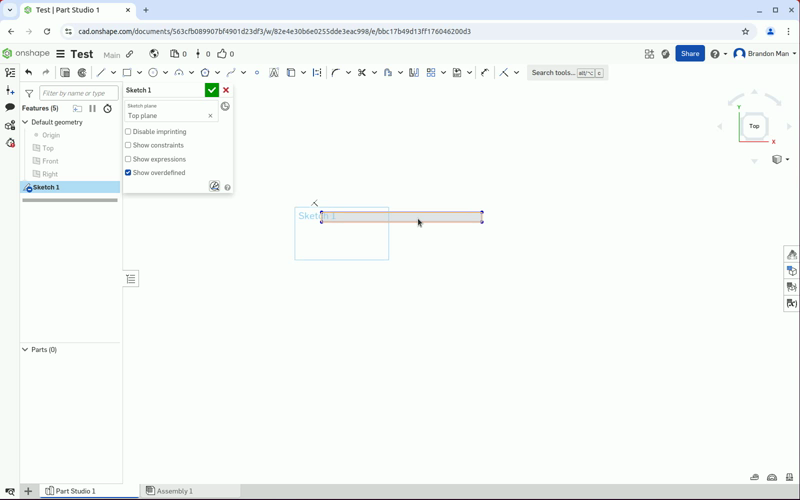
scroll(6)
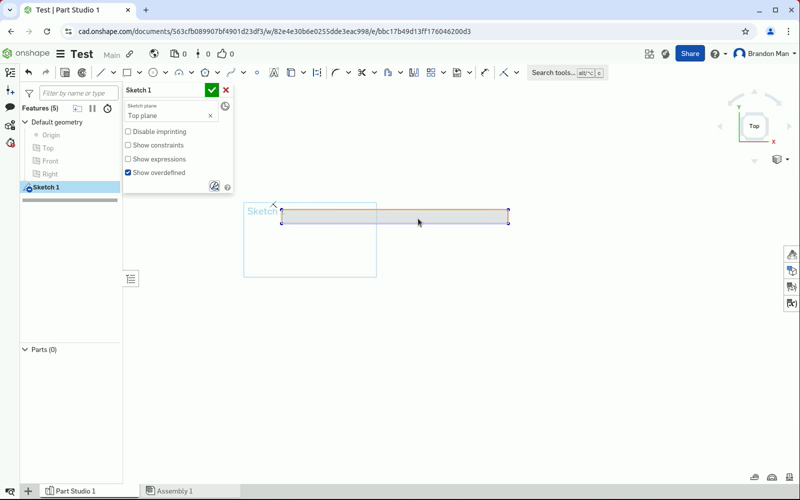
scroll(6)
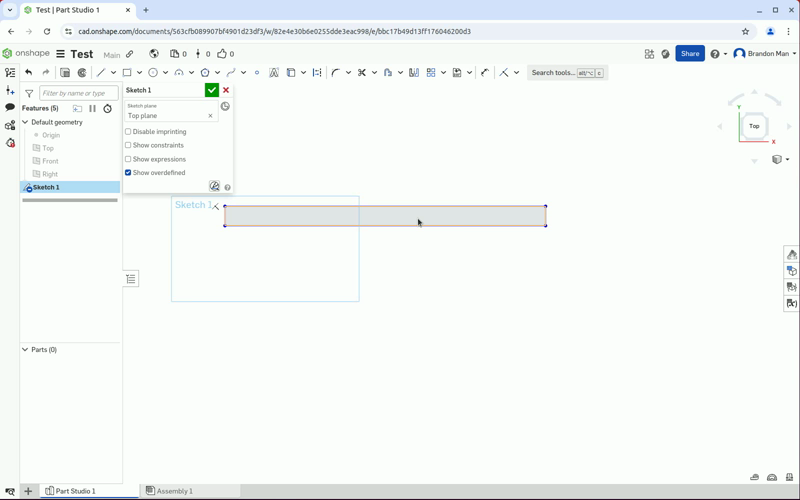
scroll(6)
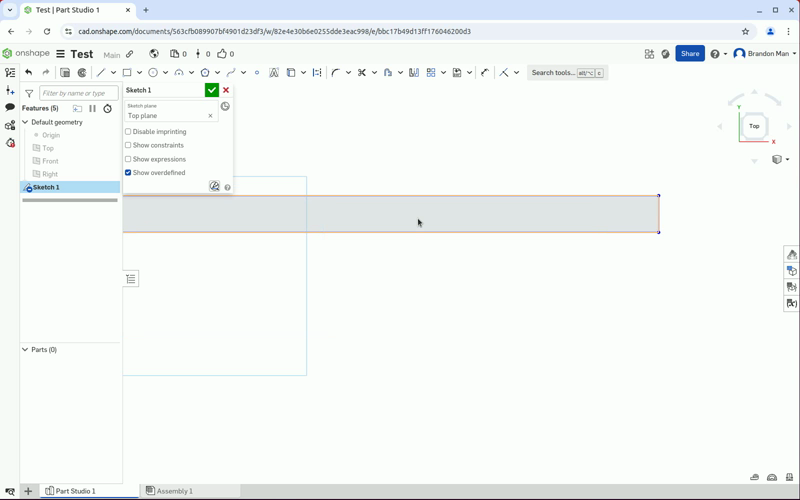
scroll(6)
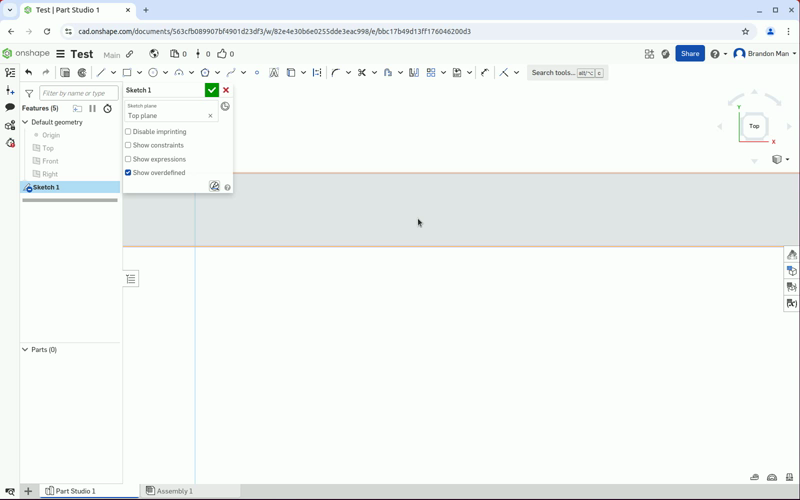
click(418, 218)
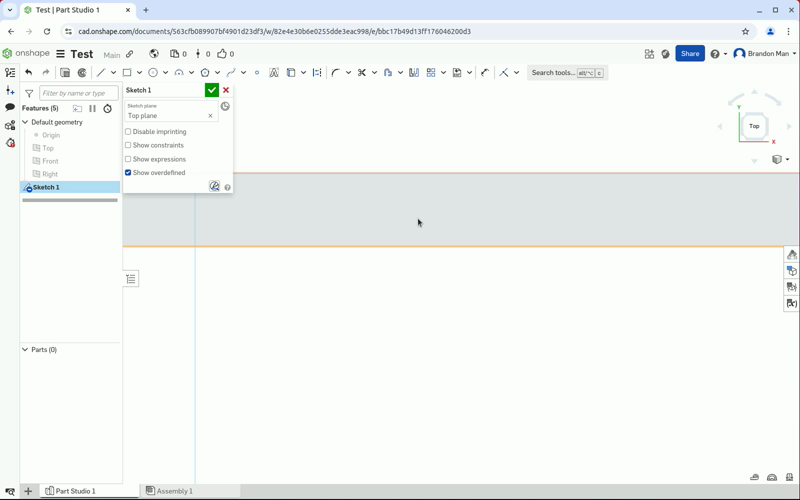
scroll(-6)
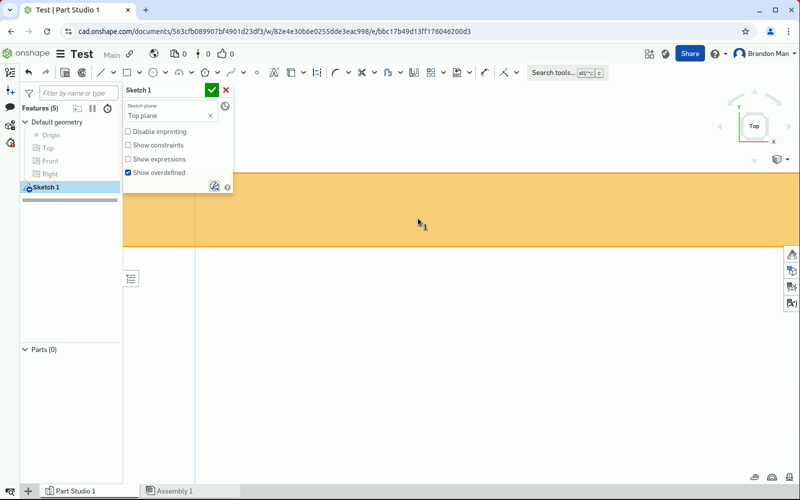
scroll(-6)
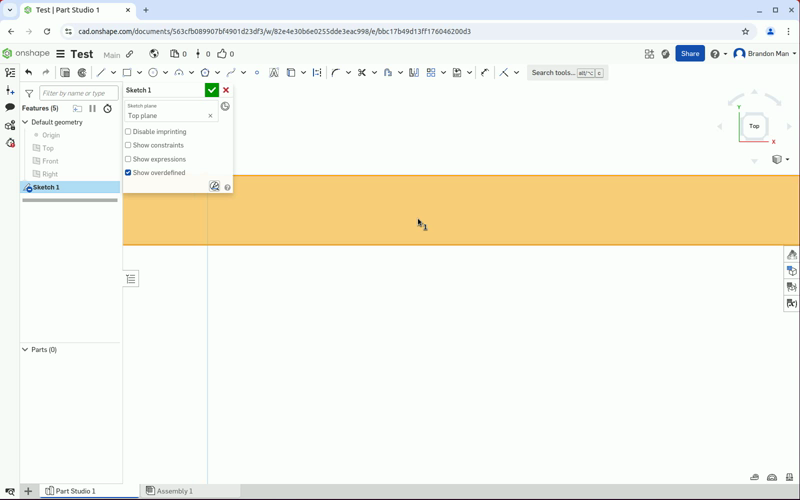
scroll(-6)
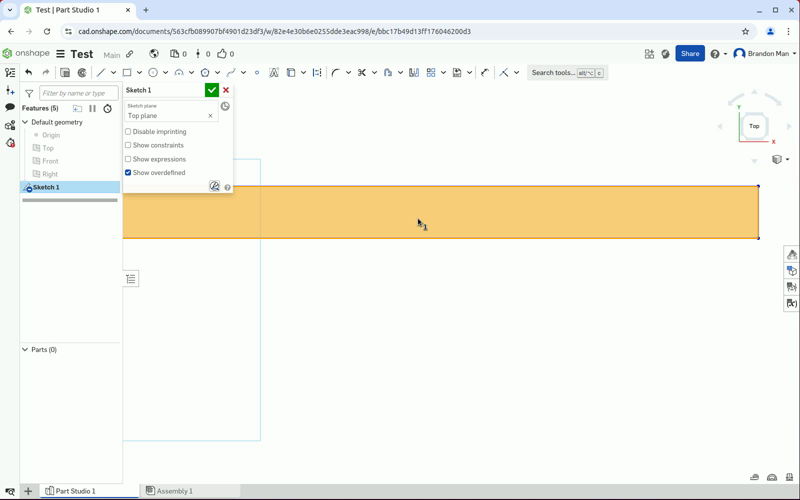
scroll(-6)
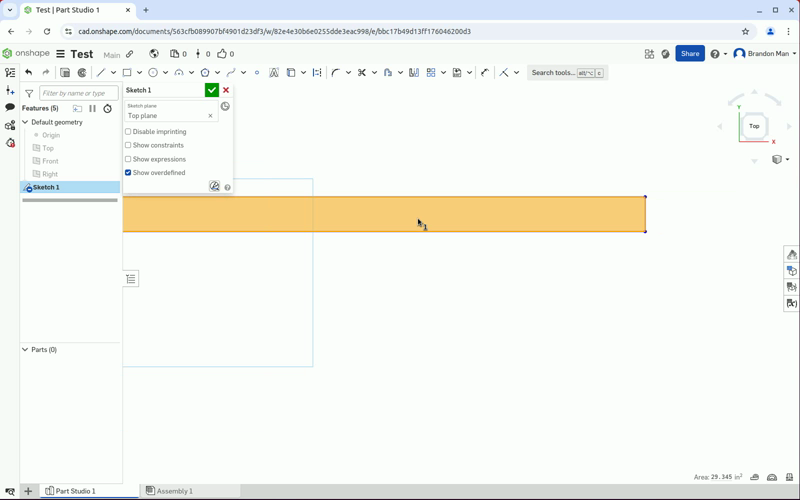
scroll(-6)
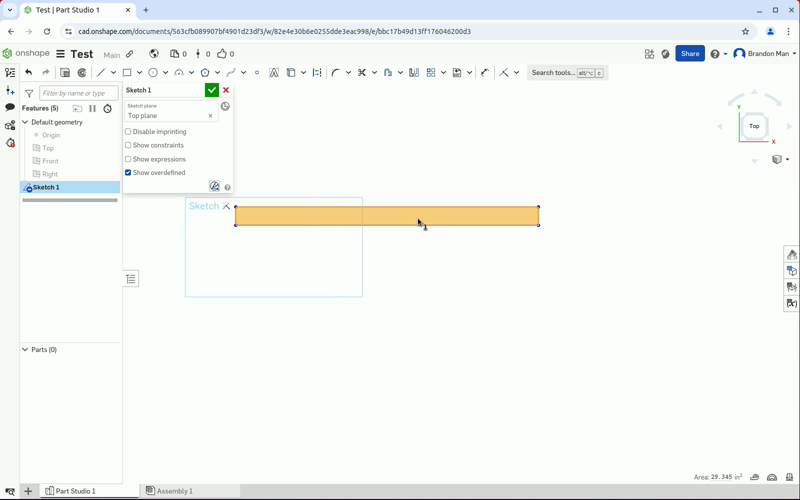
scroll(-6)
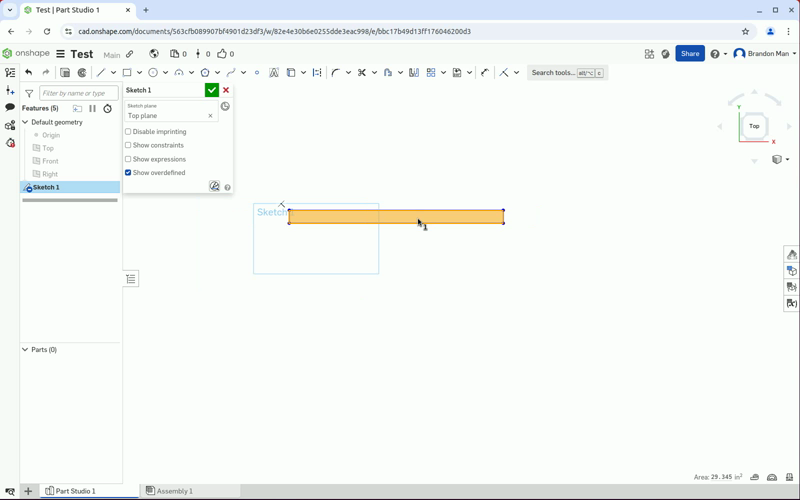
scroll(-6)
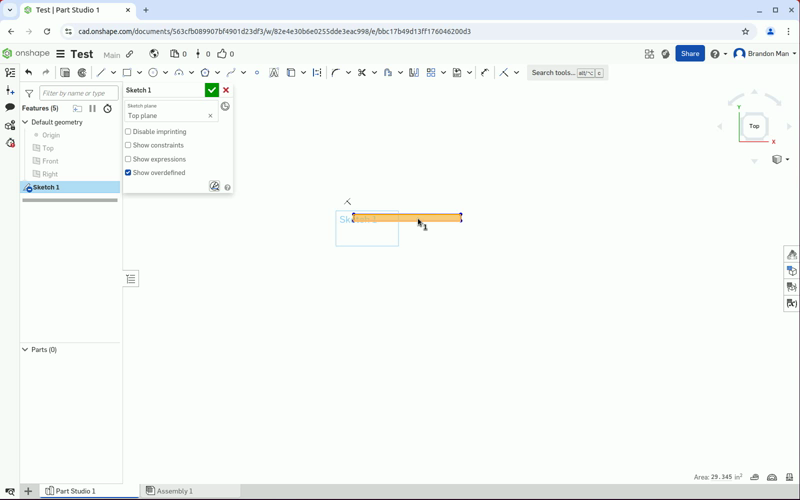
mouse_move(73, 352)
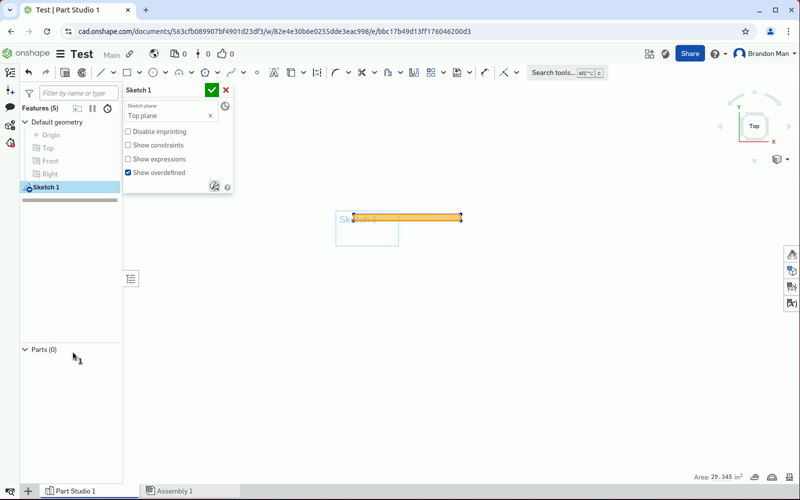
key(shift+y)
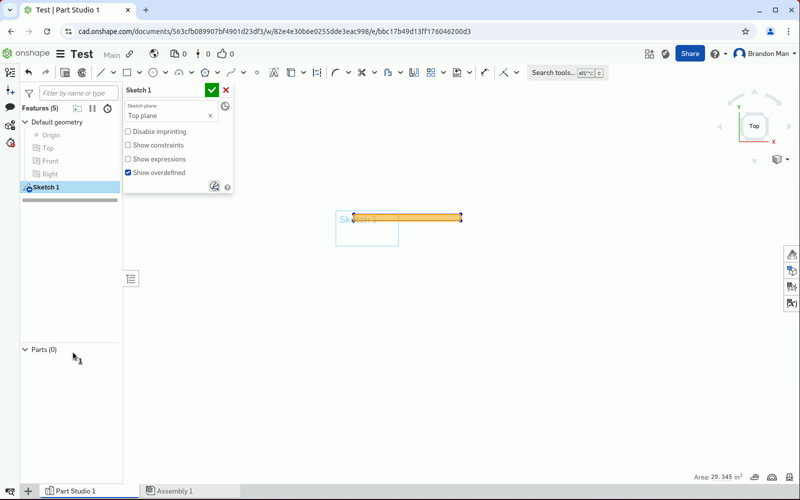
key(shift+e)
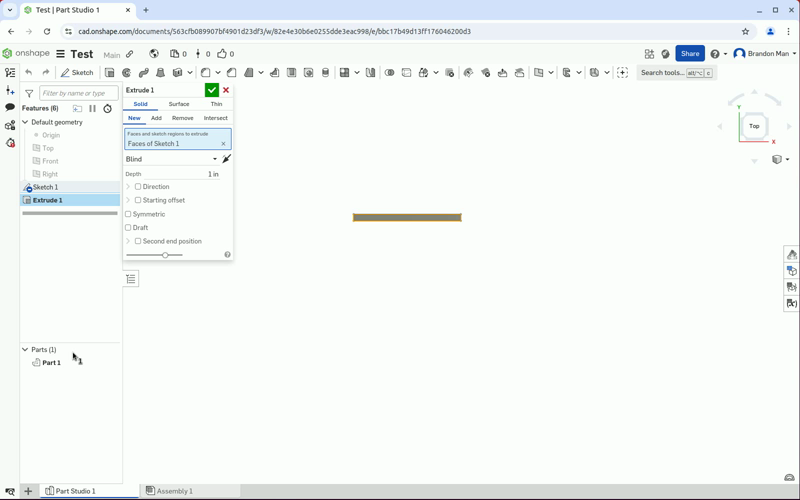
mouse_move(143, 106)
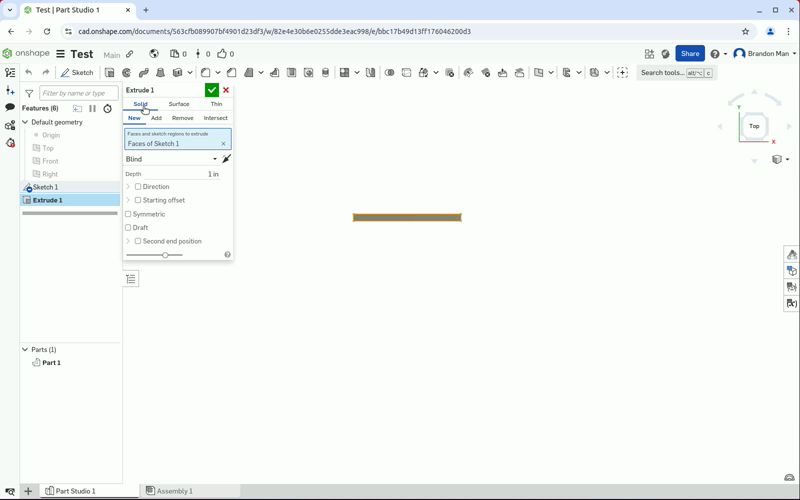
click(143, 106)
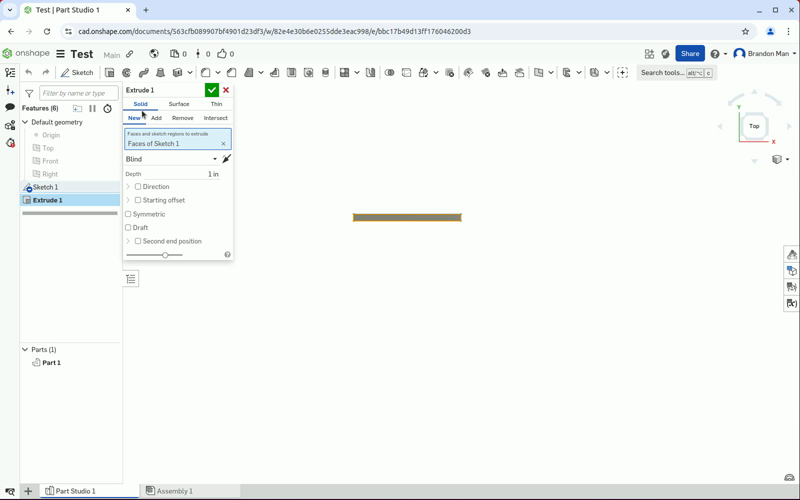
mouse_move(137, 120)
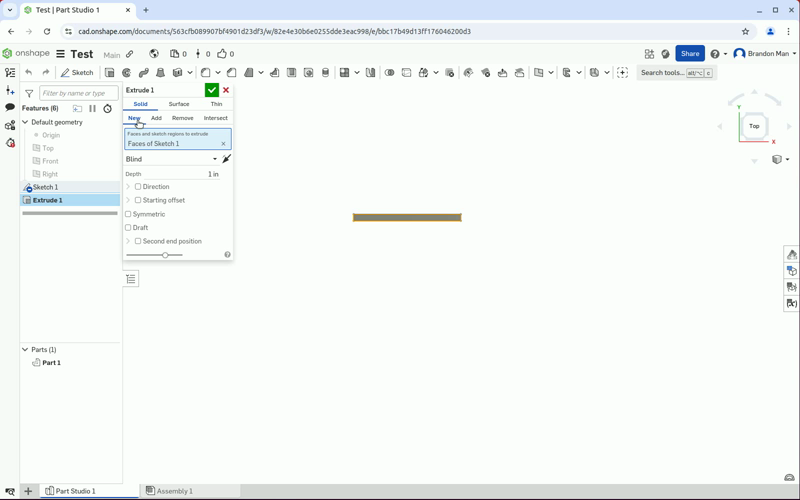
click(137, 120)
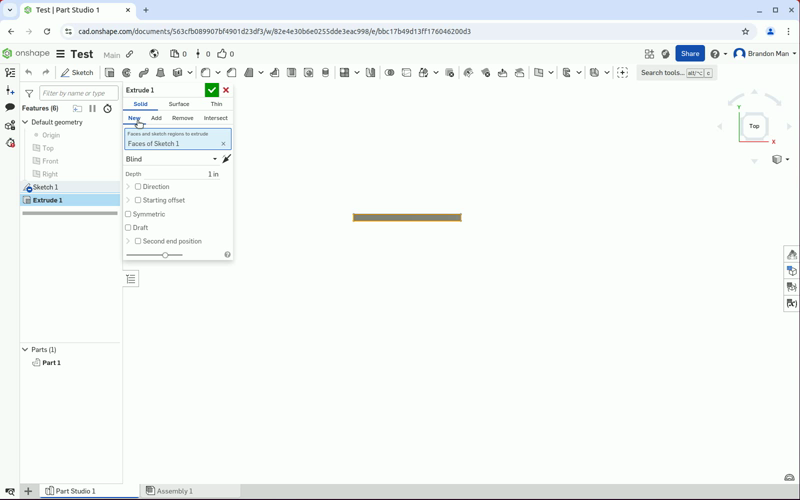
key(tab, 4)
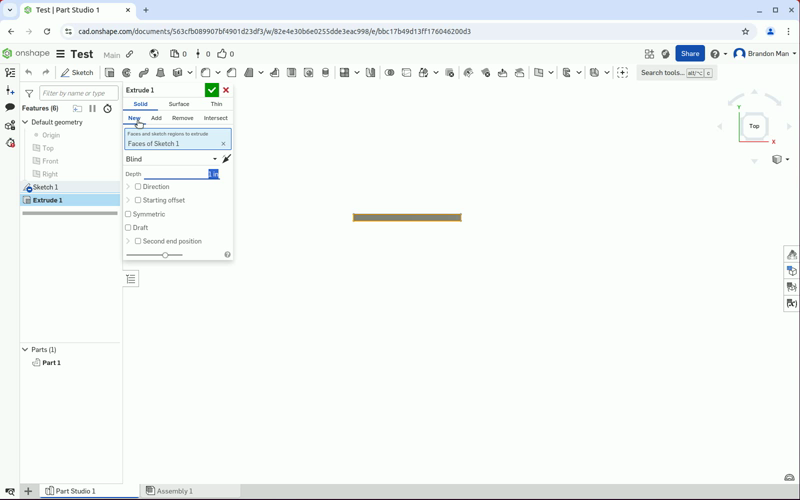
text(13.48)
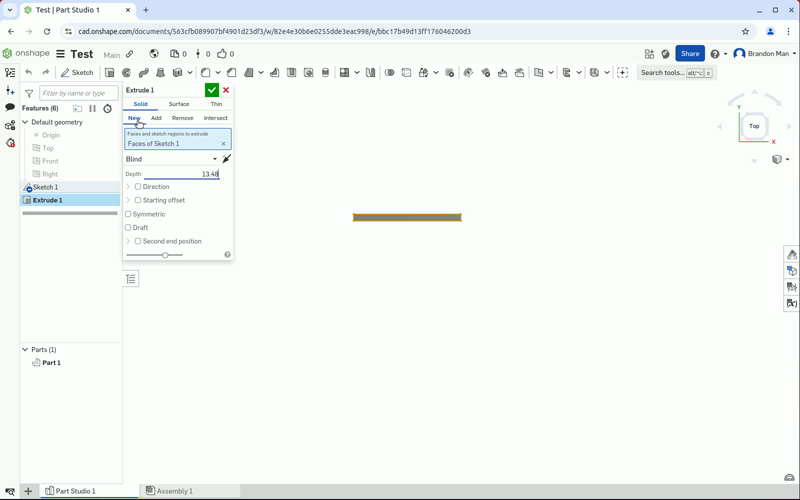
key(enter)
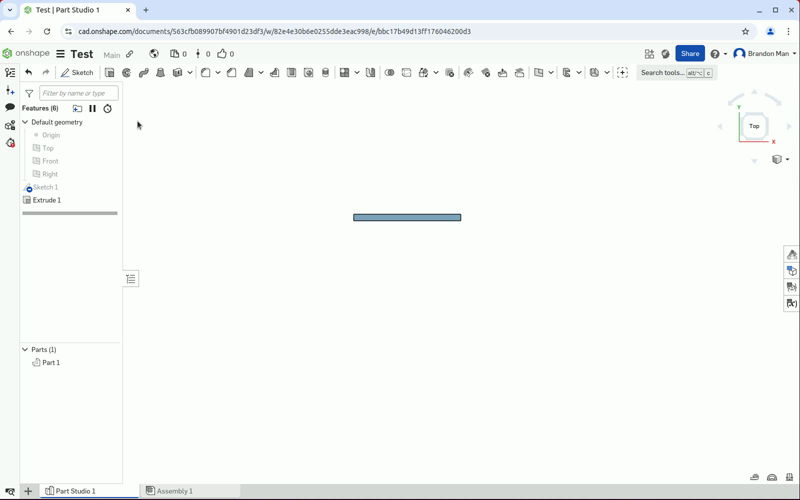
key(shift+h)
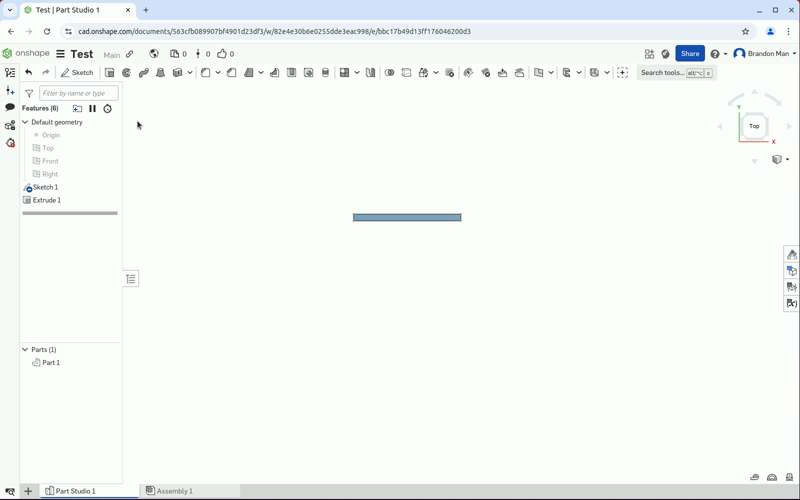
key(shift+h)
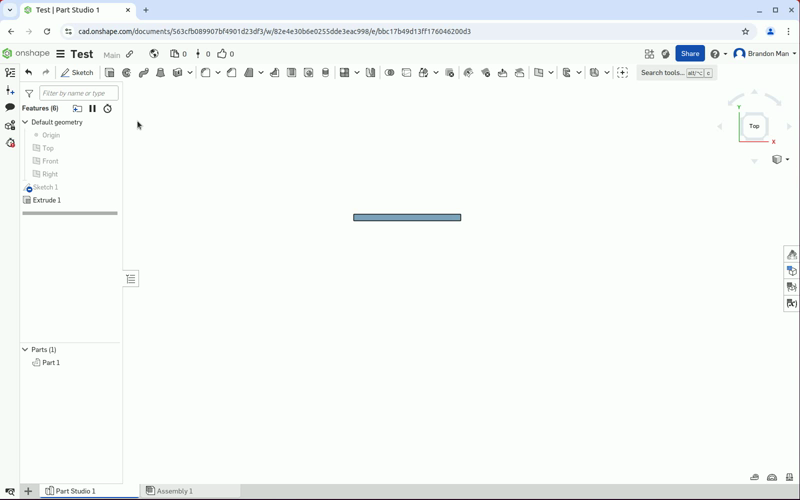
mouse_move(73, 189)
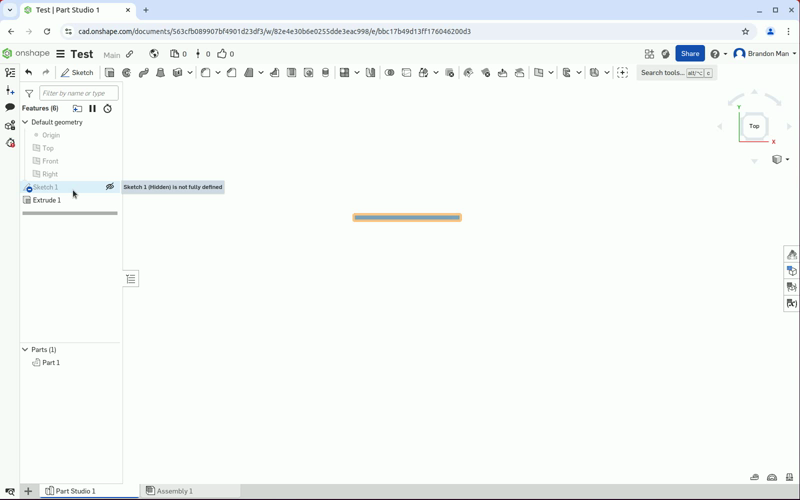
click(73, 189)
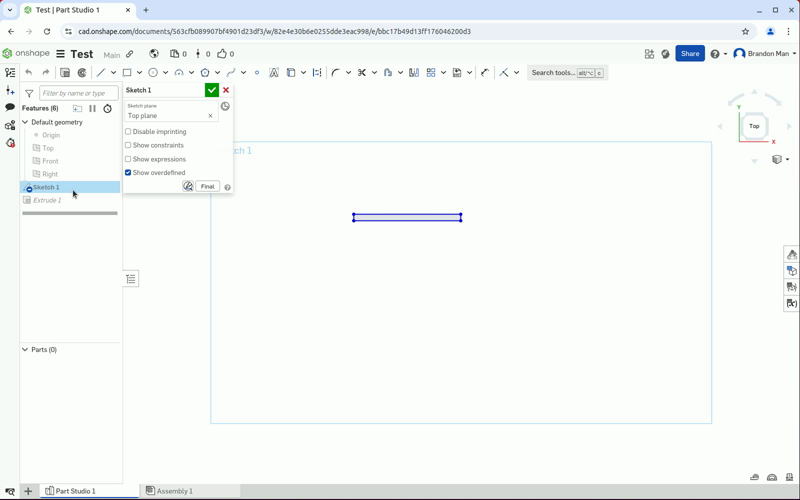
mouse_move(229, 92)
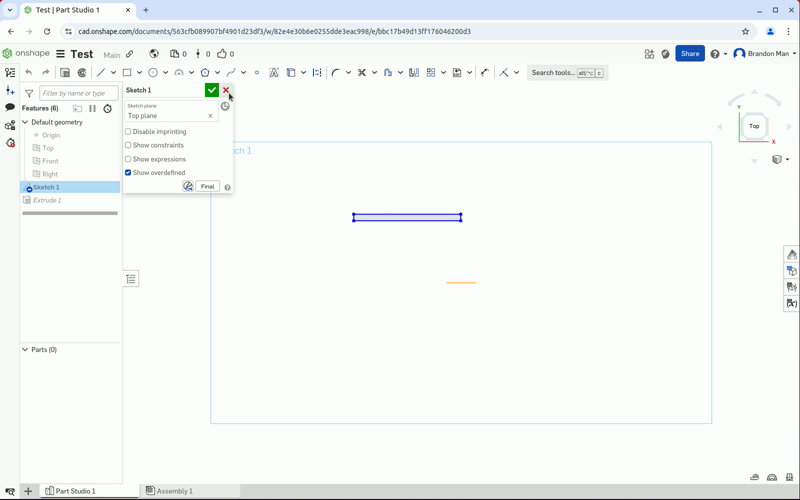
click(229, 92)
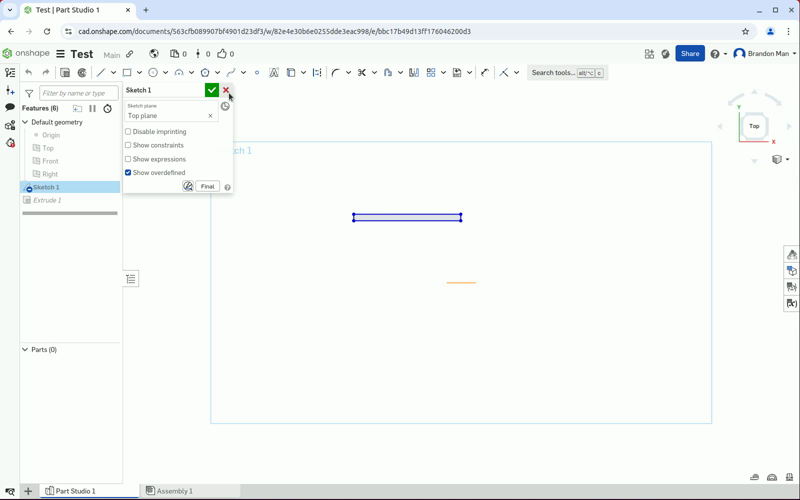
key(shift+s)
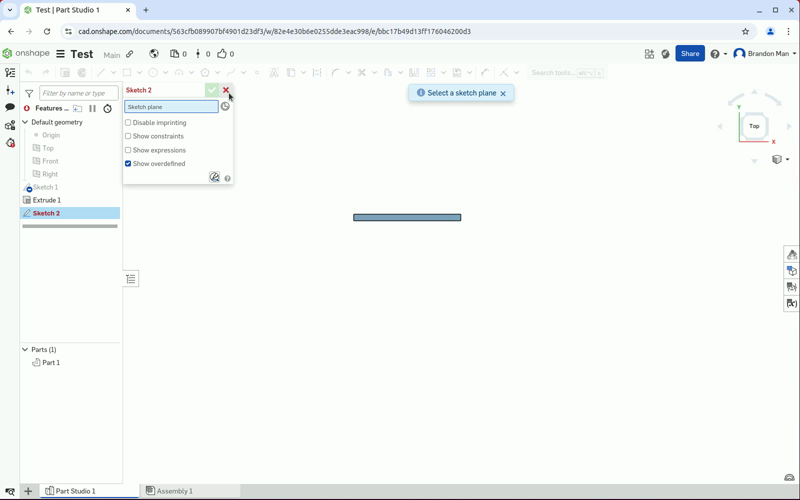
mouse_move(73, 150)
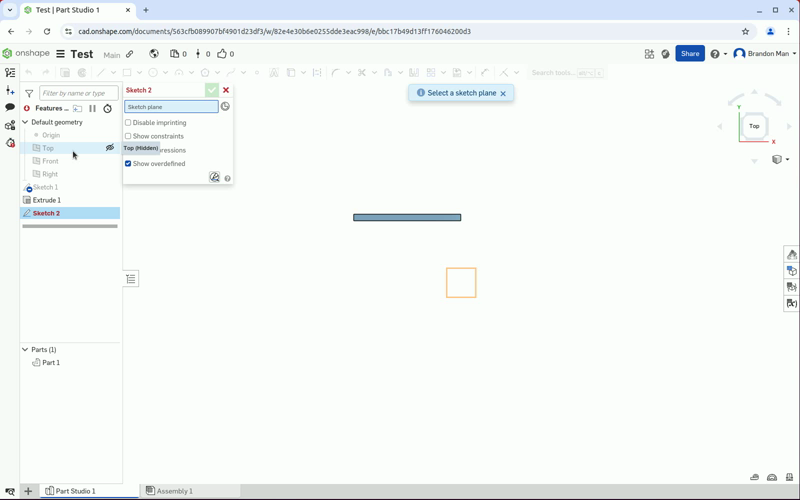
click(73, 150)
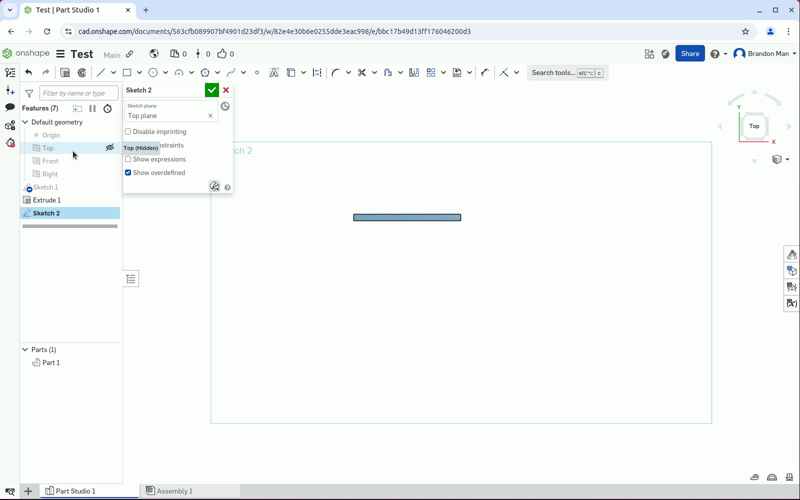
mouse_move(73, 352)
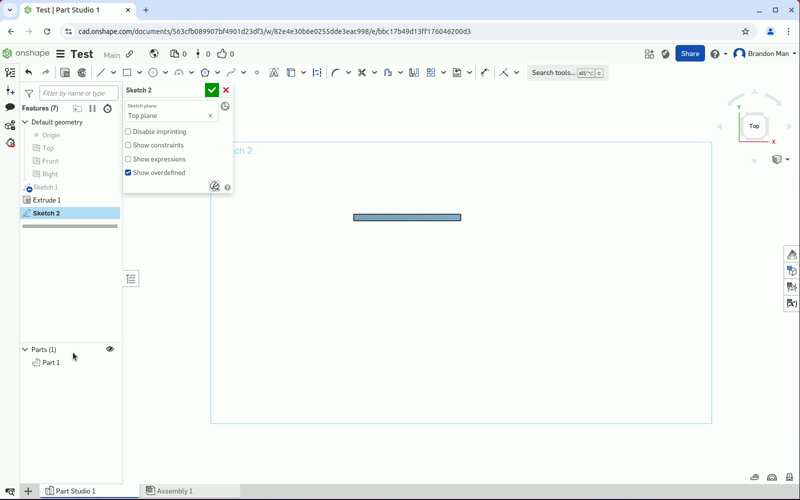
key(y)
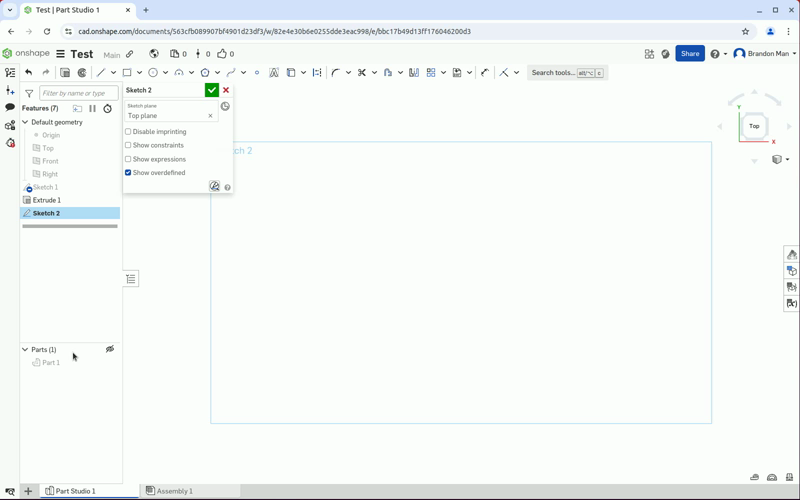
key(l)
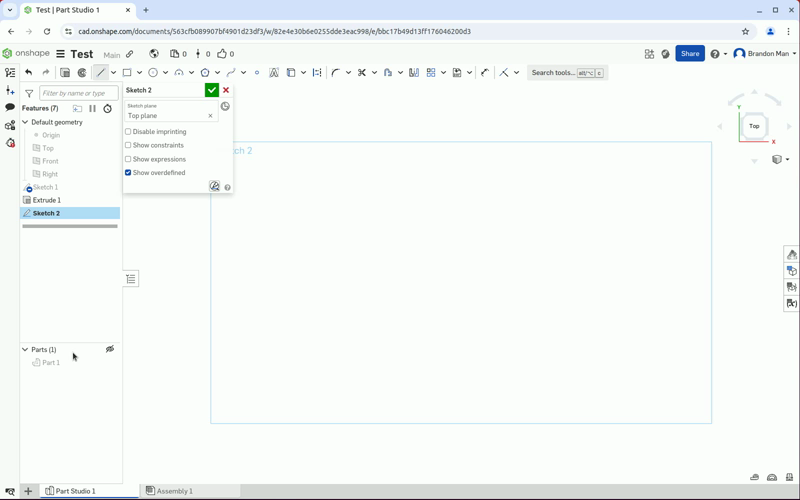
key_down(shift)
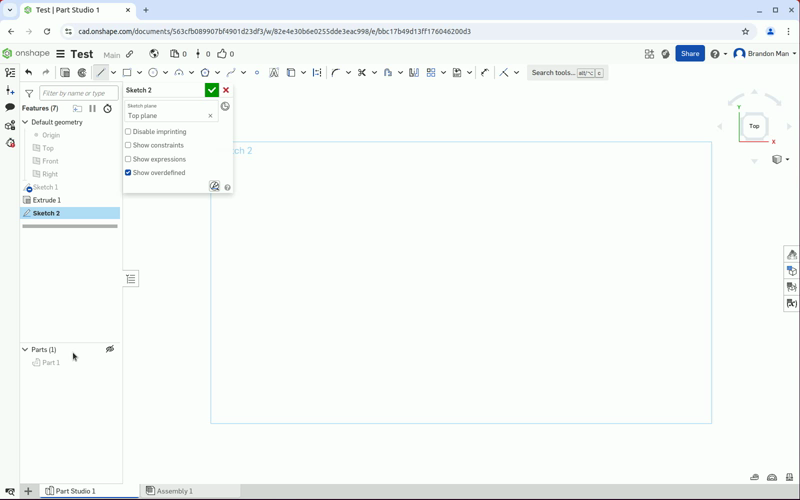
mouse_move(348, 220)
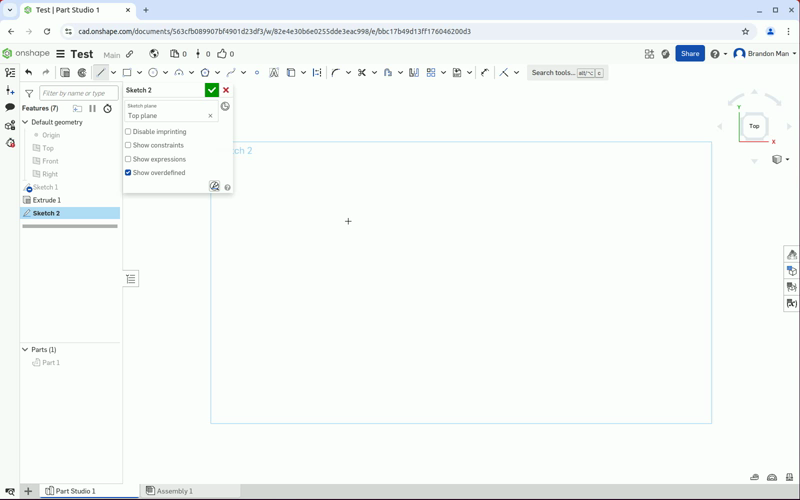
click(348, 220)
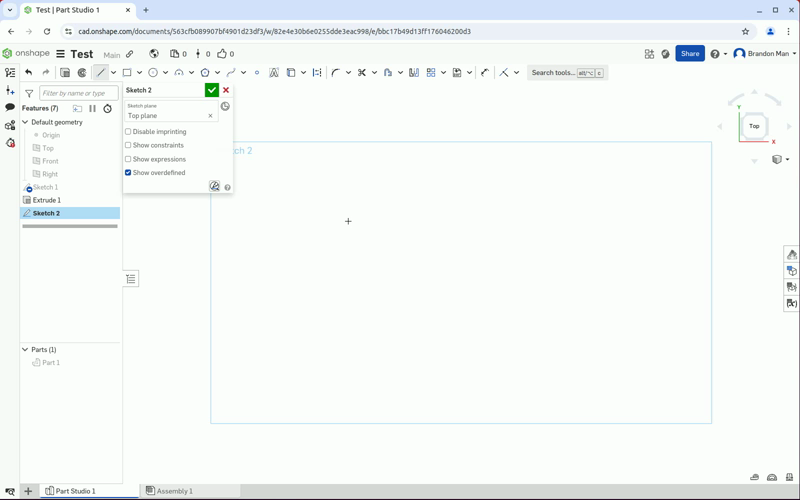
key_up(shift)
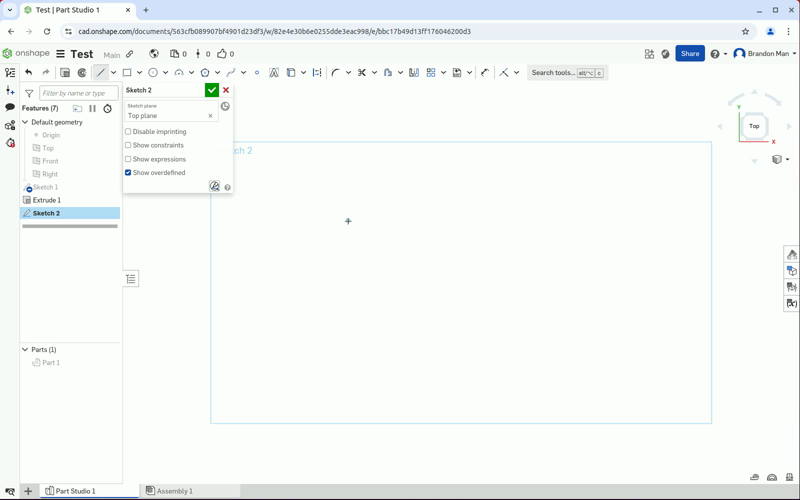
key_down(shift)
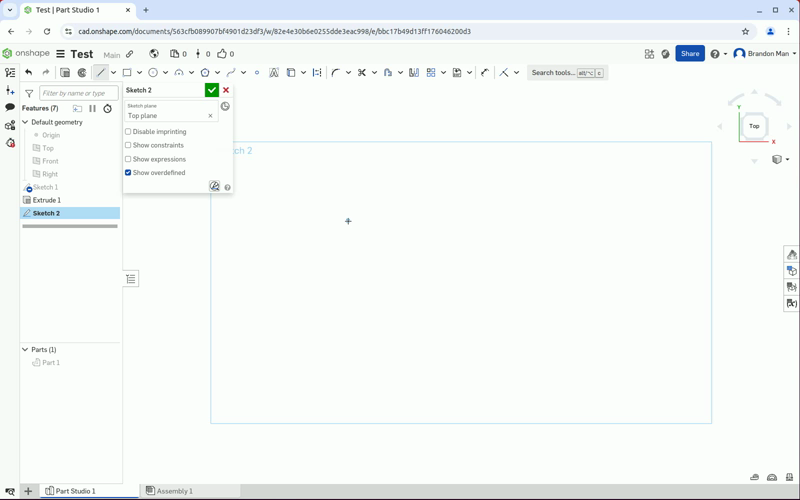
mouse_move(378, 220)
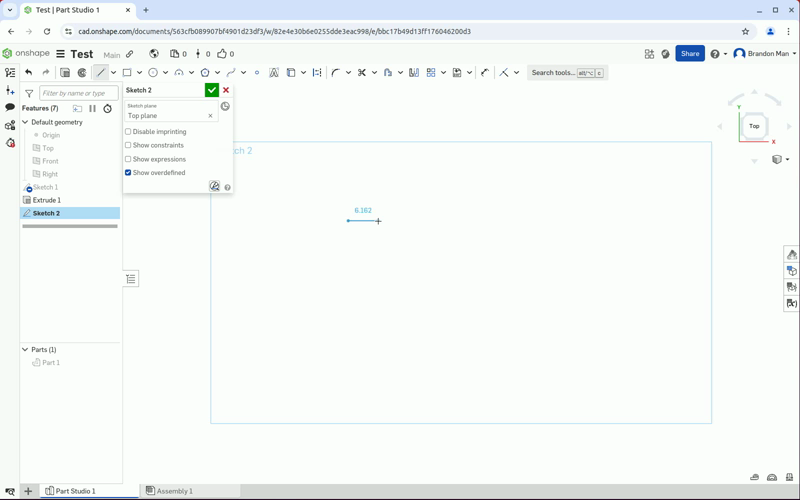
mouse_move(355, 220)
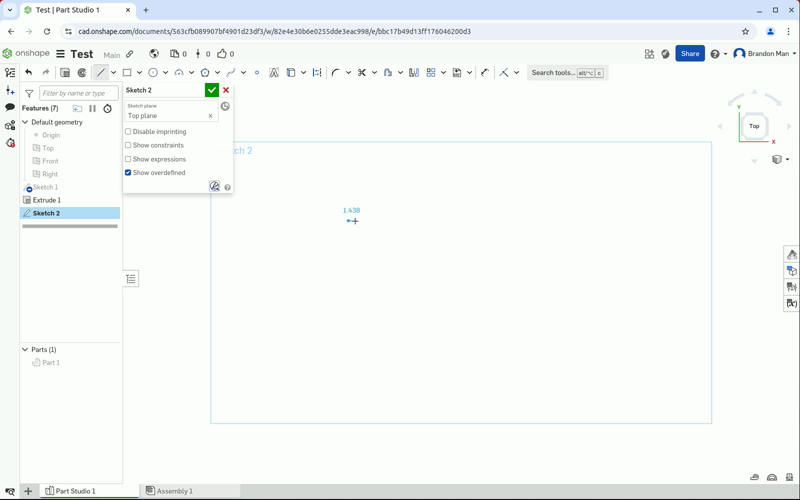
scroll(6)
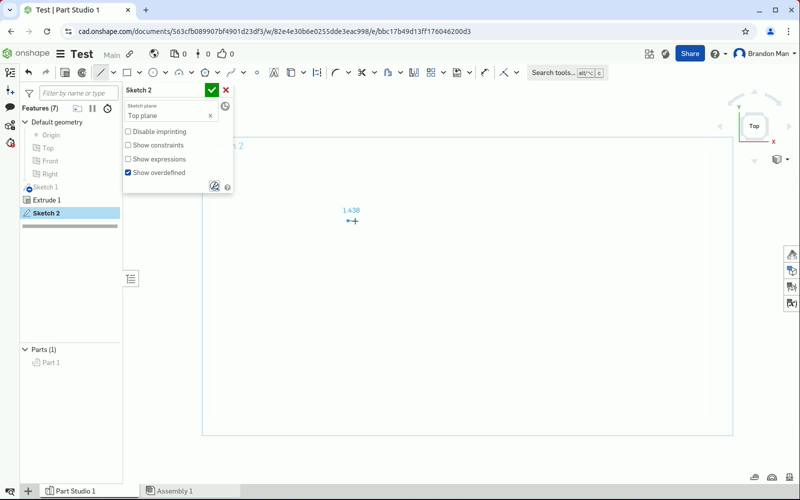
scroll(6)
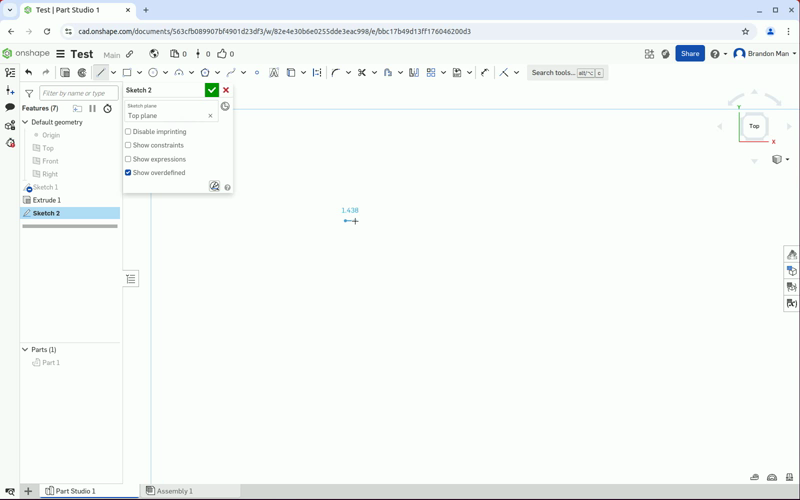
scroll(6)
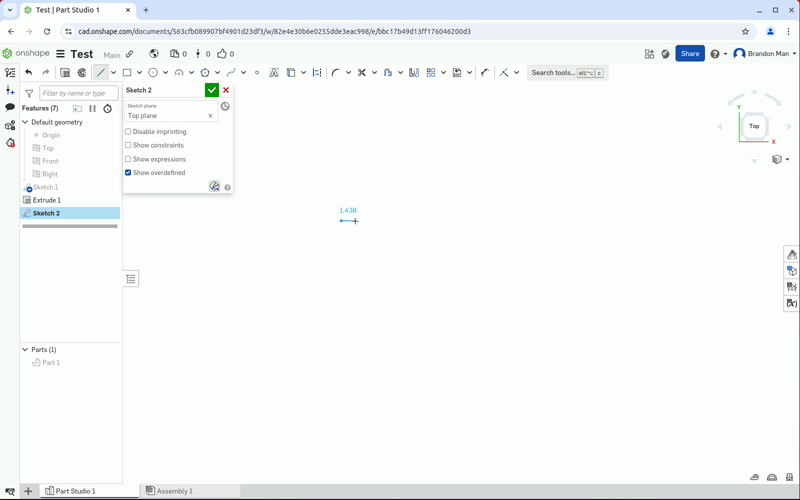
scroll(6)
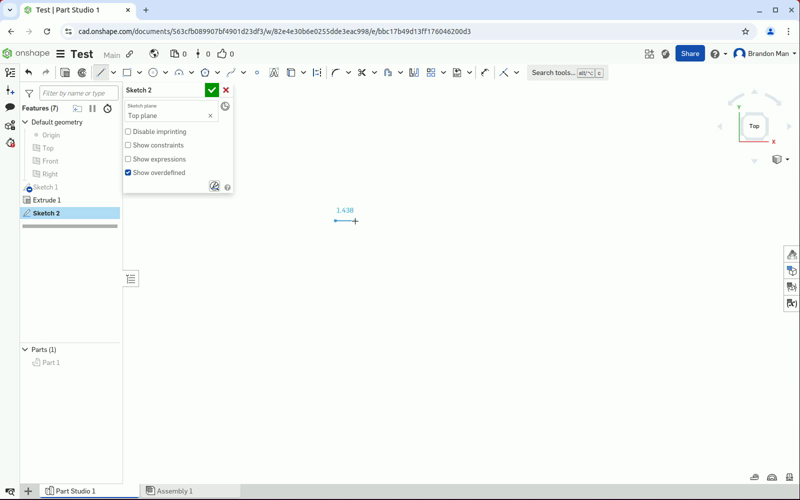
scroll(6)
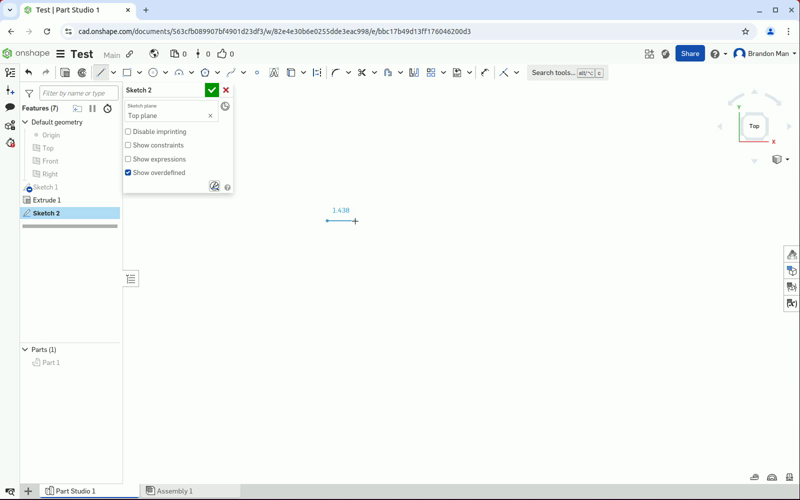
scroll(6)
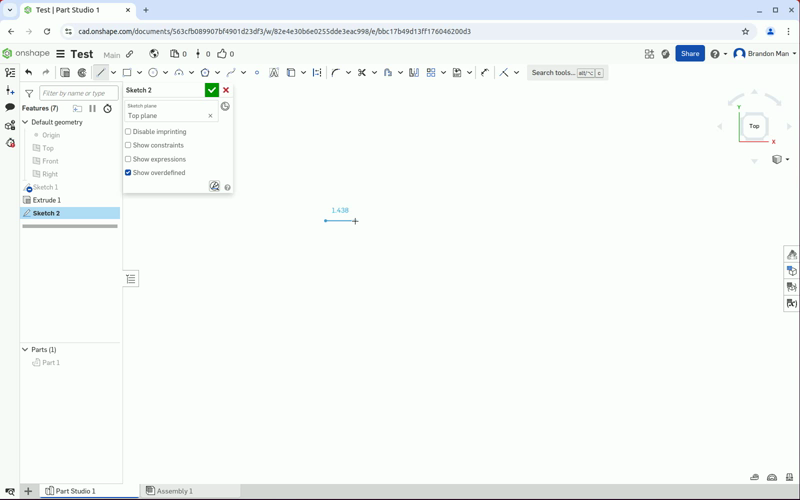
scroll(6)
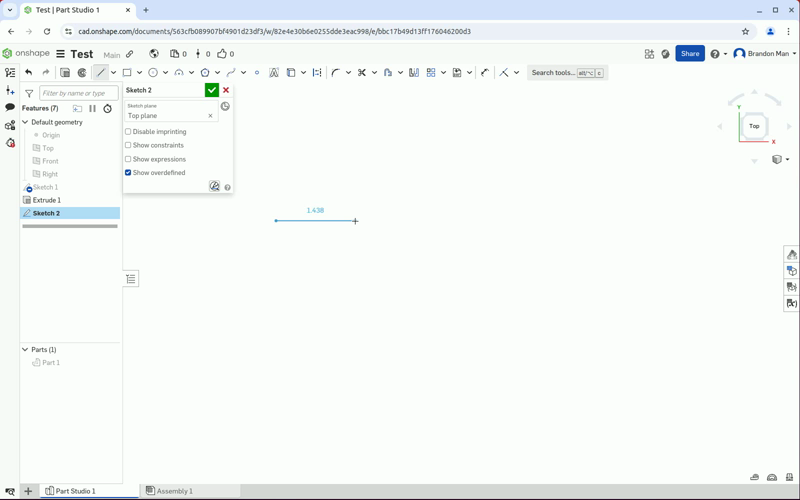
click(355, 220)
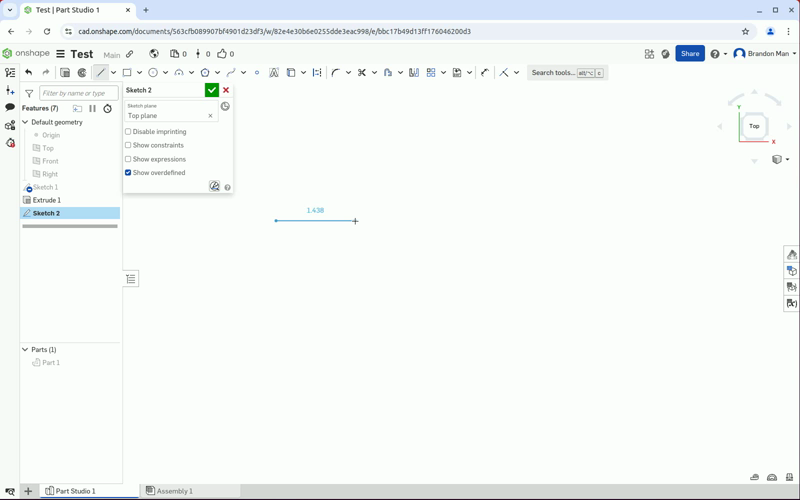
scroll(-6)
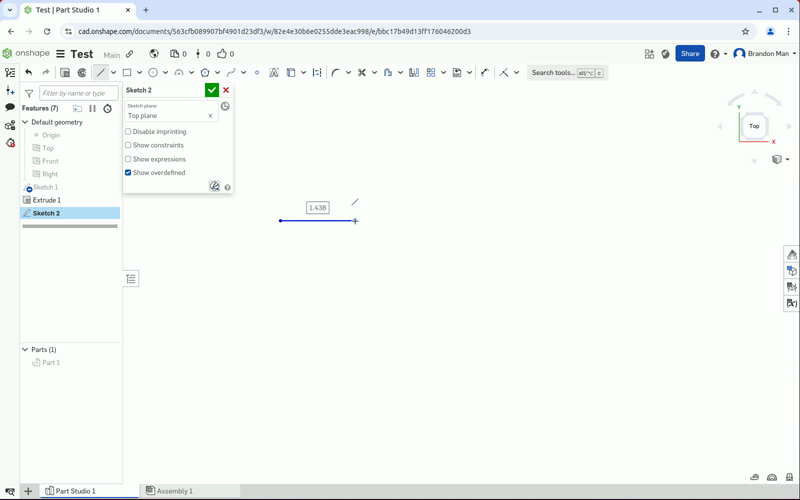
scroll(-6)
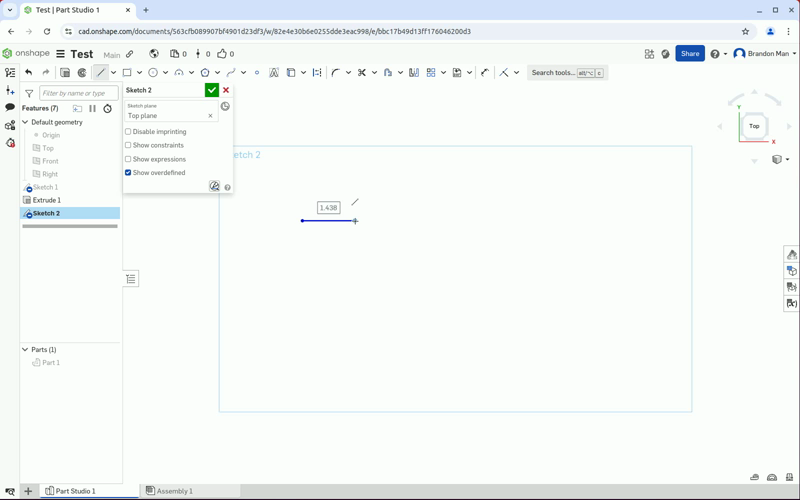
scroll(-6)
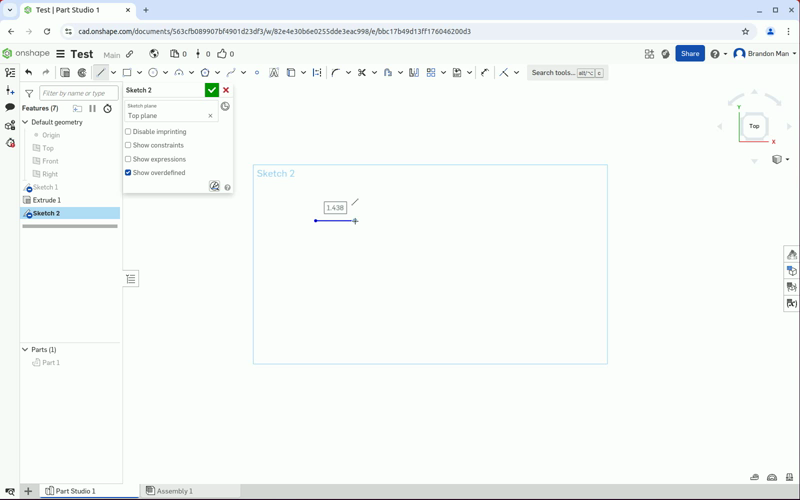
scroll(-6)
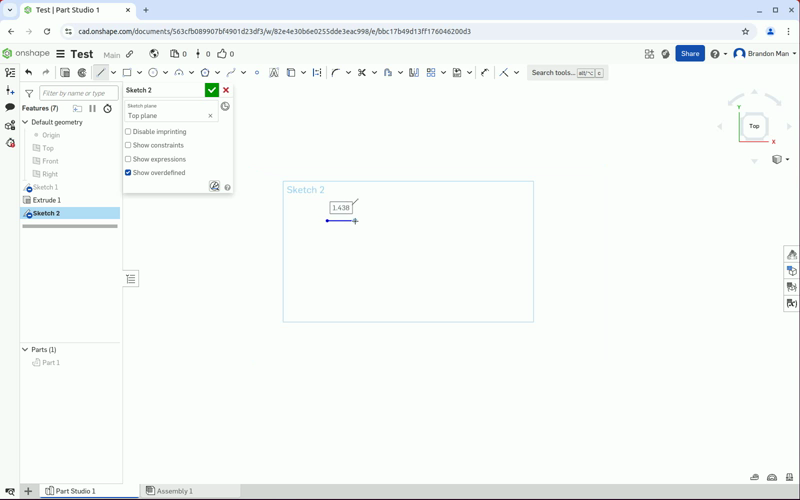
scroll(-6)
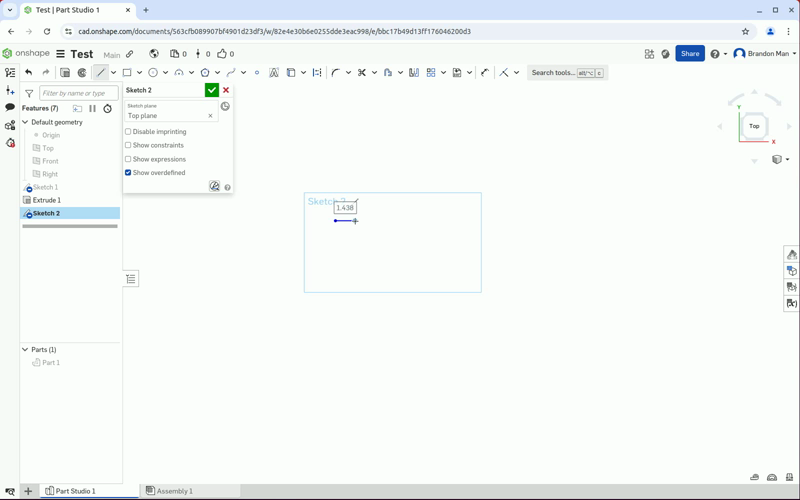
scroll(-6)
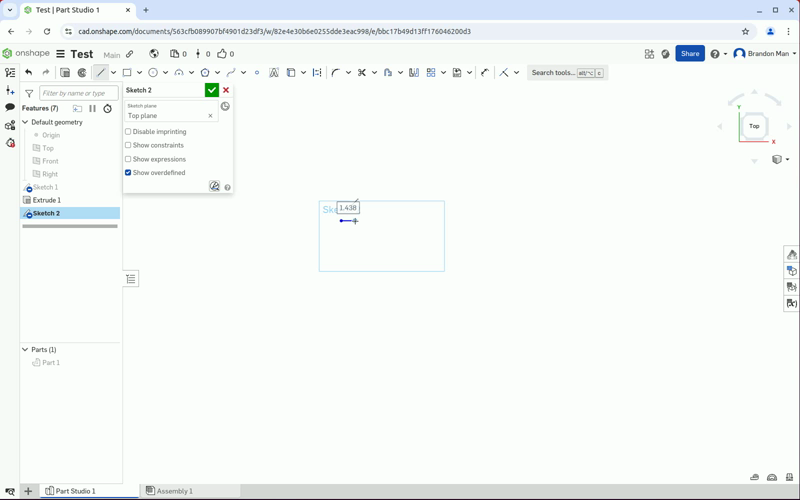
scroll(-6)
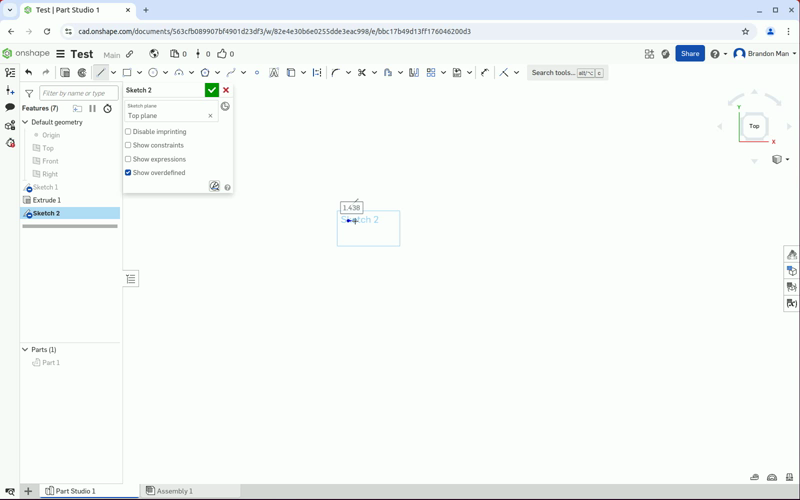
key_up(shift)
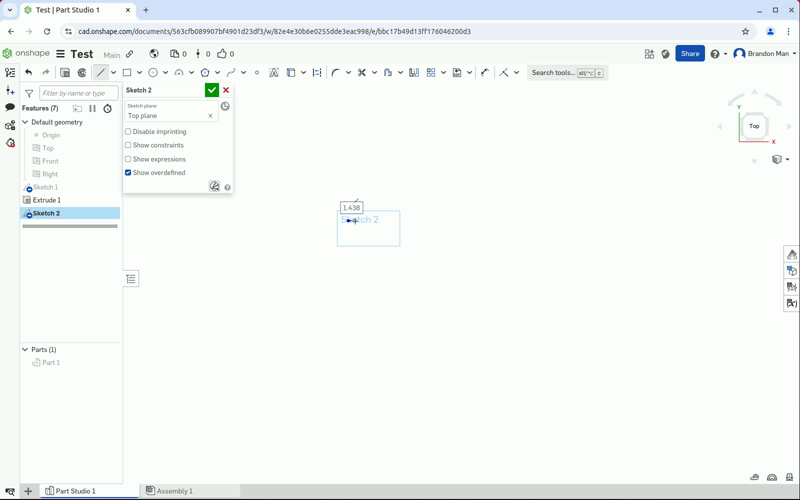
key_down(shift)
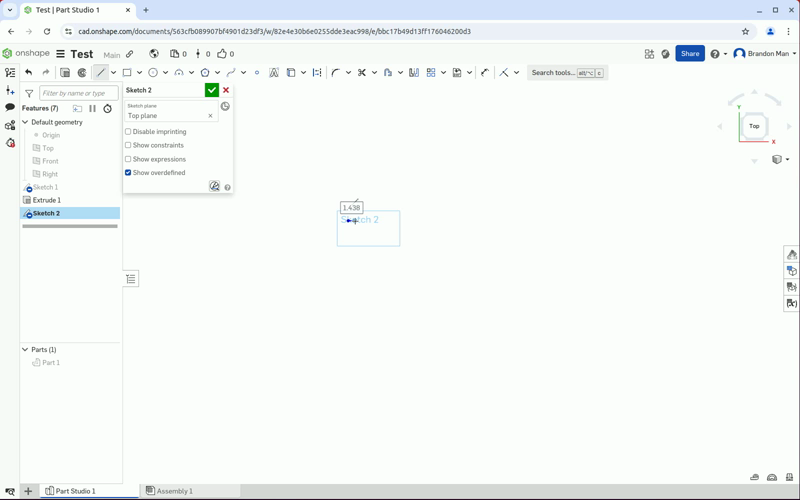
mouse_move(385, 220)
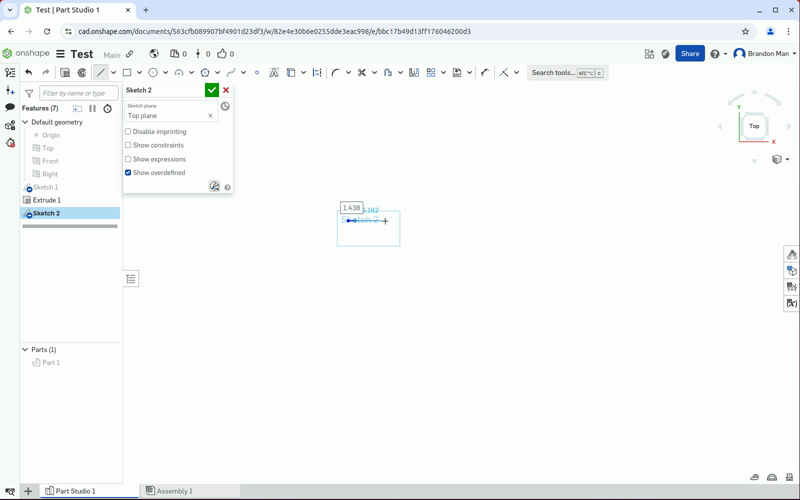
mouse_move(355, 213)
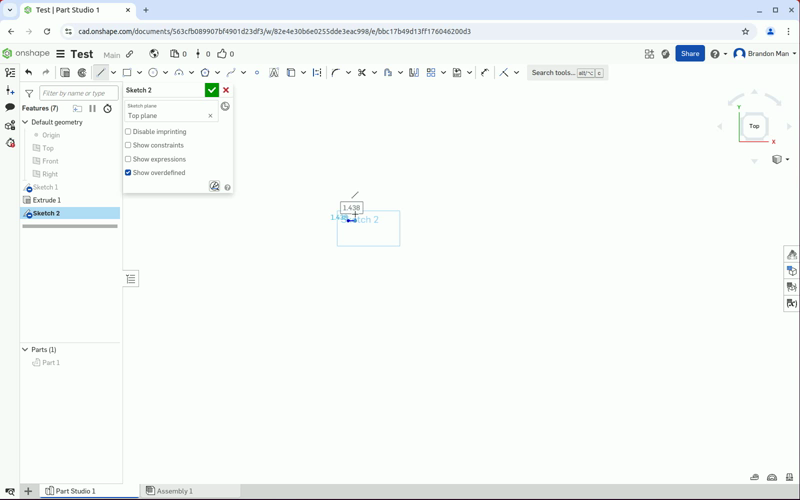
scroll(6)
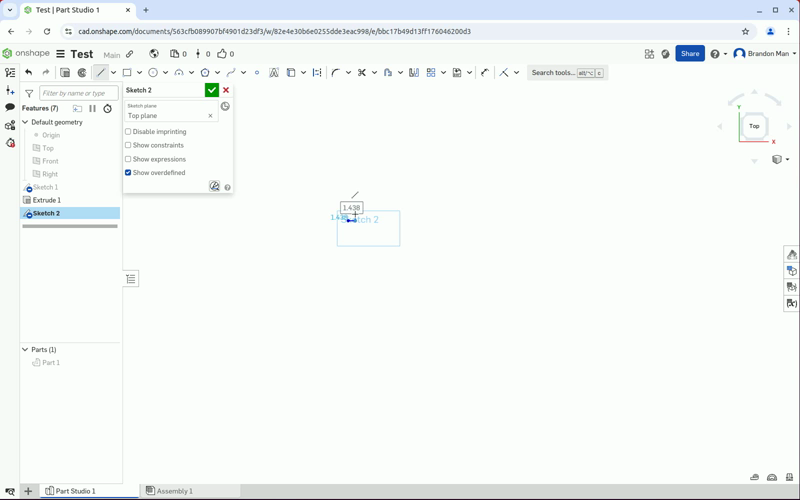
scroll(6)
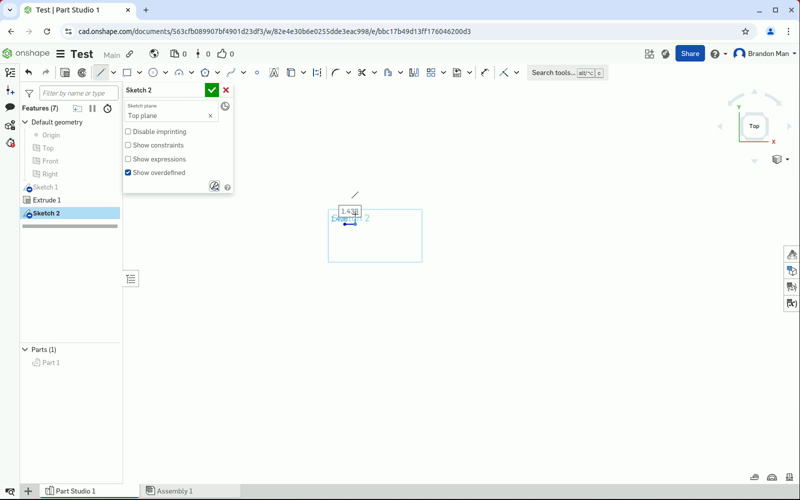
scroll(6)
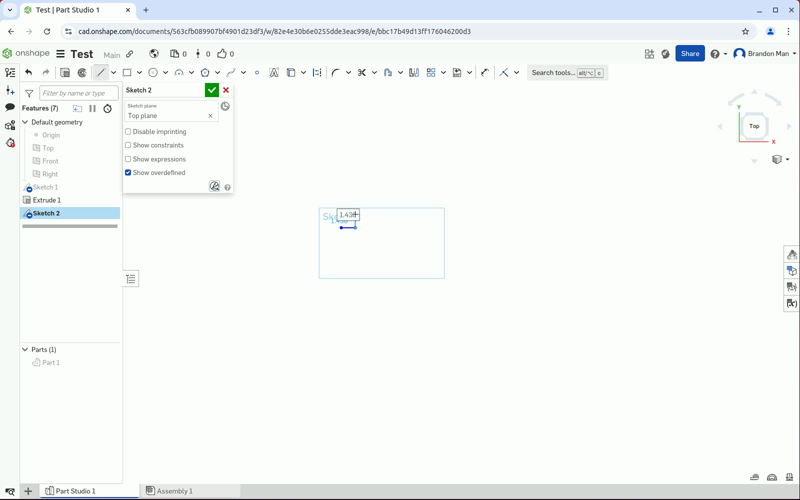
scroll(6)
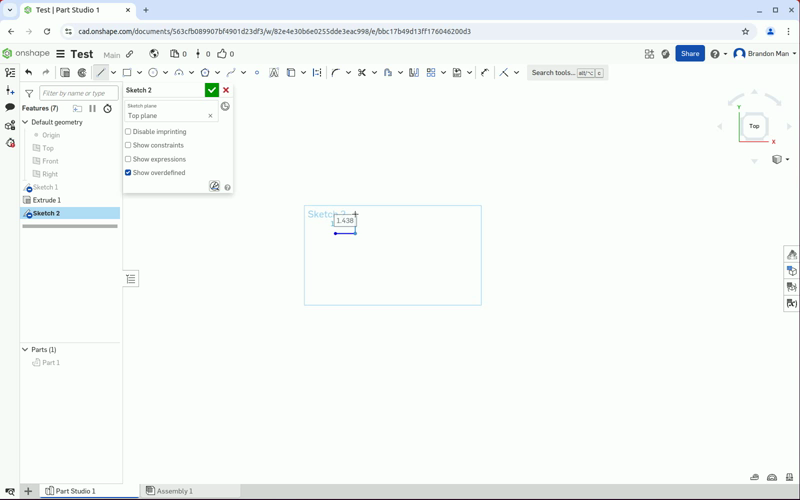
scroll(6)
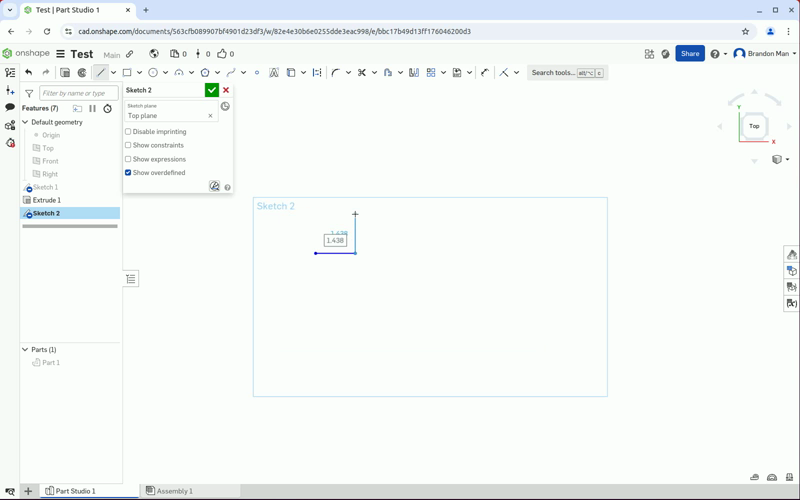
scroll(6)
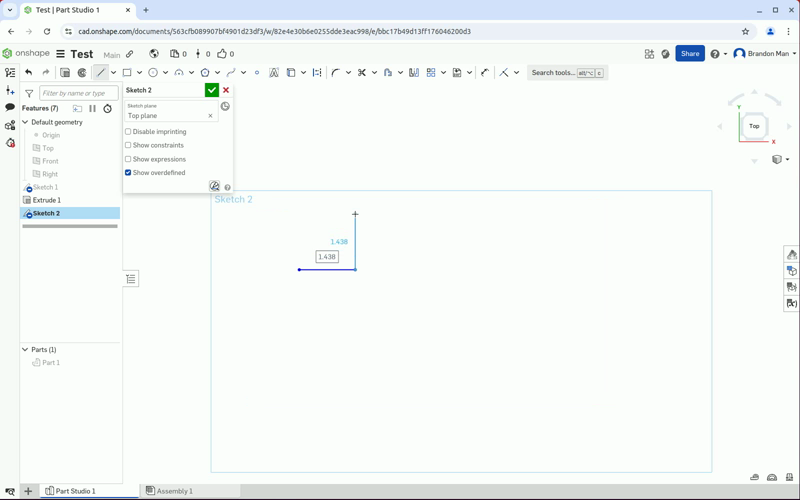
scroll(6)
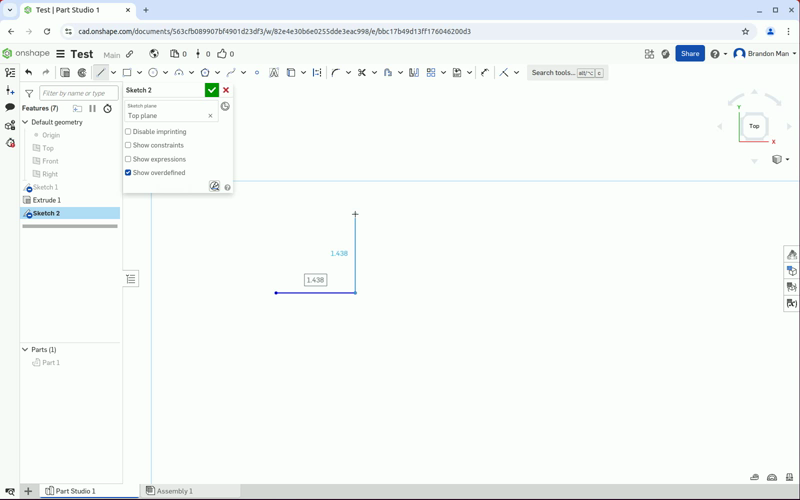
click(355, 213)
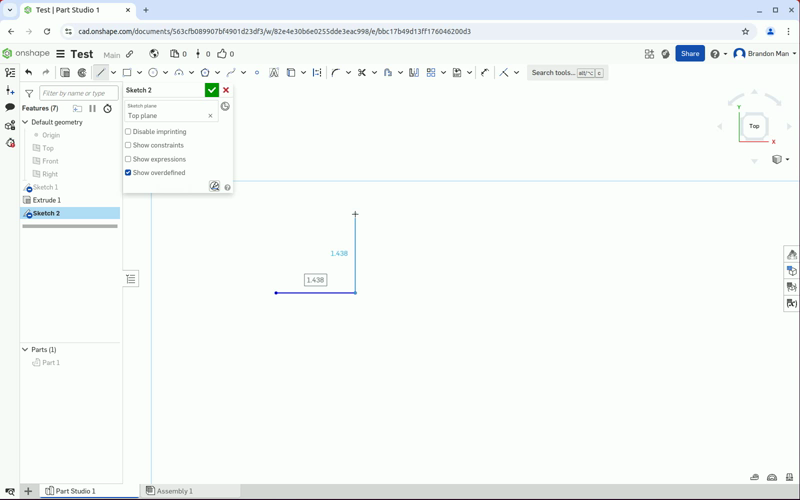
scroll(-6)
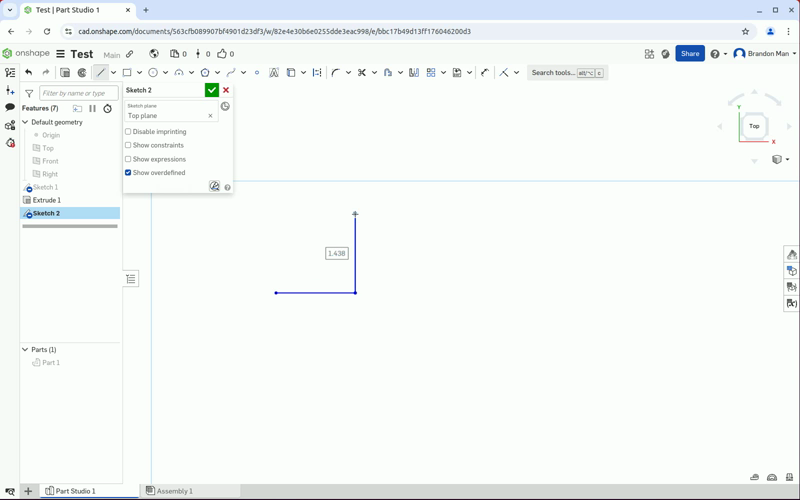
scroll(-6)
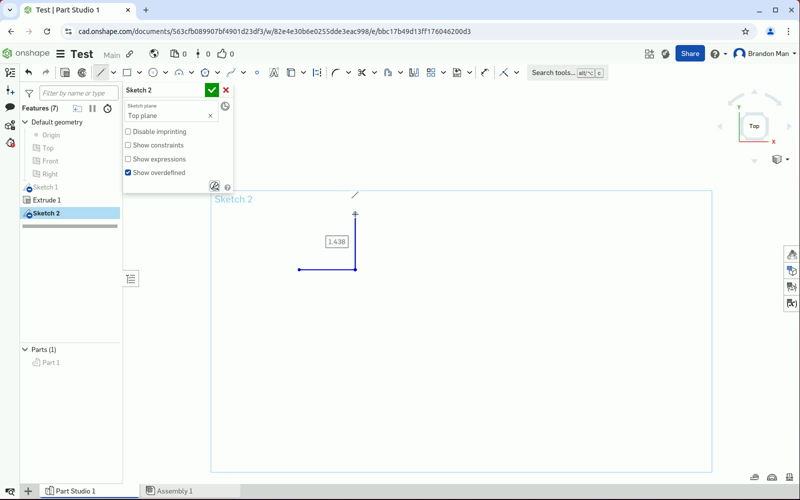
scroll(-6)
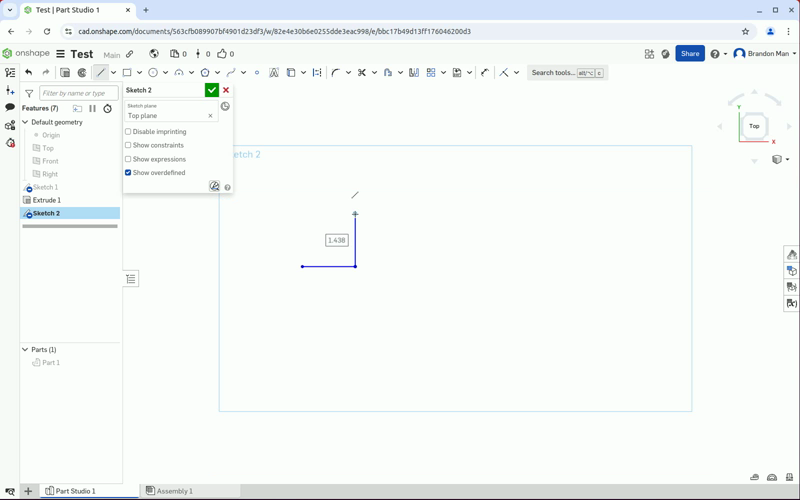
scroll(-6)
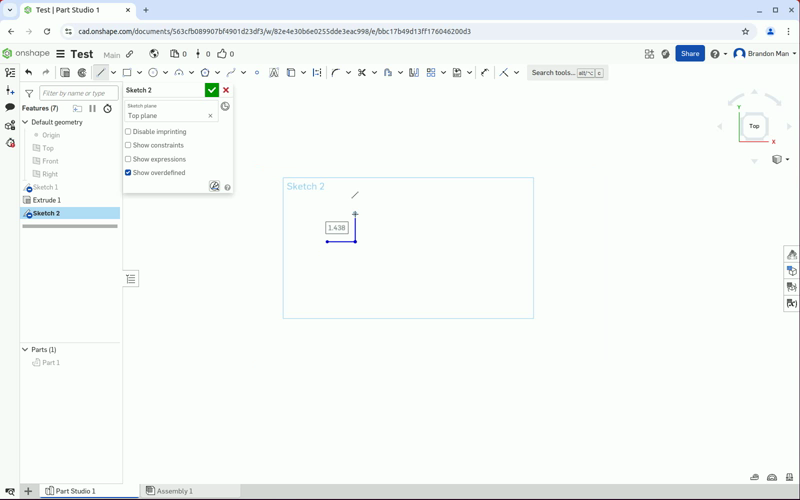
scroll(-6)
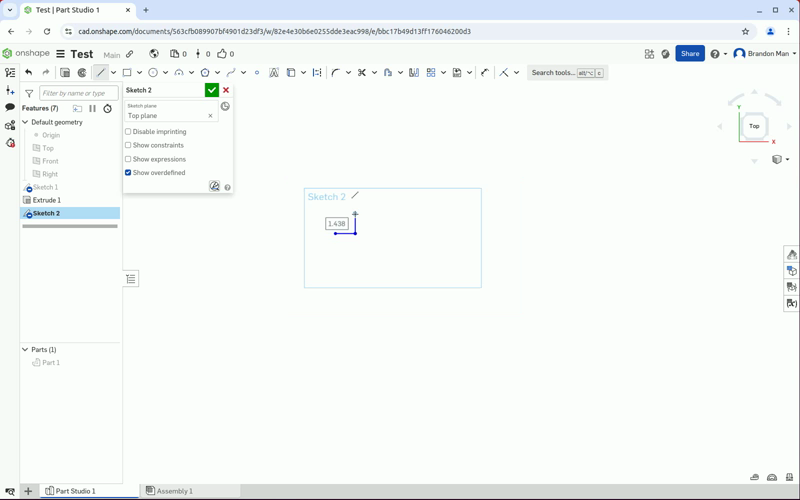
scroll(-6)
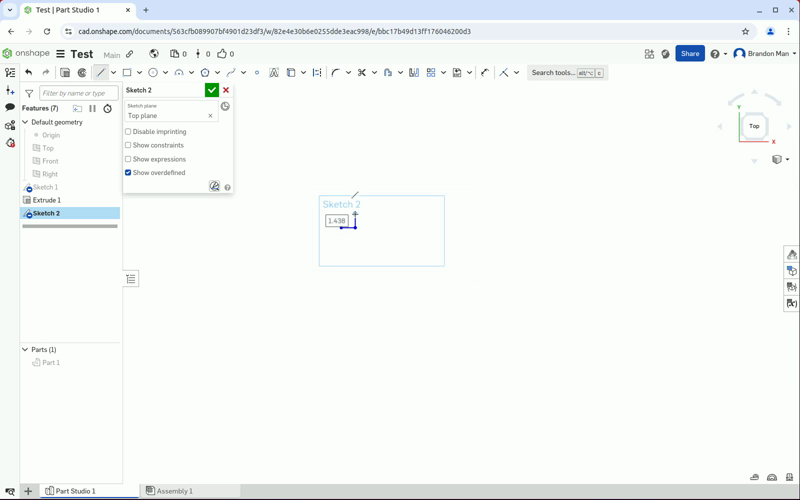
scroll(-6)
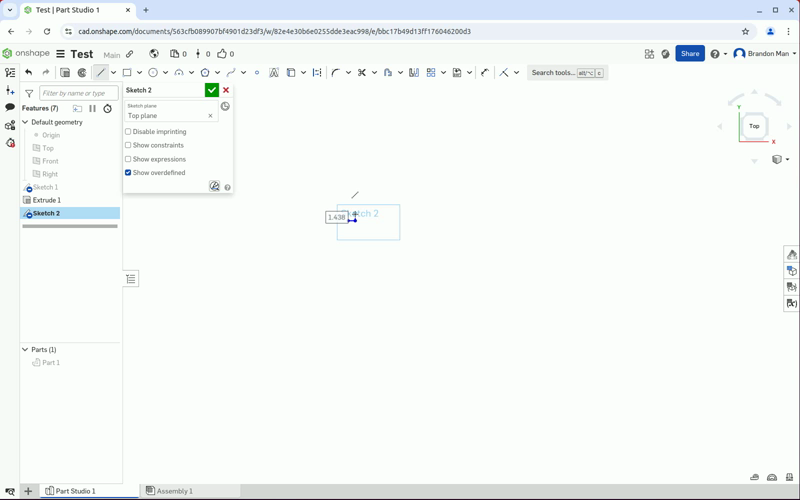
key_up(shift)
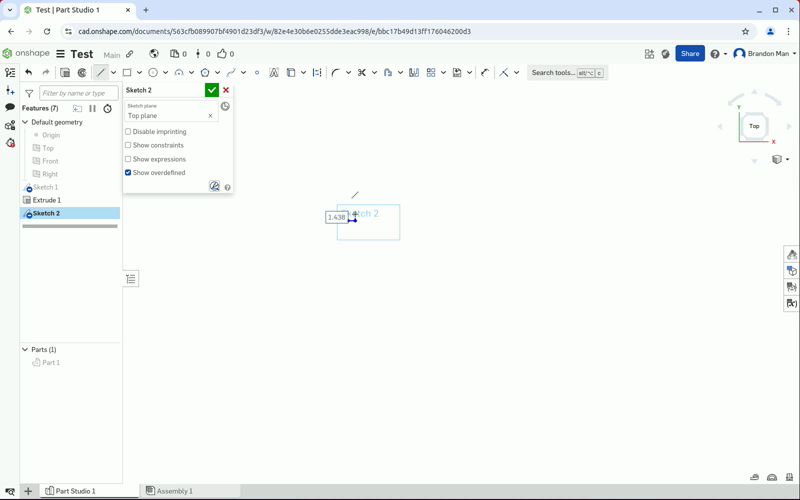
key_down(shift)
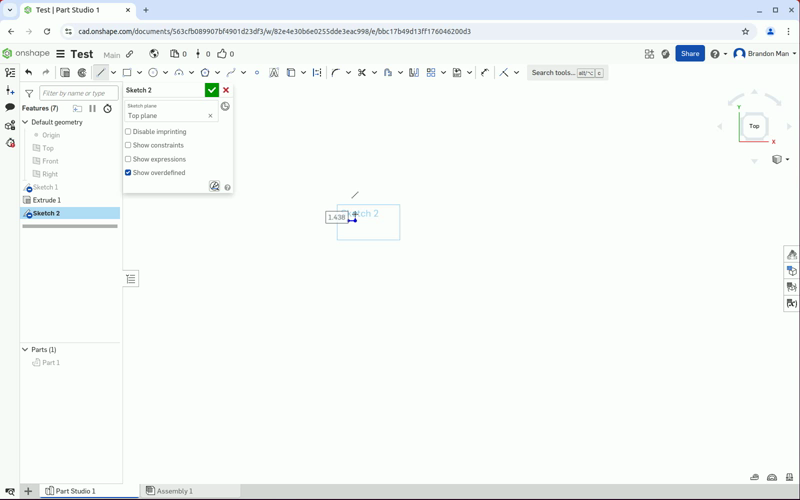
mouse_move(385, 213)
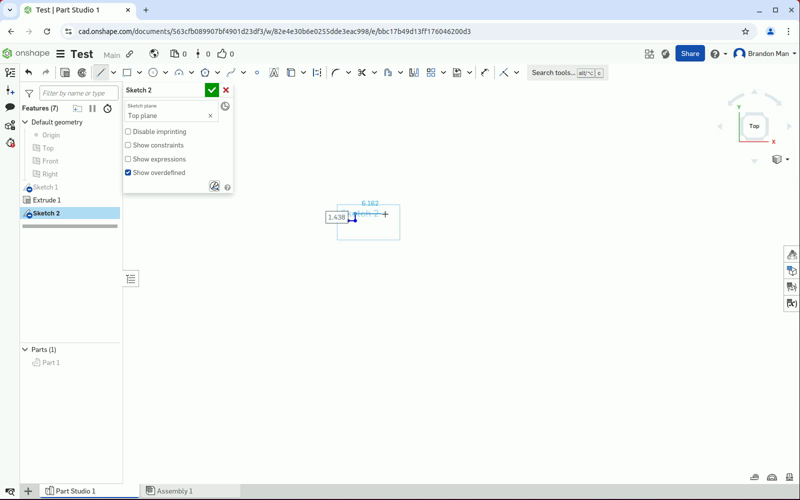
mouse_move(348, 213)
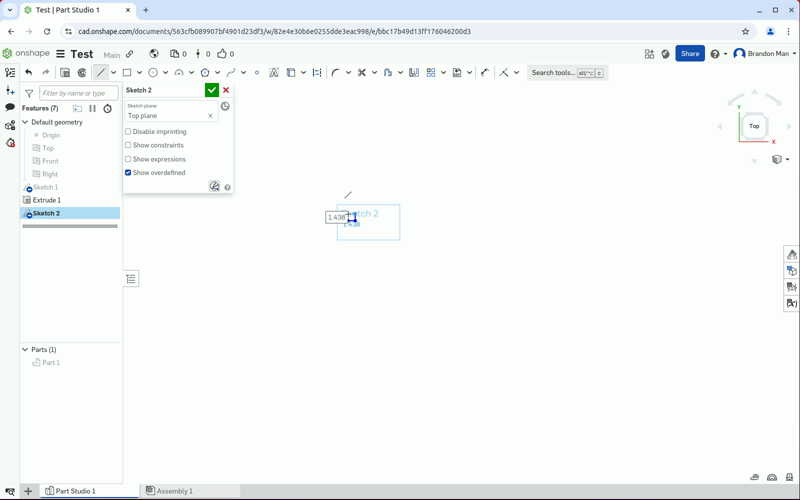
scroll(6)
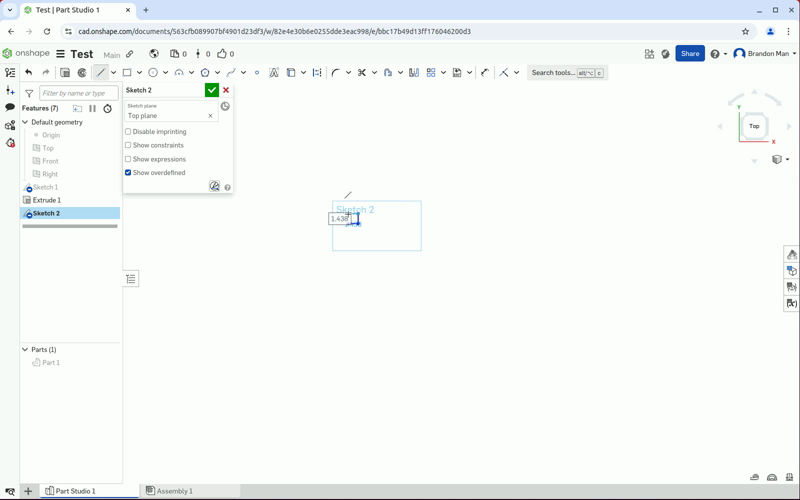
scroll(6)
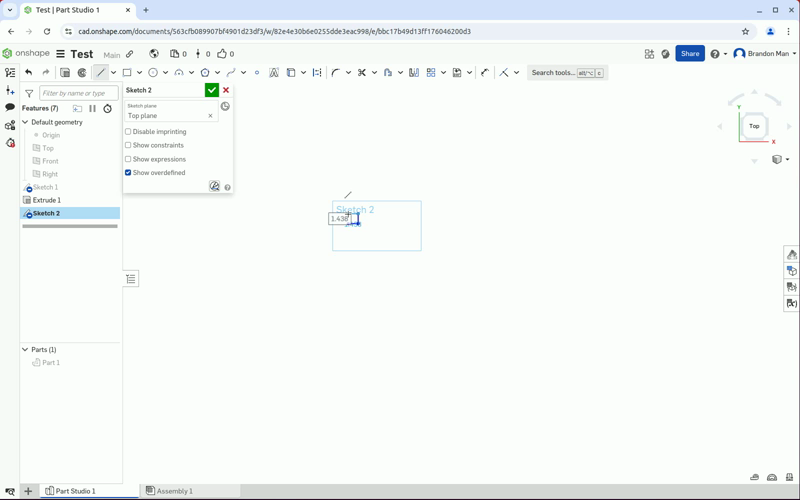
scroll(6)
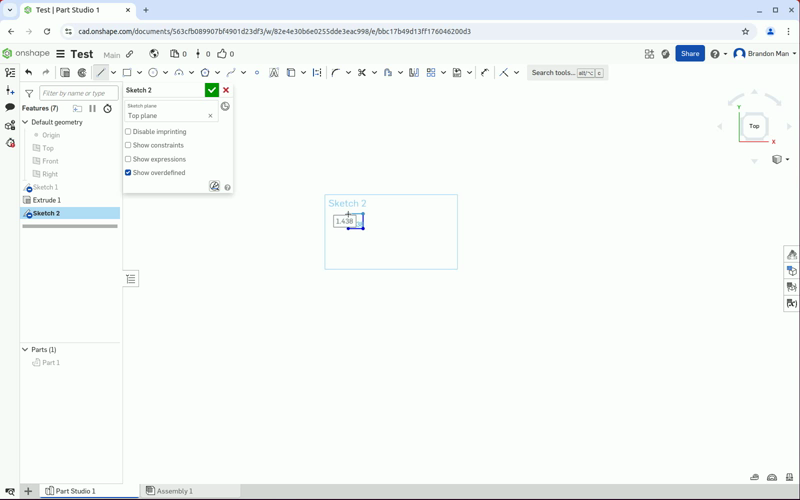
scroll(6)
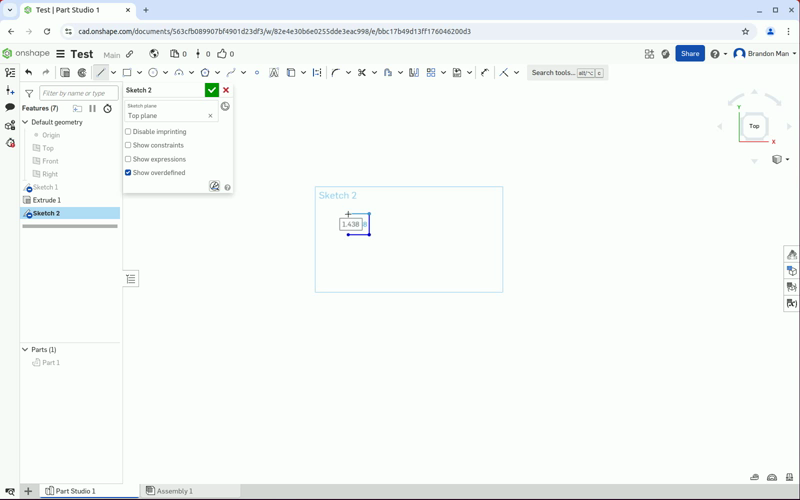
scroll(6)
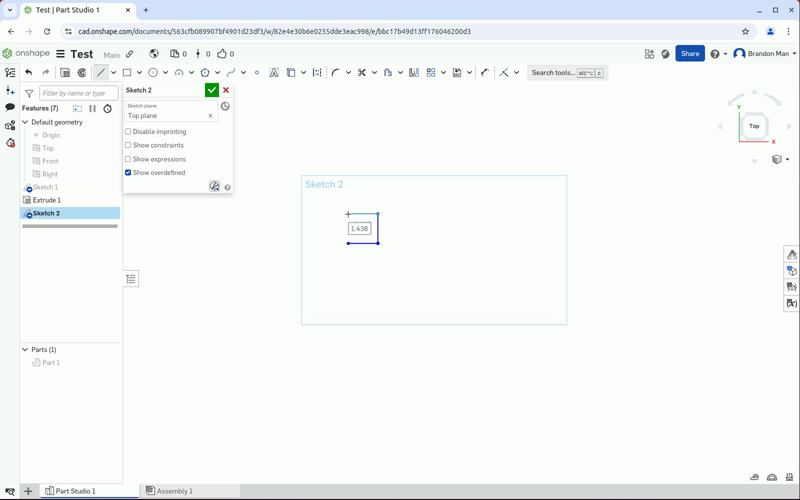
scroll(6)
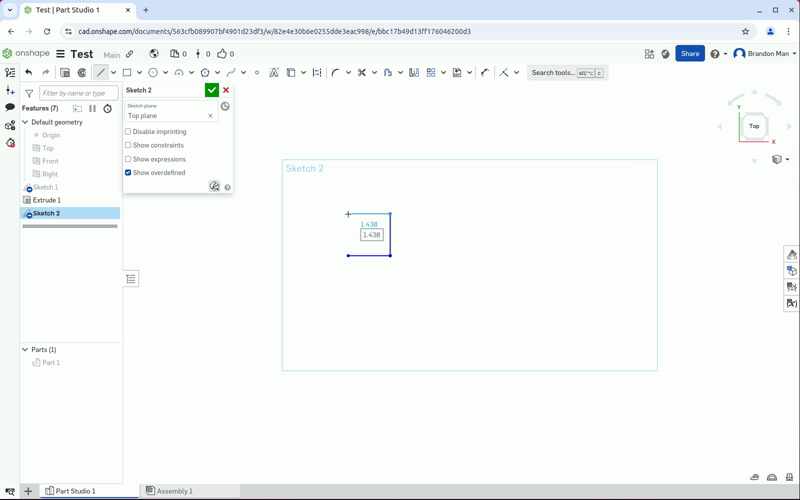
scroll(6)
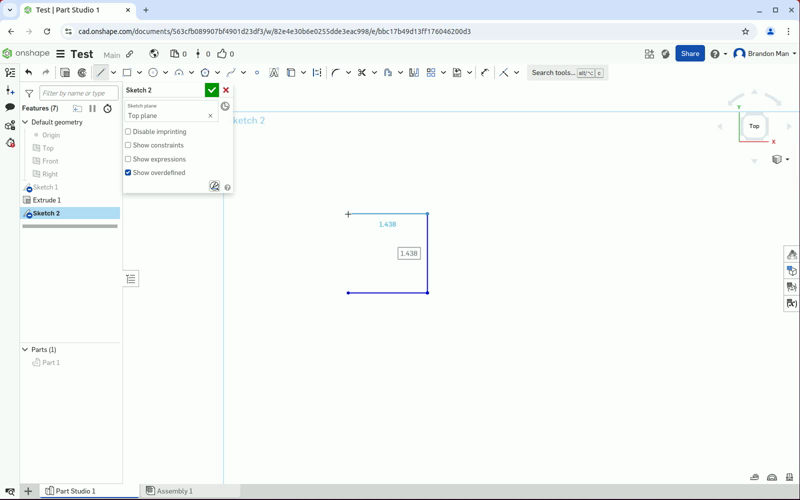
click(348, 213)
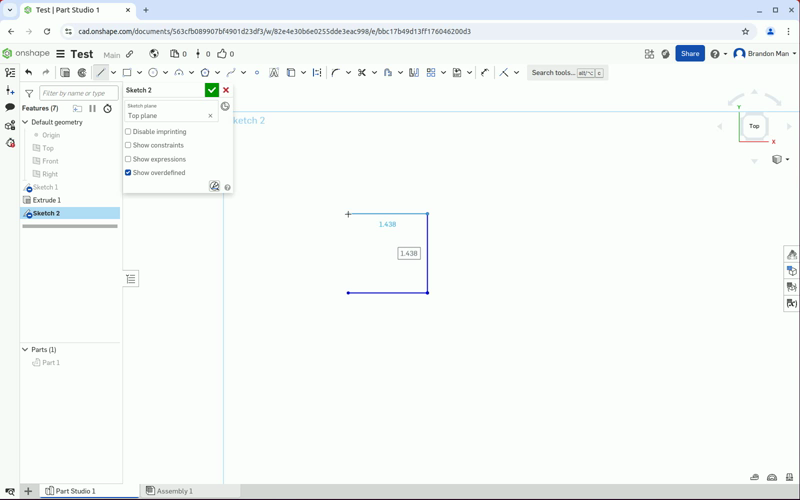
scroll(-6)
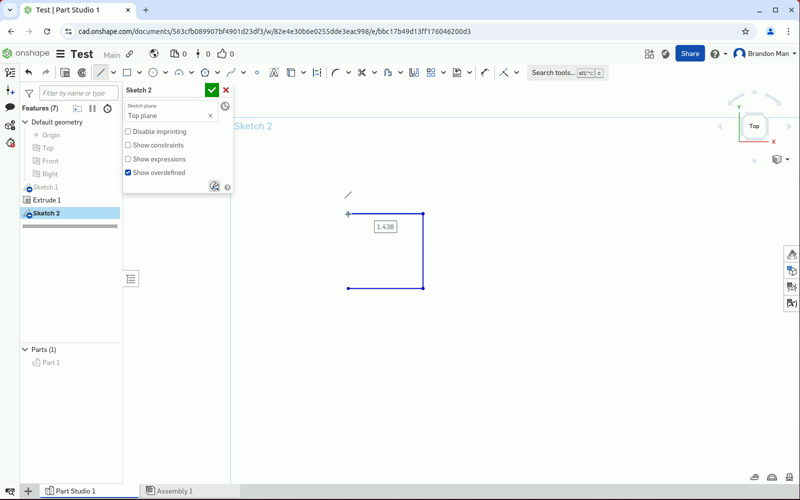
scroll(-6)
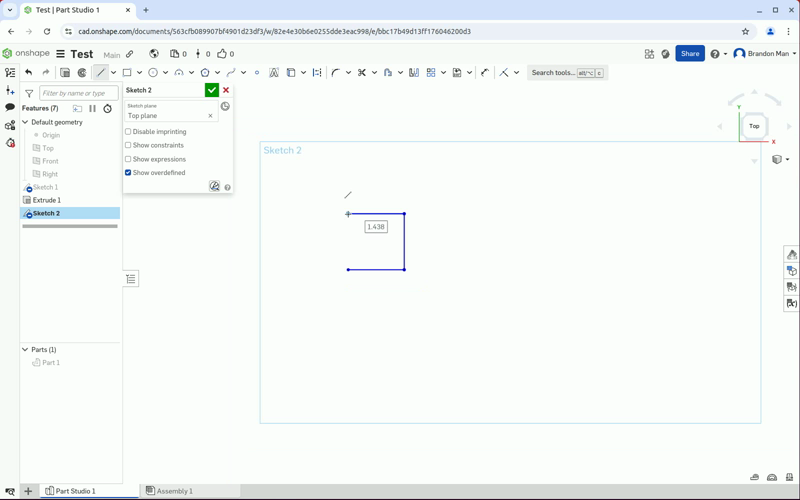
scroll(-6)
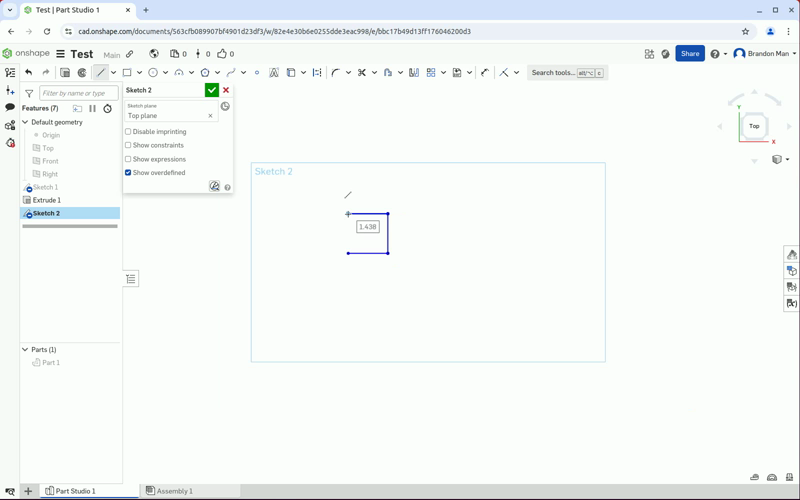
scroll(-6)
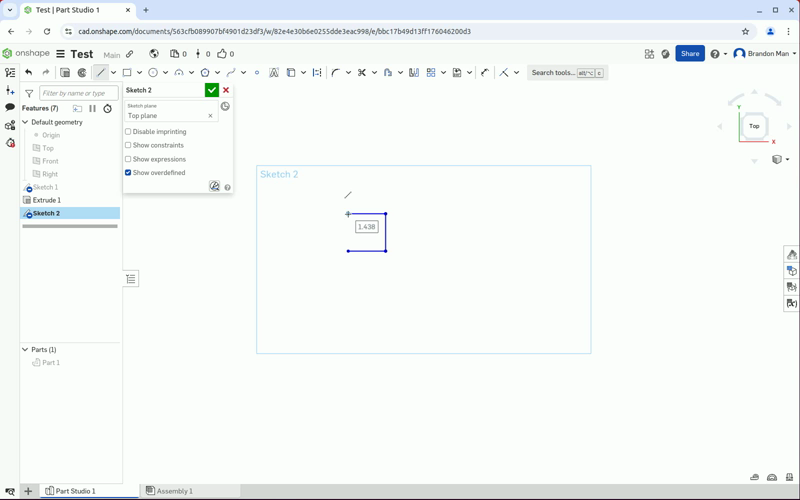
scroll(-6)
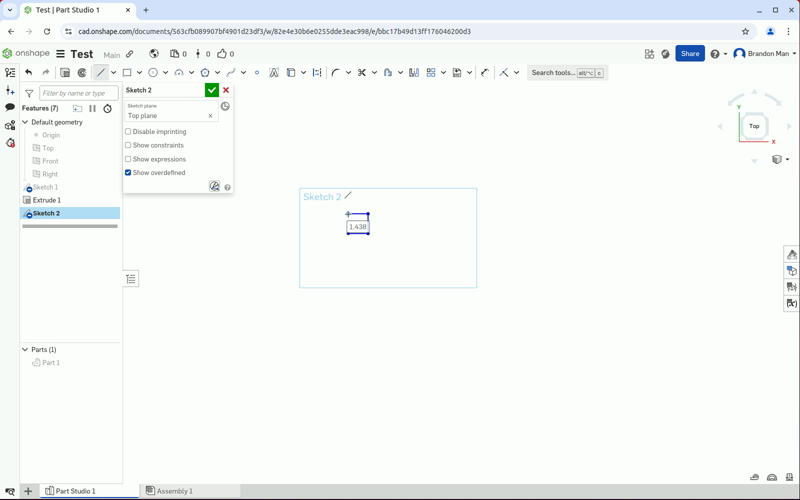
scroll(-6)
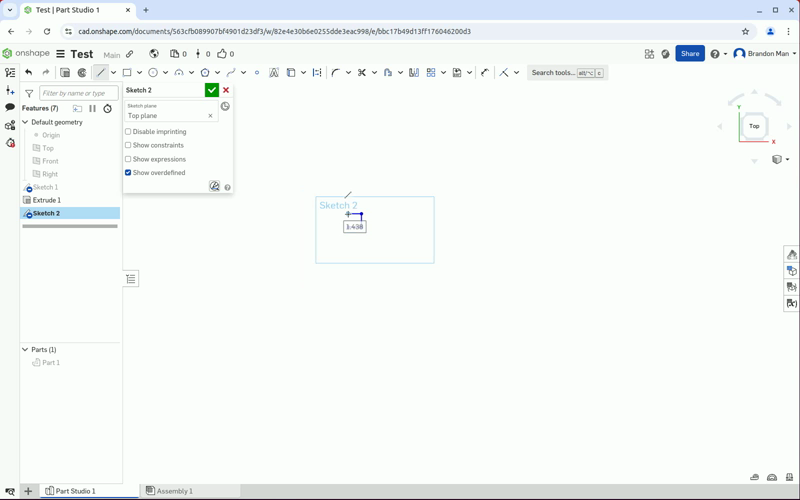
scroll(-6)
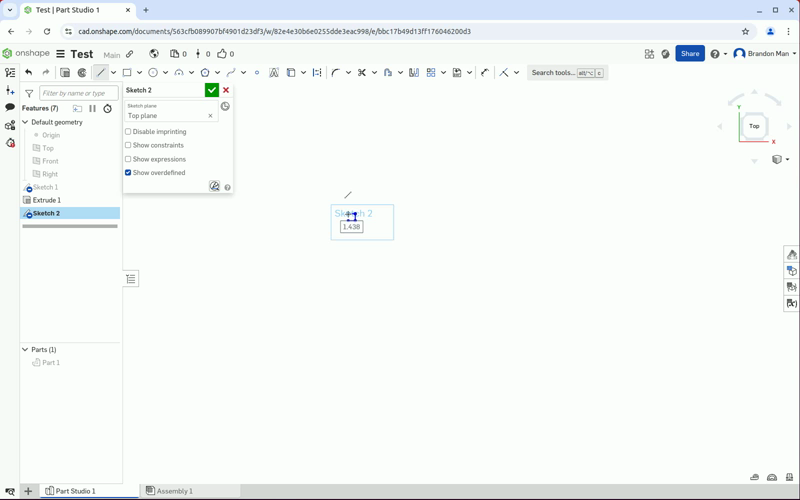
key_up(shift)
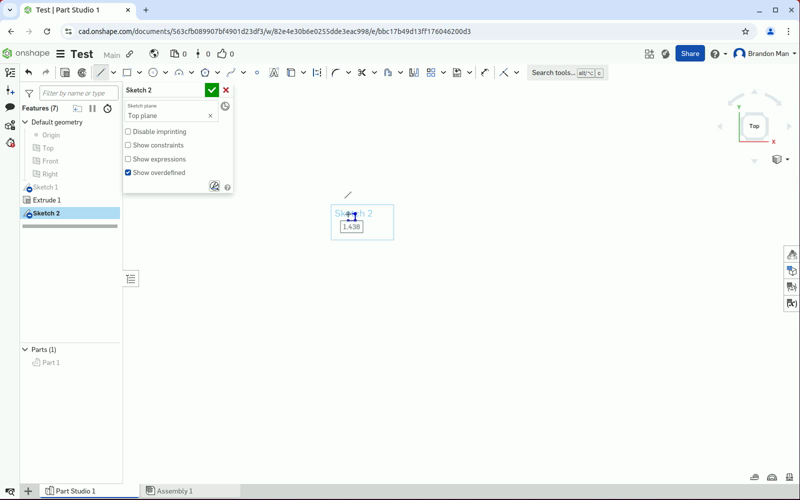
mouse_move(378, 213)
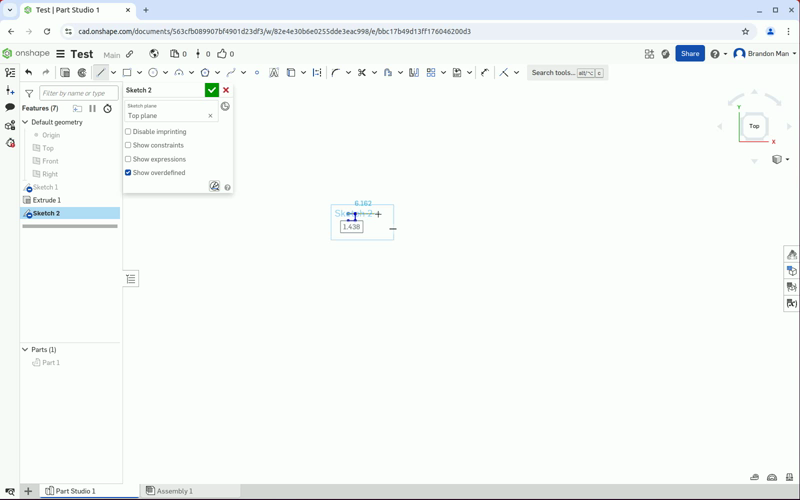
key_down(shift)
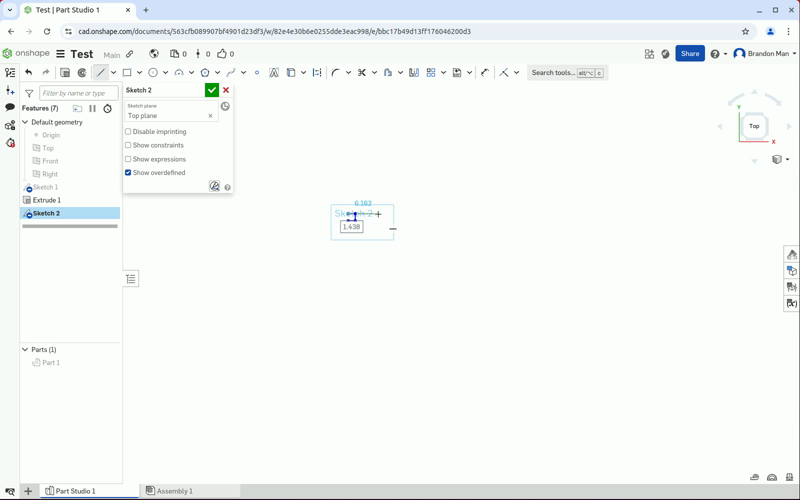
mouse_move(348, 220)
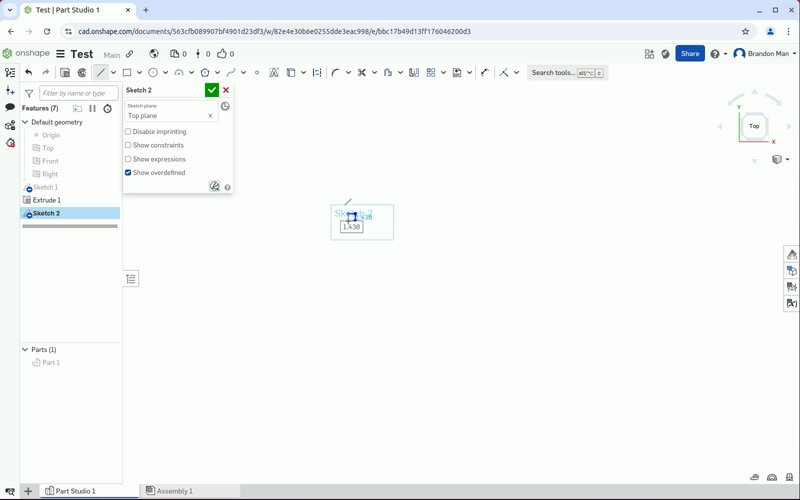
scroll(6)
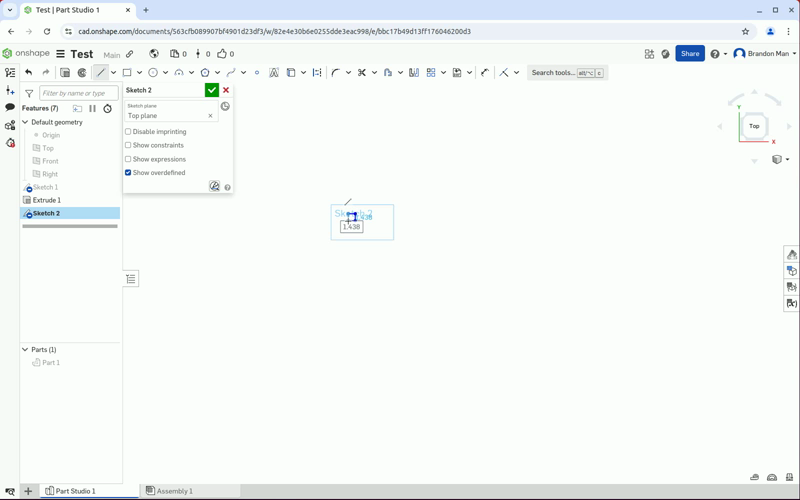
scroll(6)
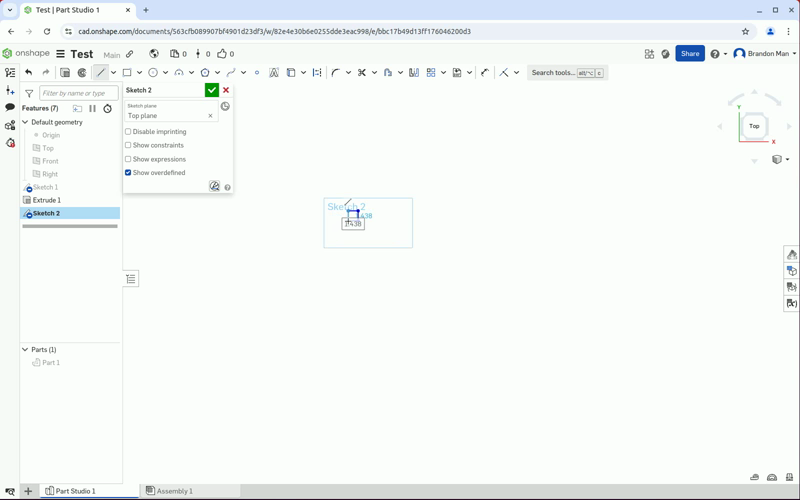
scroll(6)
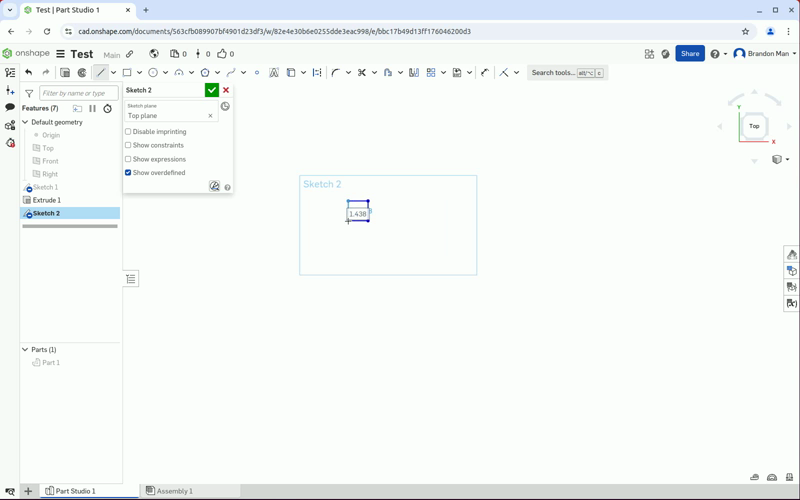
scroll(6)
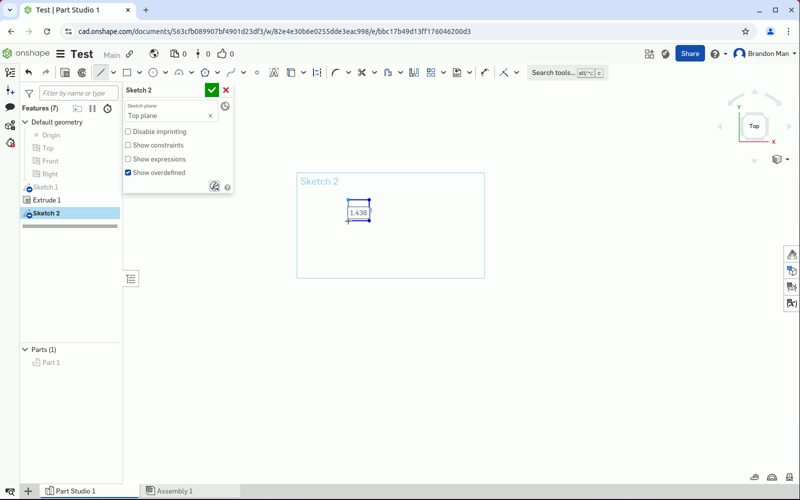
scroll(6)
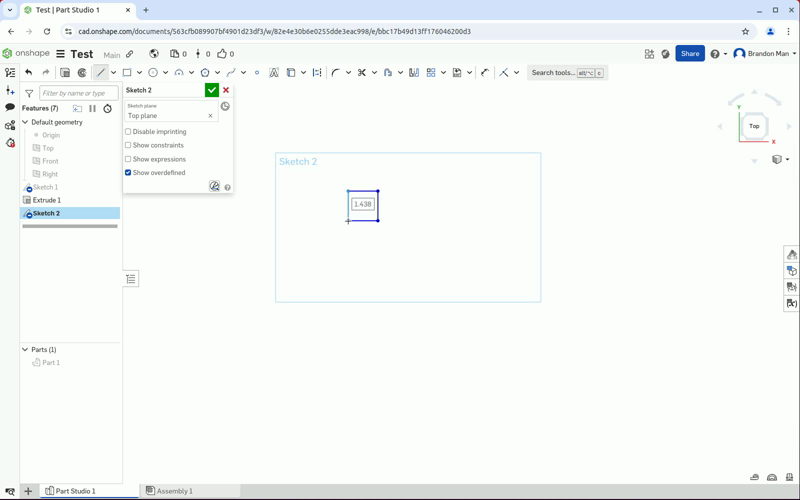
scroll(6)
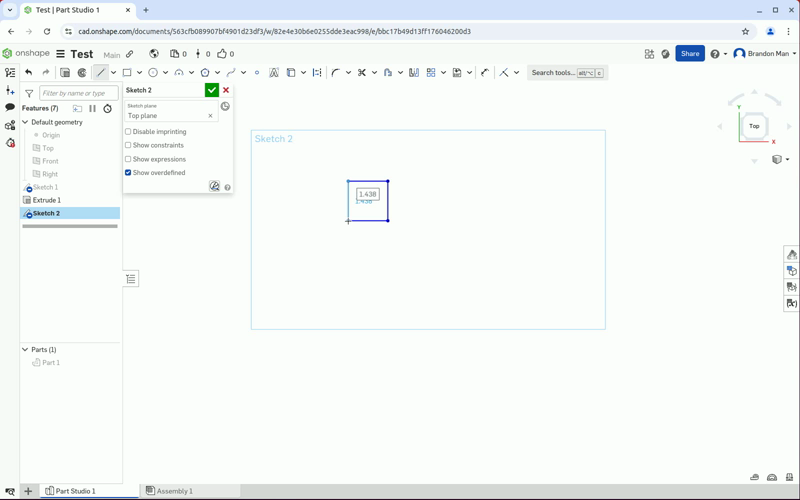
scroll(6)
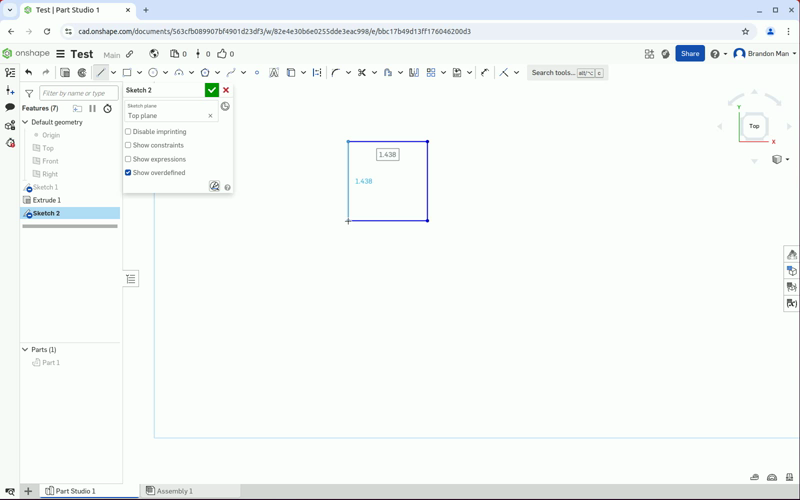
key_up(shift)
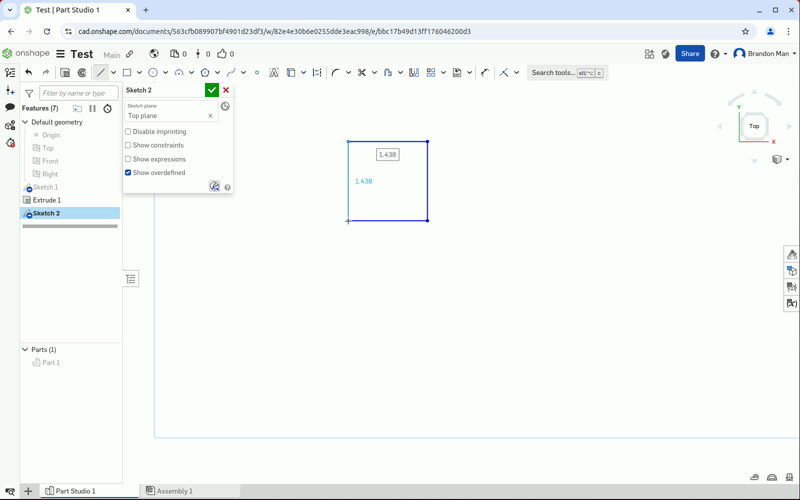
click(348, 220)
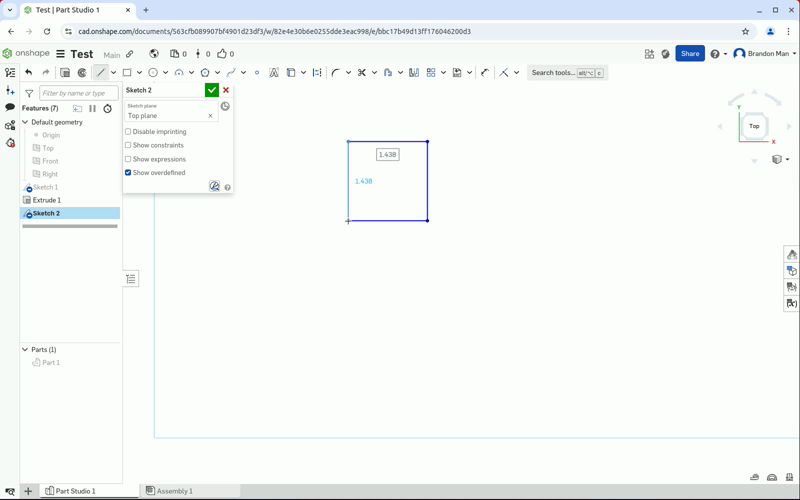
scroll(-6)
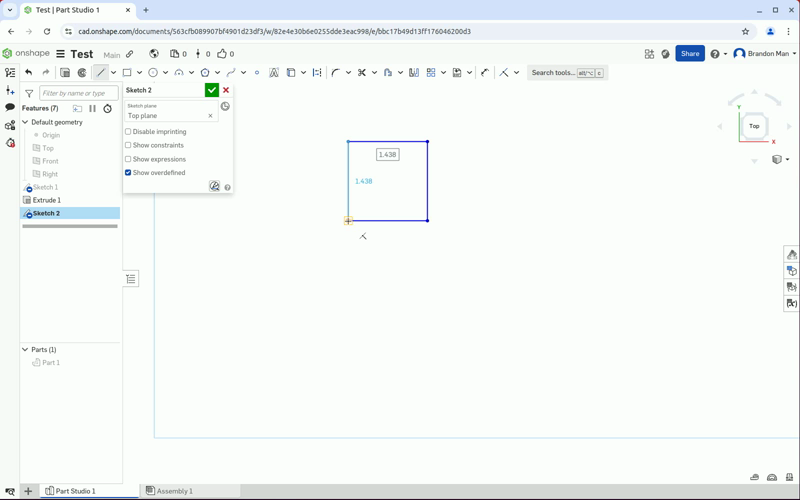
scroll(-6)
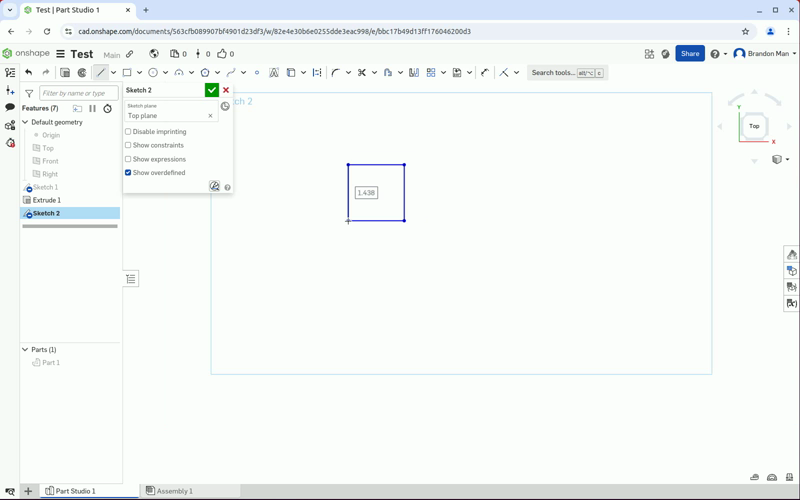
scroll(-6)
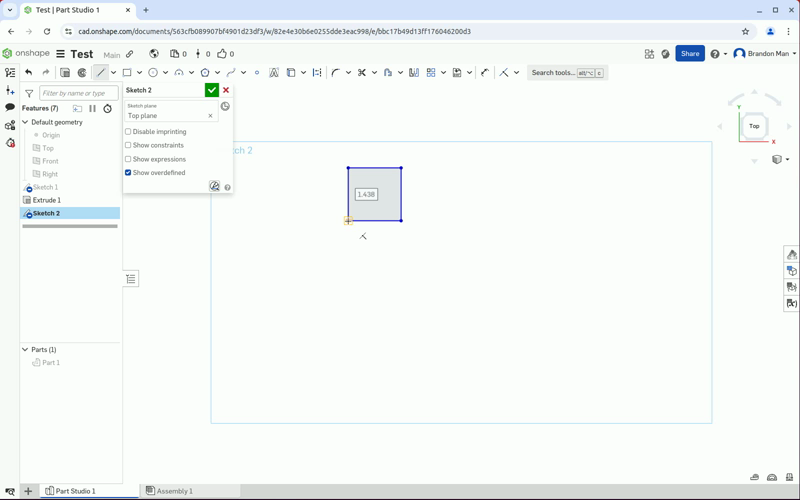
scroll(-6)
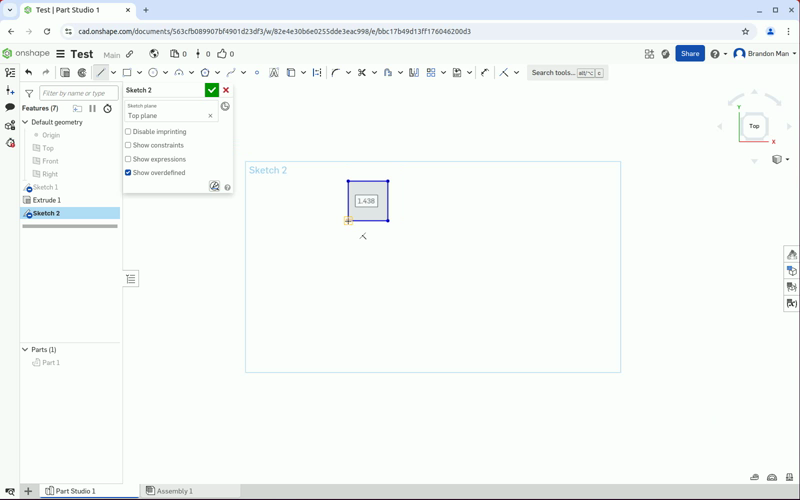
scroll(-6)
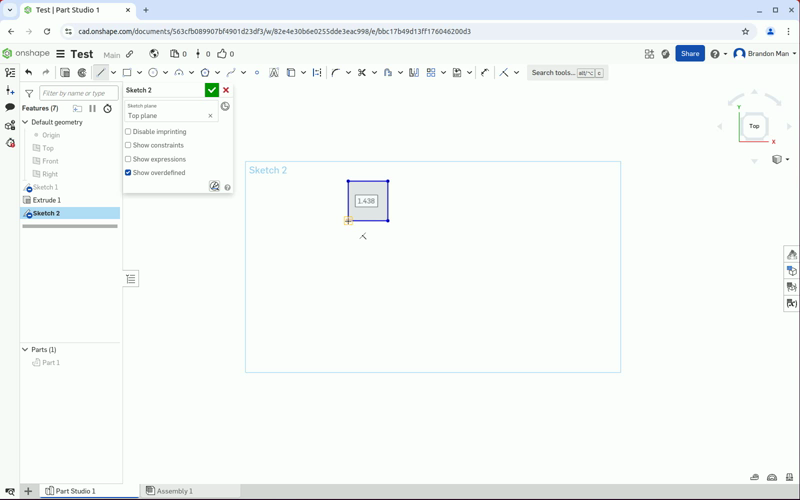
scroll(-6)
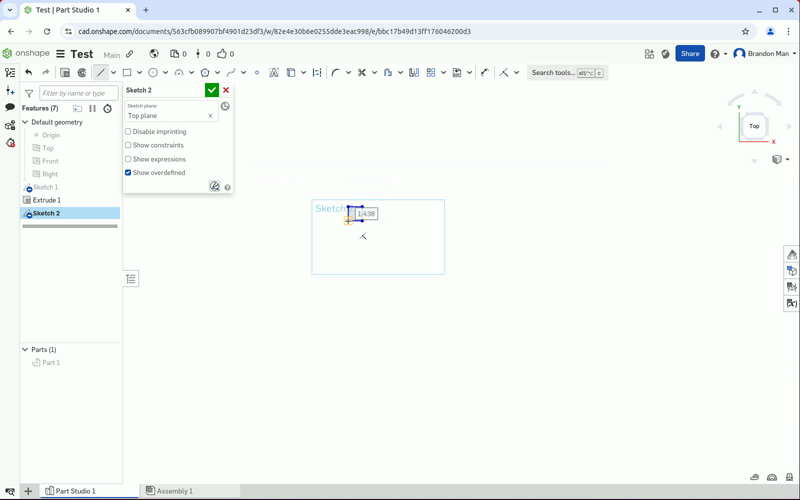
scroll(-6)
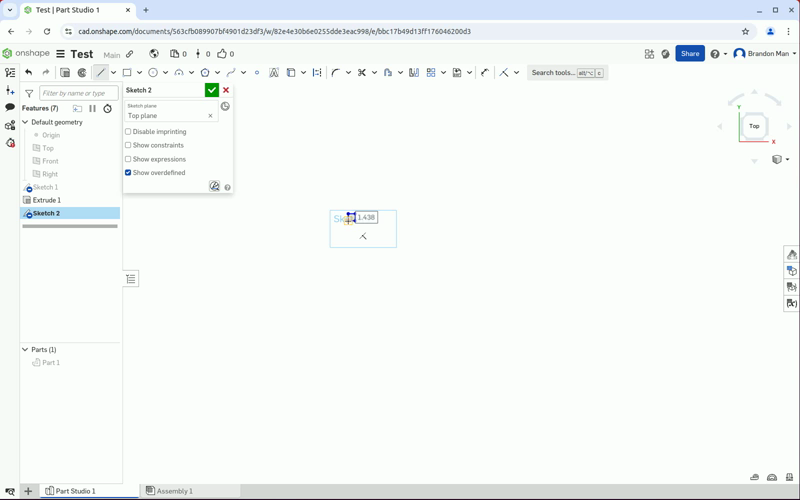
key(esc)
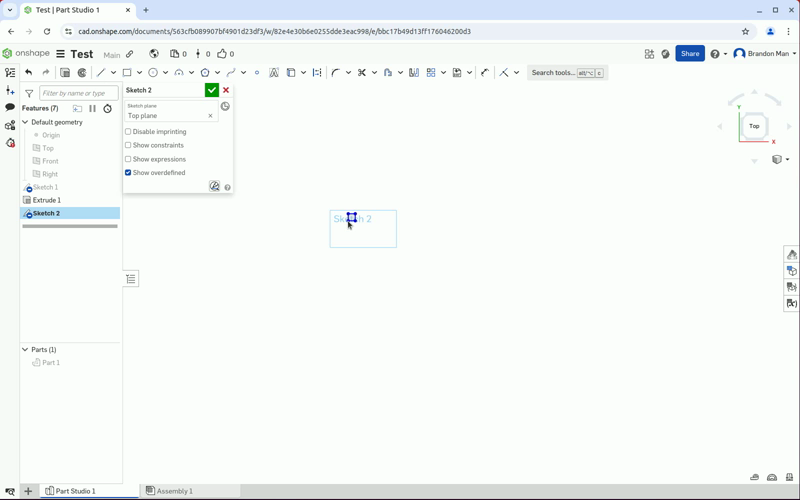
mouse_move(355, 220)
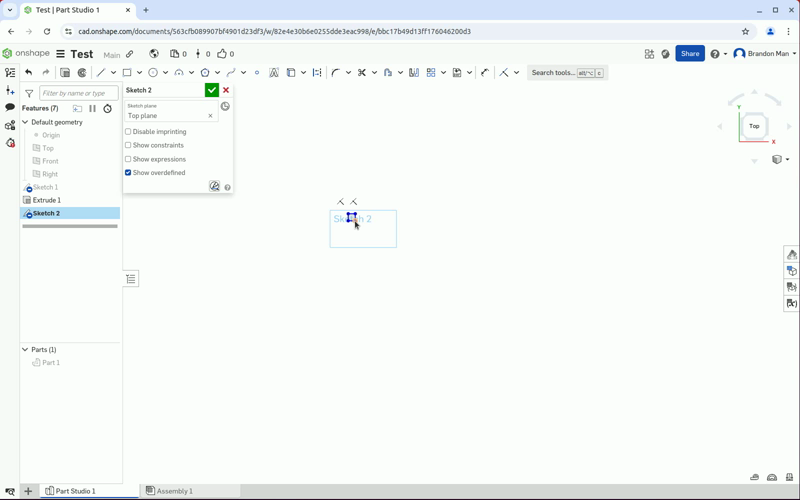
scroll(6)
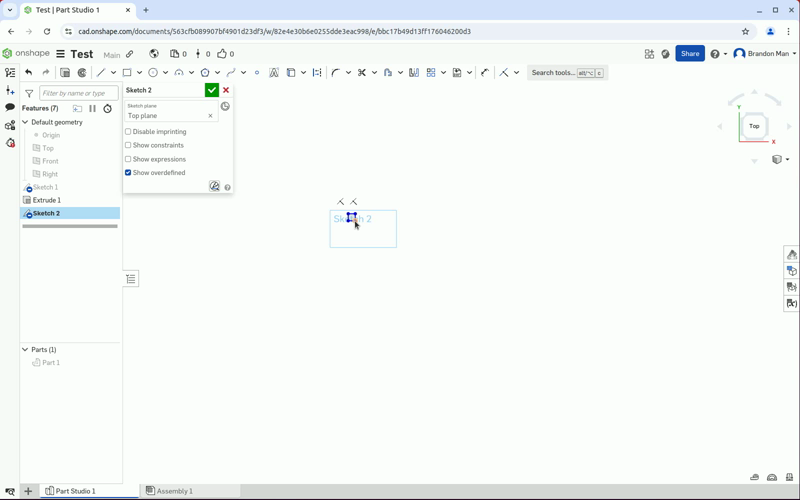
scroll(6)
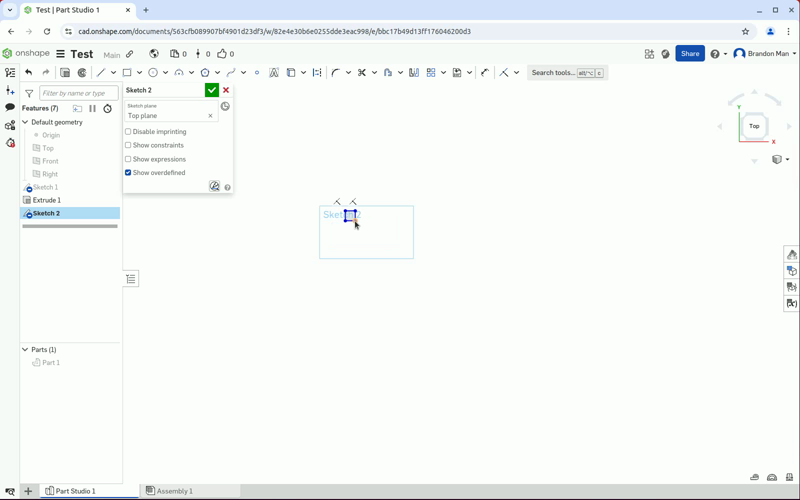
scroll(6)
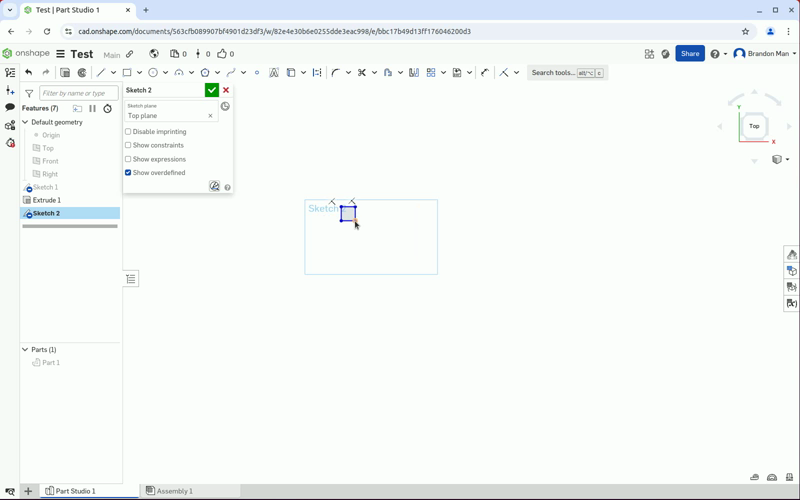
scroll(6)
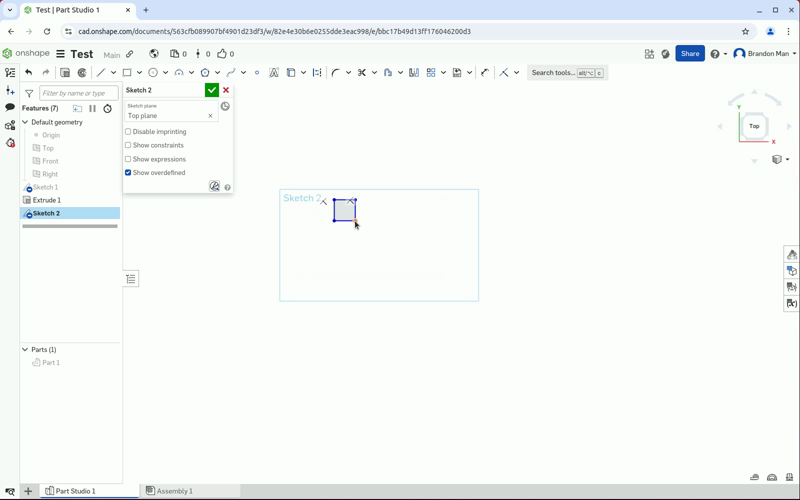
scroll(6)
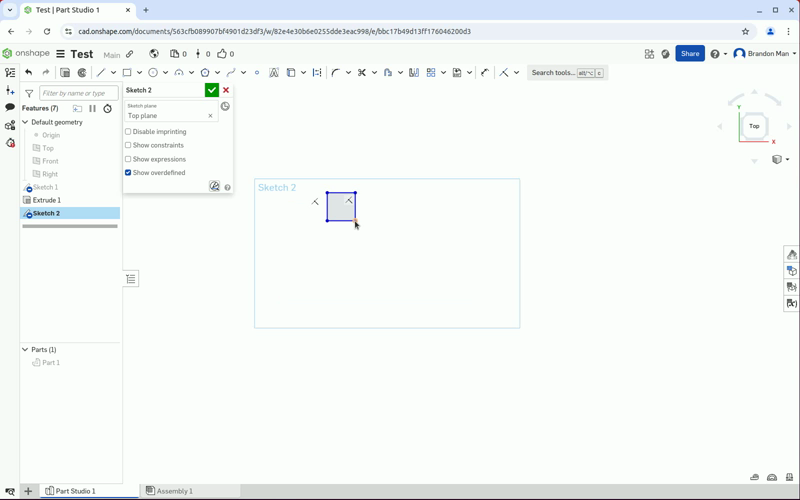
scroll(6)
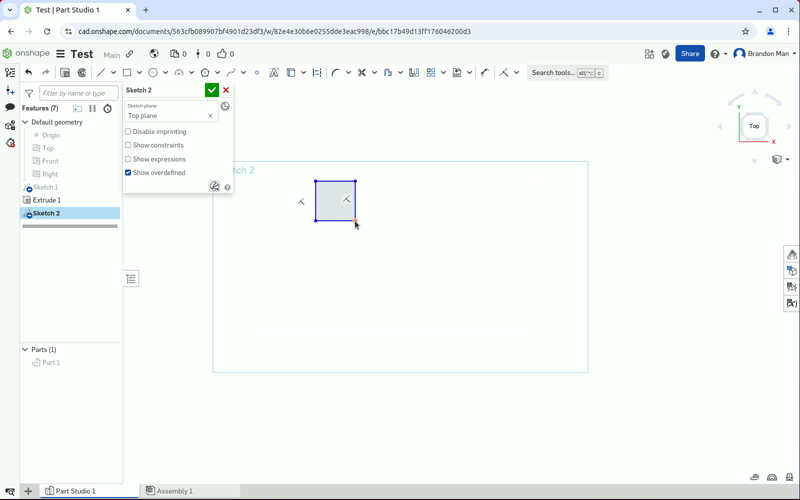
scroll(6)
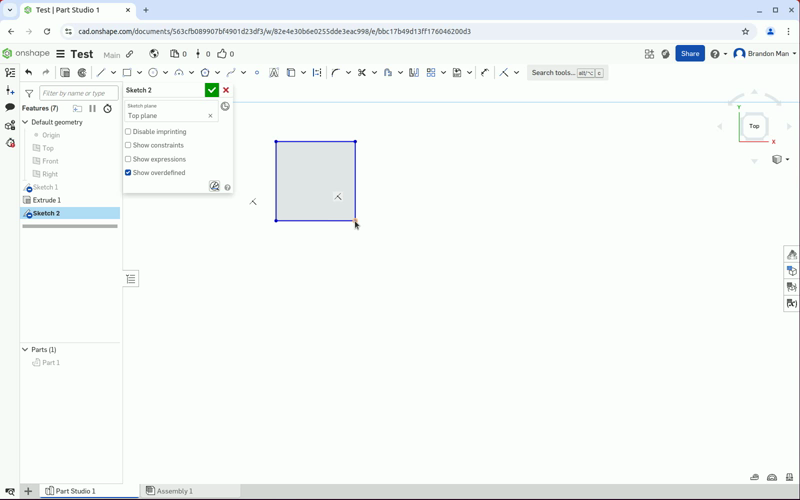
click(355, 220)
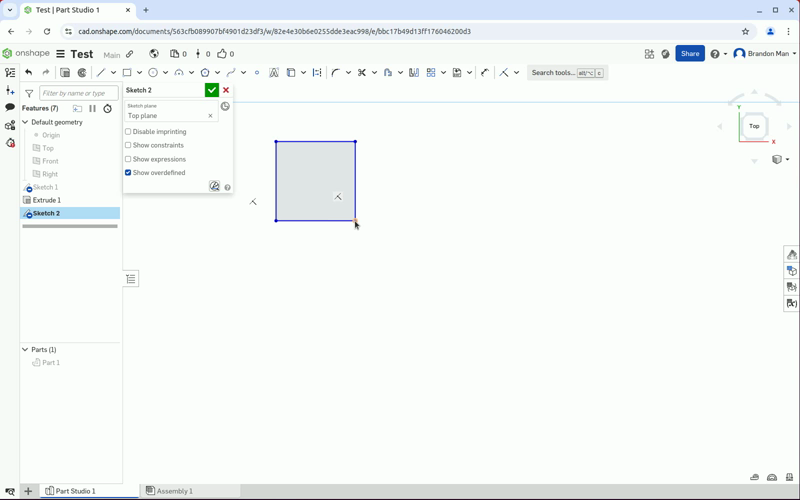
scroll(-6)
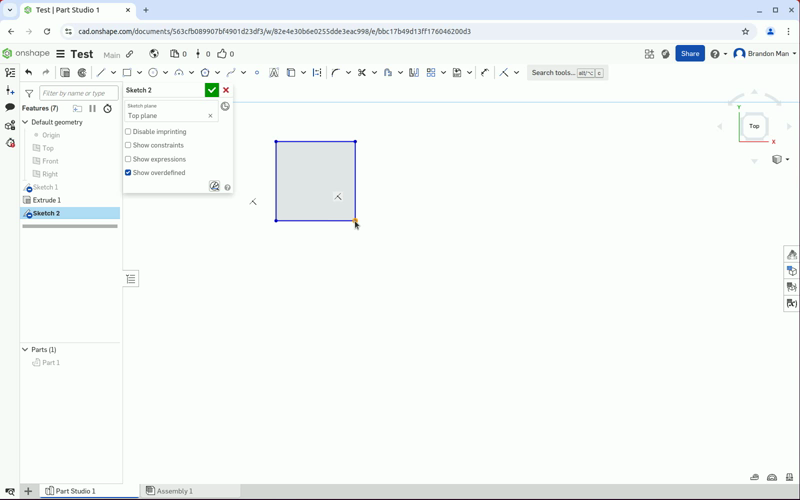
scroll(-6)
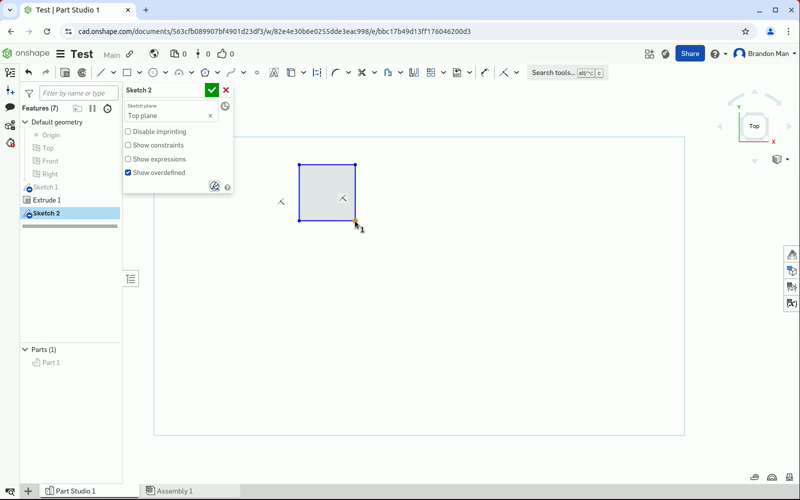
scroll(-6)
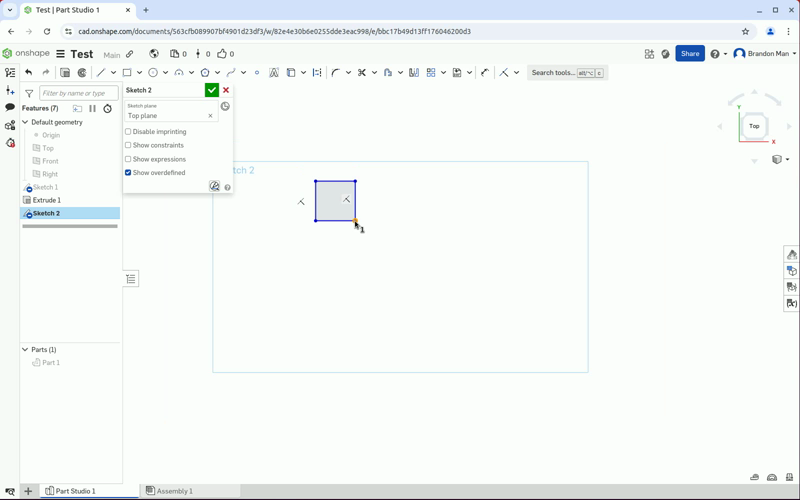
scroll(-6)
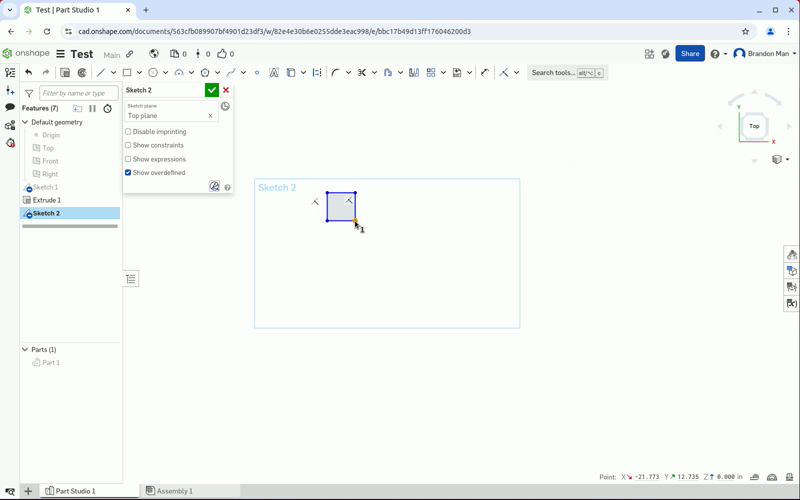
scroll(-6)
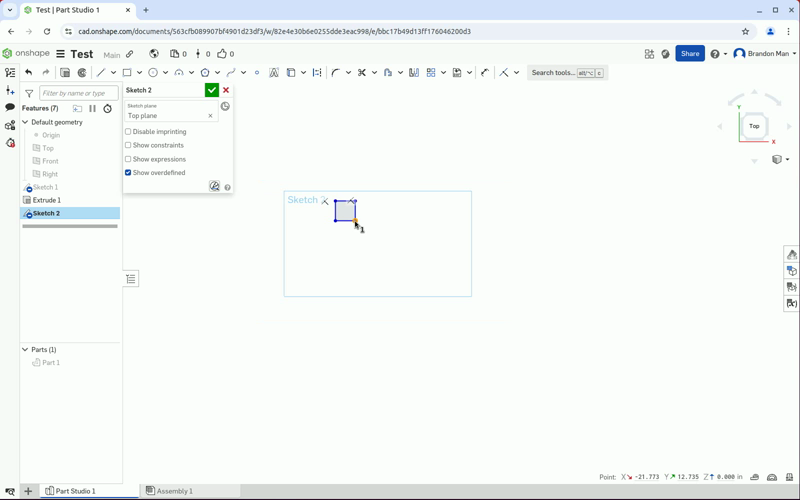
scroll(-6)
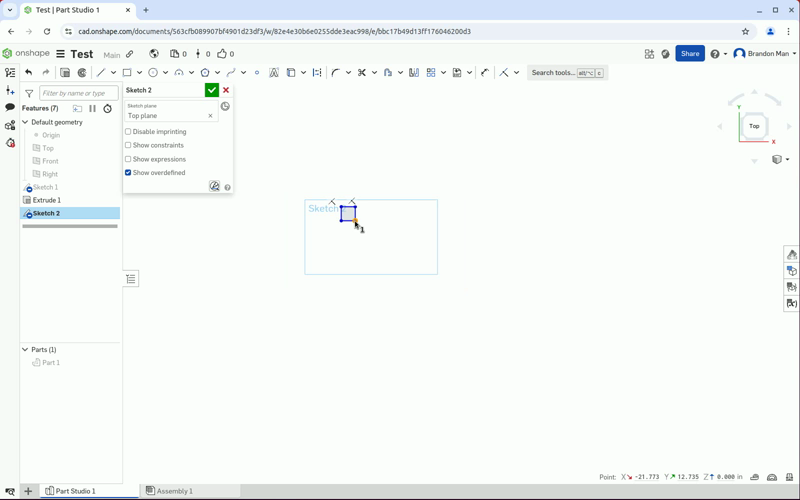
scroll(-6)
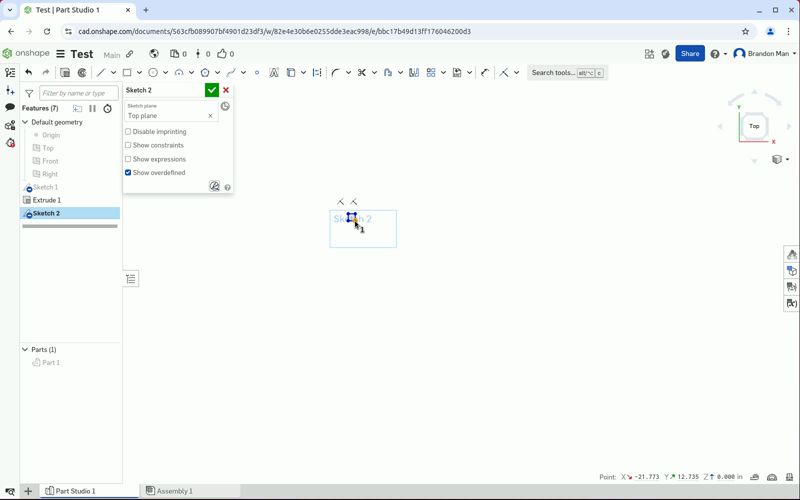
mouse_move(73, 352)
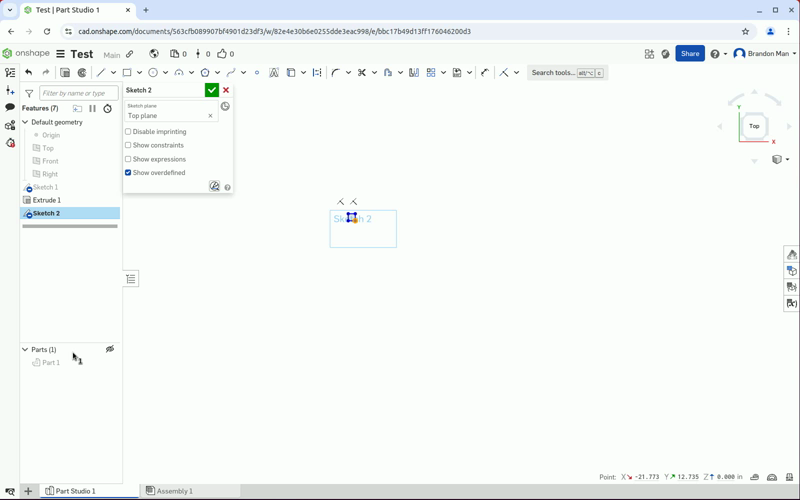
key(shift+y)
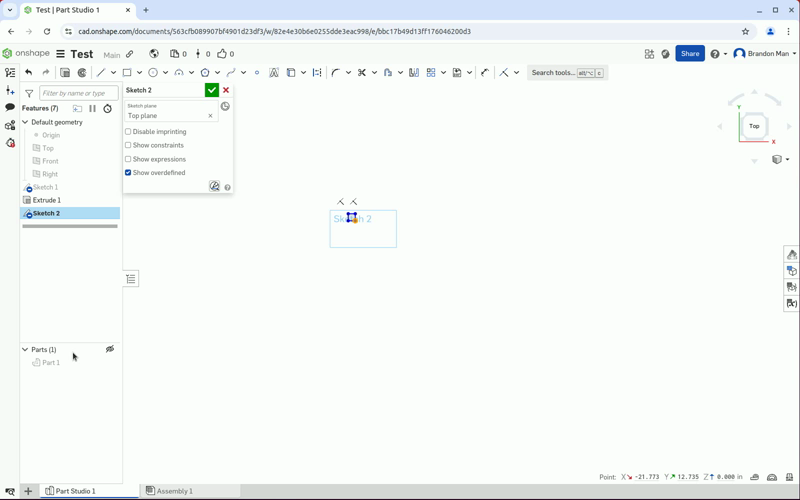
key(shift+e)
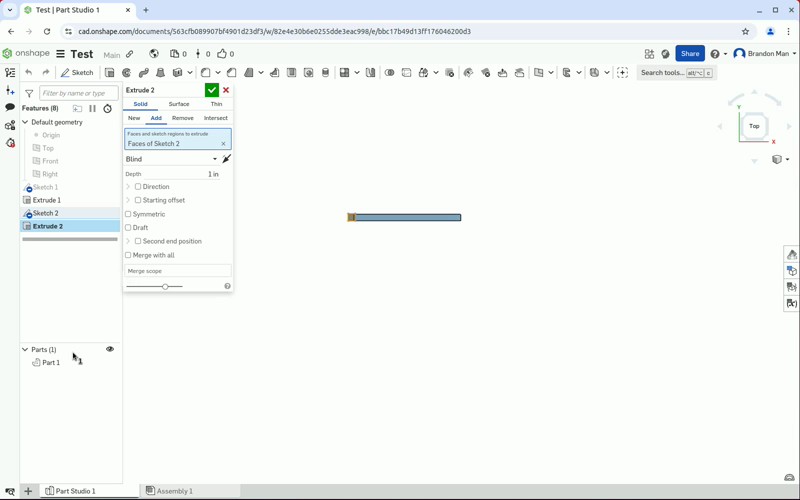
mouse_move(143, 106)
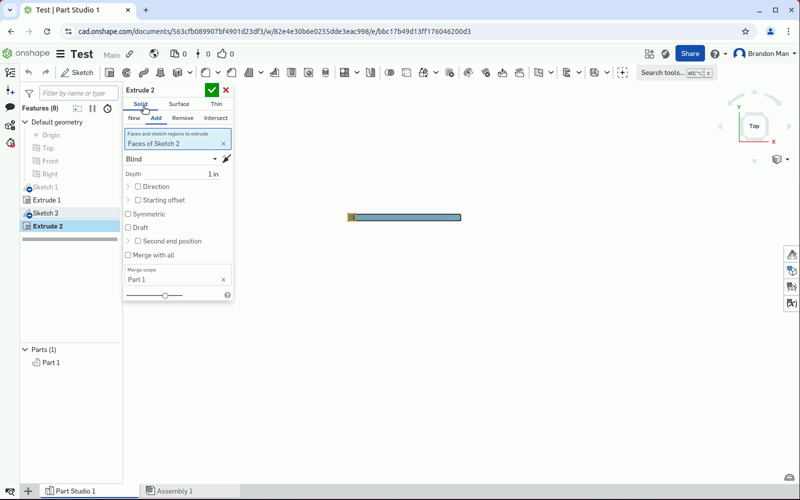
click(143, 106)
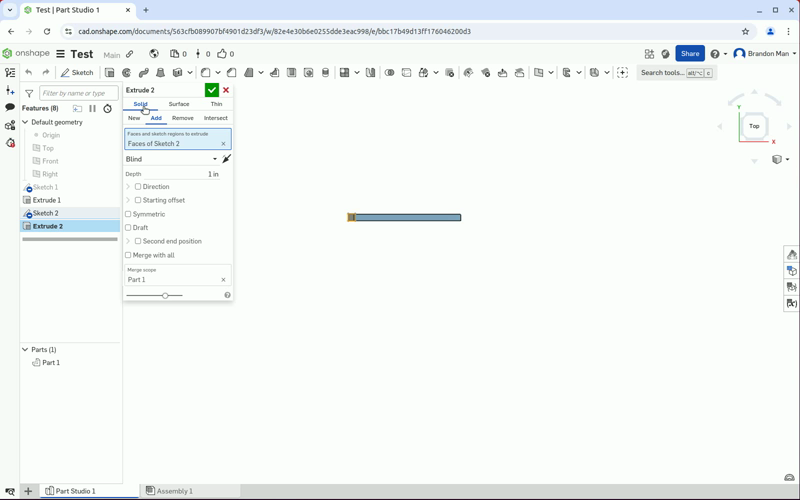
mouse_move(137, 120)
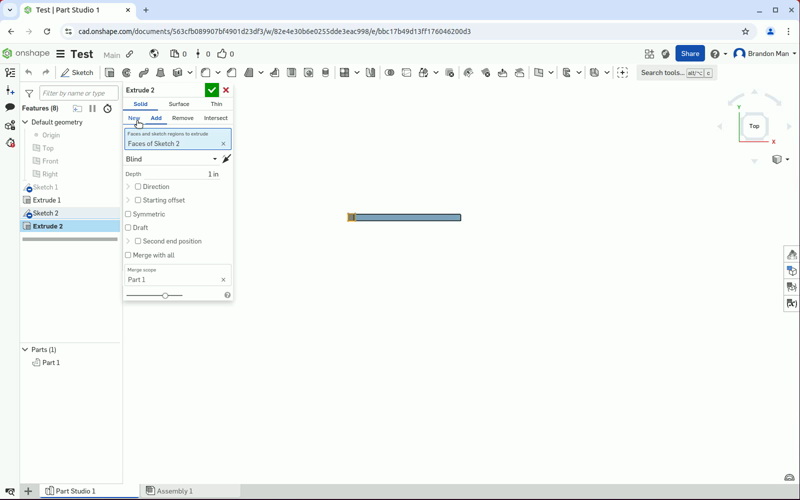
click(137, 120)
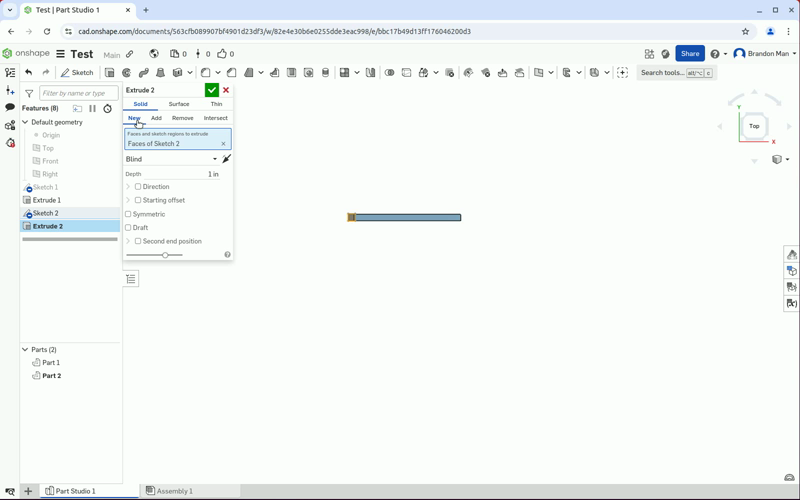
key(tab, 4)
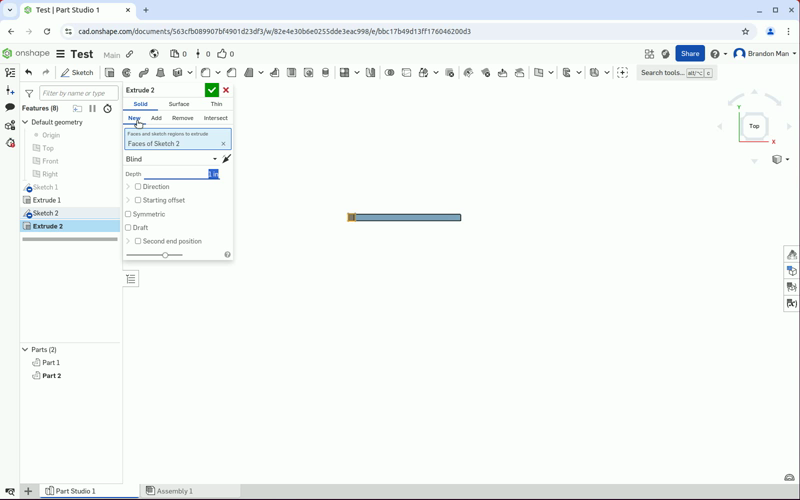
text(13.48)
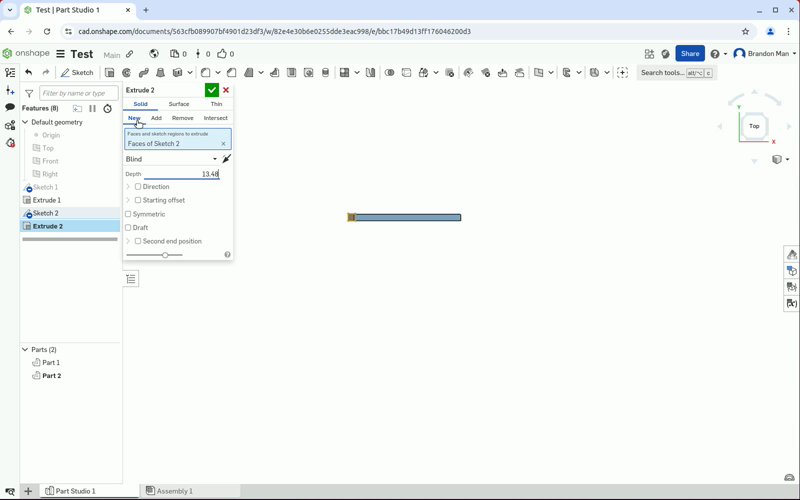
key(enter)
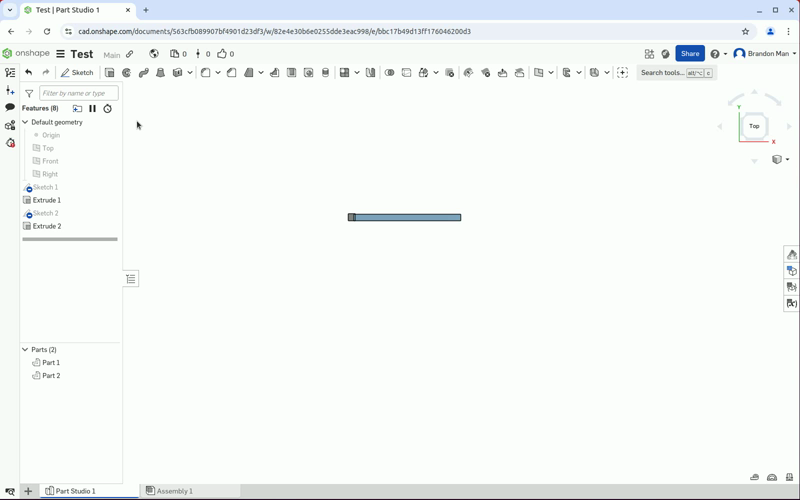
key(shift+h)
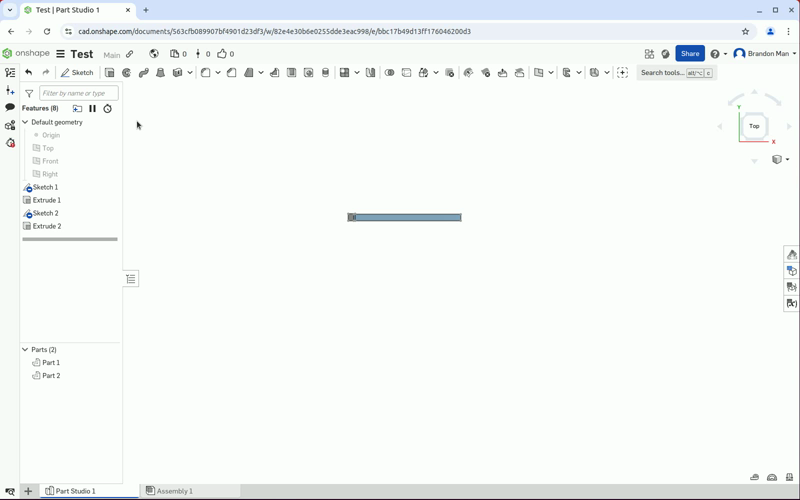
key(shift+h)
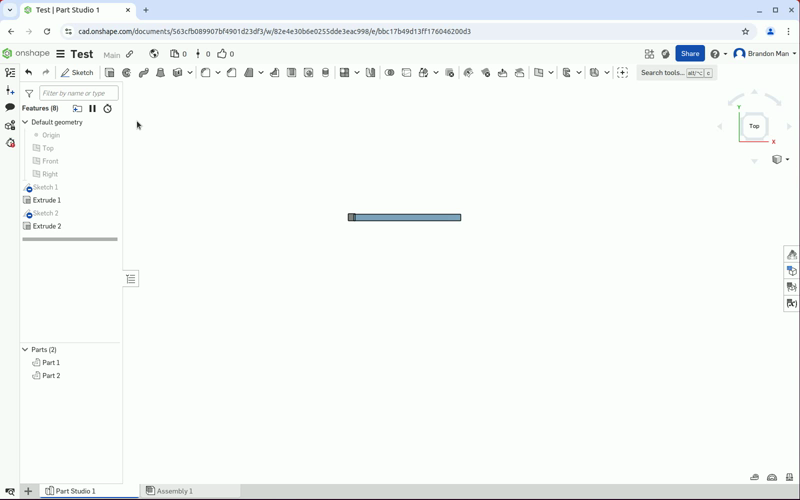
mouse_move(73, 189)
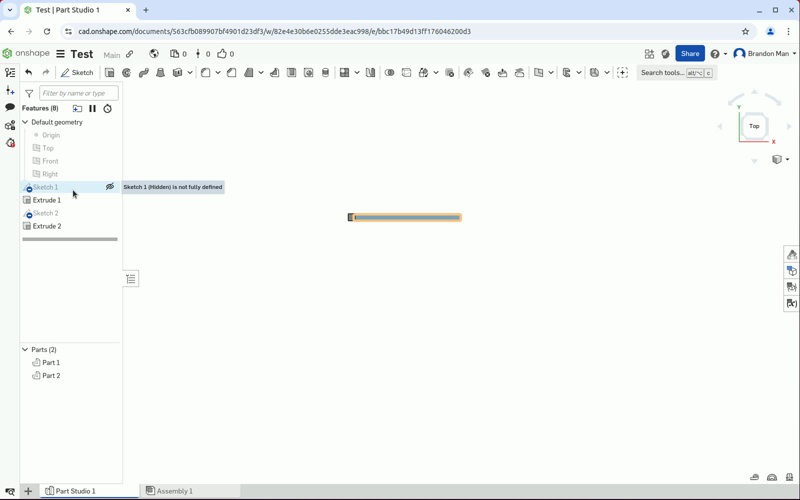
click(73, 189)
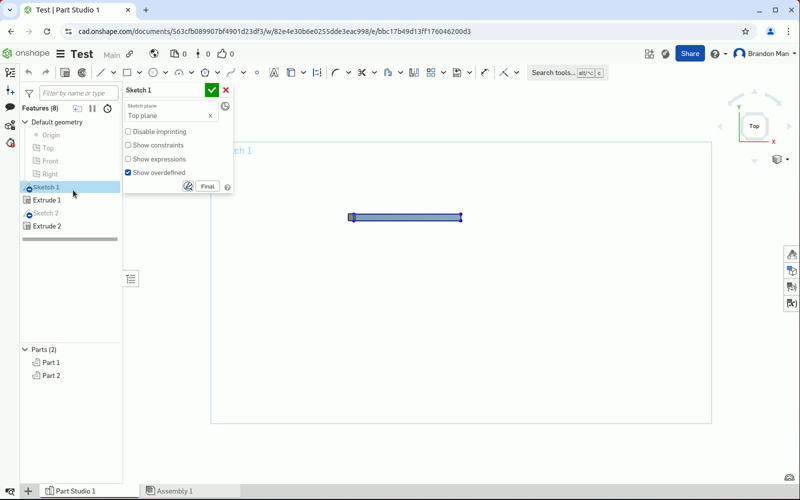
mouse_move(229, 92)
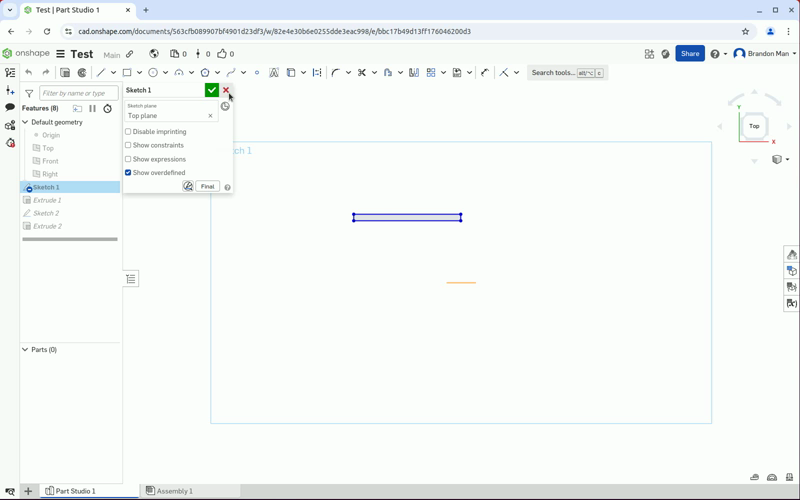
click(229, 92)
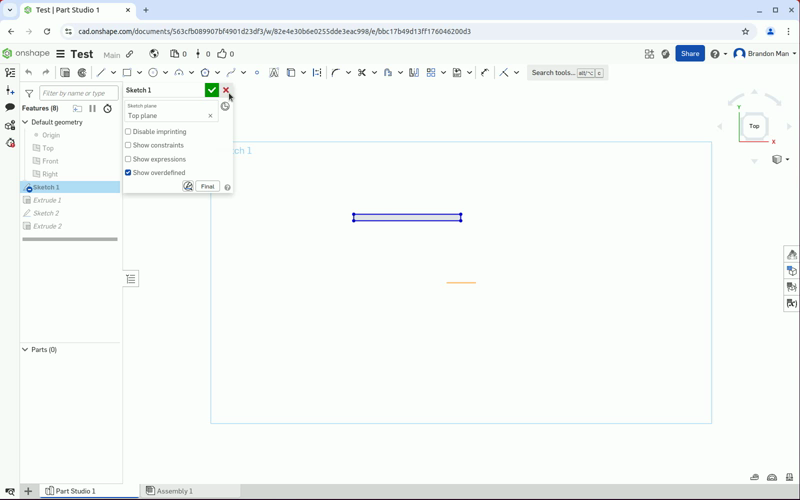
key(shift+s)
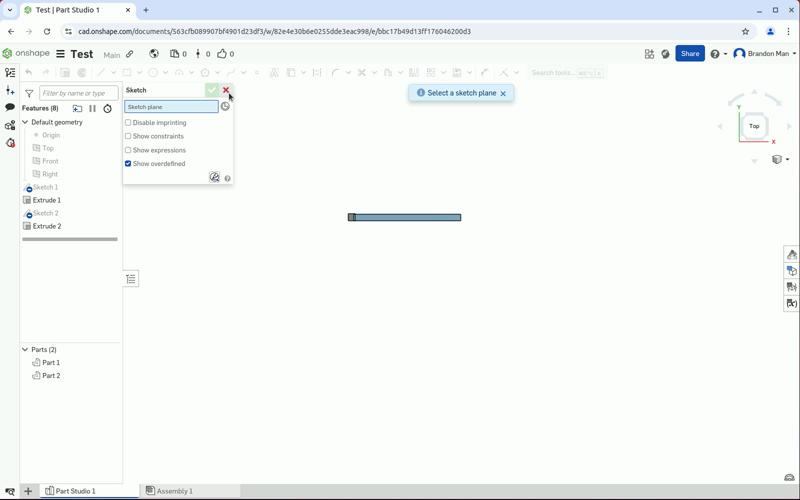
mouse_move(73, 150)
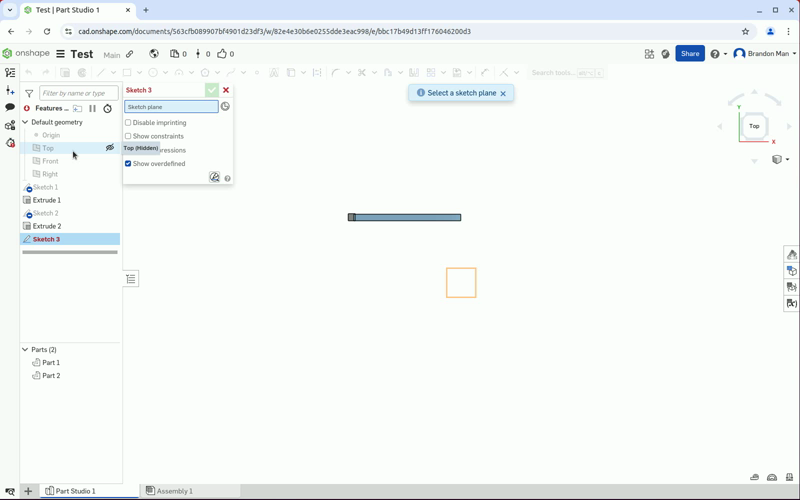
click(73, 150)
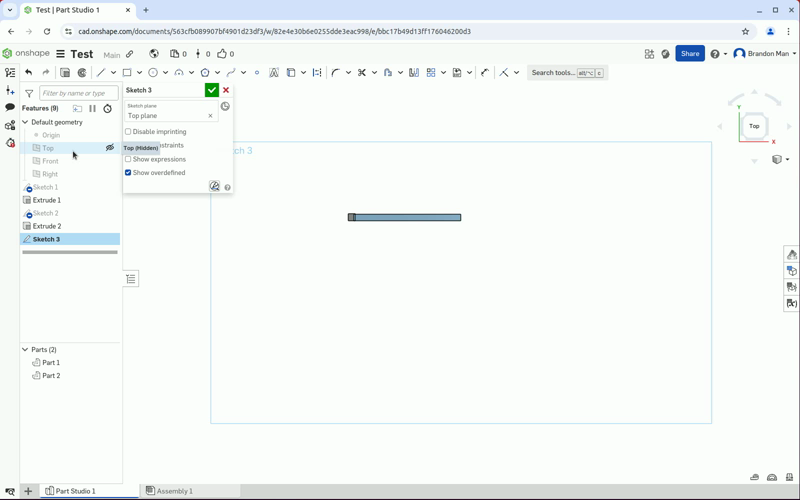
mouse_move(73, 352)
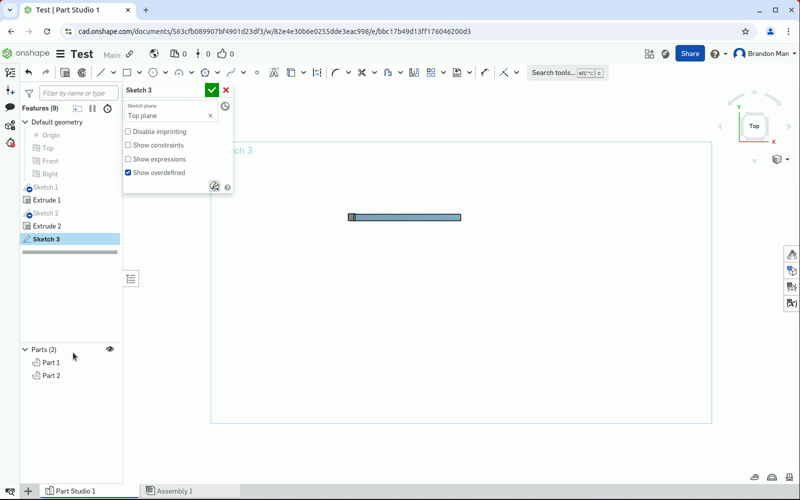
key(y)
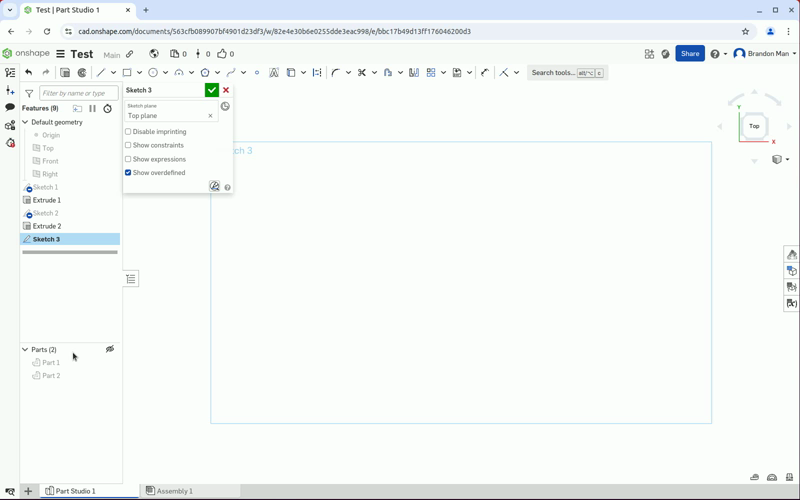
key(l)
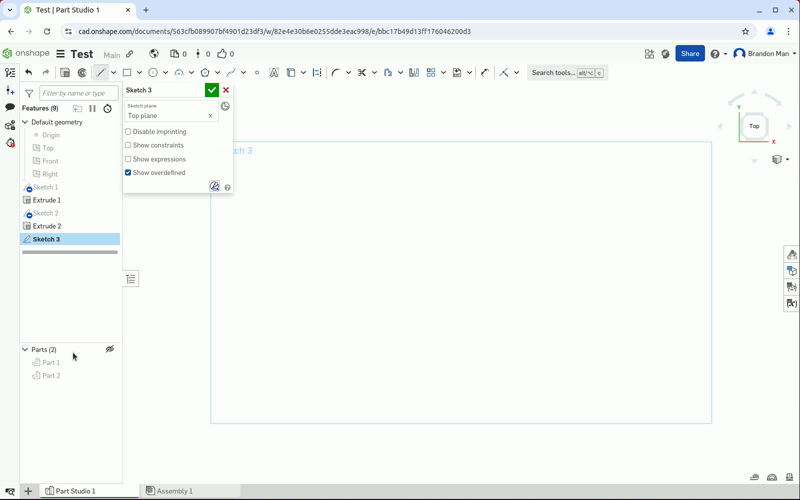
key_down(shift)
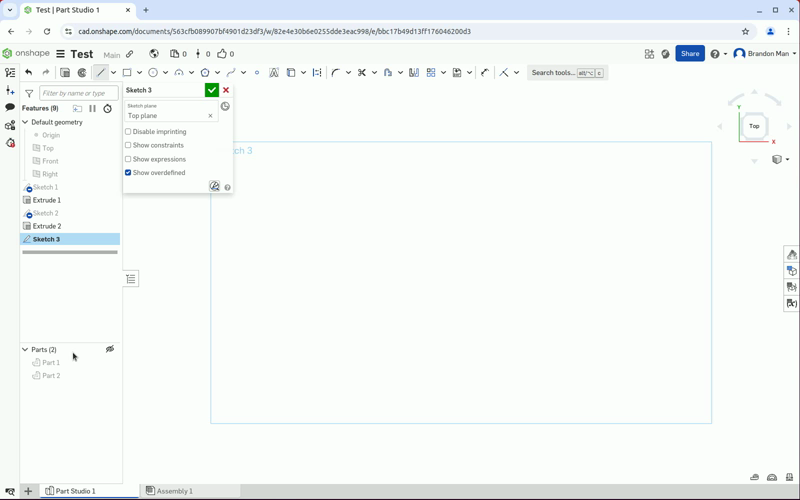
mouse_move(348, 276)
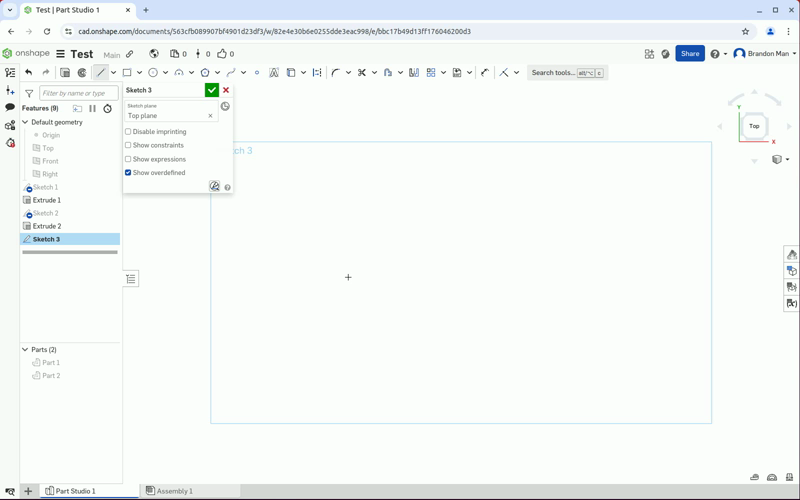
click(348, 276)
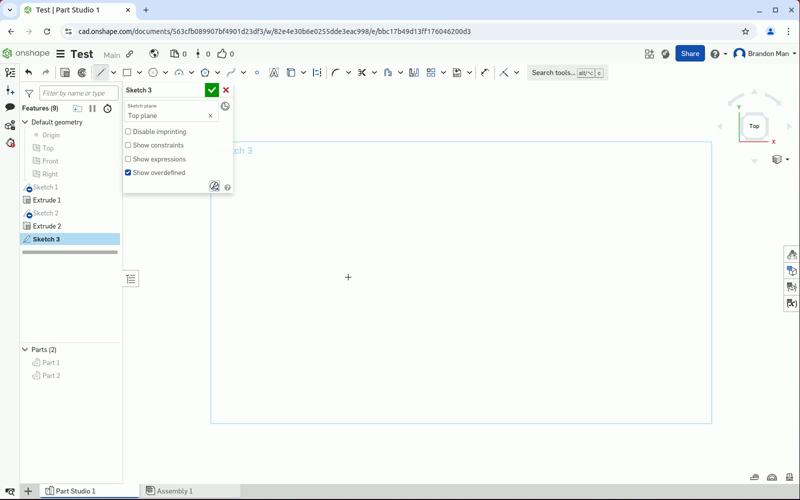
key_up(shift)
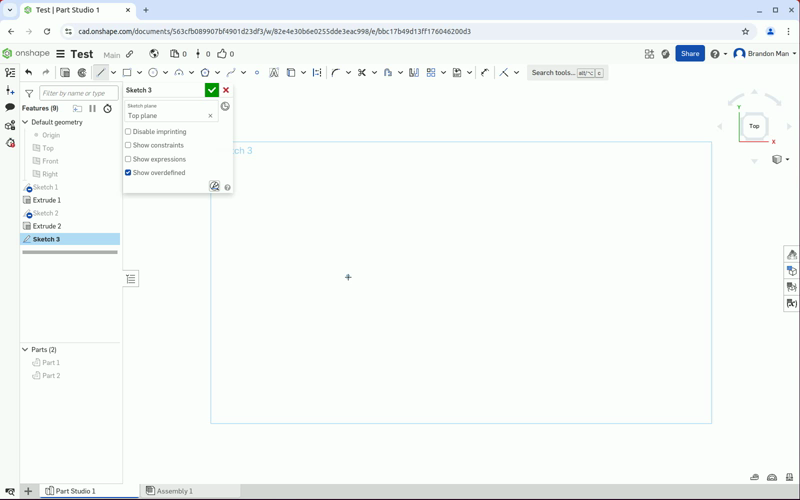
key_down(shift)
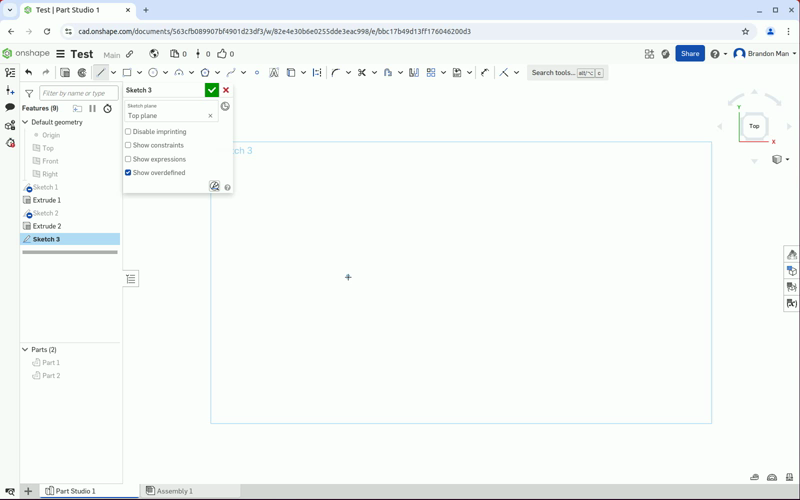
mouse_move(378, 276)
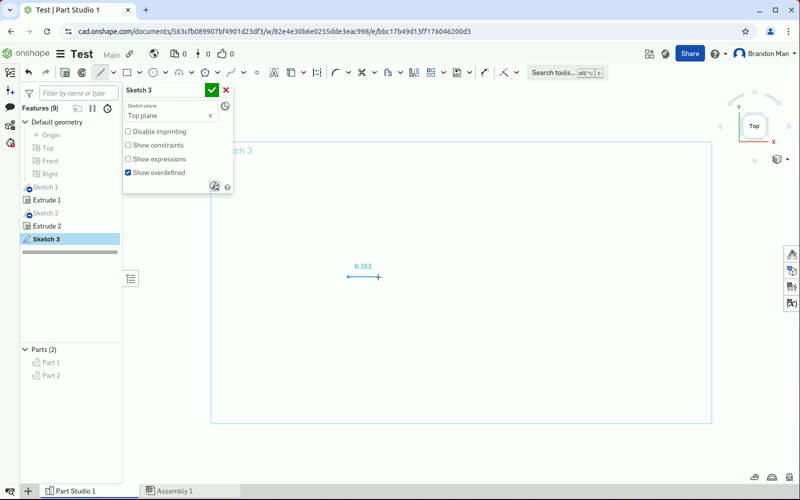
mouse_move(354, 276)
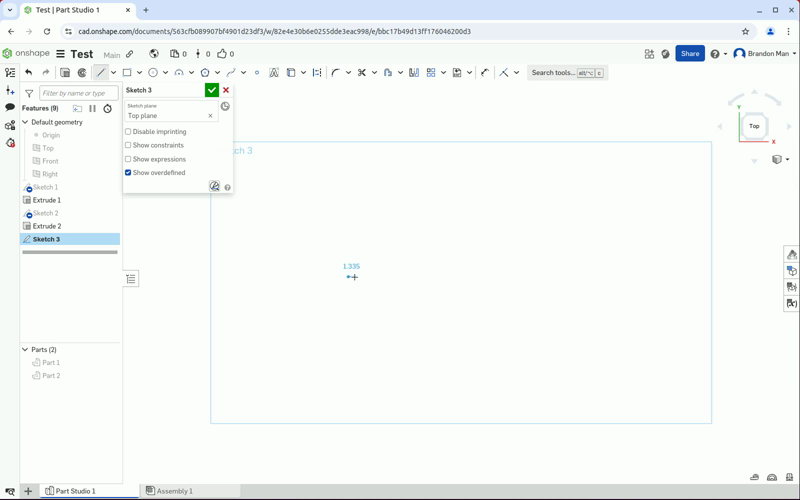
scroll(6)
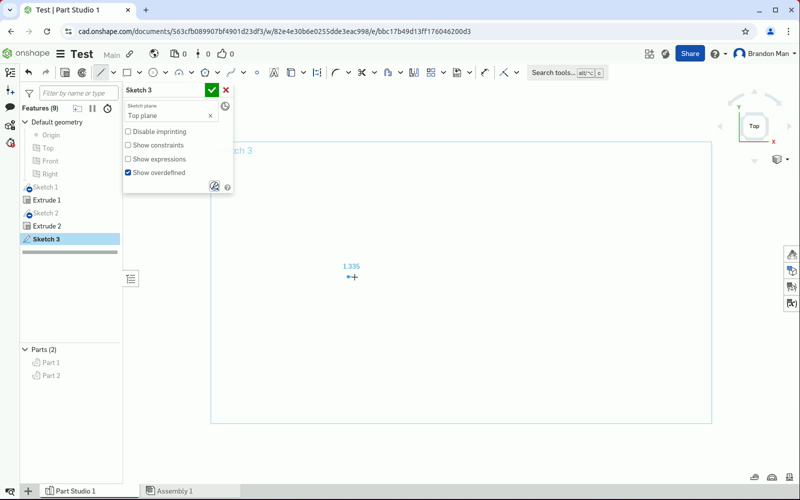
scroll(6)
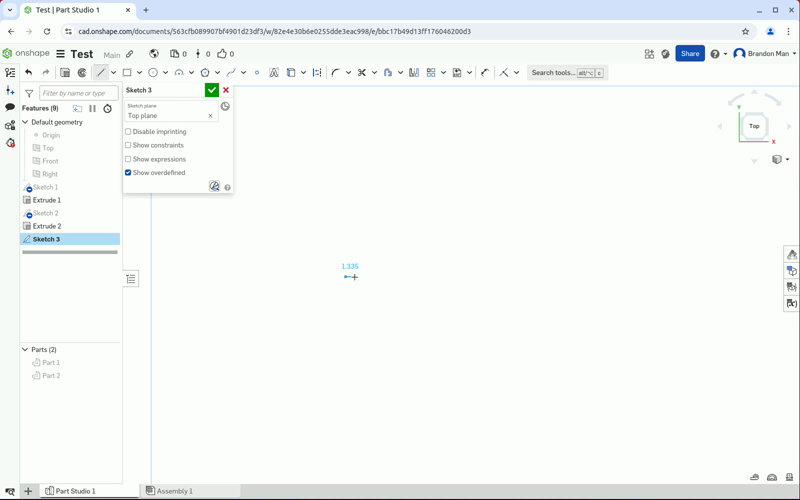
scroll(6)
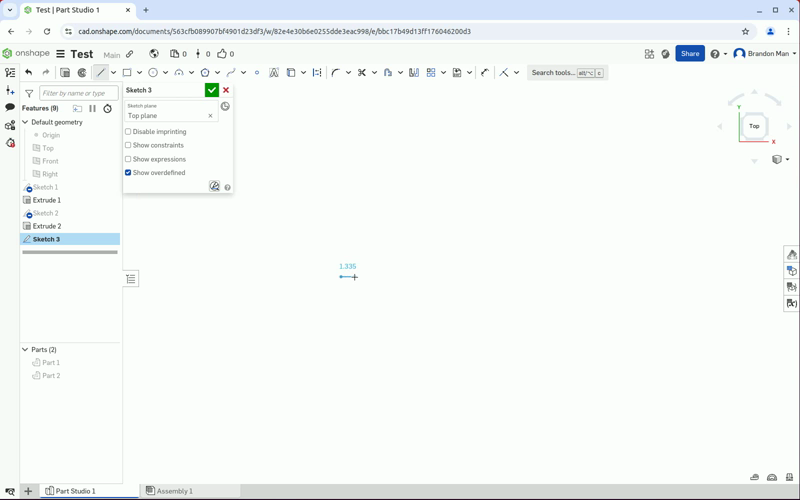
scroll(6)
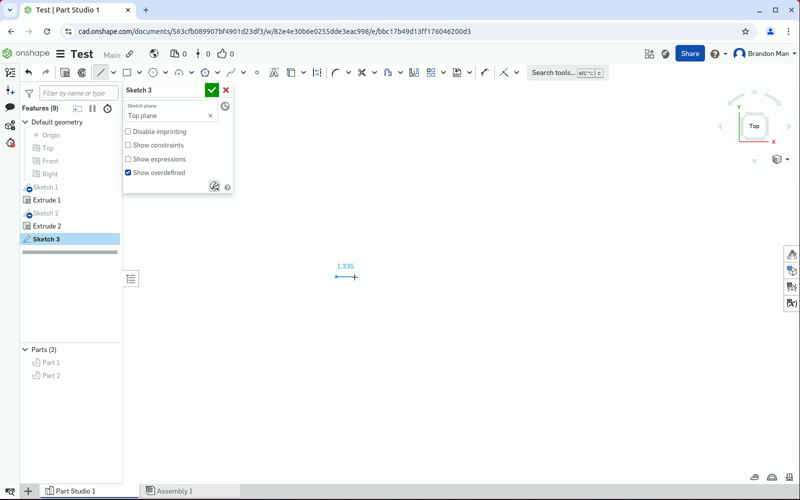
scroll(6)
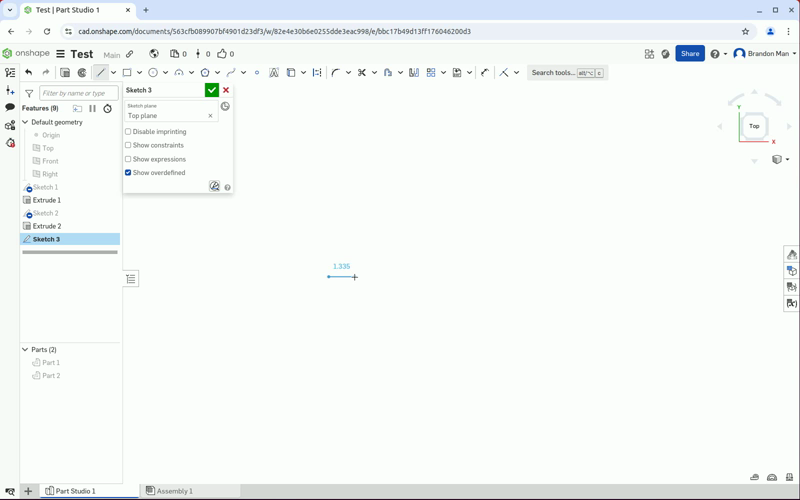
scroll(6)
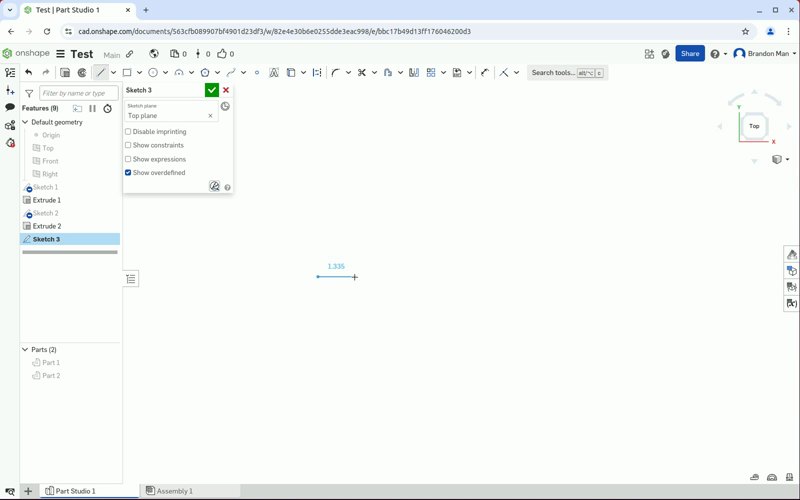
scroll(6)
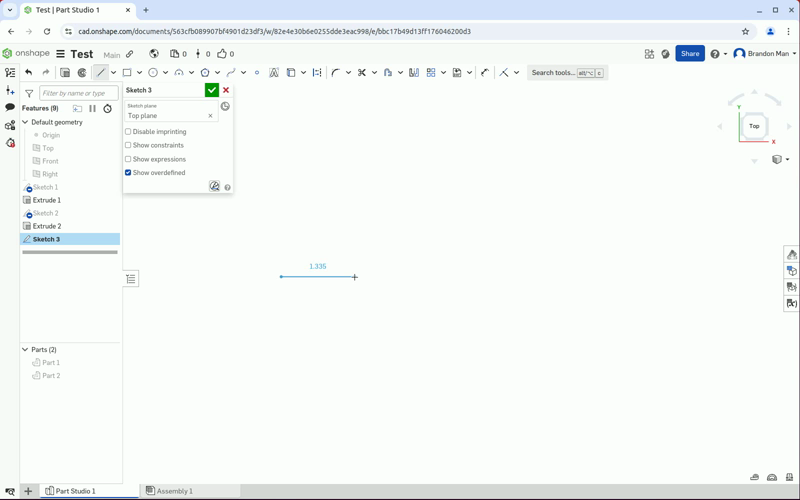
click(354, 276)
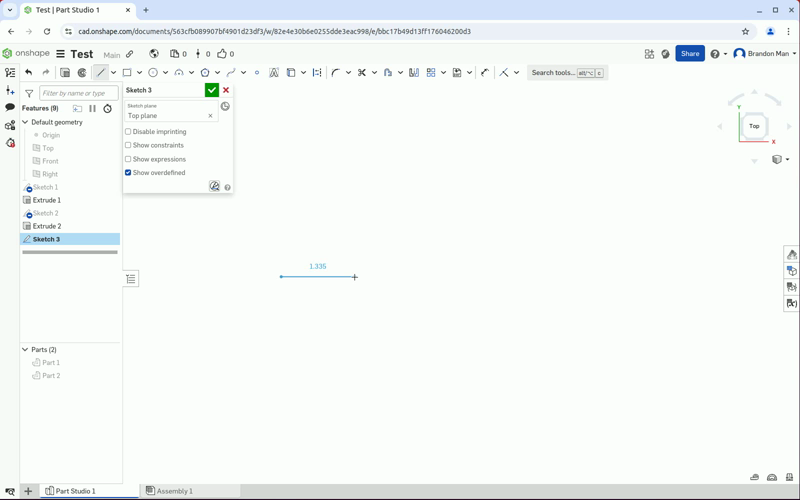
scroll(-6)
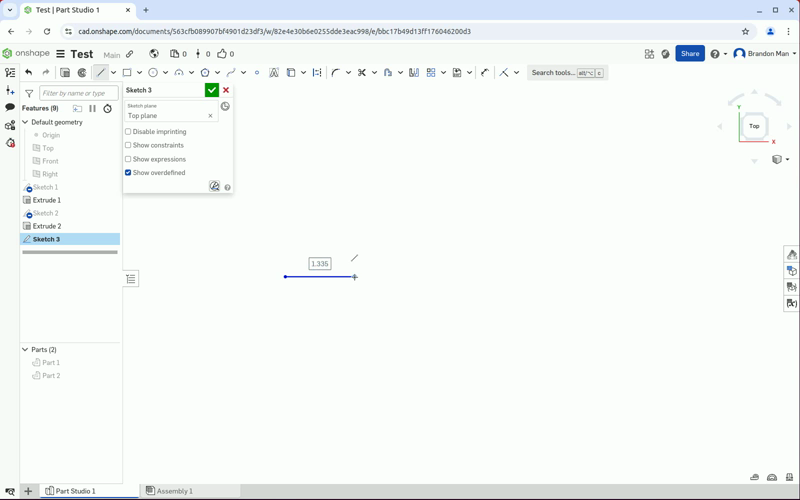
scroll(-6)
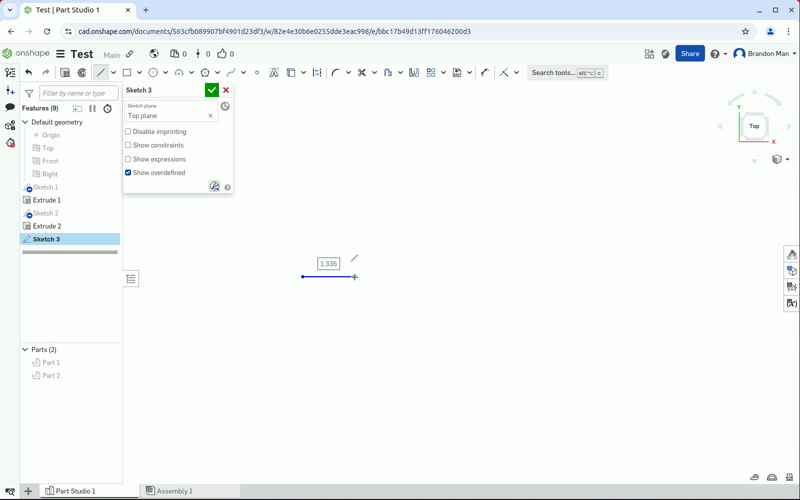
scroll(-6)
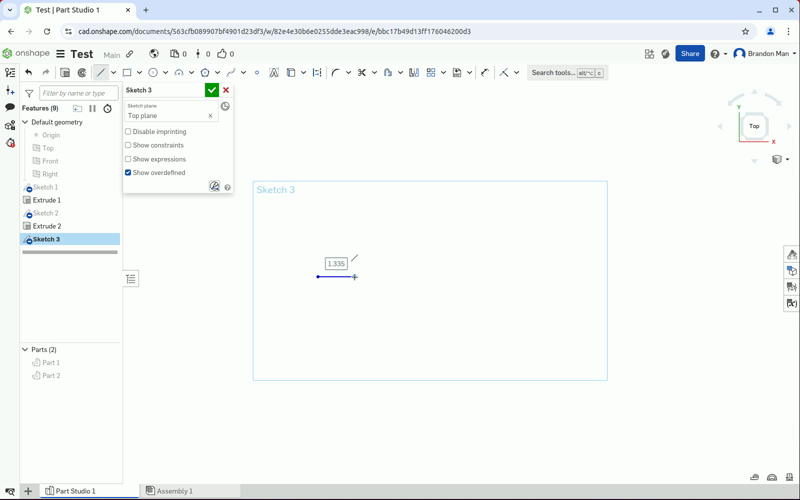
scroll(-6)
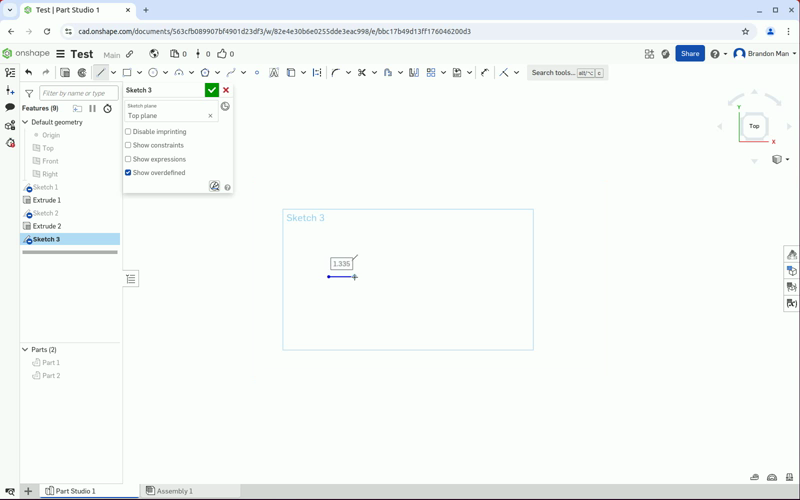
scroll(-6)
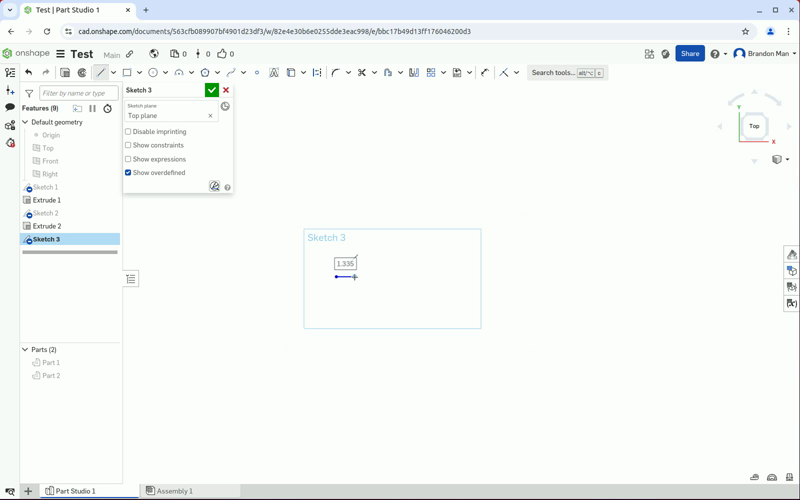
scroll(-6)
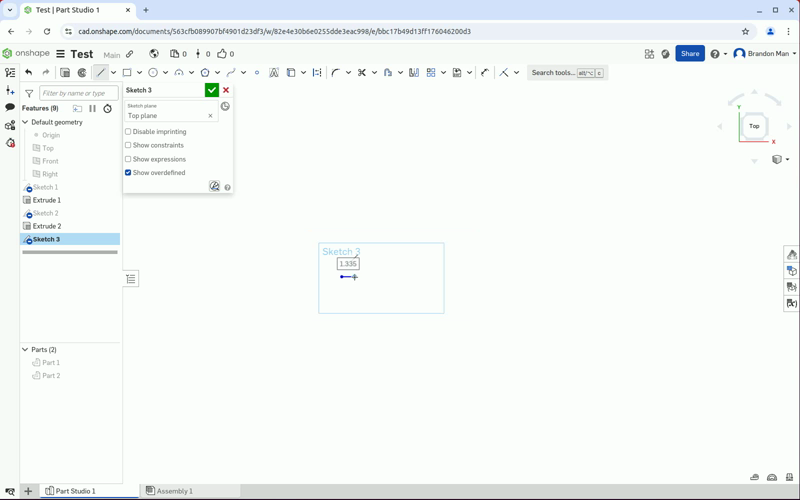
scroll(-6)
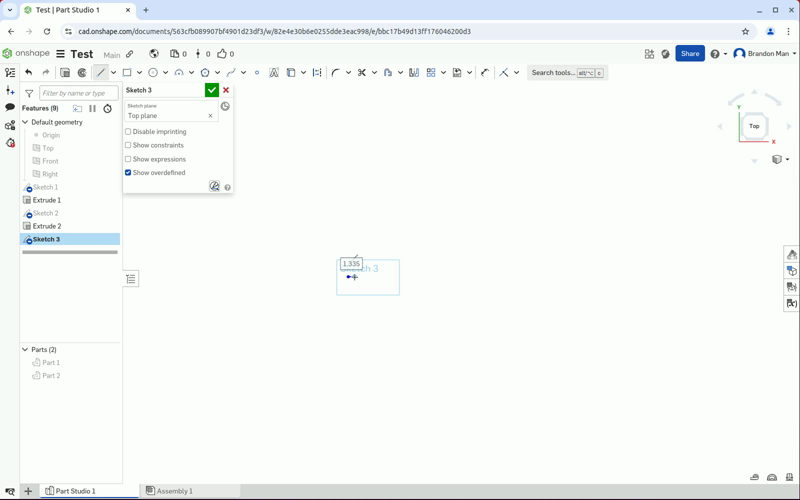
key_up(shift)
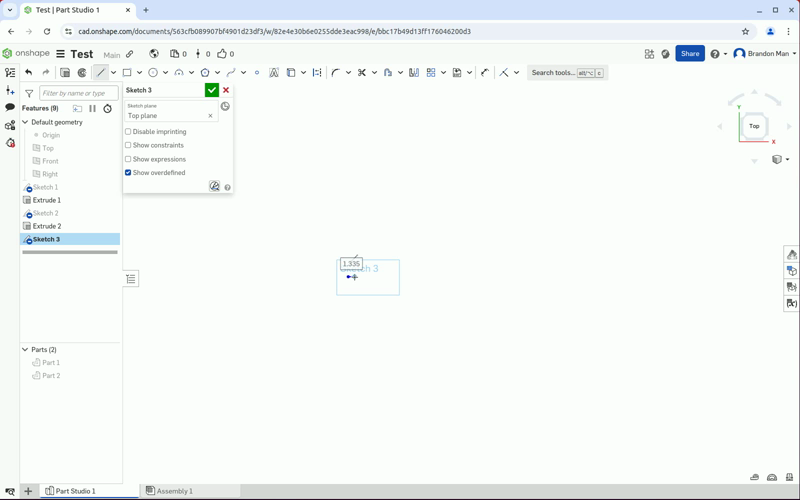
key_down(shift)
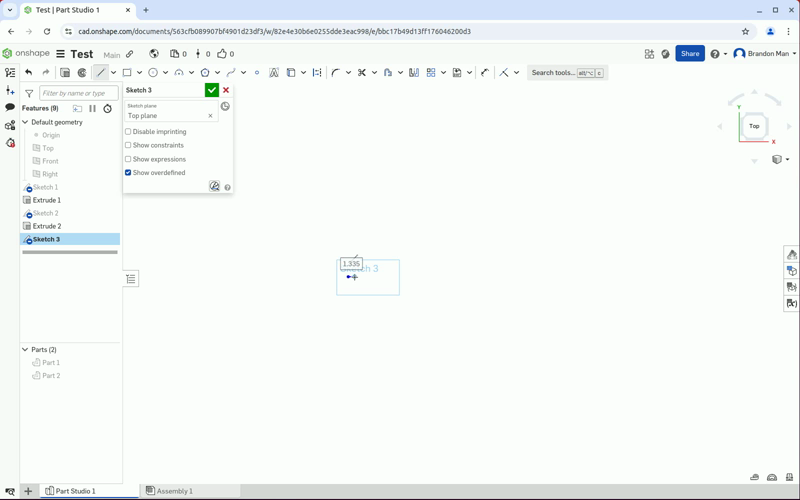
mouse_move(384, 276)
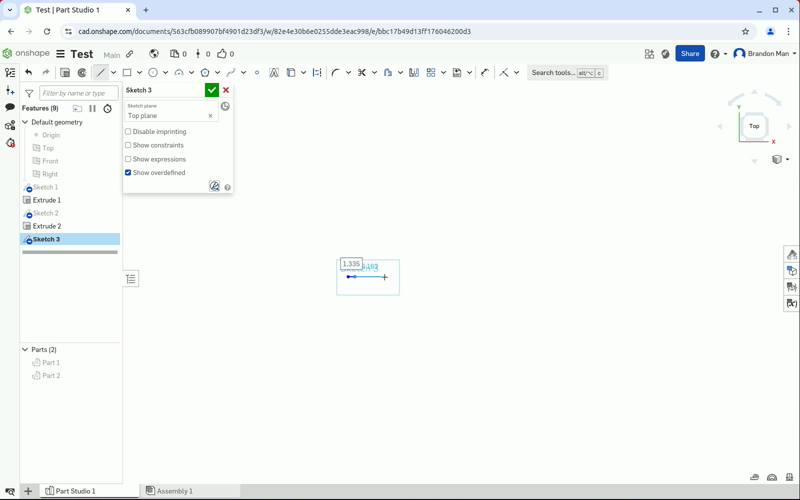
mouse_move(354, 220)
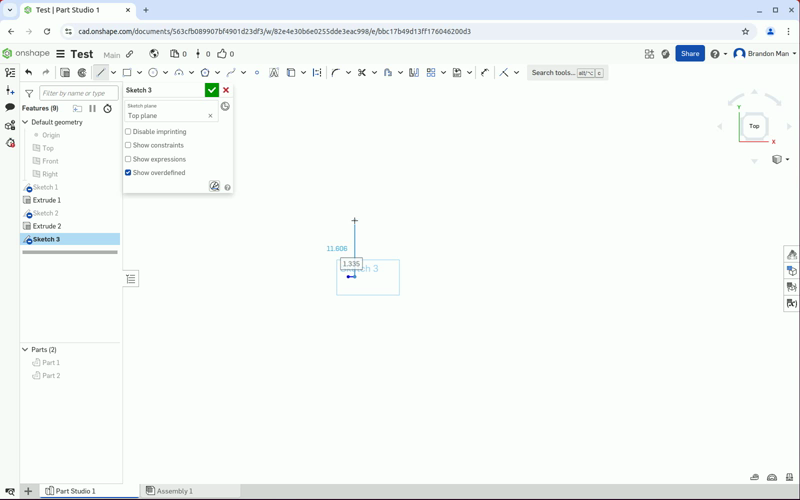
click(354, 220)
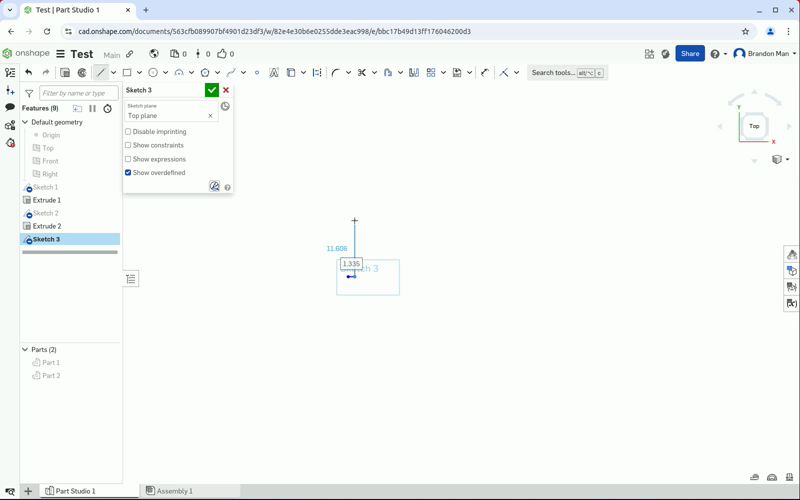
key_up(shift)
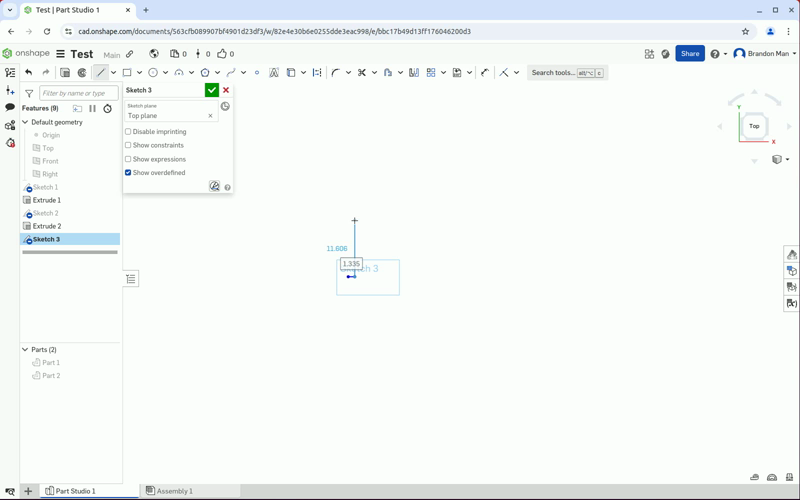
key_down(shift)
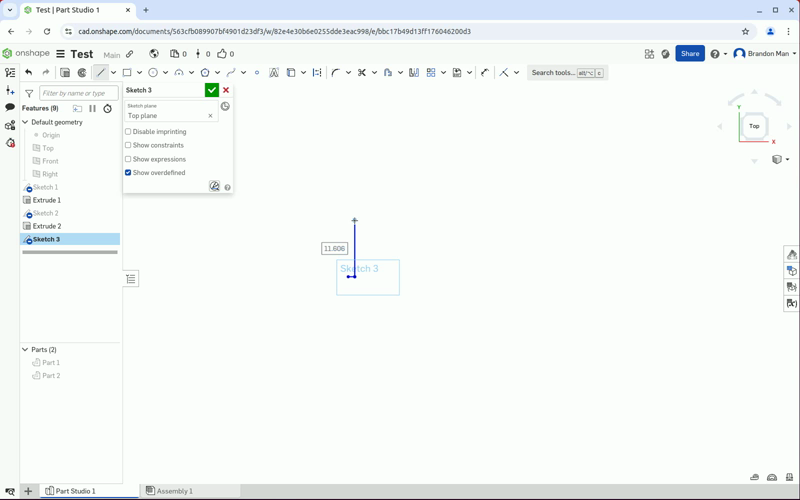
mouse_move(384, 220)
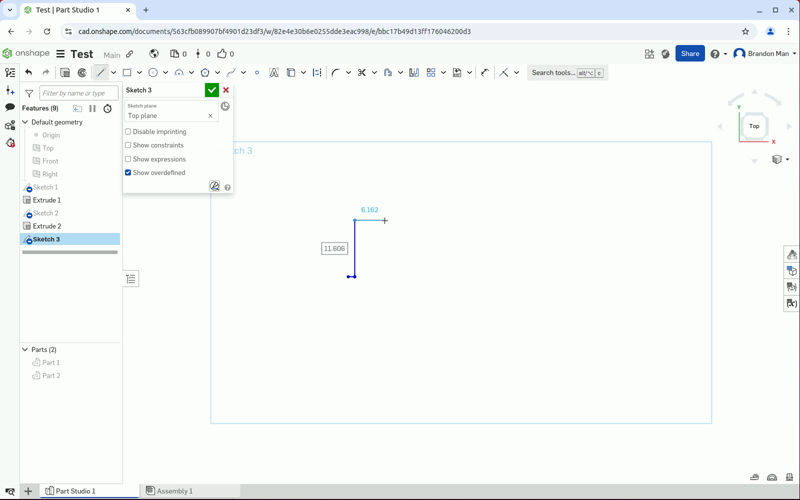
mouse_move(348, 220)
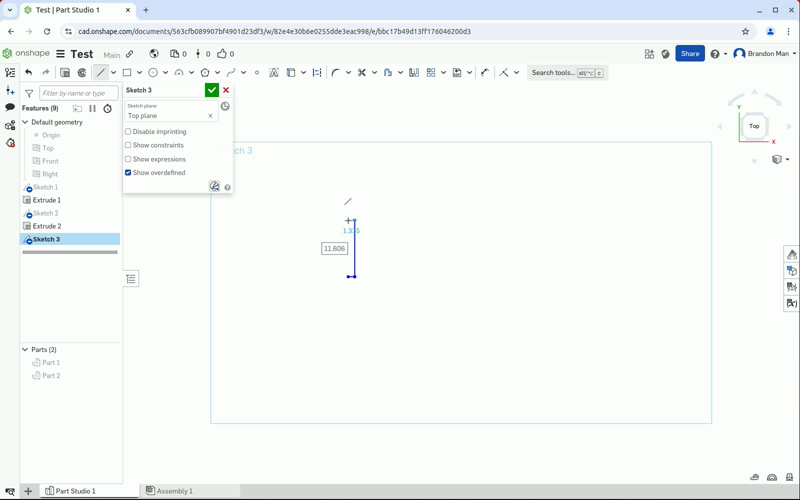
scroll(6)
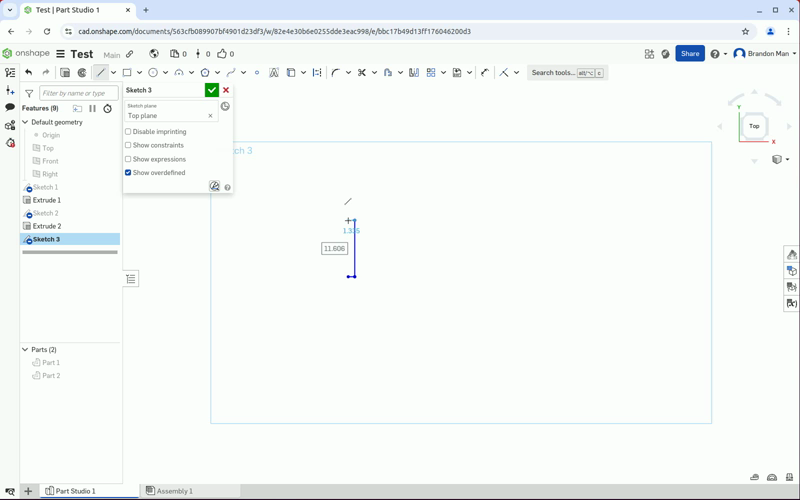
scroll(6)
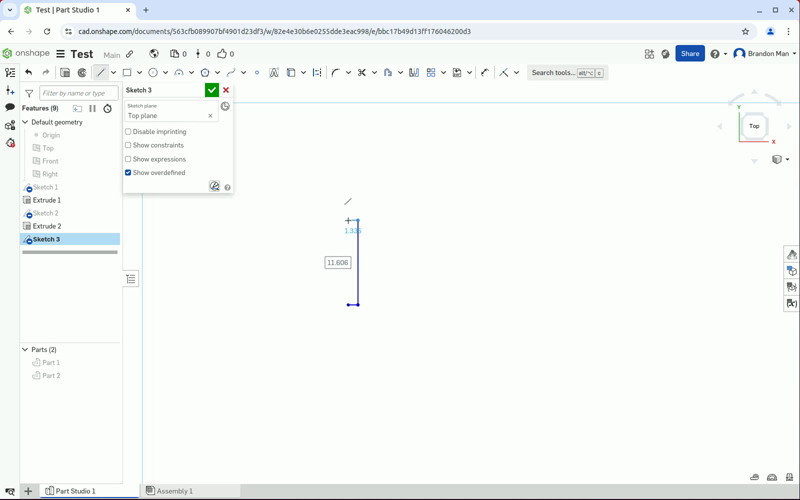
scroll(6)
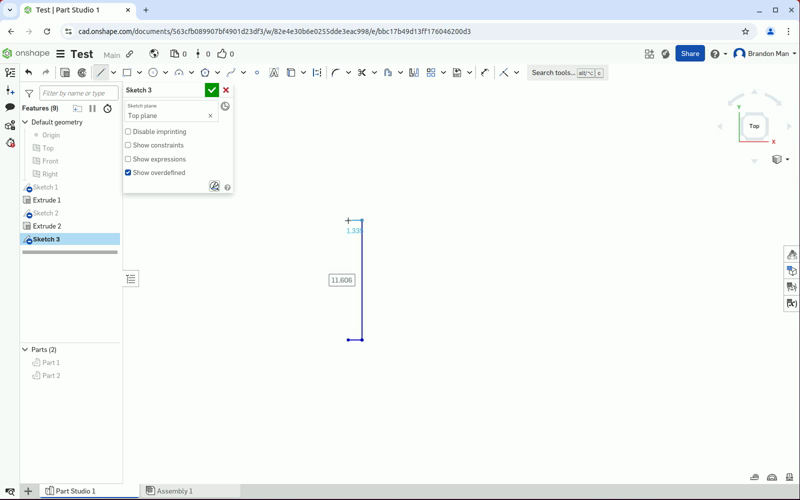
scroll(6)
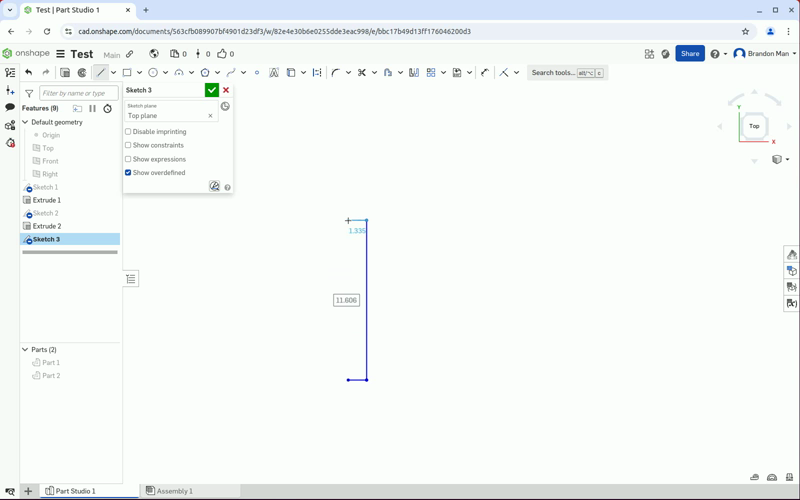
scroll(6)
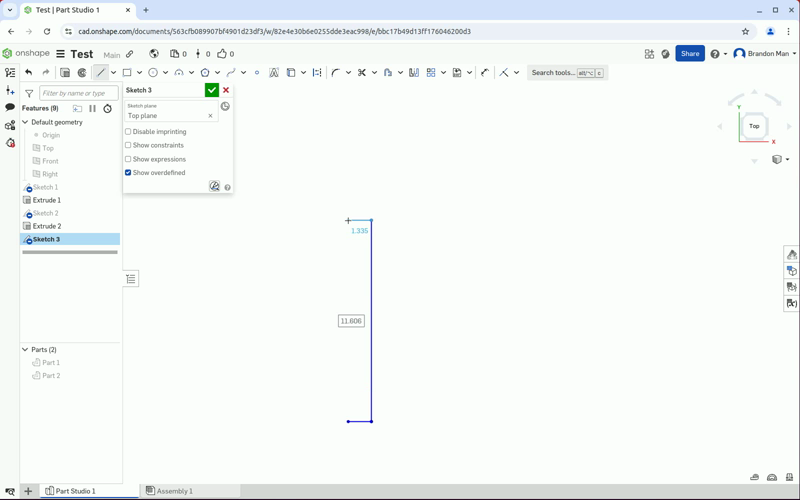
scroll(6)
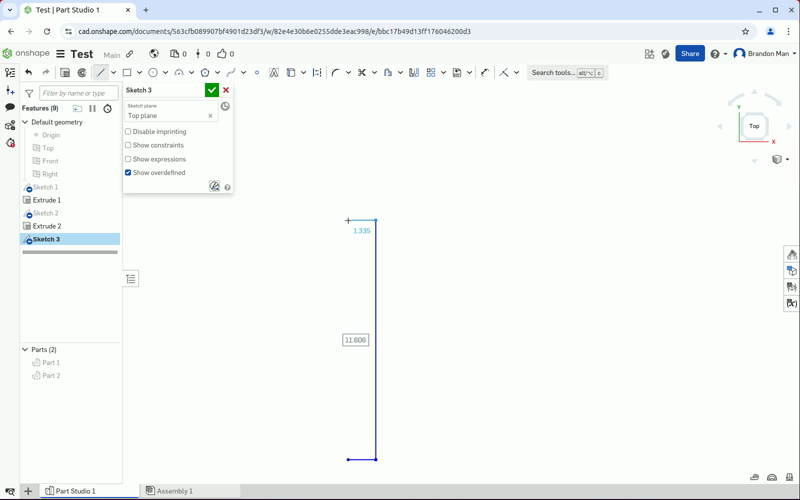
scroll(6)
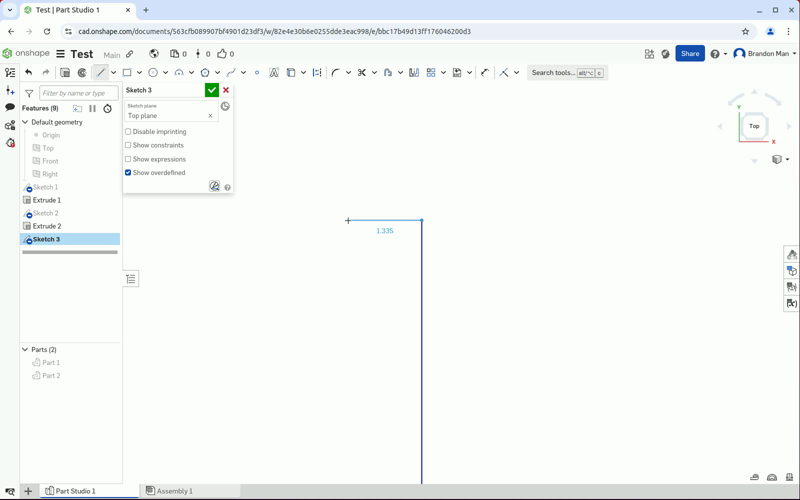
click(348, 220)
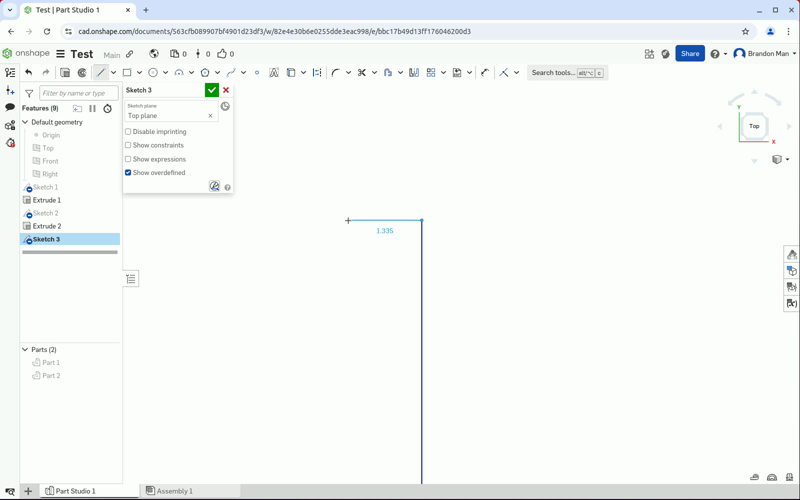
scroll(-6)
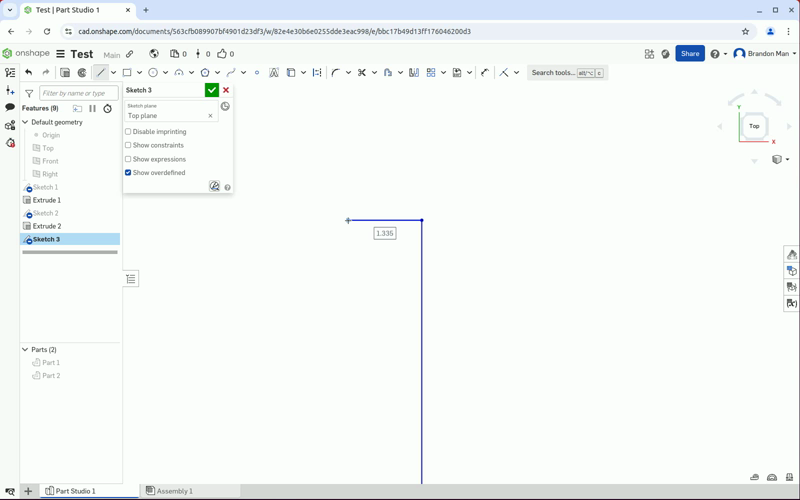
scroll(-6)
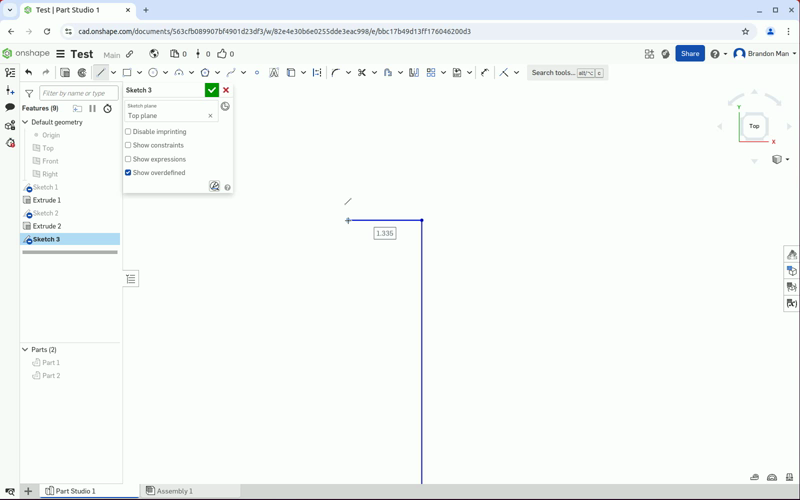
scroll(-6)
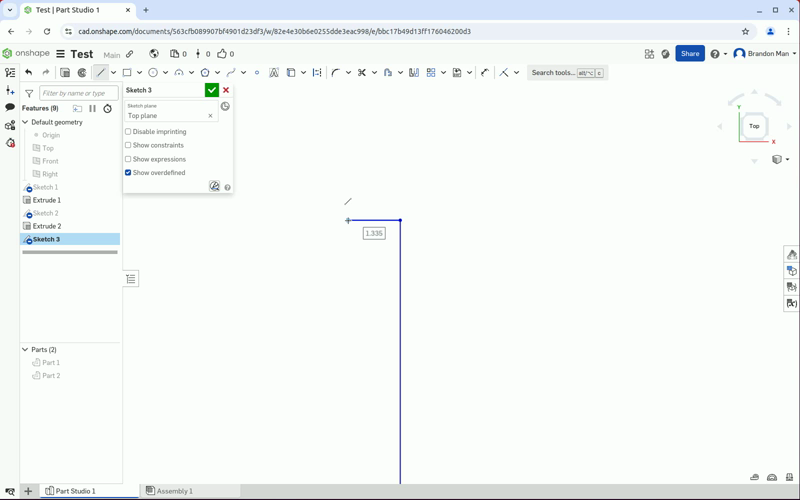
scroll(-6)
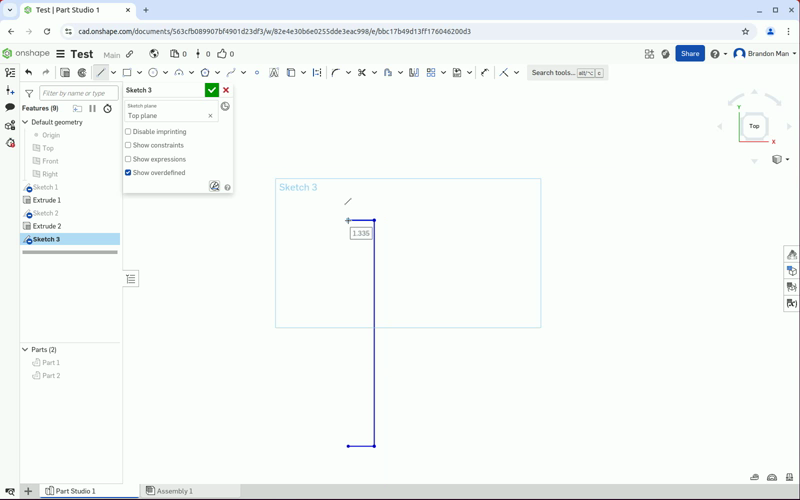
scroll(-6)
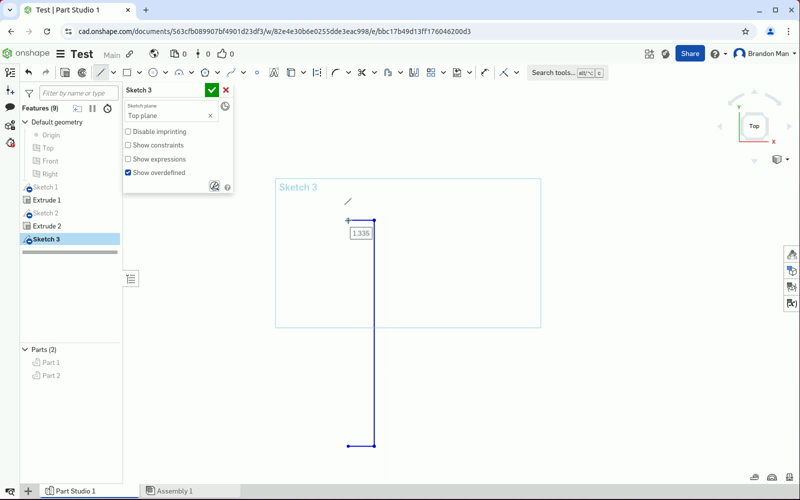
scroll(-6)
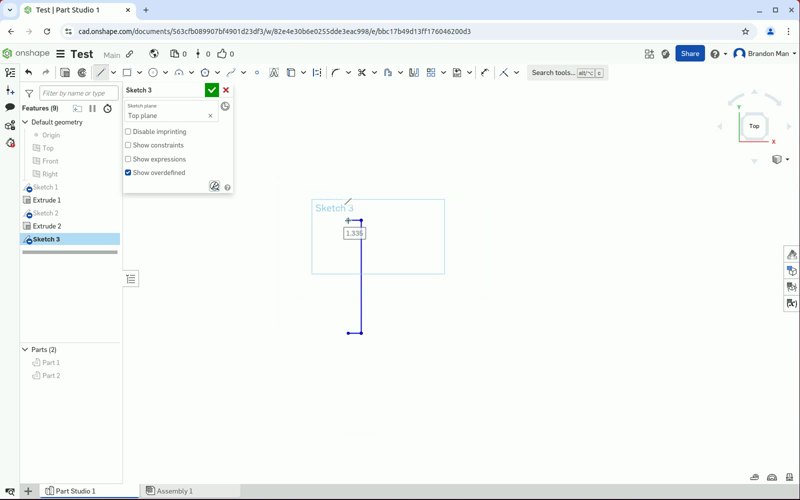
scroll(-6)
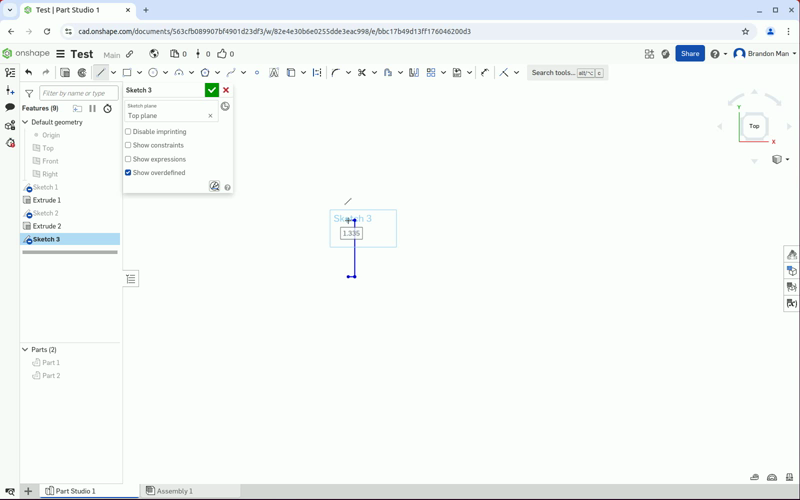
key_up(shift)
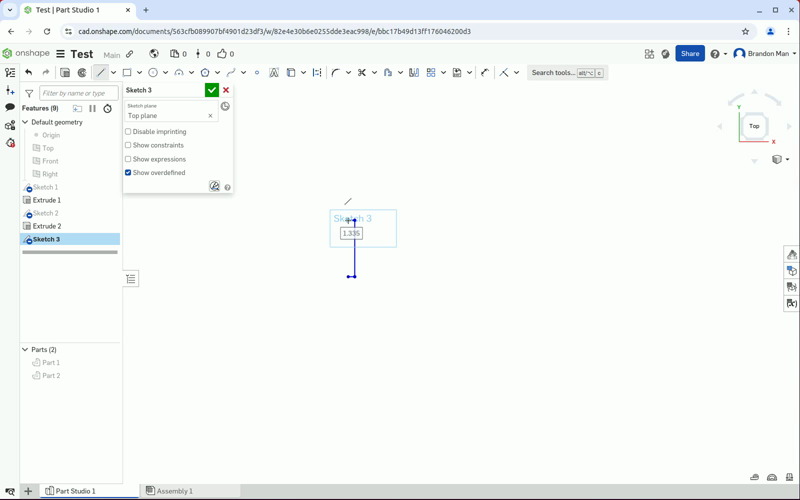
mouse_move(378, 220)
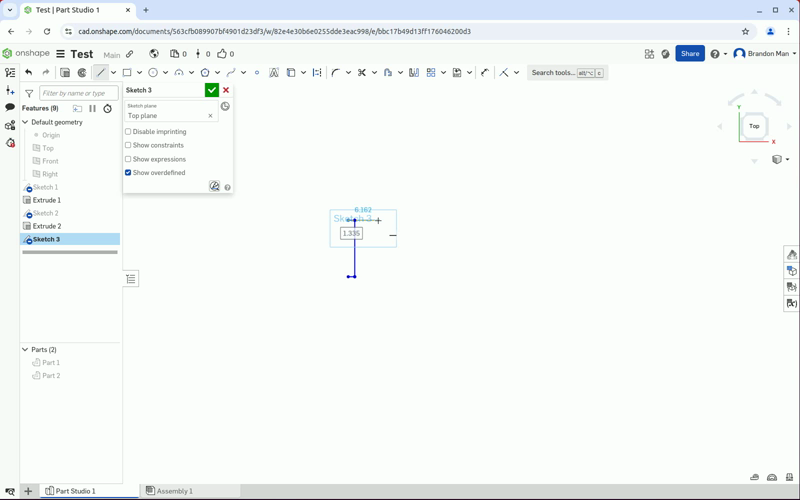
key_down(shift)
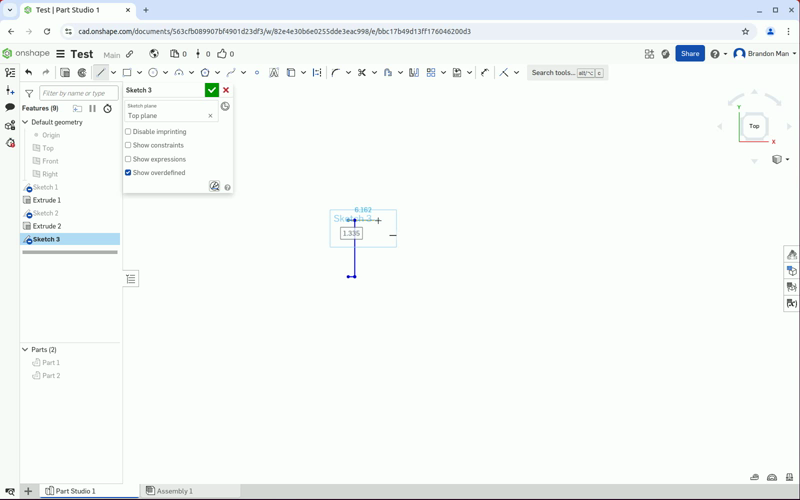
mouse_move(348, 276)
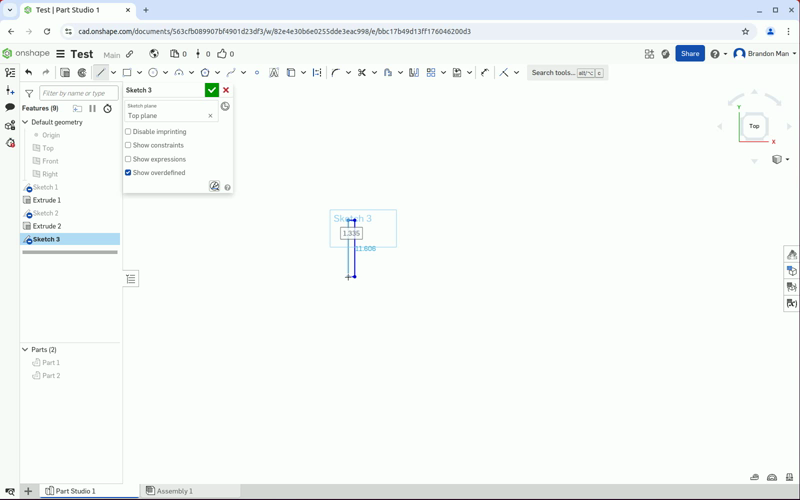
key_up(shift)
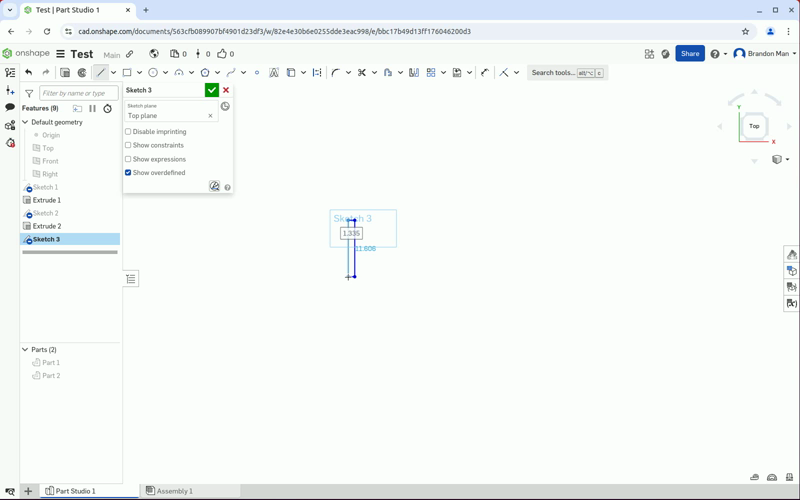
click(348, 276)
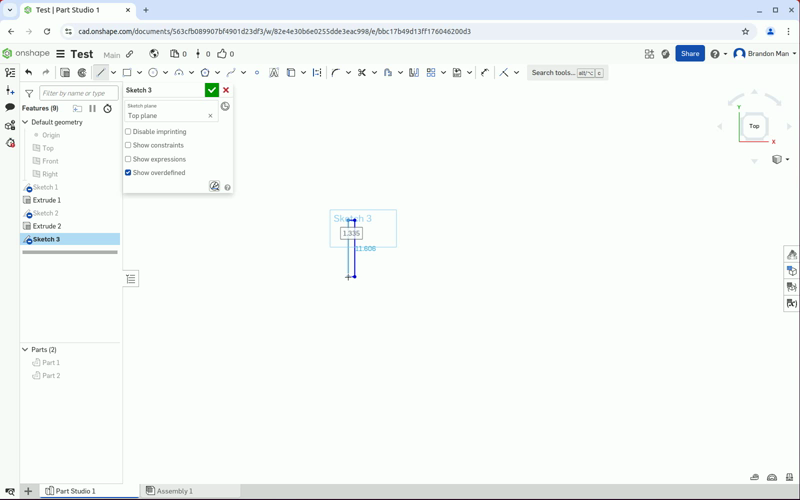
key(esc)
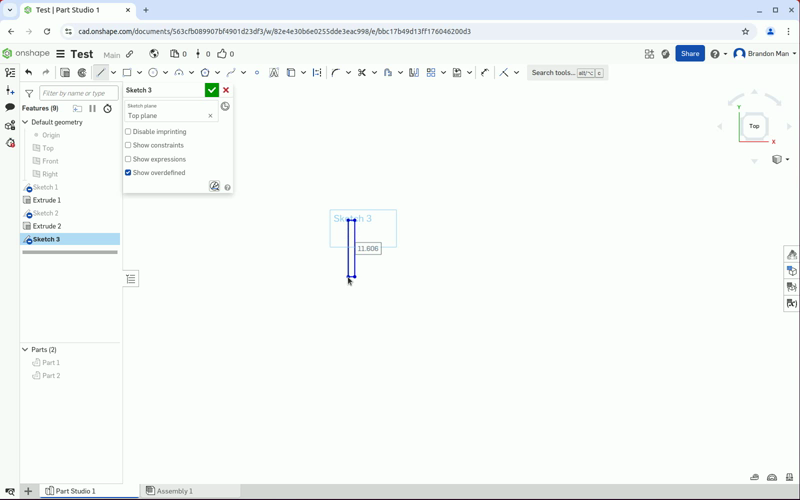
mouse_move(353, 258)
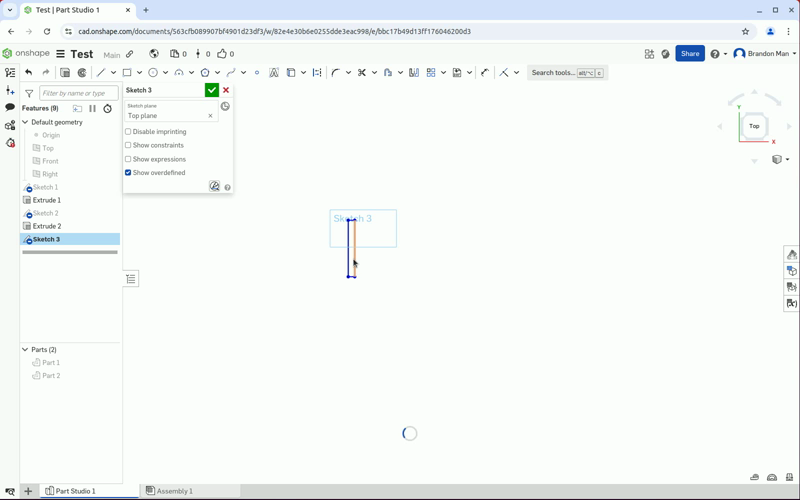
scroll(6)
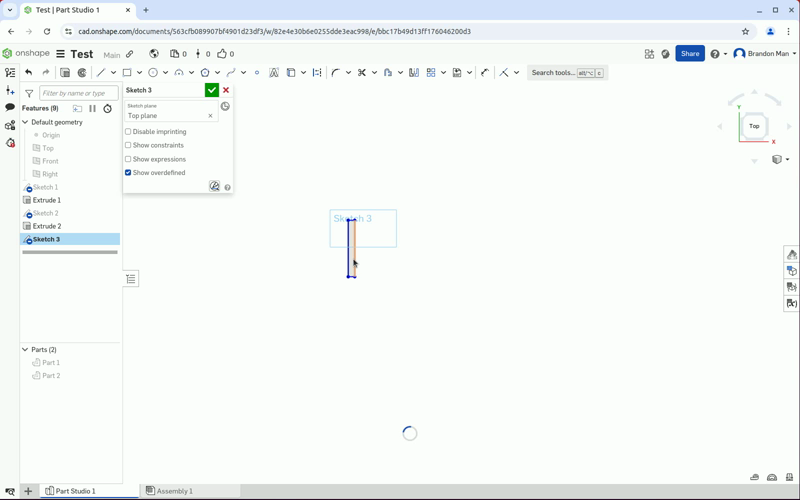
scroll(6)
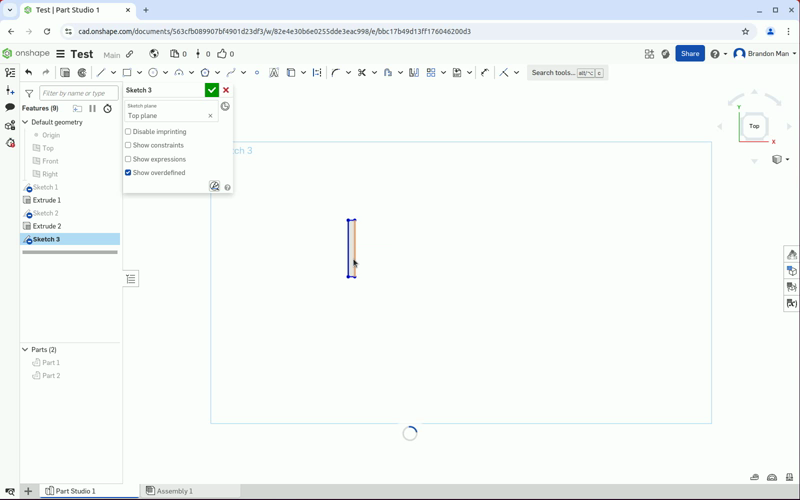
scroll(6)
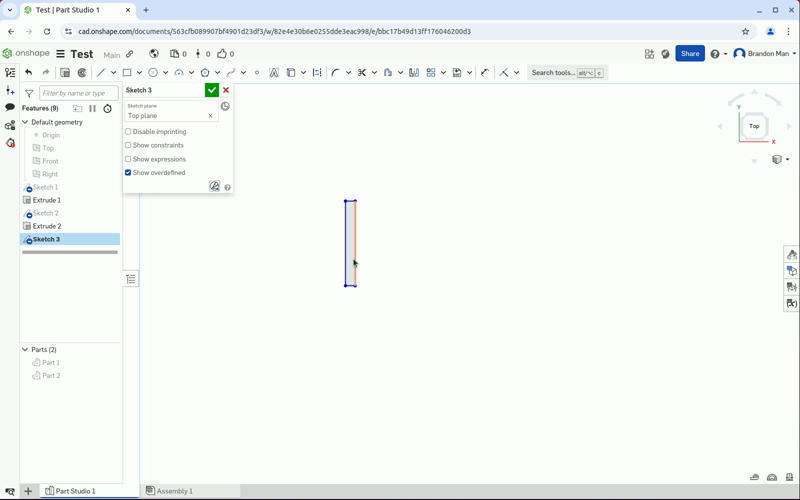
scroll(6)
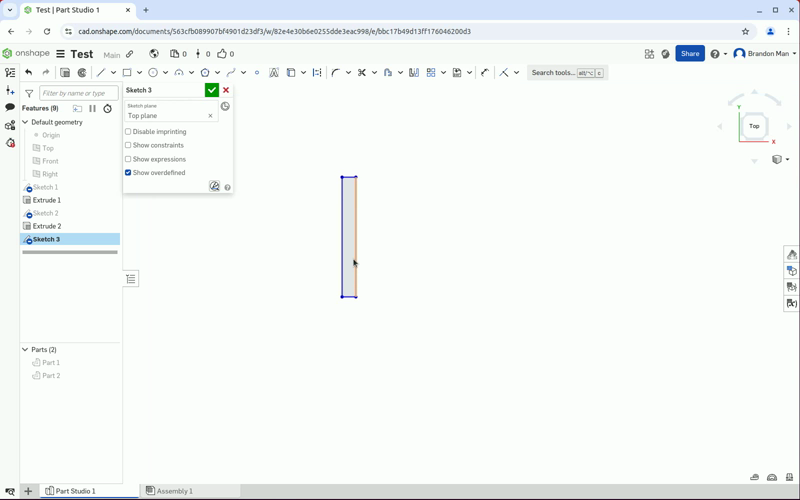
scroll(6)
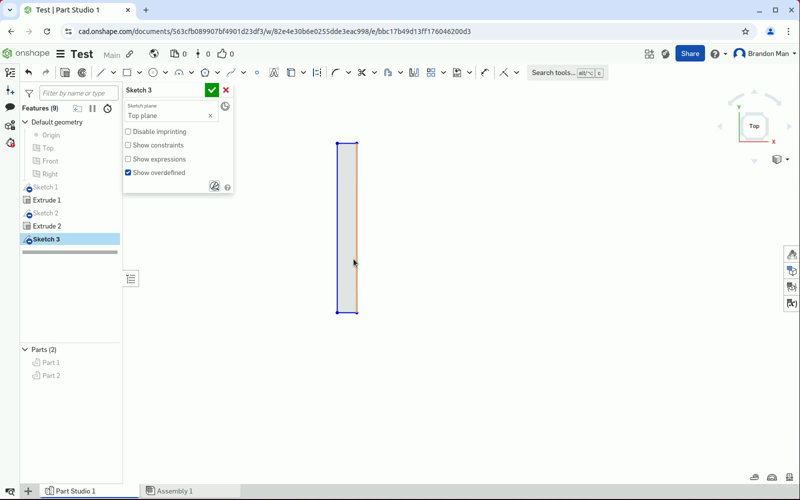
scroll(6)
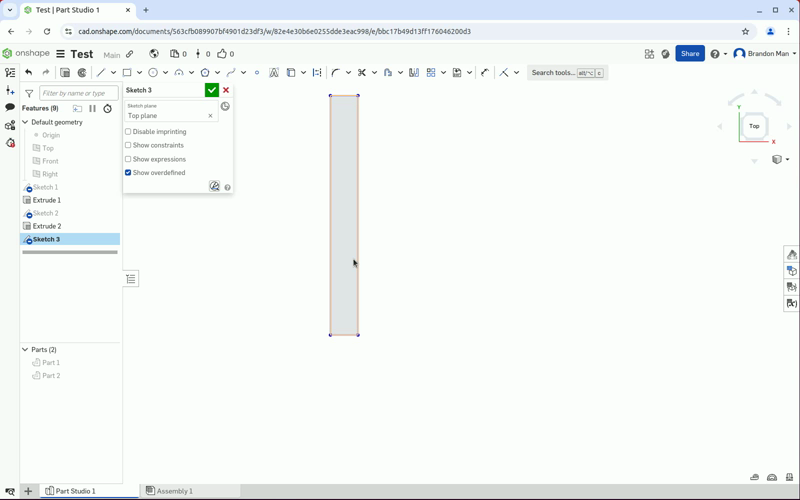
scroll(6)
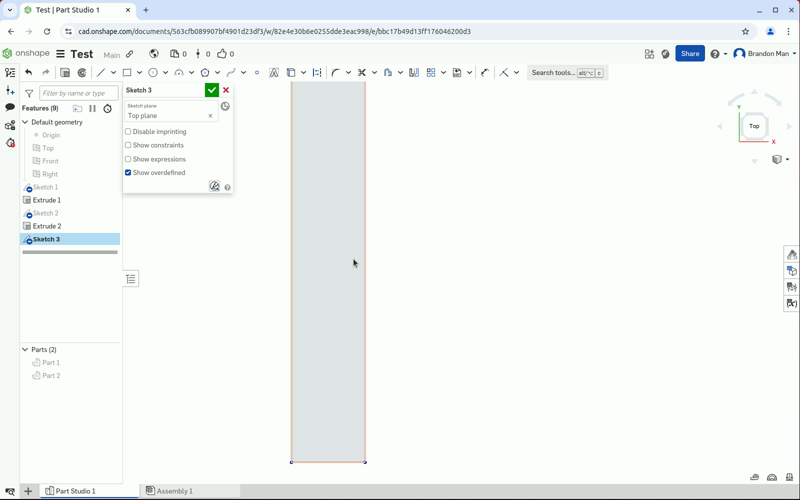
click(353, 258)
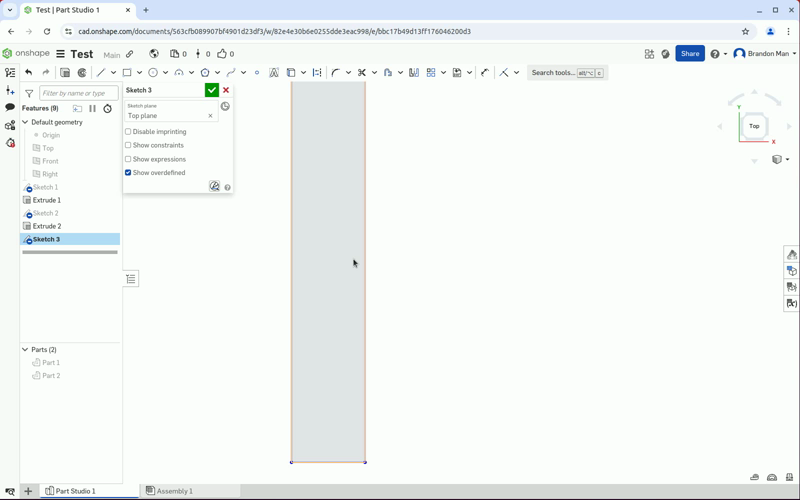
scroll(-6)
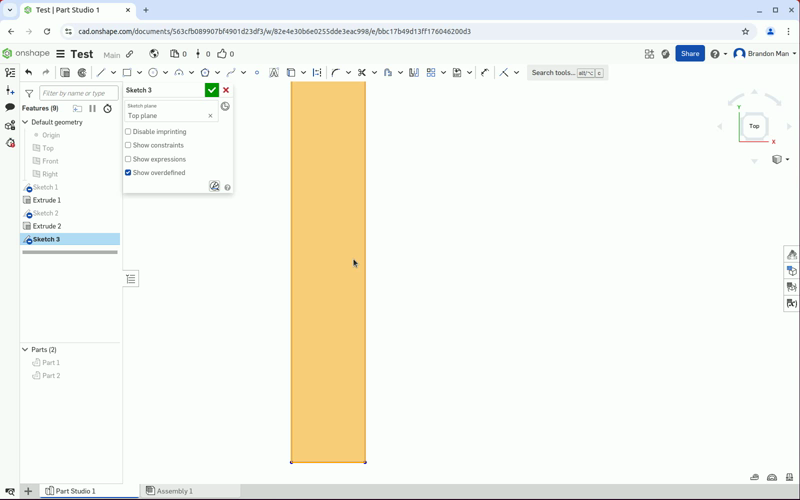
scroll(-6)
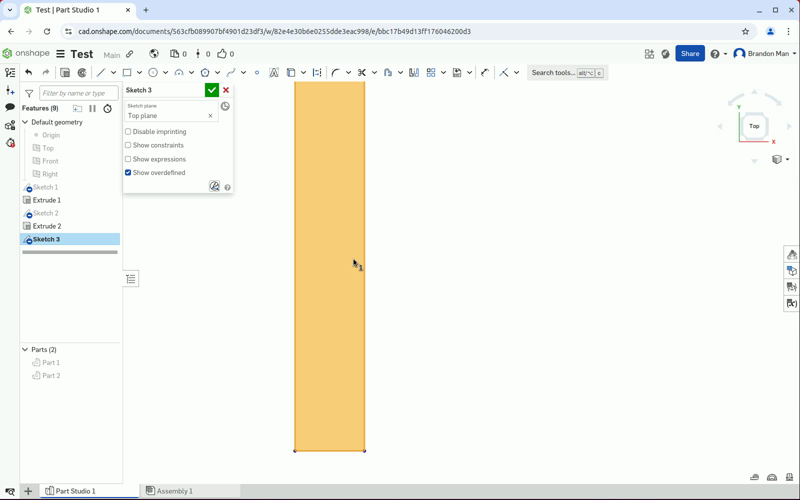
scroll(-6)
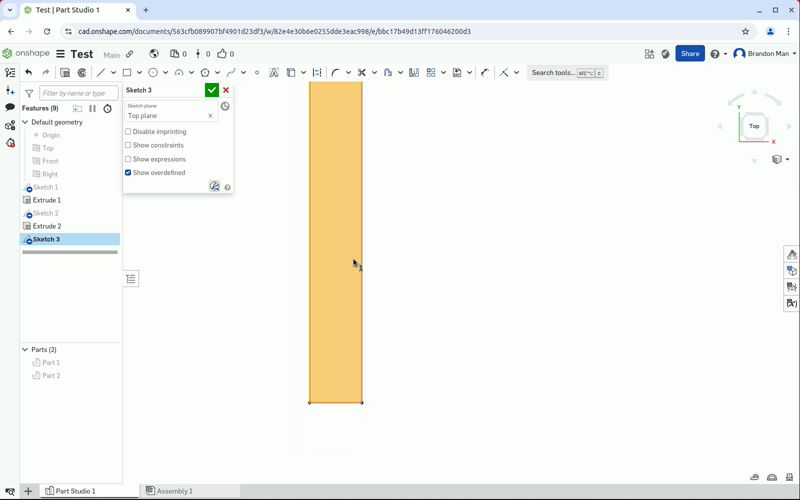
scroll(-6)
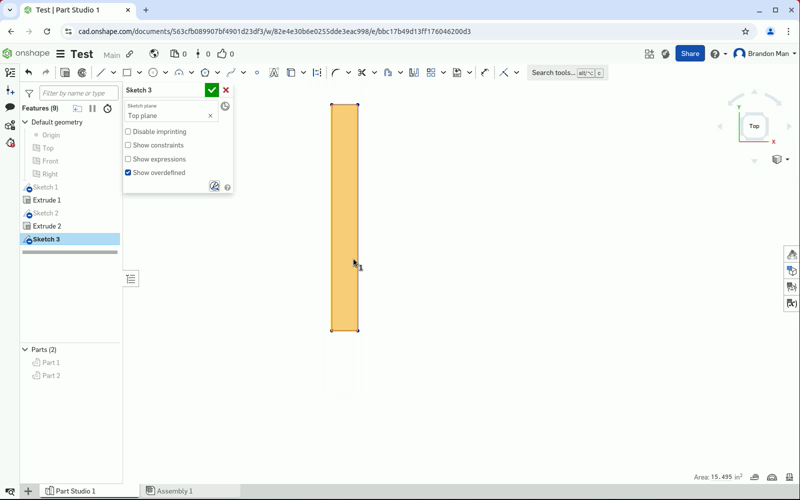
scroll(-6)
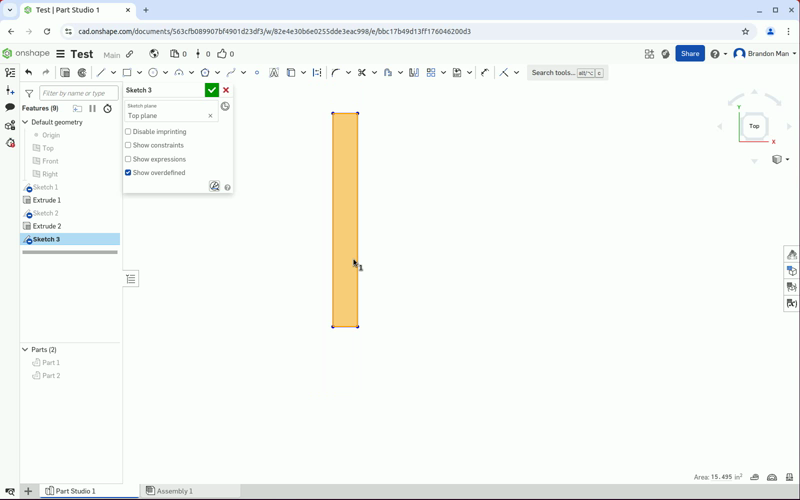
scroll(-6)
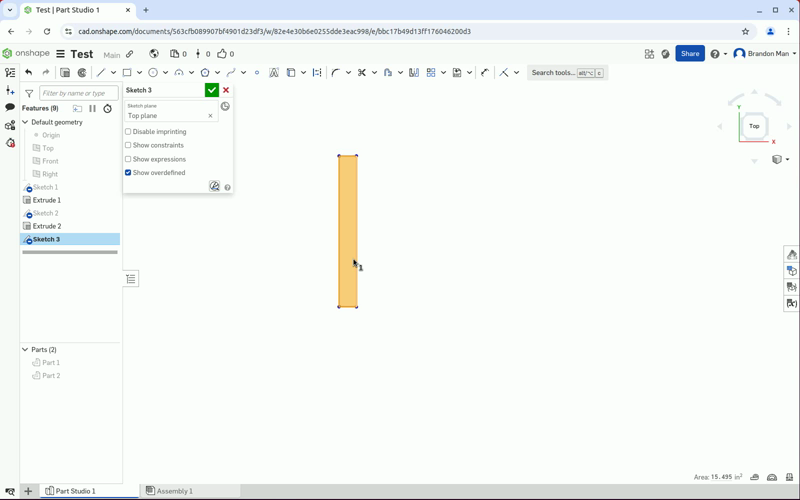
scroll(-6)
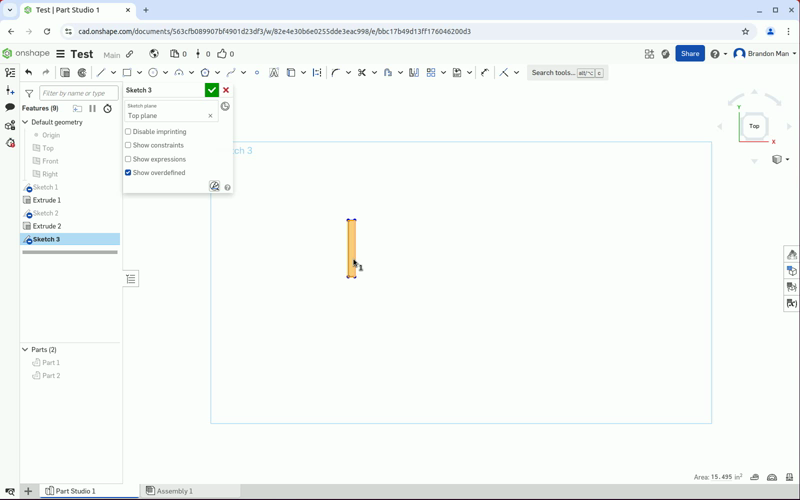
mouse_move(73, 352)
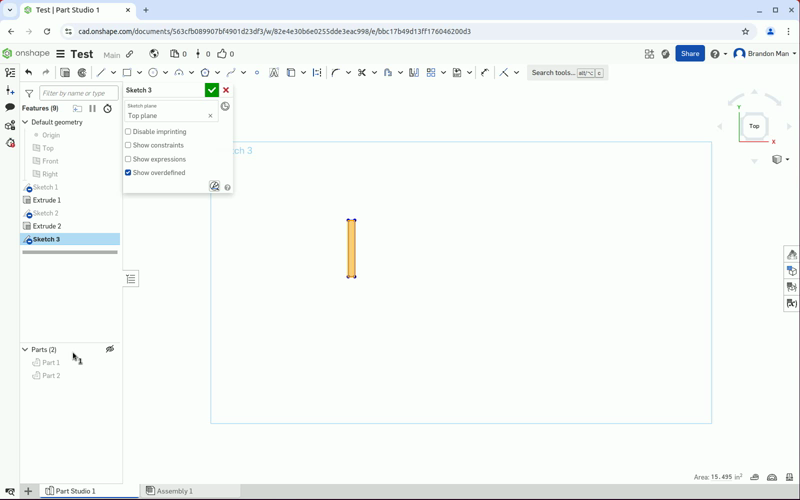
key(shift+y)
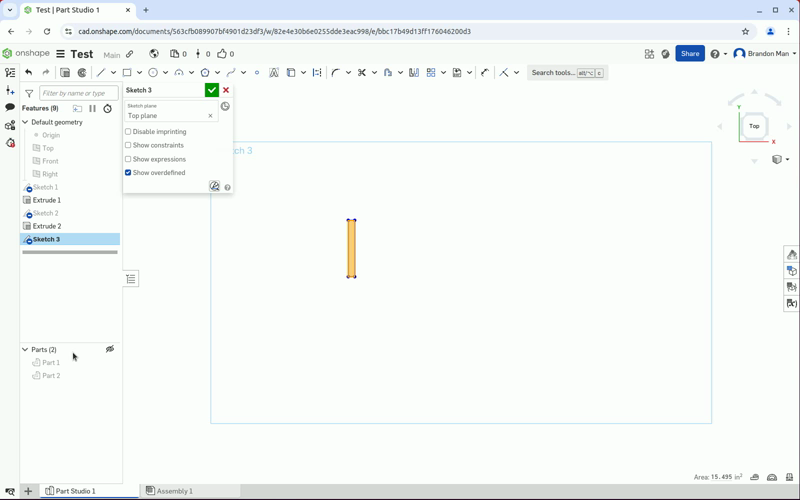
key(shift+e)
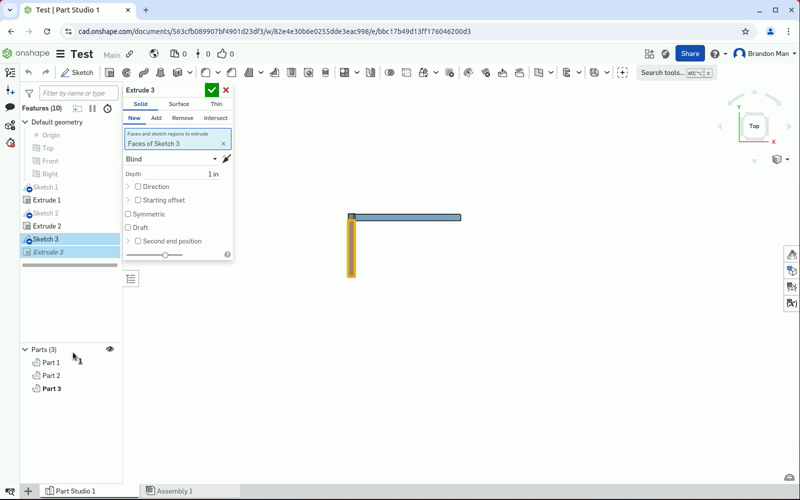
mouse_move(143, 106)
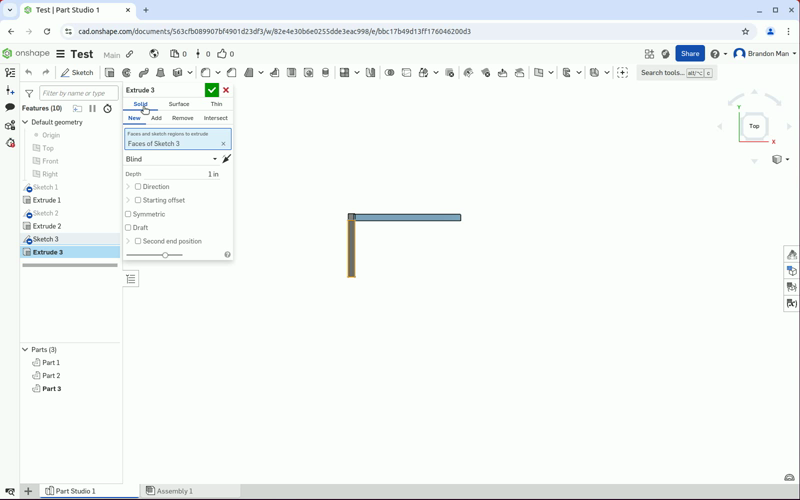
click(143, 106)
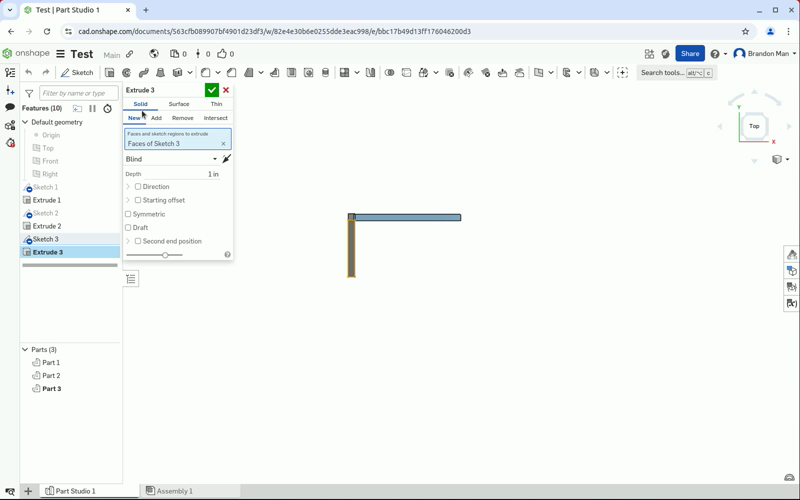
mouse_move(137, 120)
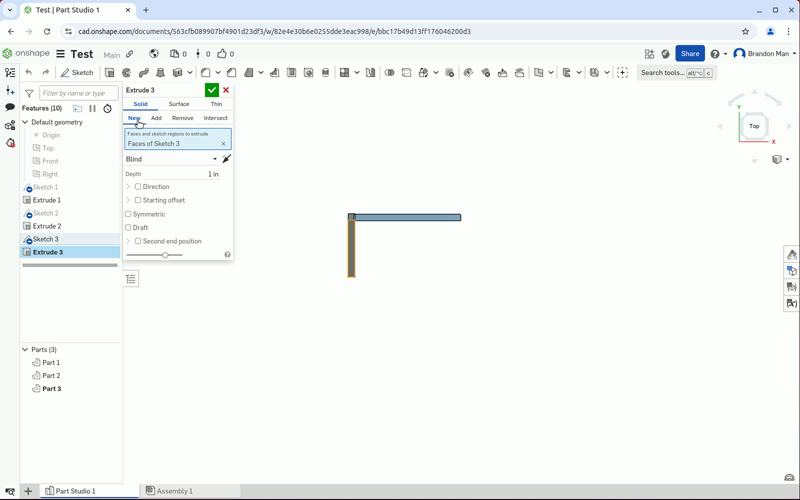
click(137, 120)
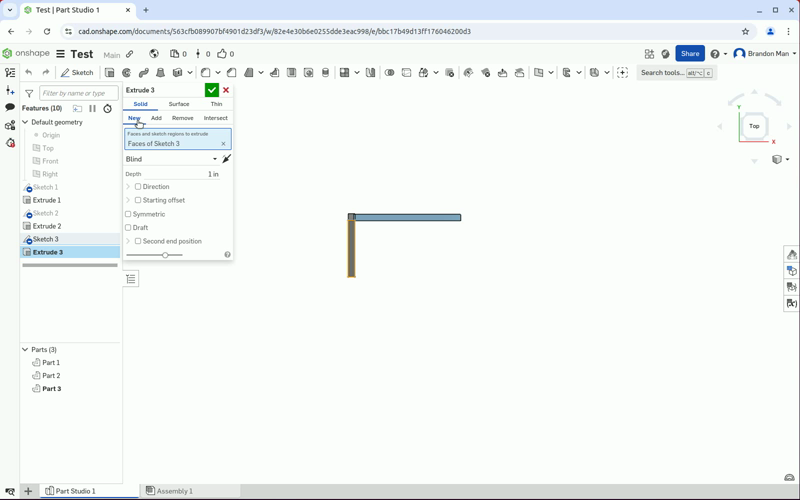
key(tab, 4)
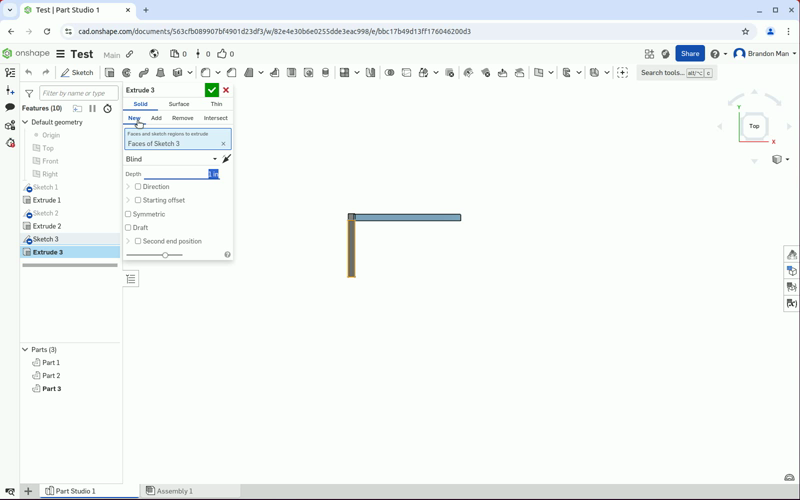
text(13.48)
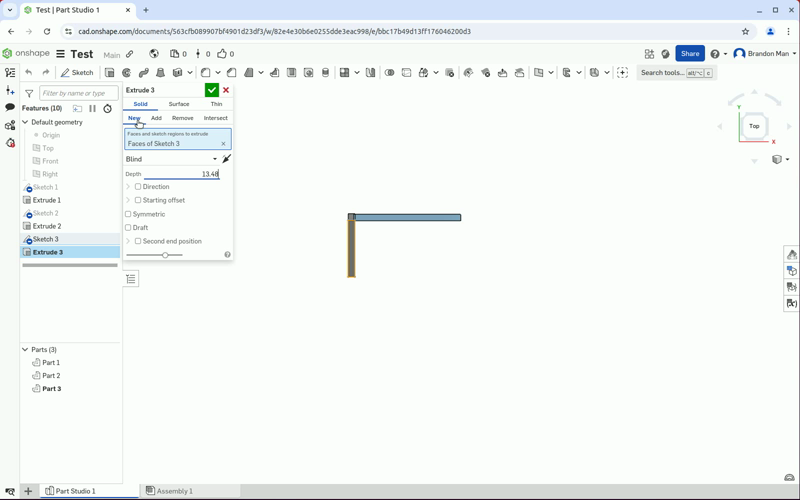
key(enter)
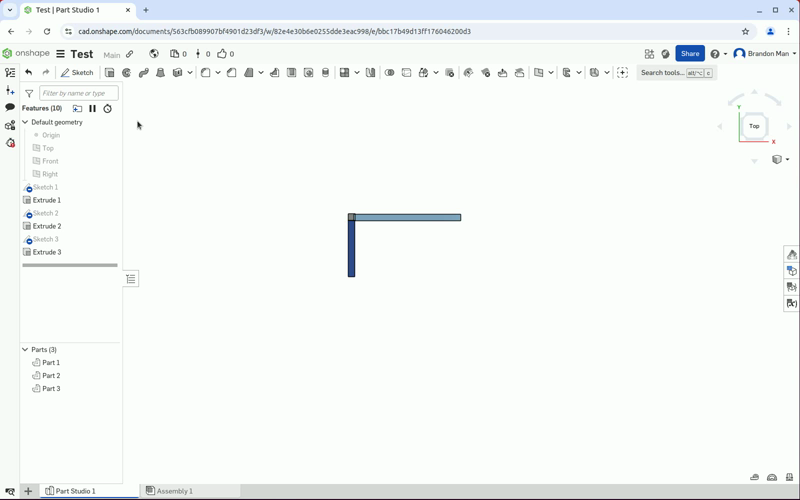
key(shift+h)
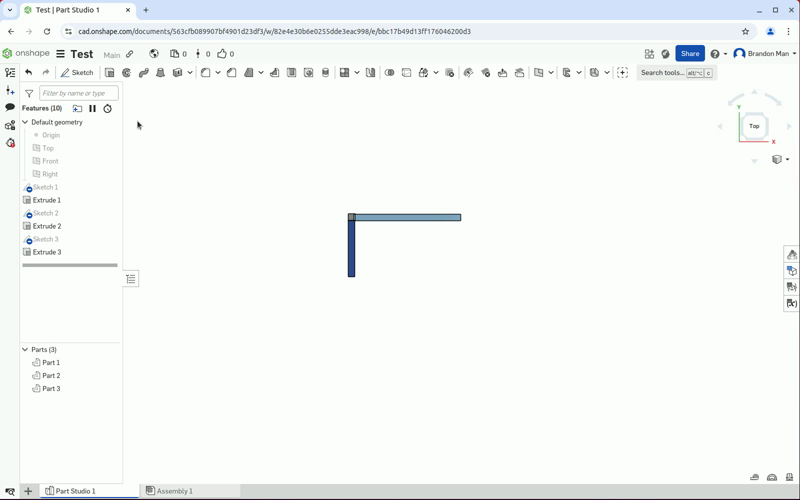
key(shift+h)
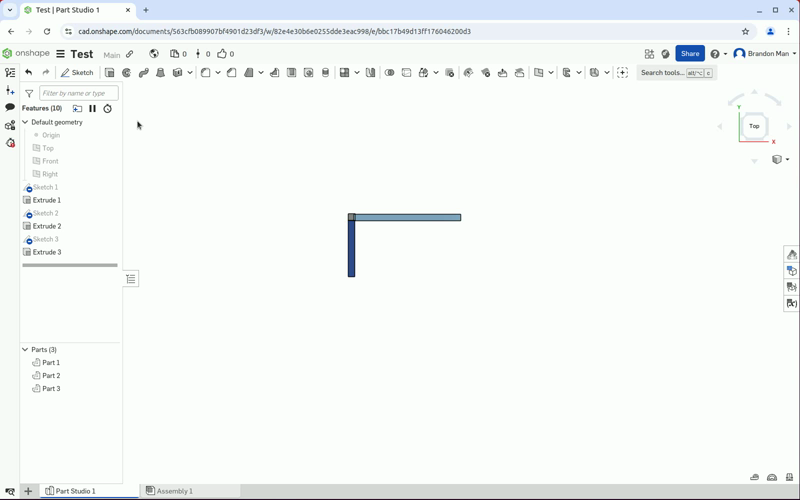
mouse_move(73, 189)
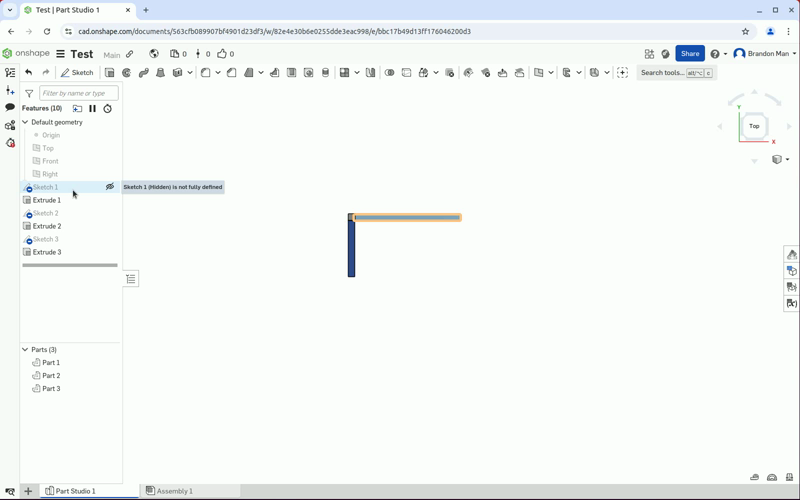
click(73, 189)
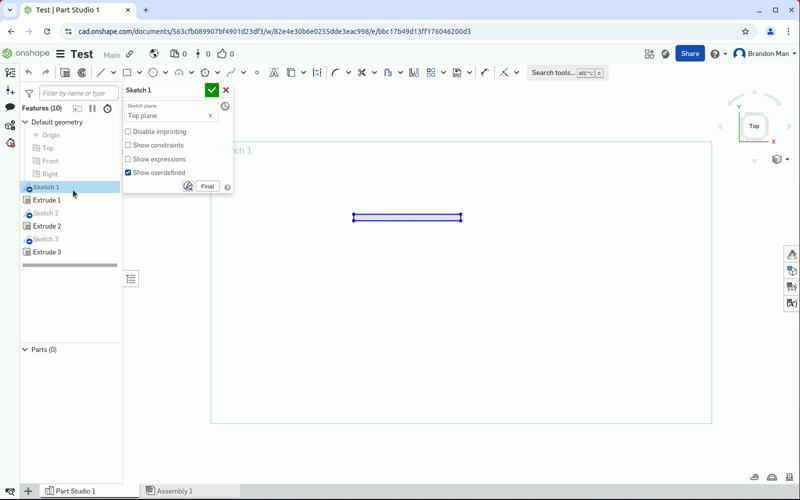
mouse_move(229, 92)
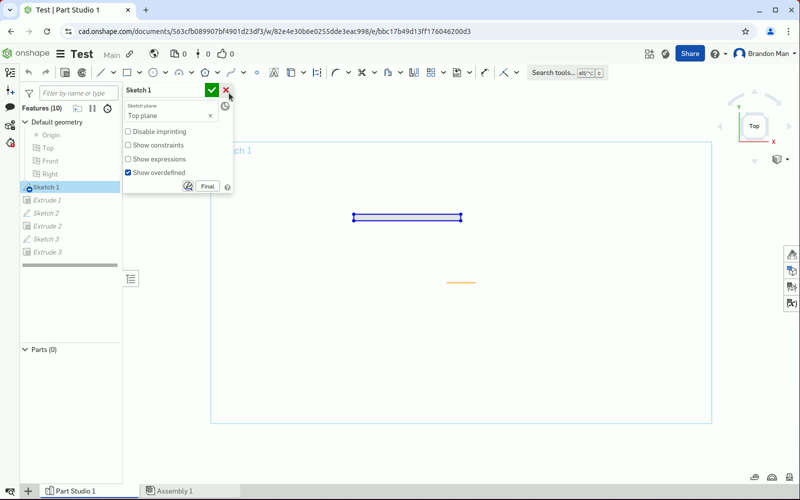
click(229, 92)
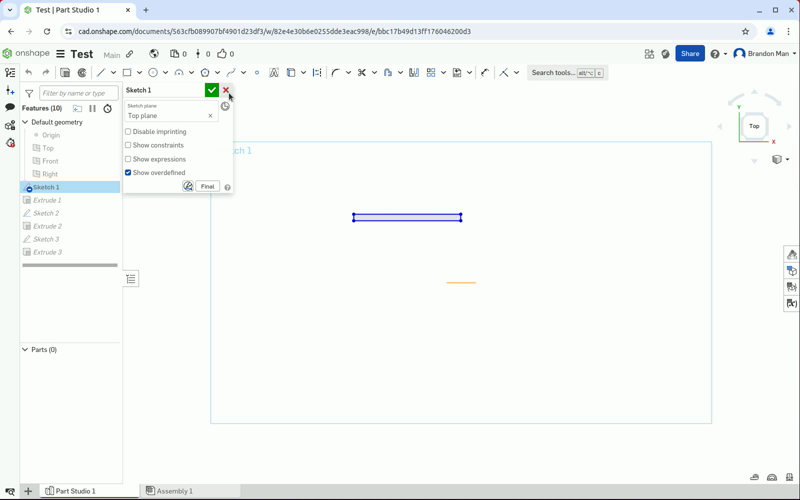
key(shift+s)
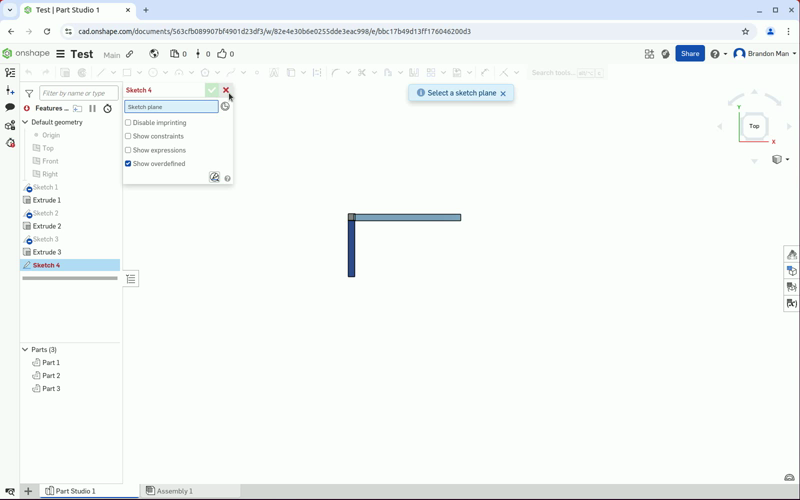
mouse_move(73, 150)
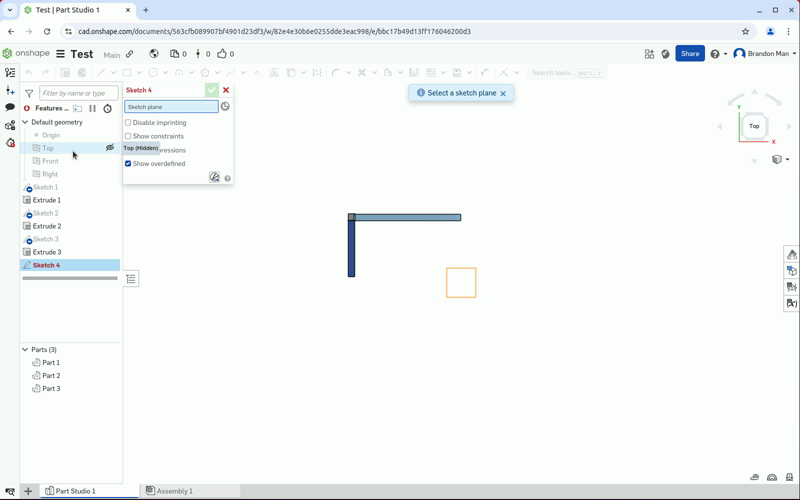
click(73, 150)
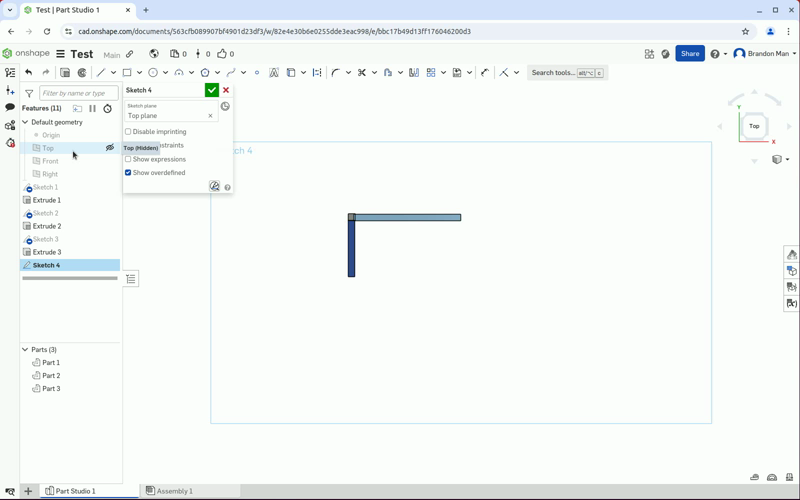
mouse_move(73, 352)
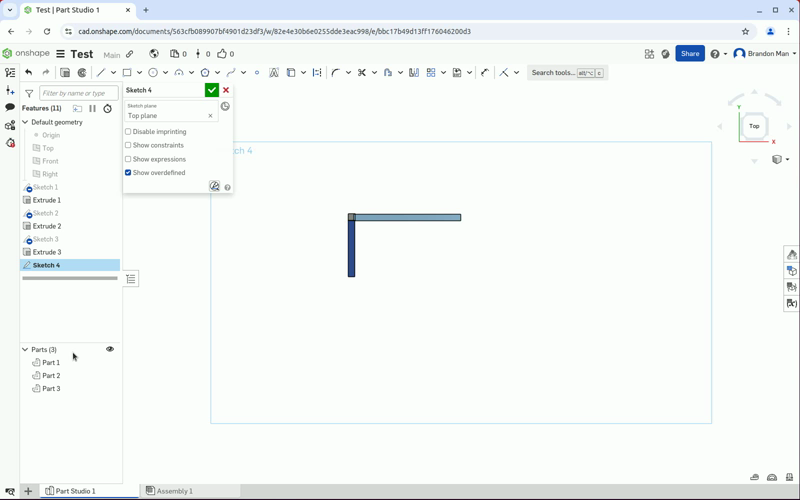
key(y)
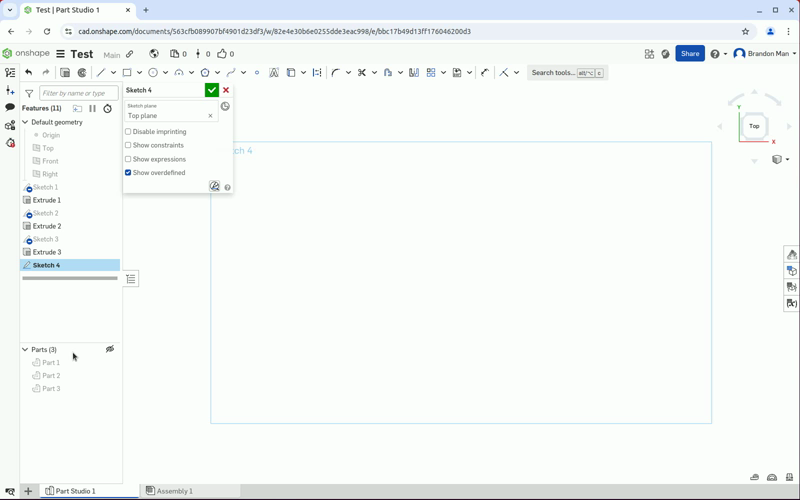
key(l)
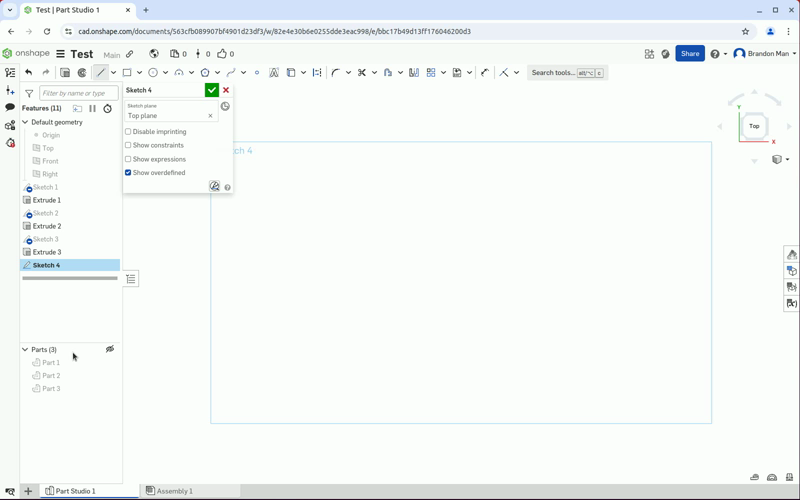
key_down(shift)
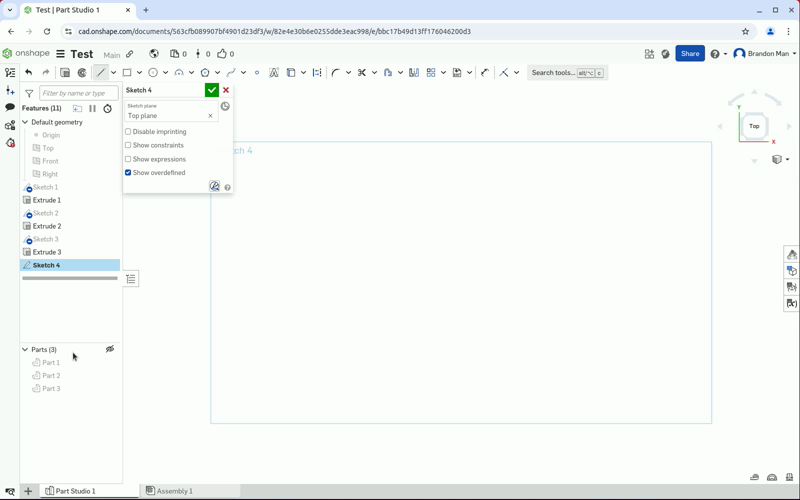
mouse_move(348, 282)
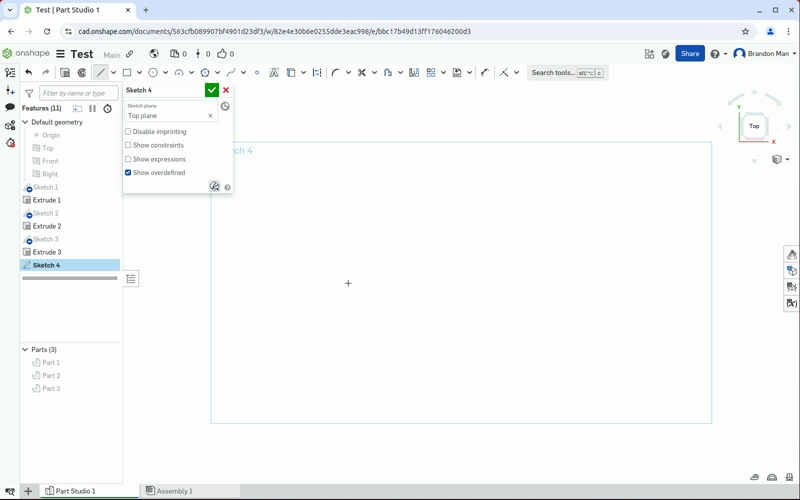
click(348, 282)
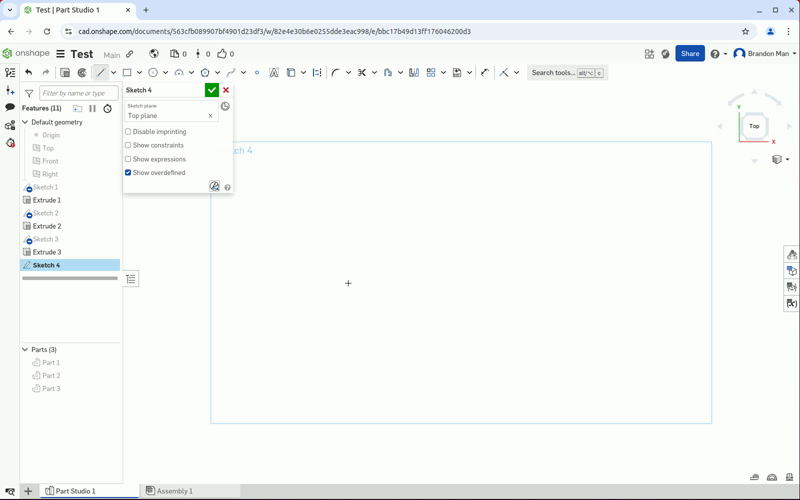
key_up(shift)
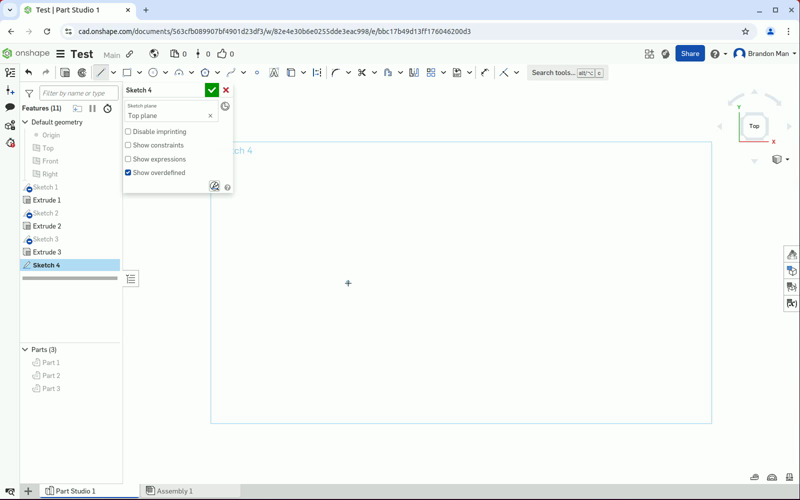
key_down(shift)
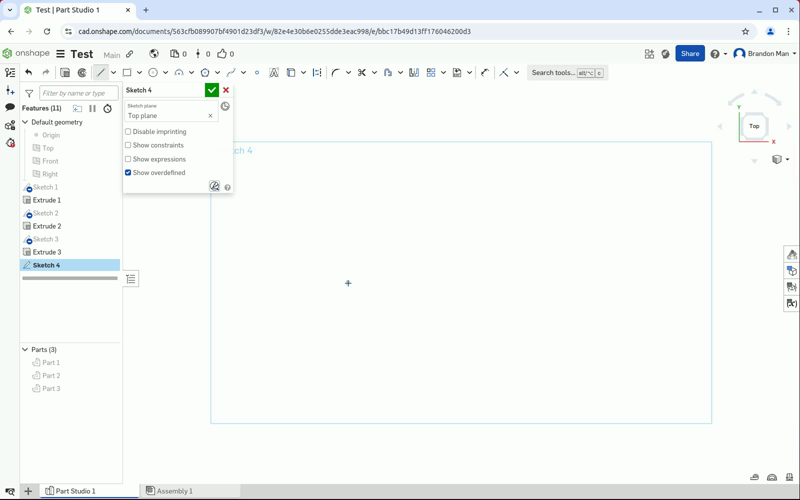
mouse_move(378, 282)
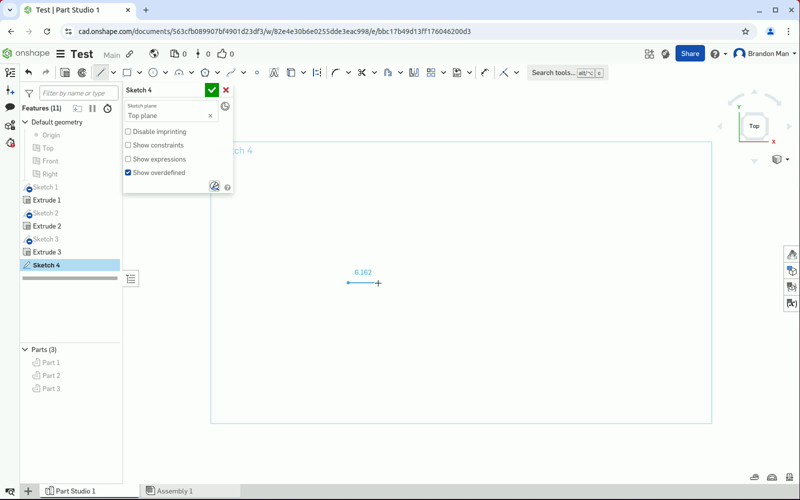
mouse_move(355, 282)
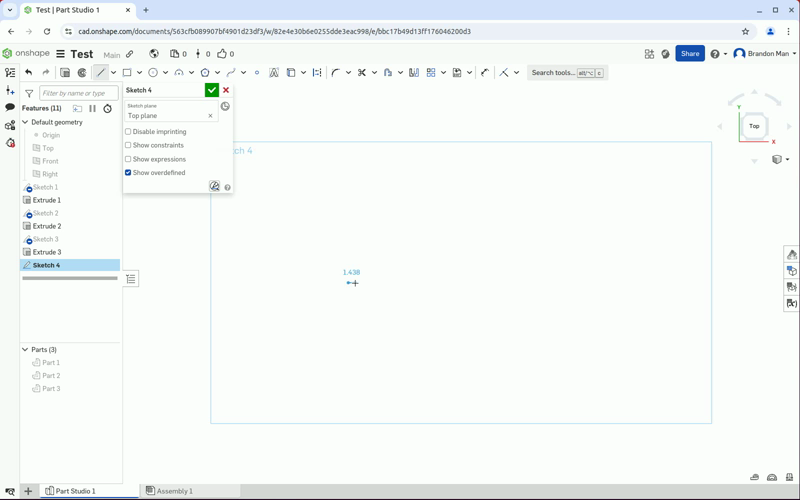
scroll(6)
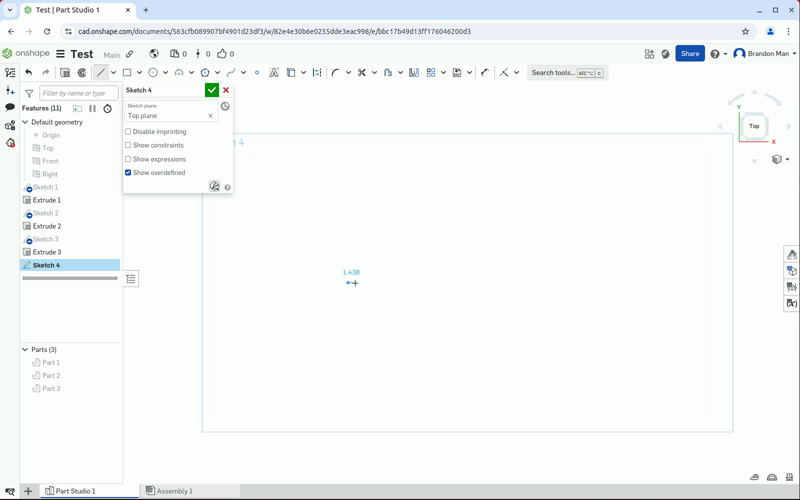
scroll(6)
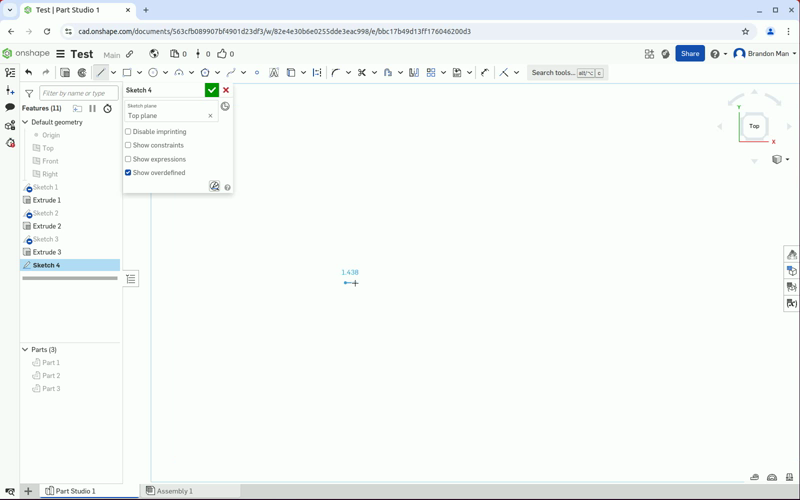
scroll(6)
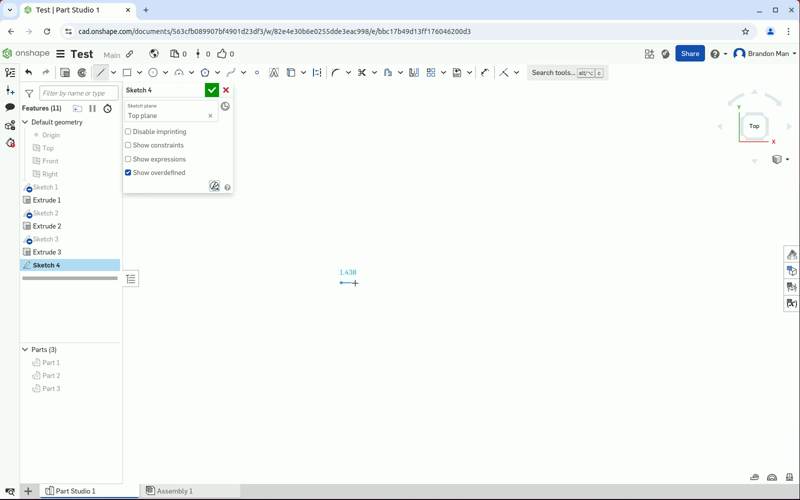
scroll(6)
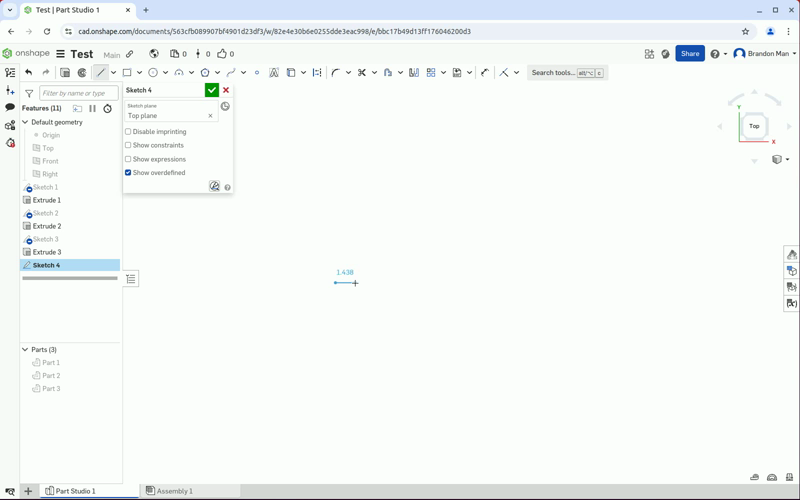
scroll(6)
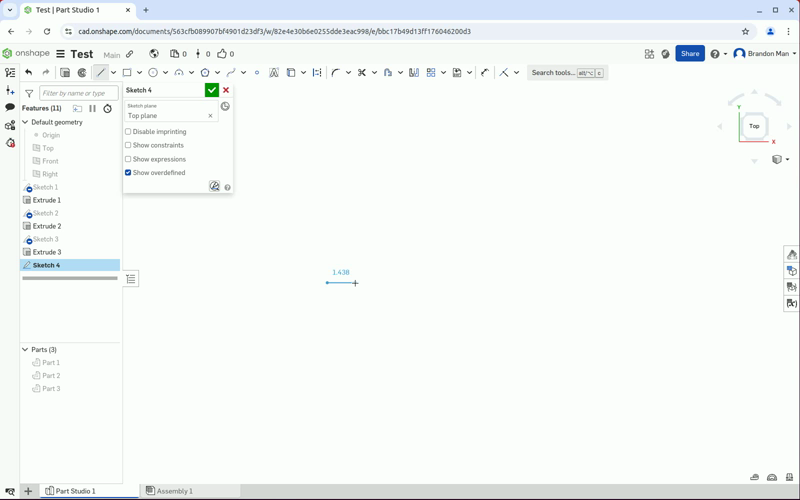
scroll(6)
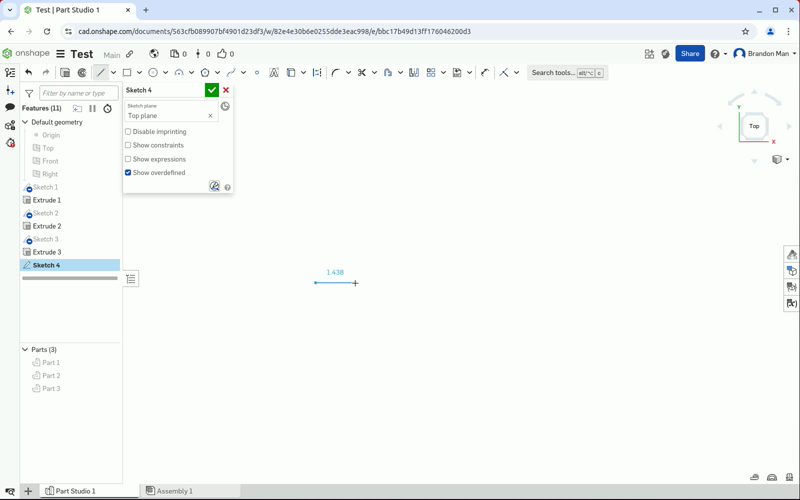
scroll(6)
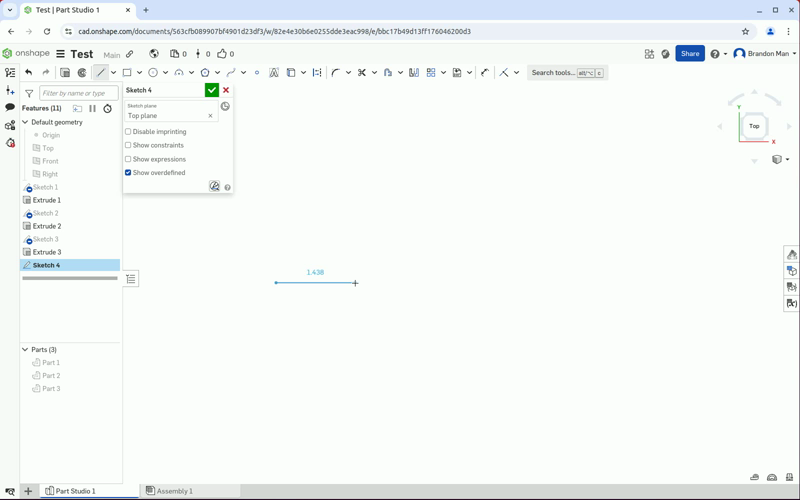
click(355, 282)
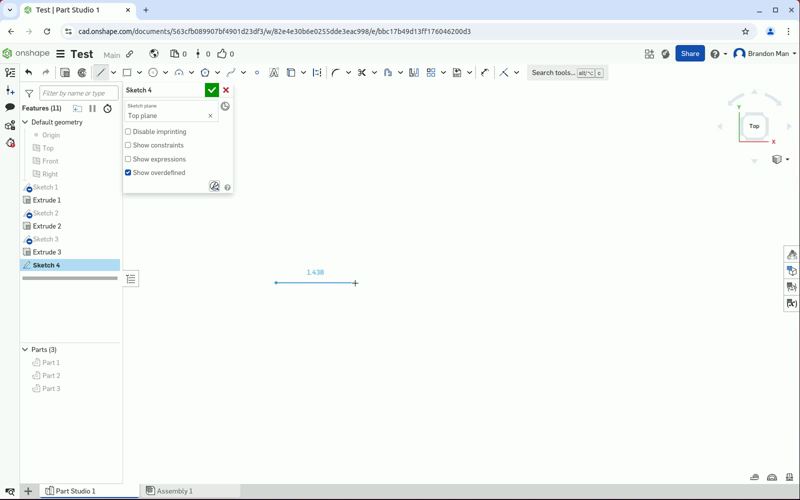
scroll(-6)
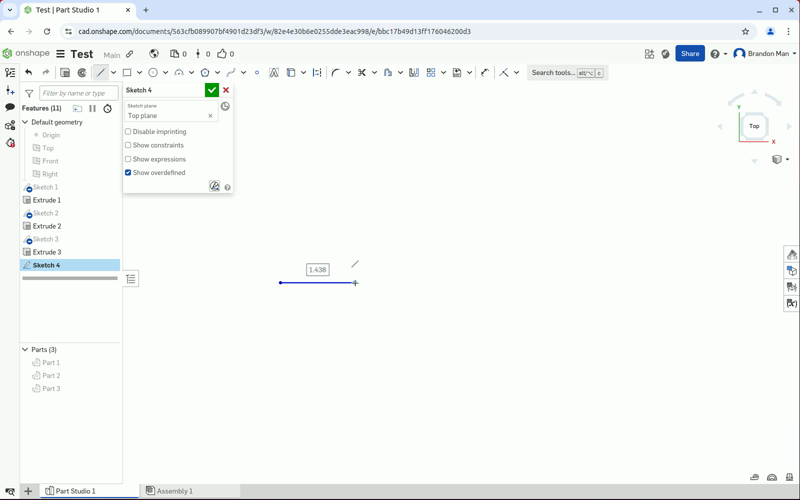
scroll(-6)
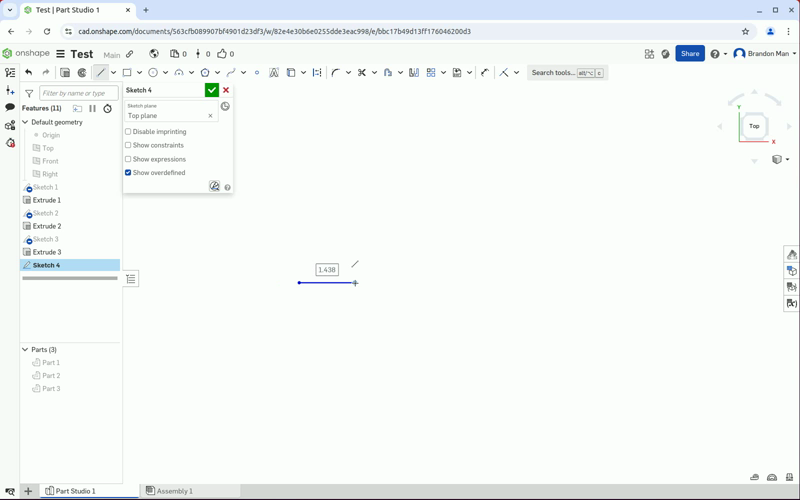
scroll(-6)
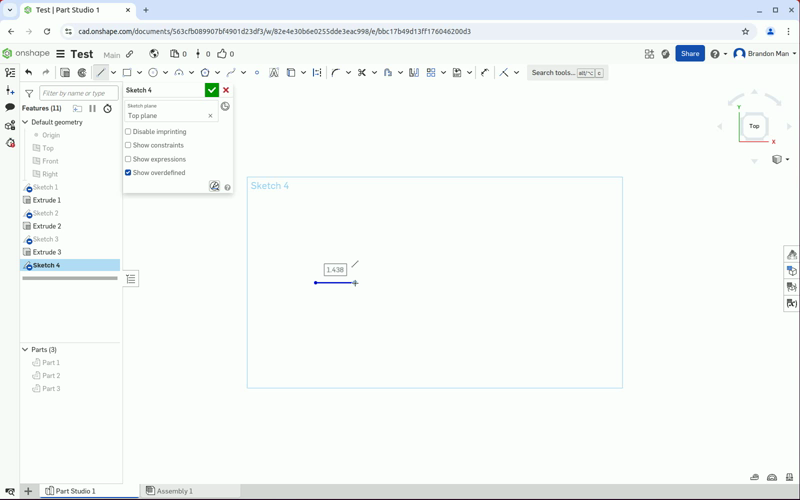
scroll(-6)
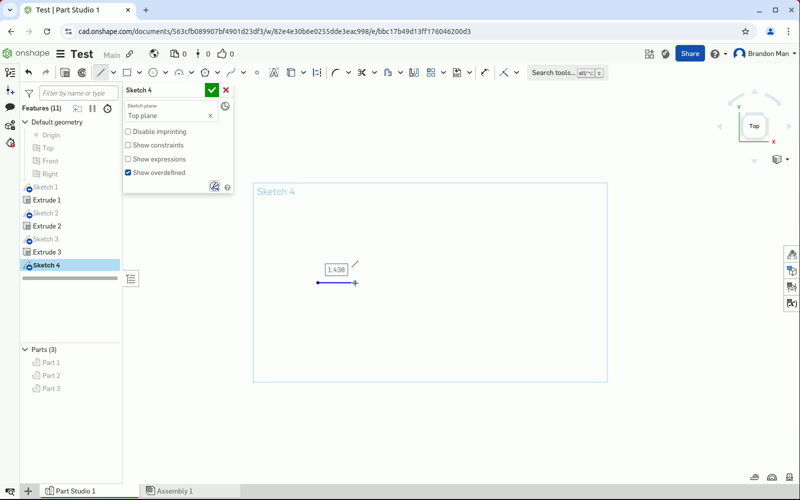
scroll(-6)
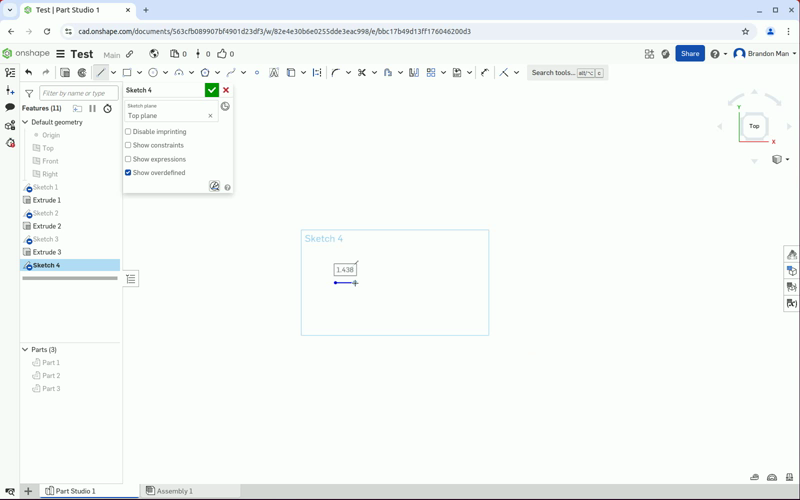
scroll(-6)
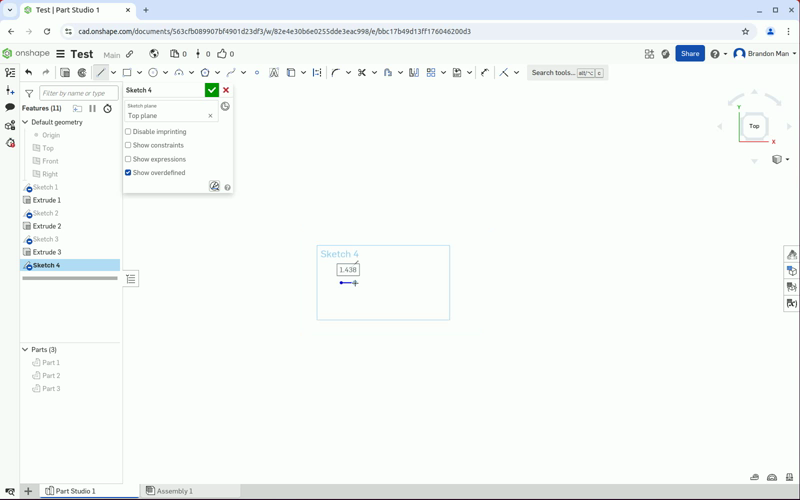
scroll(-6)
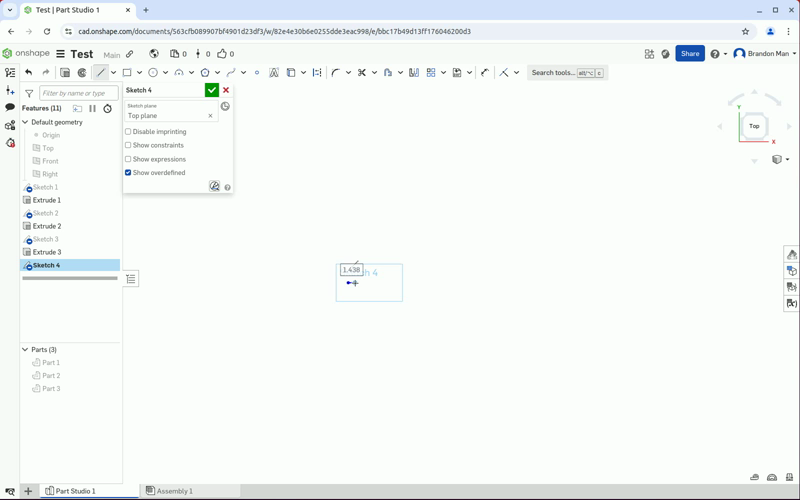
key_up(shift)
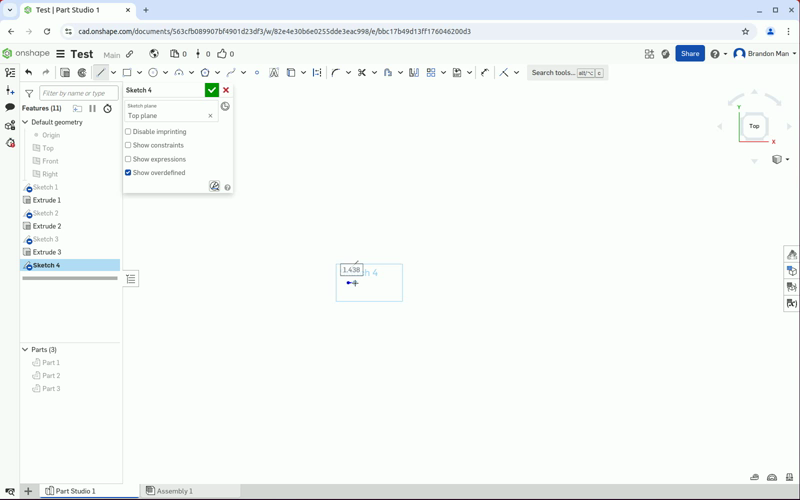
key_down(shift)
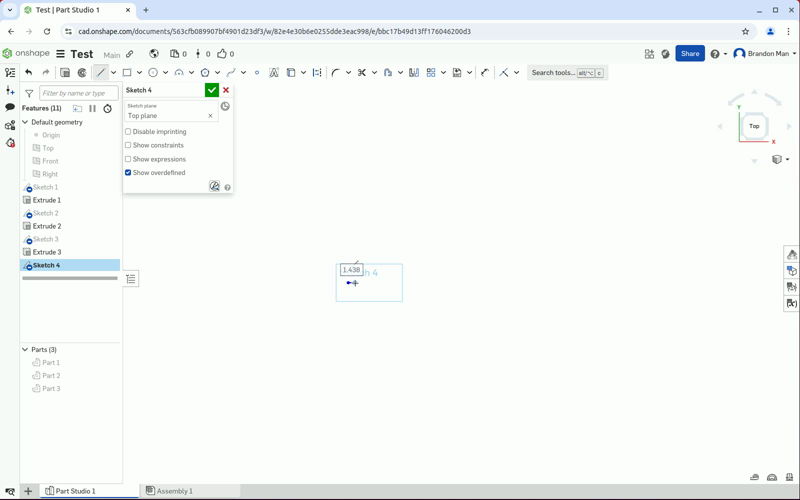
mouse_move(385, 282)
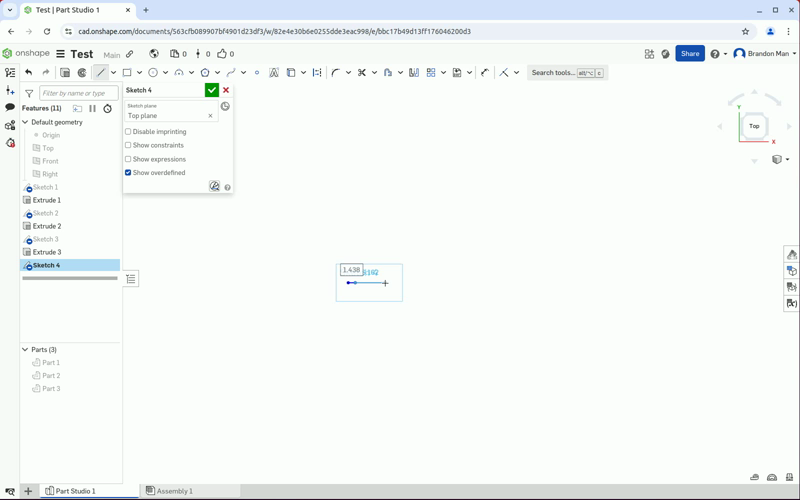
mouse_move(355, 276)
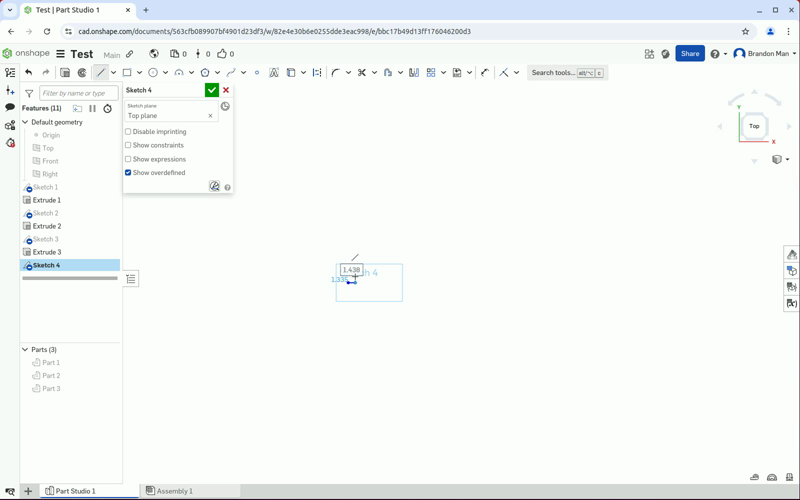
scroll(6)
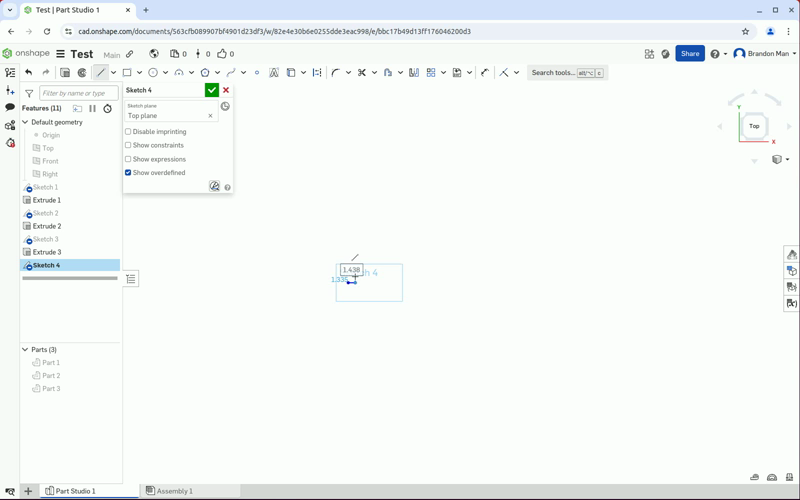
scroll(6)
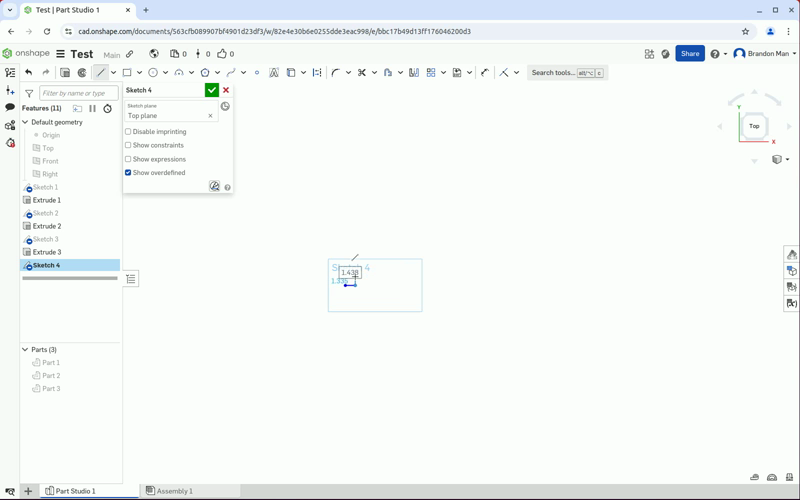
scroll(6)
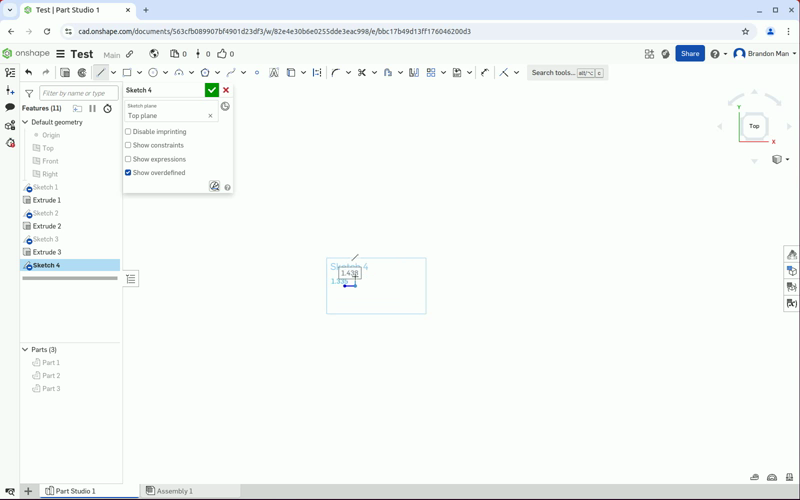
scroll(6)
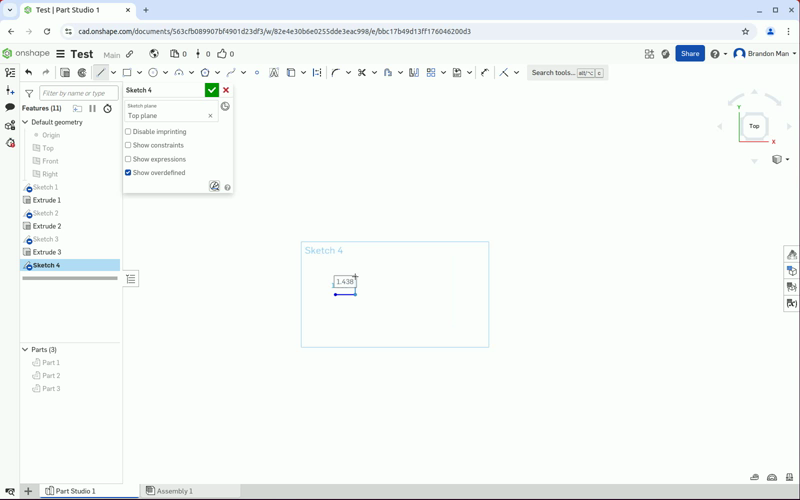
scroll(6)
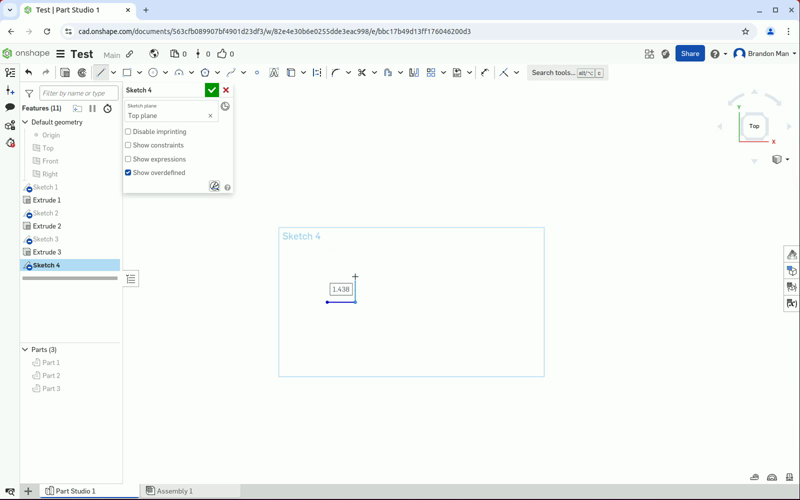
scroll(6)
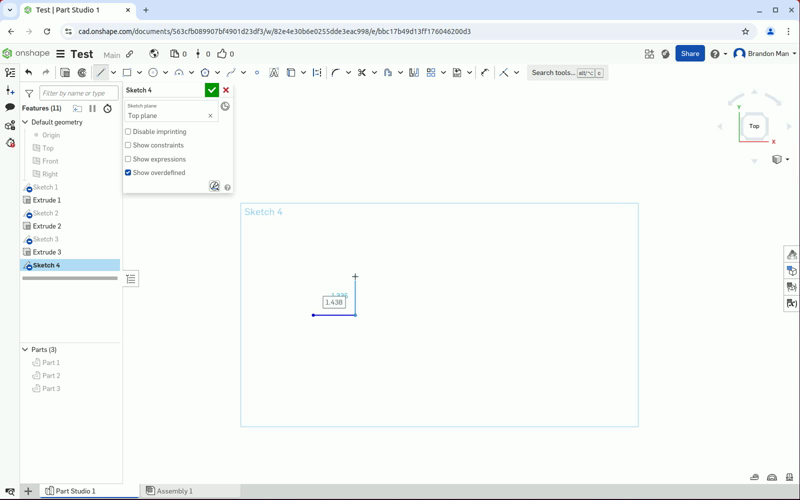
scroll(6)
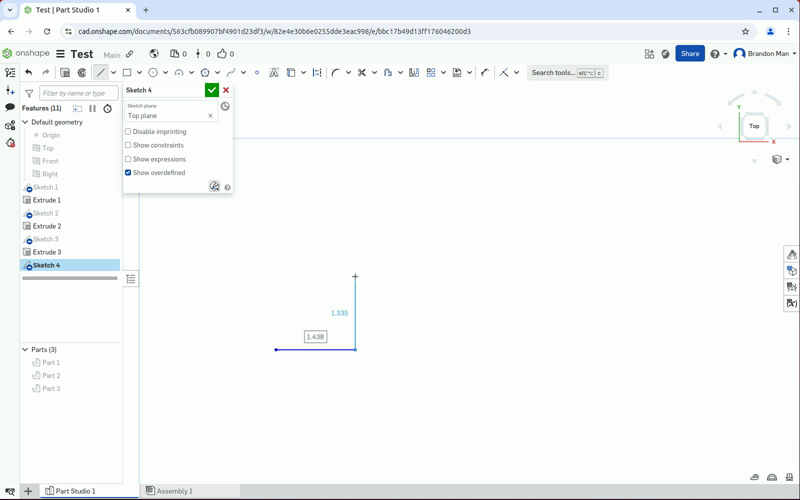
click(355, 276)
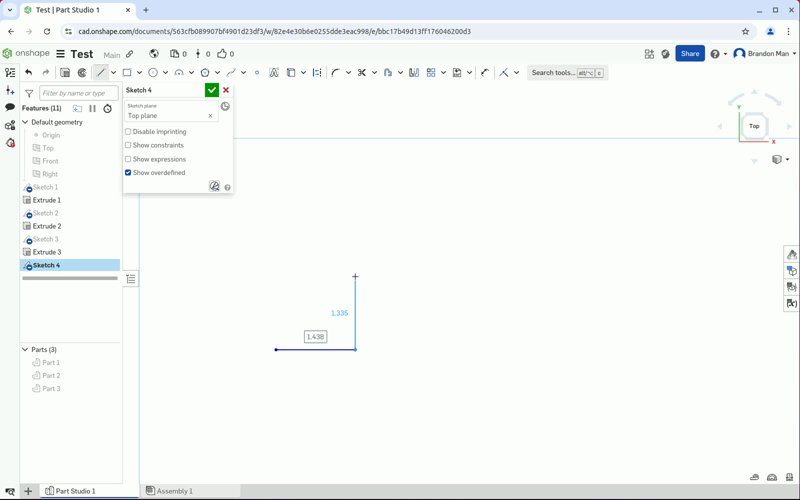
scroll(-6)
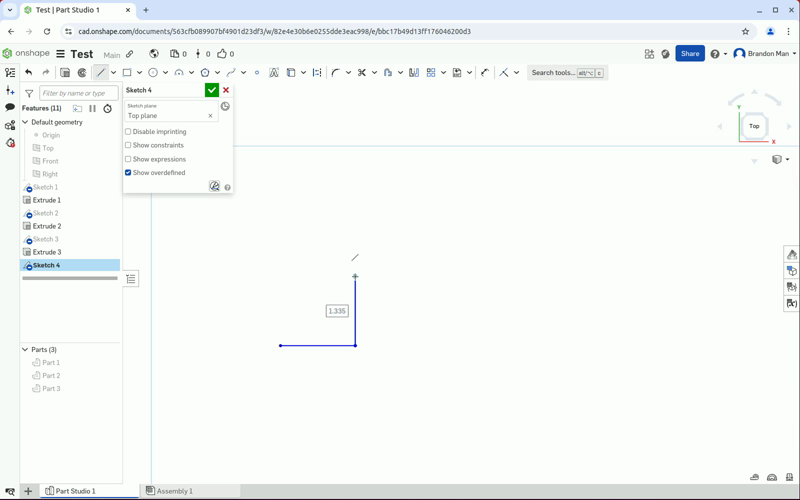
scroll(-6)
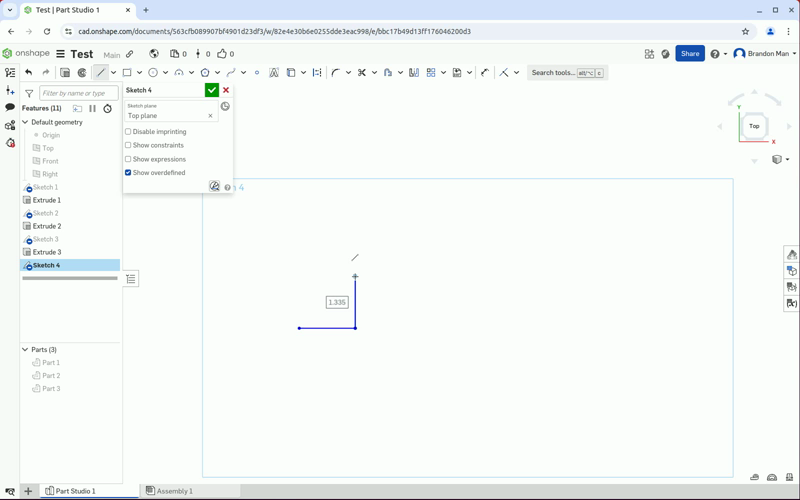
scroll(-6)
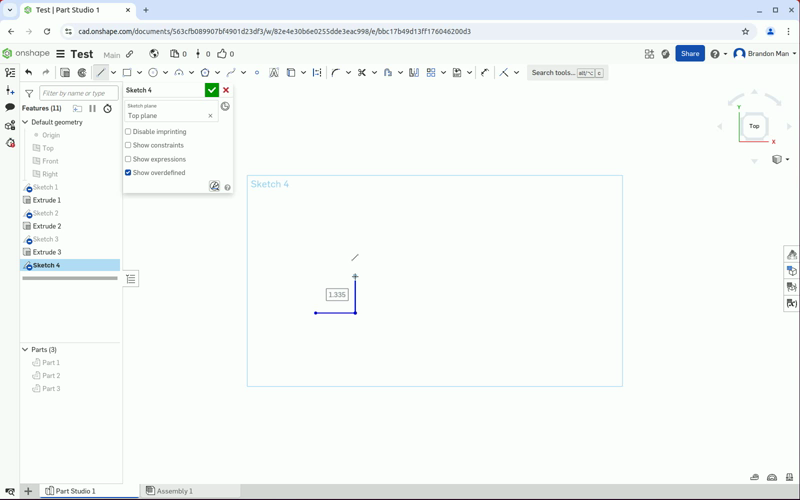
scroll(-6)
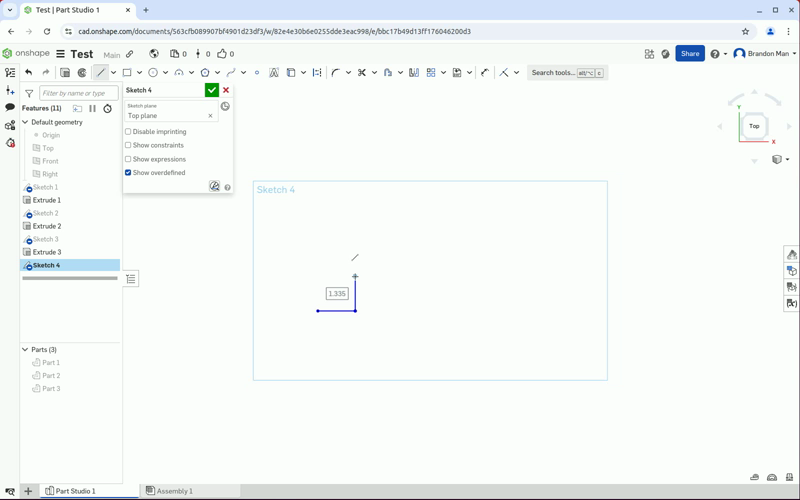
scroll(-6)
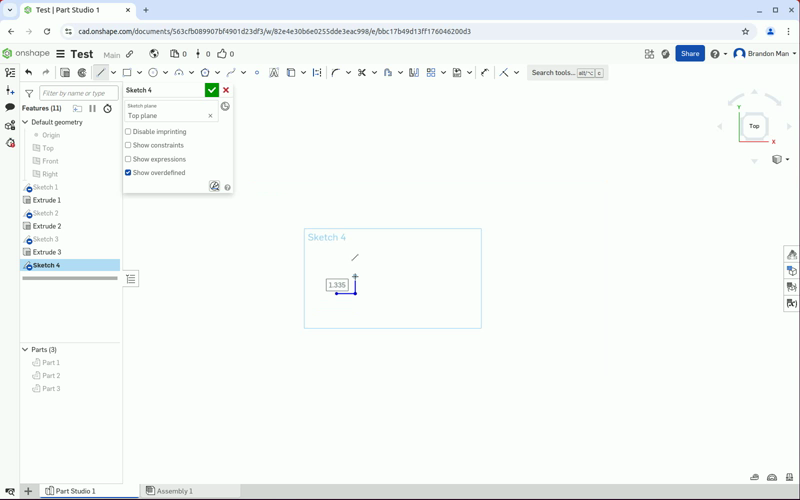
scroll(-6)
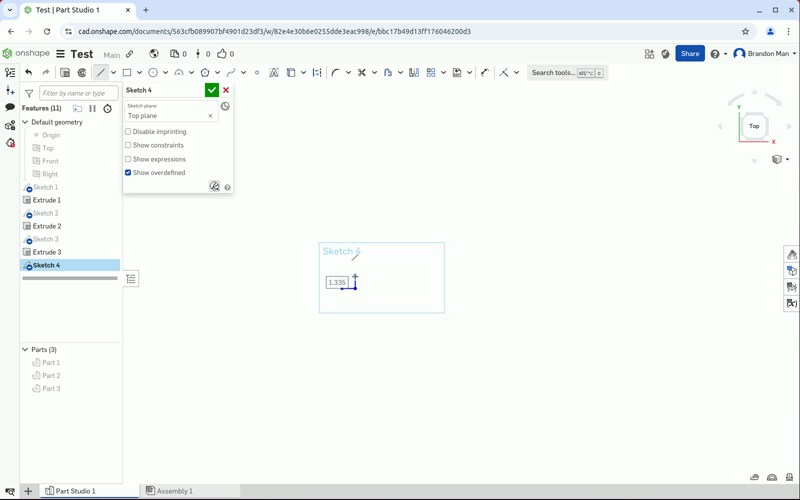
scroll(-6)
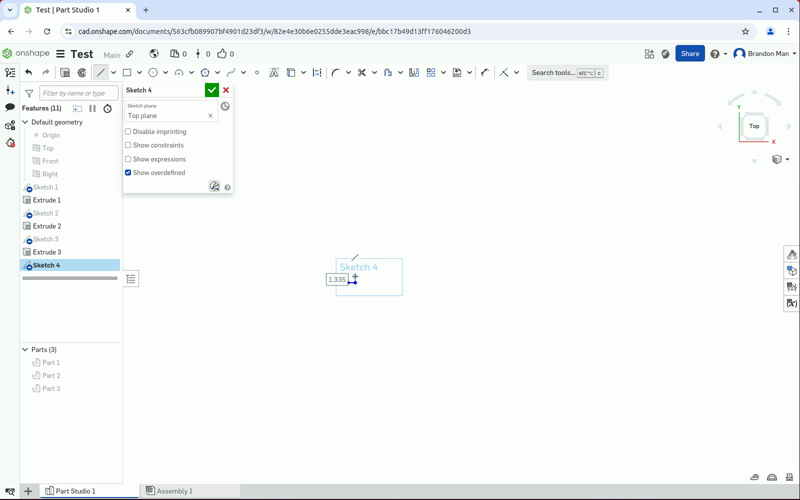
key_up(shift)
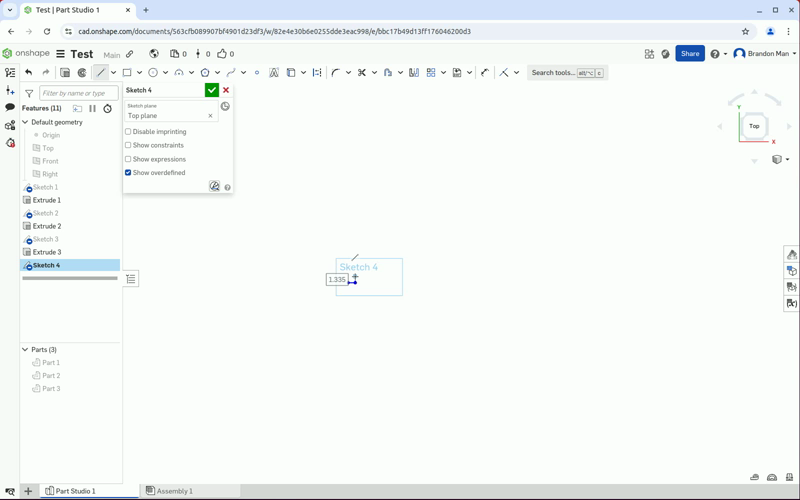
key_down(shift)
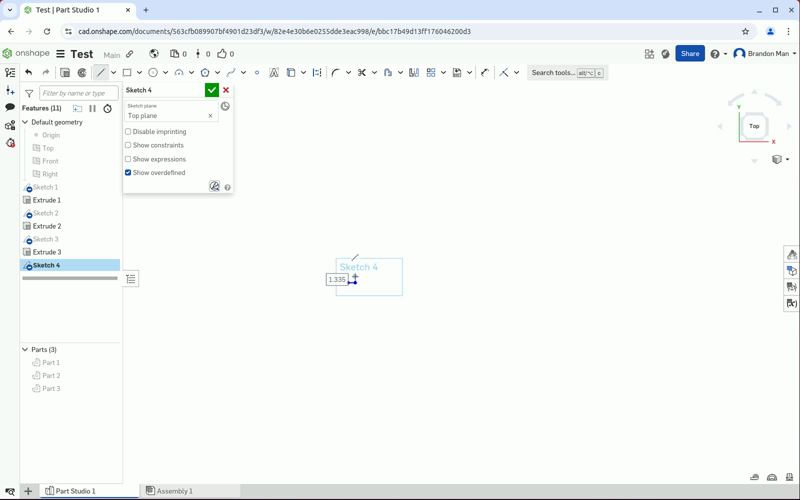
mouse_move(385, 276)
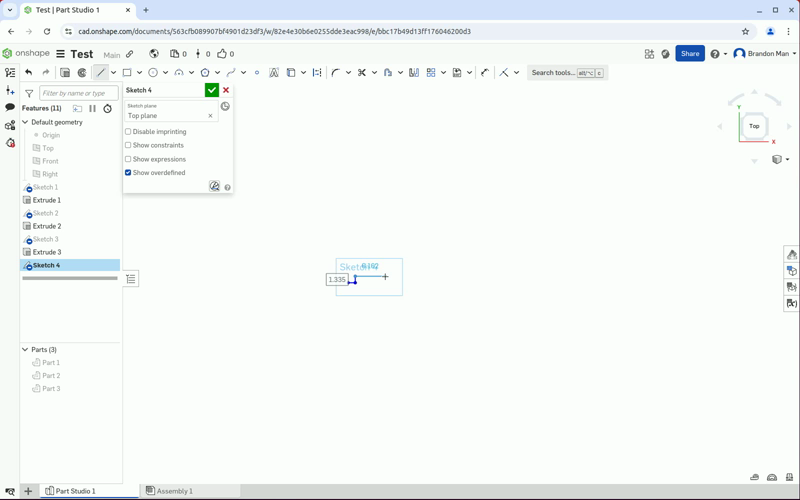
mouse_move(348, 276)
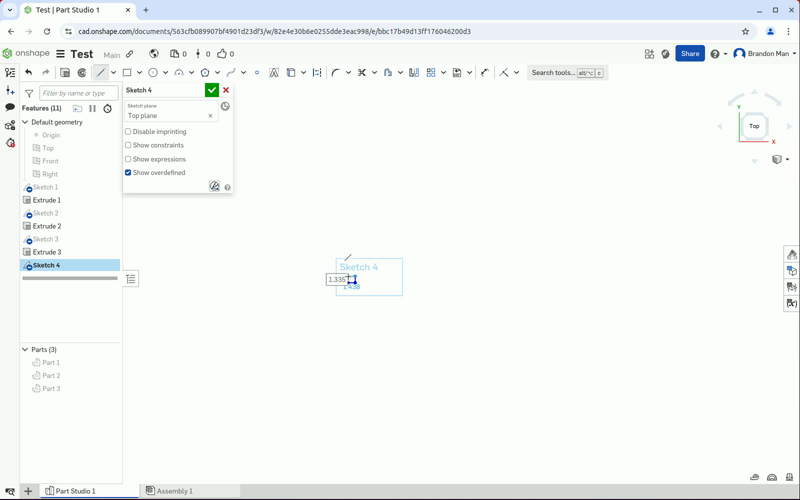
scroll(6)
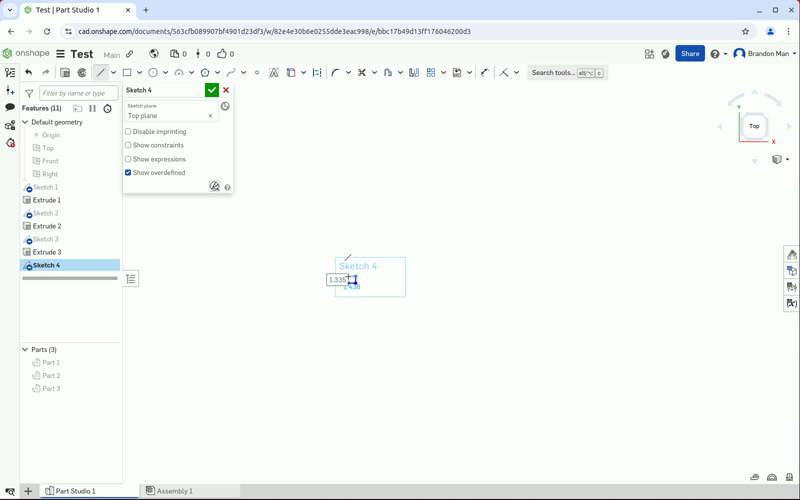
scroll(6)
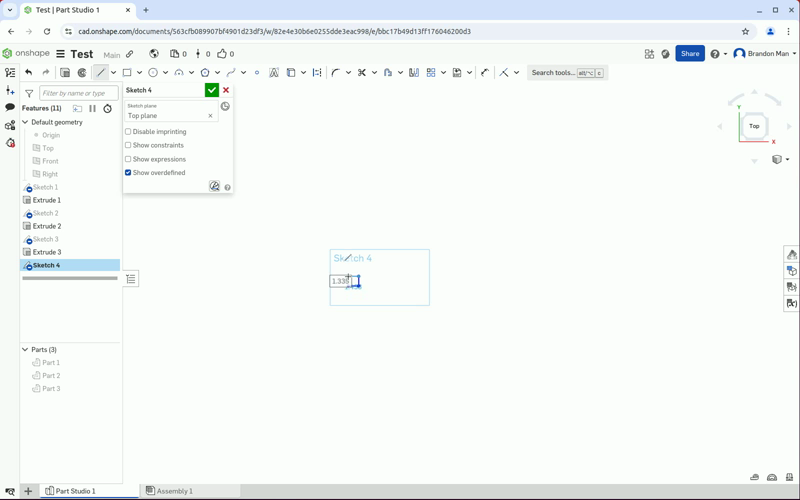
scroll(6)
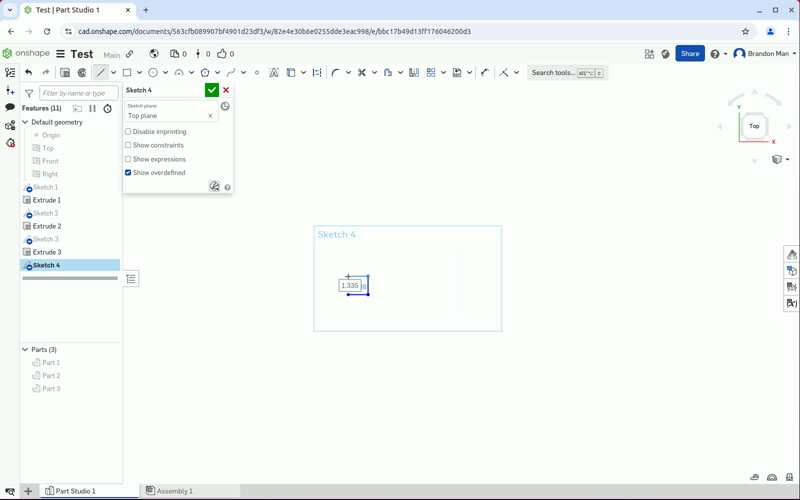
scroll(6)
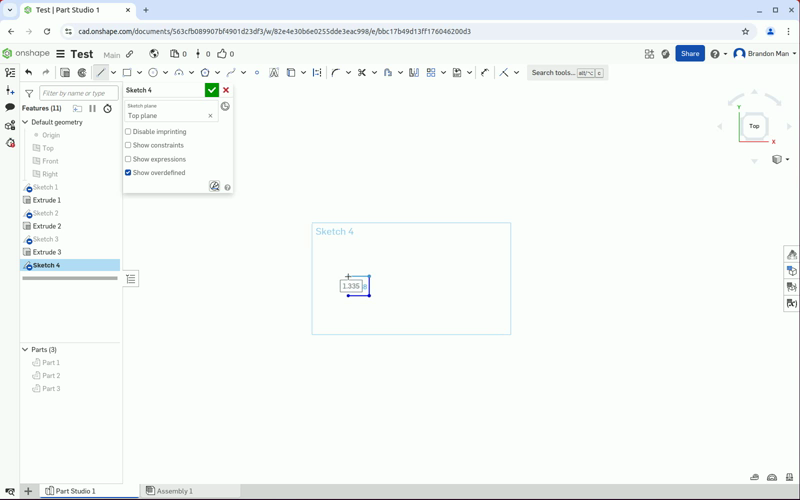
scroll(6)
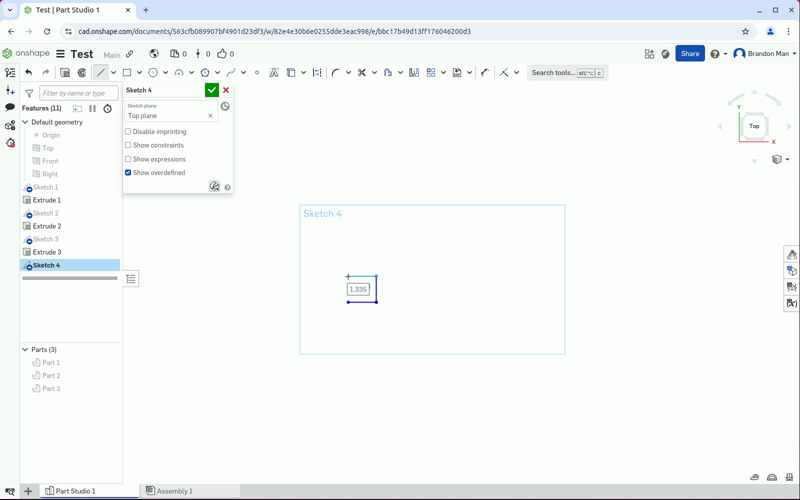
scroll(6)
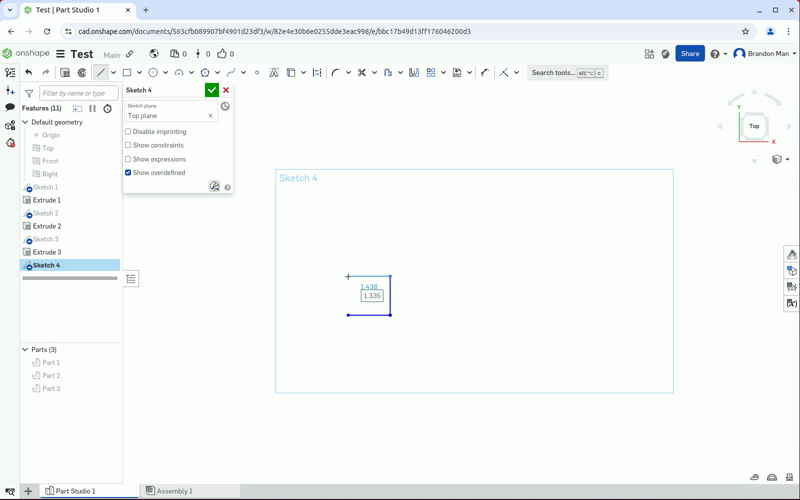
scroll(6)
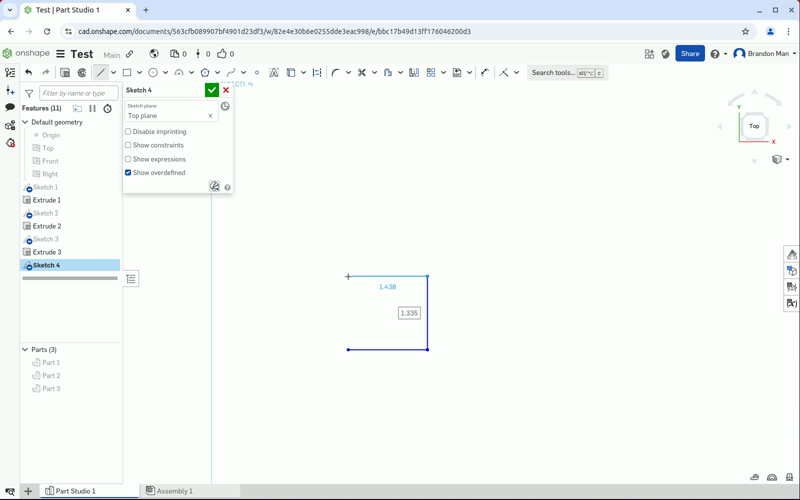
click(348, 276)
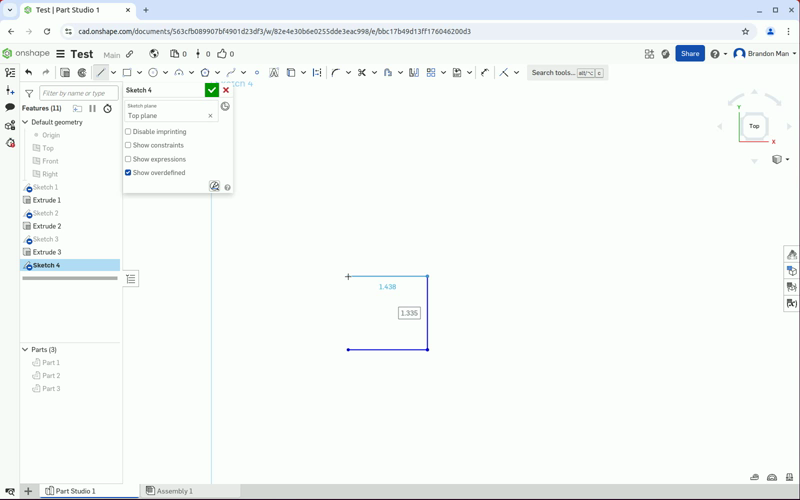
scroll(-6)
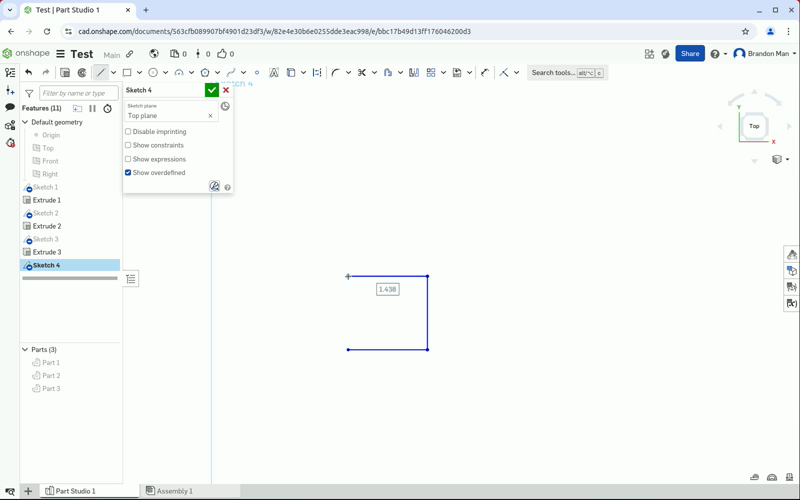
scroll(-6)
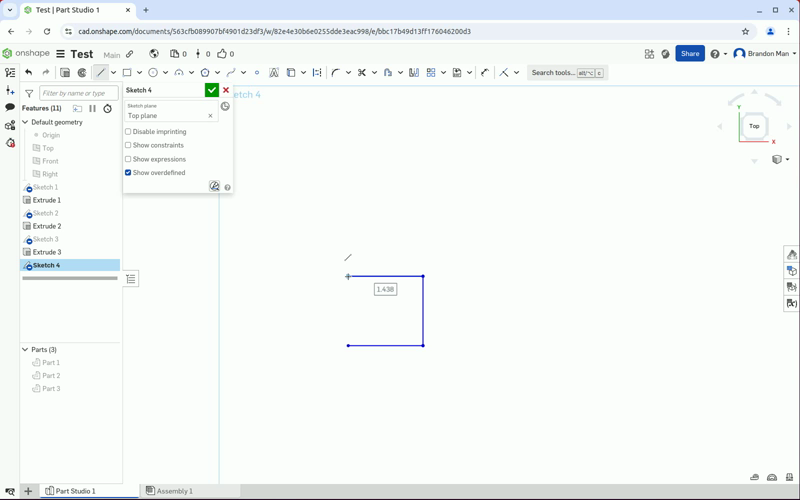
scroll(-6)
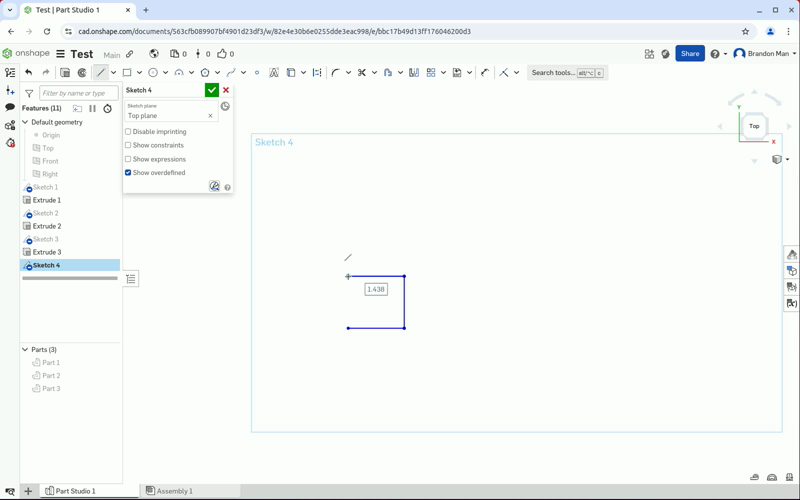
scroll(-6)
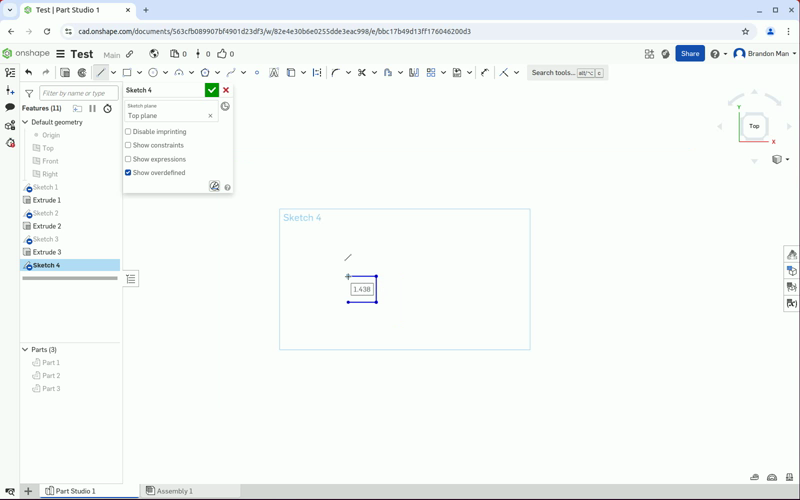
scroll(-6)
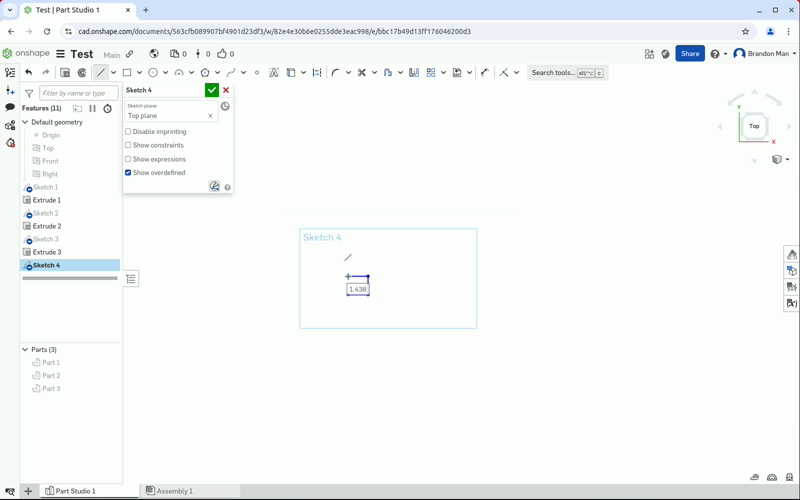
scroll(-6)
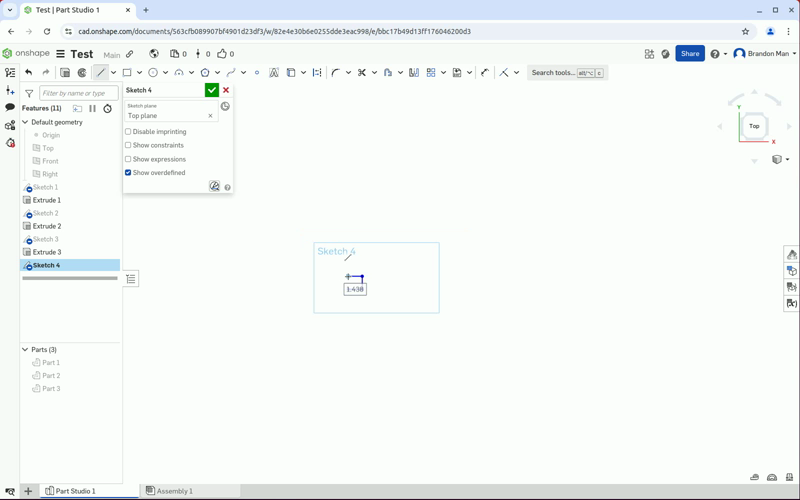
scroll(-6)
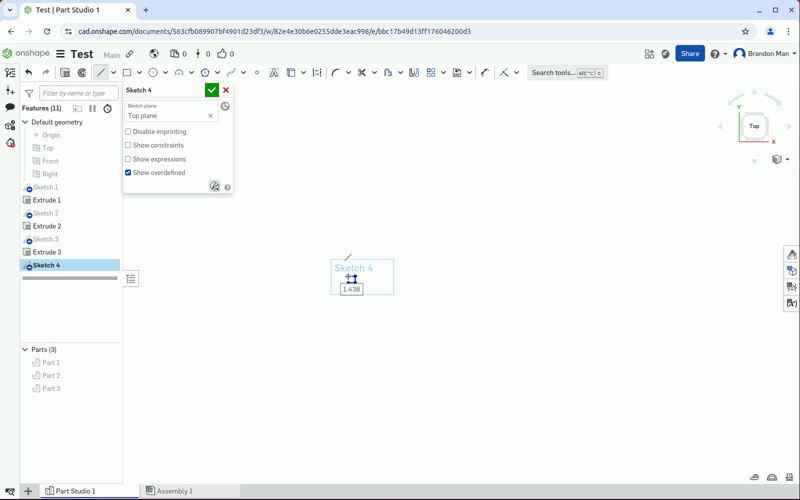
key_up(shift)
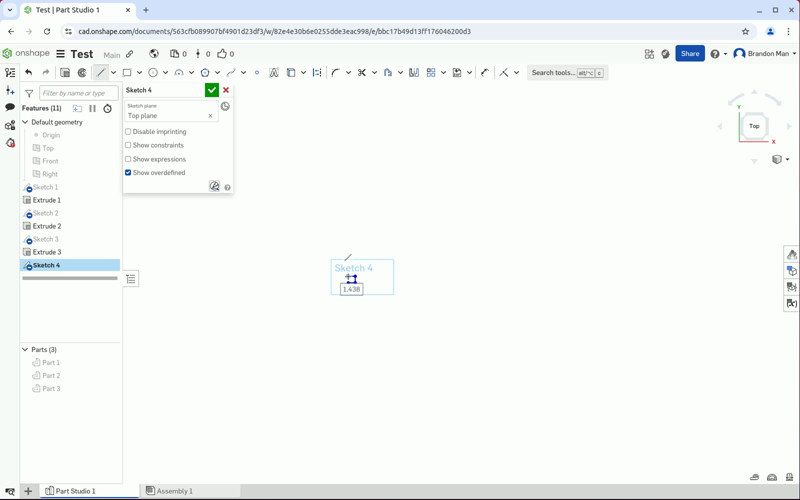
mouse_move(378, 276)
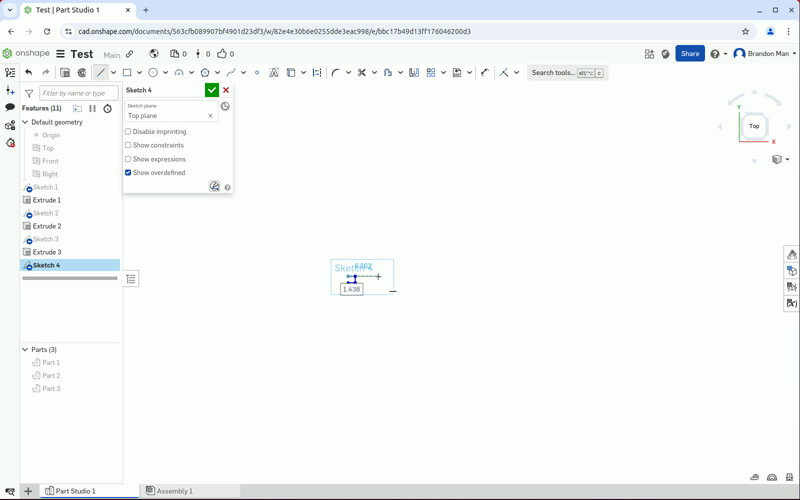
key_down(shift)
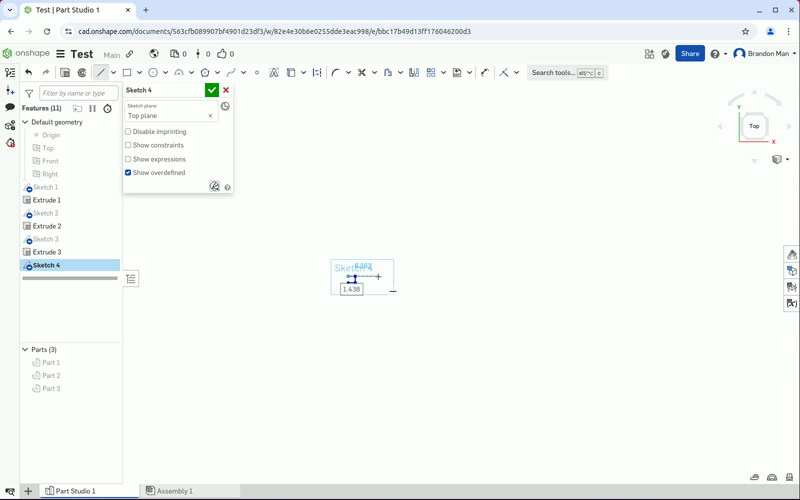
mouse_move(348, 282)
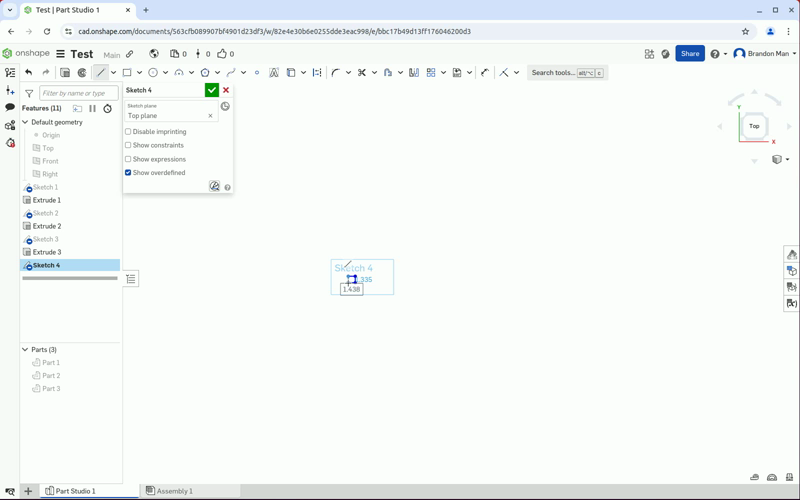
scroll(6)
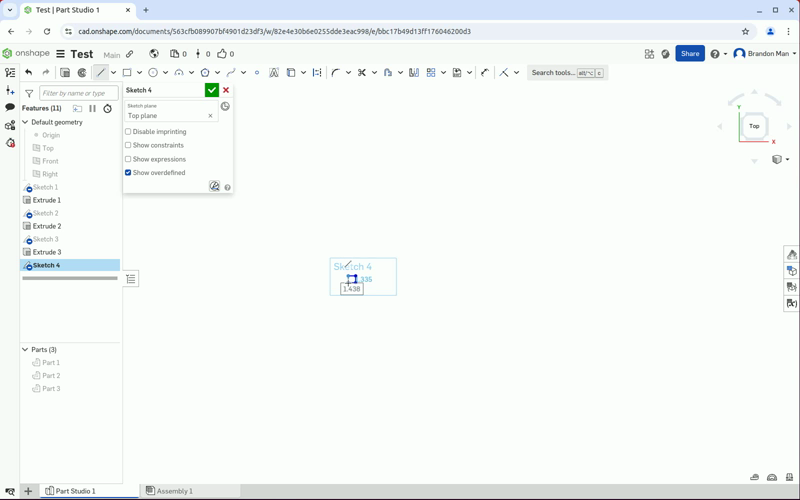
scroll(6)
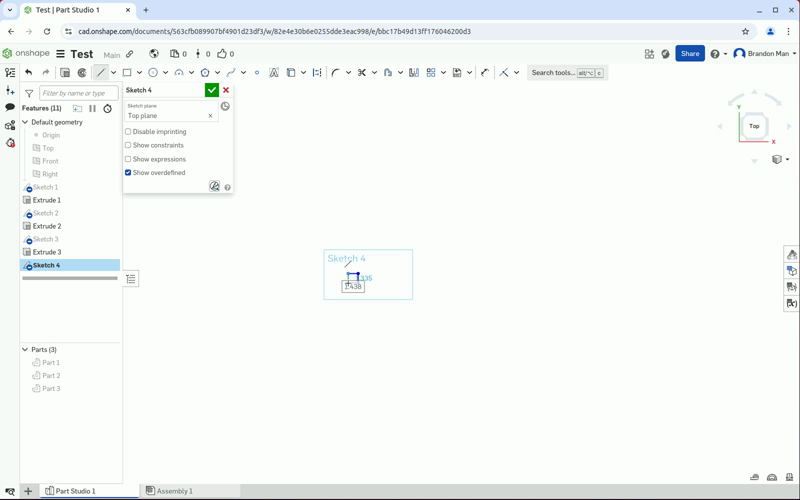
scroll(6)
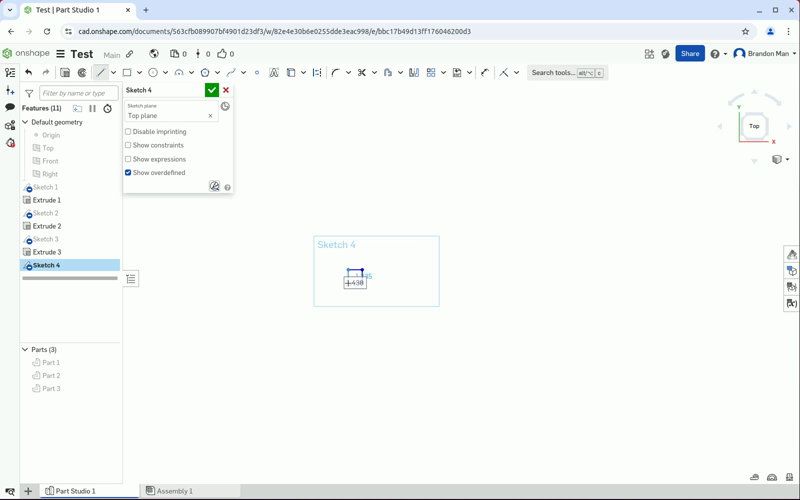
scroll(6)
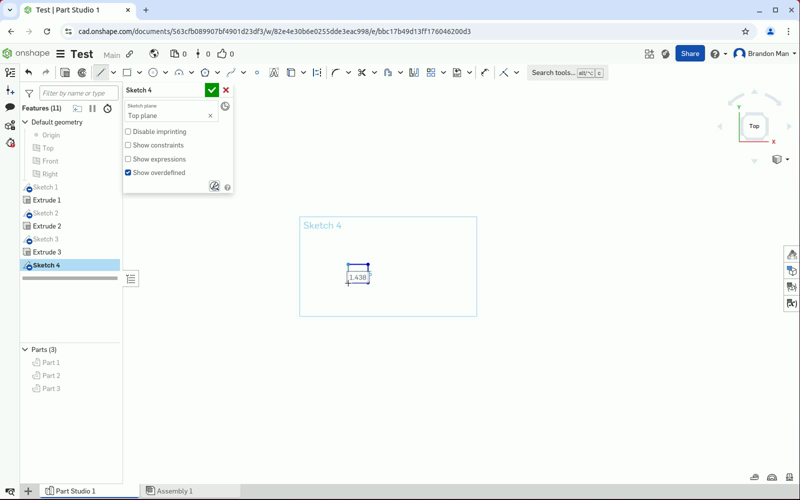
scroll(6)
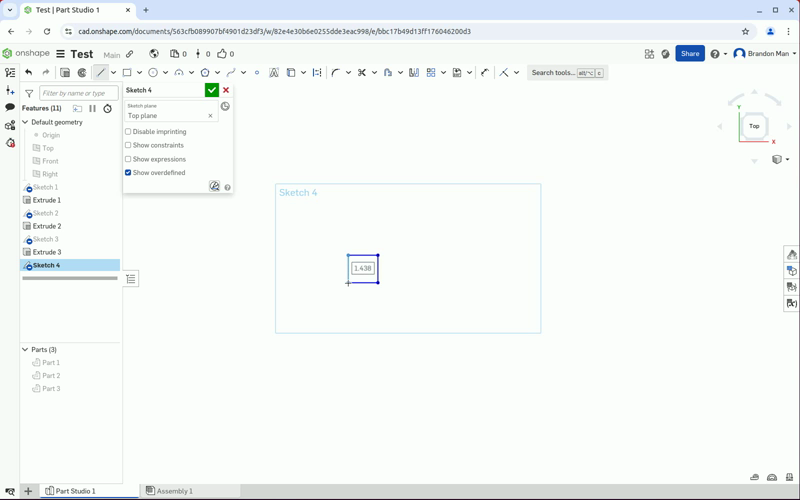
scroll(6)
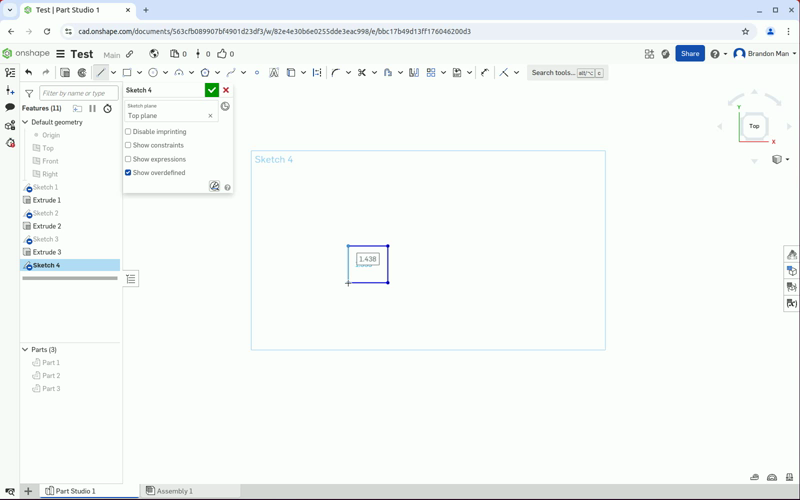
scroll(6)
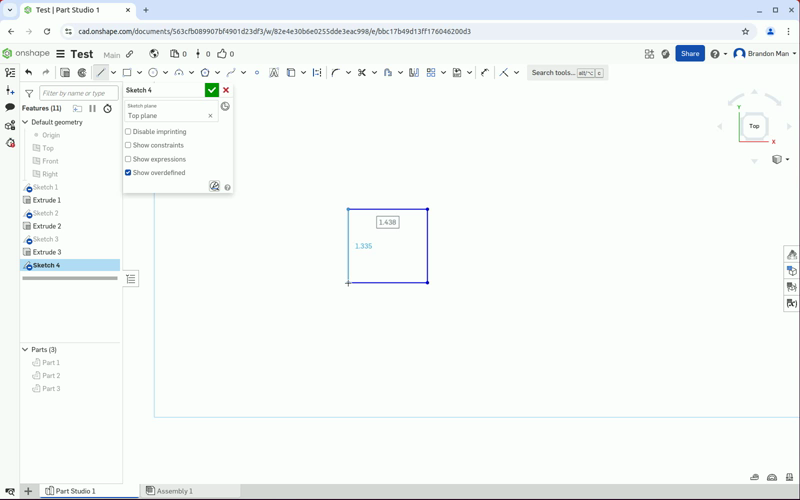
key_up(shift)
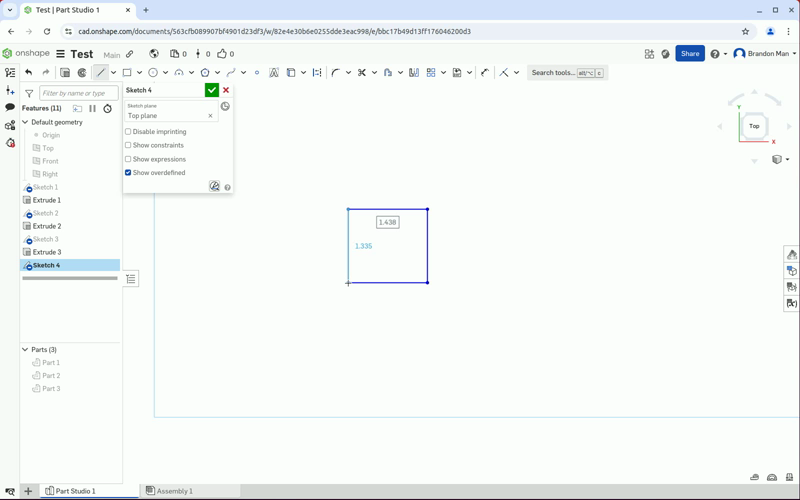
click(348, 282)
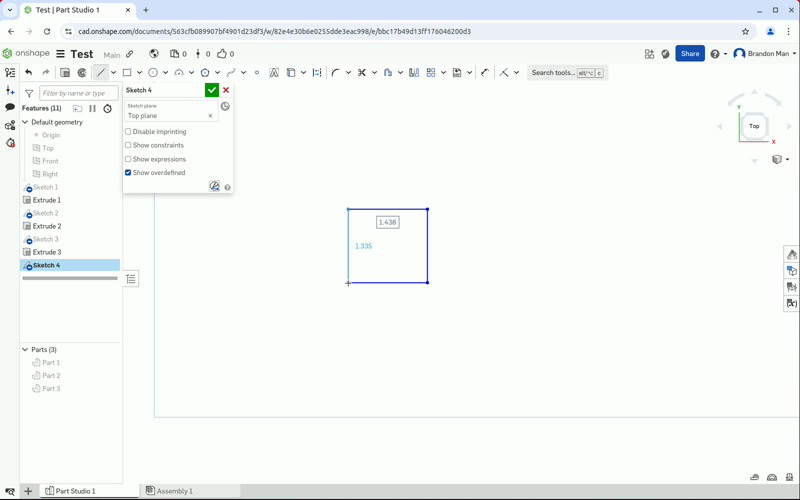
scroll(-6)
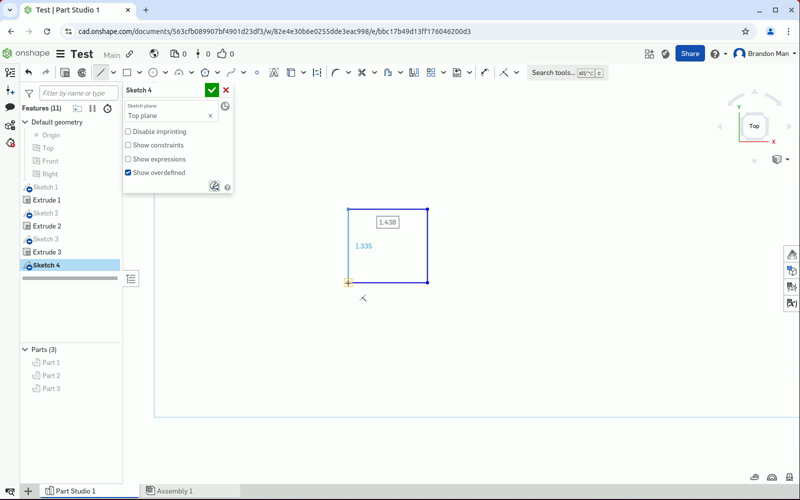
scroll(-6)
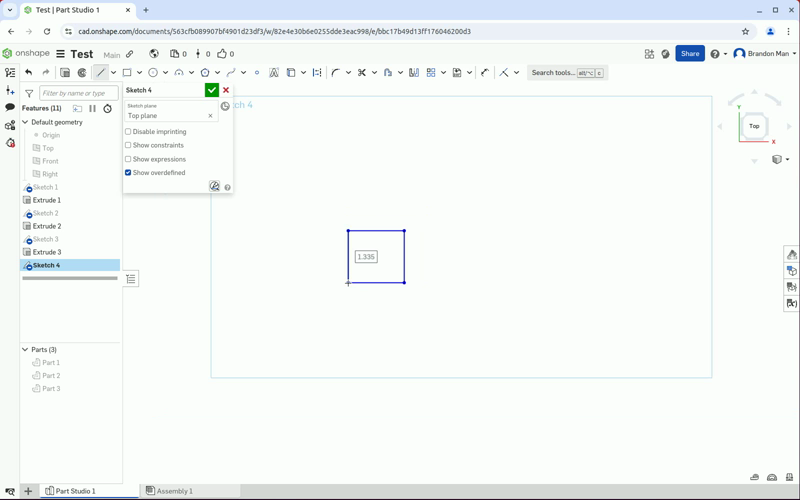
scroll(-6)
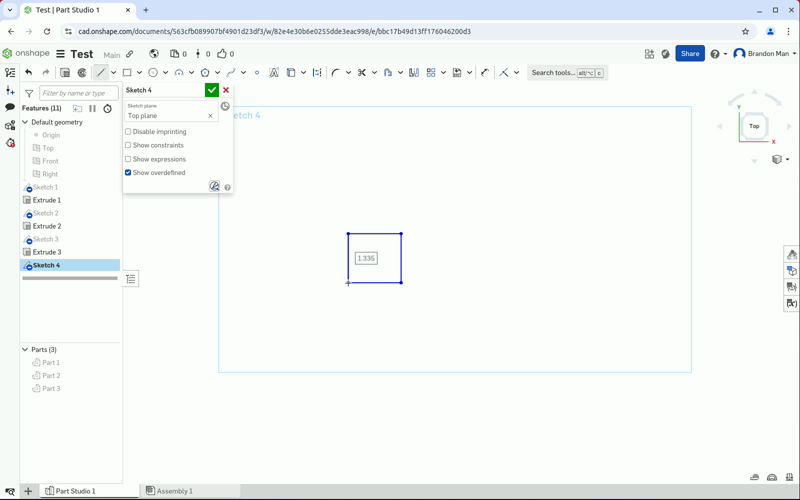
scroll(-6)
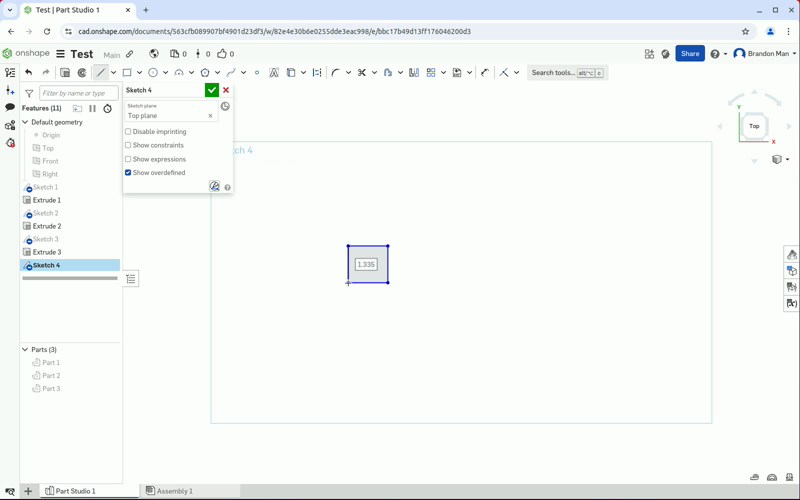
scroll(-6)
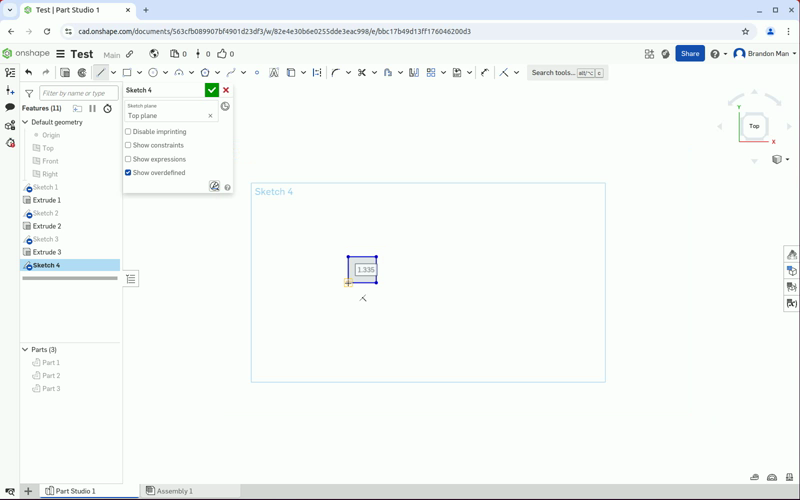
scroll(-6)
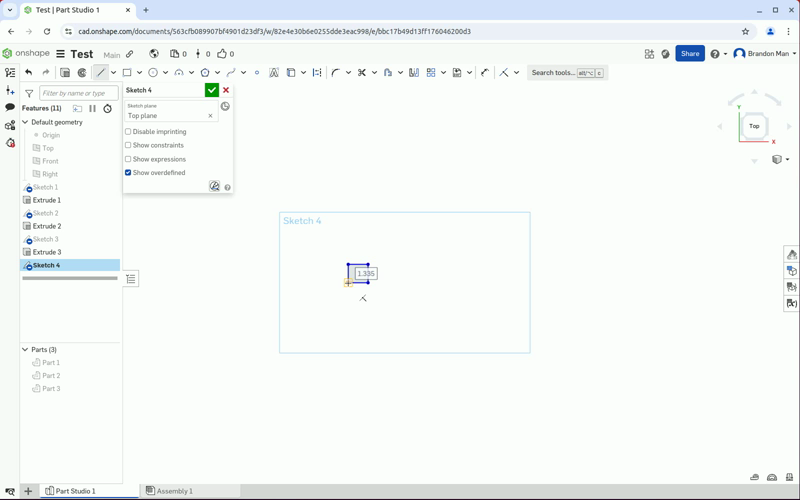
scroll(-6)
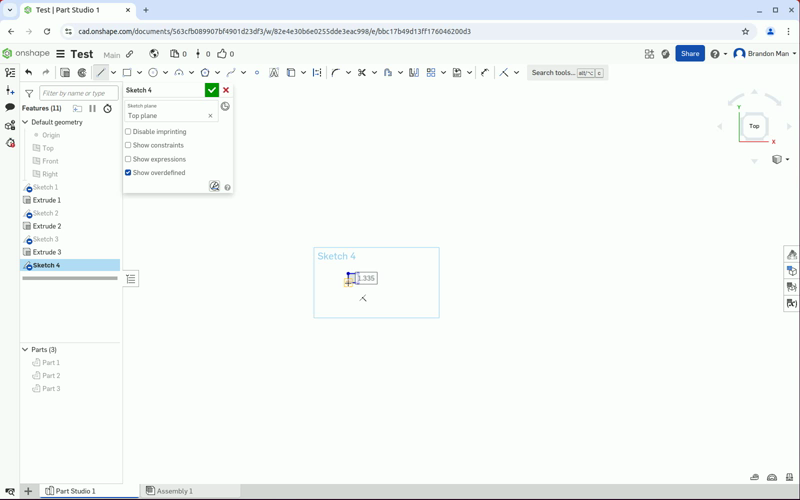
key(esc)
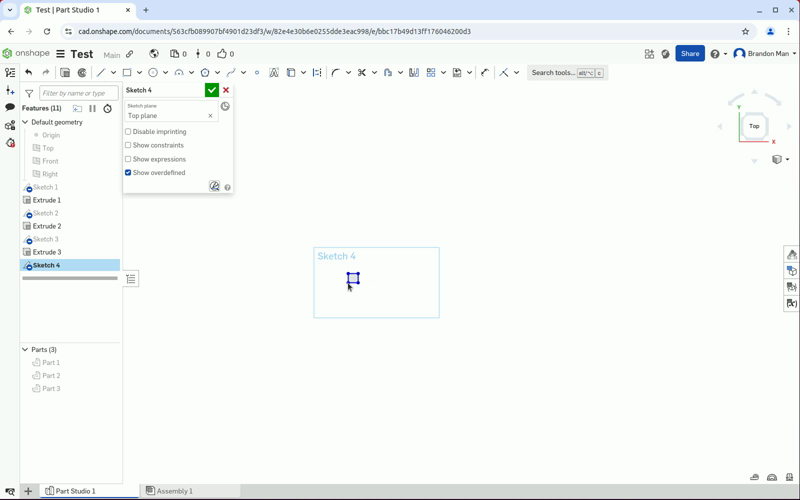
mouse_move(353, 276)
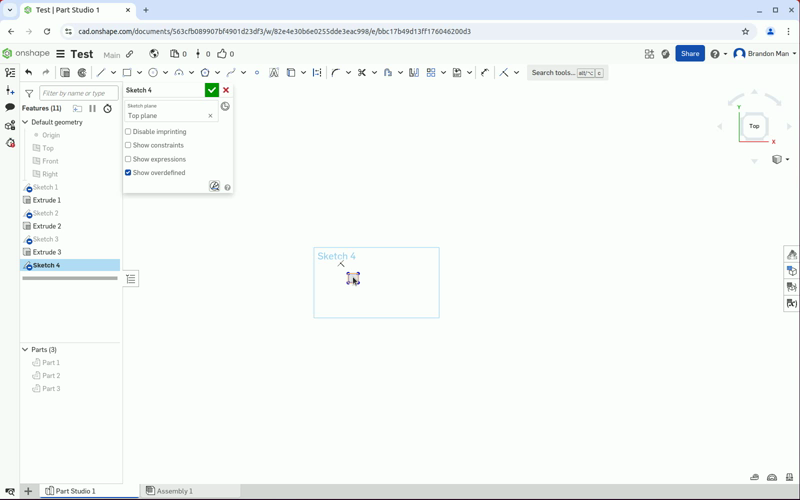
scroll(6)
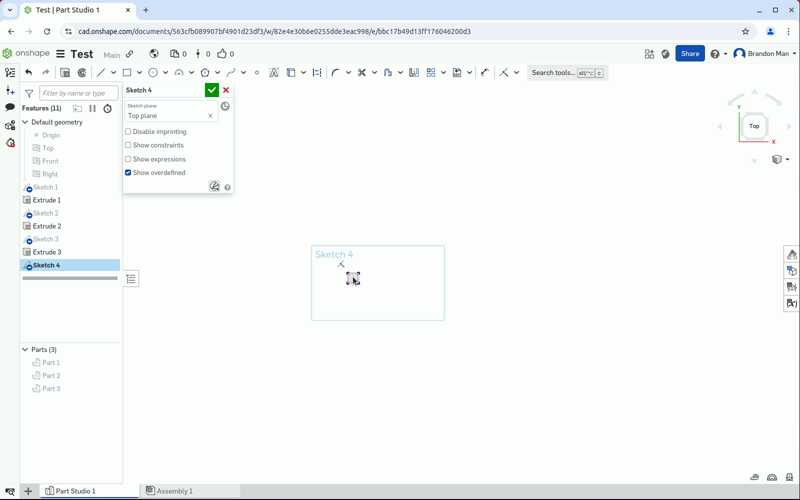
scroll(6)
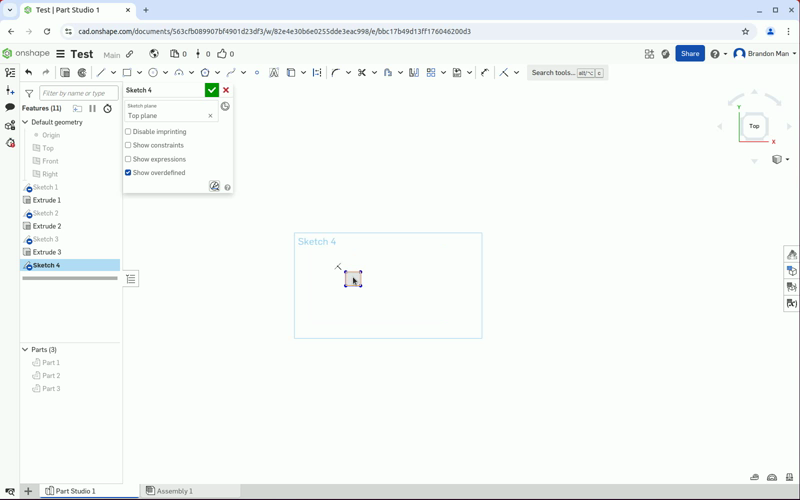
scroll(6)
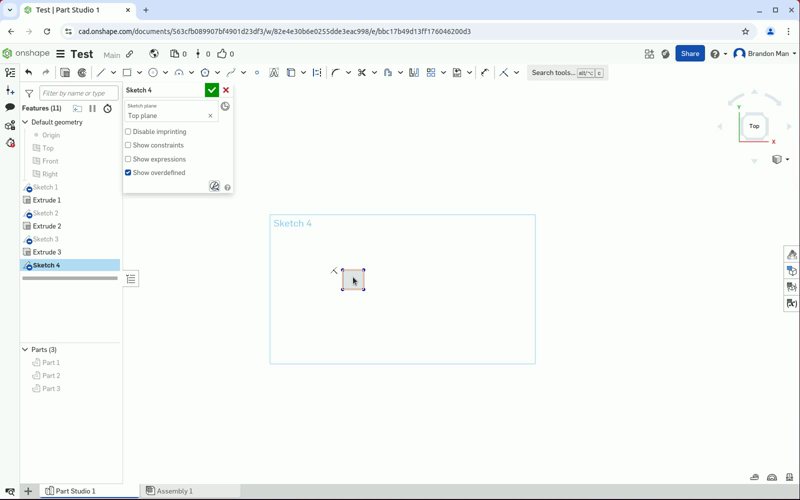
scroll(6)
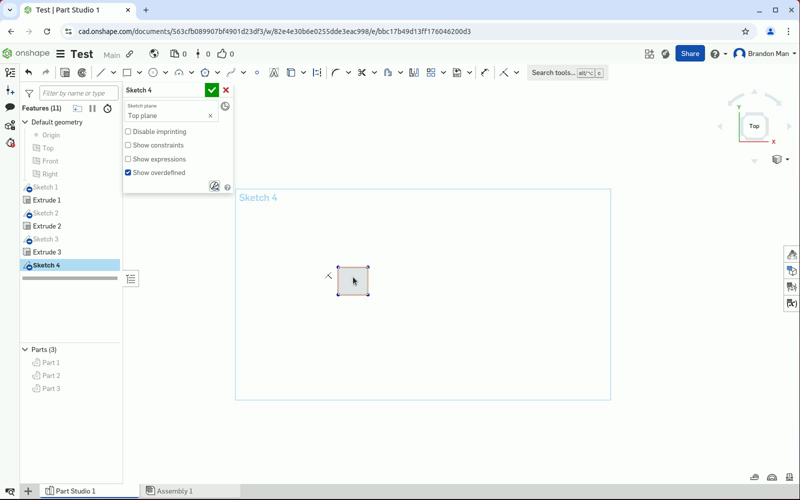
scroll(6)
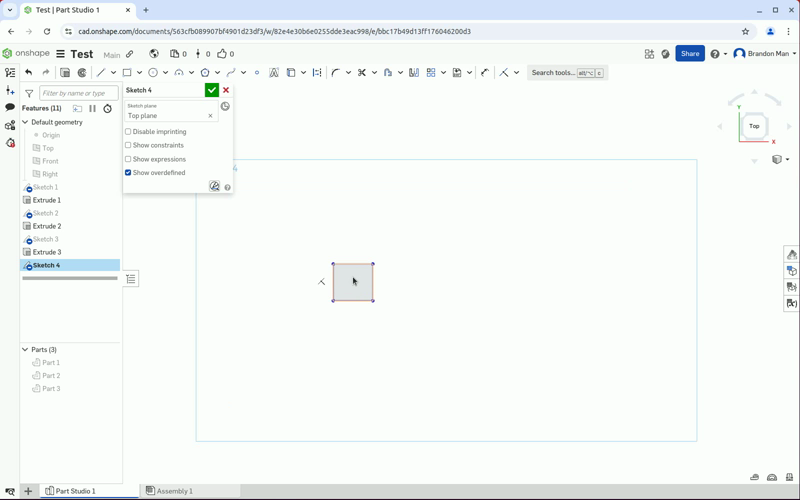
scroll(6)
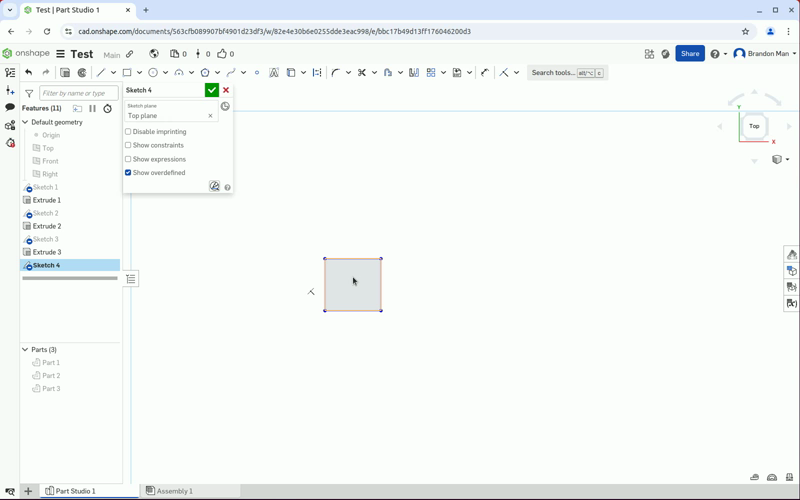
scroll(6)
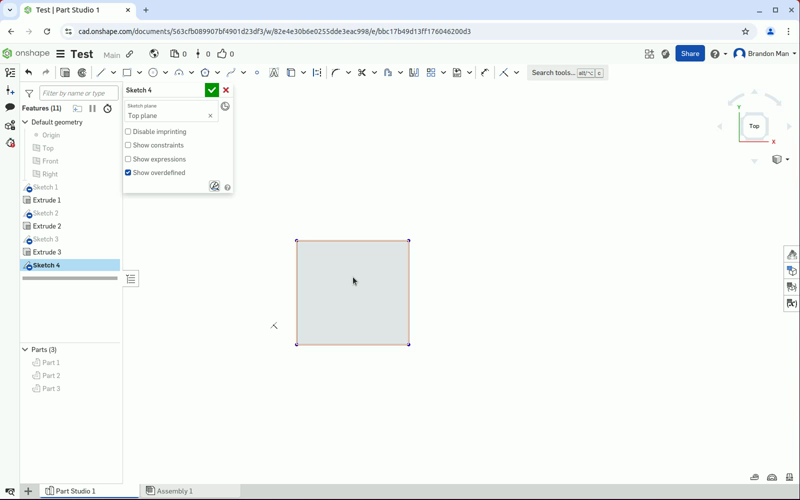
click(353, 276)
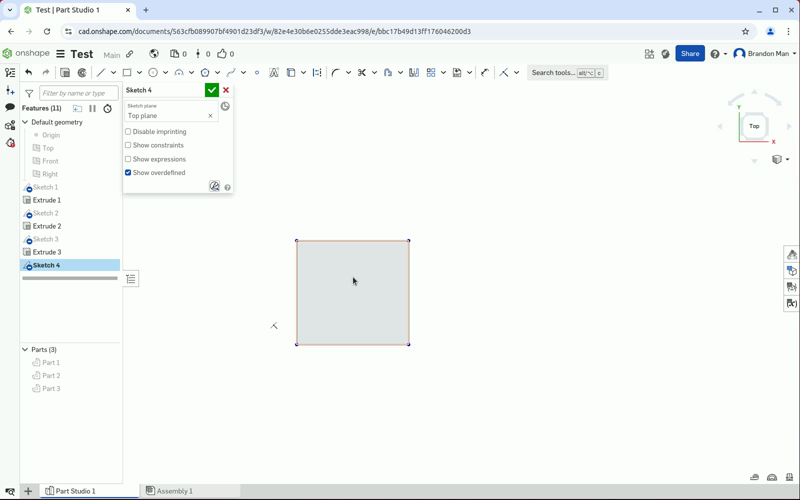
scroll(-6)
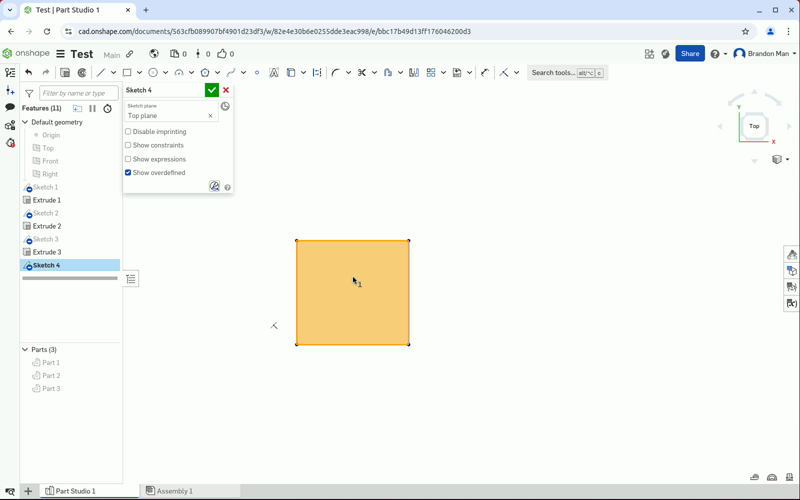
scroll(-6)
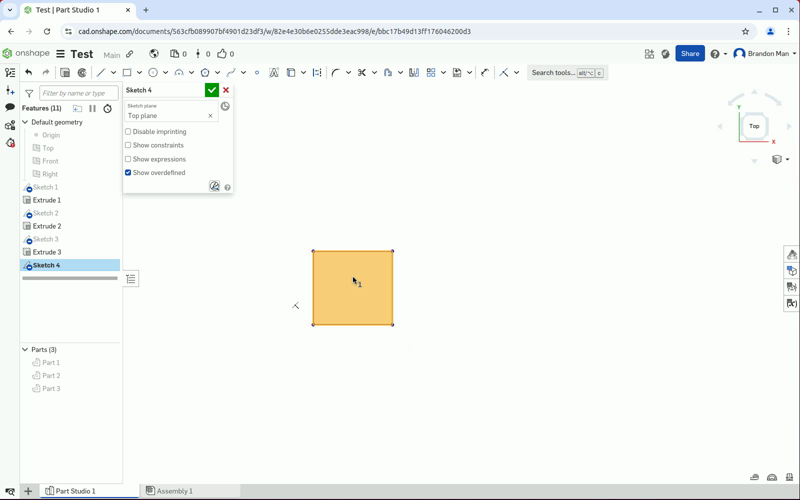
scroll(-6)
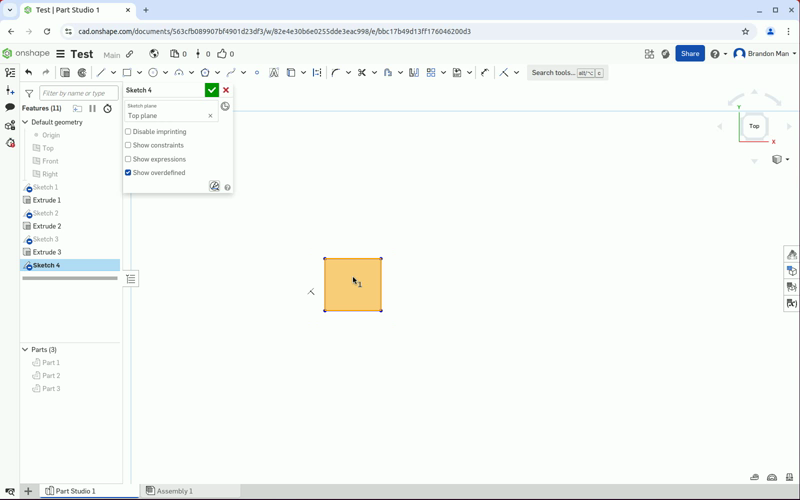
scroll(-6)
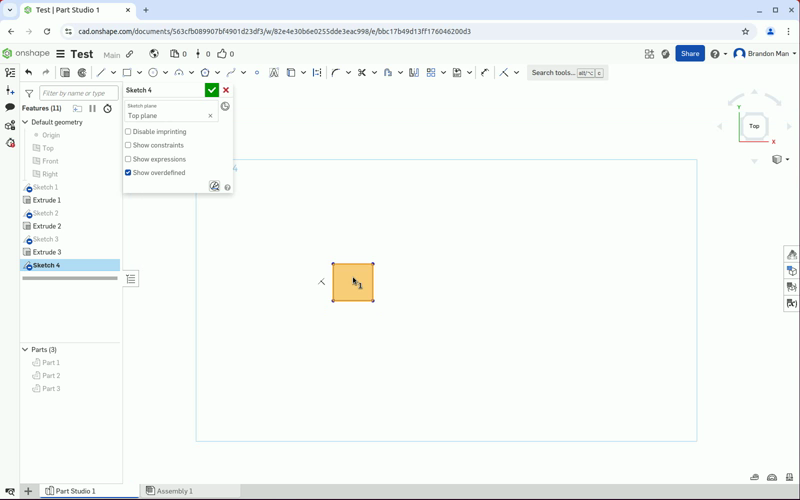
scroll(-6)
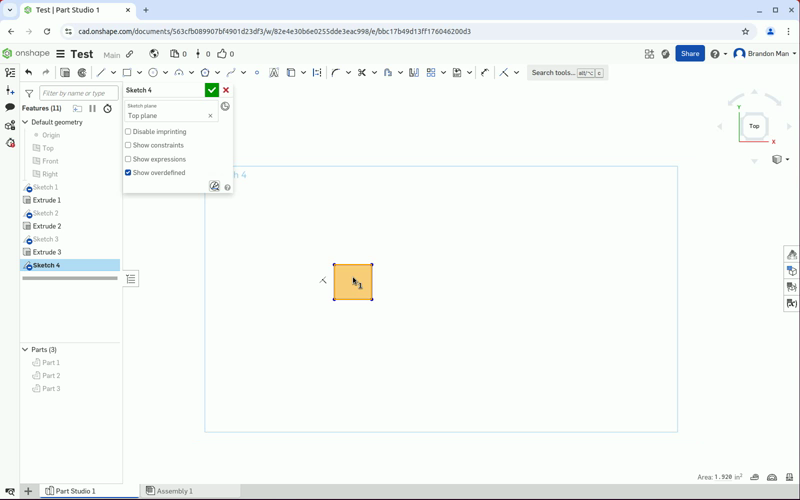
scroll(-6)
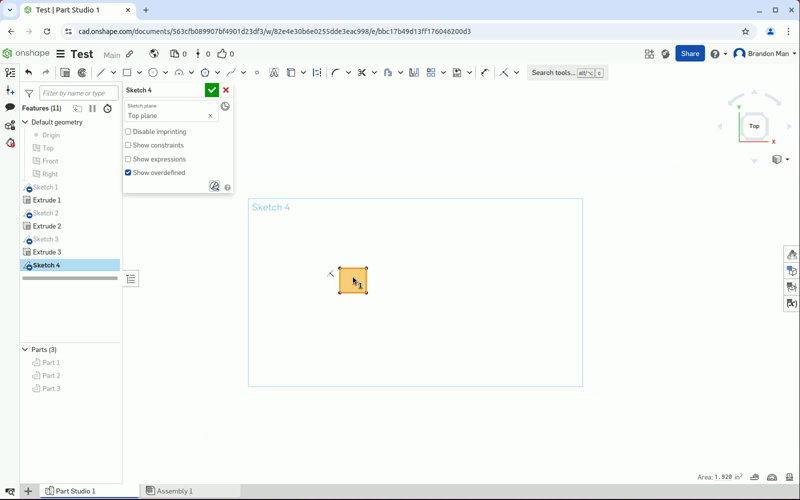
scroll(-6)
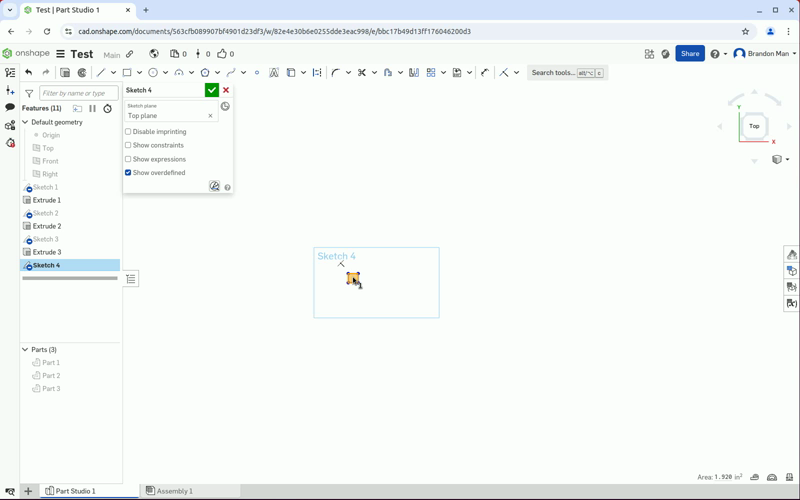
mouse_move(73, 352)
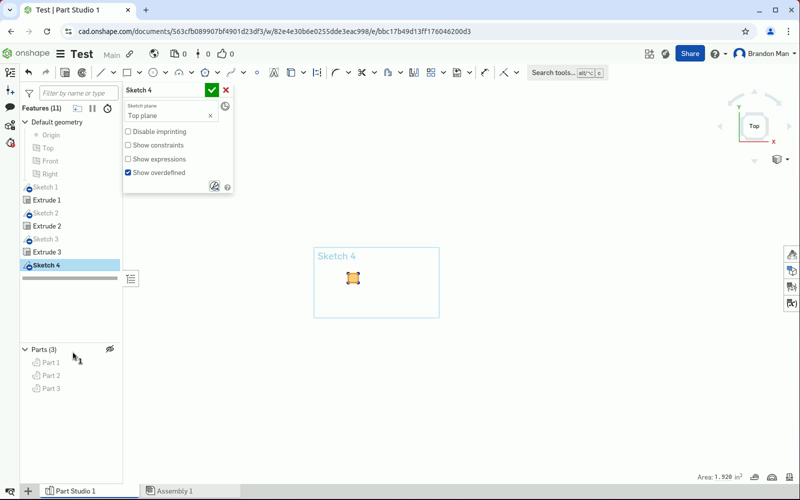
key(shift+y)
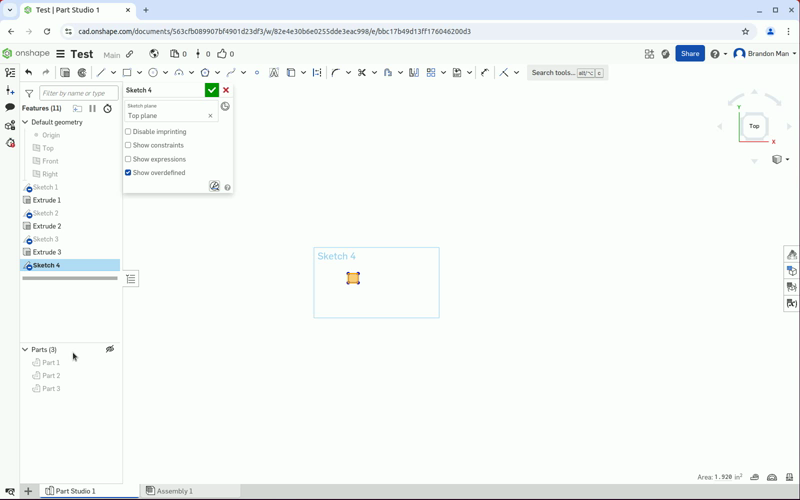
key(shift+e)
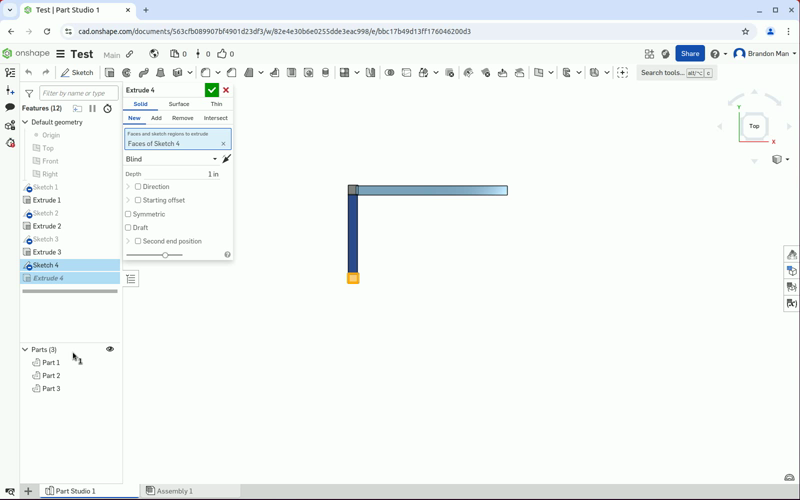
mouse_move(143, 106)
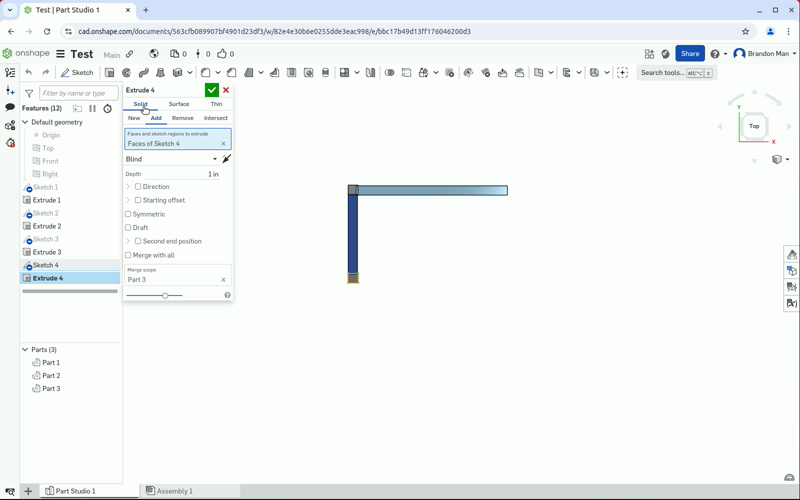
click(143, 106)
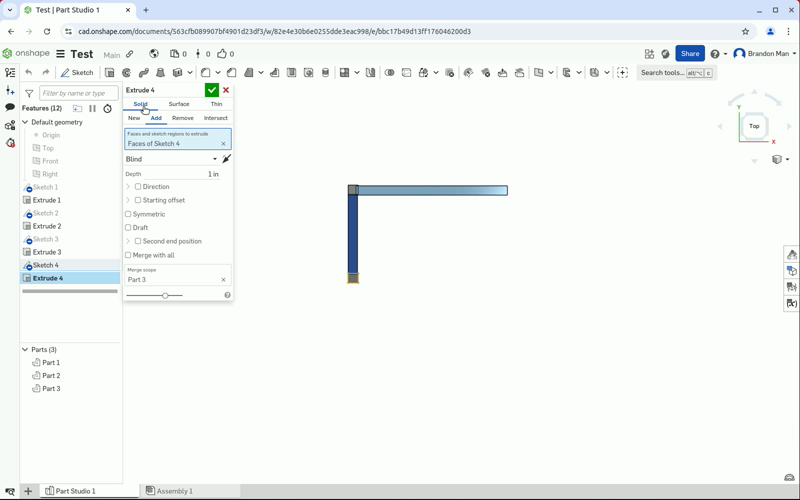
mouse_move(137, 120)
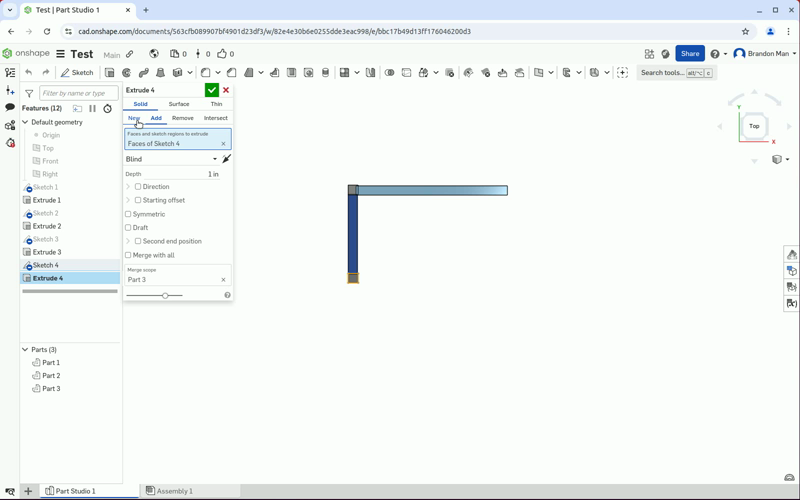
click(137, 120)
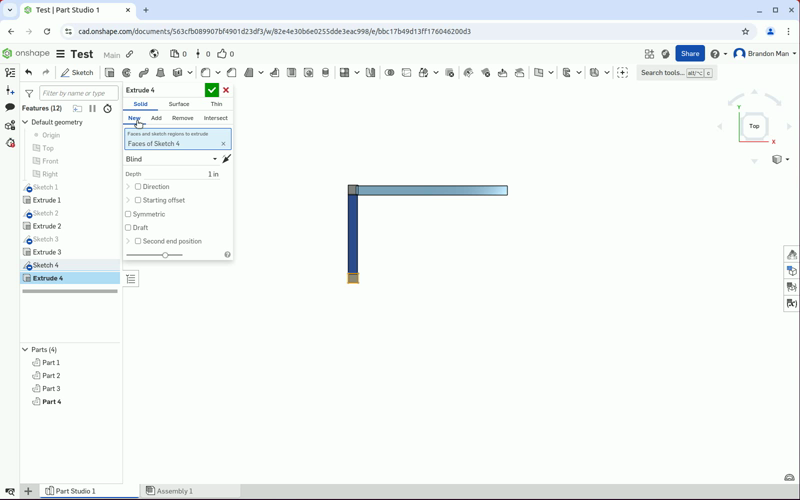
key(tab, 4)
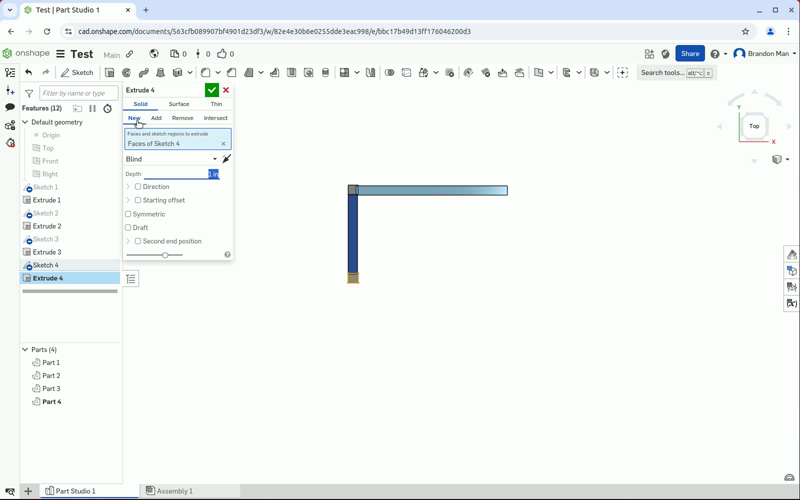
text(13.48)
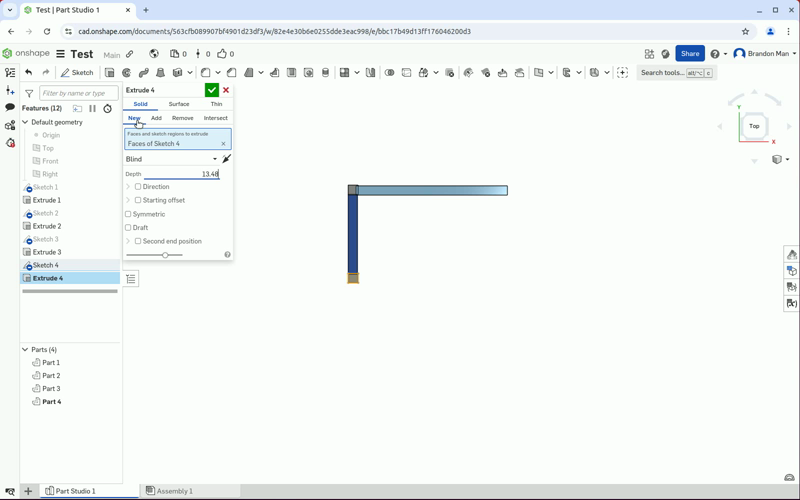
key(enter)
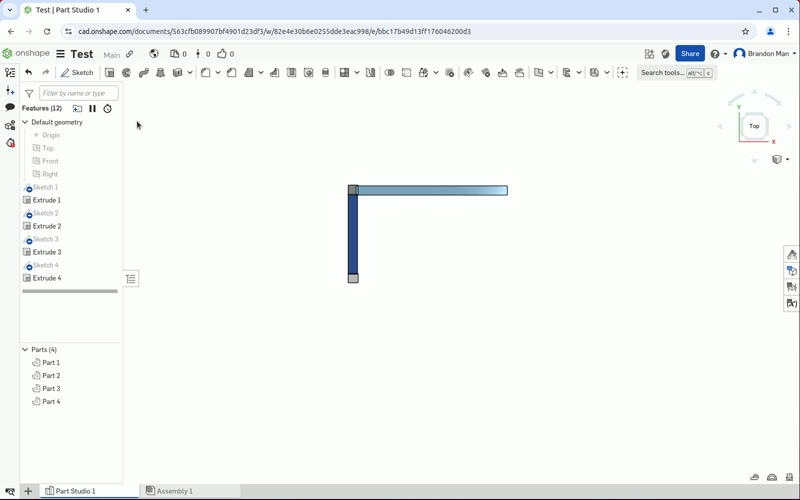
key(shift+h)
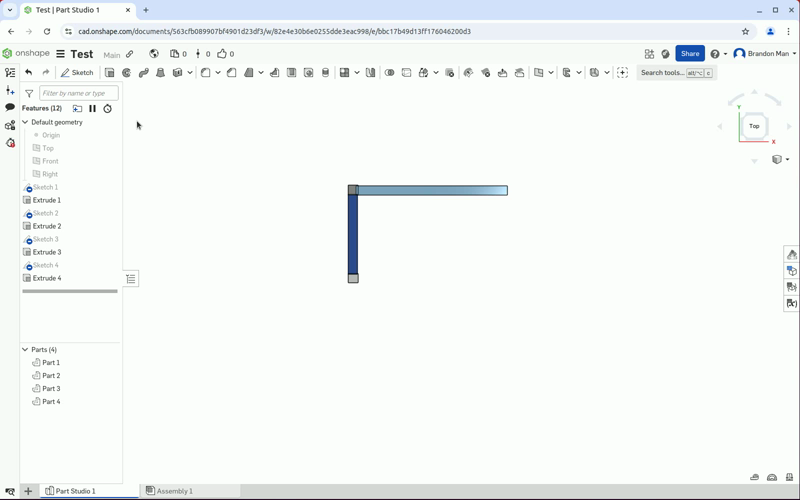
key(shift+h)
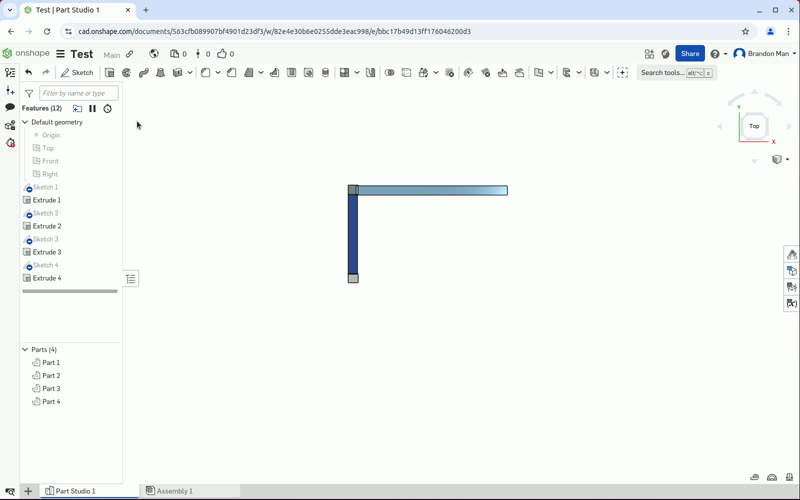
mouse_move(73, 189)
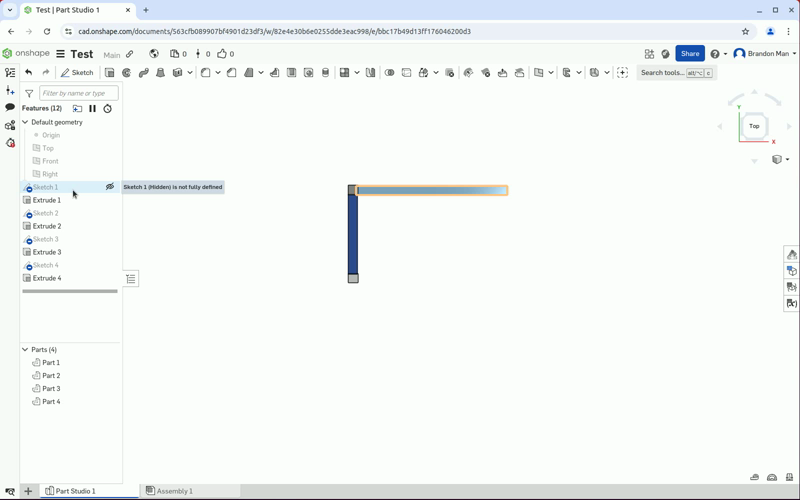
click(73, 189)
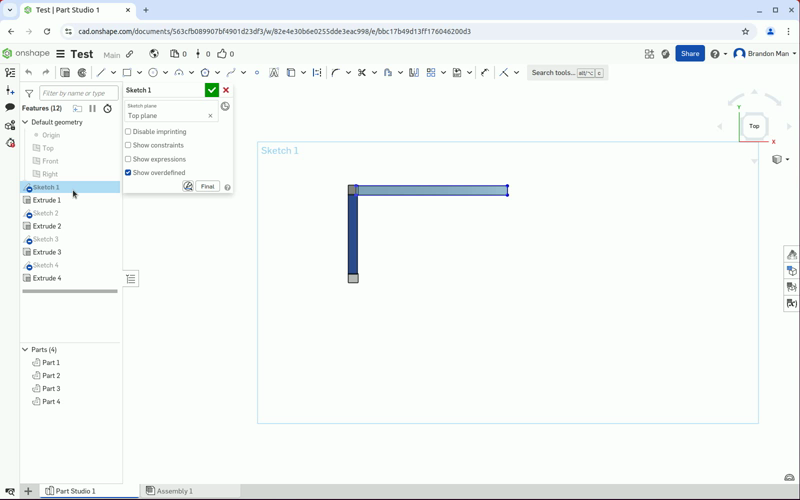
mouse_move(229, 92)
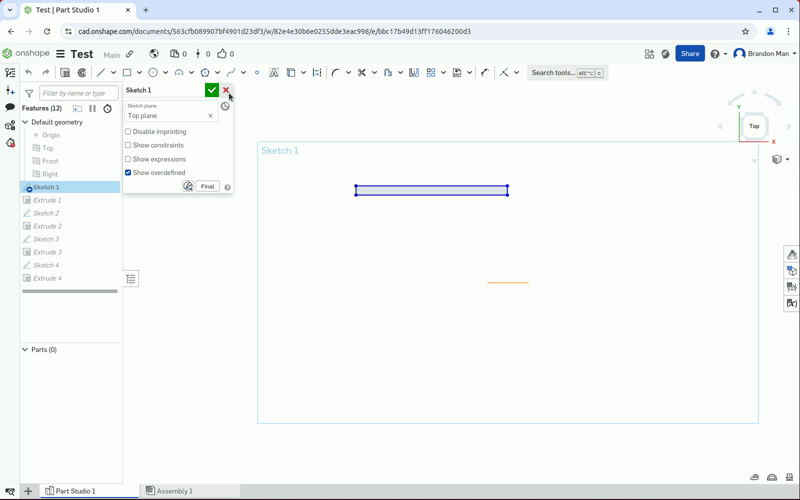
click(229, 92)
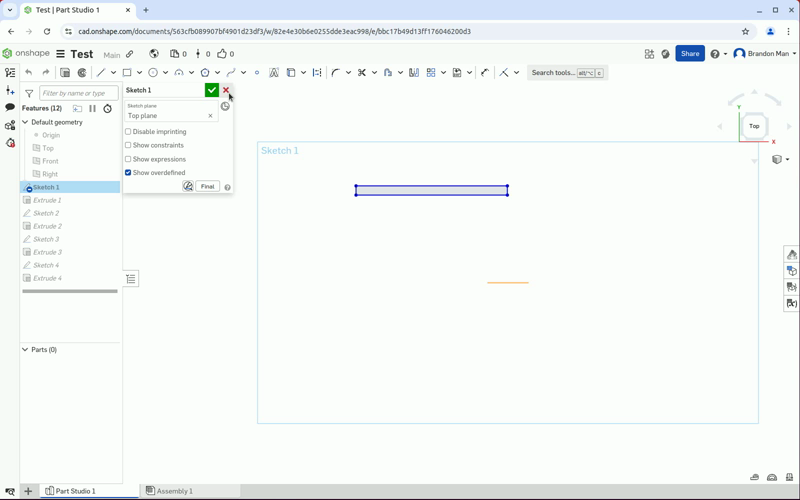
key(shift+s)
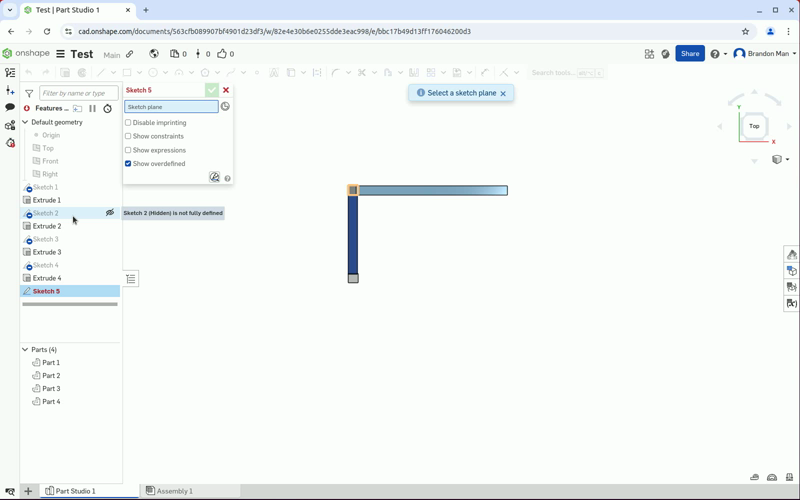
scroll(3)
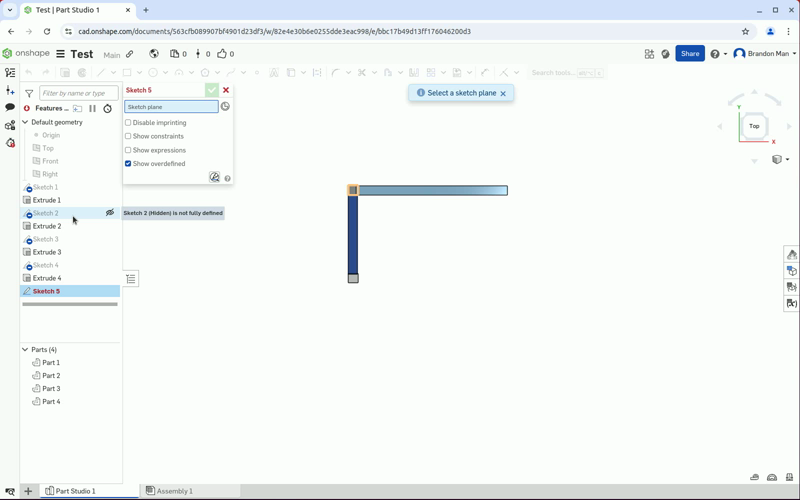
mouse_move(73, 150)
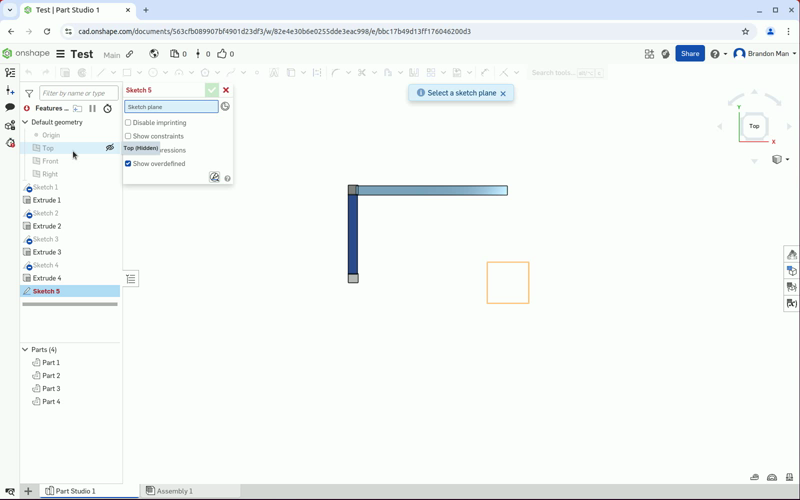
click(73, 150)
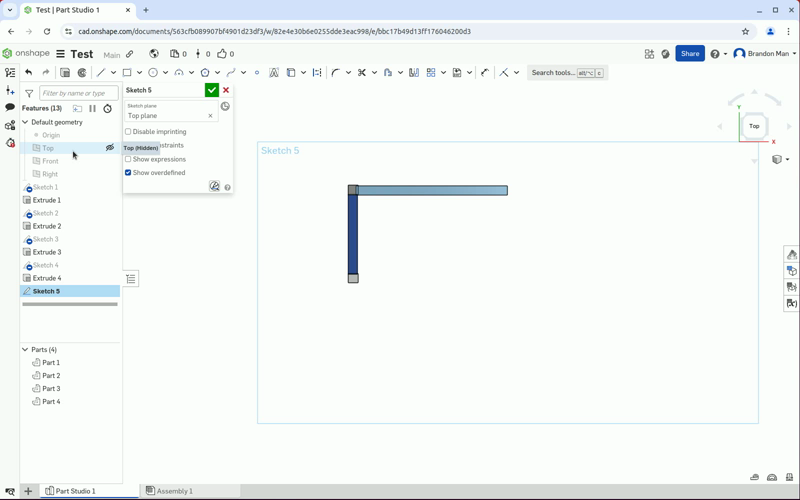
mouse_move(73, 352)
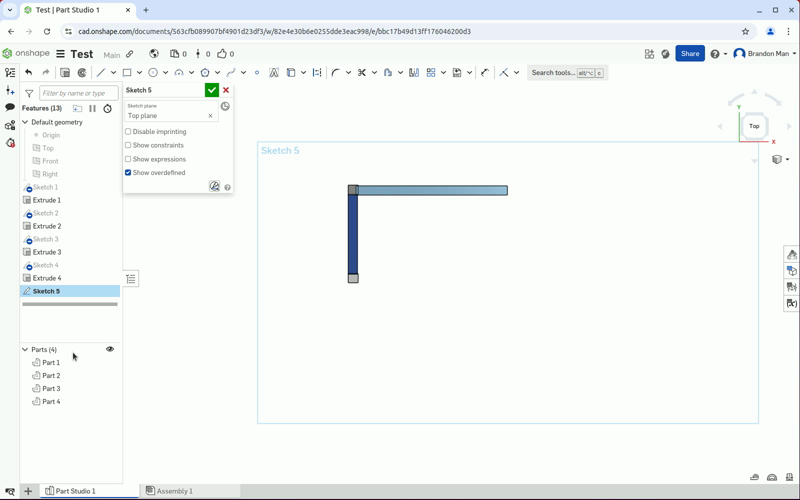
key(y)
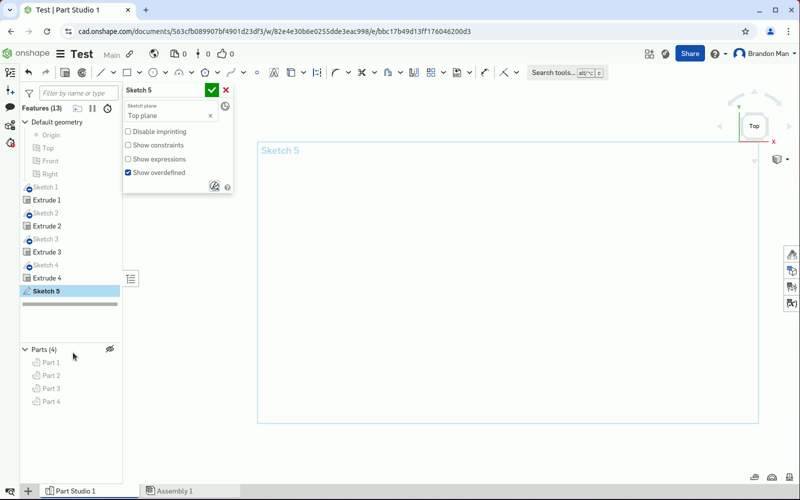
key(l)
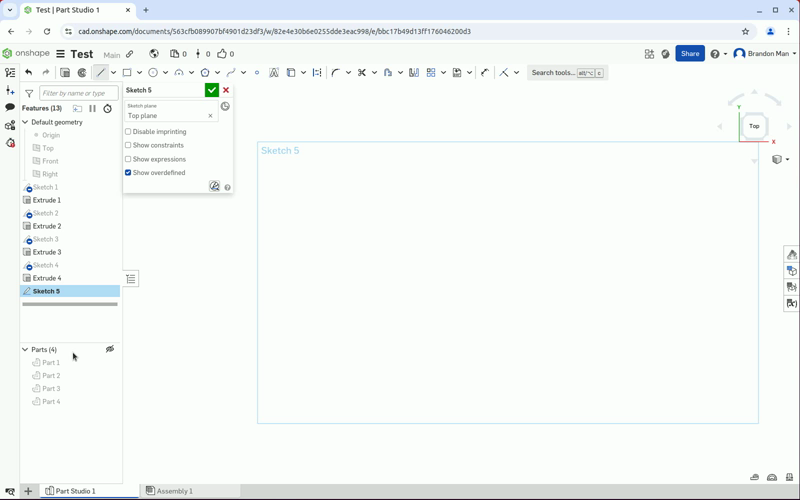
key_down(shift)
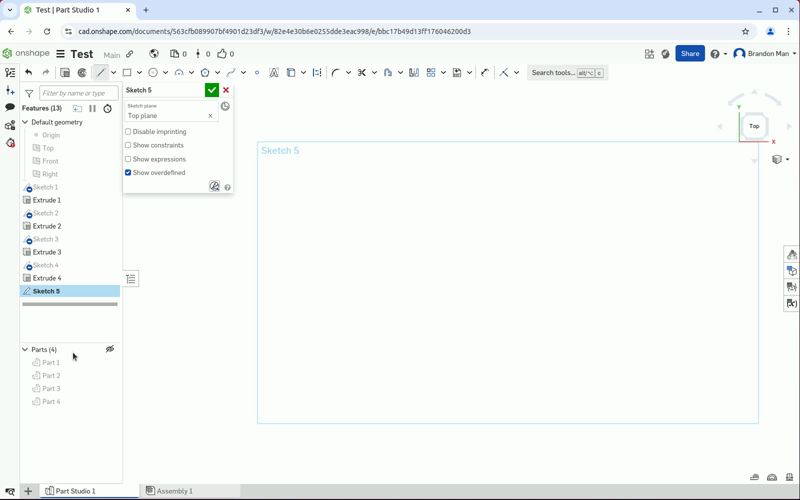
mouse_move(353, 282)
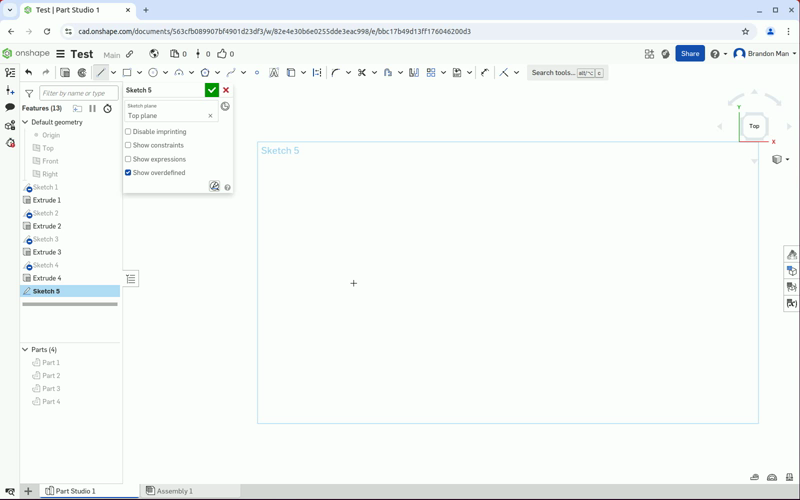
click(353, 282)
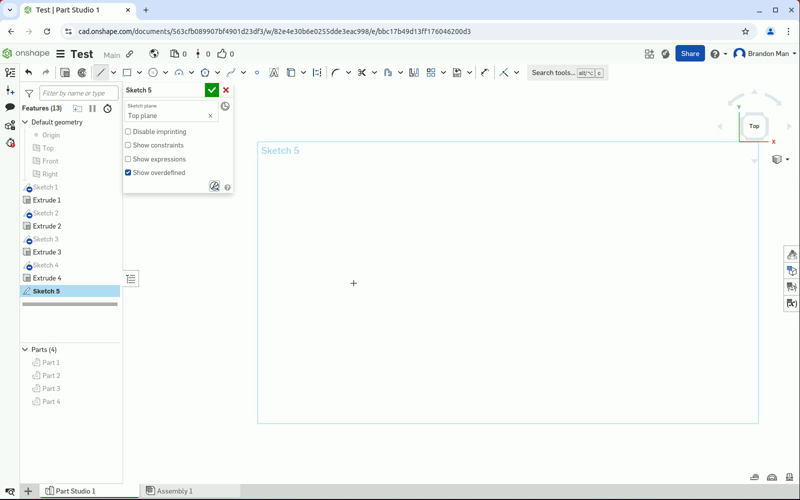
key_up(shift)
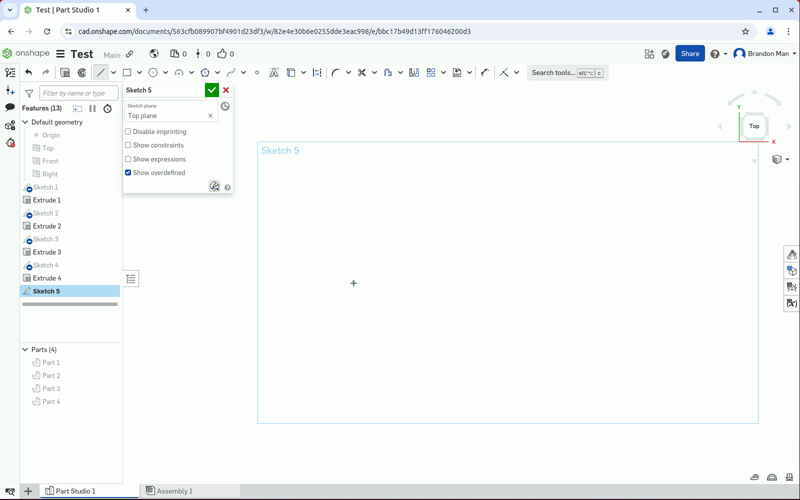
key_down(shift)
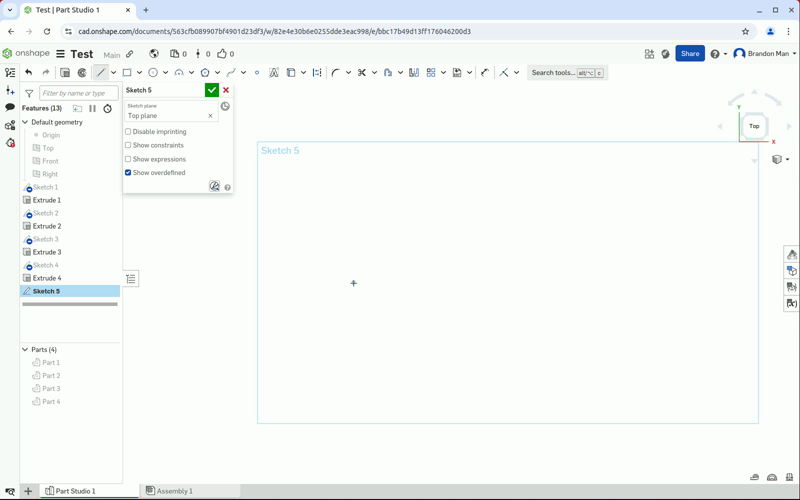
mouse_move(460, 282)
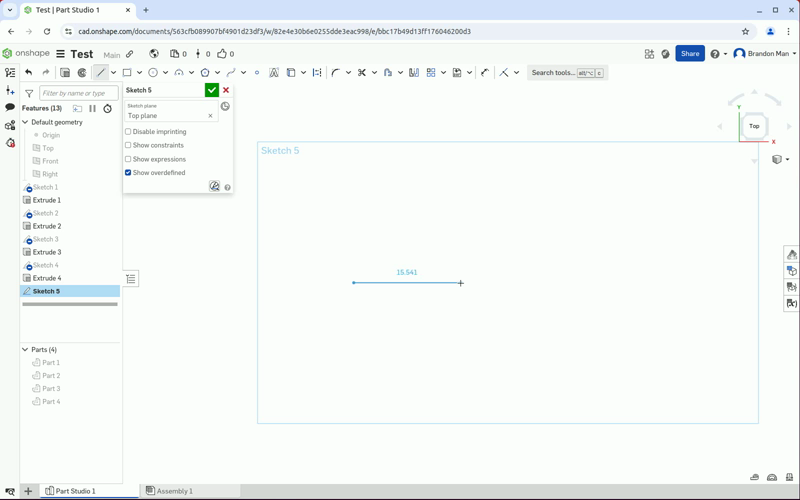
click(460, 282)
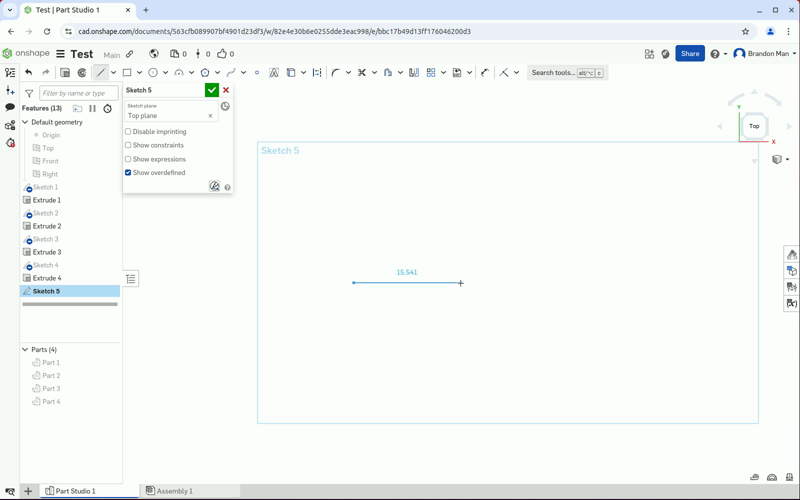
key_up(shift)
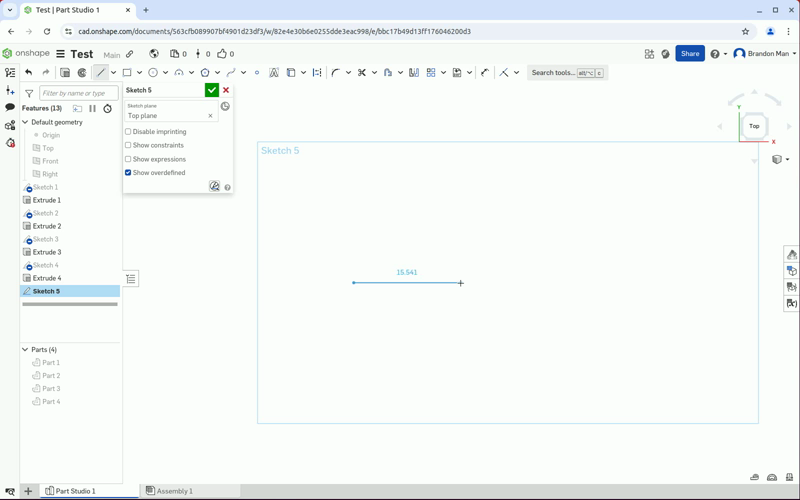
key_down(shift)
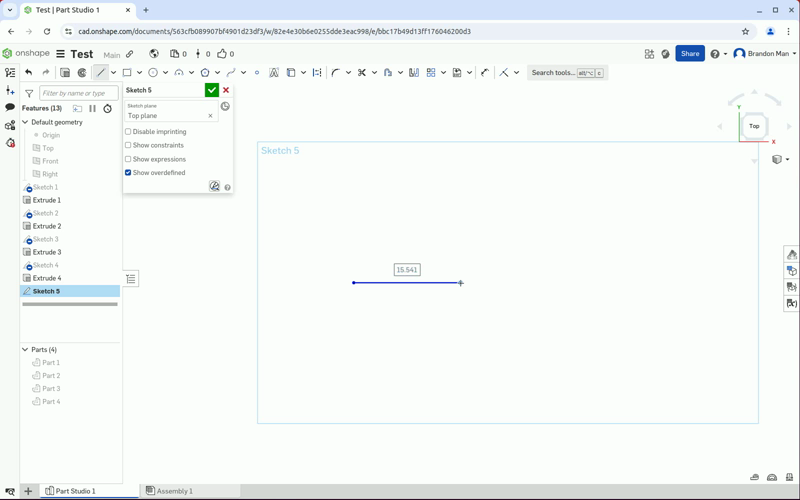
mouse_move(490, 282)
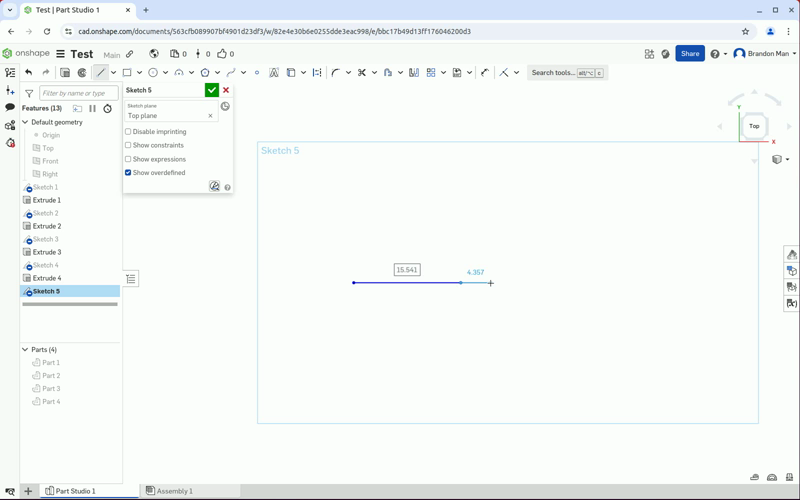
mouse_move(460, 276)
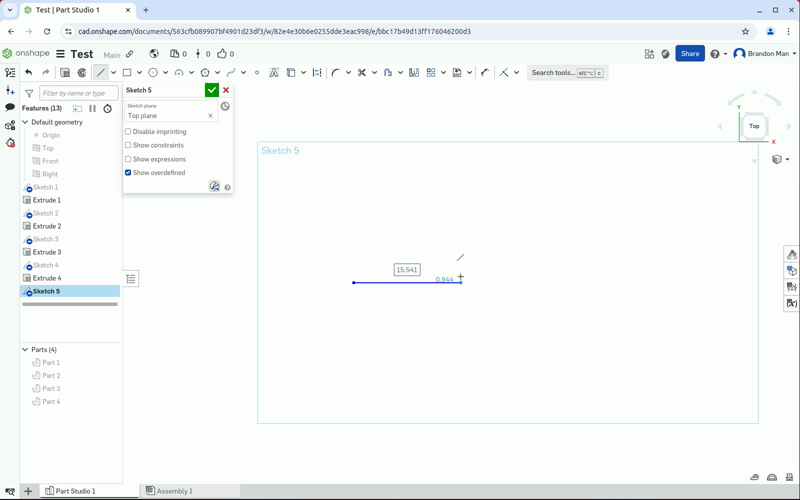
scroll(6)
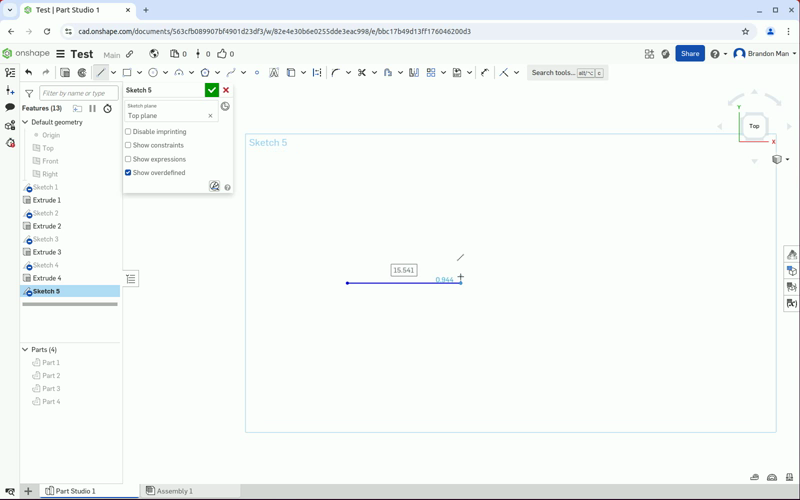
scroll(6)
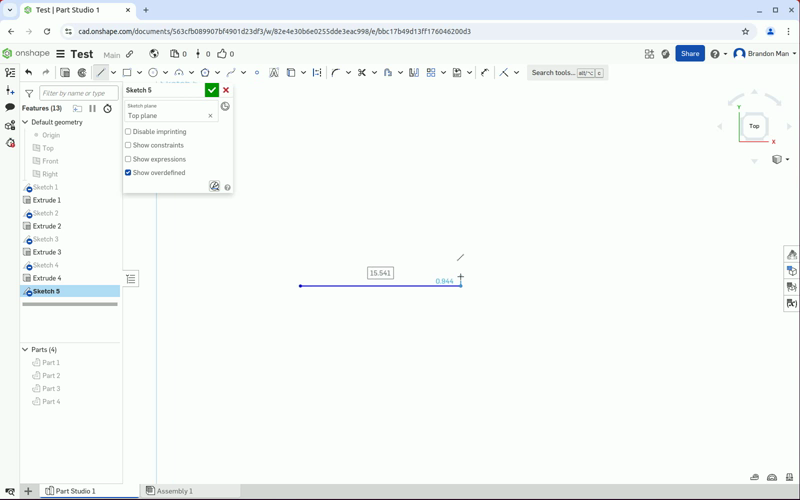
scroll(6)
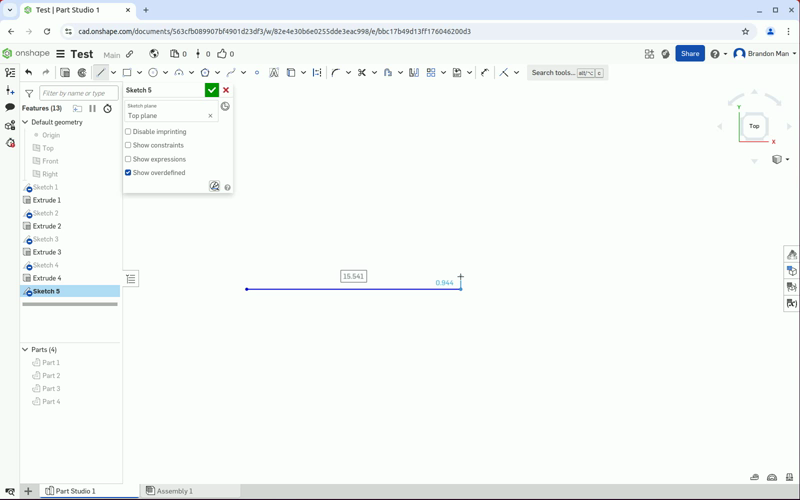
scroll(6)
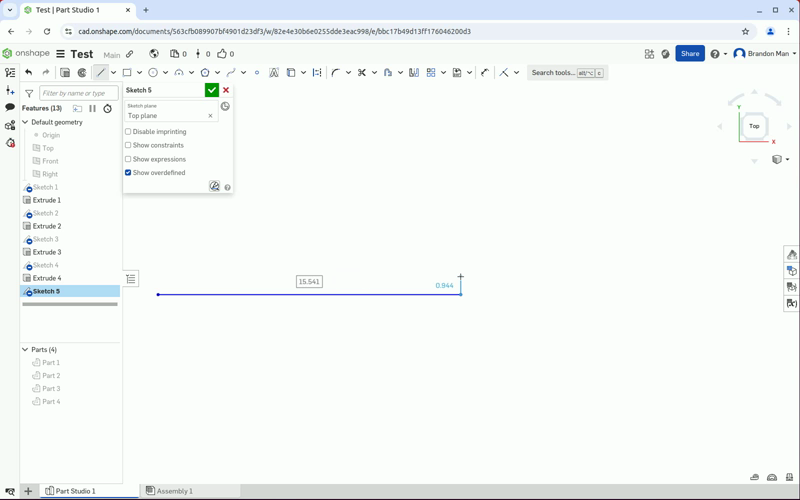
scroll(6)
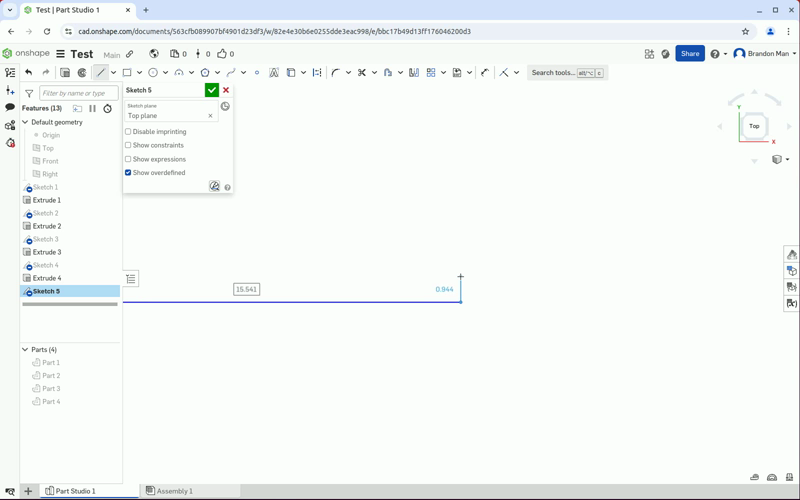
scroll(6)
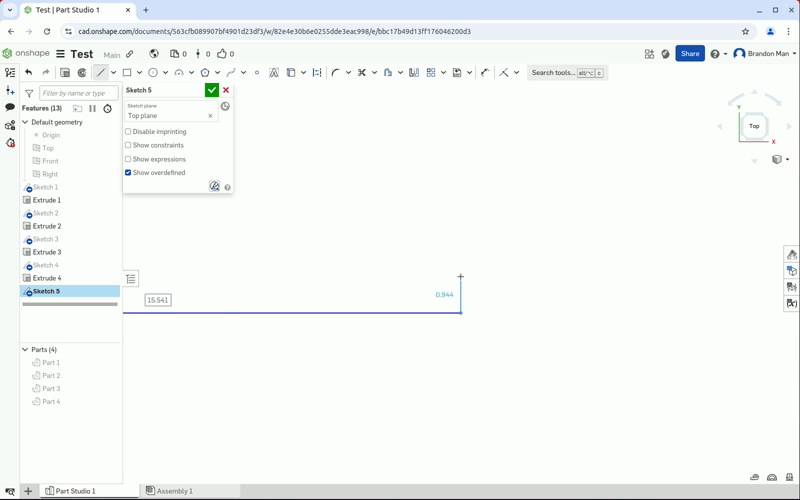
scroll(6)
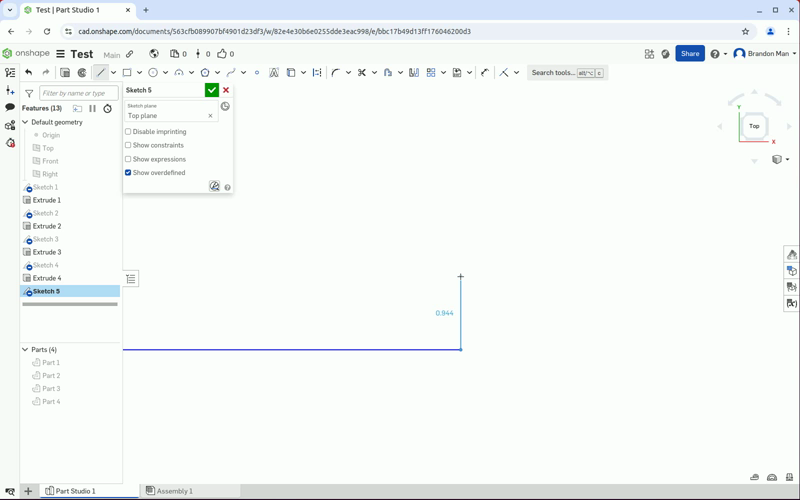
click(460, 276)
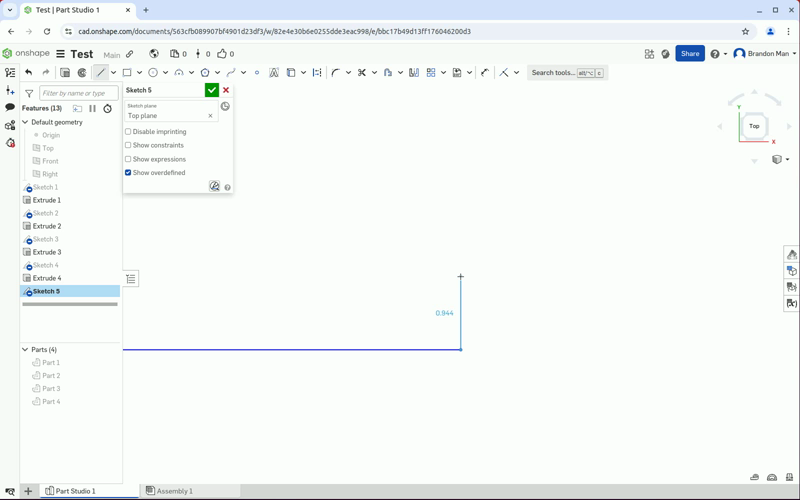
scroll(-6)
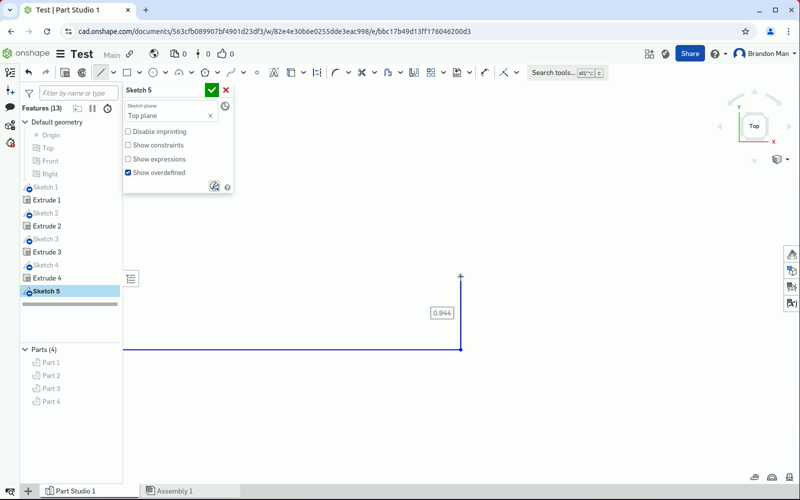
scroll(-6)
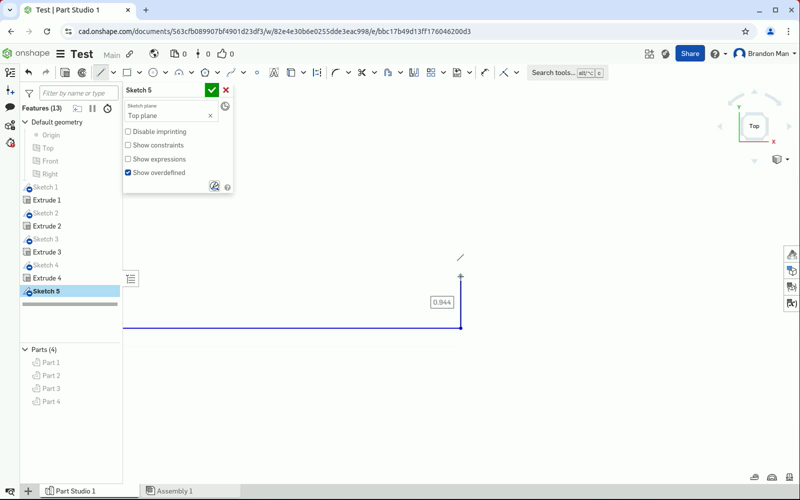
scroll(-6)
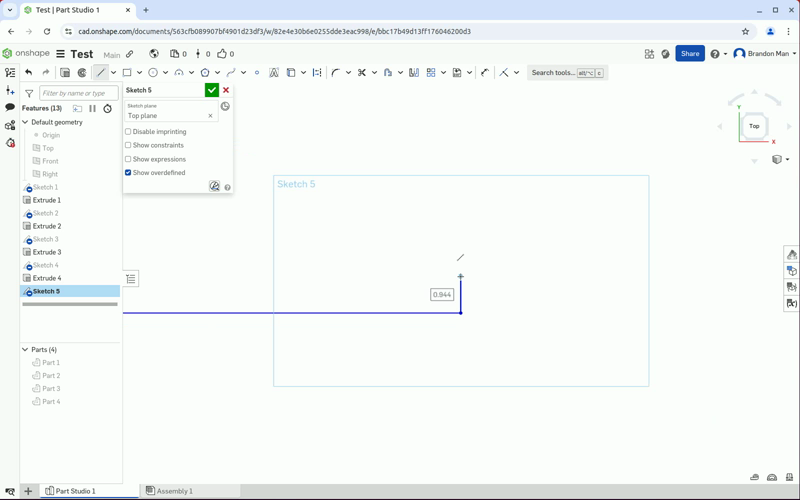
scroll(-6)
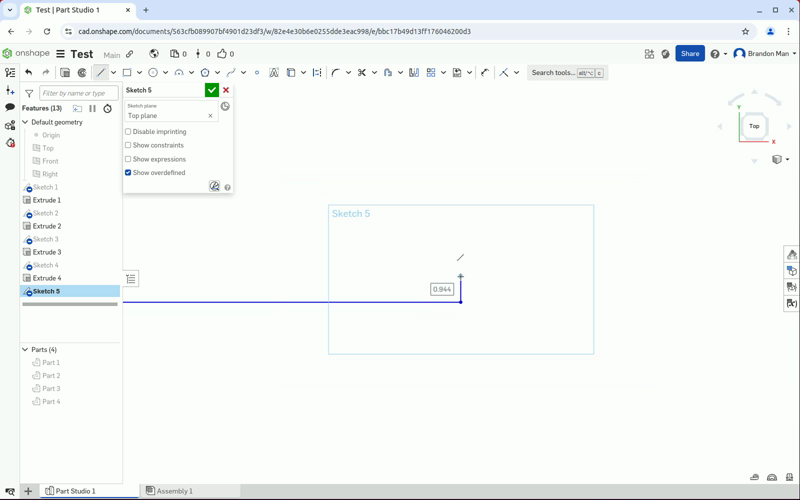
scroll(-6)
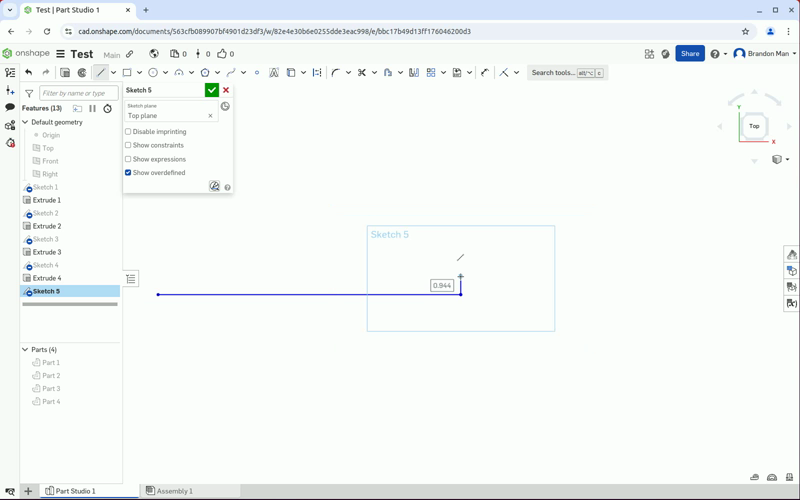
scroll(-6)
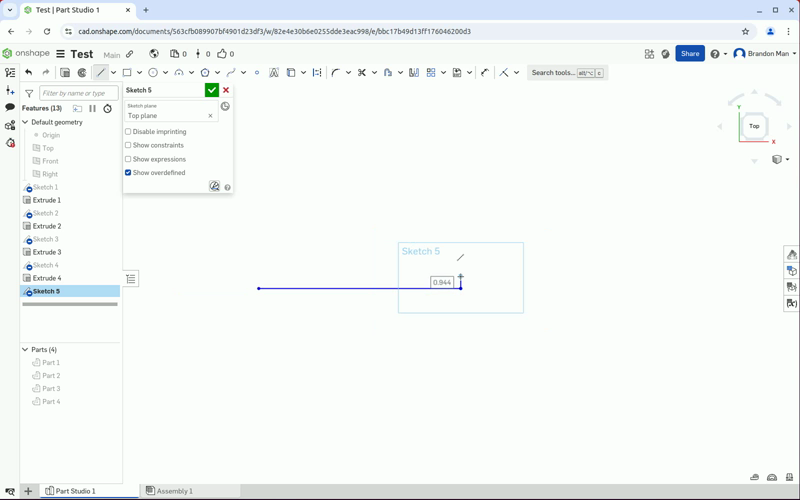
scroll(-6)
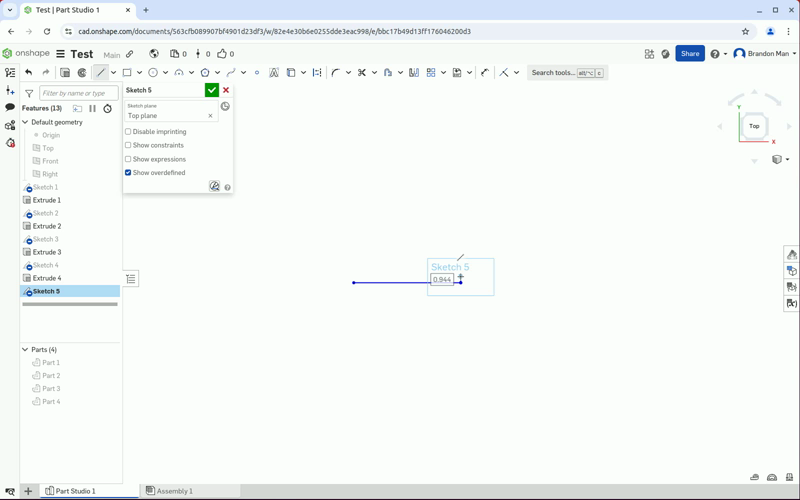
key_up(shift)
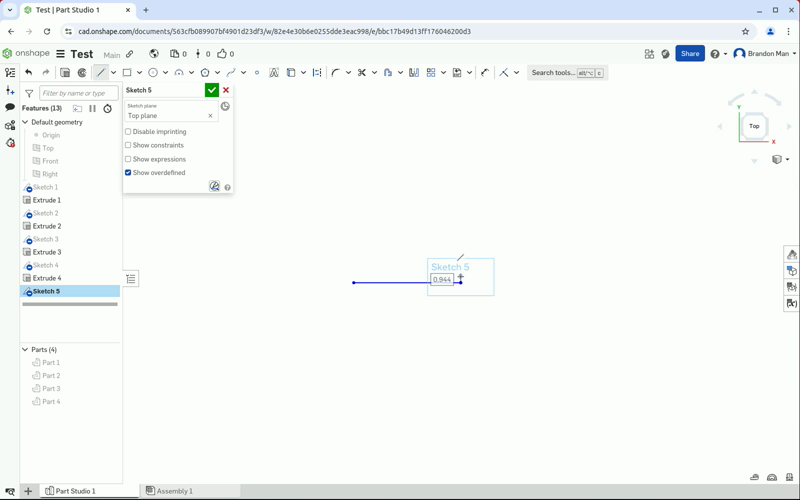
key_down(shift)
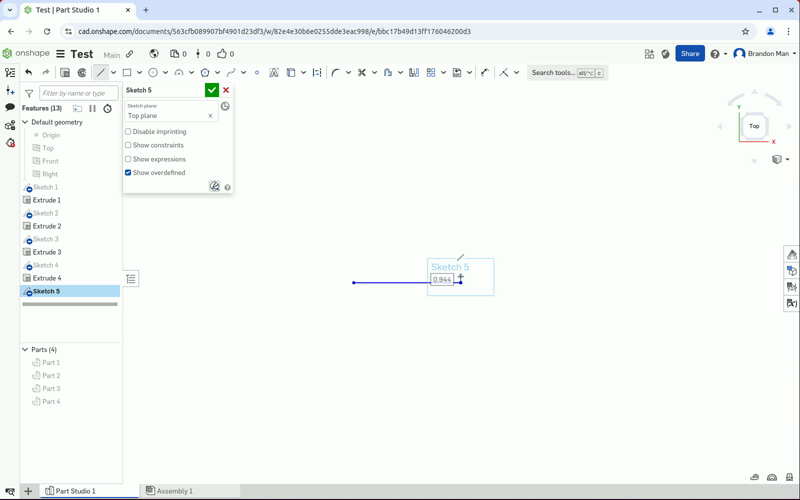
mouse_move(353, 276)
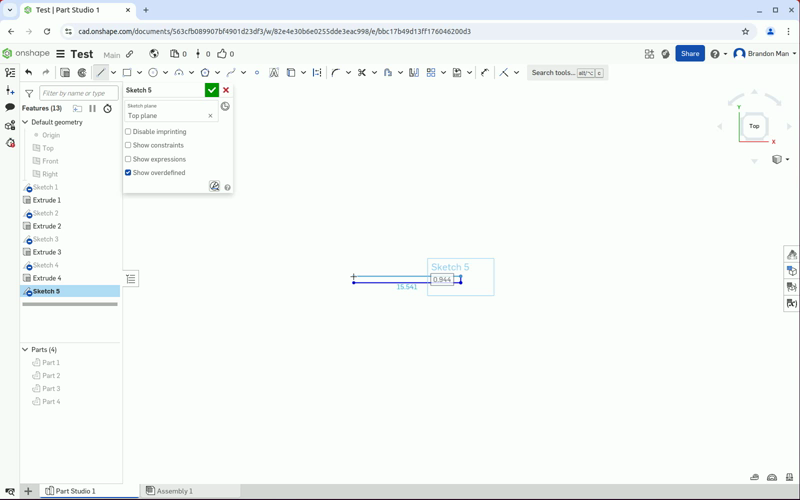
click(353, 276)
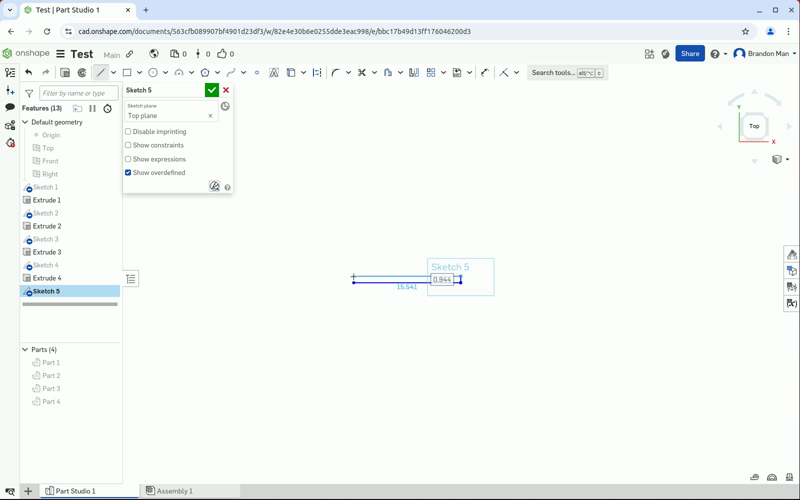
key_up(shift)
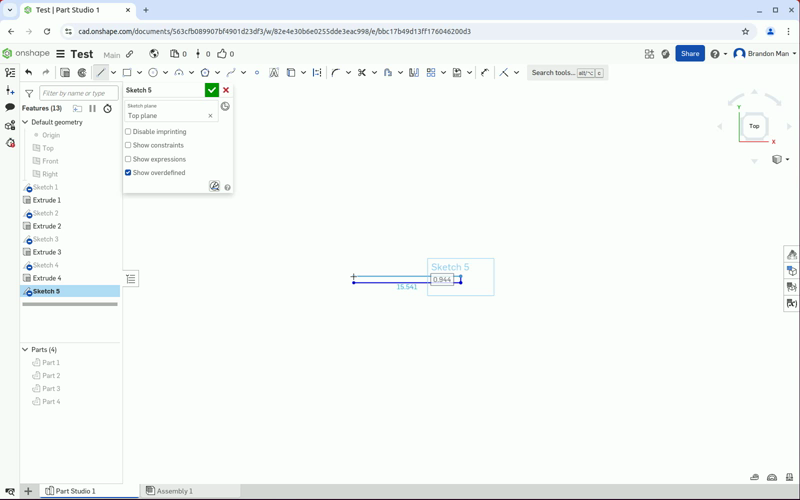
mouse_move(383, 276)
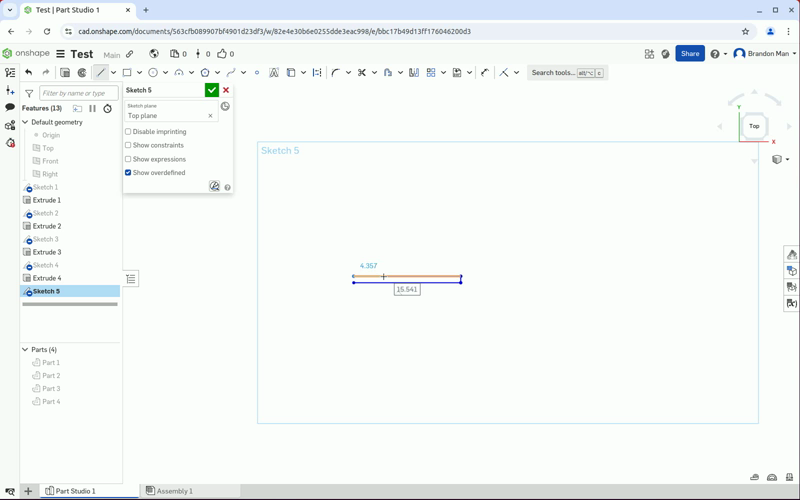
key_down(shift)
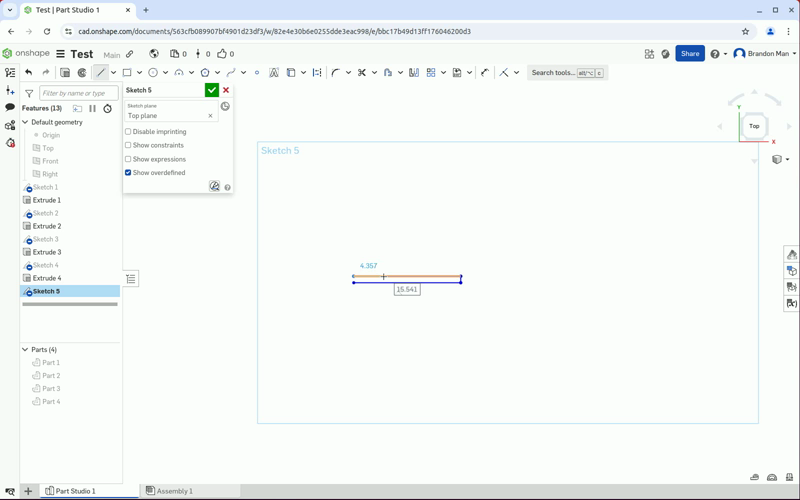
mouse_move(353, 282)
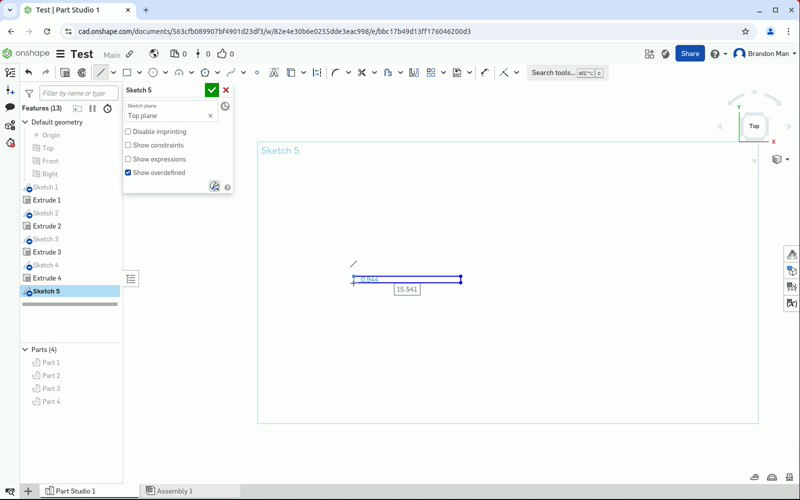
scroll(6)
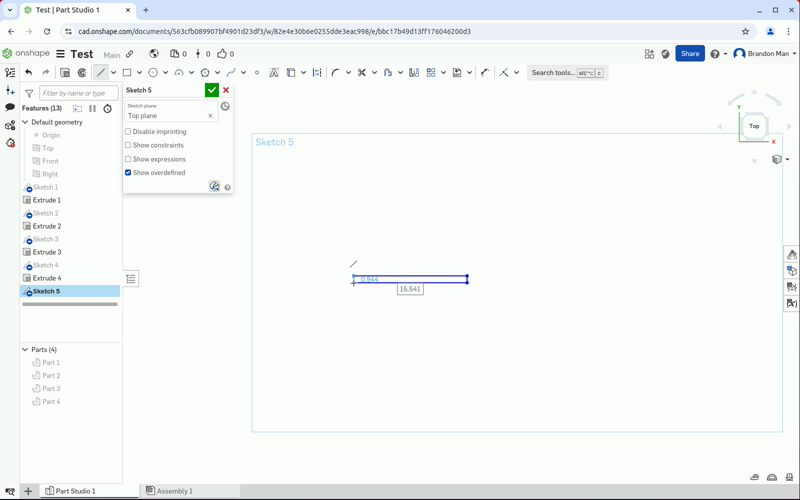
scroll(6)
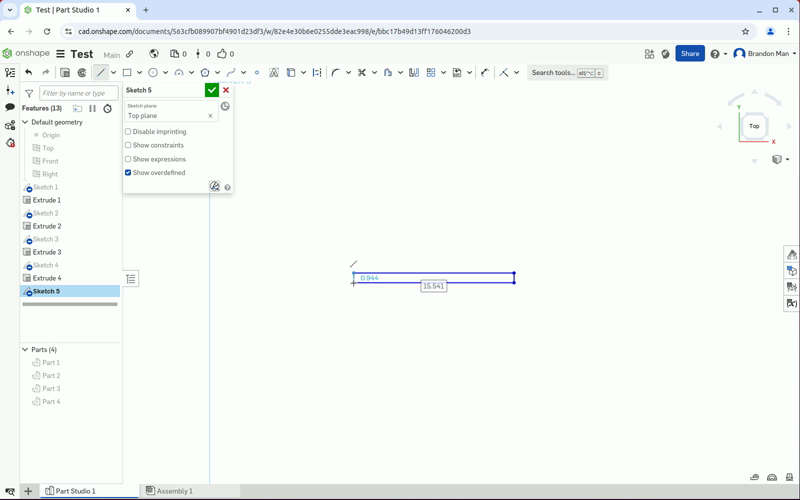
scroll(6)
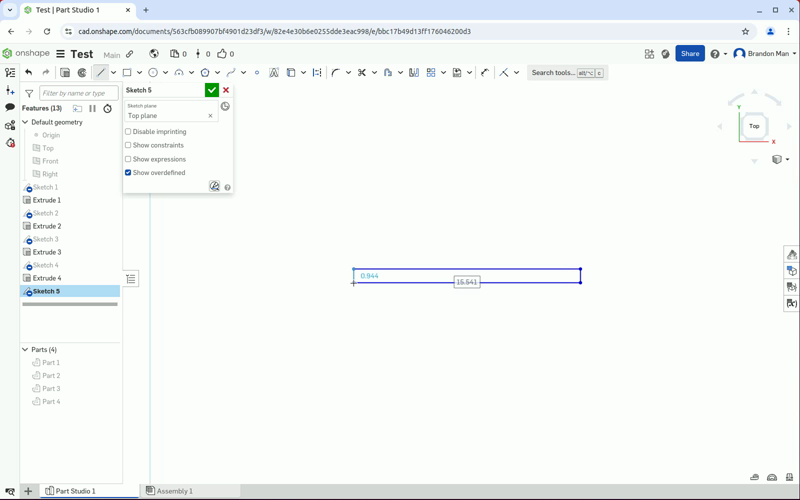
scroll(6)
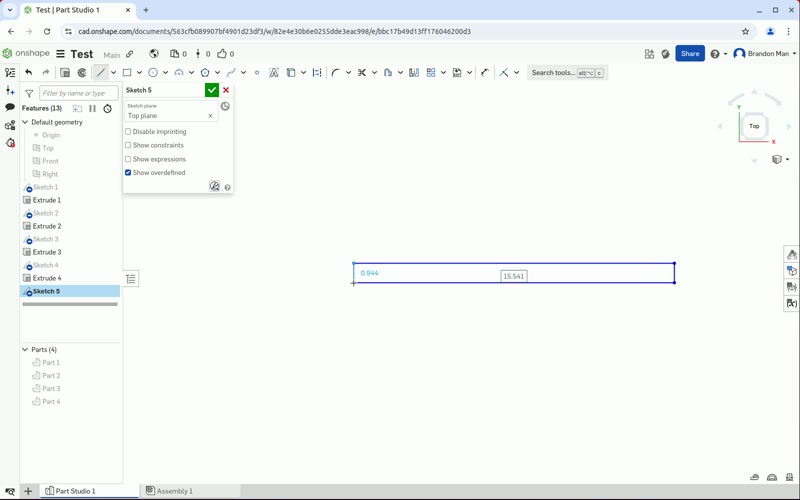
scroll(6)
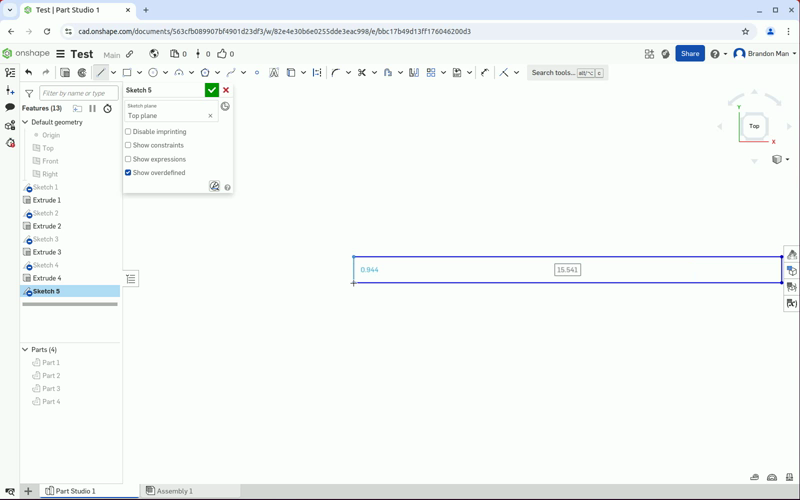
scroll(6)
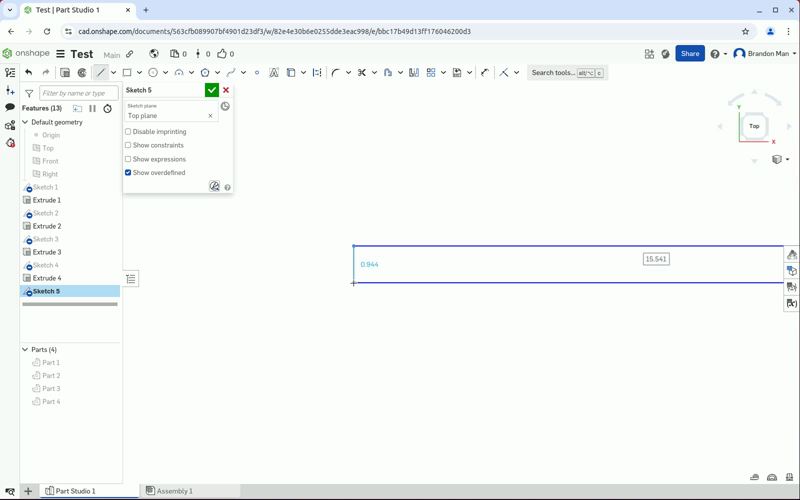
scroll(6)
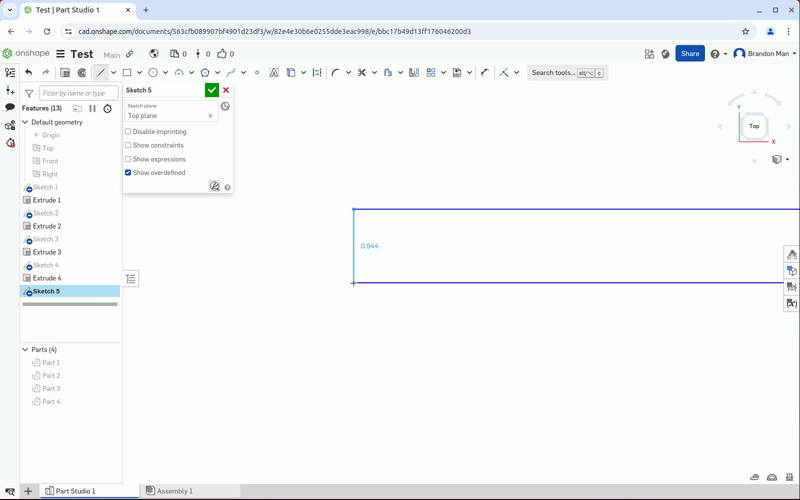
key_up(shift)
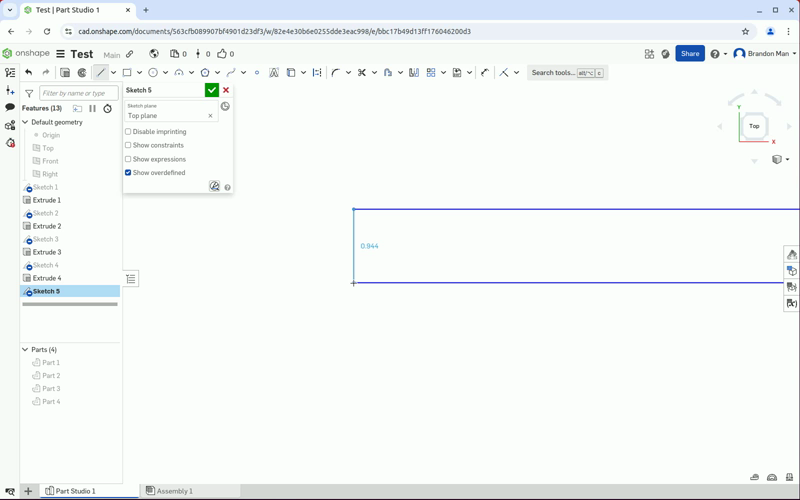
click(353, 282)
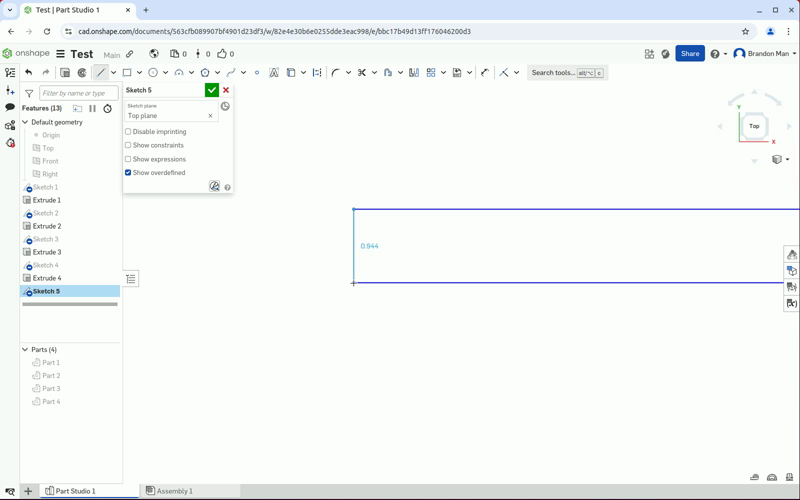
scroll(-6)
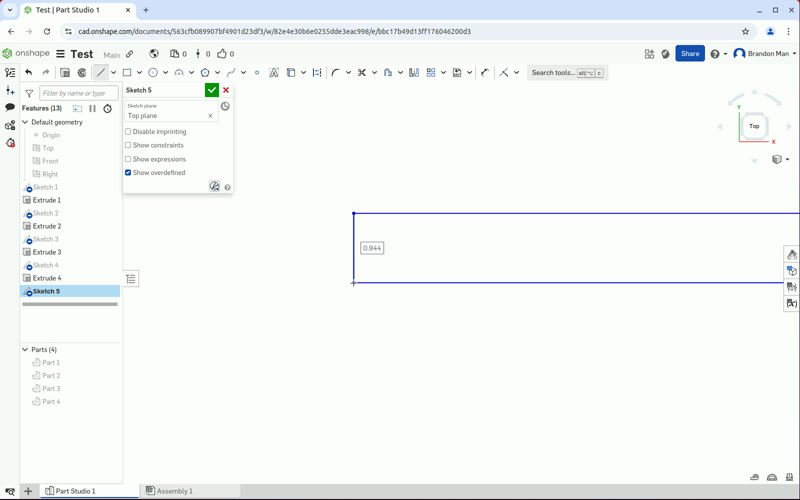
scroll(-6)
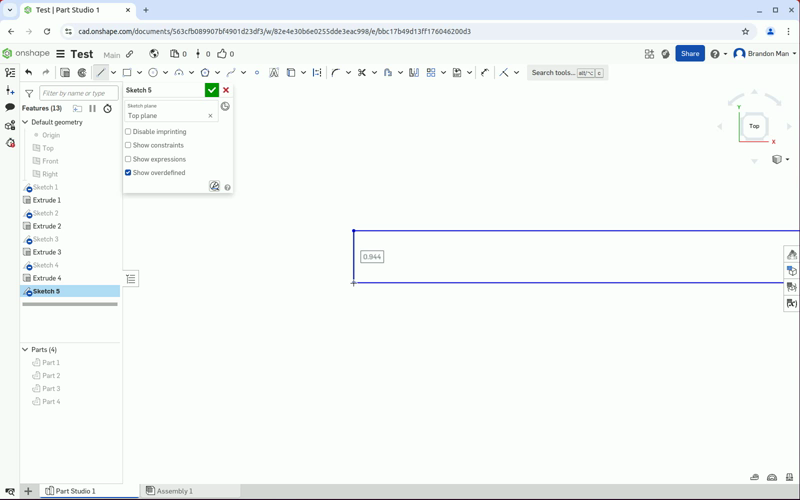
scroll(-6)
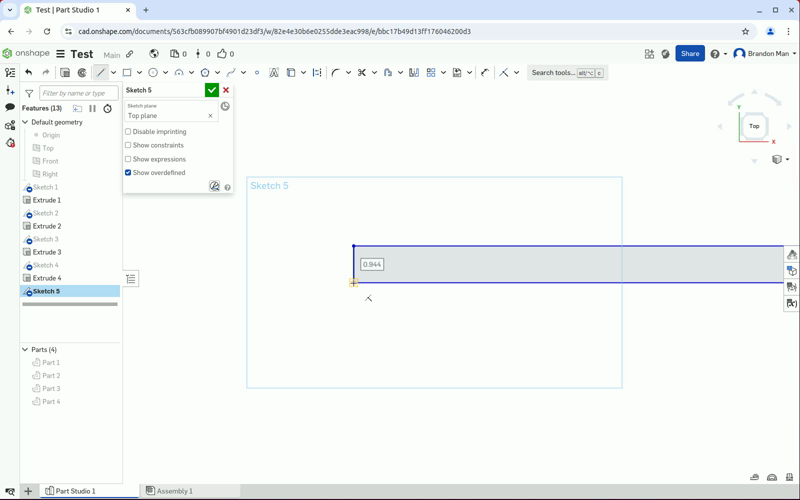
scroll(-6)
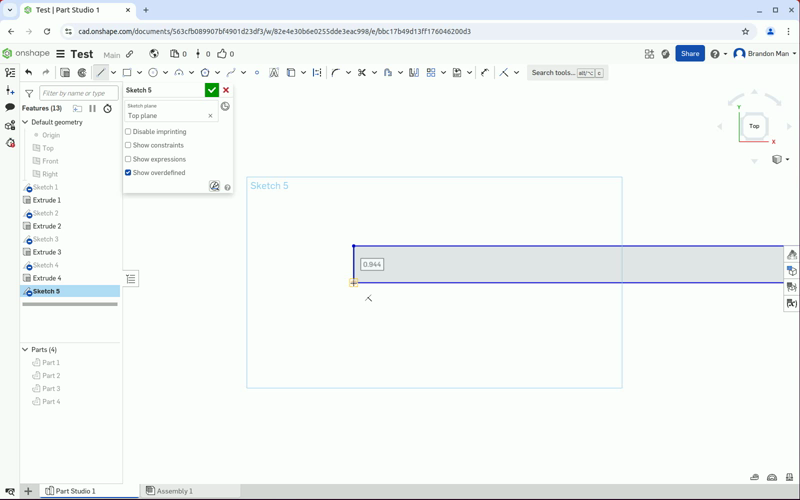
scroll(-6)
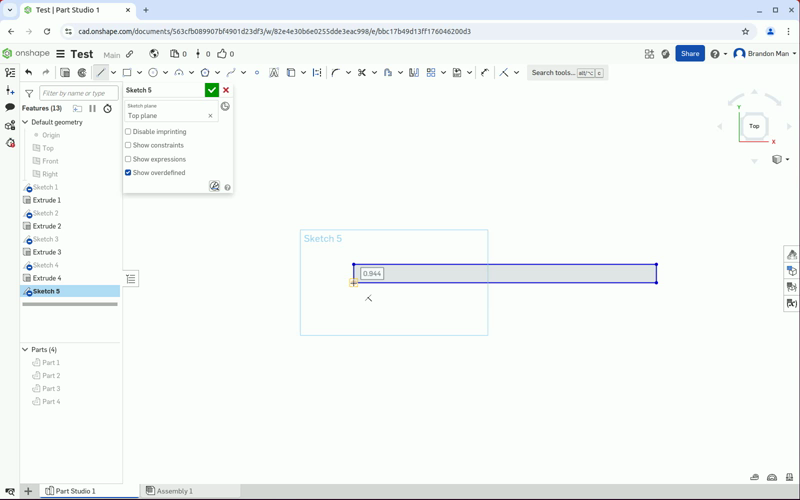
scroll(-6)
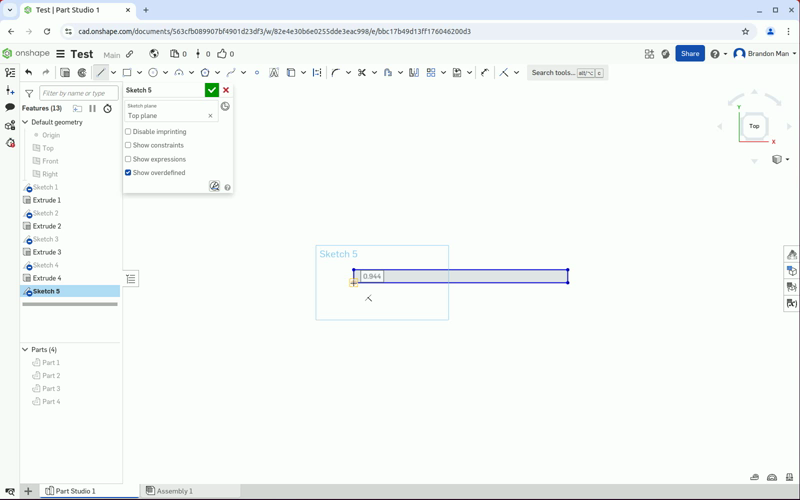
scroll(-6)
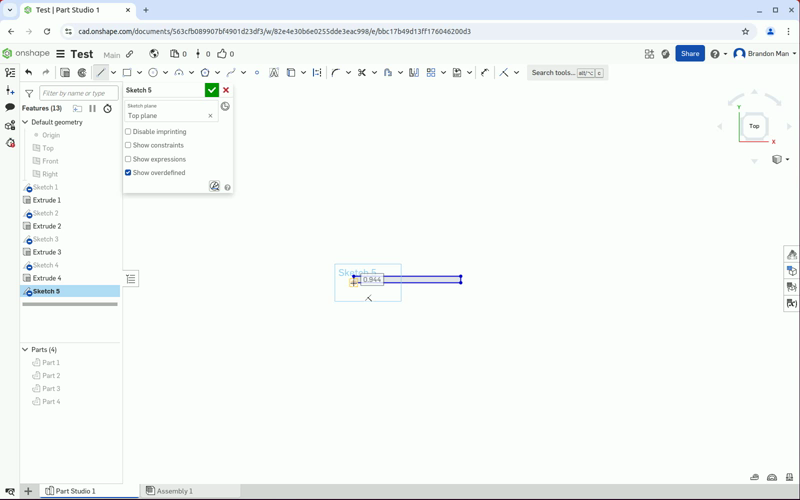
key(esc)
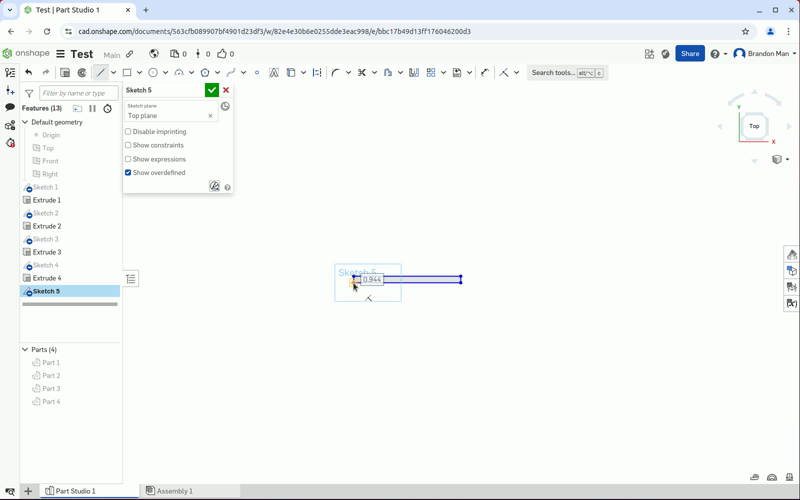
mouse_move(423, 278)
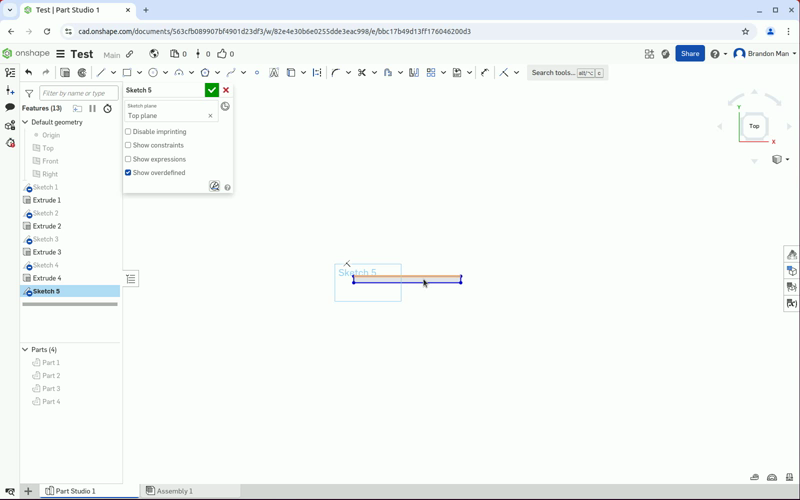
scroll(6)
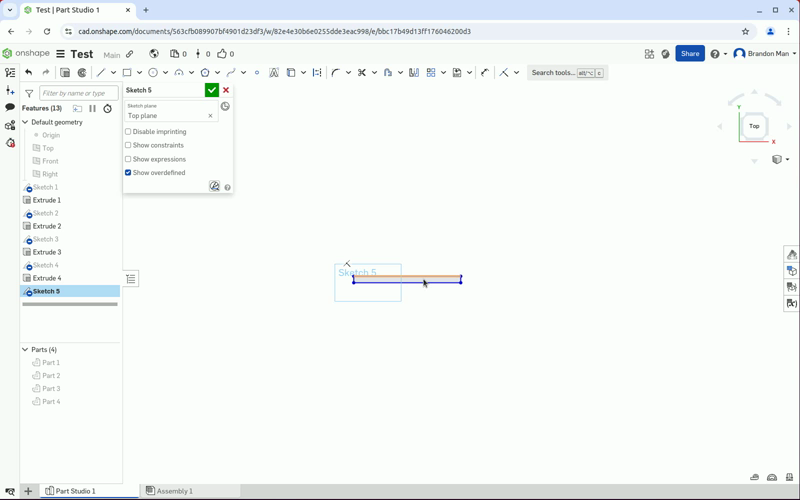
scroll(6)
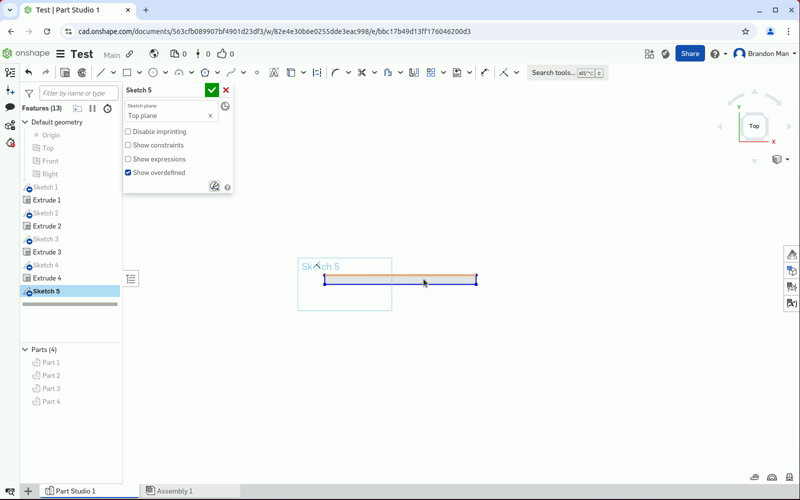
scroll(6)
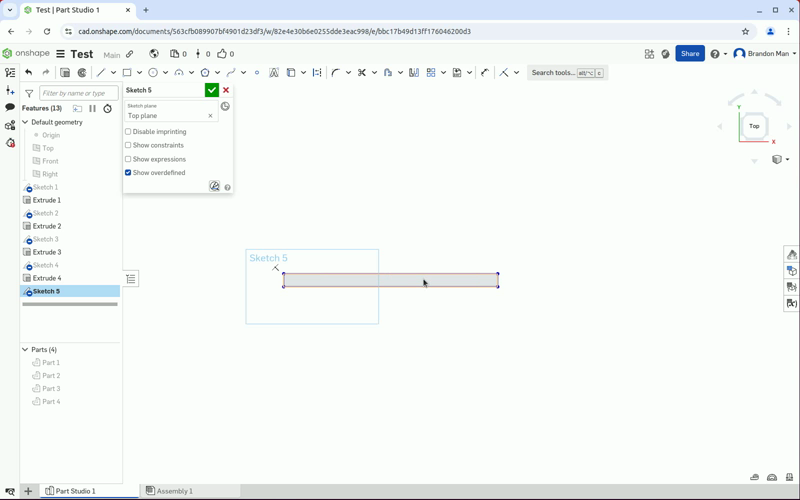
scroll(6)
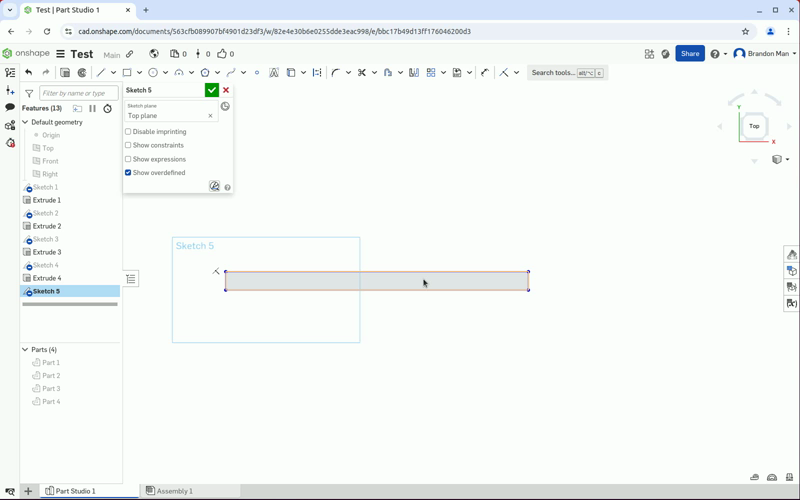
scroll(6)
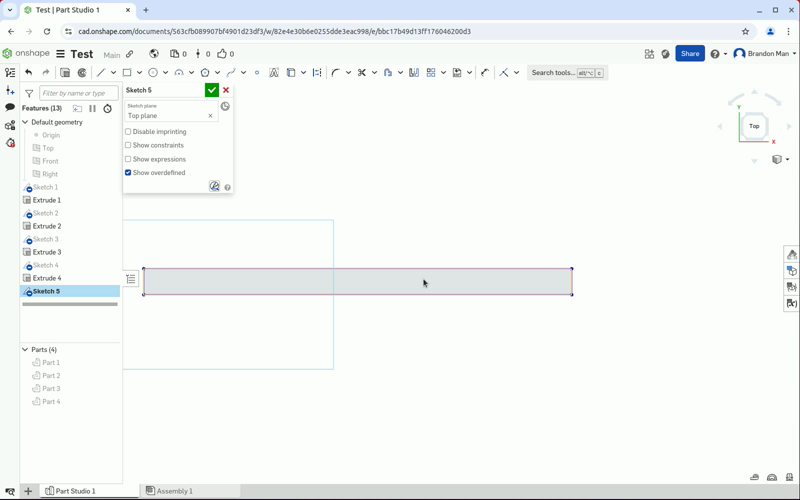
scroll(6)
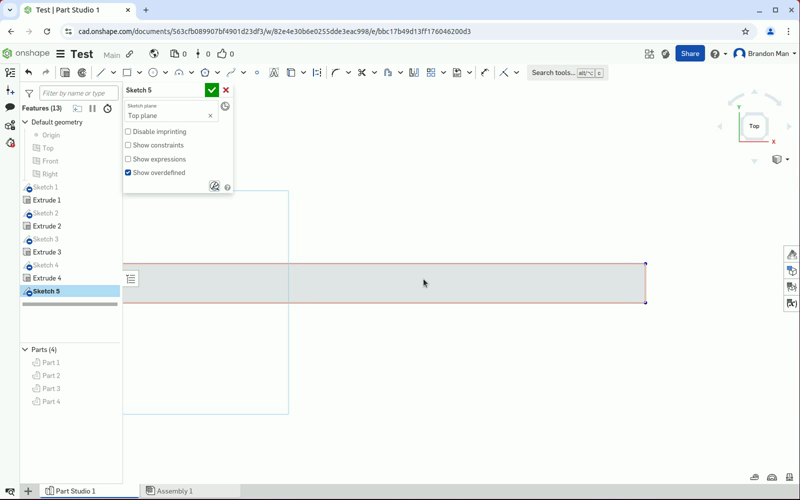
scroll(6)
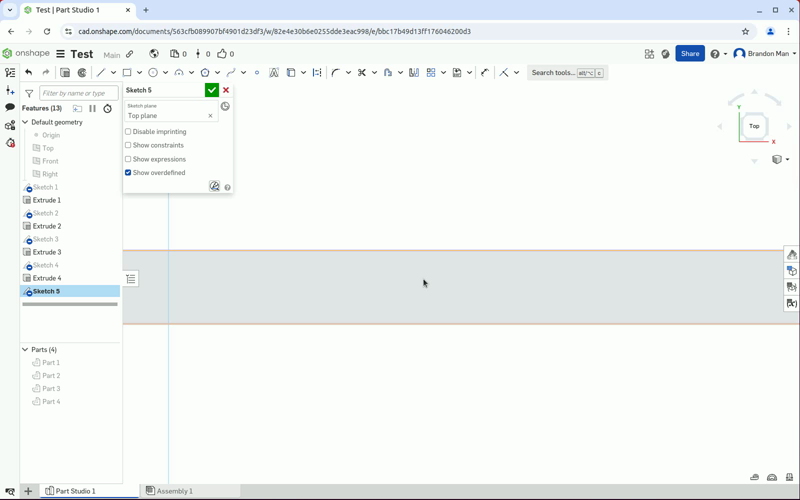
click(423, 278)
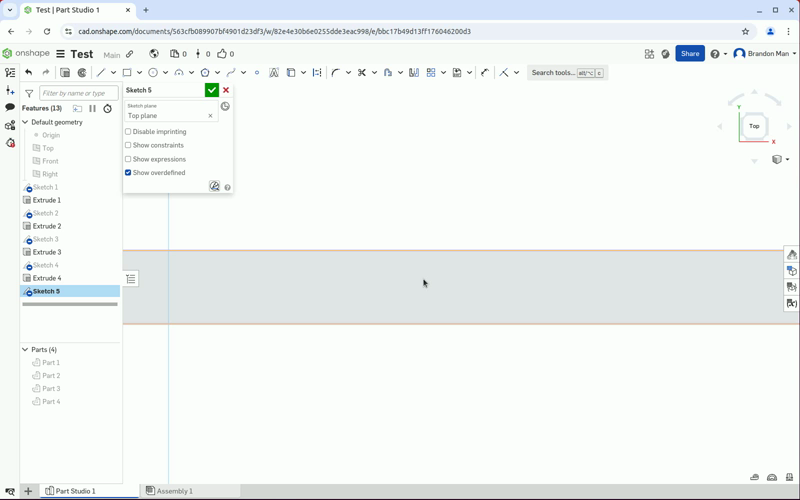
scroll(-6)
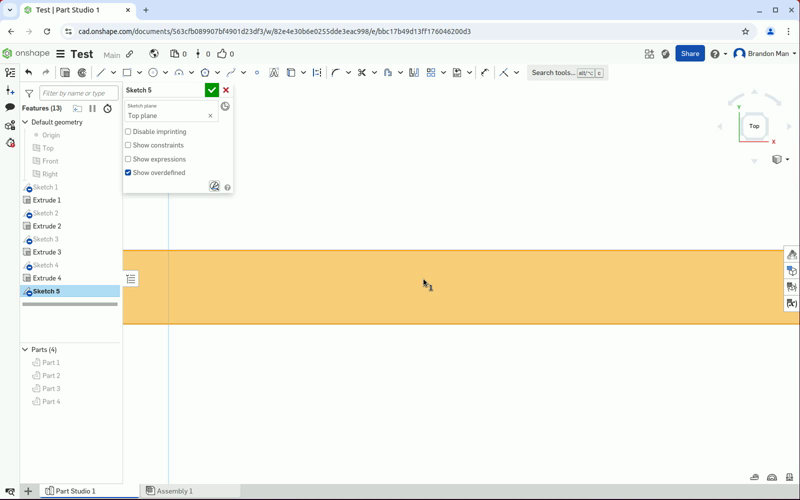
scroll(-6)
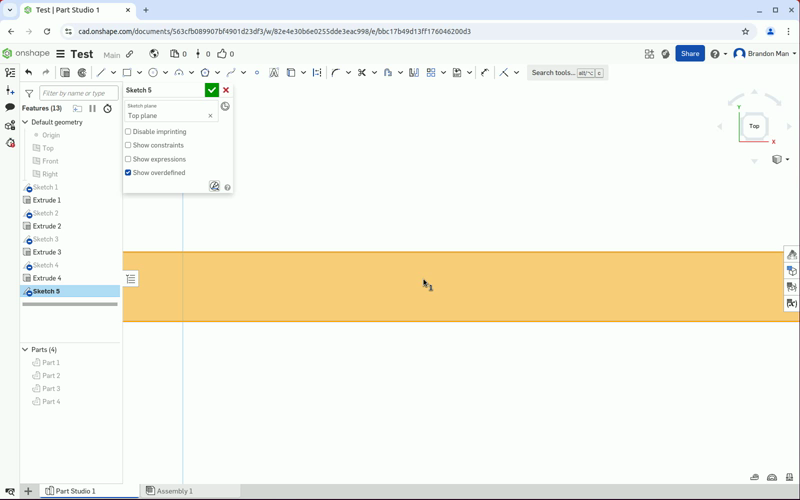
scroll(-6)
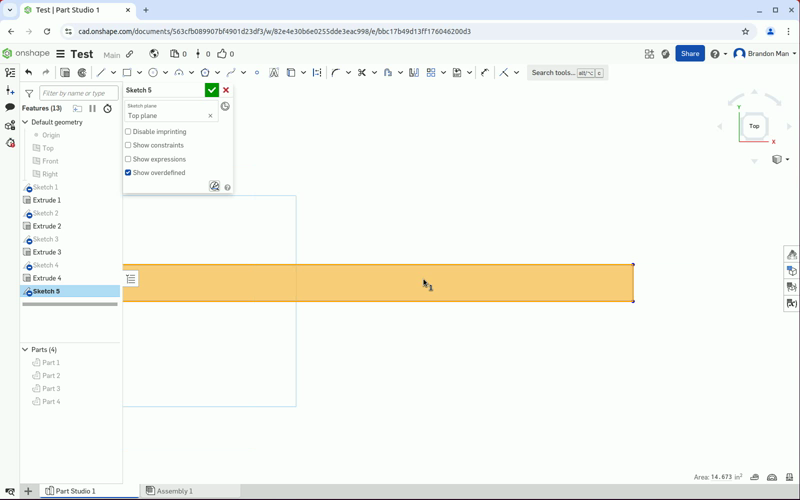
scroll(-6)
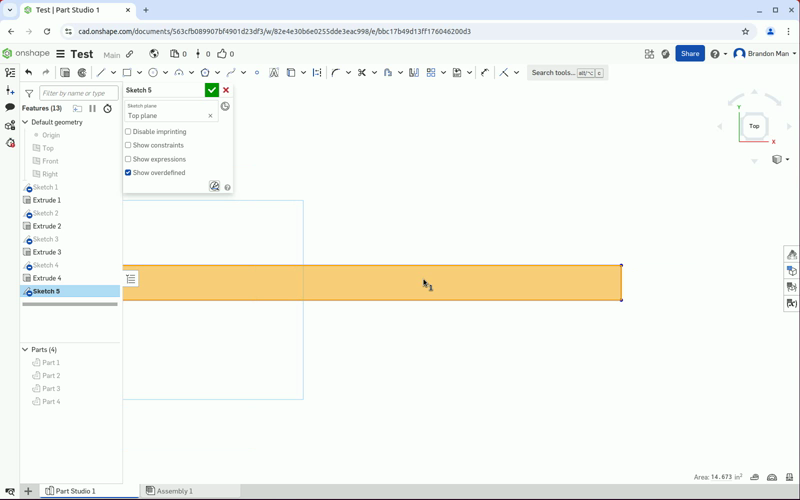
scroll(-6)
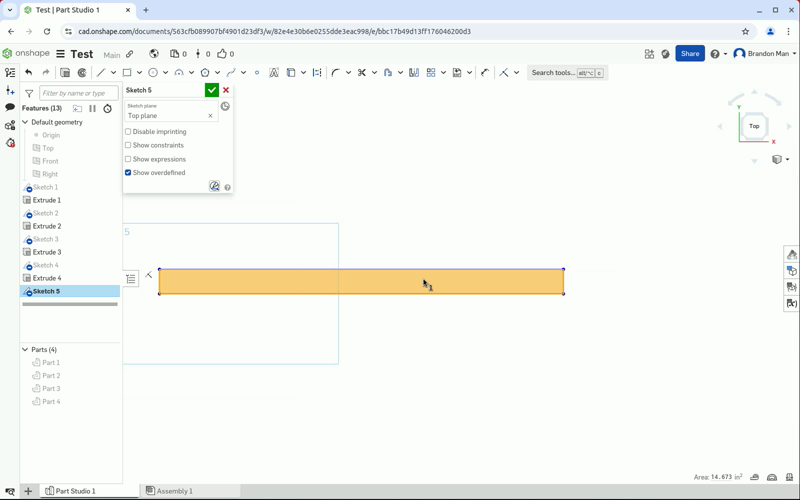
scroll(-6)
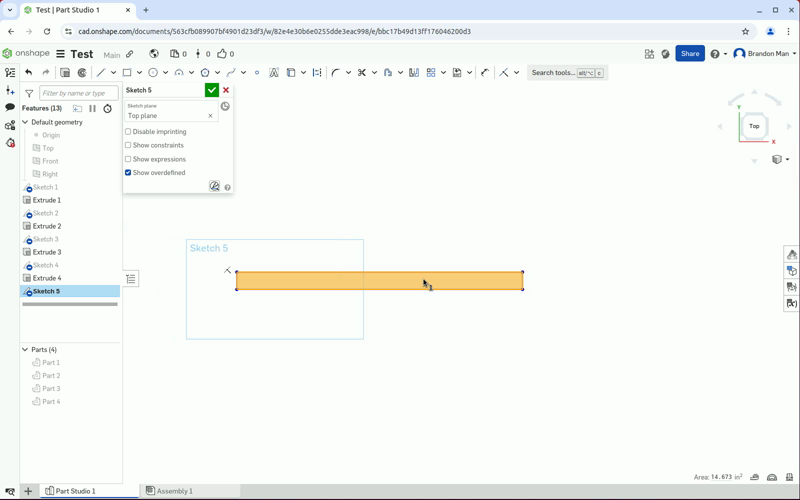
scroll(-6)
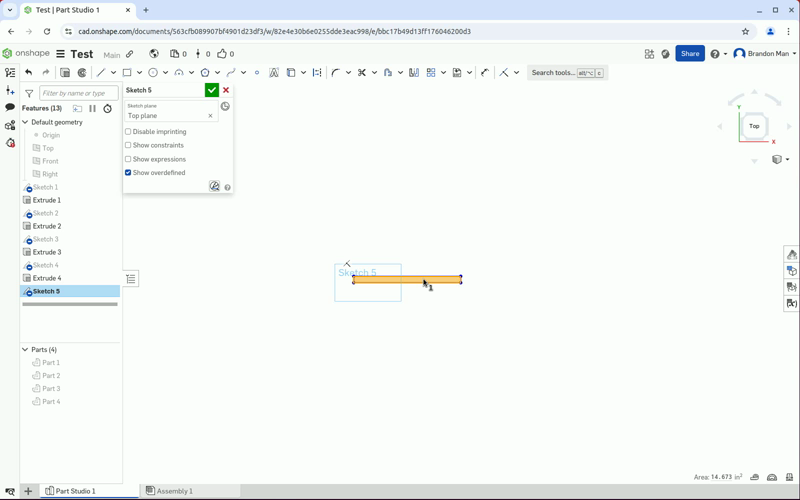
mouse_move(73, 352)
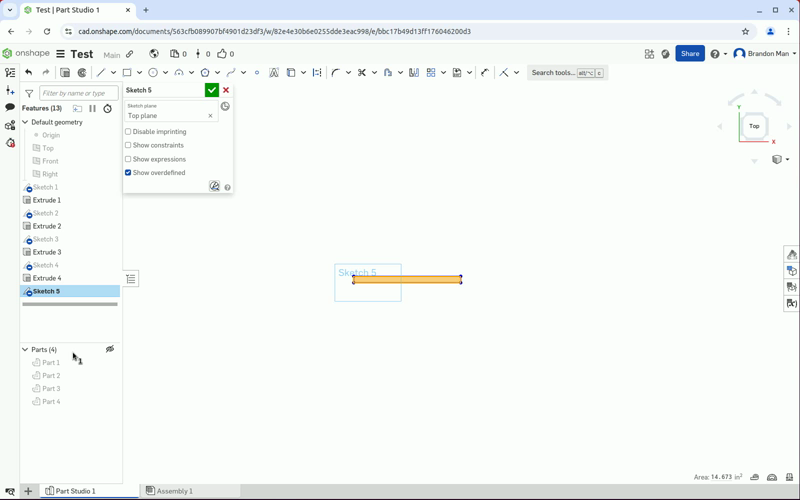
key(shift+y)
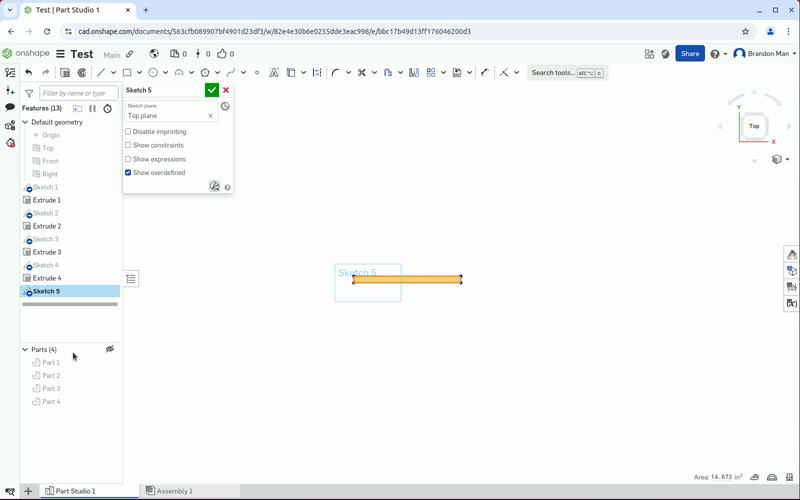
key(shift+e)
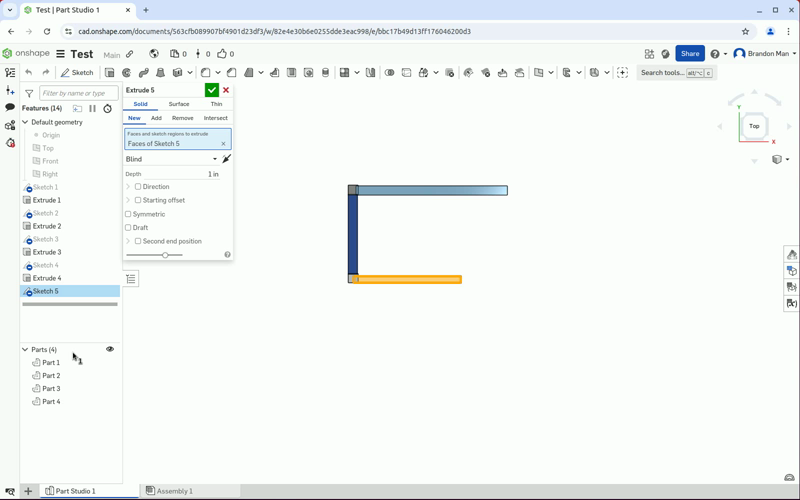
mouse_move(143, 106)
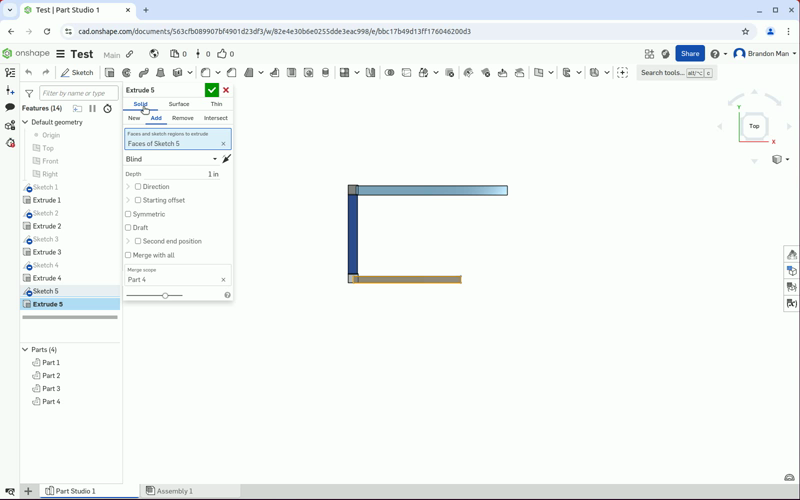
click(143, 106)
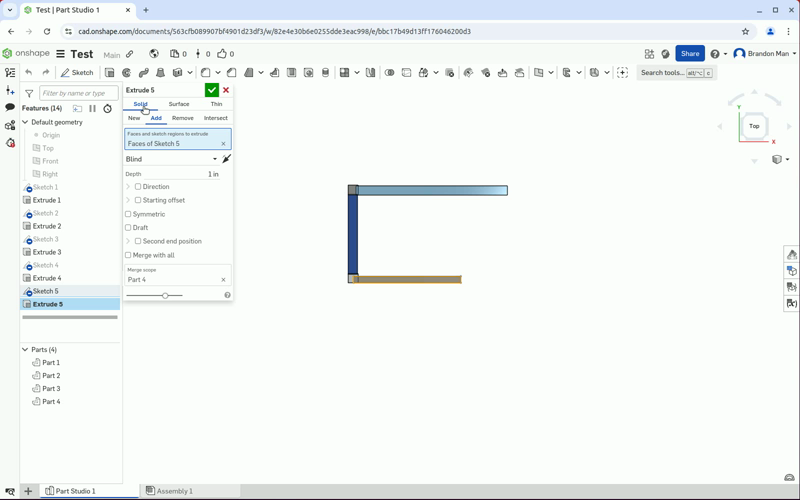
mouse_move(137, 120)
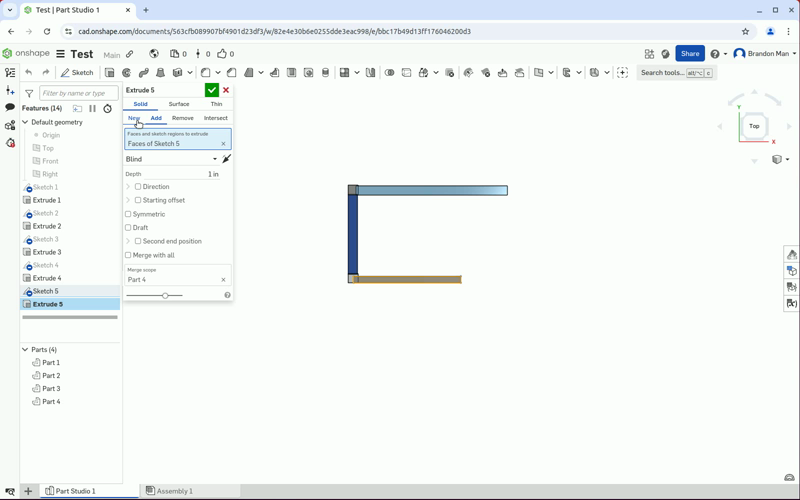
click(137, 120)
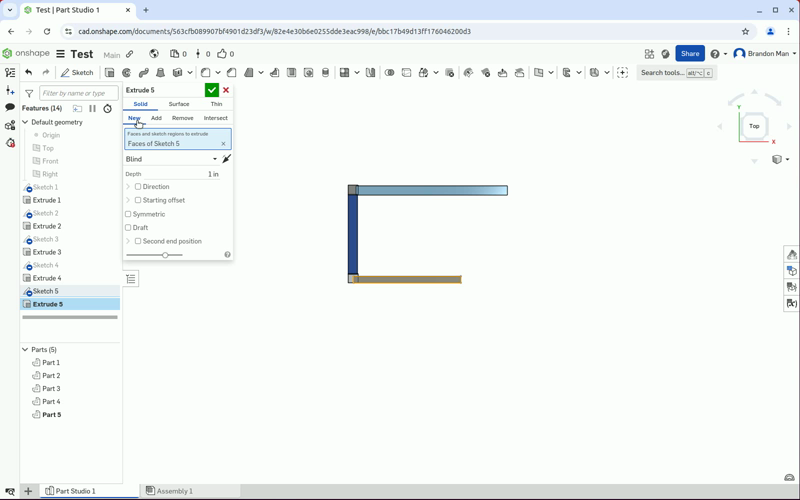
key(tab, 4)
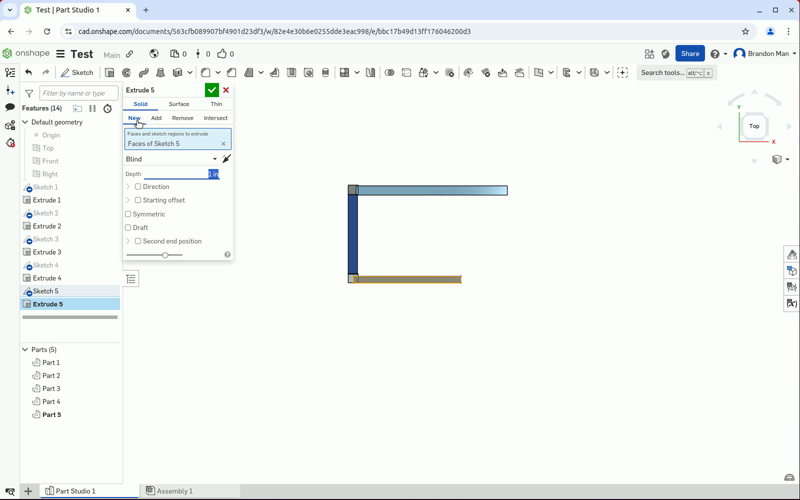
text(13.48)
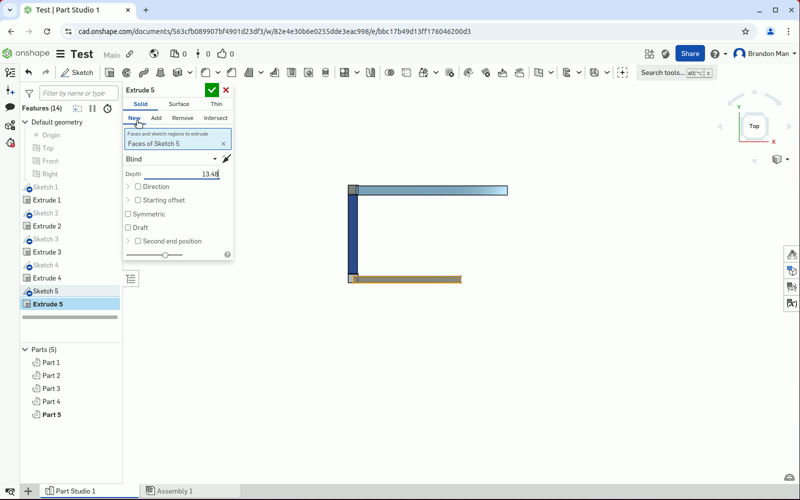
key(enter)
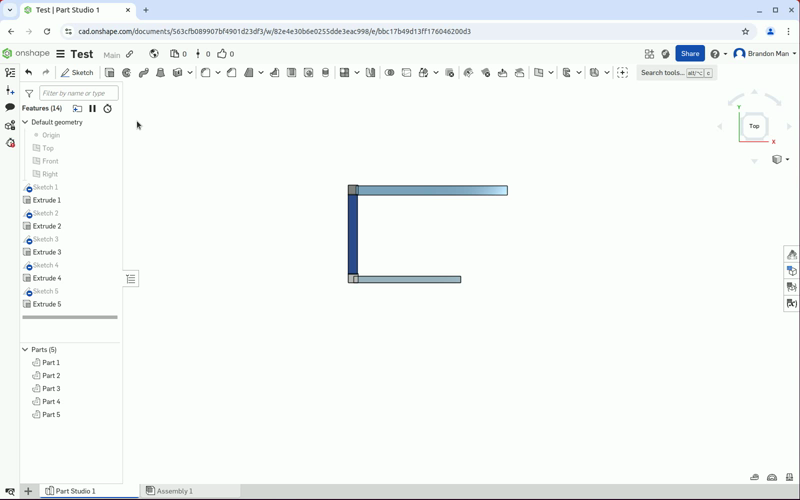
key(shift+h)
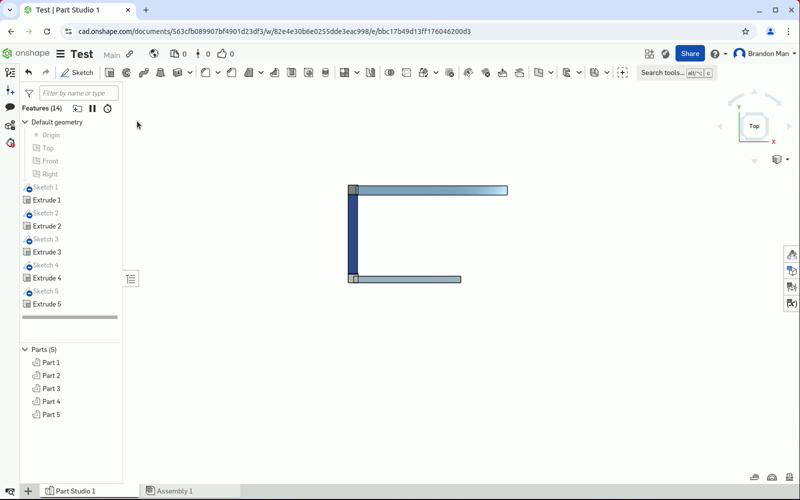
key(shift+h)
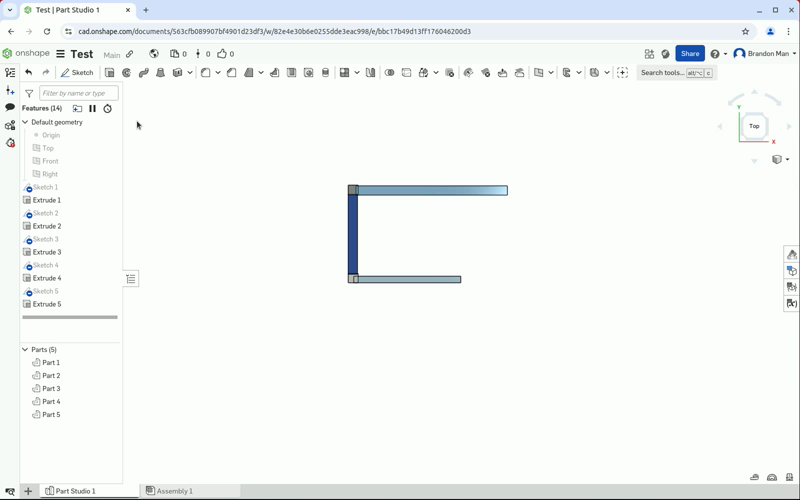
mouse_move(73, 189)
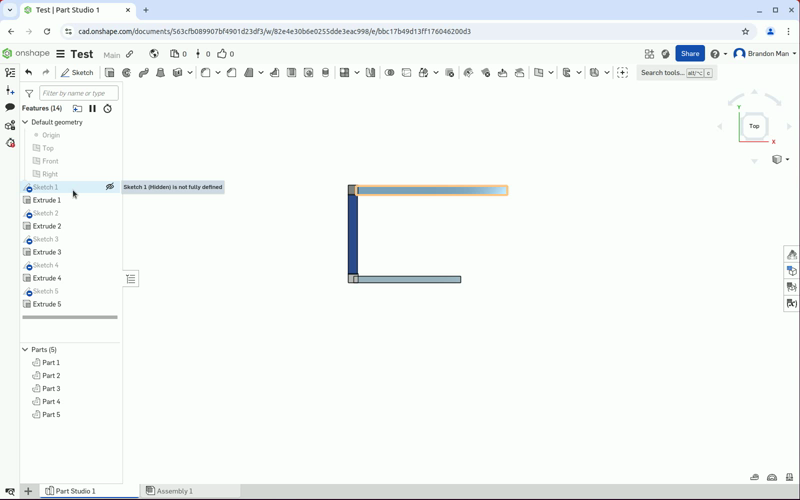
click(73, 189)
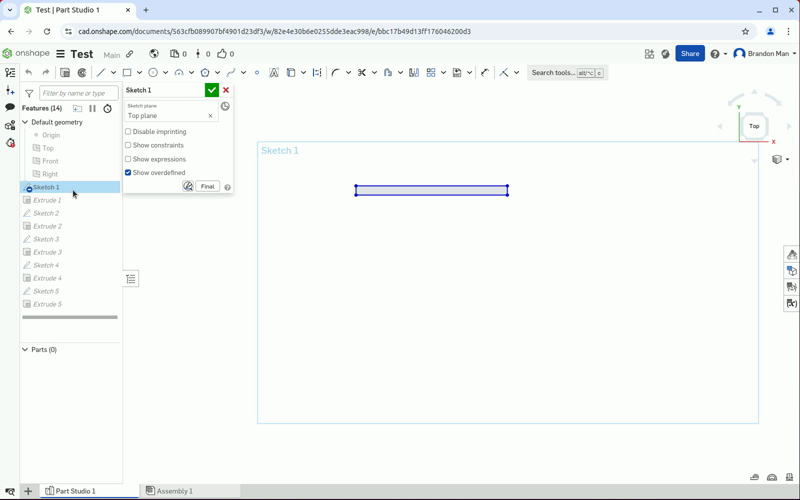
mouse_move(229, 92)
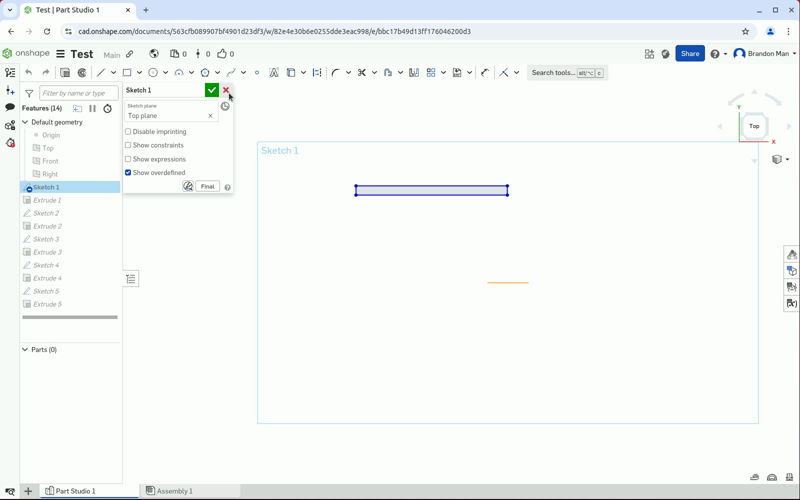
click(229, 92)
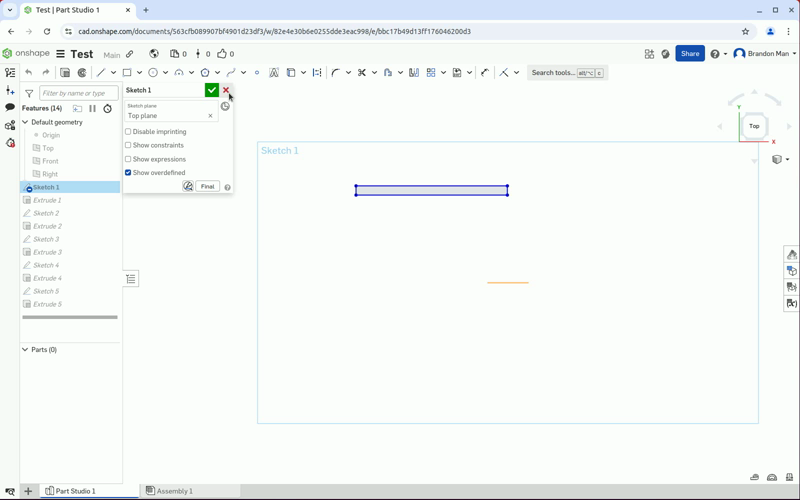
key(shift+s)
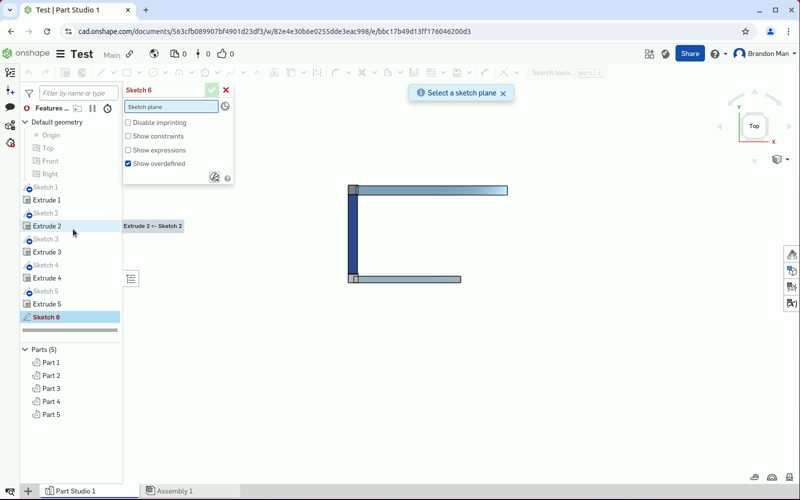
scroll(3)
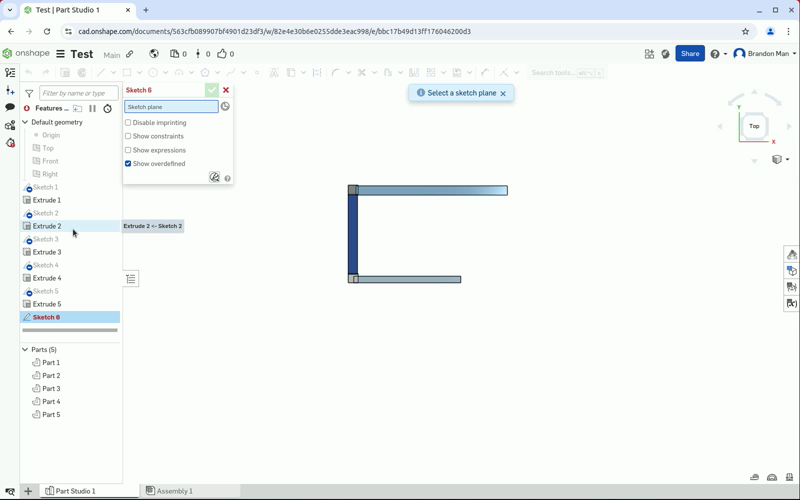
mouse_move(73, 150)
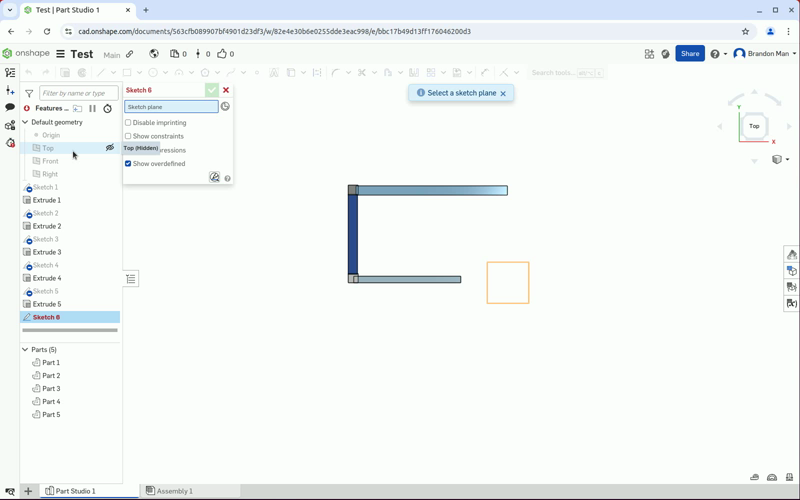
click(73, 150)
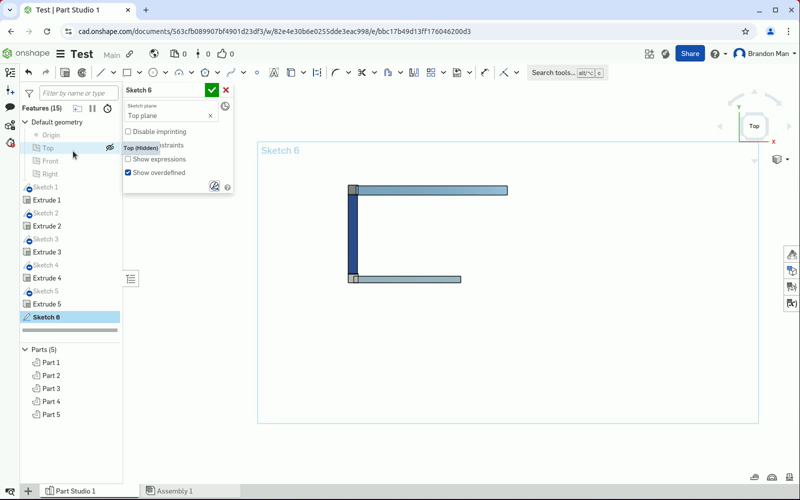
mouse_move(73, 352)
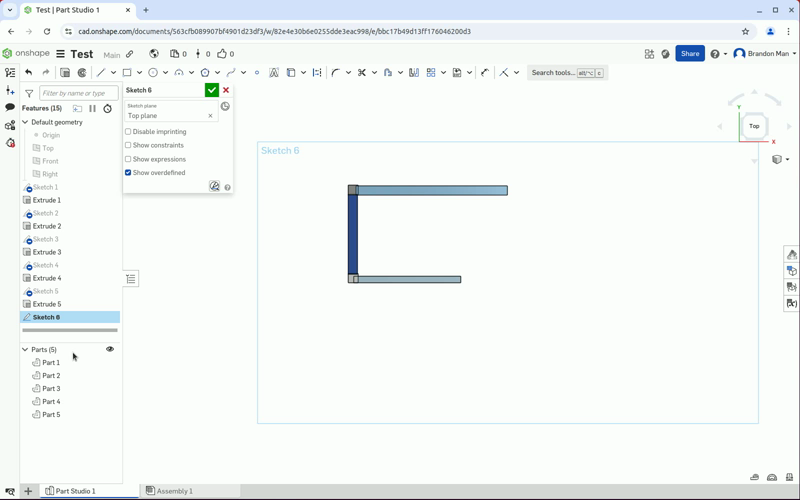
key(y)
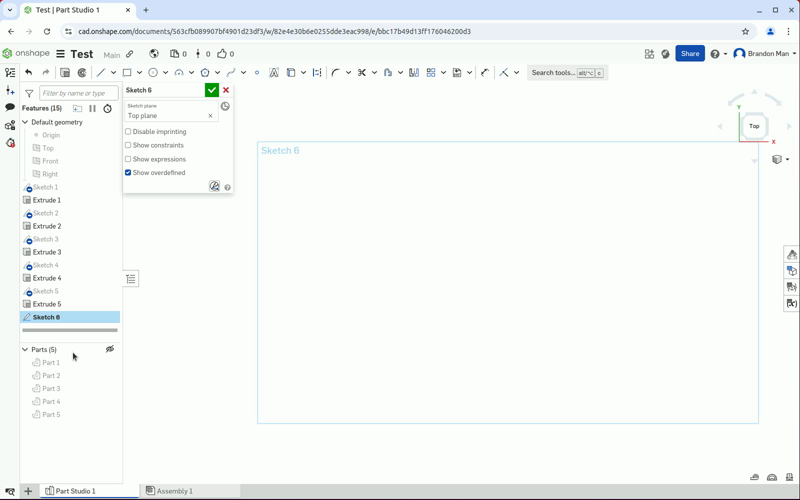
key(l)
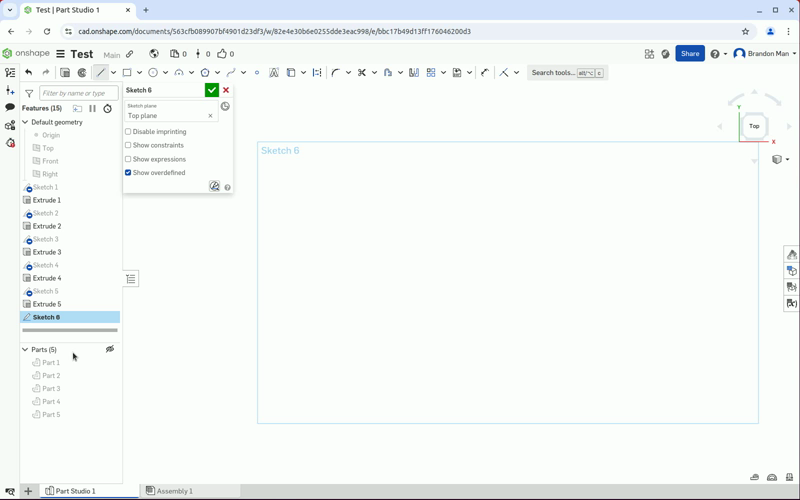
key_down(shift)
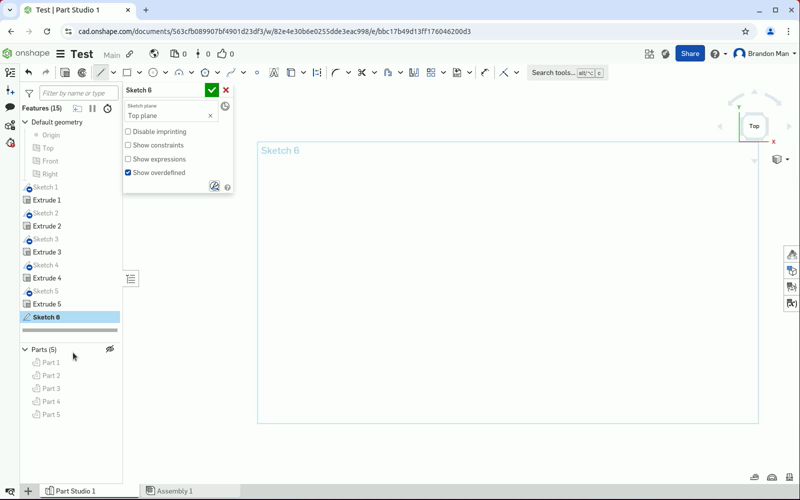
mouse_move(460, 282)
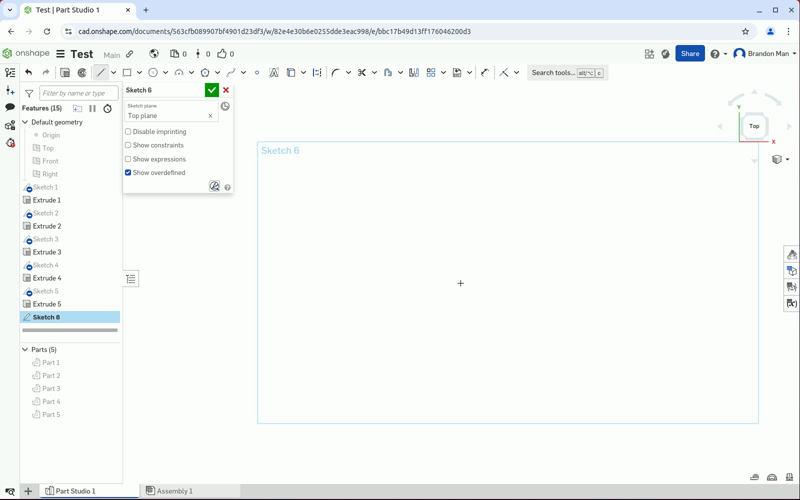
click(460, 282)
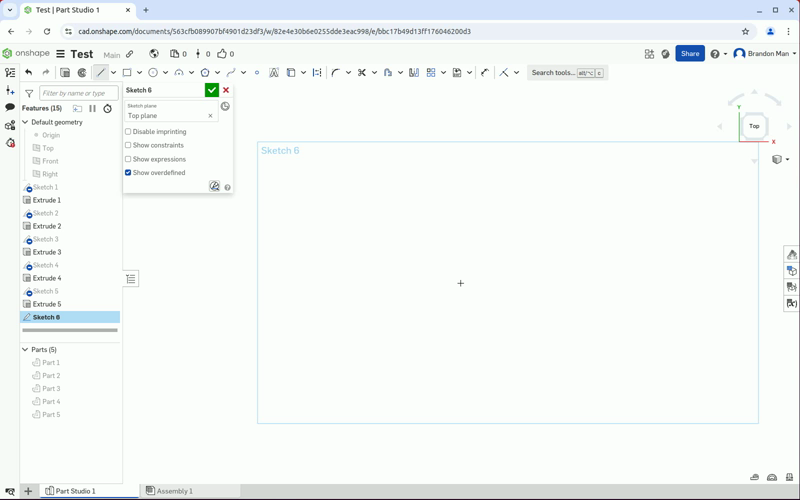
key_up(shift)
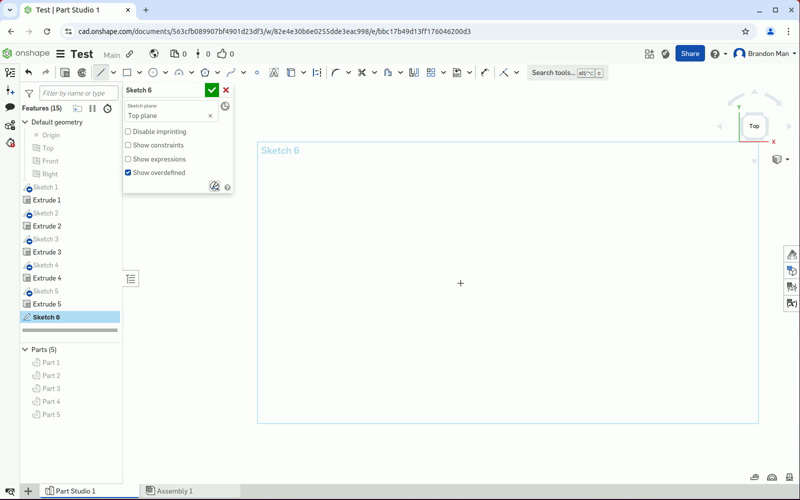
key_down(shift)
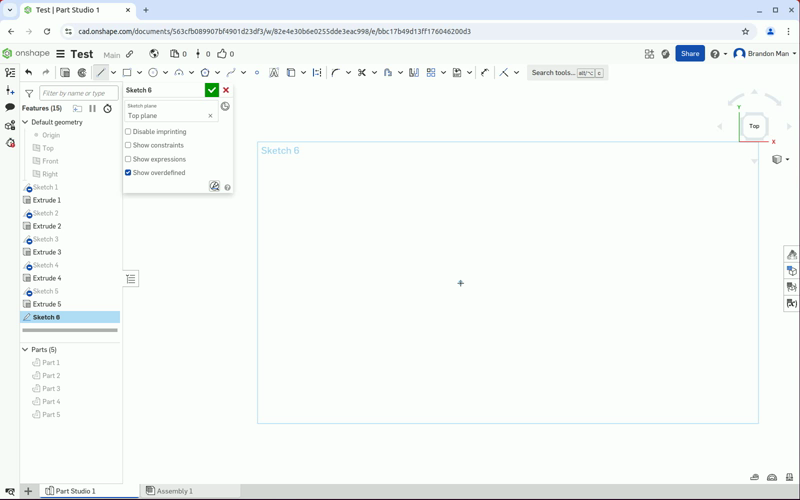
mouse_move(490, 282)
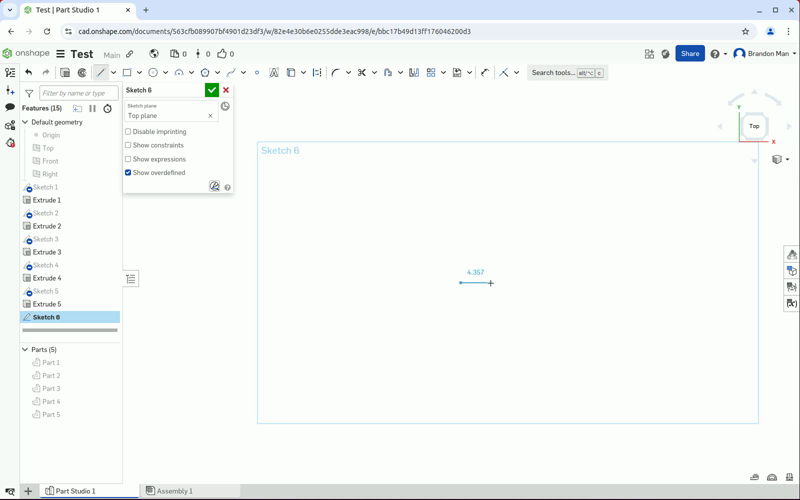
mouse_move(467, 282)
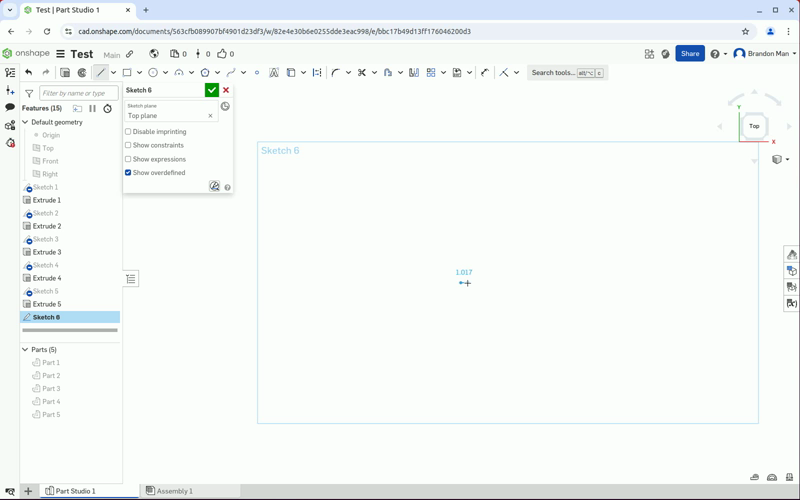
scroll(6)
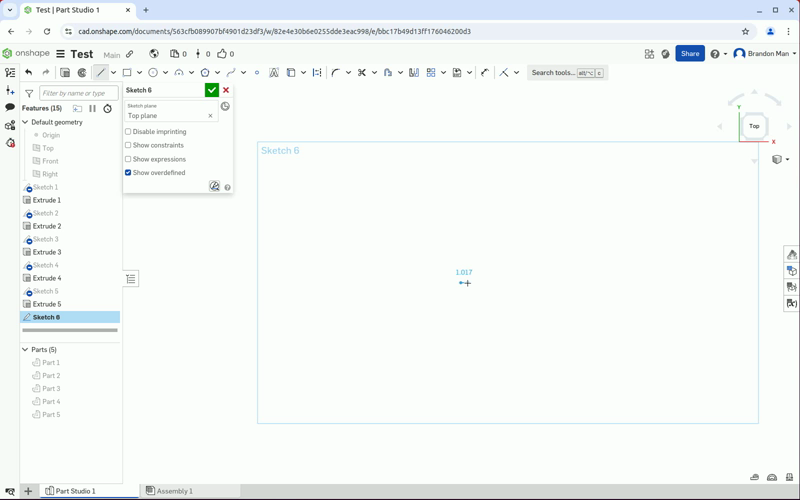
scroll(6)
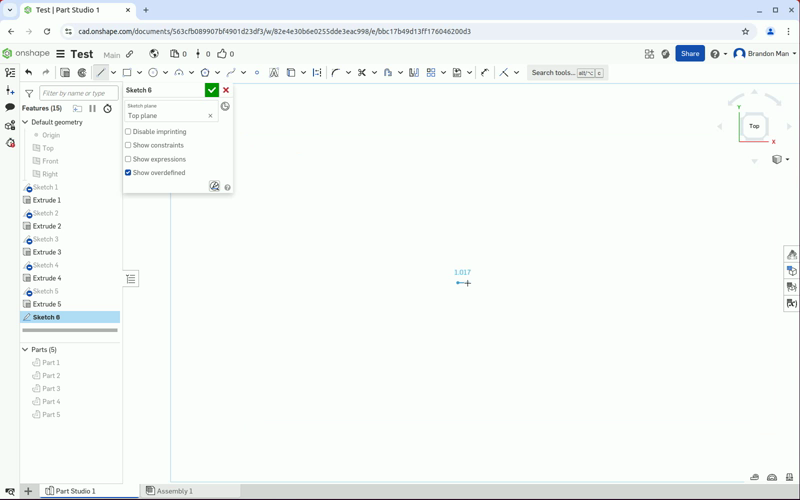
scroll(6)
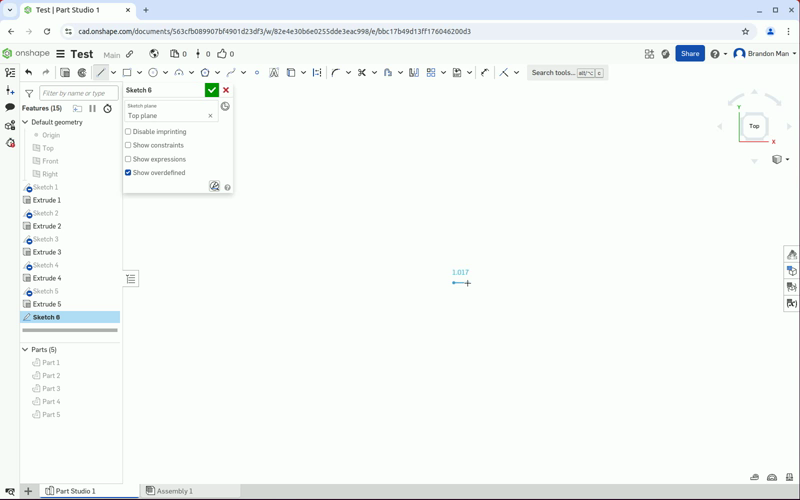
scroll(6)
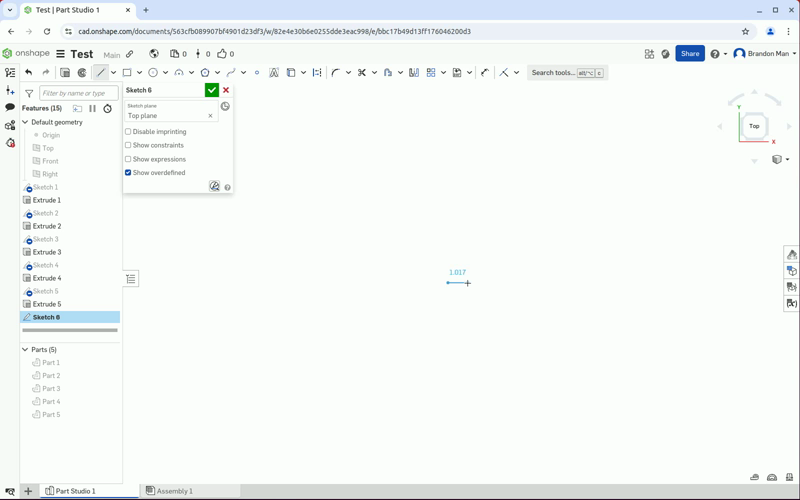
scroll(6)
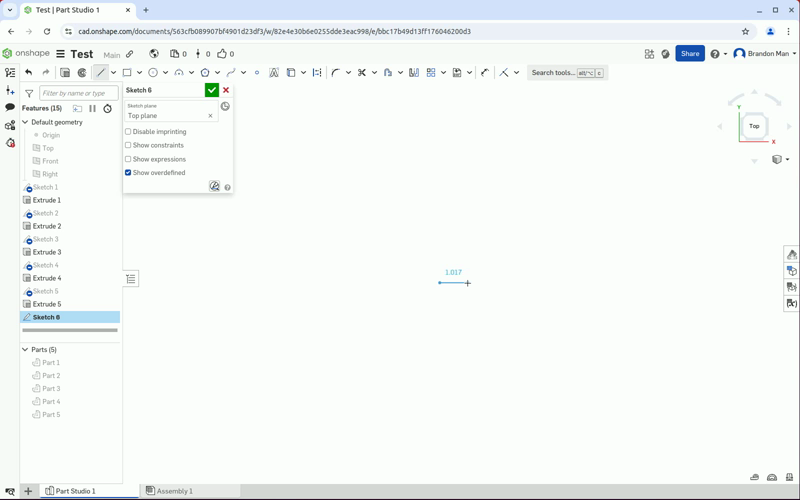
scroll(6)
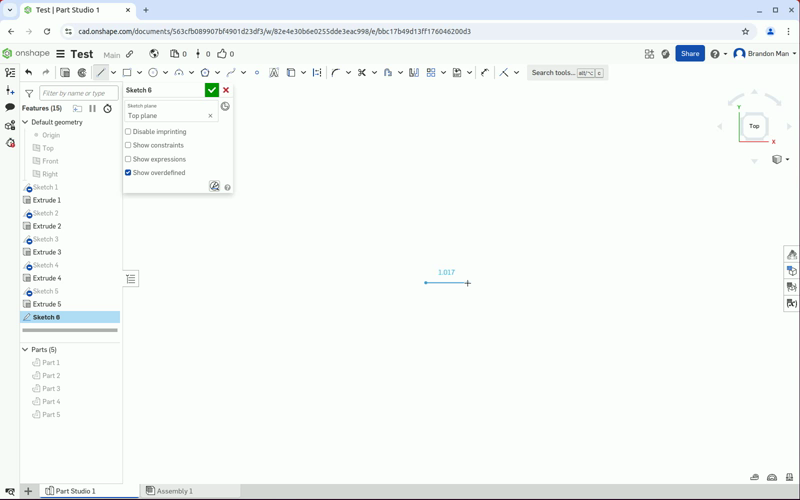
scroll(6)
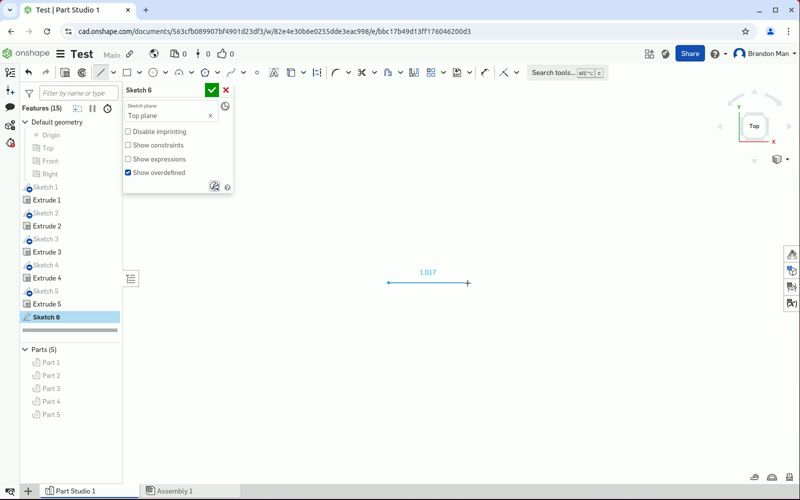
click(467, 282)
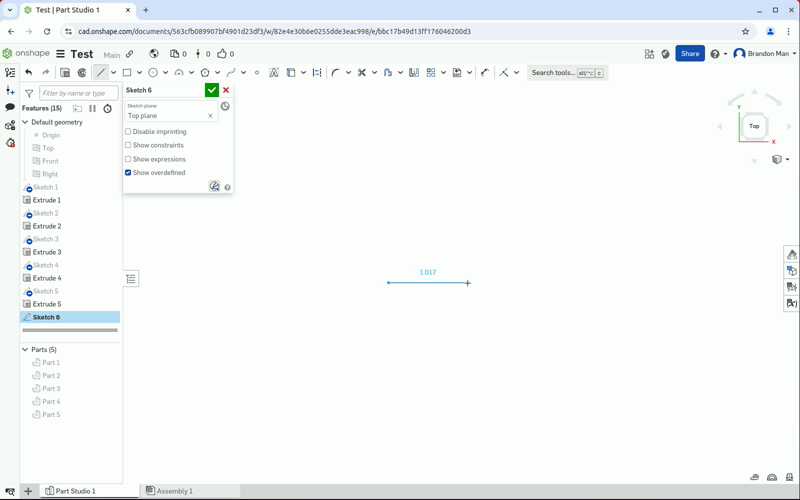
scroll(-6)
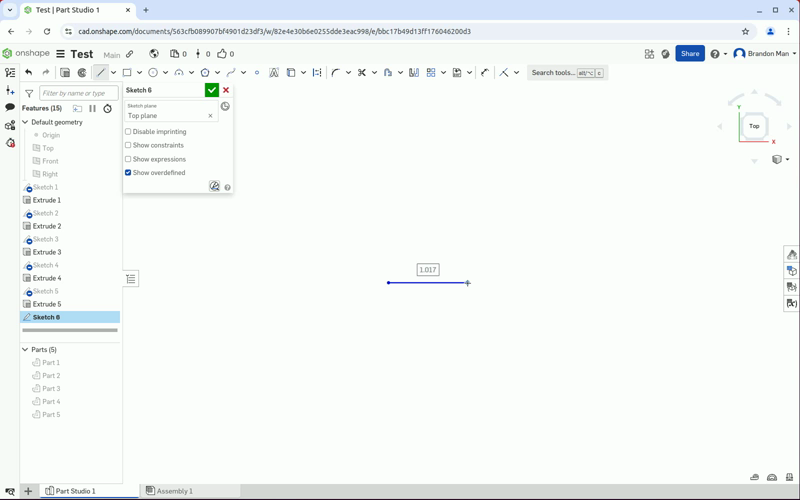
scroll(-6)
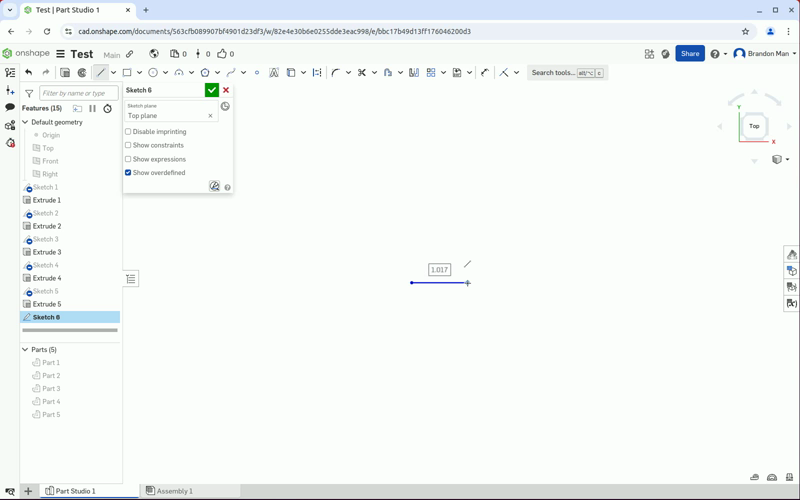
scroll(-6)
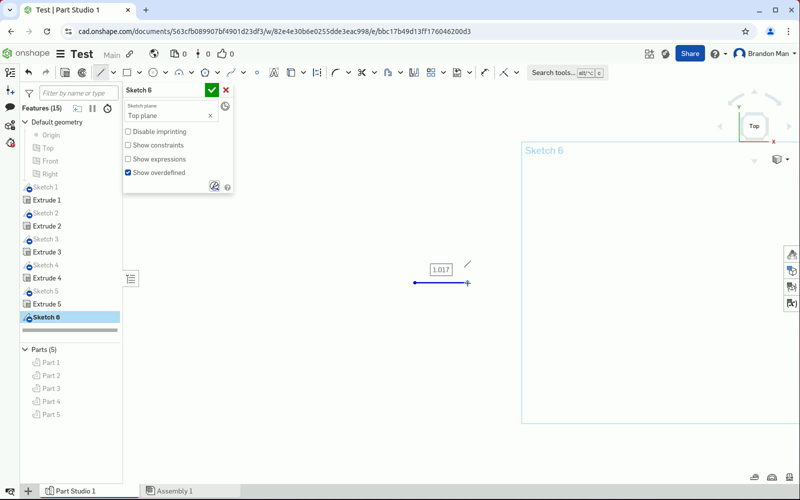
scroll(-6)
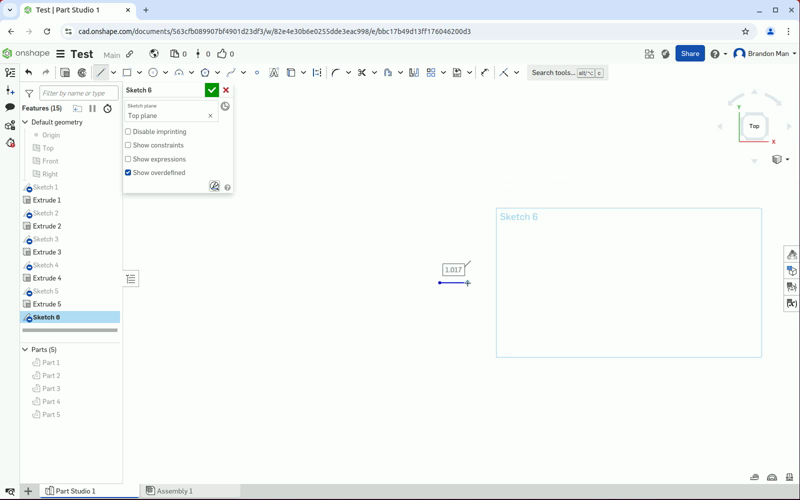
scroll(-6)
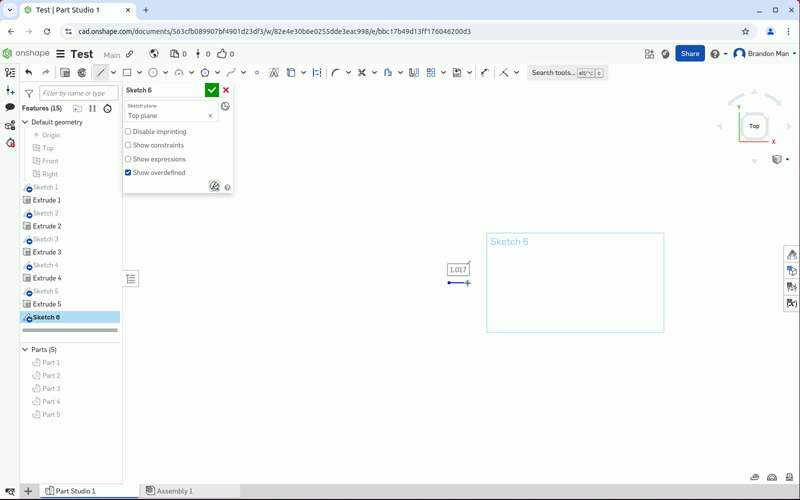
scroll(-6)
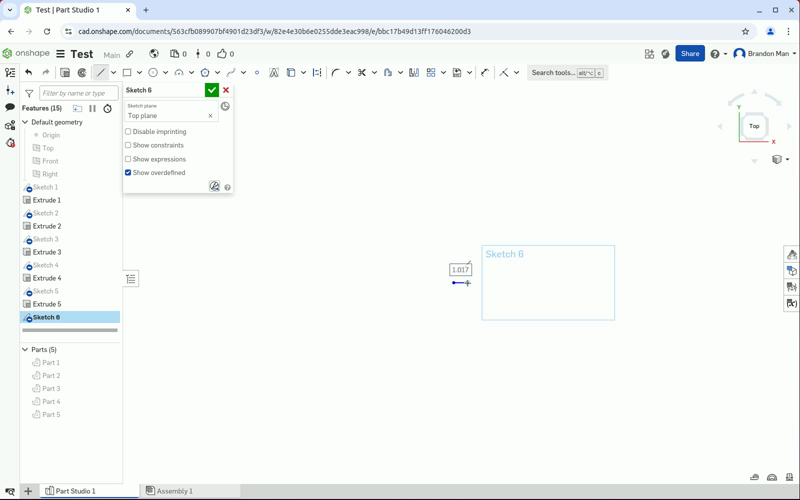
scroll(-6)
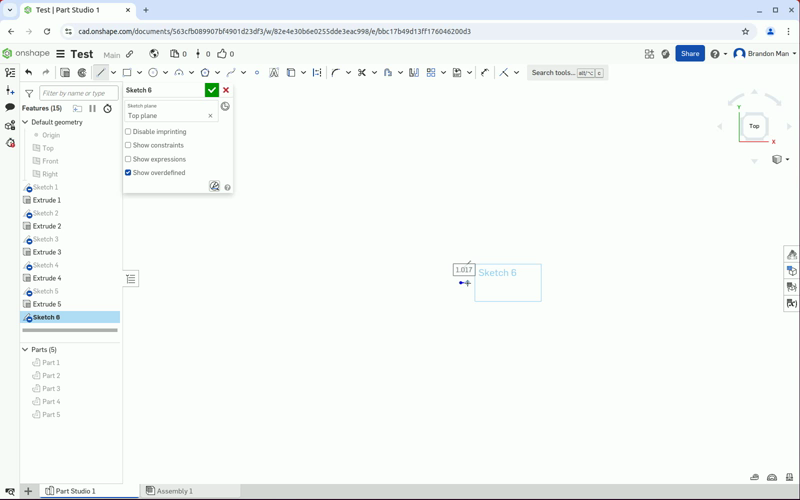
key_up(shift)
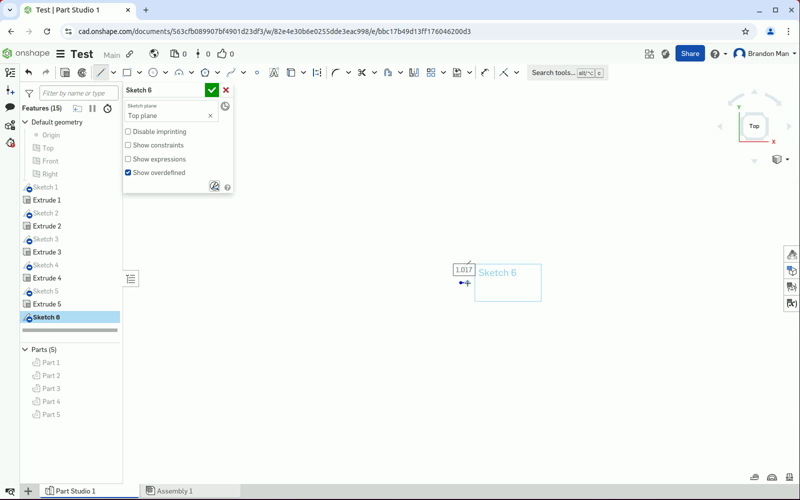
key_down(shift)
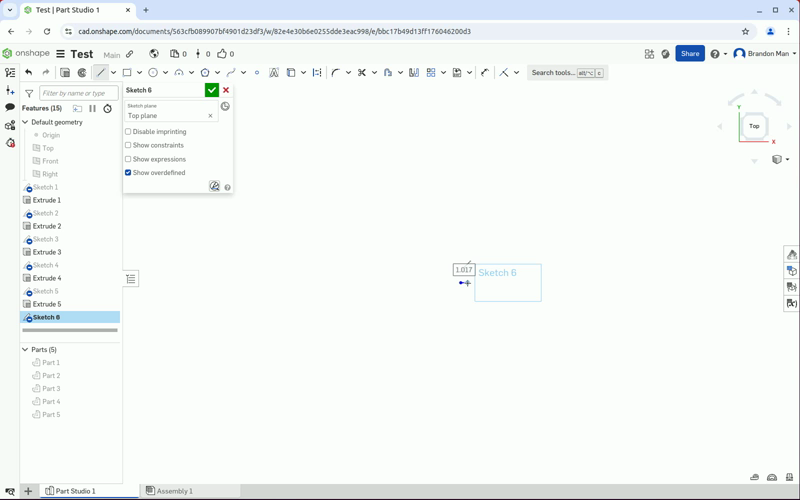
mouse_move(497, 282)
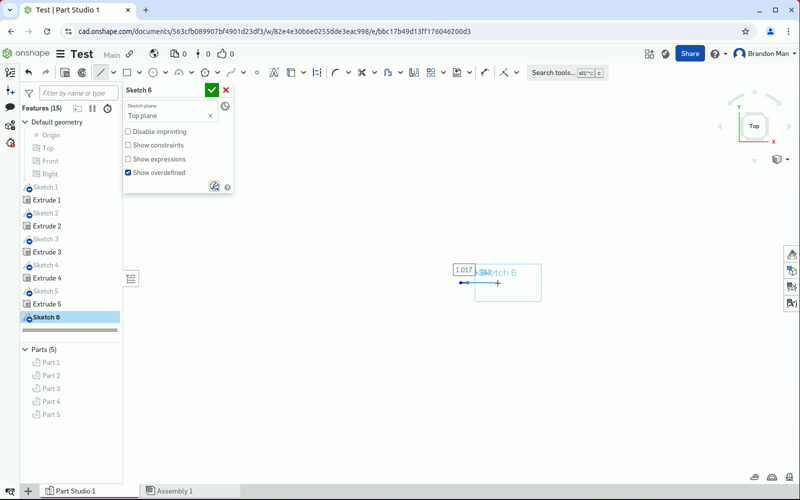
mouse_move(467, 276)
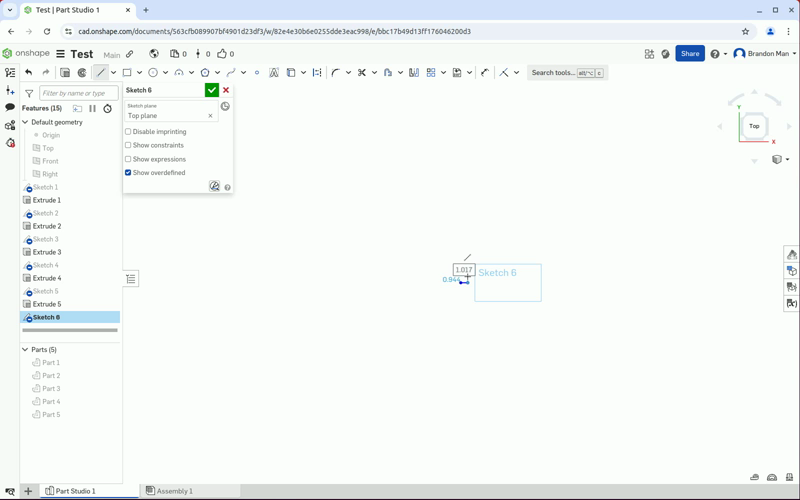
scroll(6)
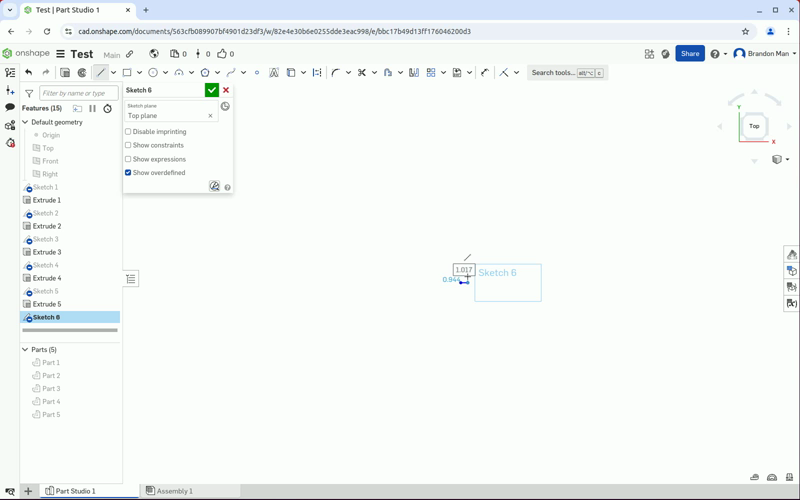
scroll(6)
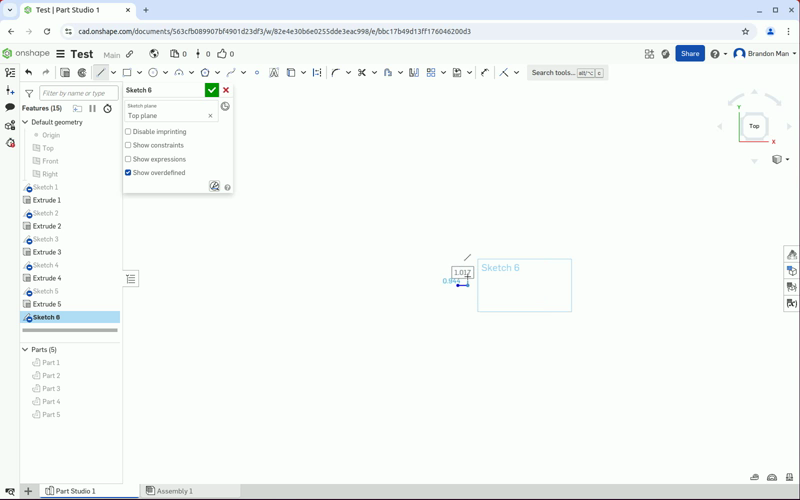
scroll(6)
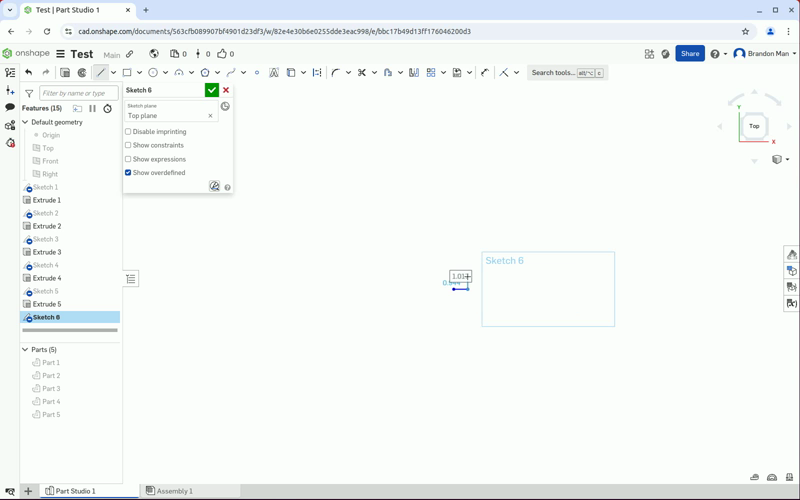
scroll(6)
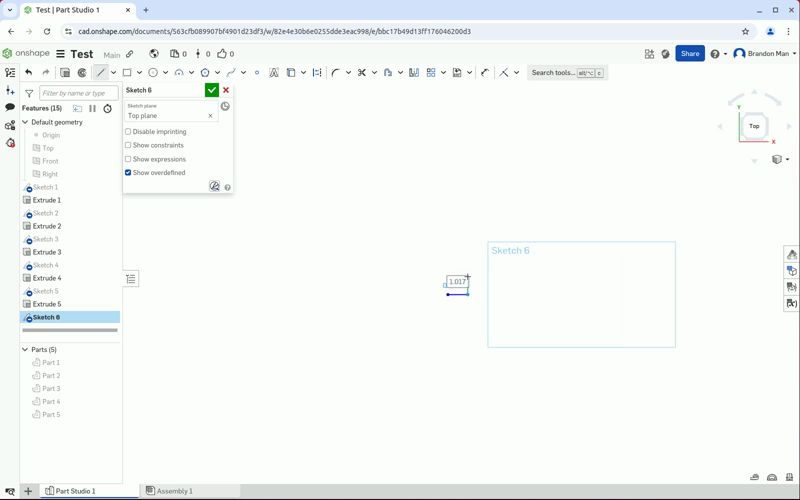
scroll(6)
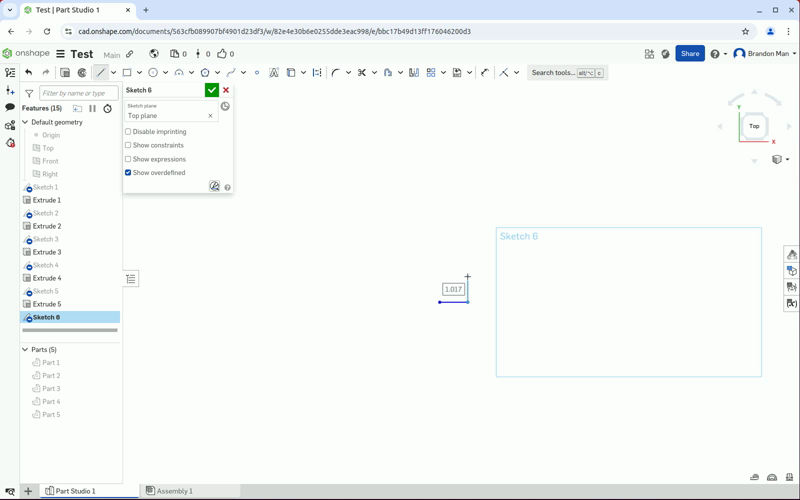
scroll(6)
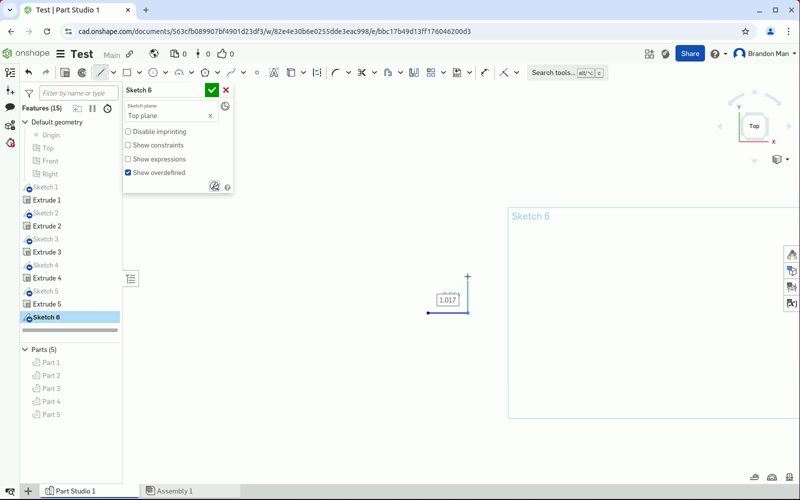
scroll(6)
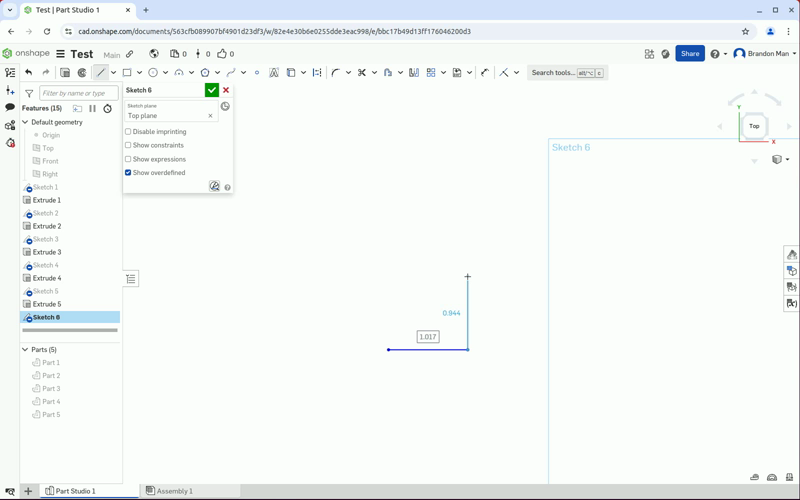
click(467, 276)
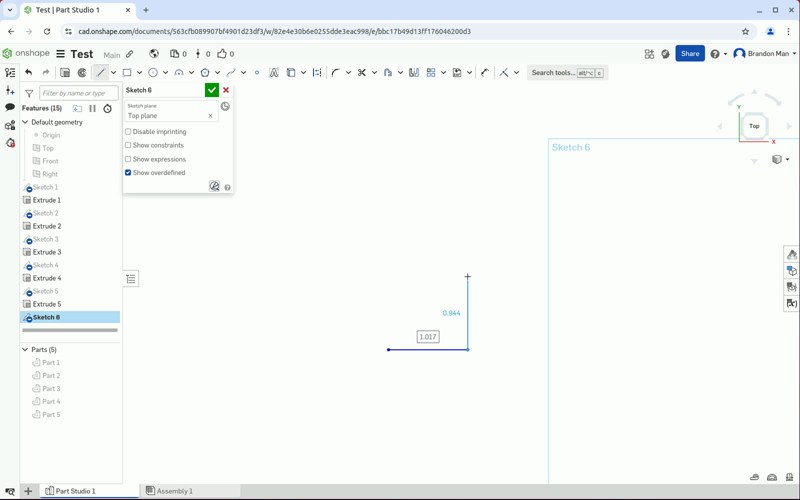
scroll(-6)
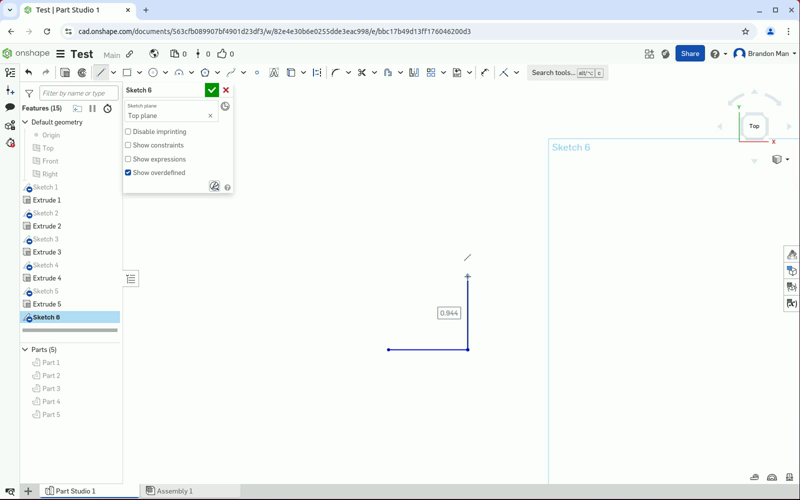
scroll(-6)
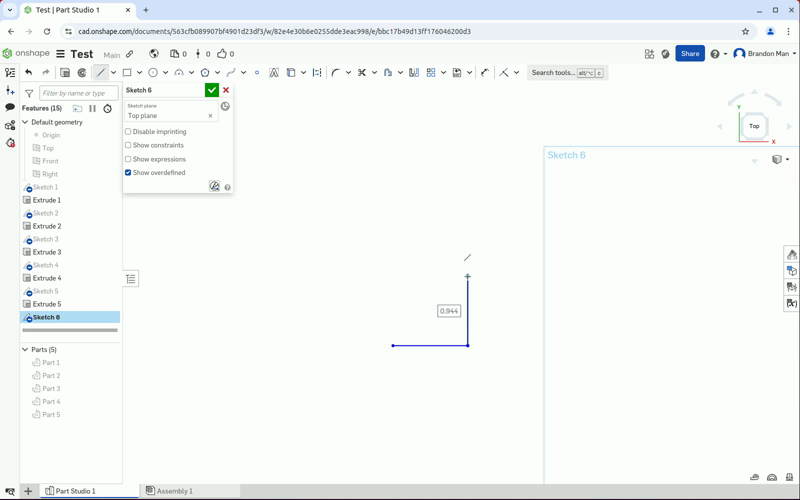
scroll(-6)
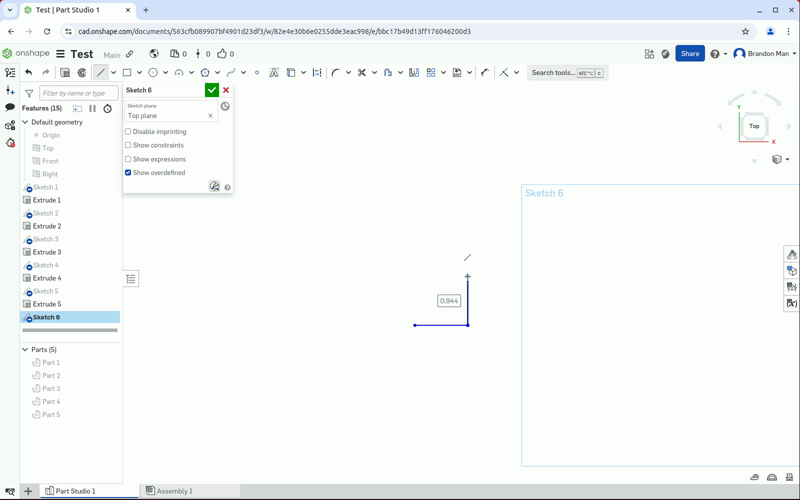
scroll(-6)
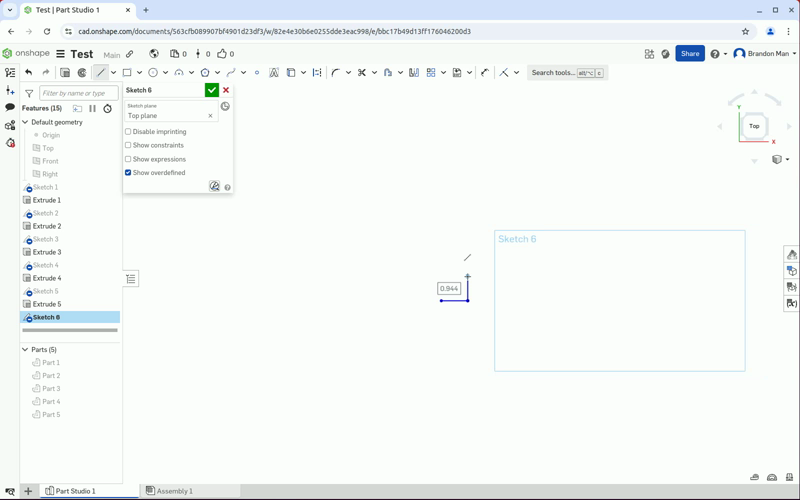
scroll(-6)
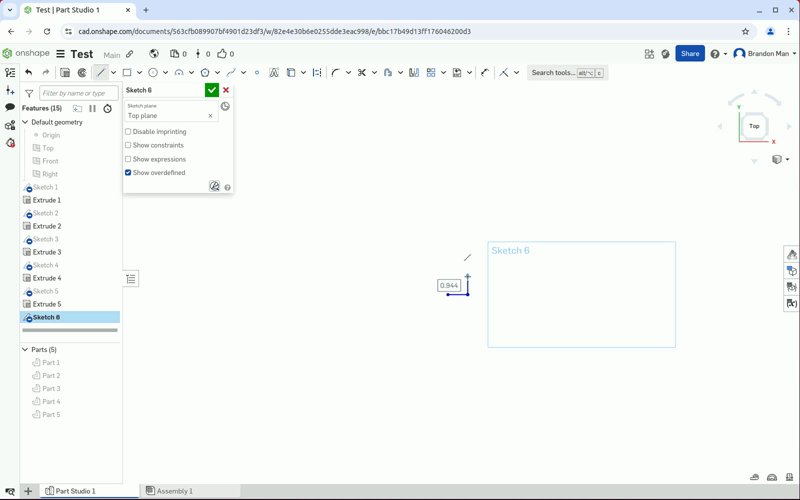
scroll(-6)
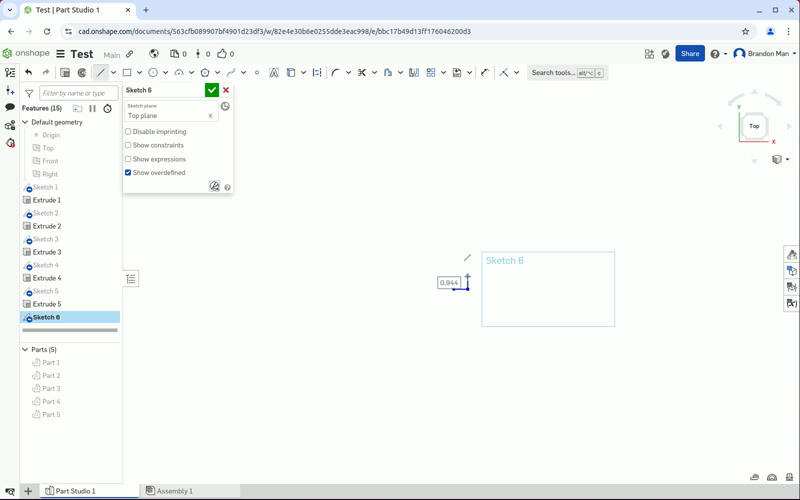
scroll(-6)
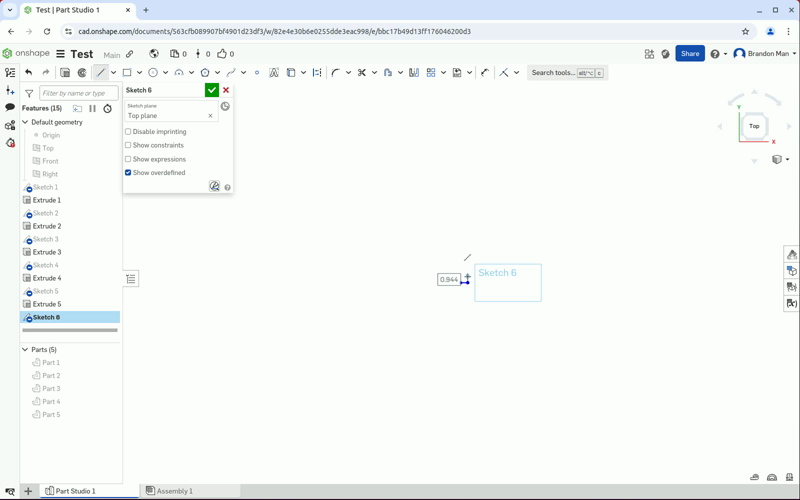
key_up(shift)
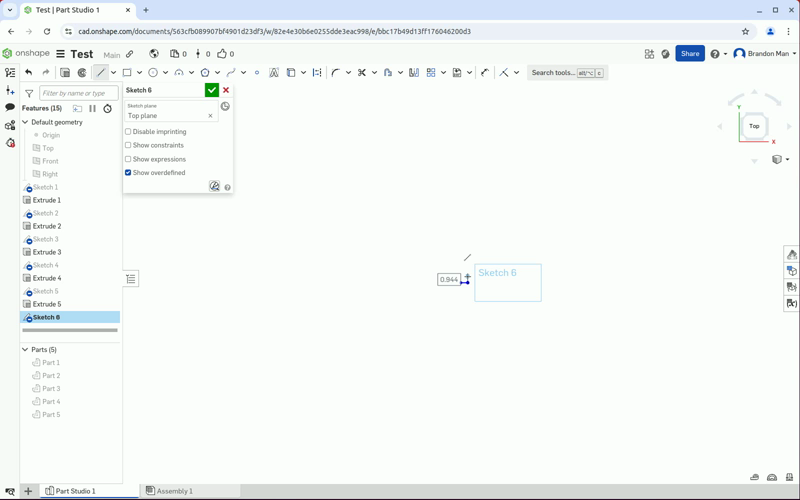
key_down(shift)
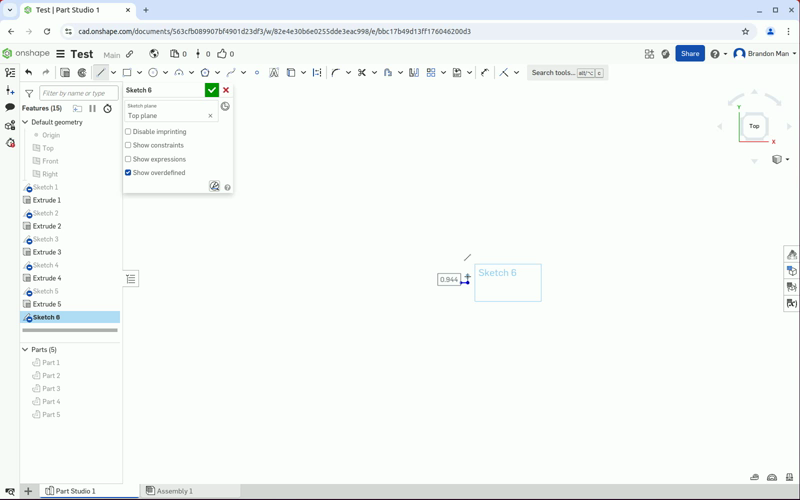
mouse_move(497, 276)
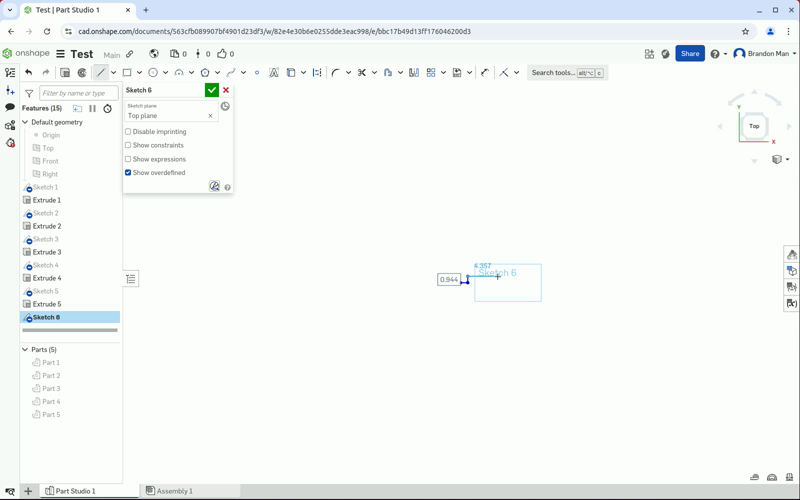
mouse_move(460, 276)
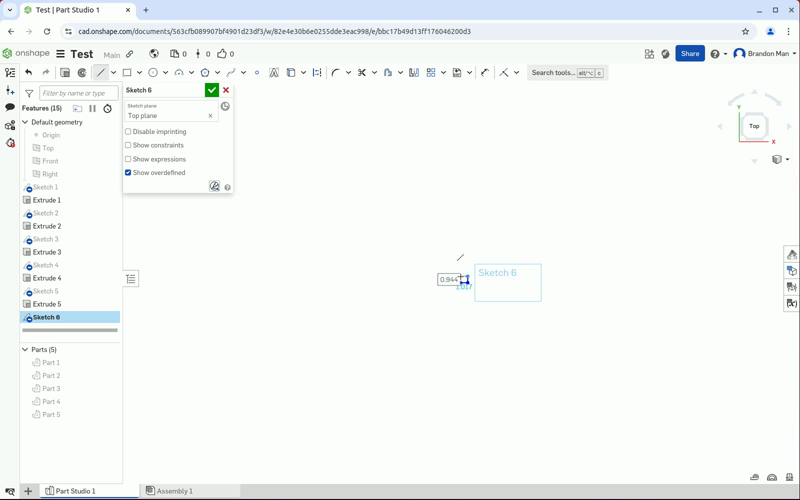
scroll(6)
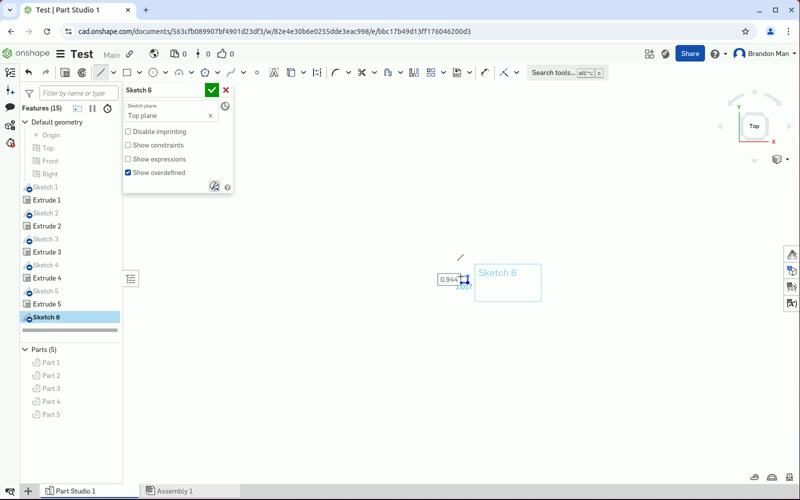
scroll(6)
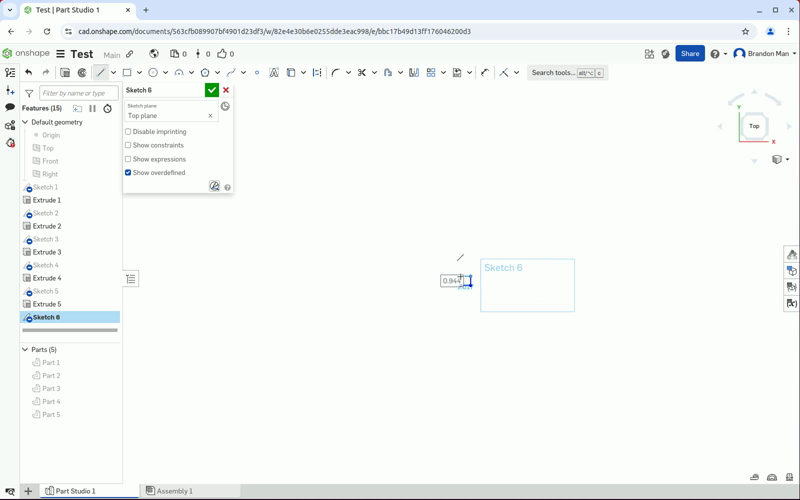
scroll(6)
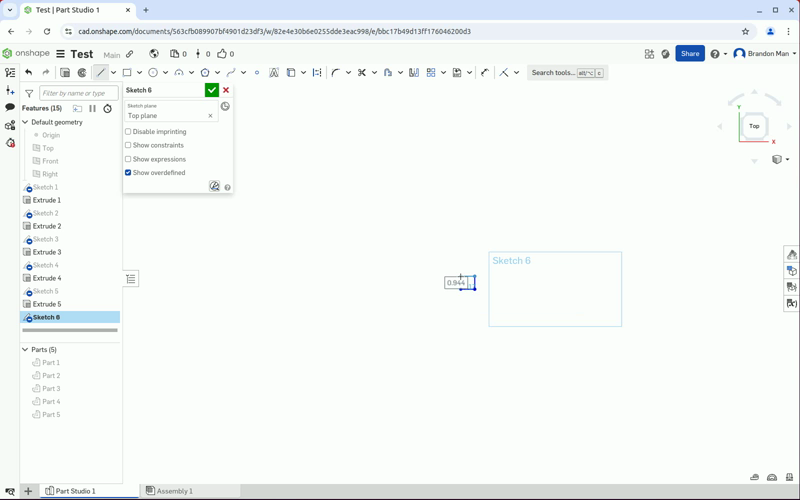
scroll(6)
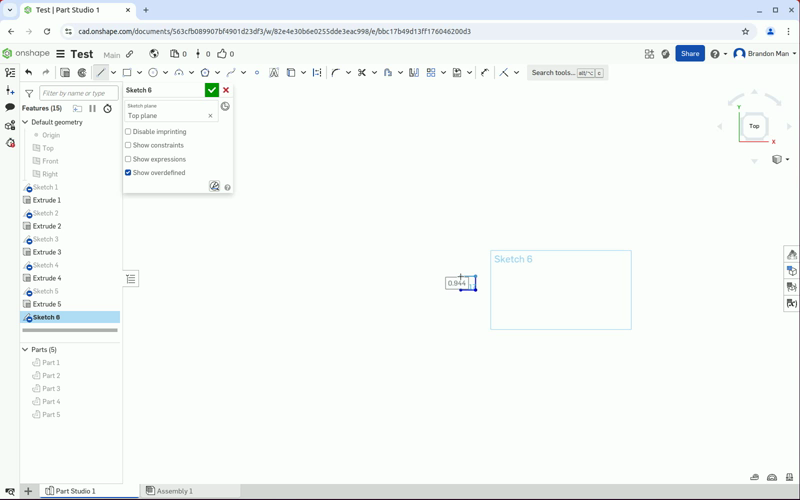
scroll(6)
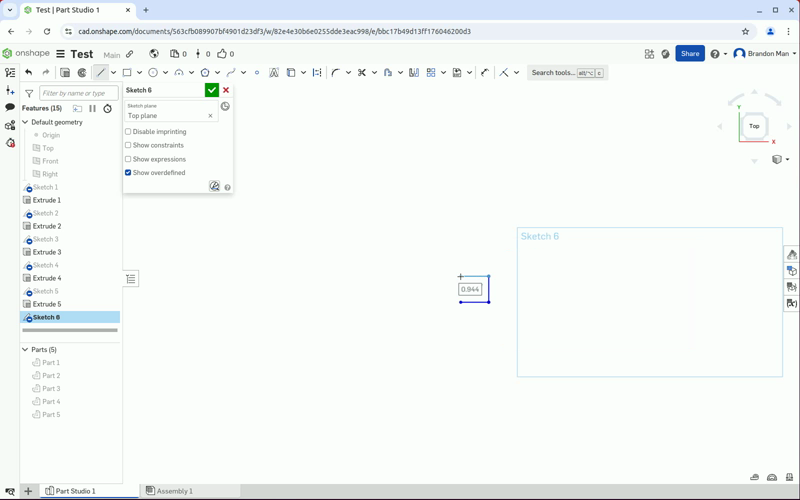
scroll(6)
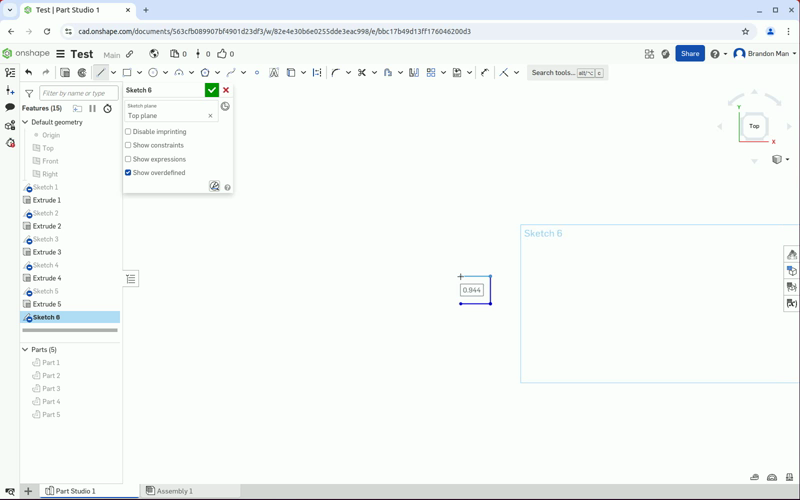
scroll(6)
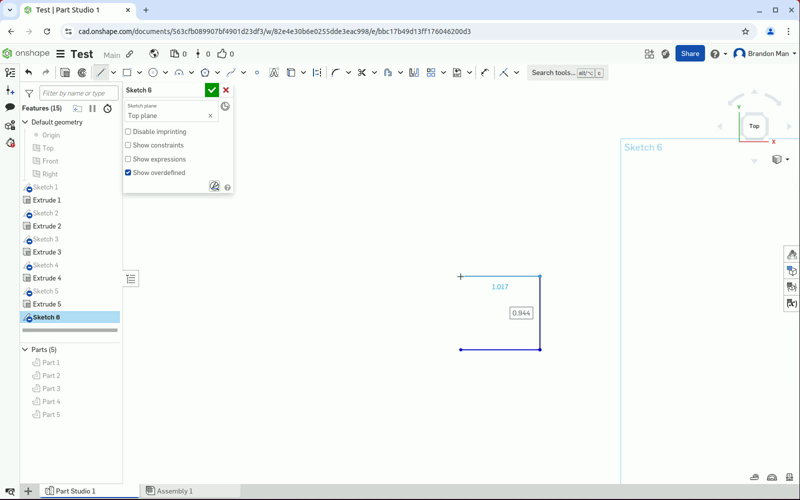
click(460, 276)
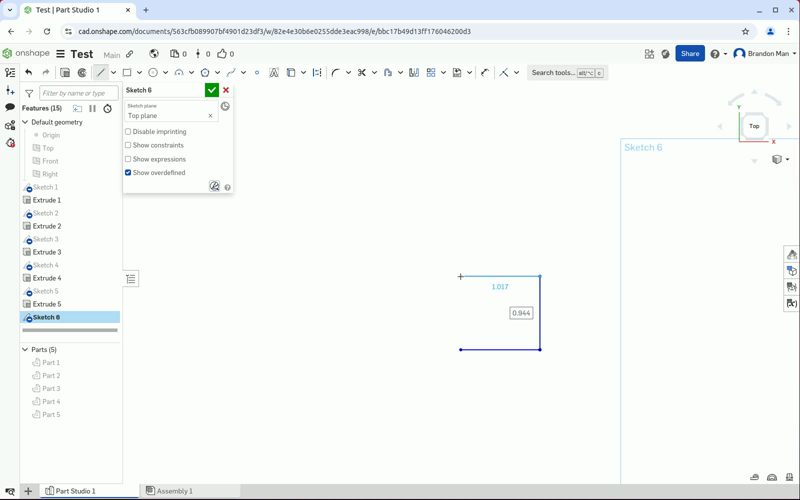
scroll(-6)
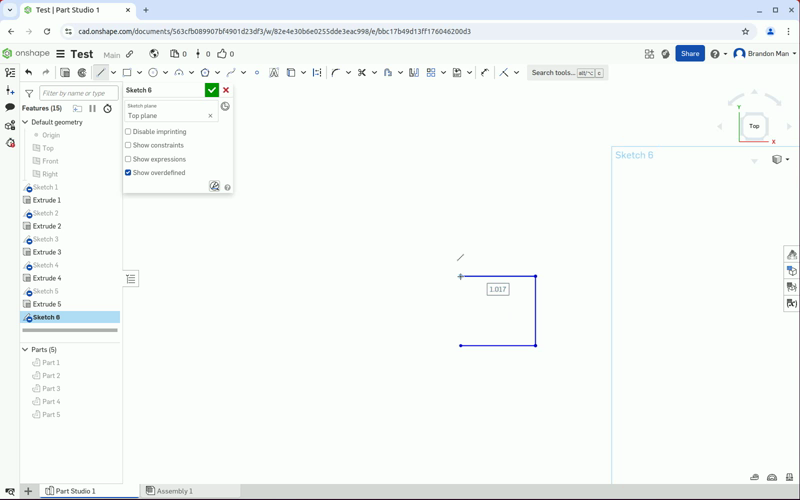
scroll(-6)
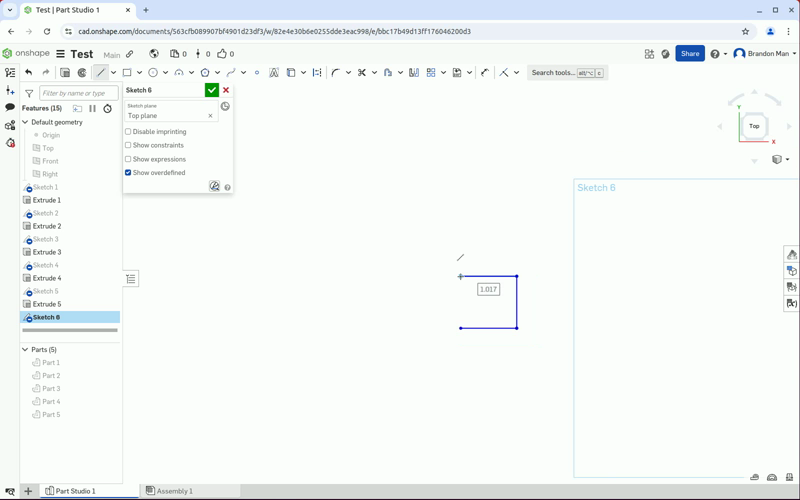
scroll(-6)
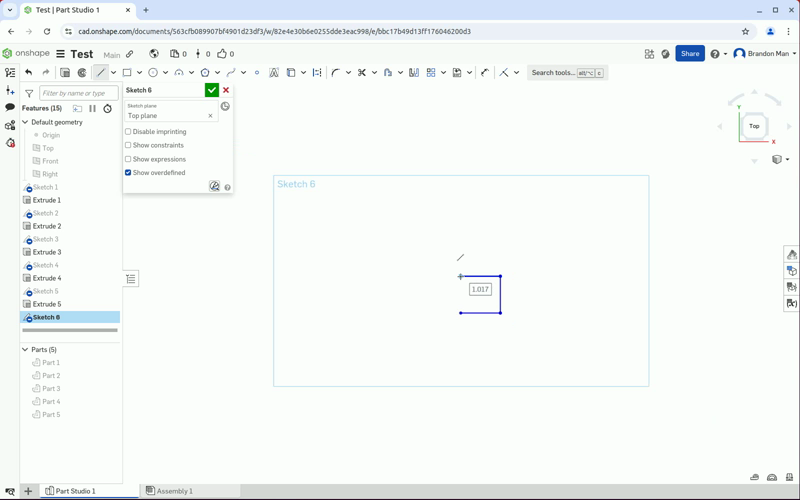
scroll(-6)
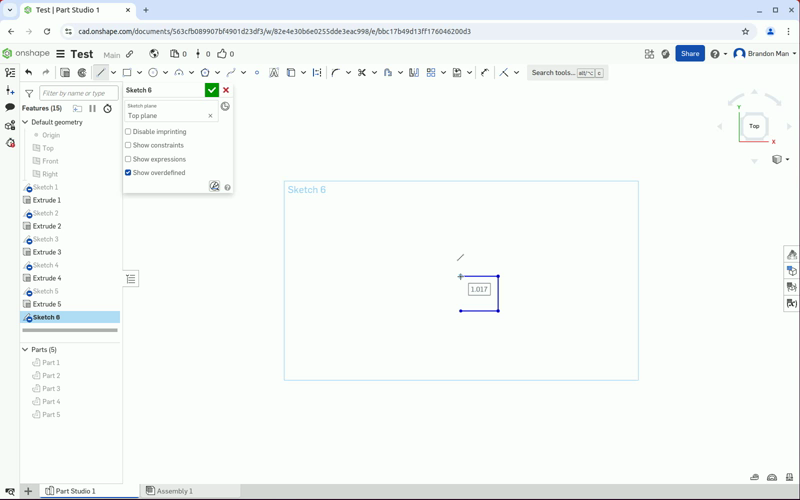
scroll(-6)
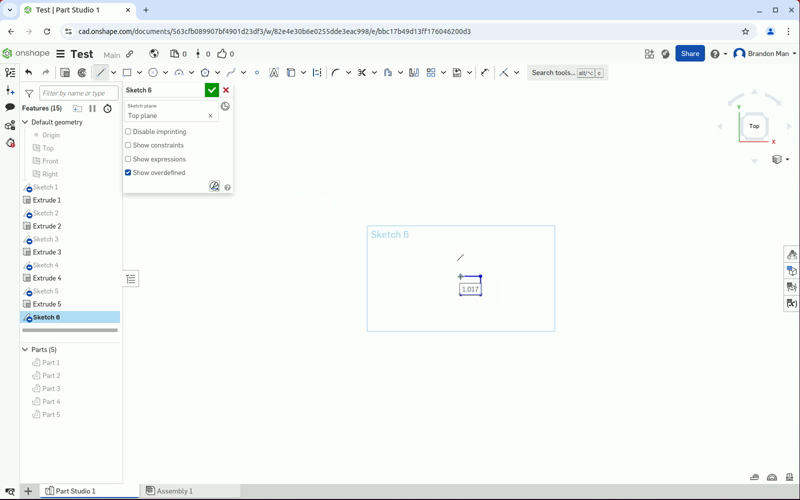
scroll(-6)
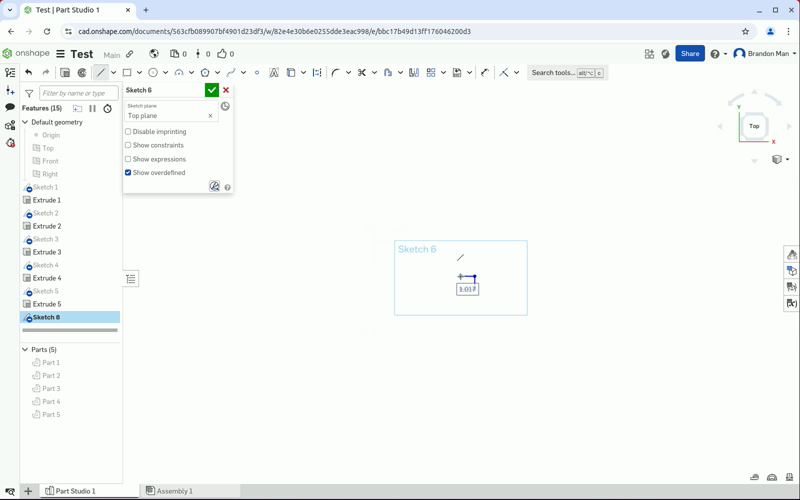
scroll(-6)
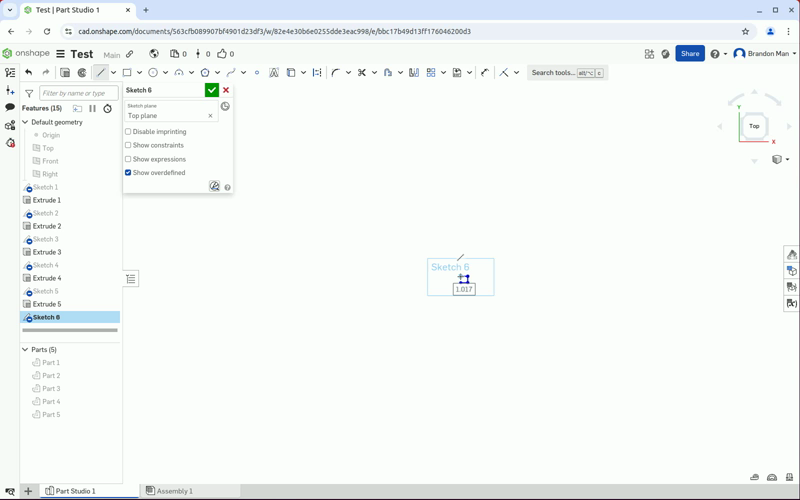
key_up(shift)
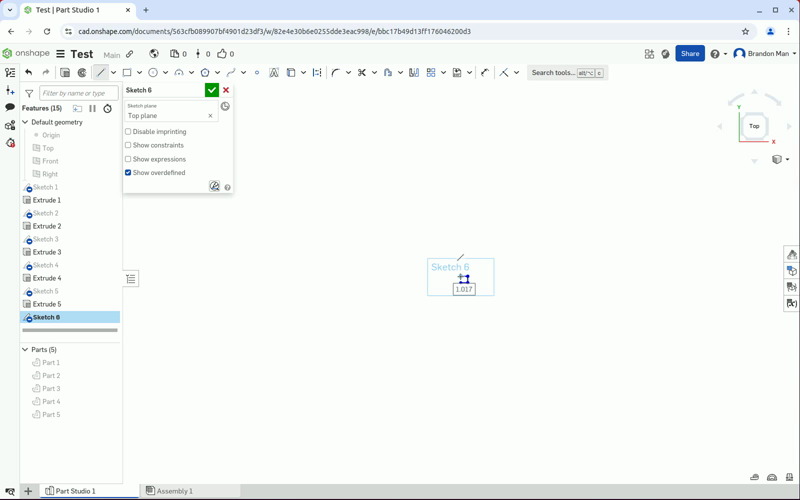
mouse_move(490, 276)
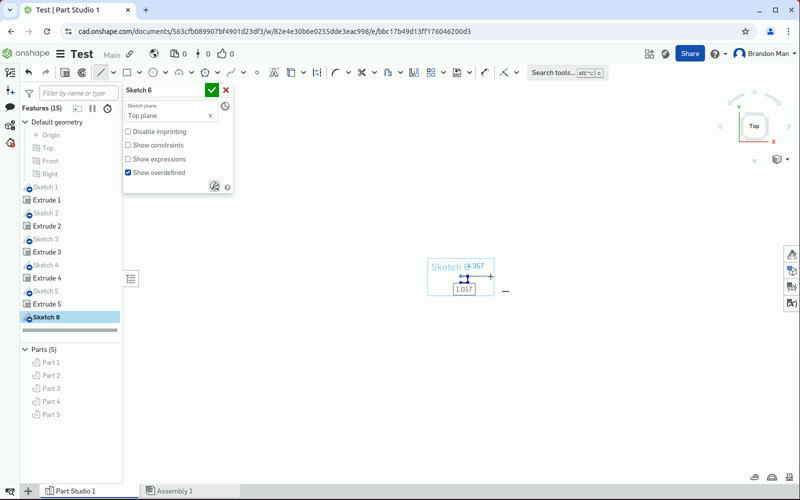
key_down(shift)
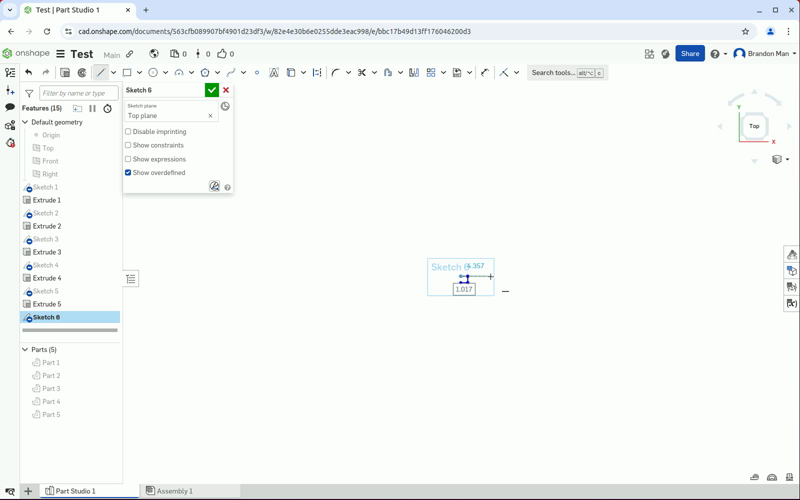
mouse_move(460, 282)
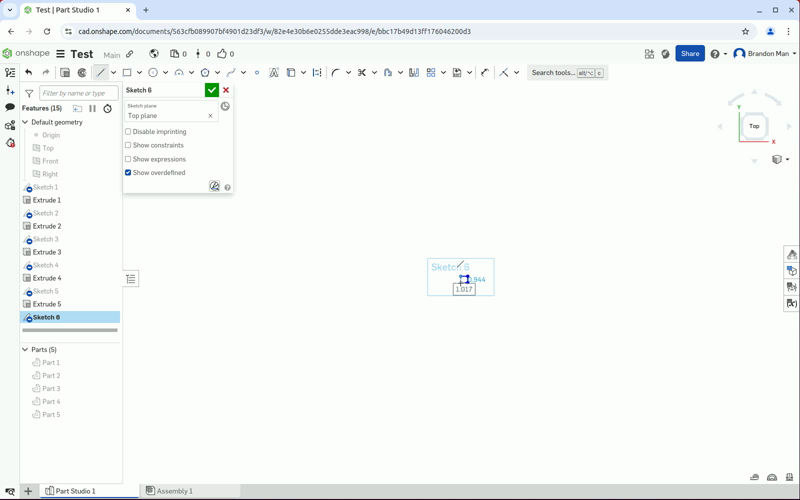
scroll(6)
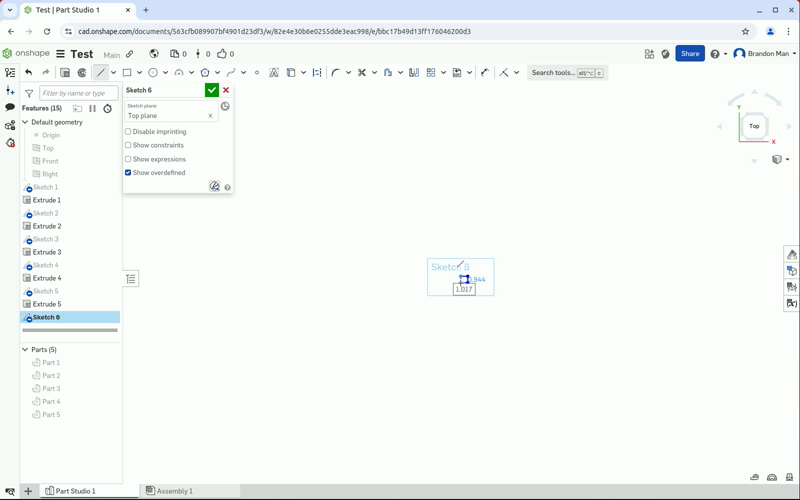
scroll(6)
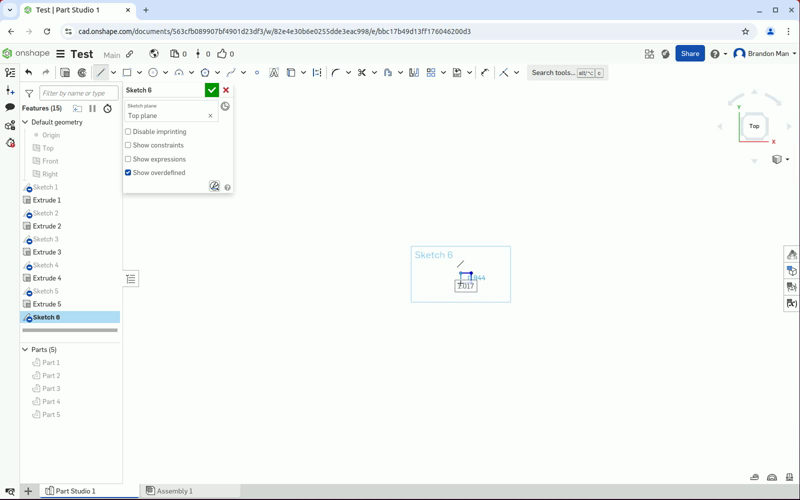
scroll(6)
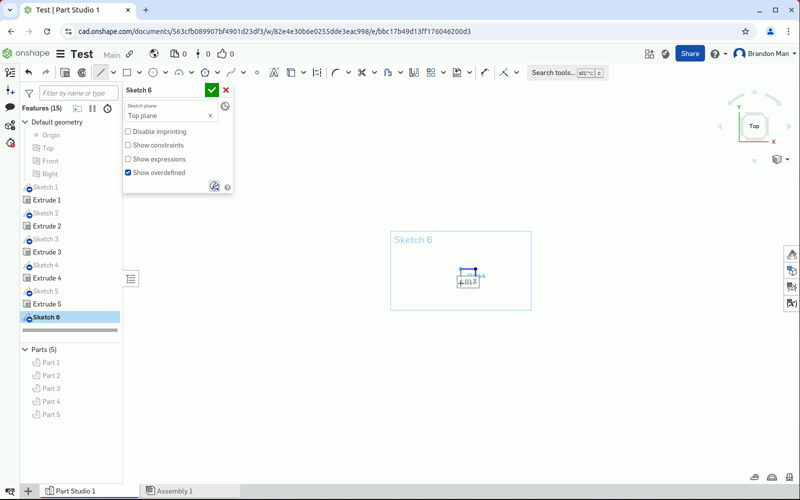
scroll(6)
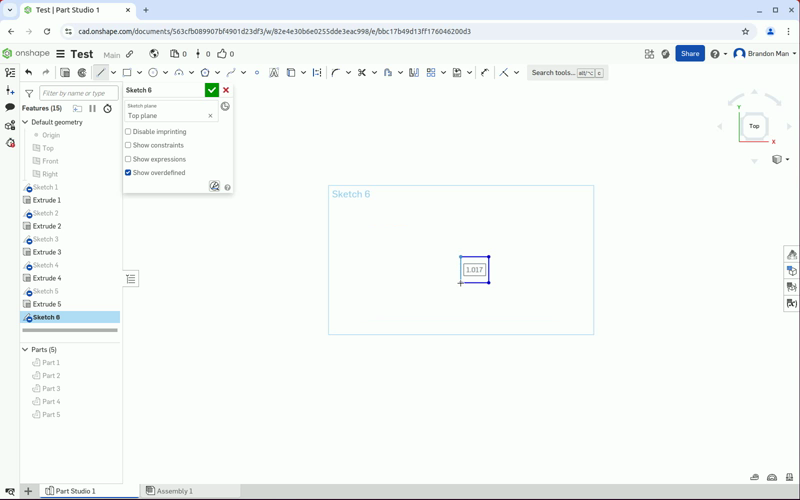
scroll(6)
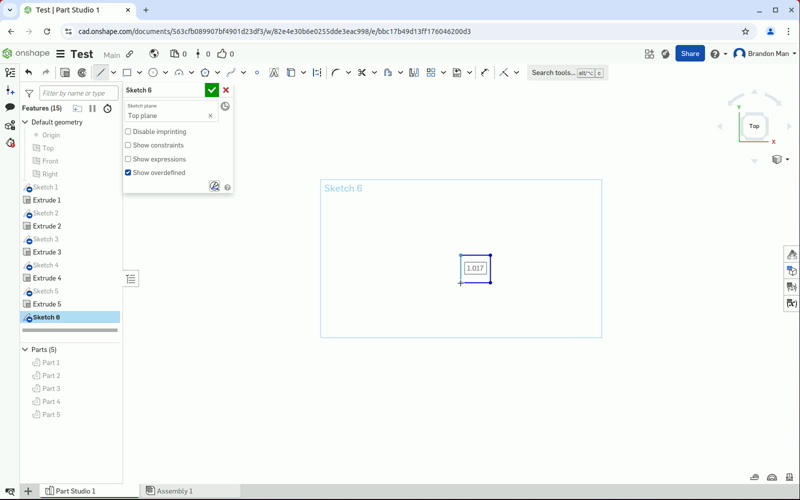
scroll(6)
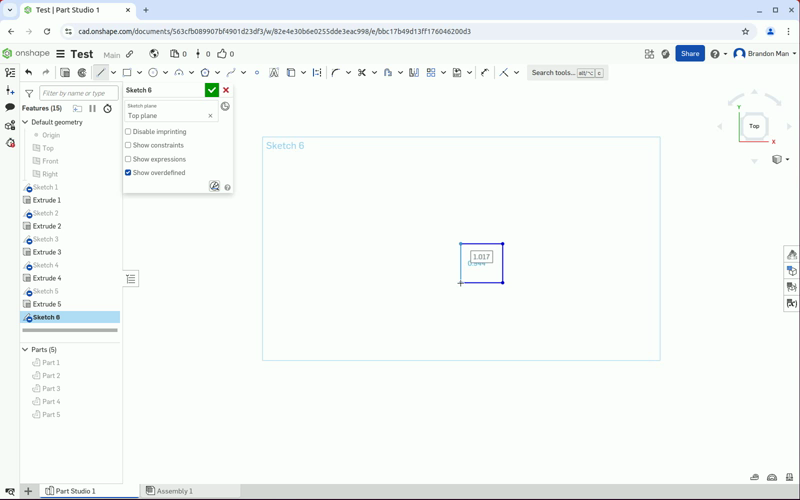
scroll(6)
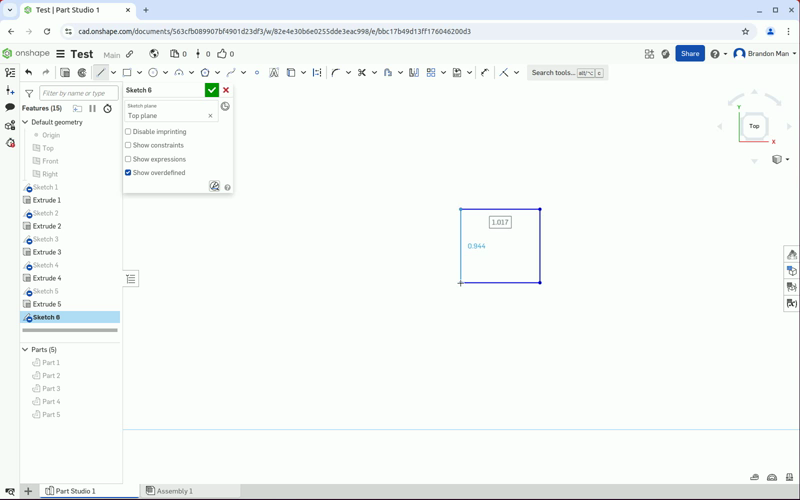
key_up(shift)
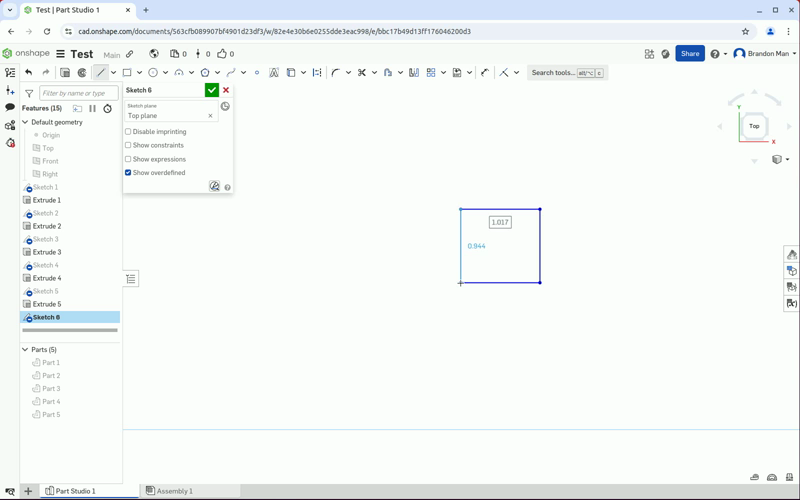
click(460, 282)
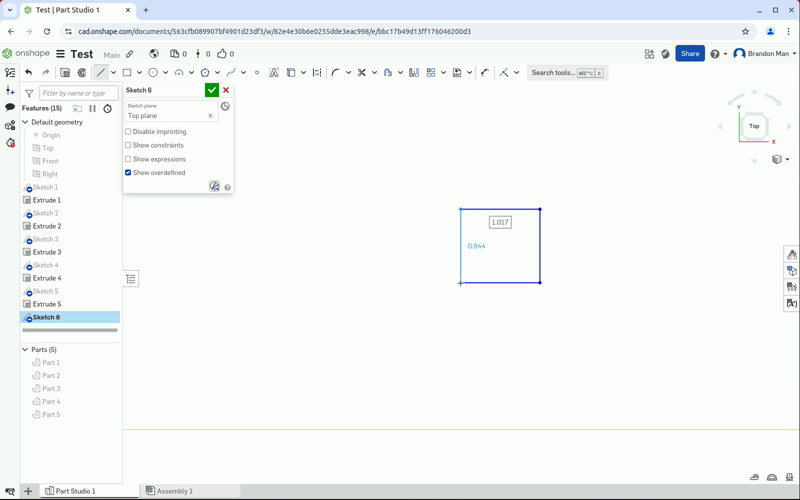
scroll(-6)
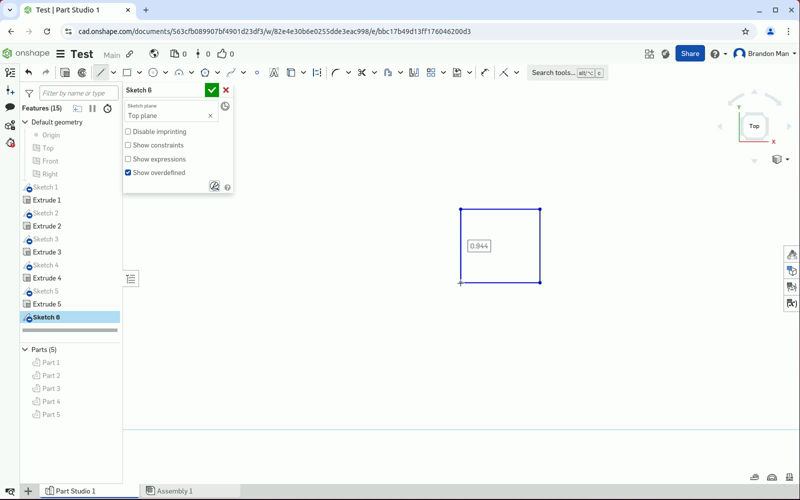
scroll(-6)
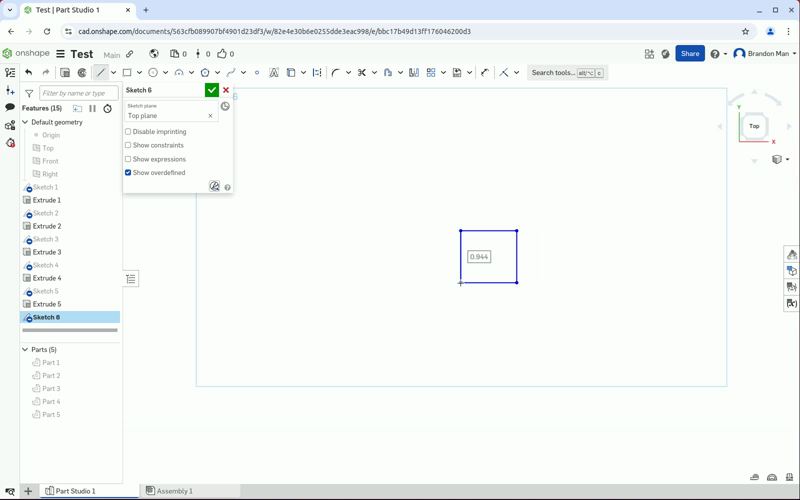
scroll(-6)
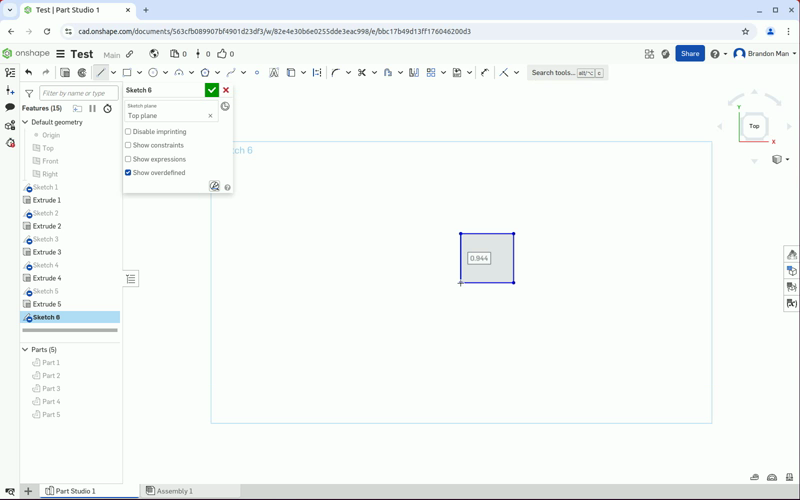
scroll(-6)
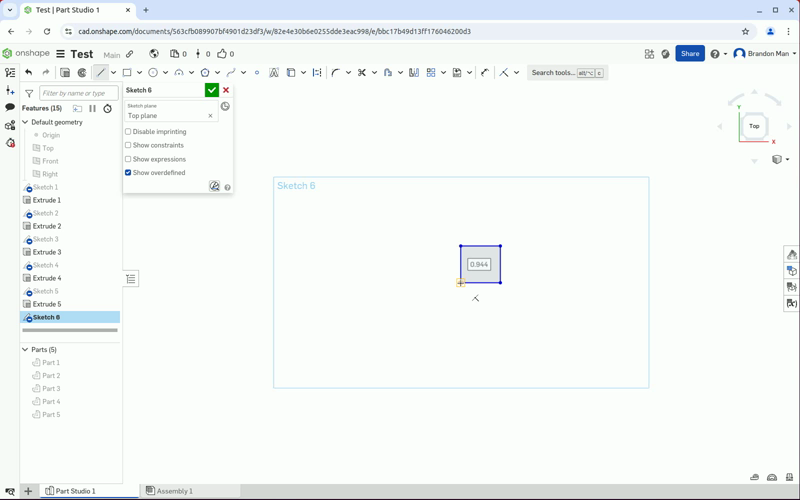
scroll(-6)
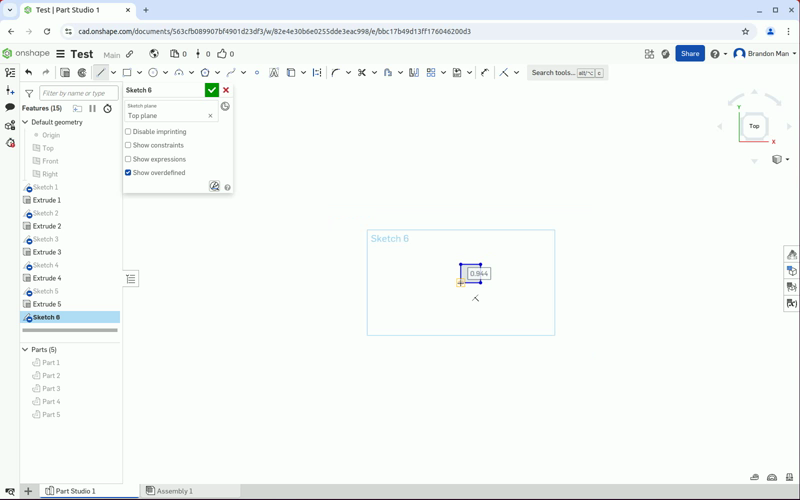
scroll(-6)
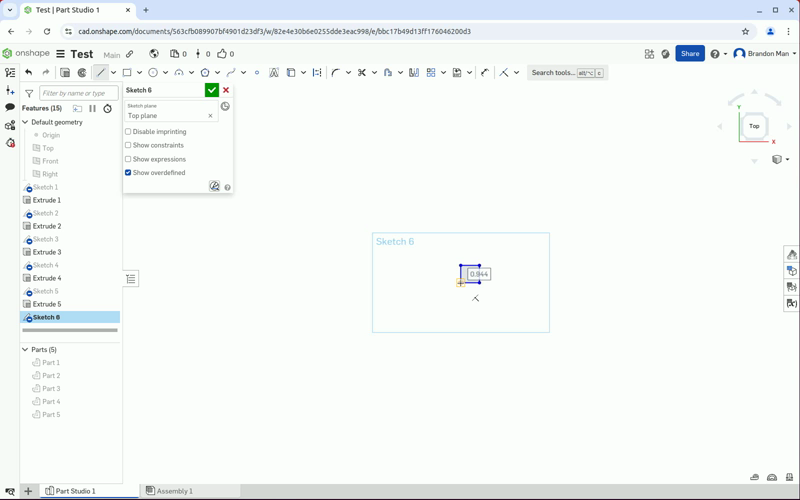
scroll(-6)
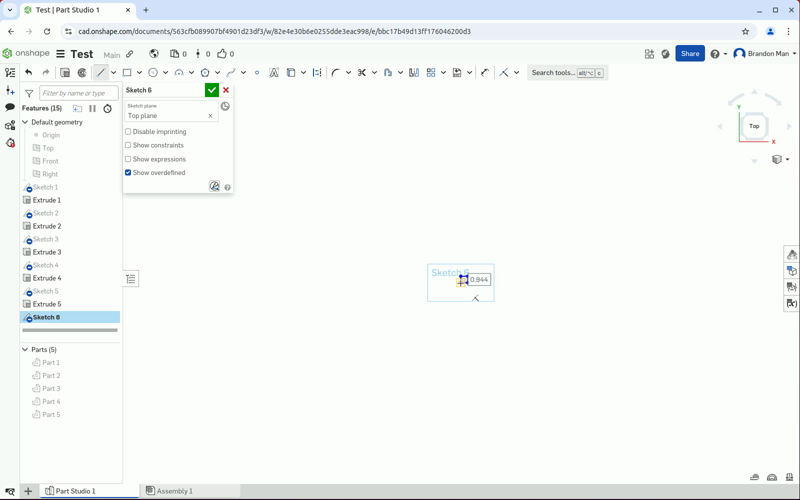
key(esc)
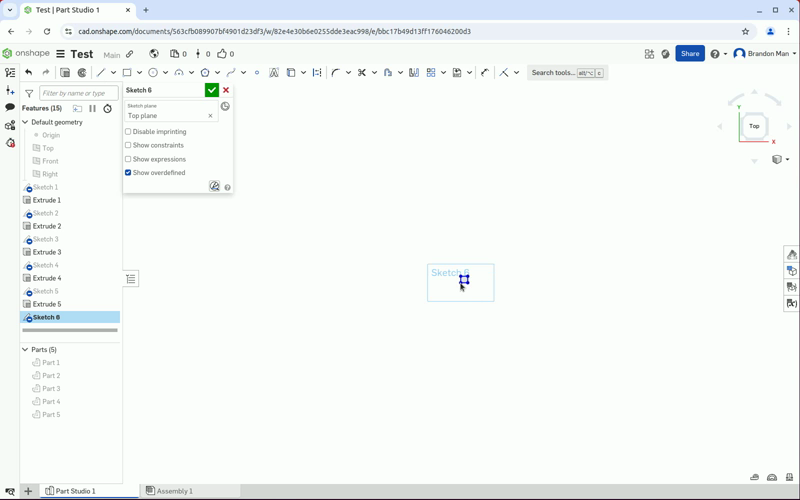
mouse_move(464, 282)
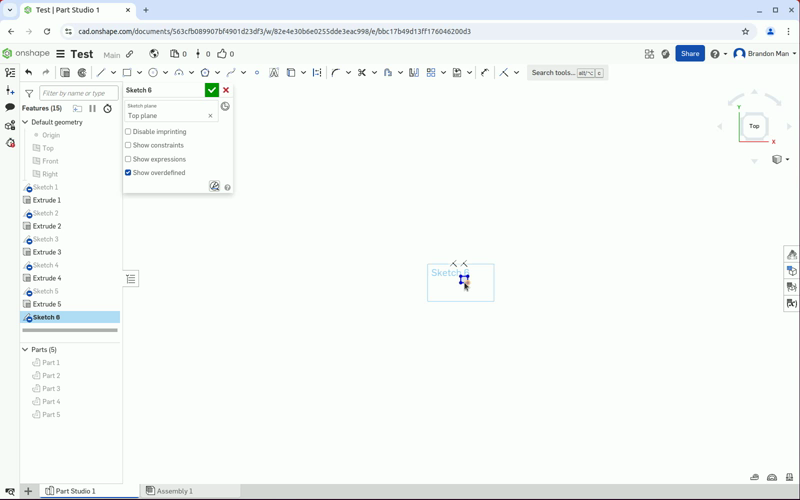
scroll(6)
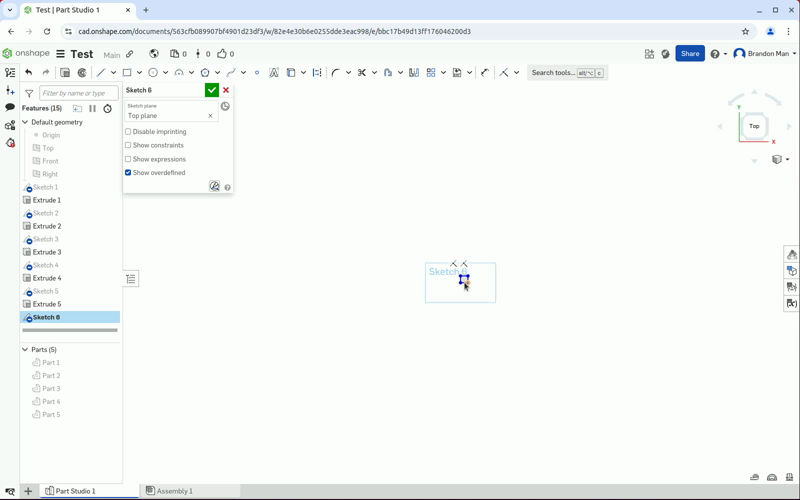
scroll(6)
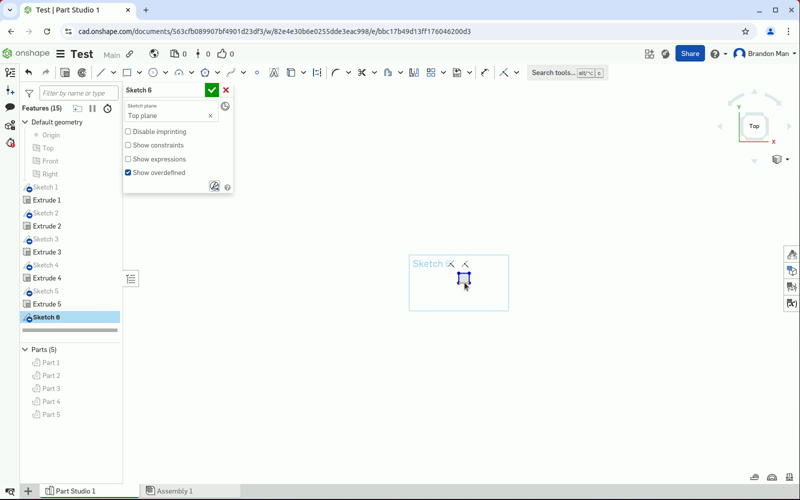
scroll(6)
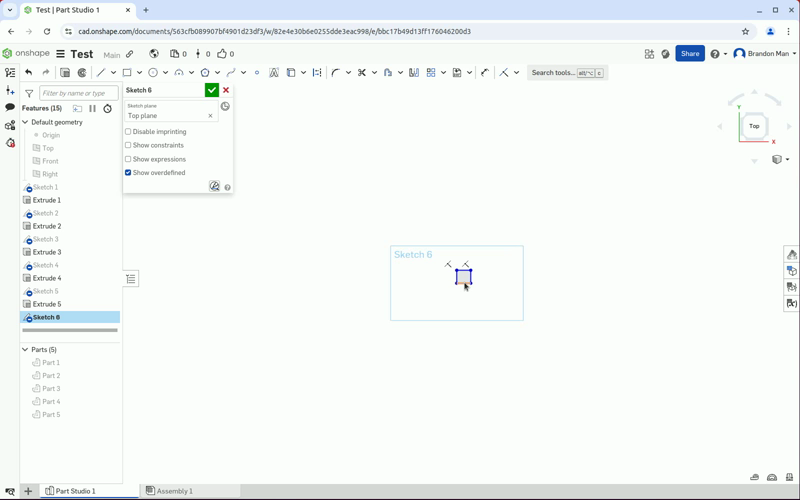
scroll(6)
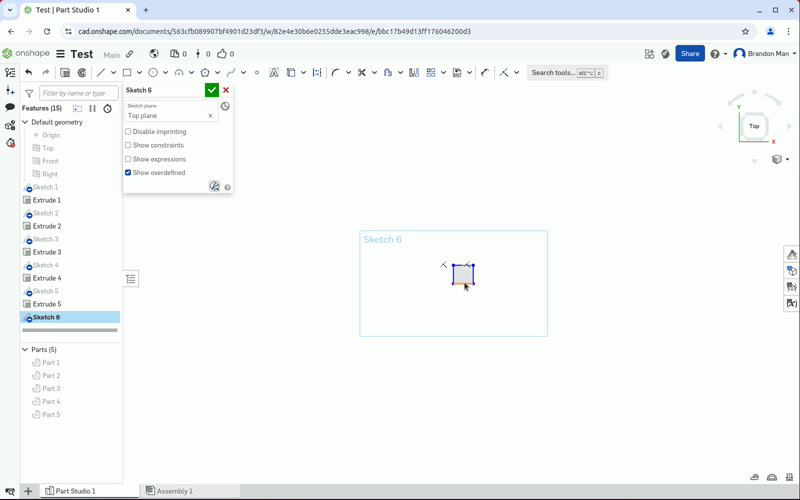
scroll(6)
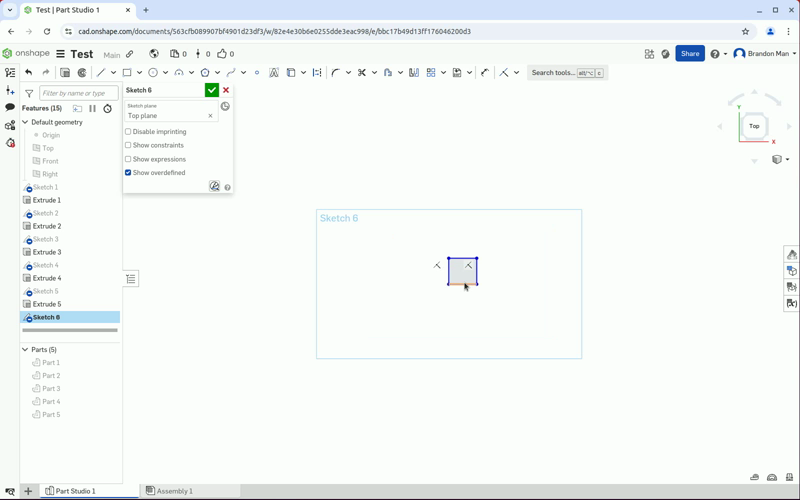
scroll(6)
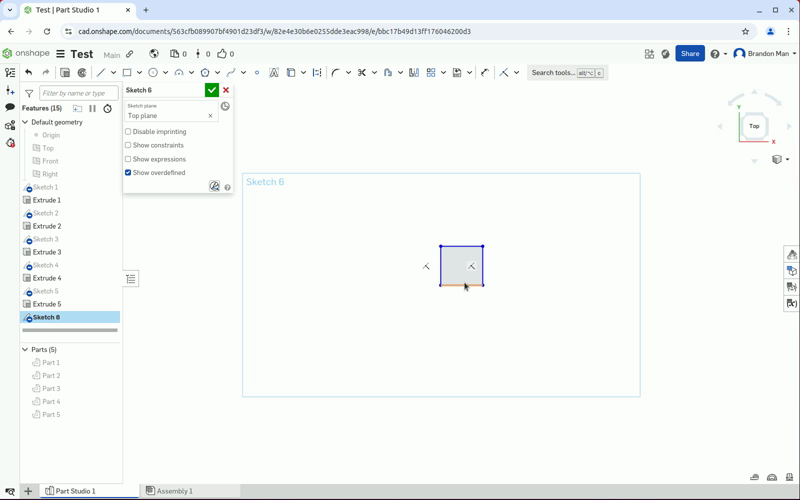
scroll(6)
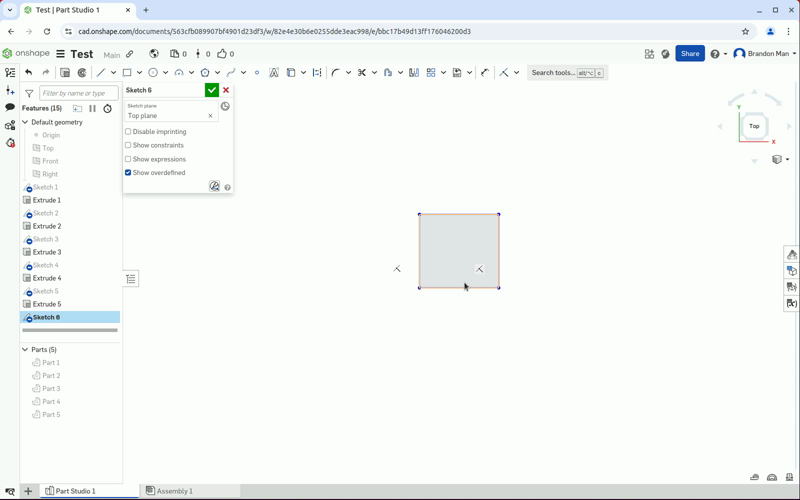
click(464, 282)
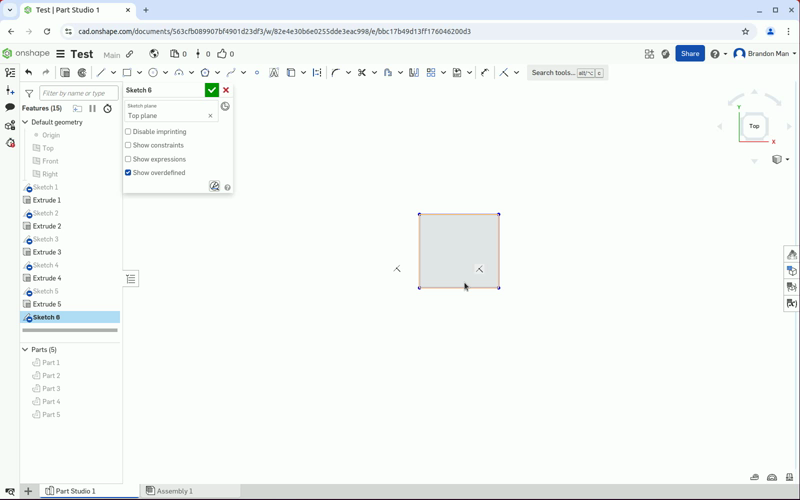
scroll(-6)
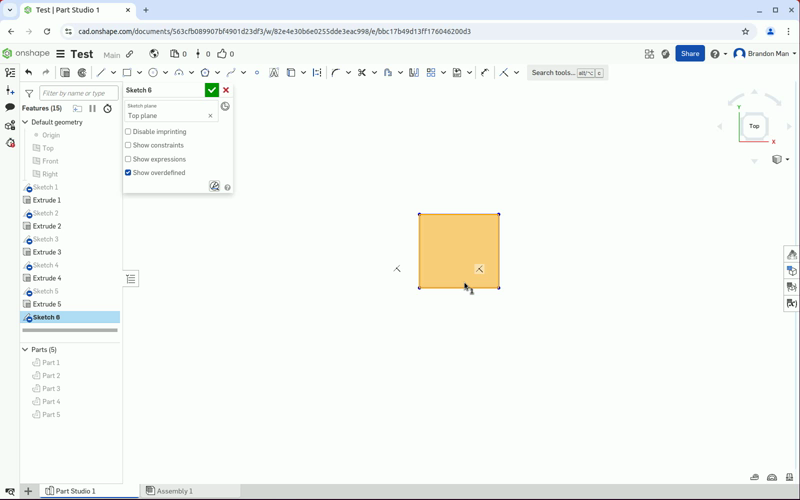
scroll(-6)
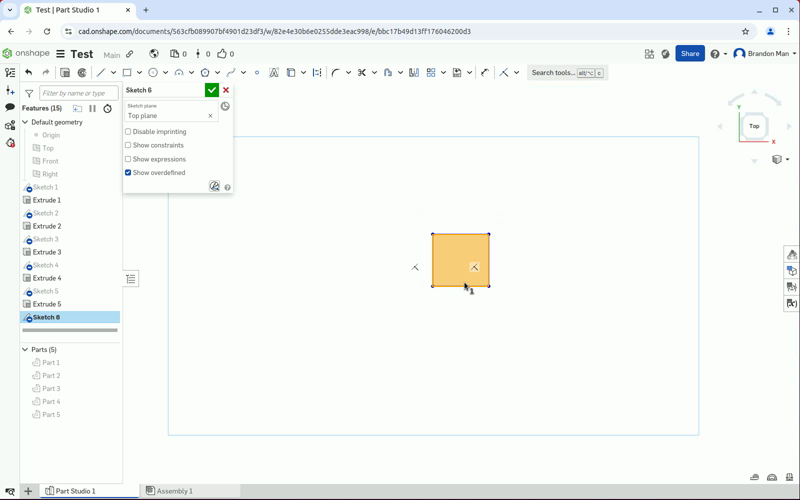
scroll(-6)
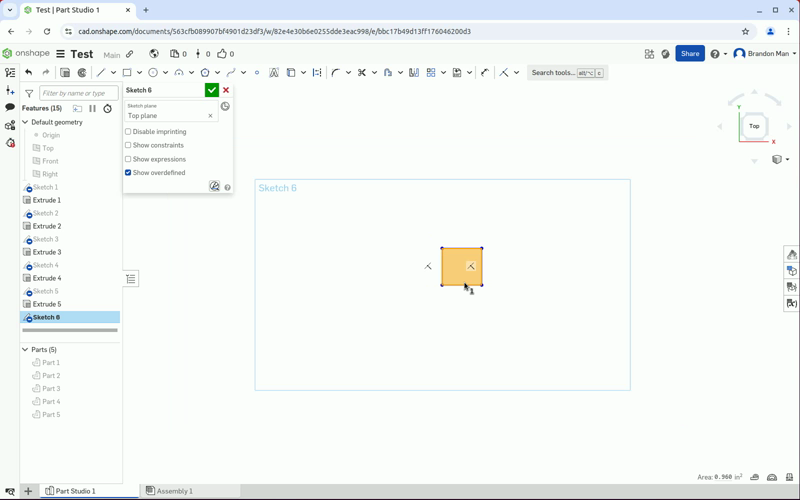
scroll(-6)
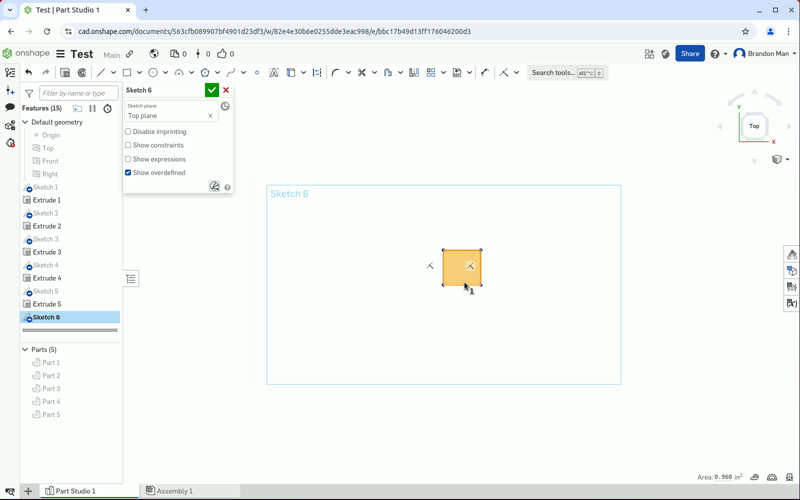
scroll(-6)
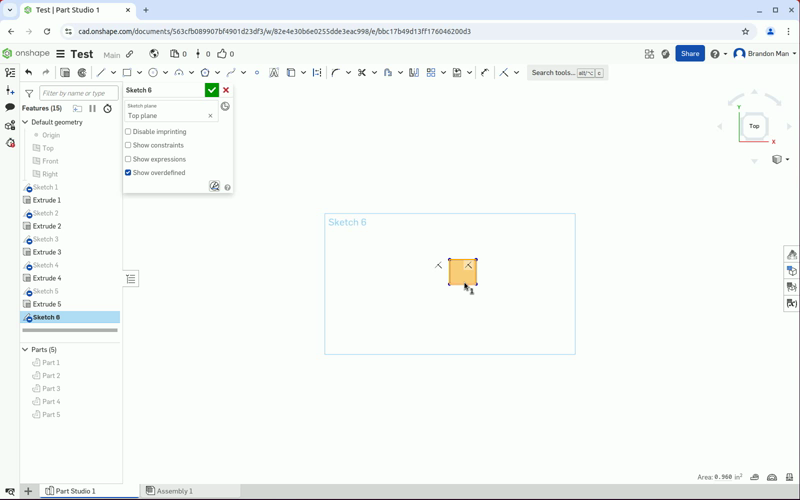
scroll(-6)
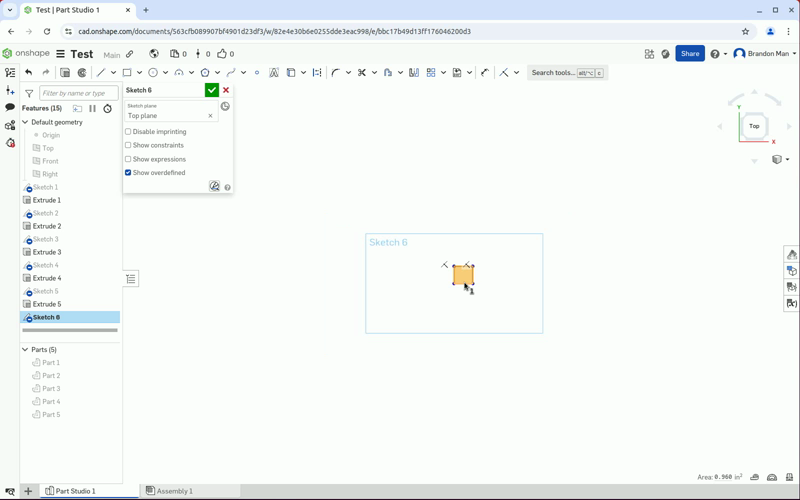
scroll(-6)
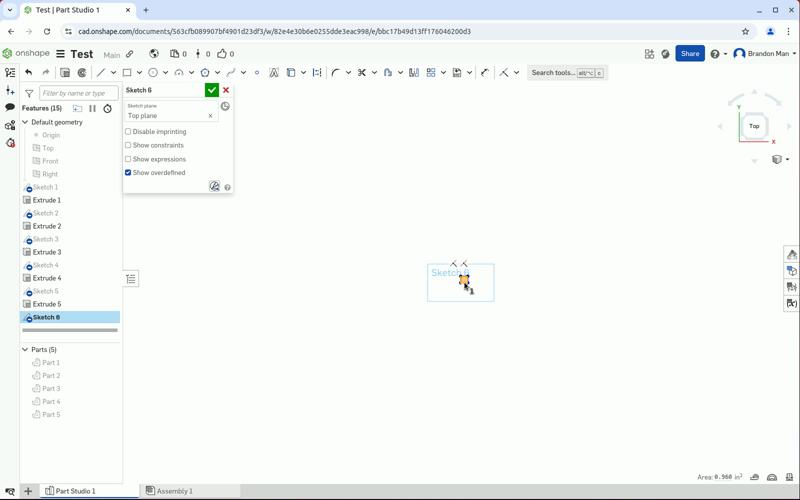
mouse_move(73, 352)
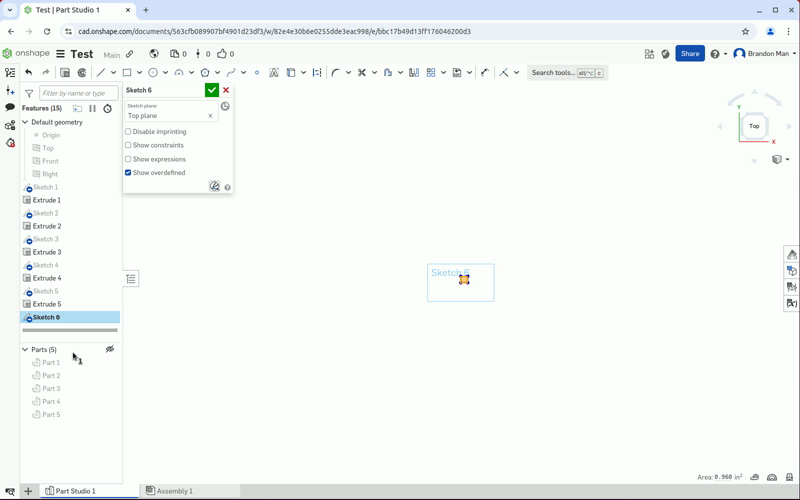
key(shift+y)
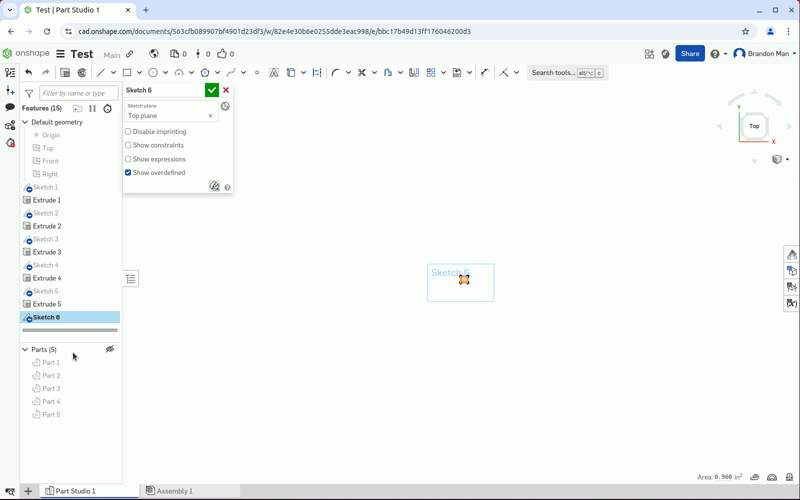
key(shift+e)
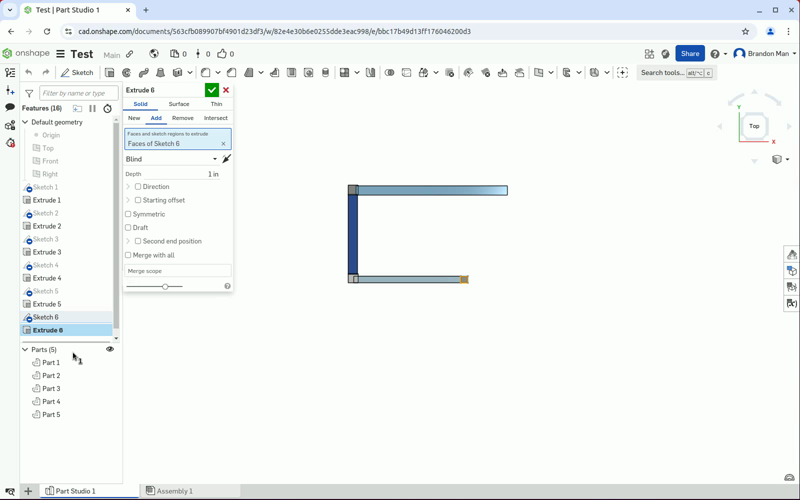
mouse_move(143, 106)
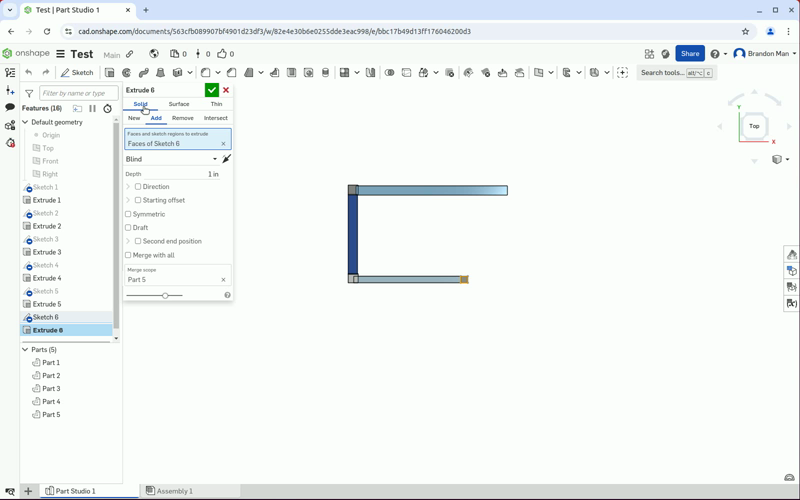
click(143, 106)
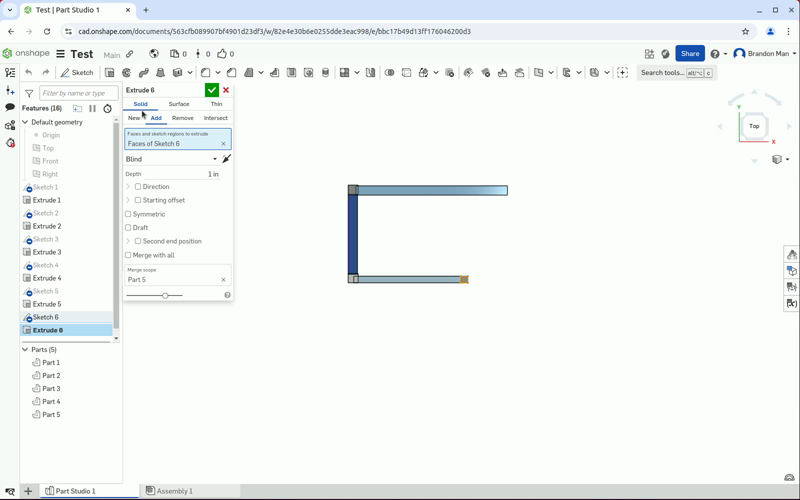
mouse_move(137, 120)
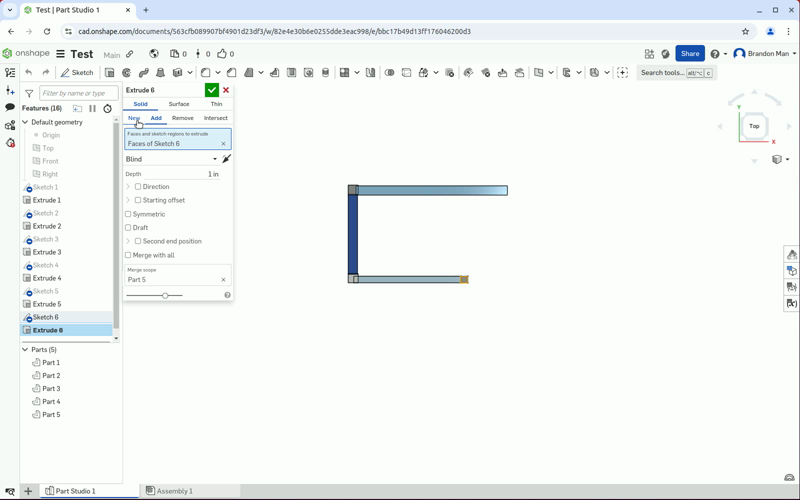
click(137, 120)
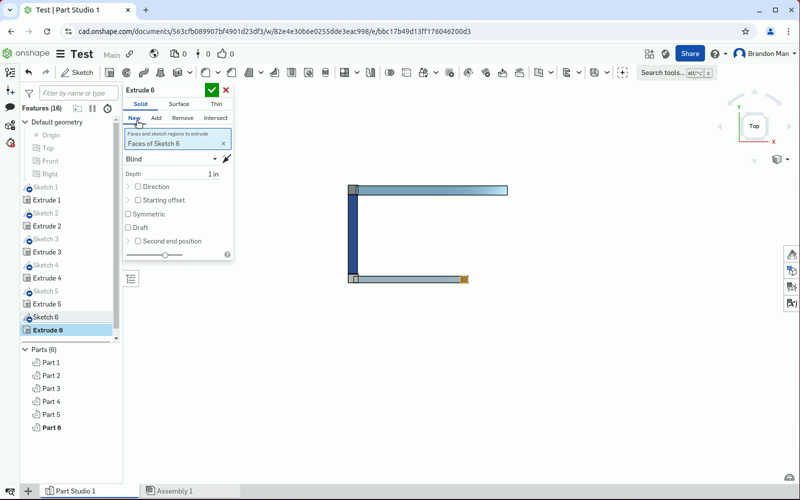
key(tab, 4)
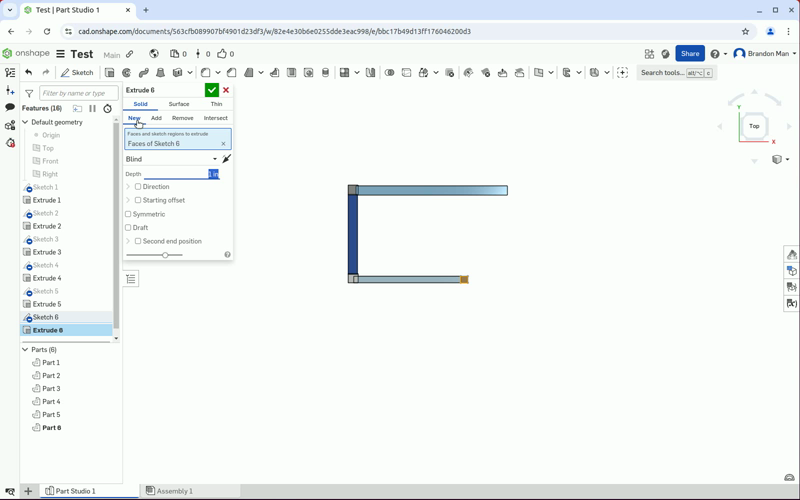
text(13.48)
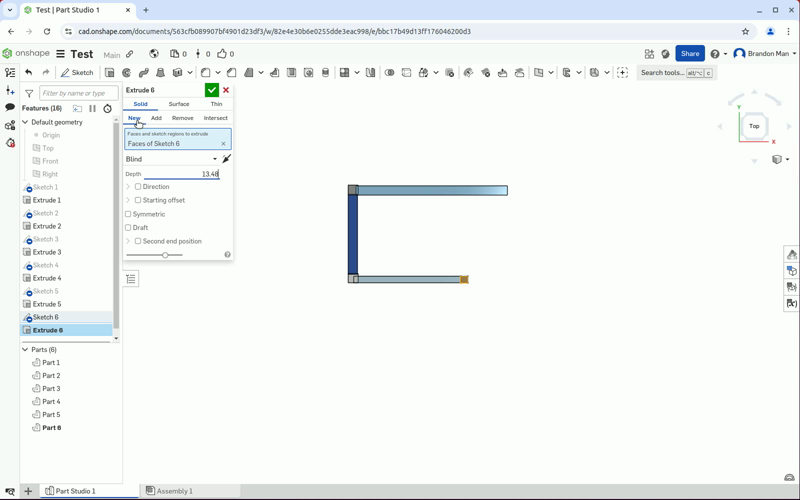
key(enter)
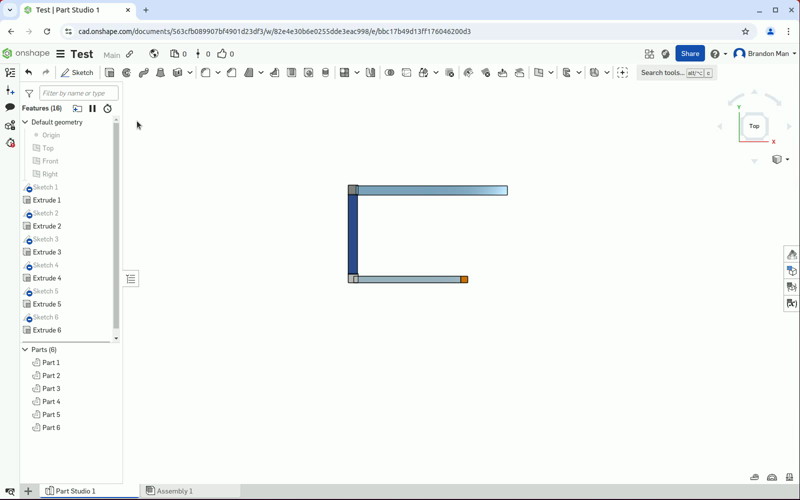
key(shift+h)
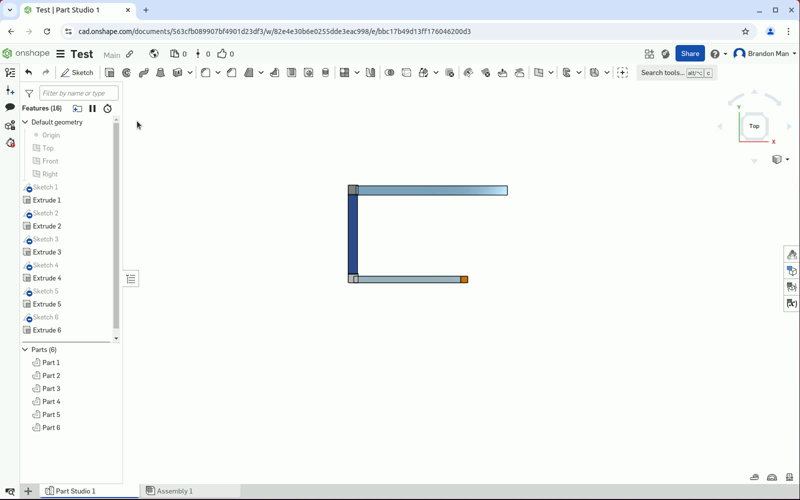
key(shift+h)
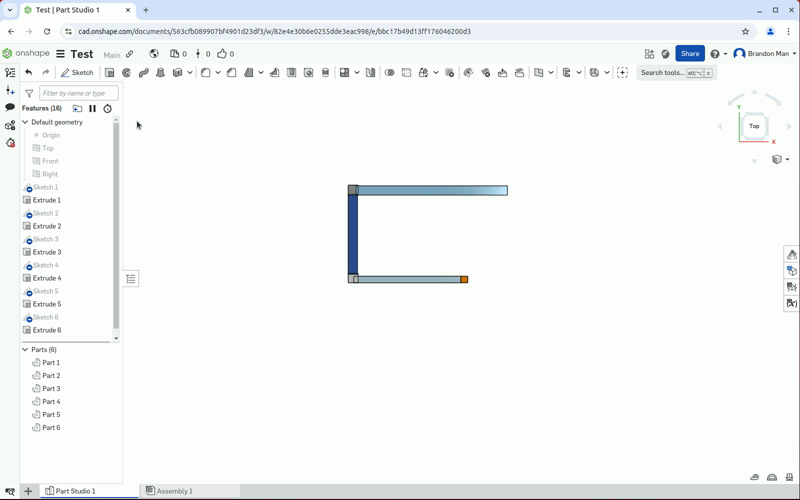
mouse_move(69, 189)
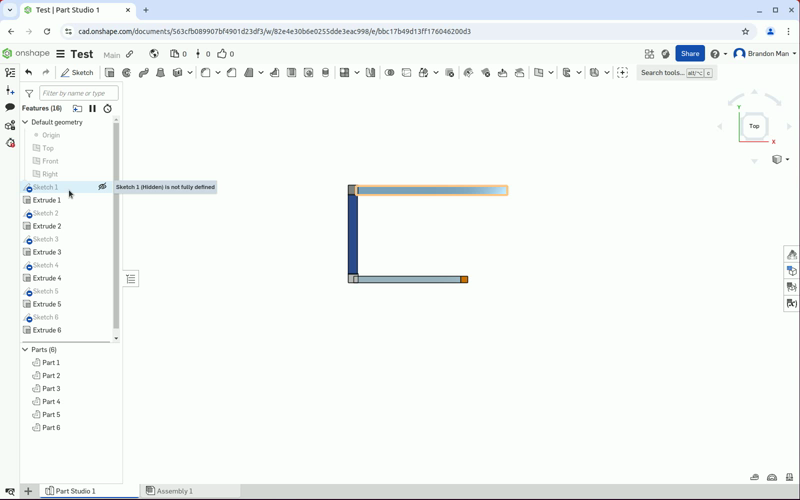
click(69, 189)
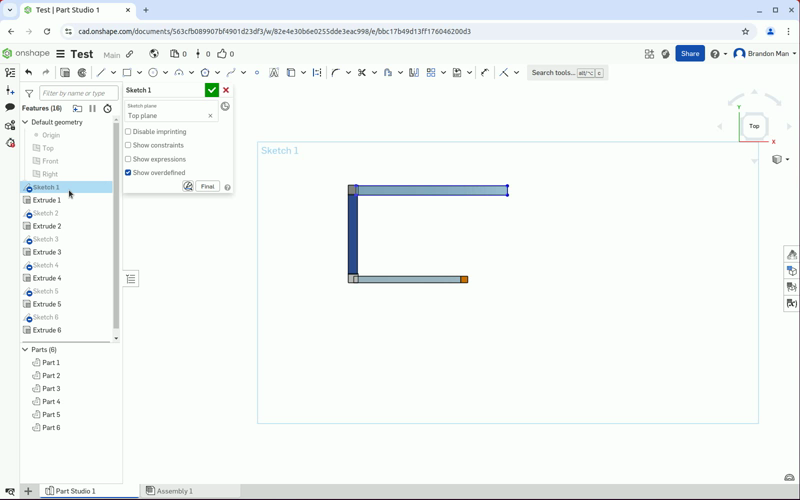
mouse_move(229, 92)
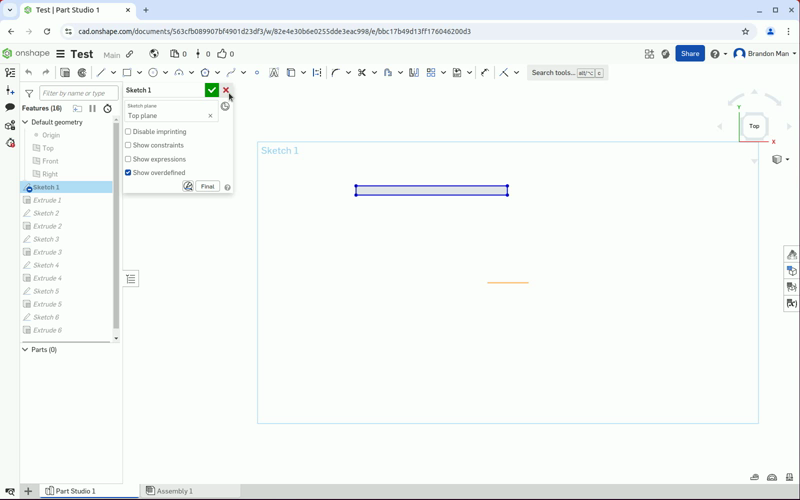
click(229, 92)
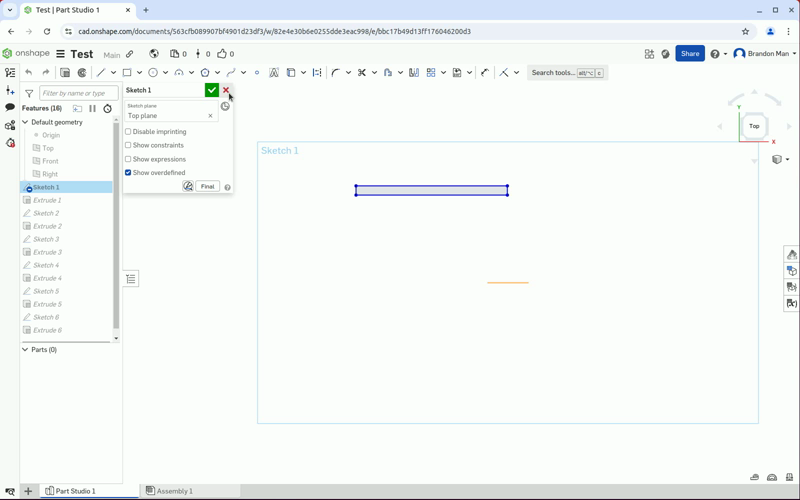
key(shift+s)
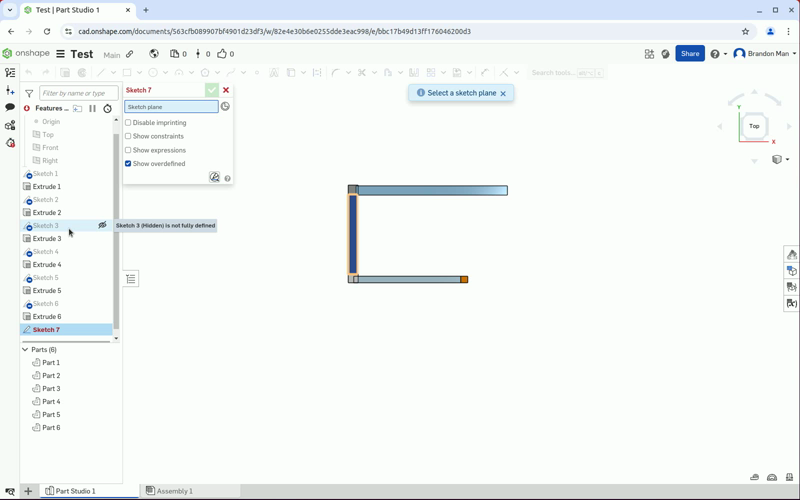
scroll(3)
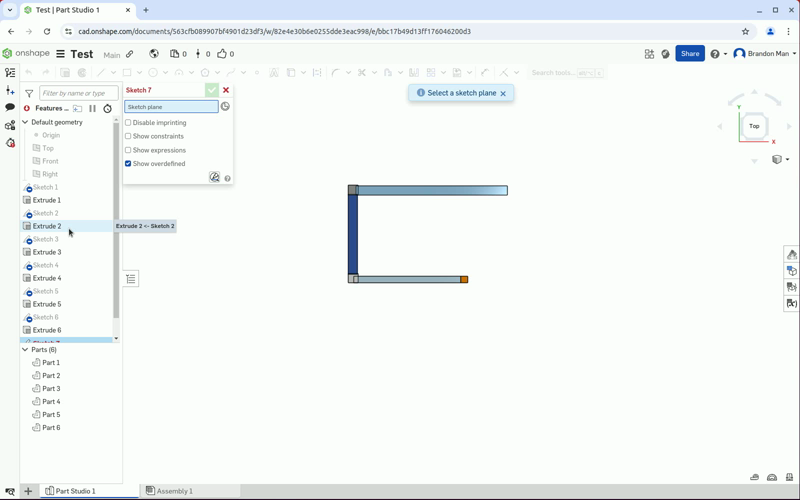
mouse_move(69, 150)
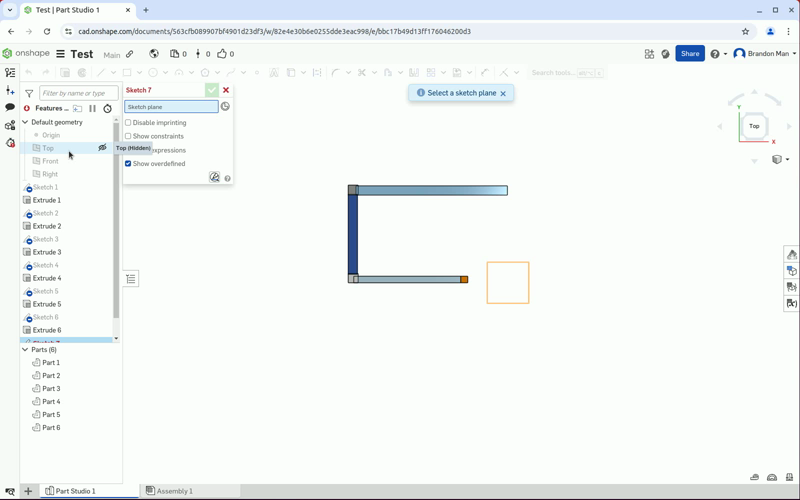
click(69, 150)
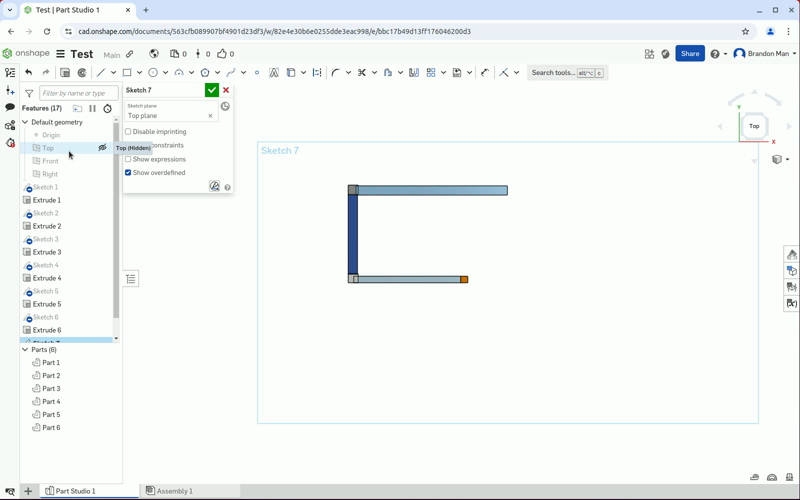
mouse_move(73, 352)
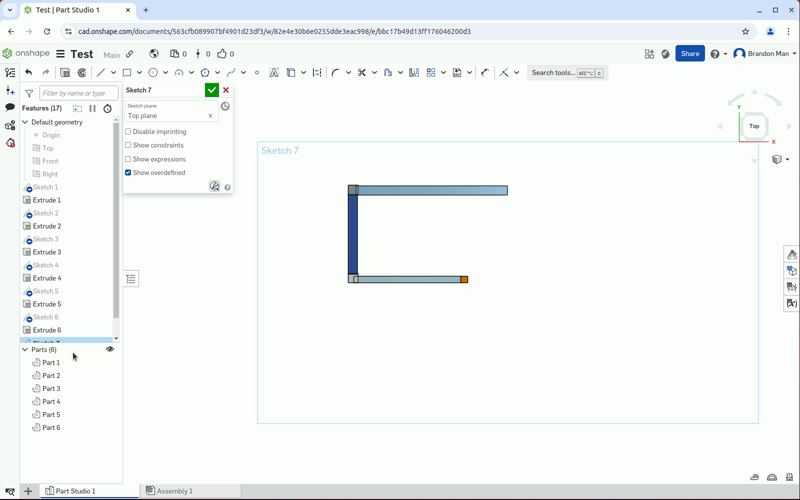
key(y)
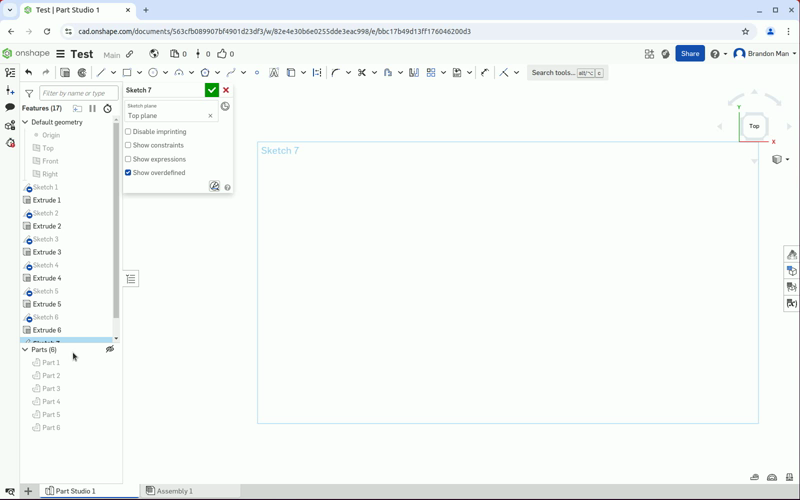
key(l)
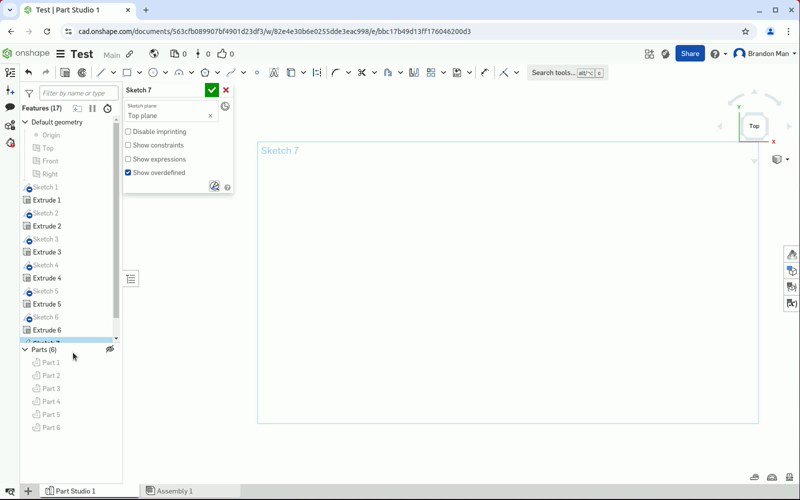
key_down(shift)
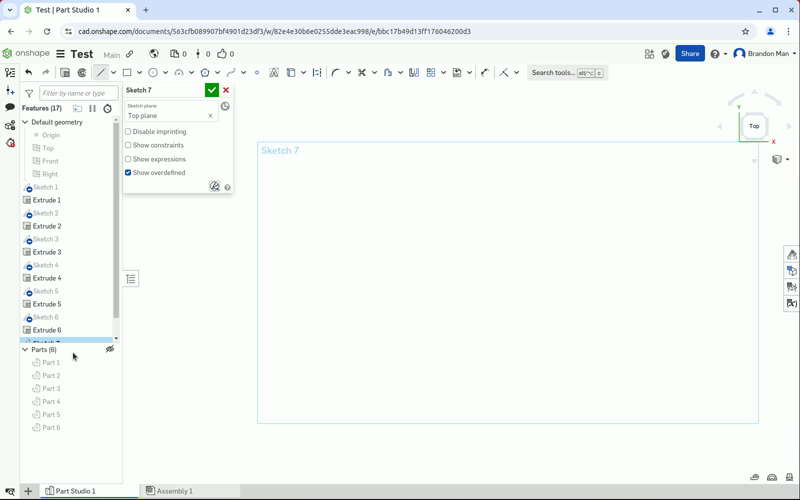
mouse_move(460, 276)
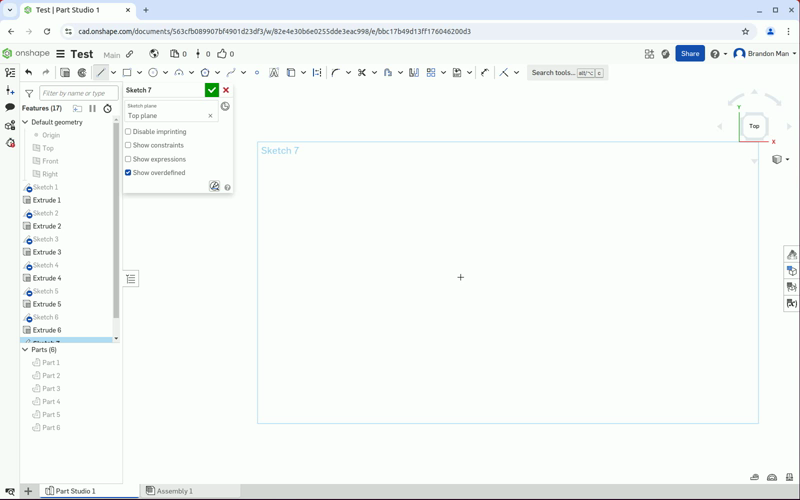
click(460, 276)
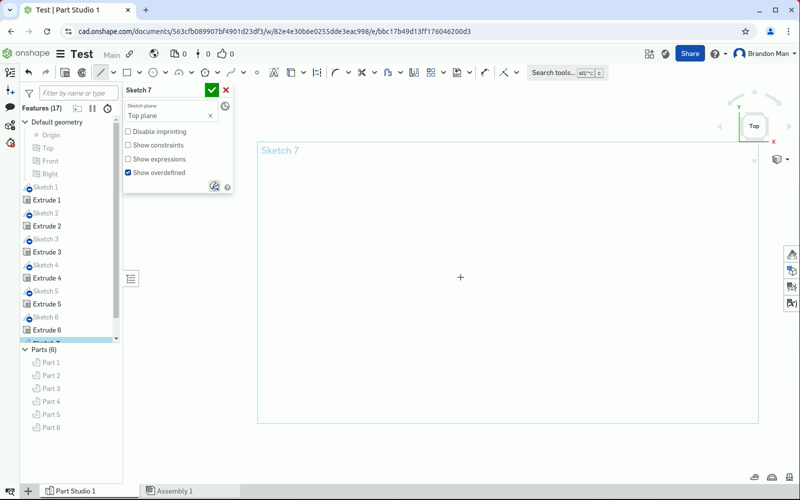
key_up(shift)
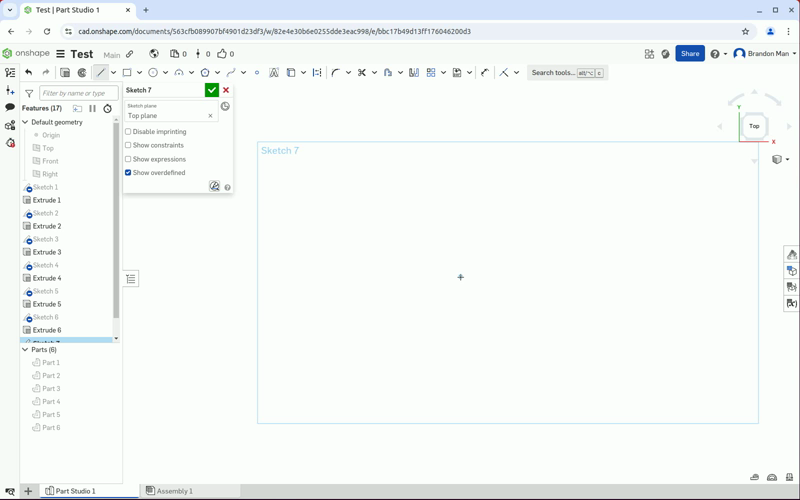
key_down(shift)
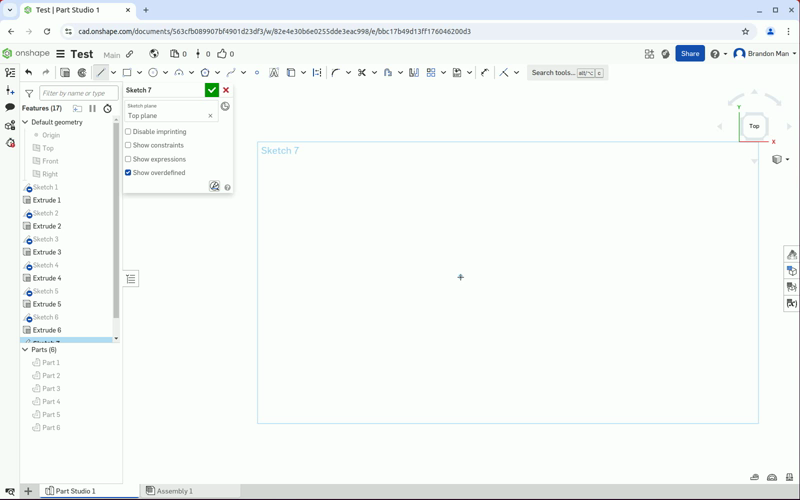
mouse_move(490, 276)
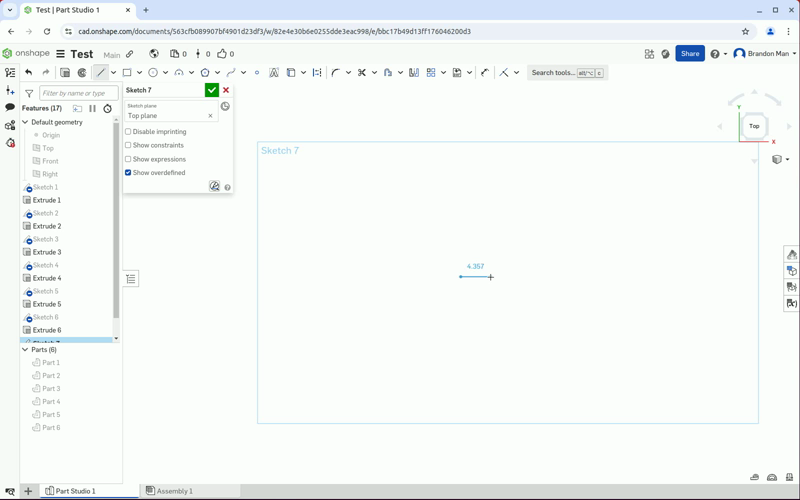
mouse_move(467, 276)
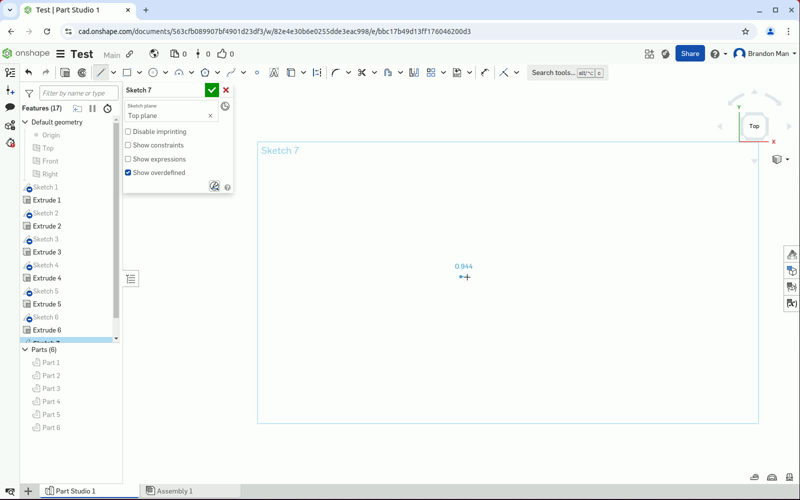
scroll(6)
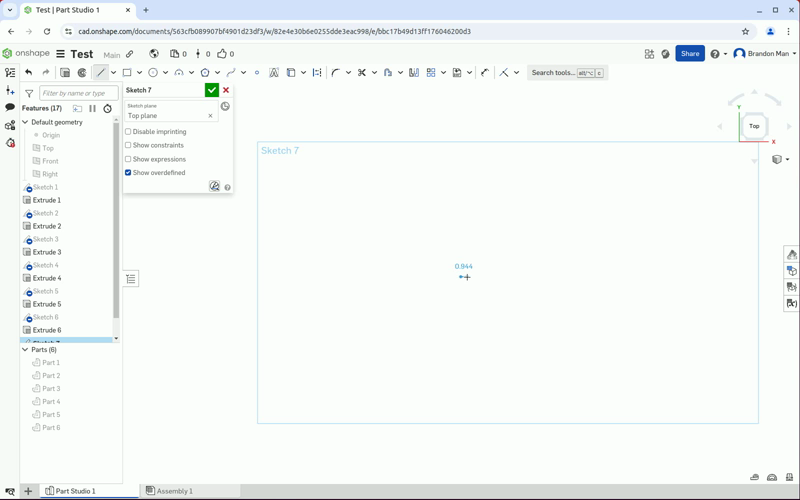
scroll(6)
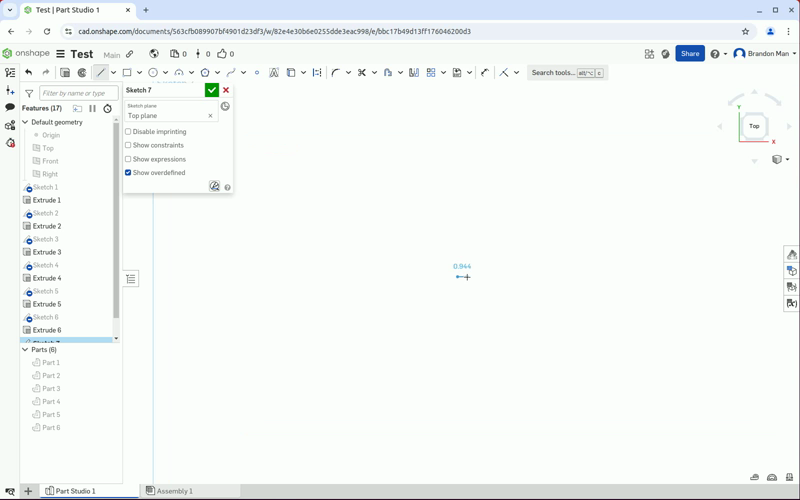
scroll(6)
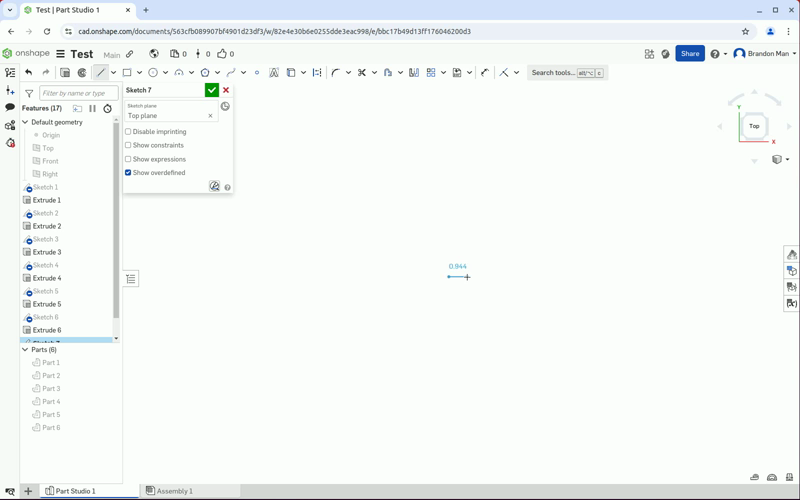
scroll(6)
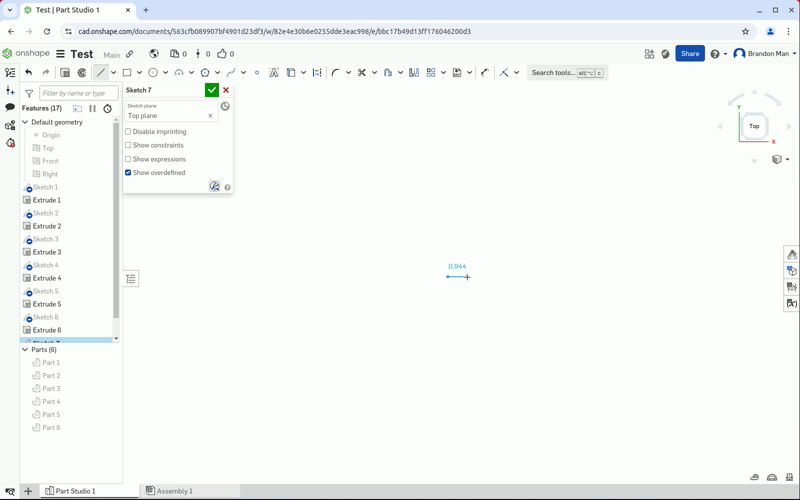
scroll(6)
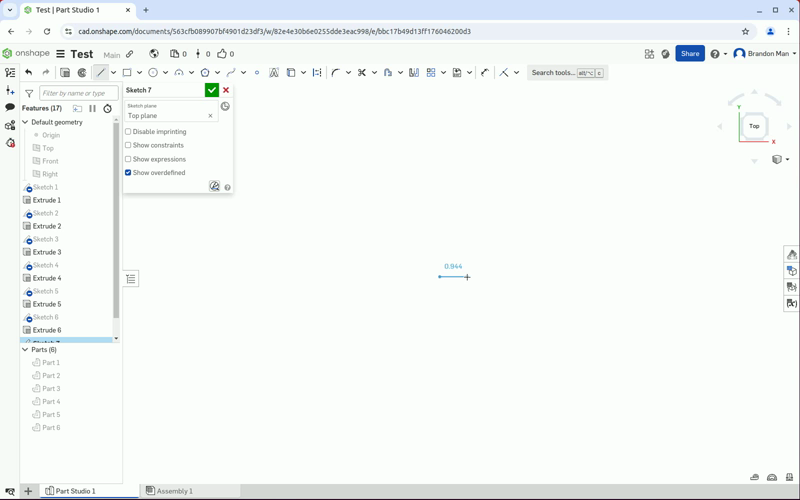
scroll(6)
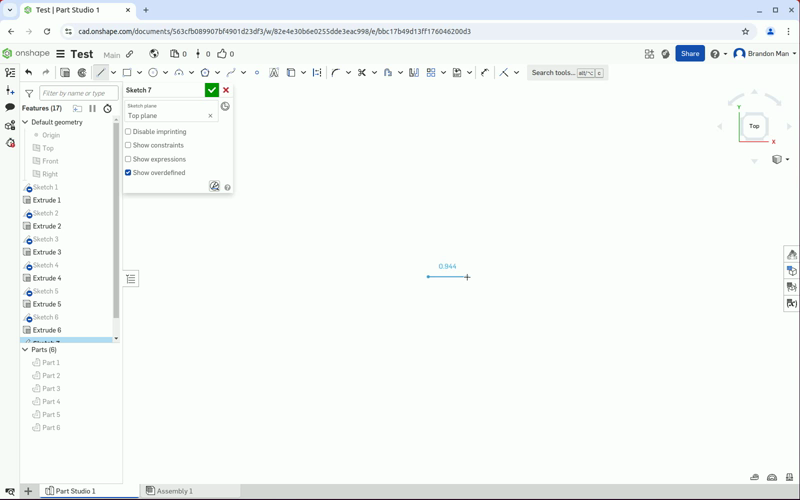
scroll(6)
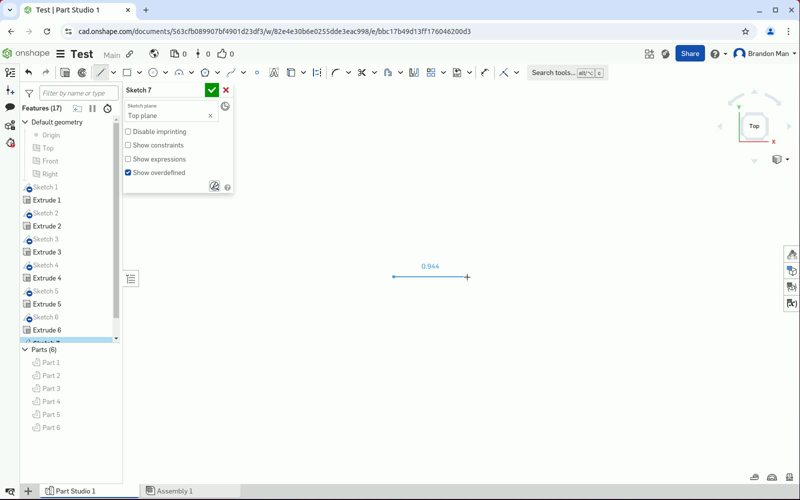
click(467, 276)
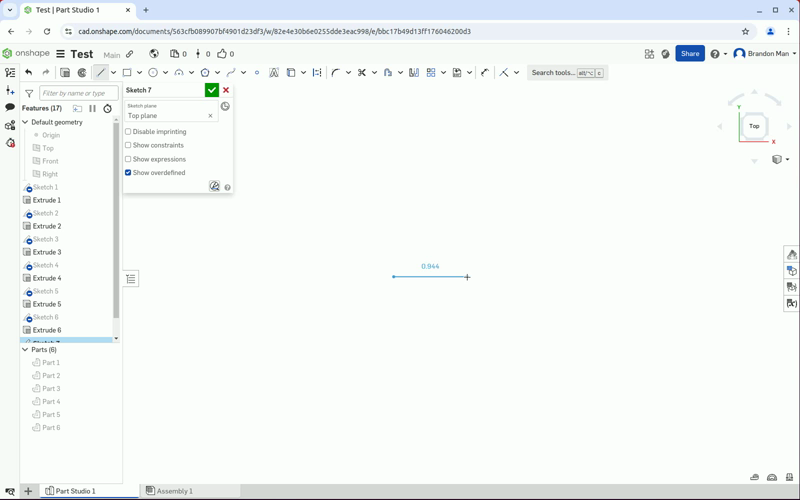
scroll(-6)
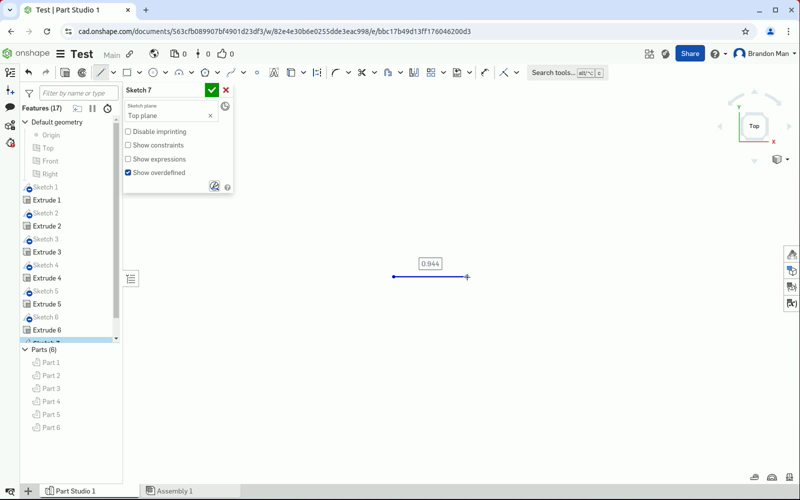
scroll(-6)
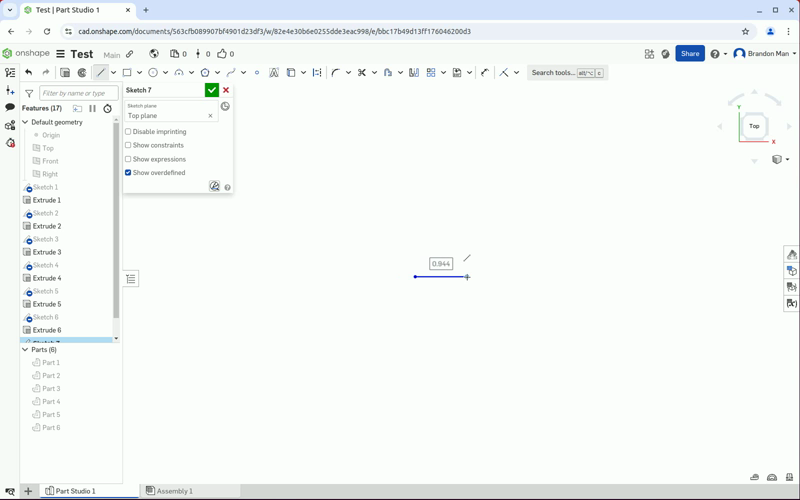
scroll(-6)
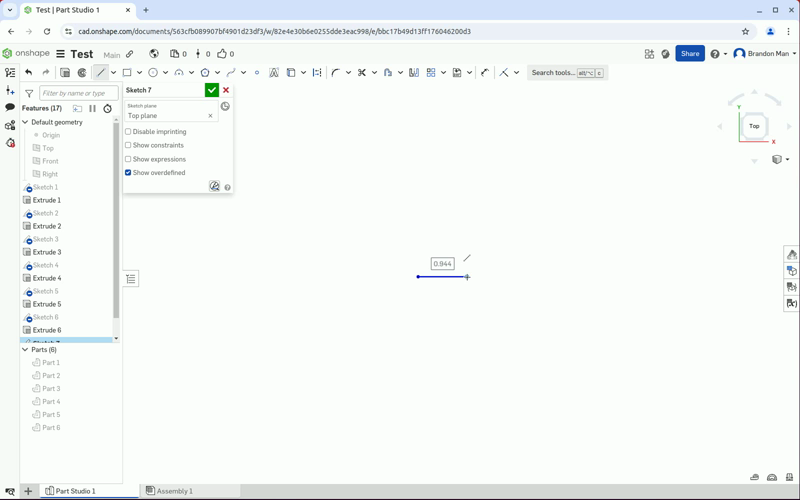
scroll(-6)
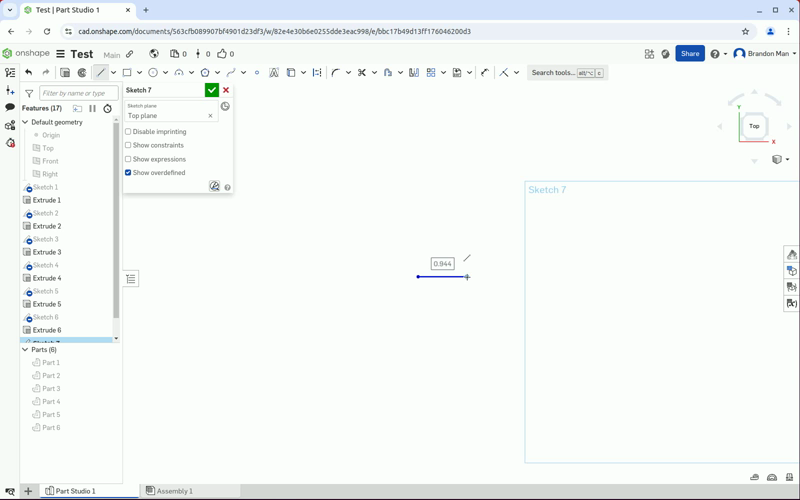
scroll(-6)
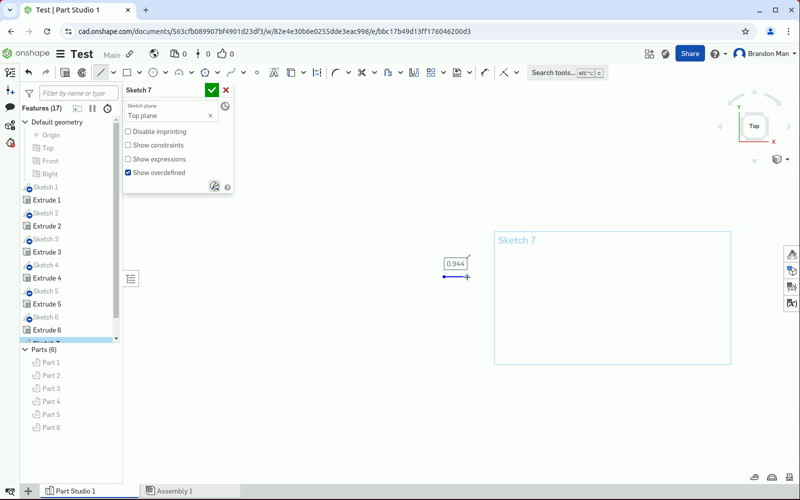
scroll(-6)
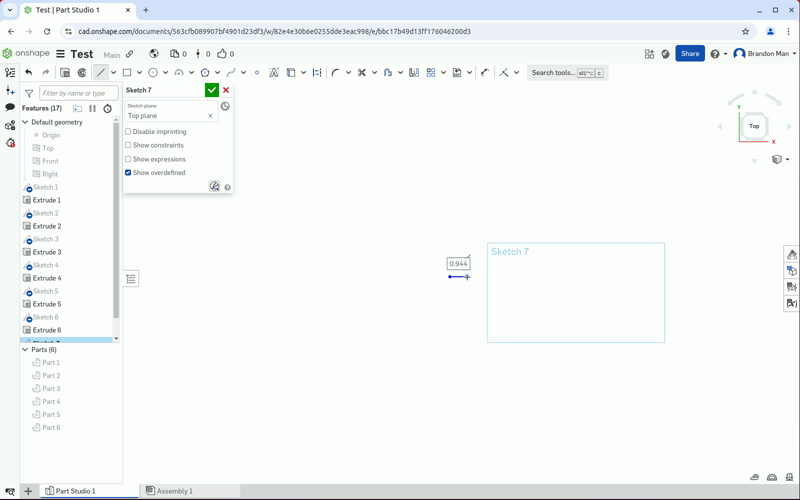
scroll(-6)
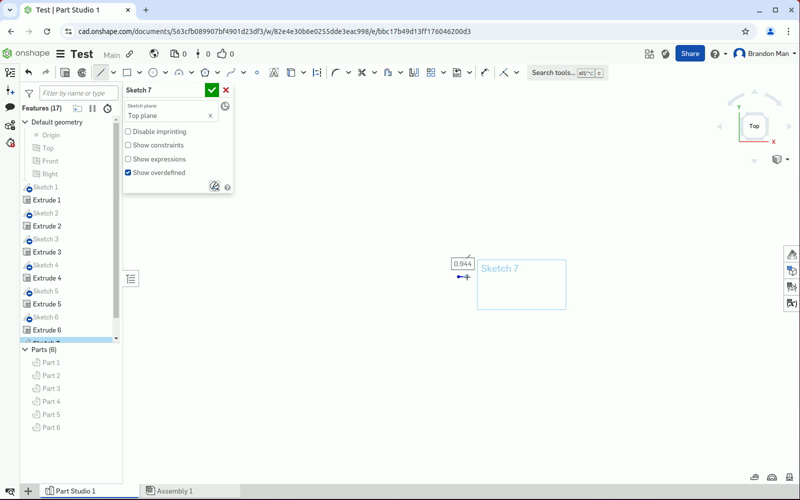
key_up(shift)
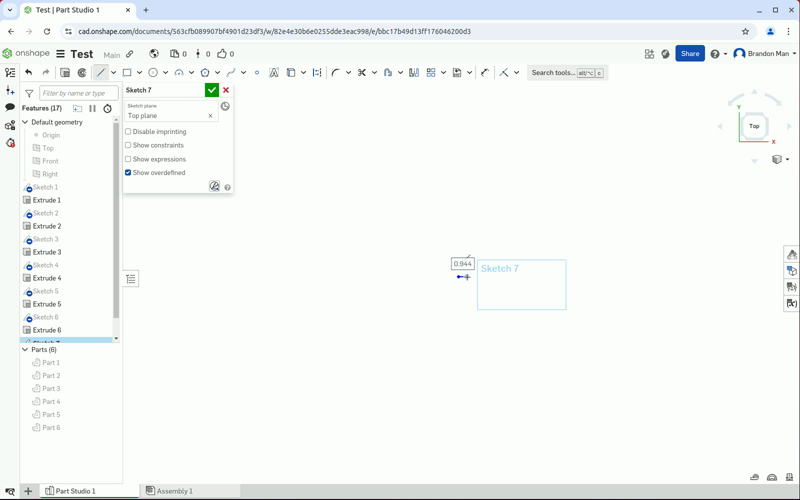
key_down(shift)
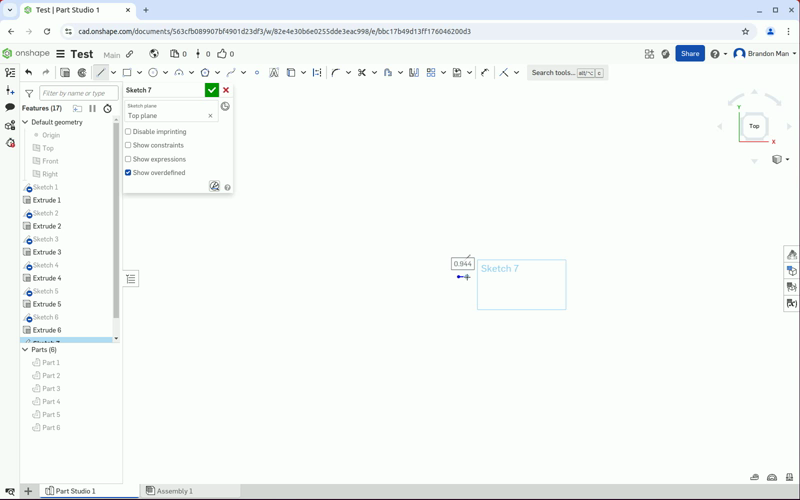
mouse_move(497, 276)
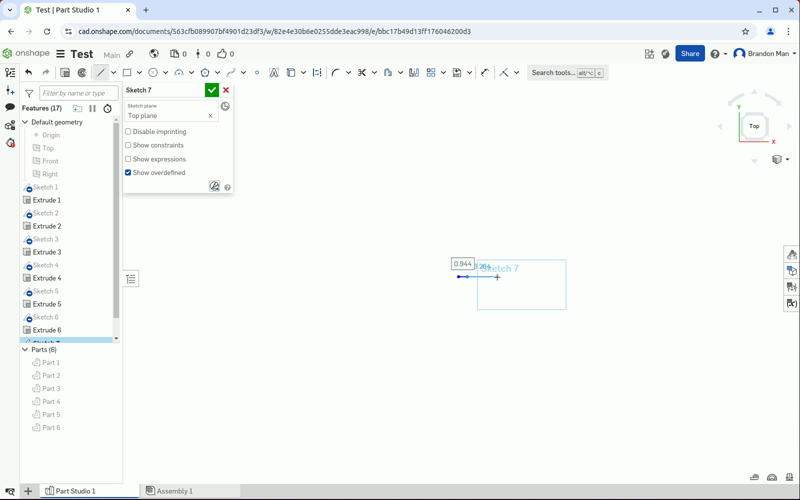
mouse_move(467, 220)
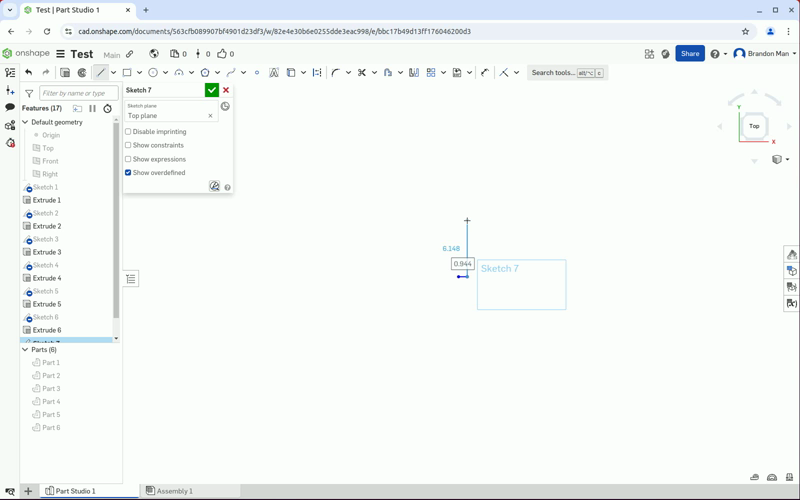
click(467, 220)
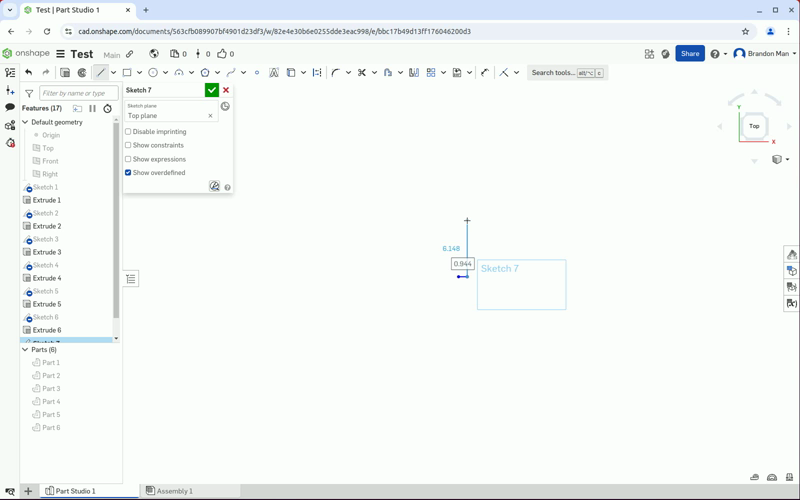
key_up(shift)
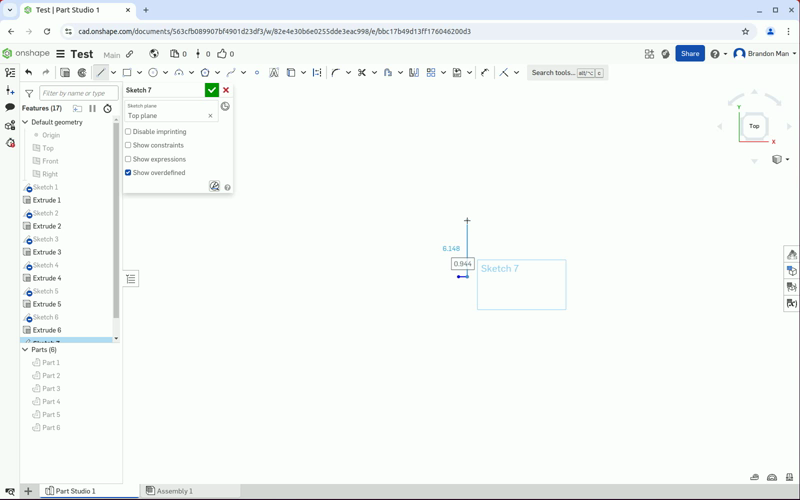
key_down(shift)
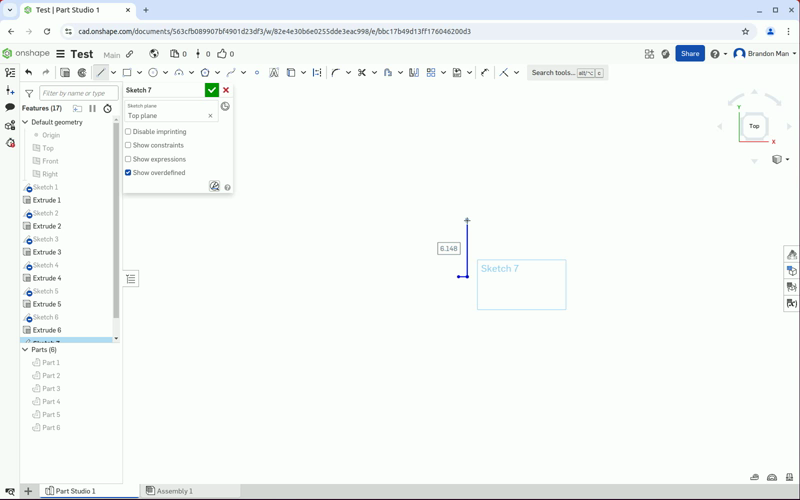
mouse_move(497, 220)
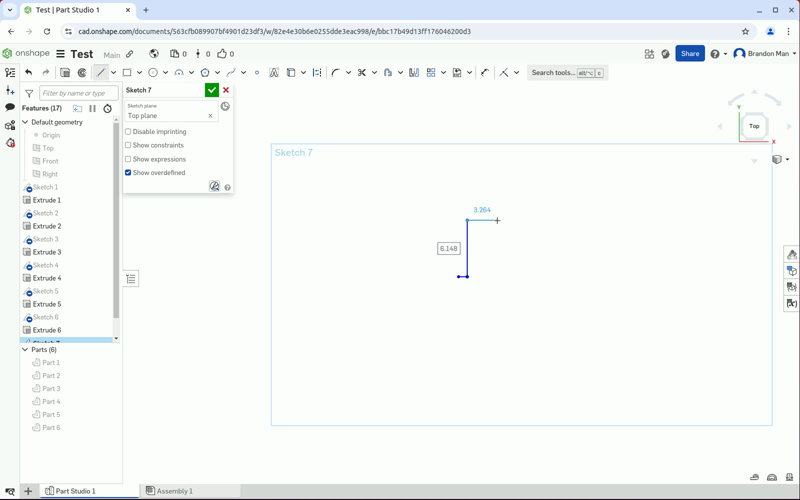
mouse_move(460, 220)
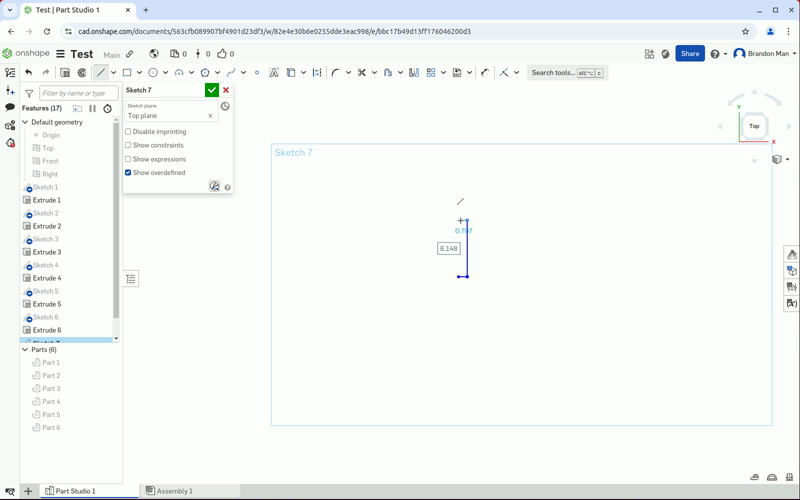
scroll(6)
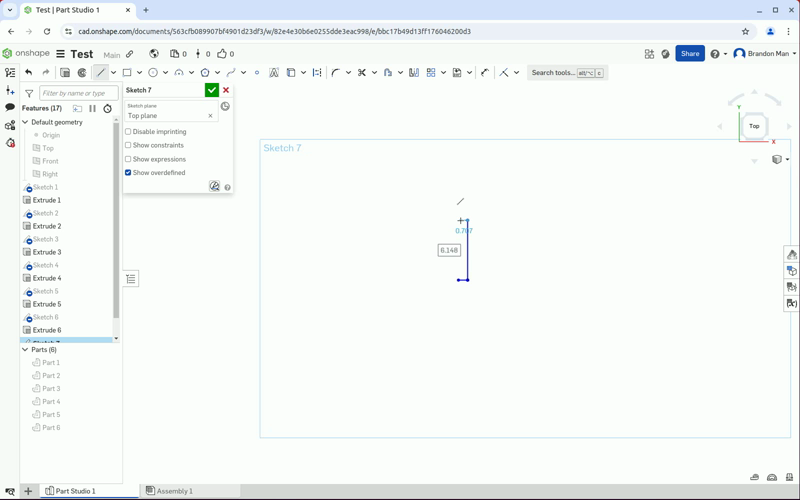
scroll(6)
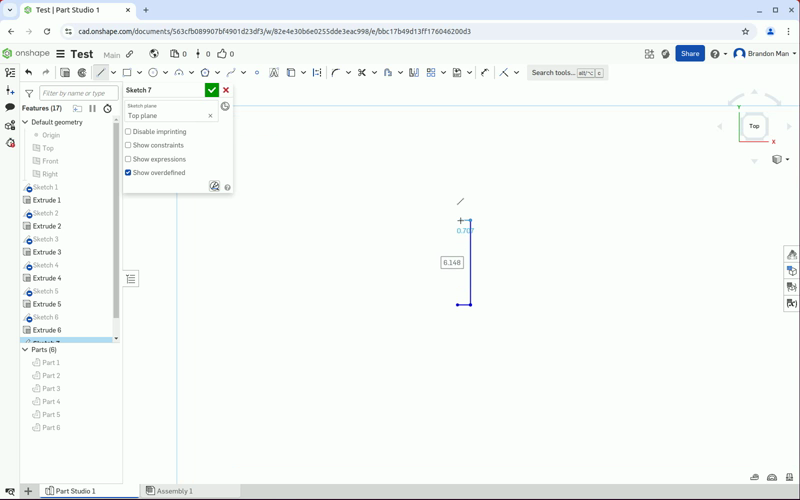
scroll(6)
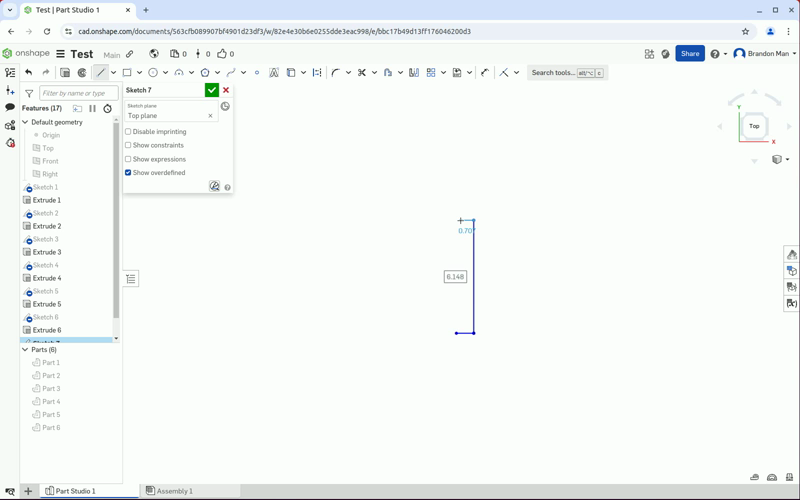
scroll(6)
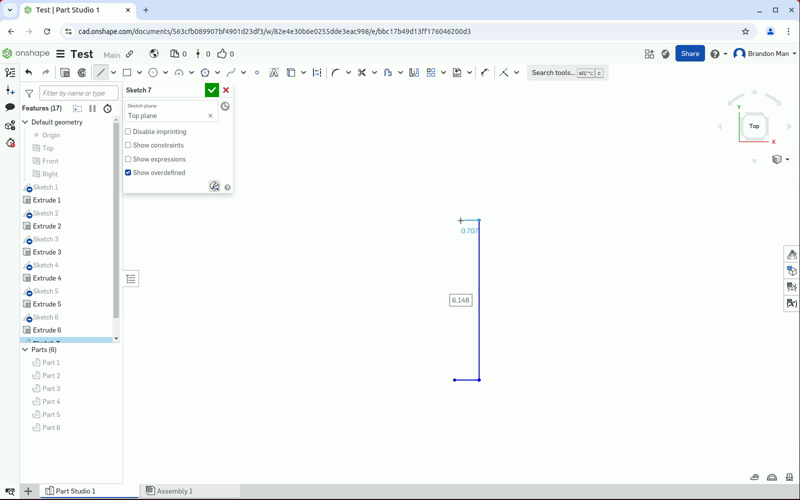
scroll(6)
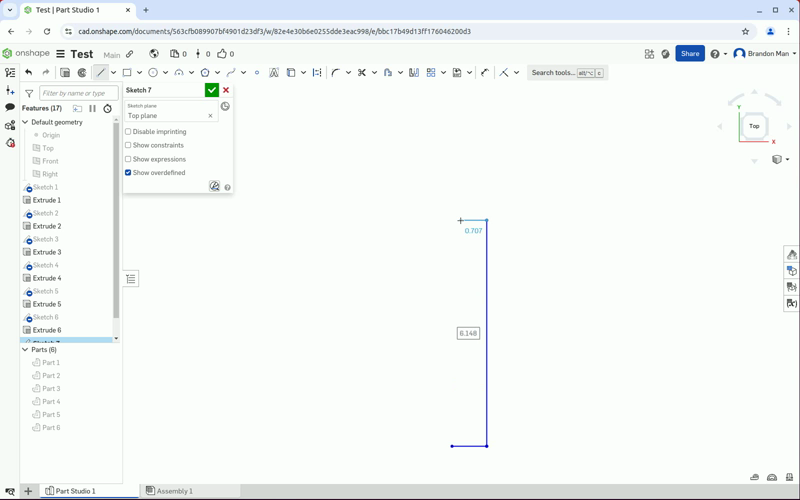
scroll(6)
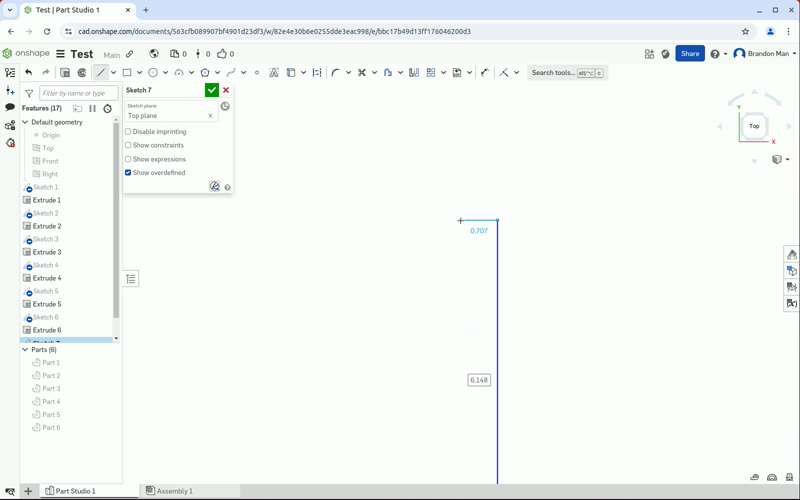
scroll(6)
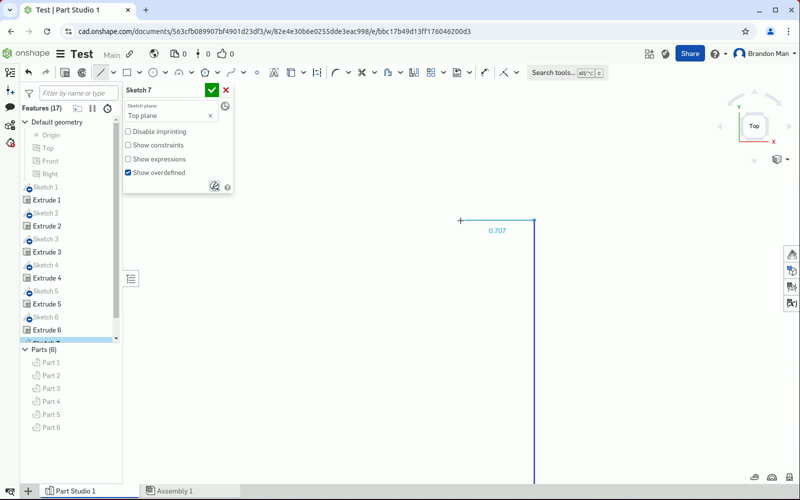
click(460, 220)
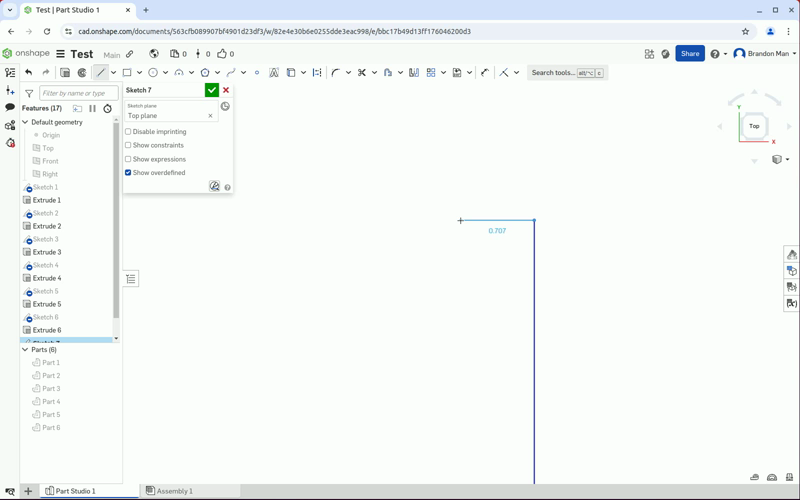
scroll(-6)
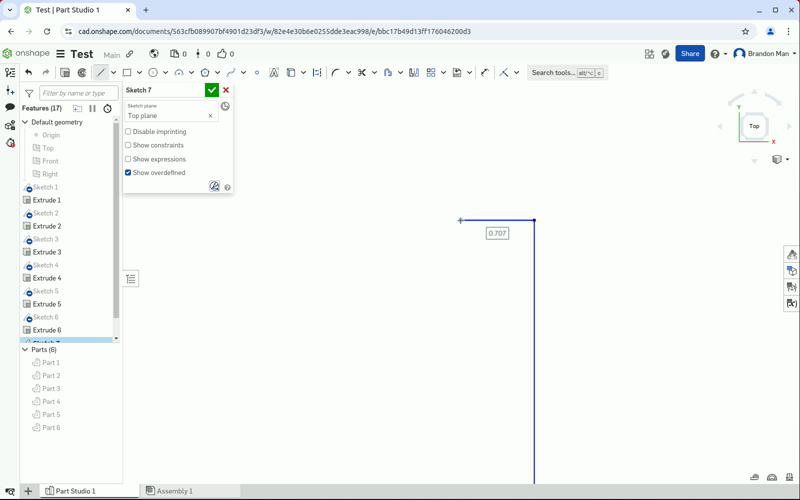
scroll(-6)
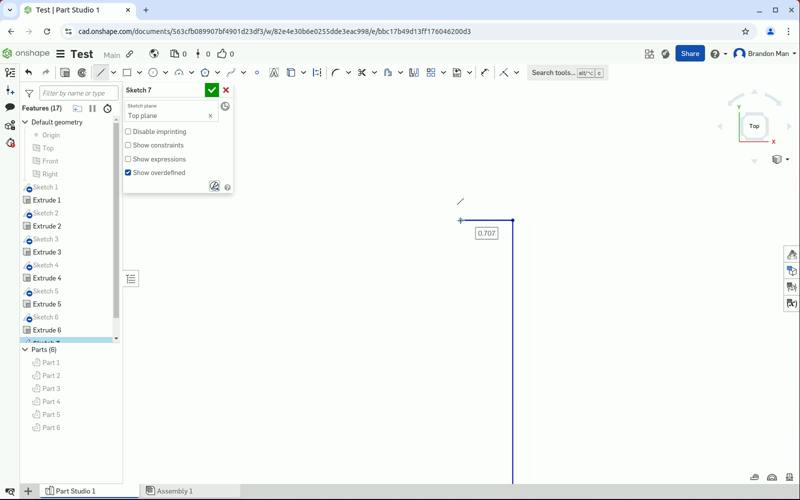
scroll(-6)
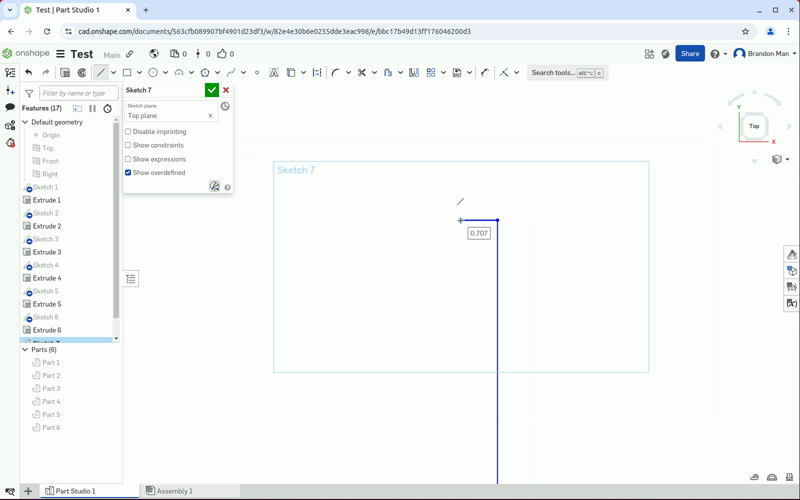
scroll(-6)
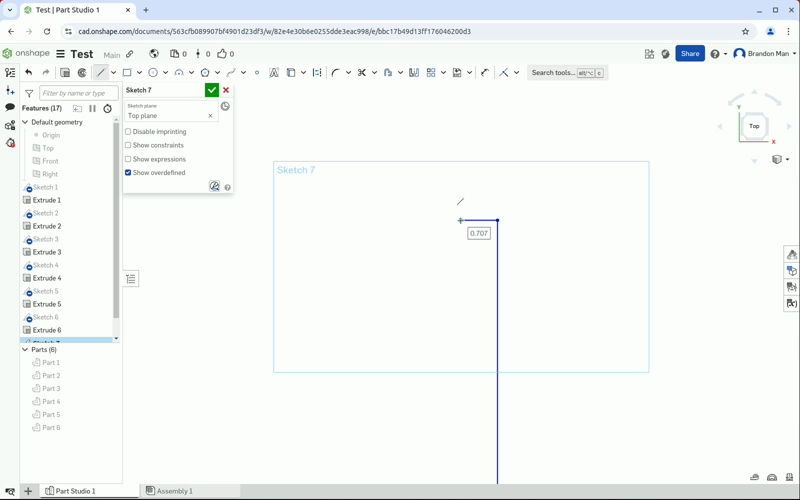
scroll(-6)
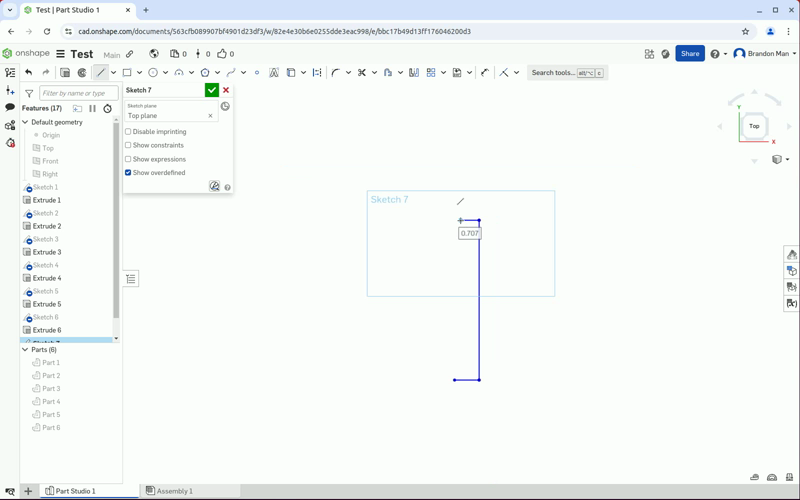
scroll(-6)
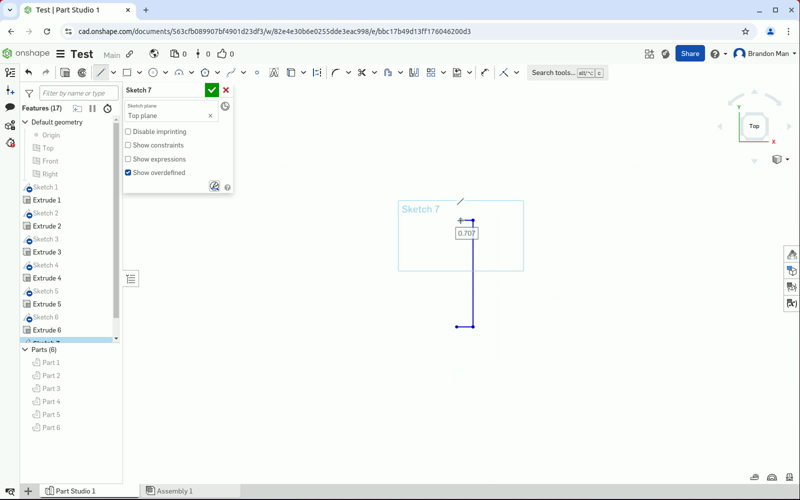
scroll(-6)
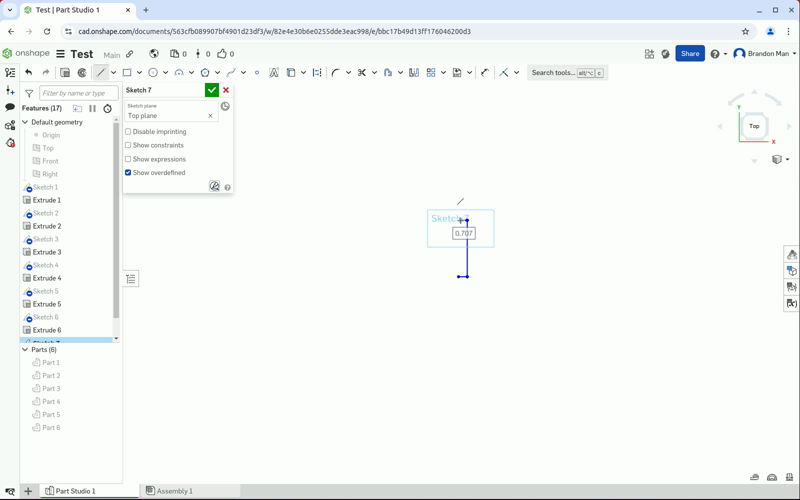
key_up(shift)
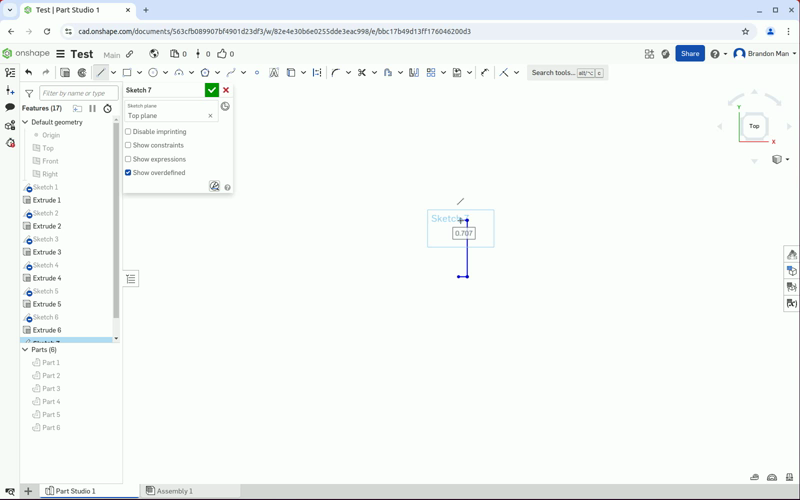
mouse_move(490, 220)
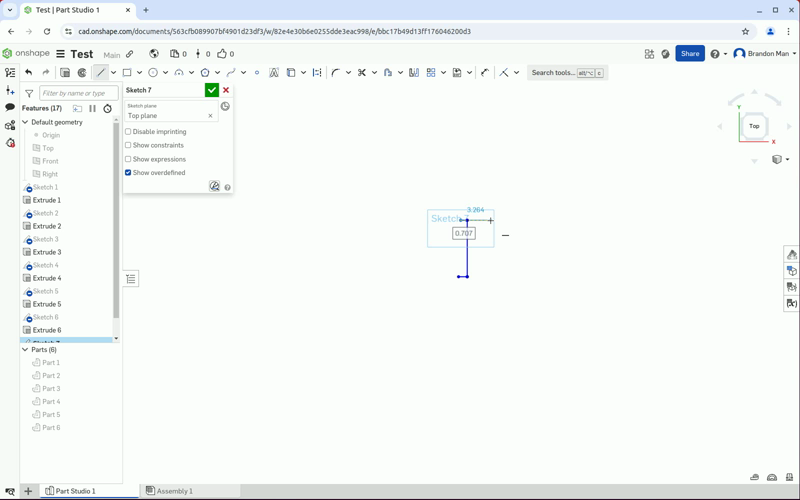
key_down(shift)
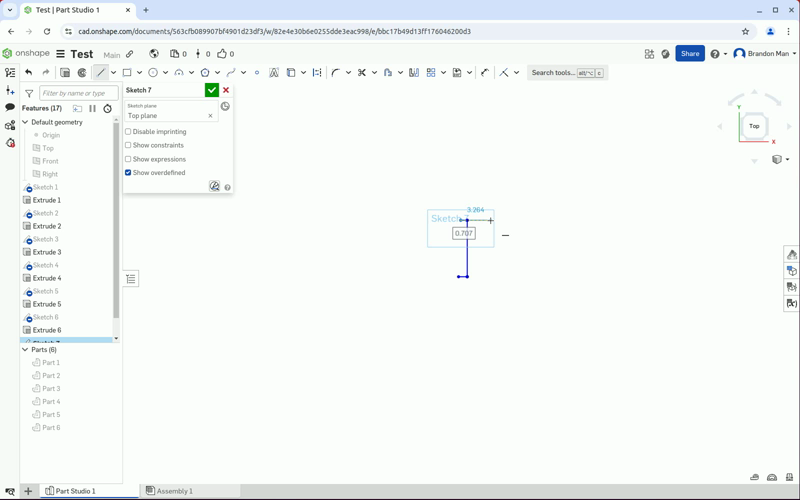
mouse_move(460, 276)
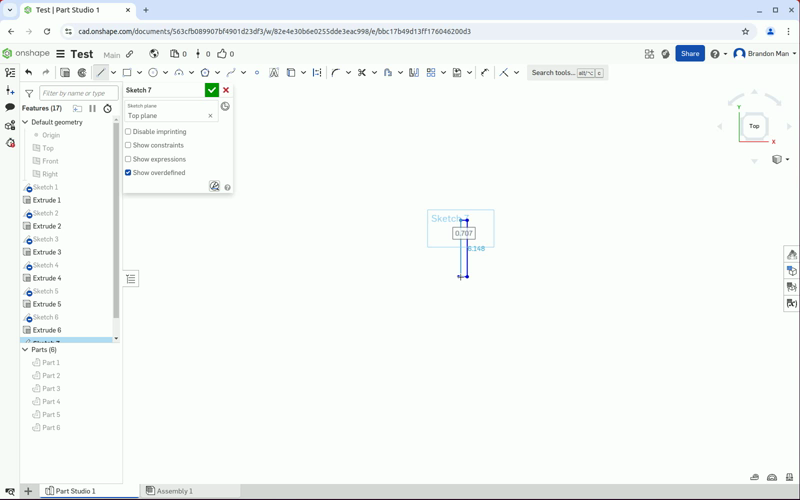
key_up(shift)
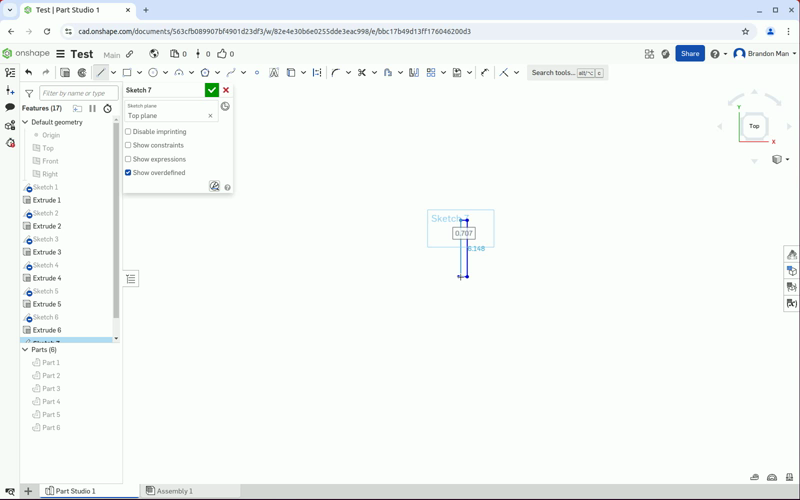
click(460, 276)
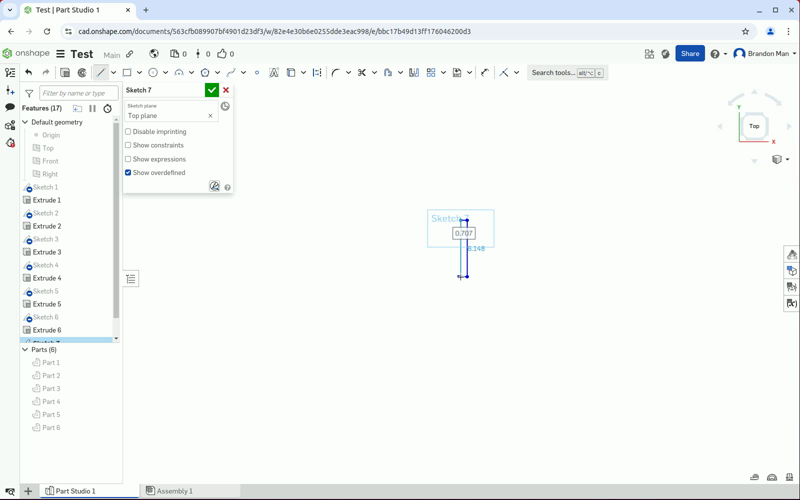
key(esc)
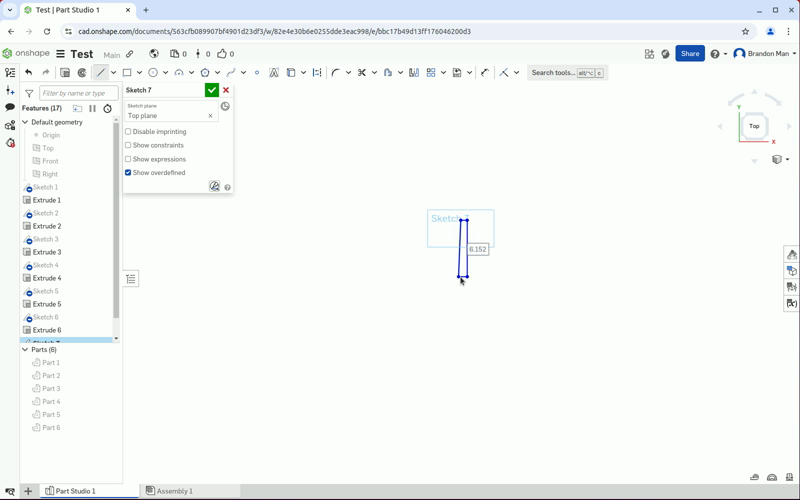
mouse_move(466, 252)
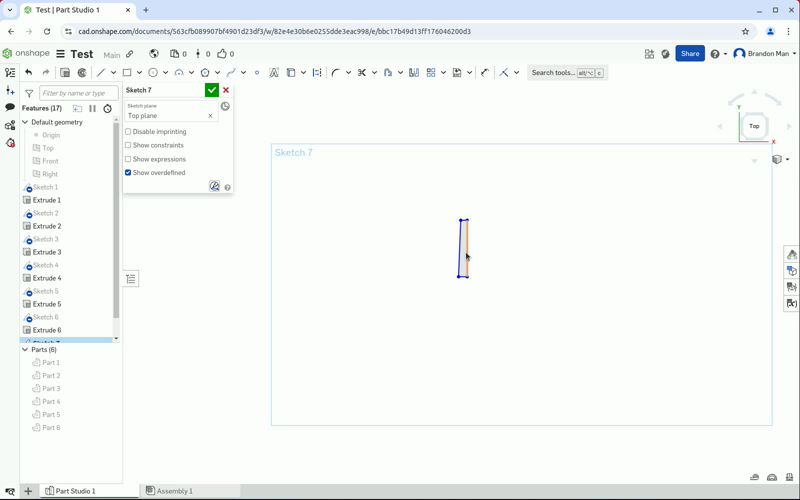
scroll(6)
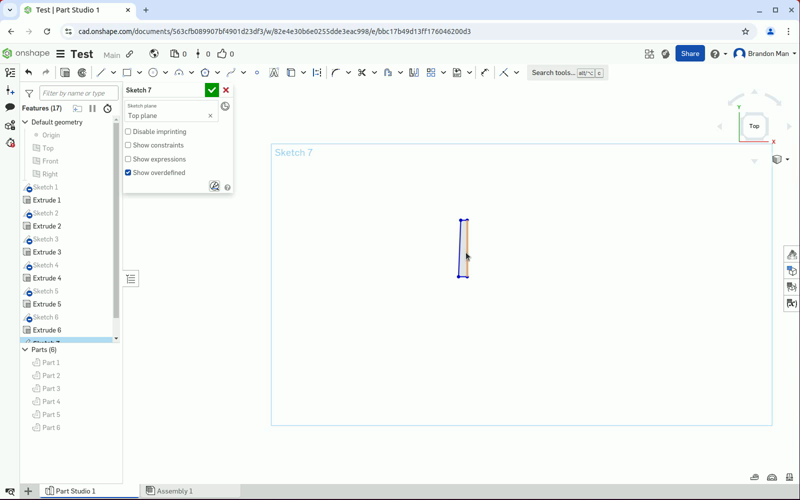
scroll(6)
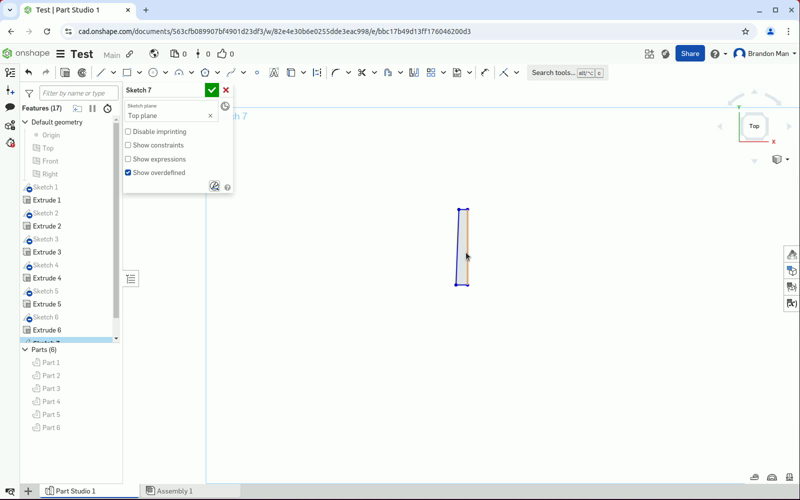
scroll(6)
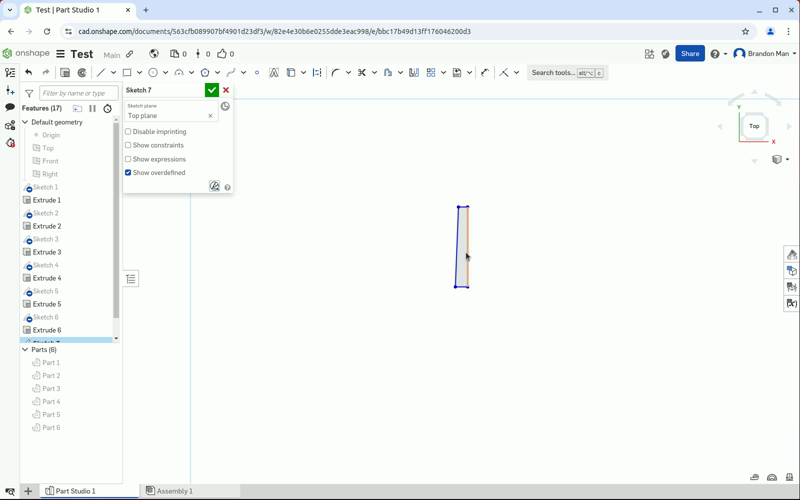
scroll(6)
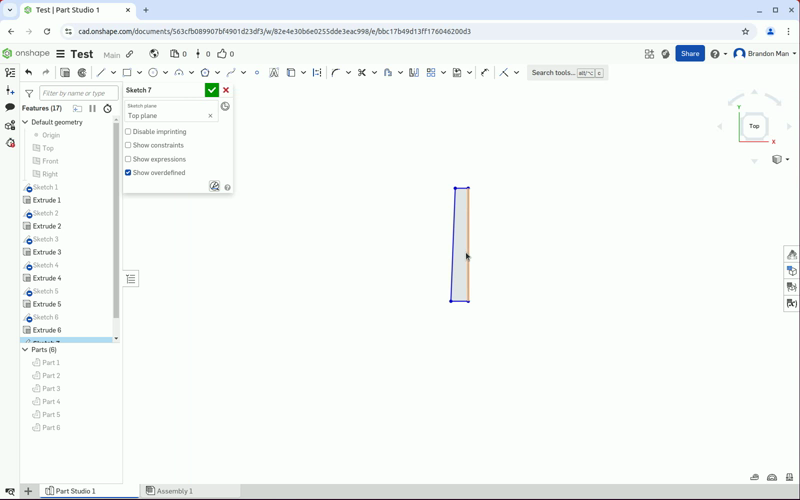
scroll(6)
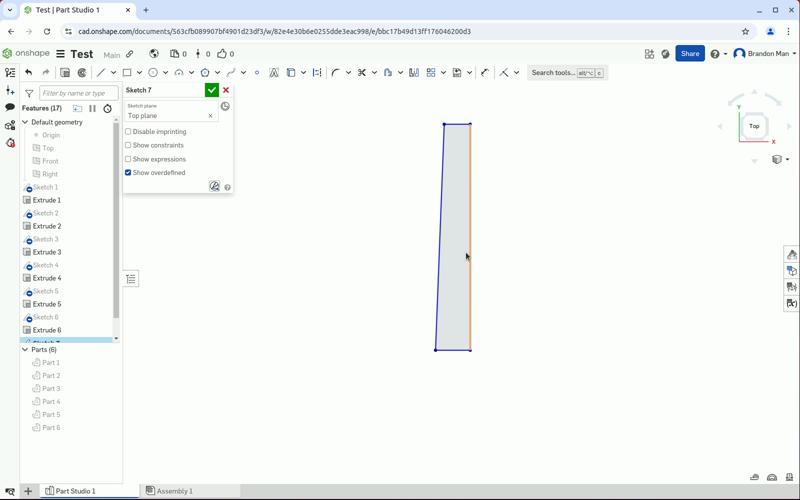
scroll(6)
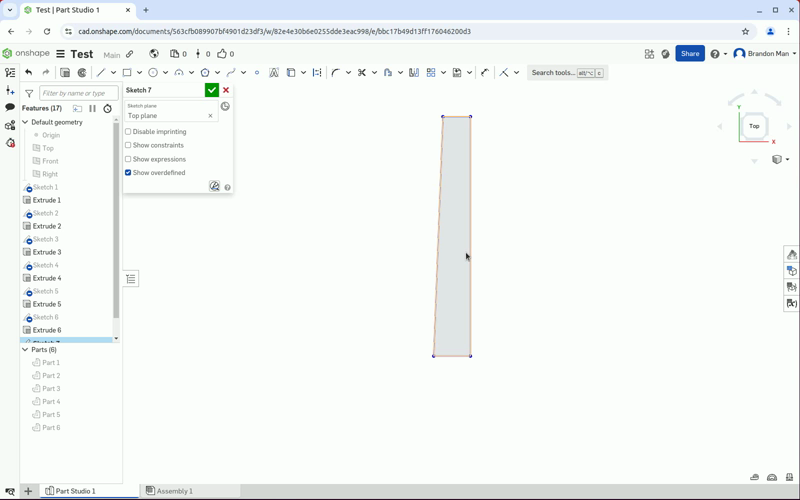
scroll(6)
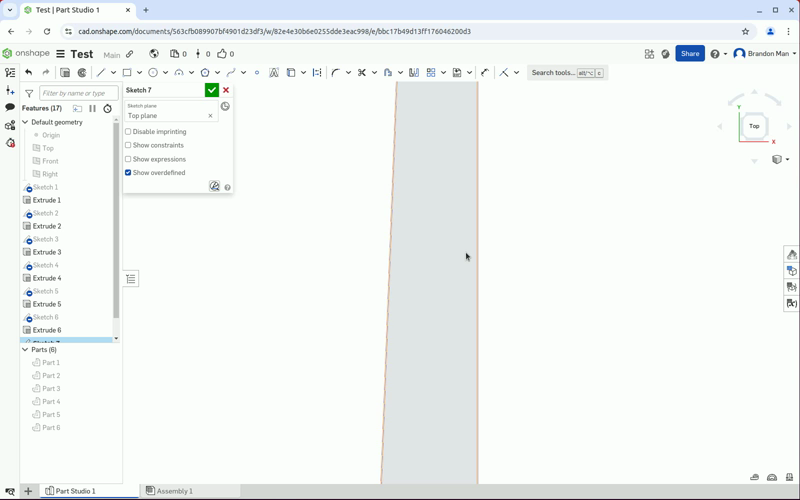
click(466, 252)
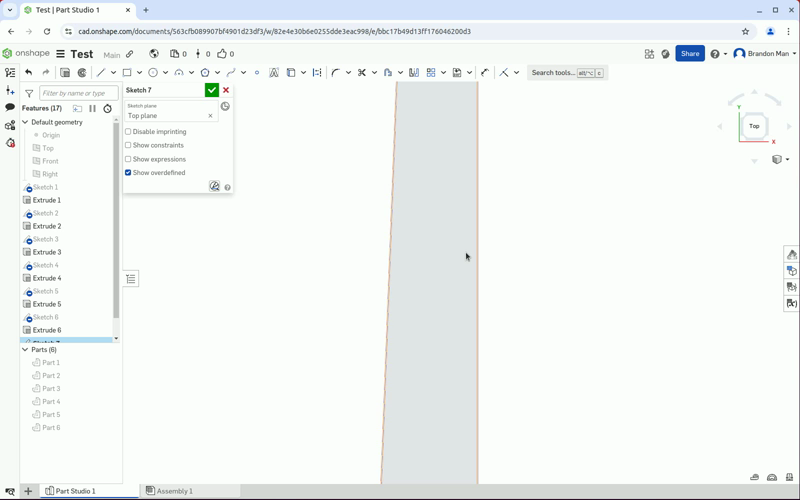
scroll(-6)
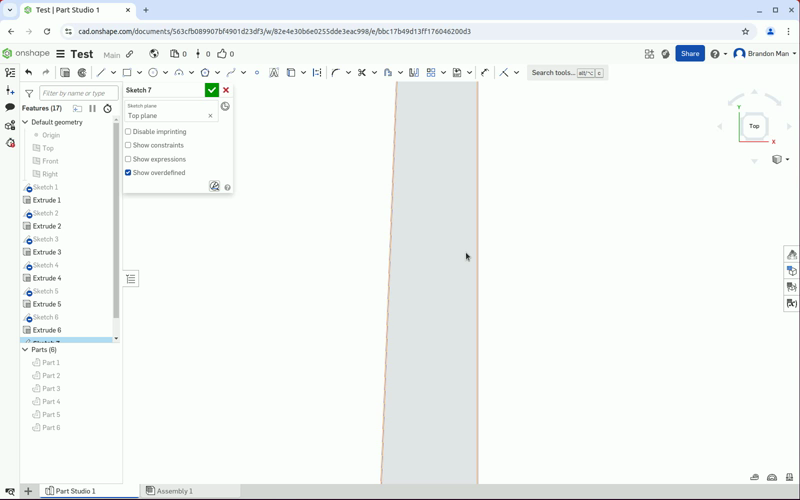
scroll(-6)
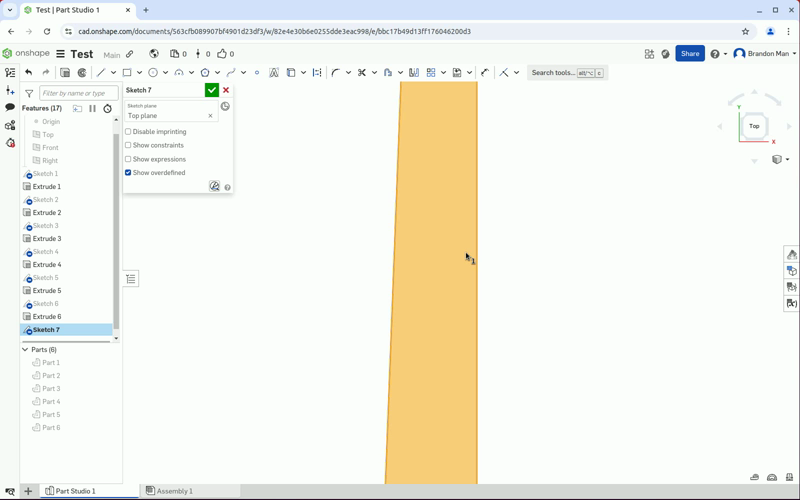
scroll(-6)
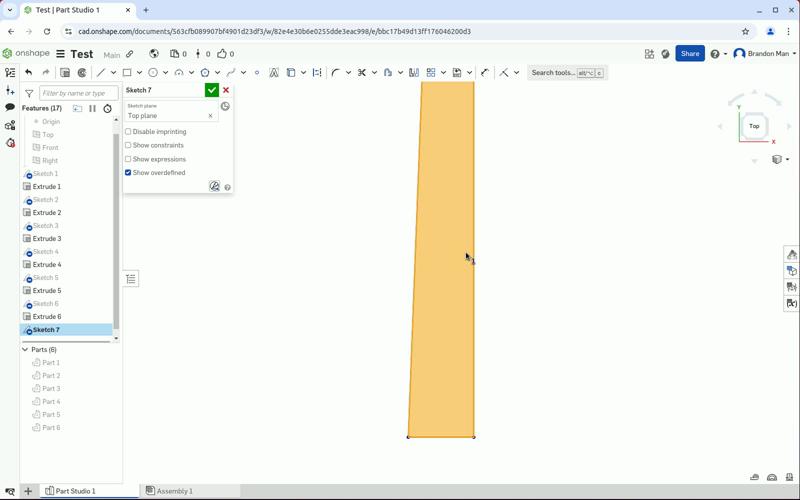
scroll(-6)
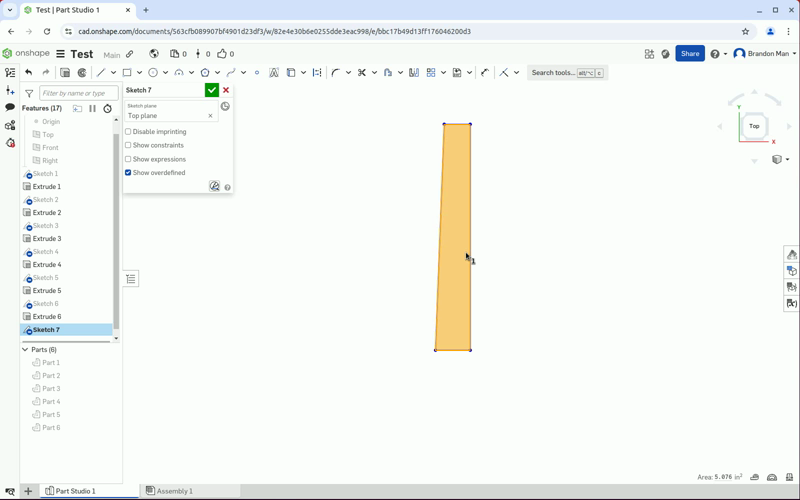
scroll(-6)
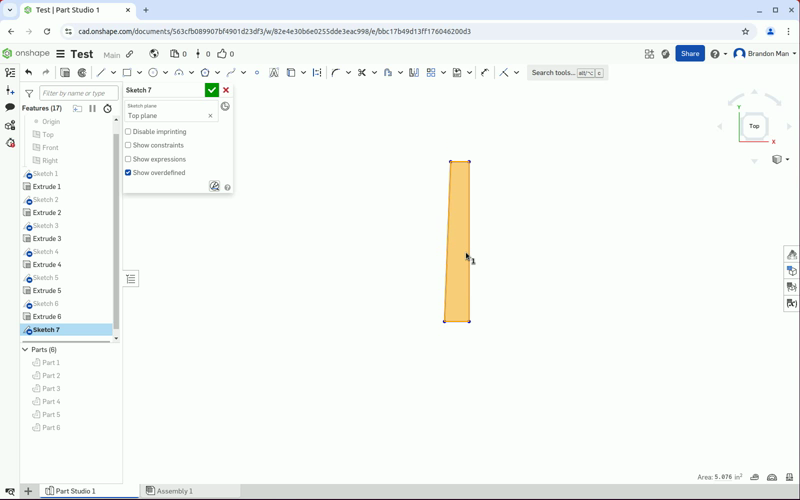
scroll(-6)
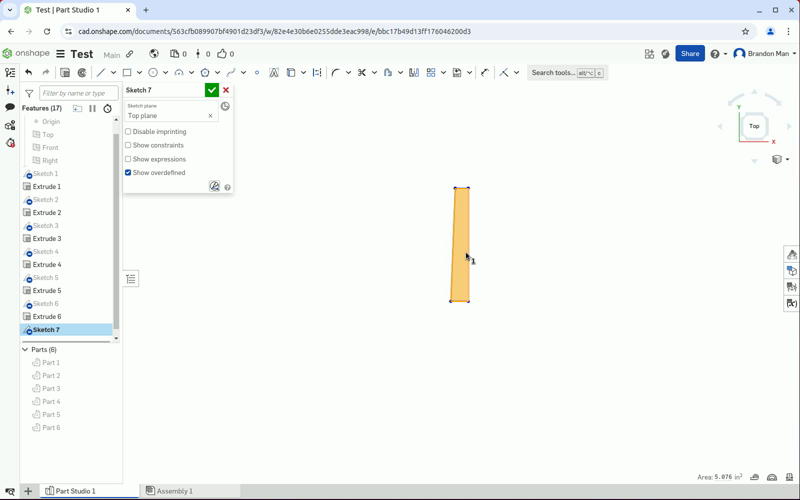
scroll(-6)
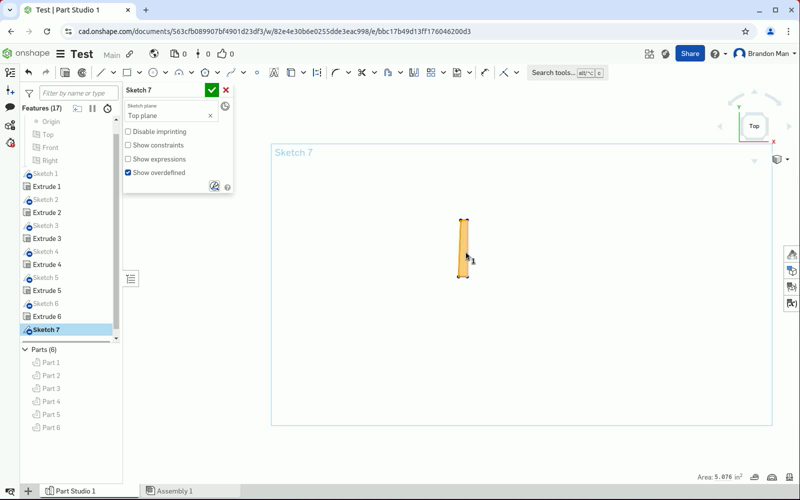
mouse_move(73, 352)
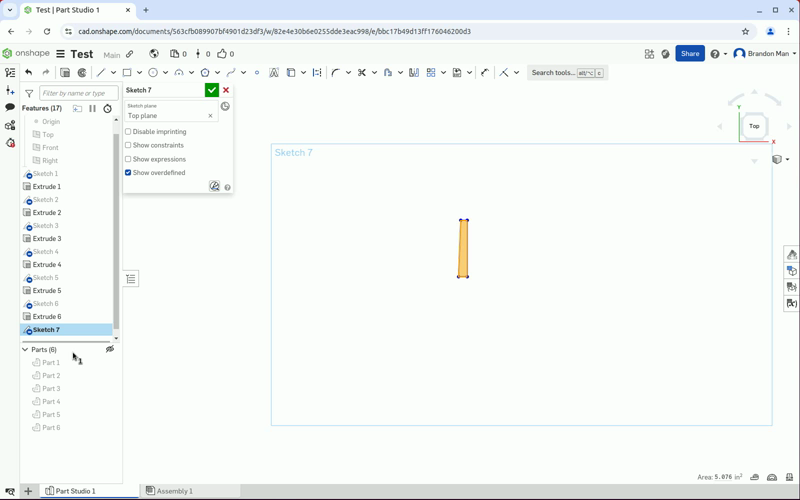
key(shift+y)
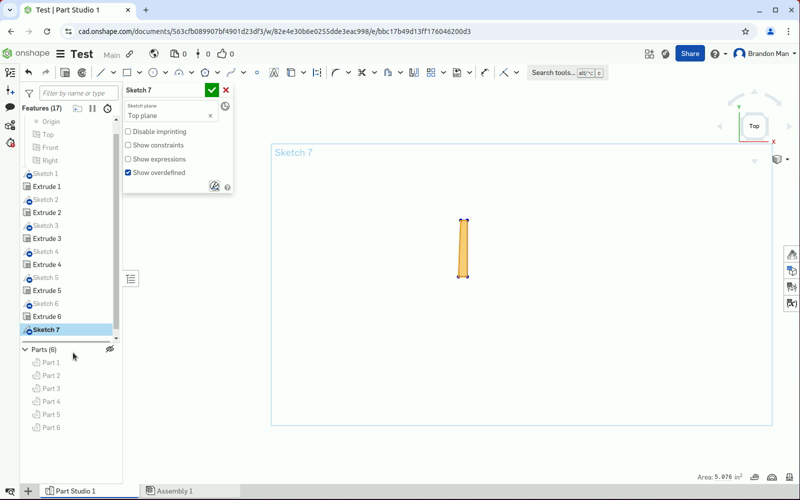
key(shift+e)
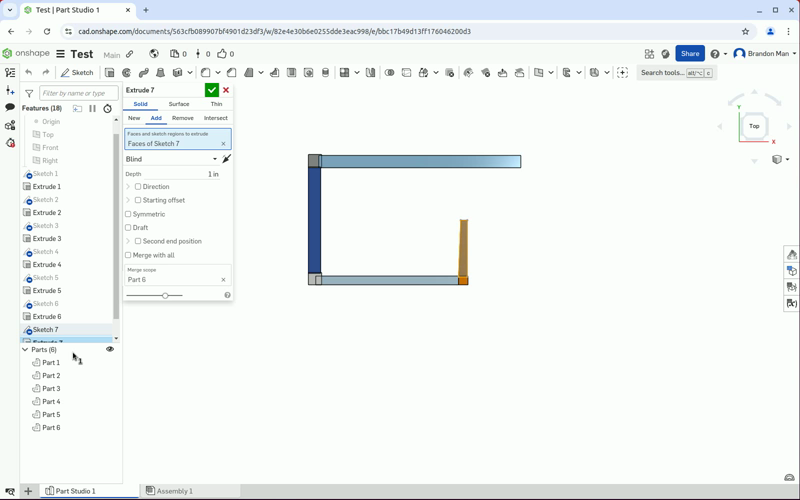
mouse_move(143, 106)
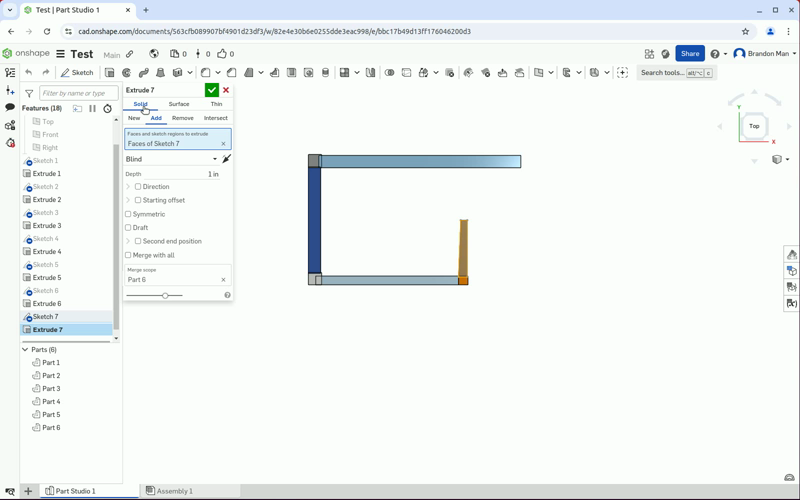
click(143, 106)
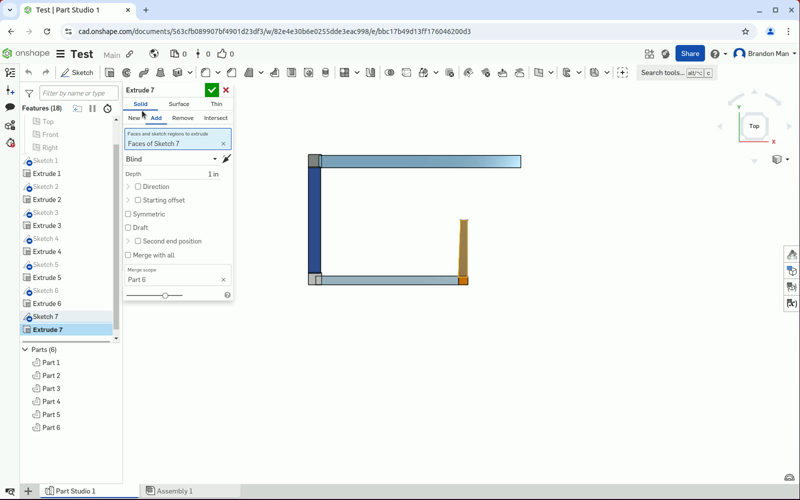
mouse_move(137, 120)
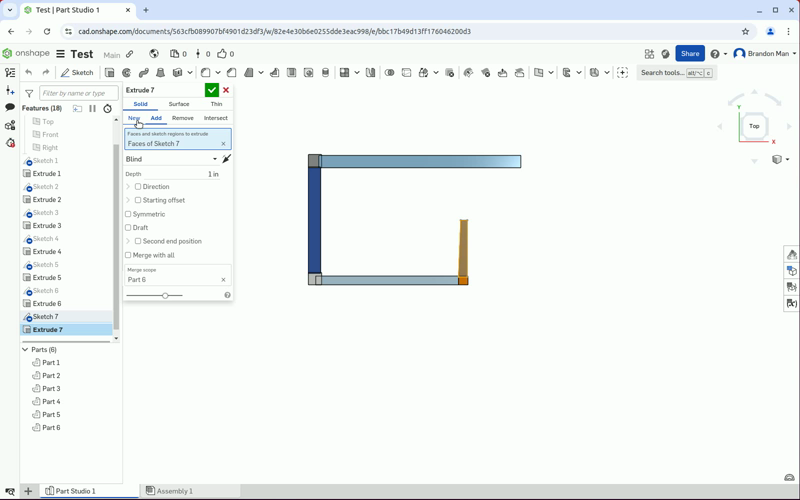
click(137, 120)
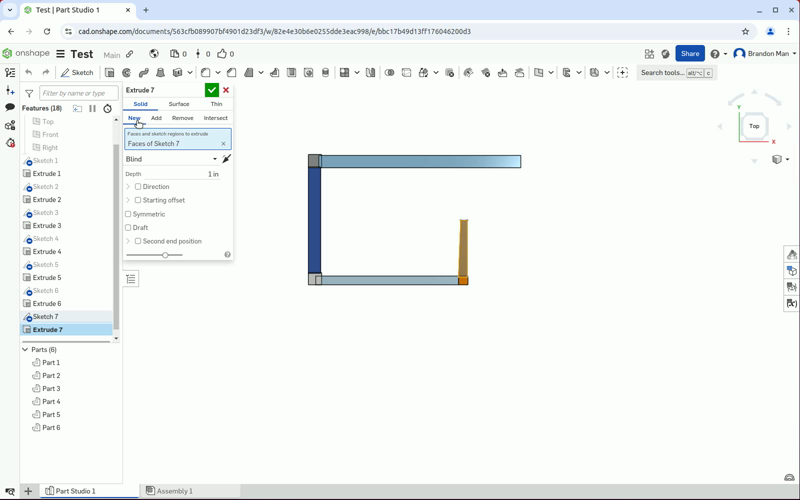
key(tab, 4)
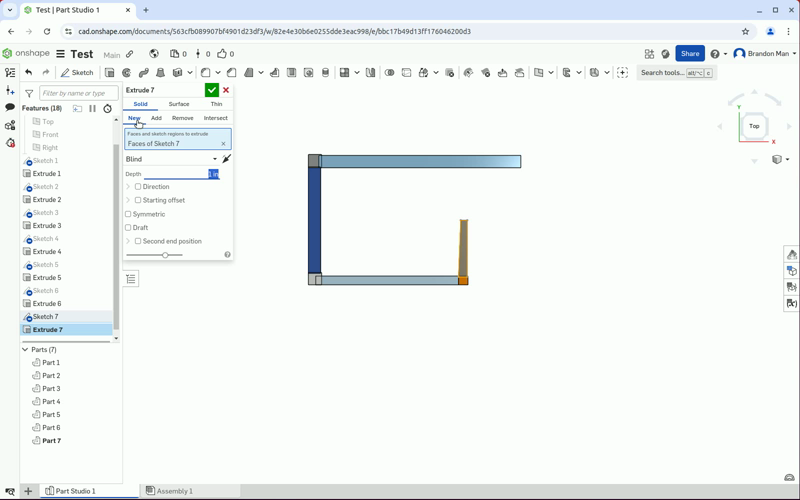
text(13.48)
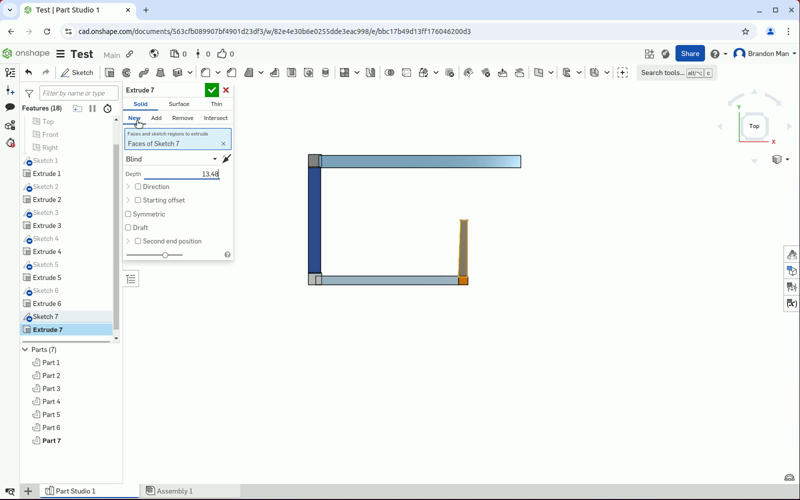
key(enter)
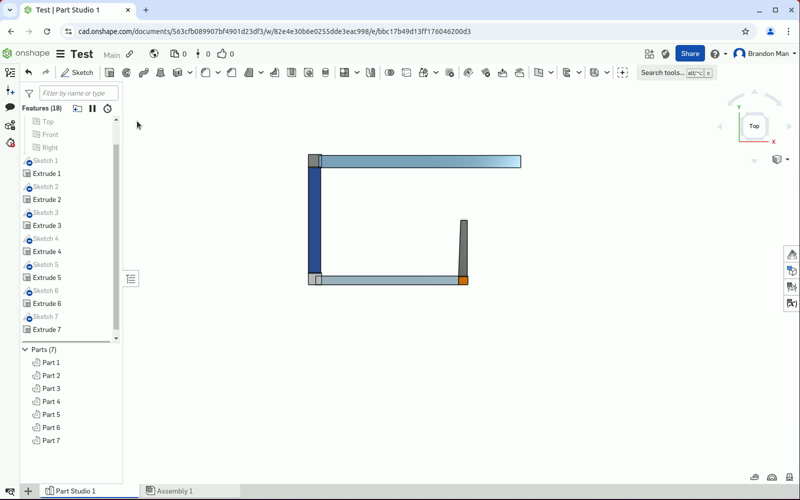
key(shift+h)
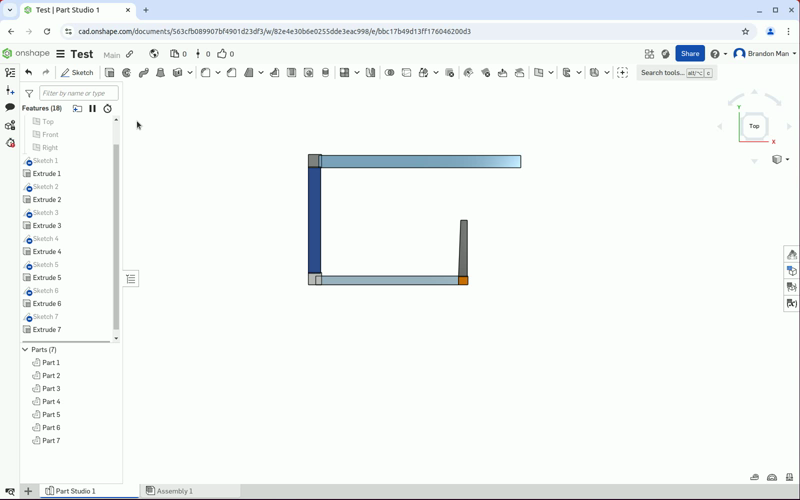
key(shift+h)
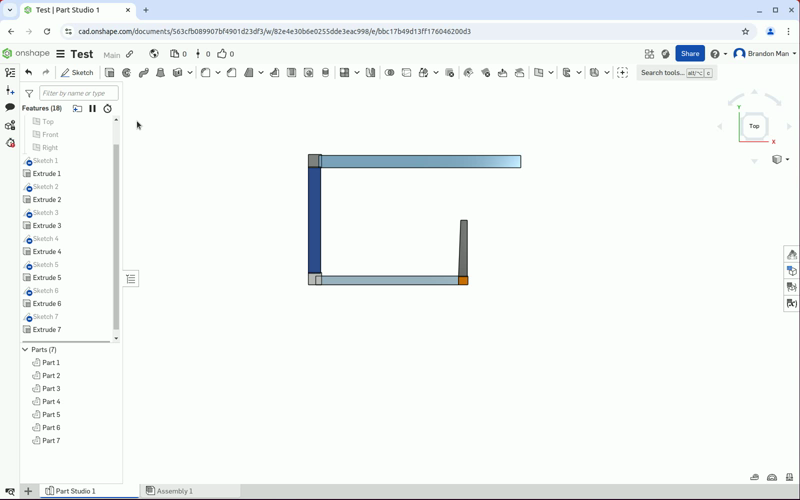
mouse_move(69, 163)
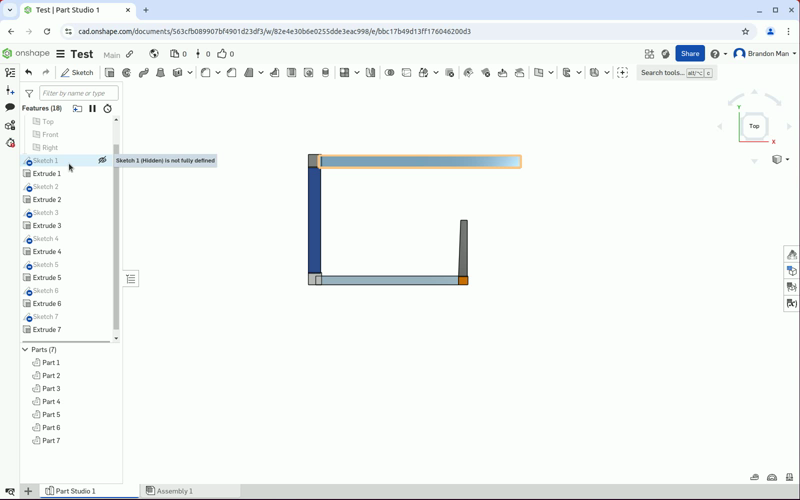
click(69, 163)
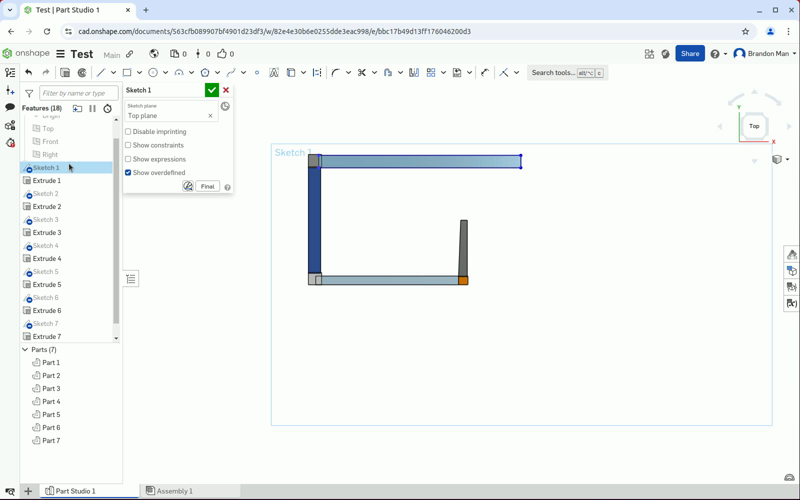
mouse_move(229, 92)
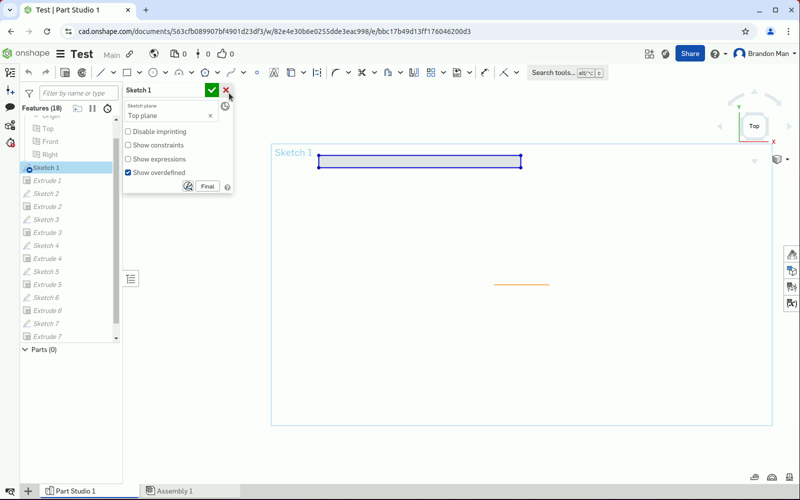
click(229, 92)
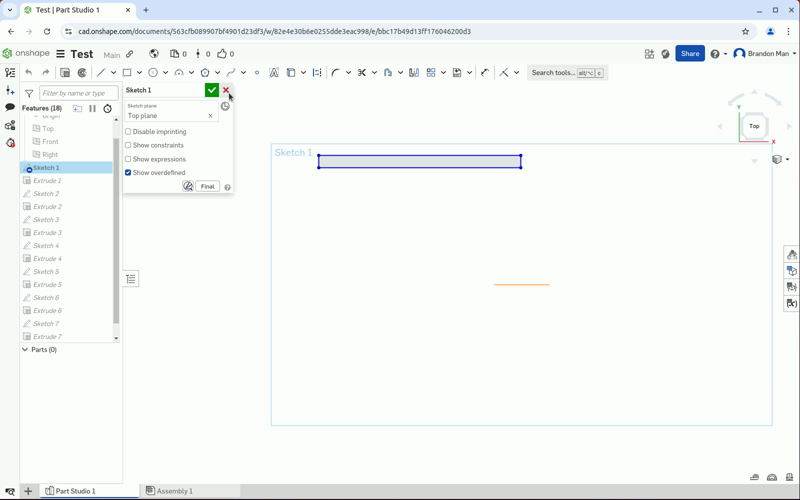
key(shift+s)
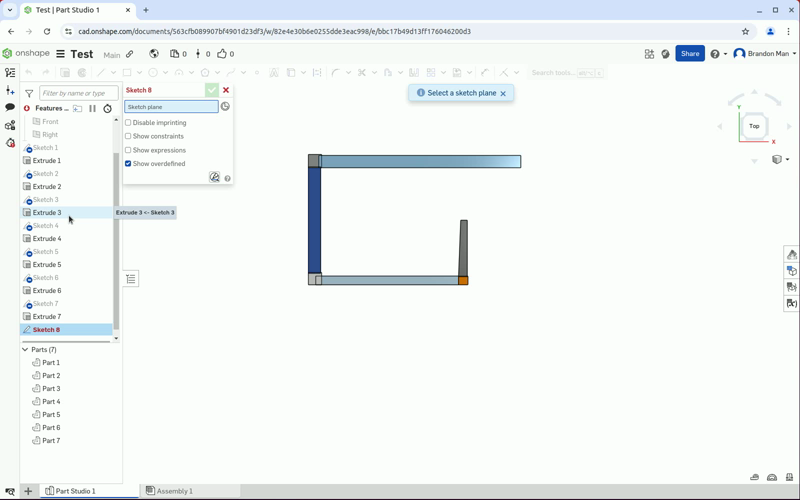
scroll(3)
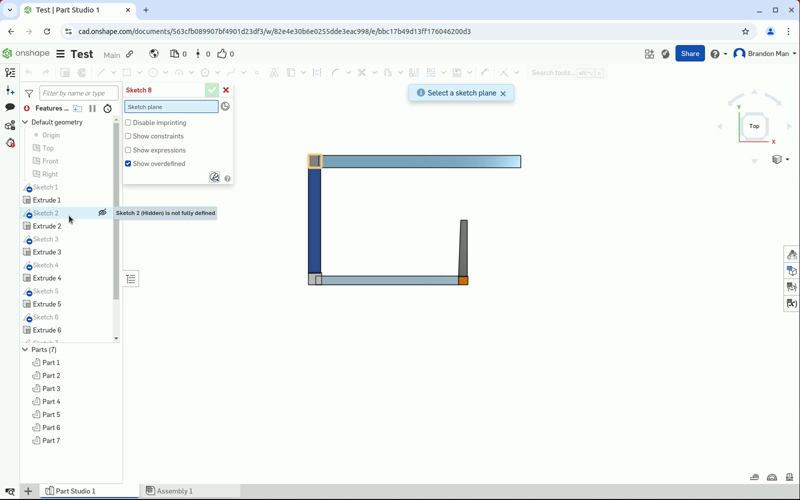
mouse_move(69, 150)
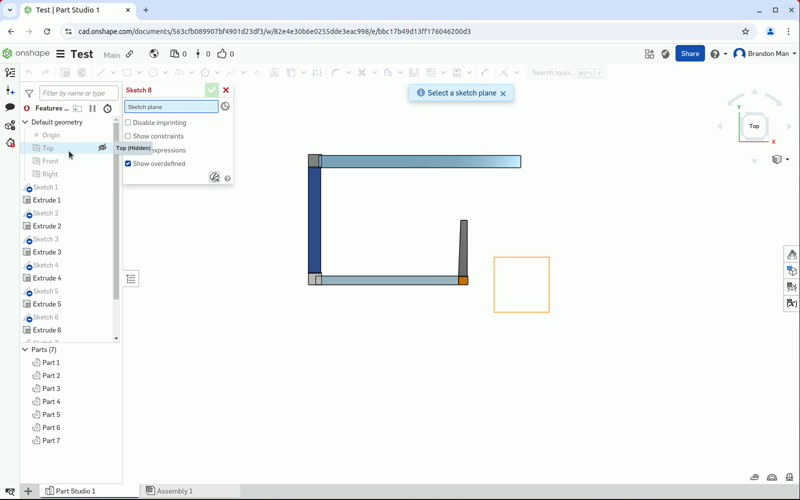
click(69, 150)
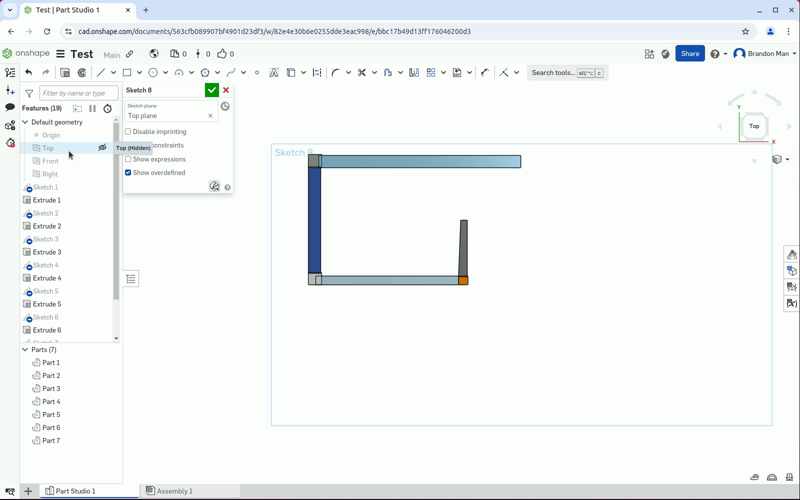
mouse_move(73, 352)
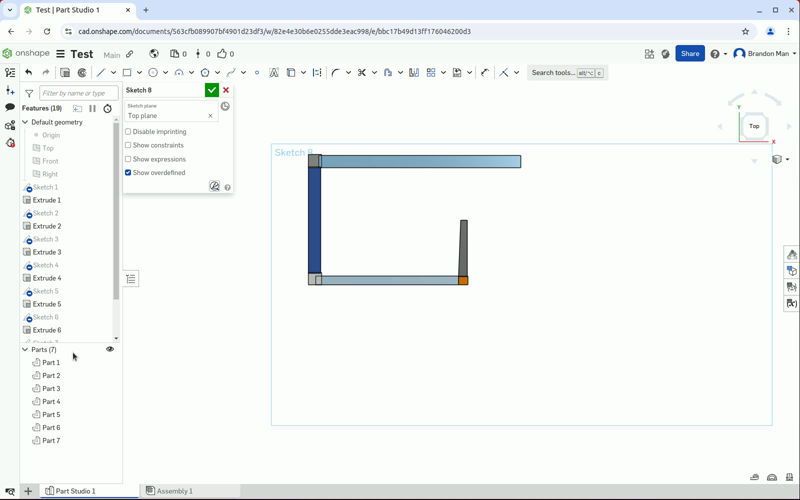
key(y)
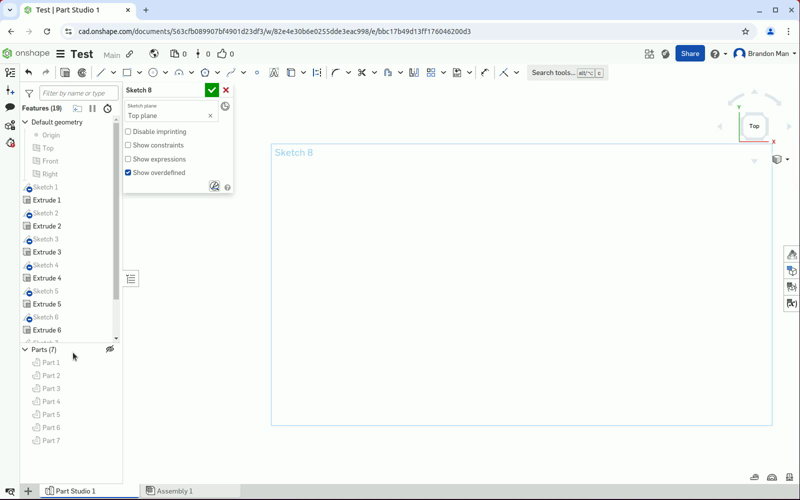
key(l)
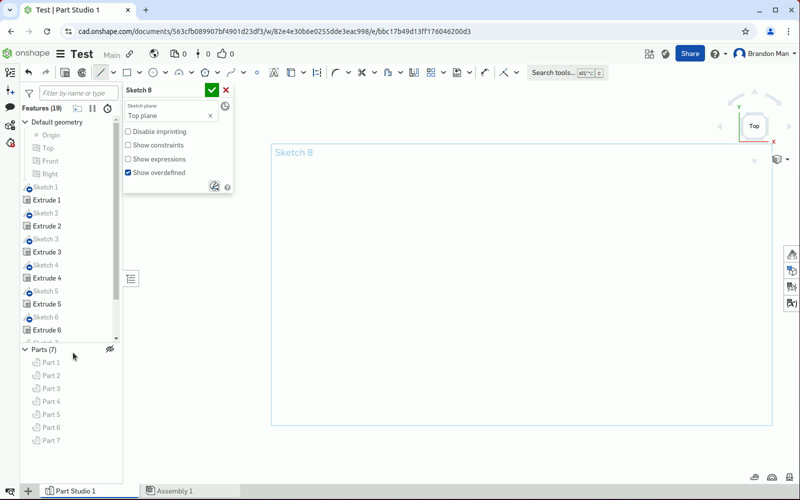
key_down(shift)
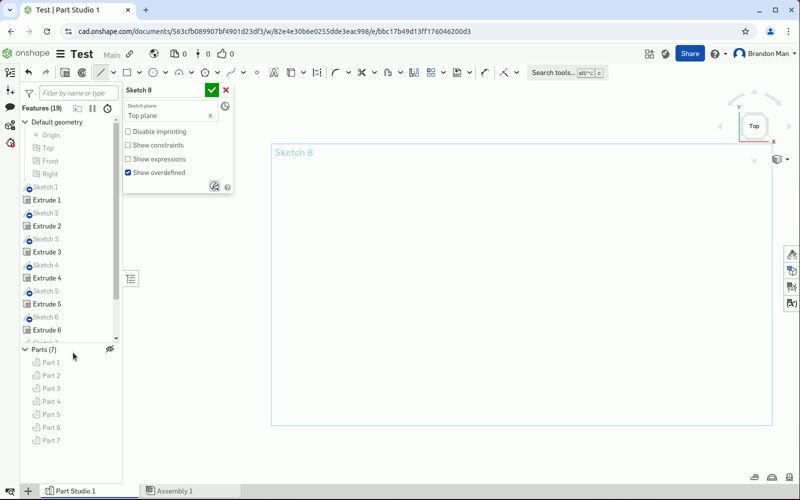
mouse_move(460, 220)
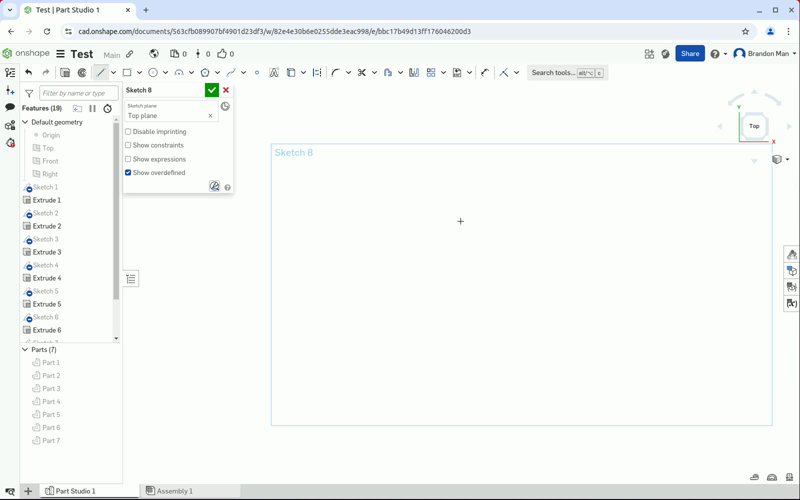
click(460, 220)
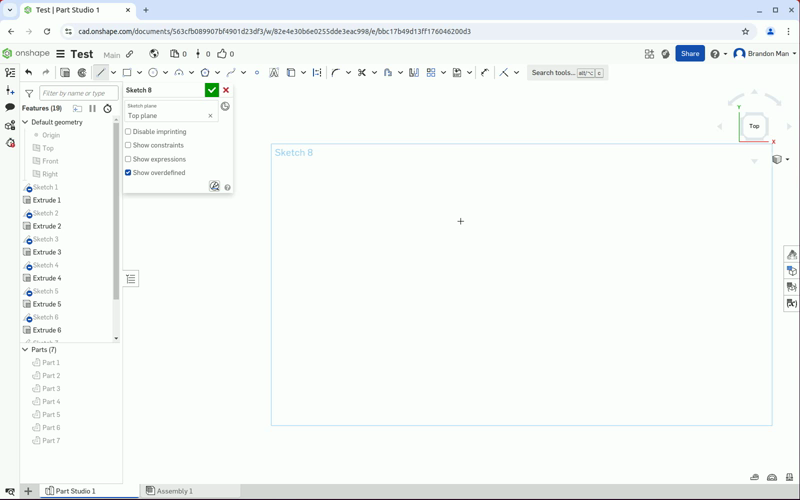
key_up(shift)
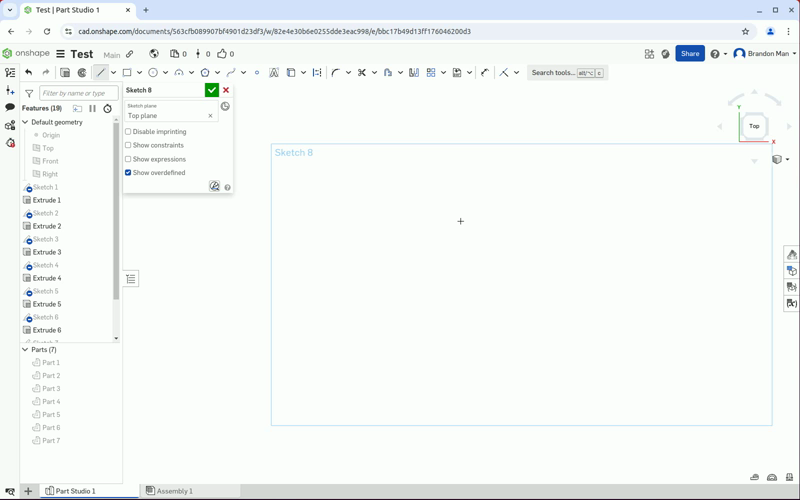
key_down(shift)
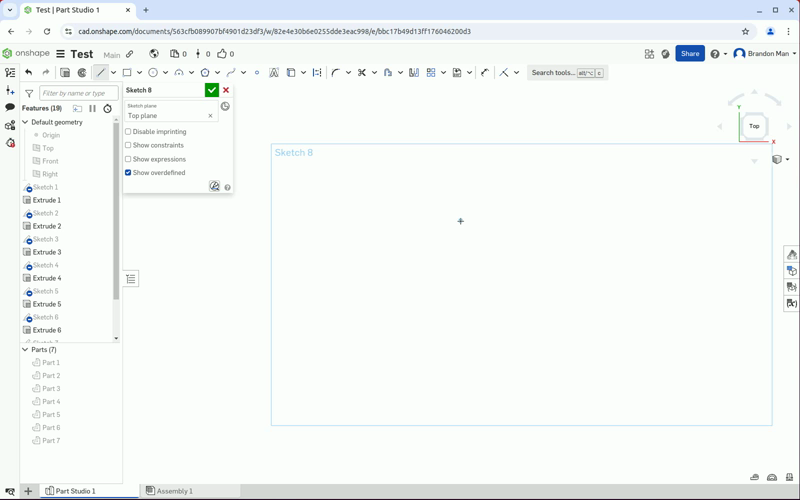
mouse_move(490, 220)
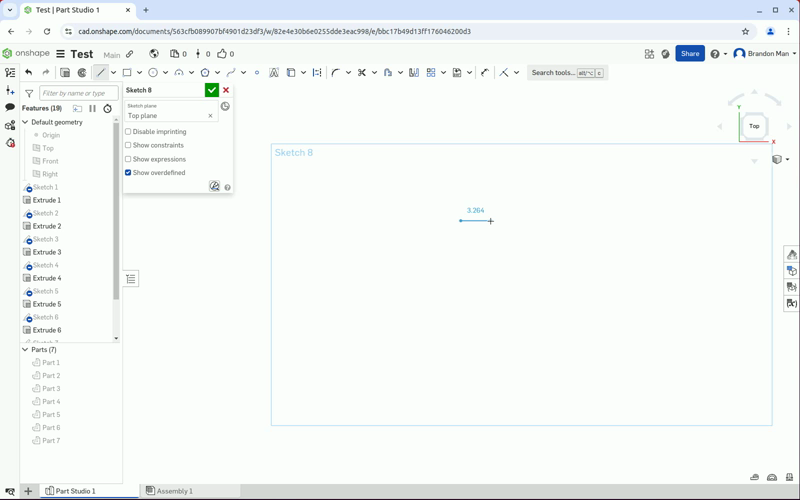
mouse_move(467, 220)
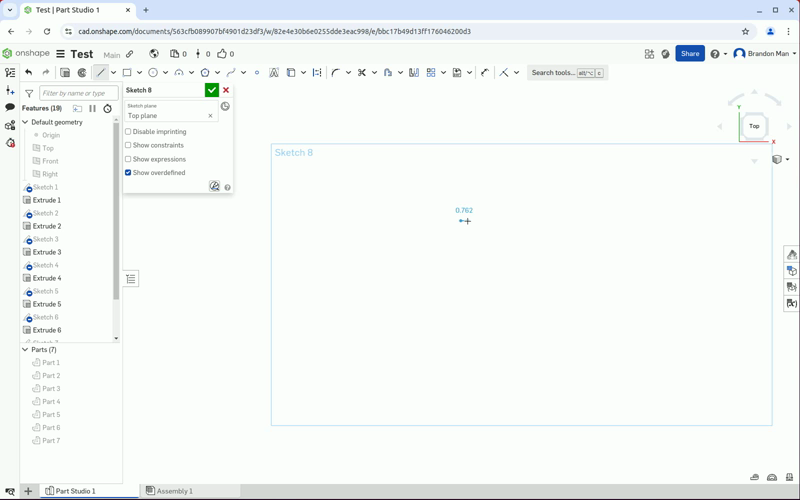
scroll(6)
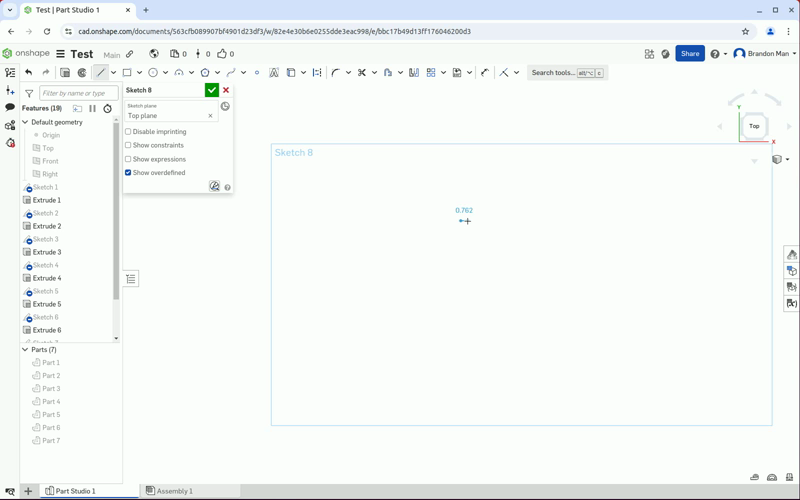
scroll(6)
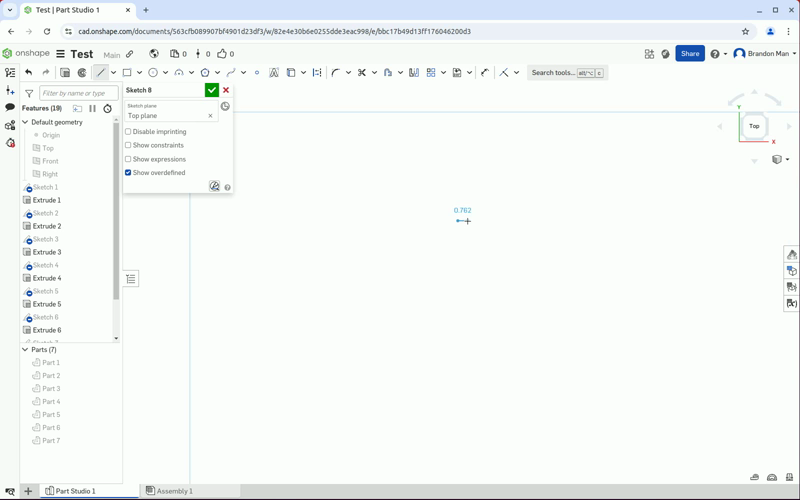
scroll(6)
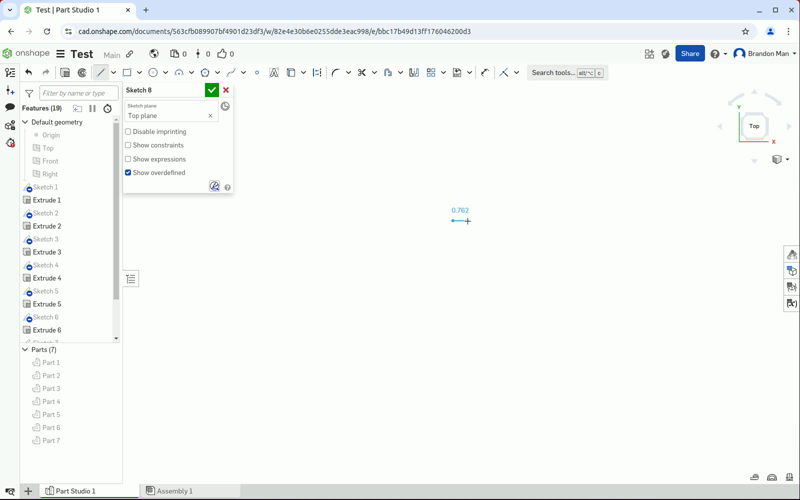
scroll(6)
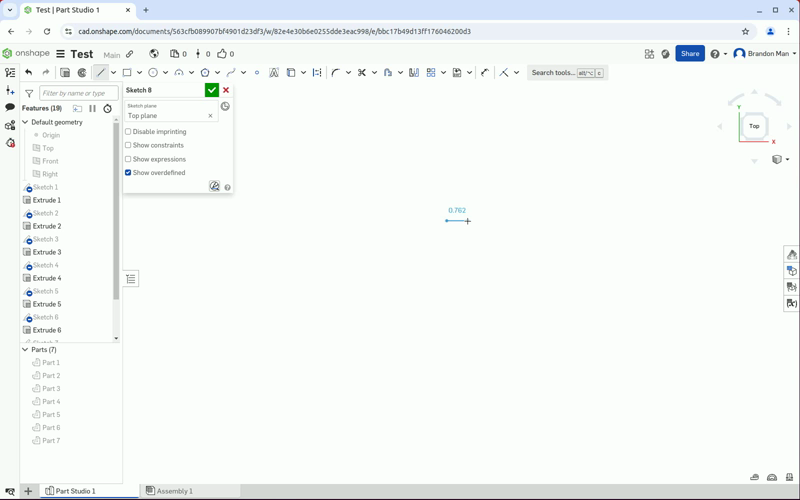
scroll(6)
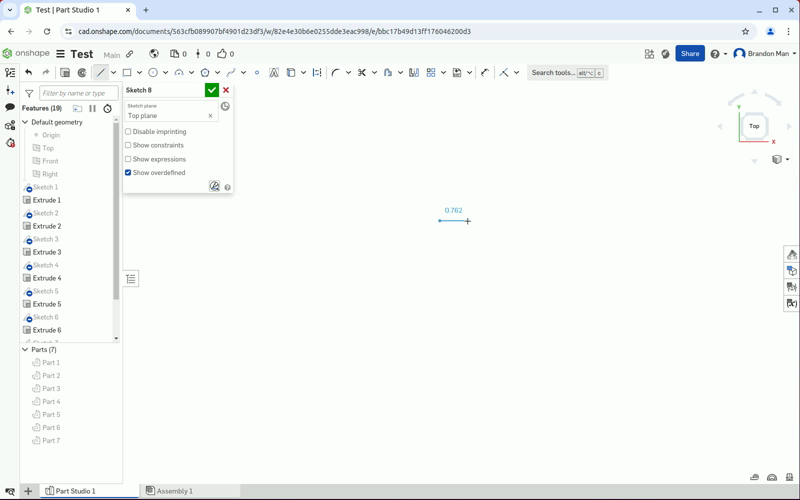
scroll(6)
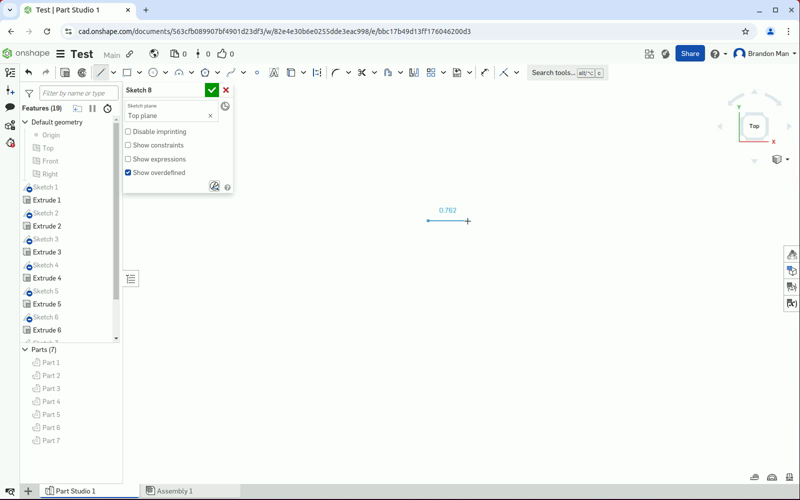
scroll(6)
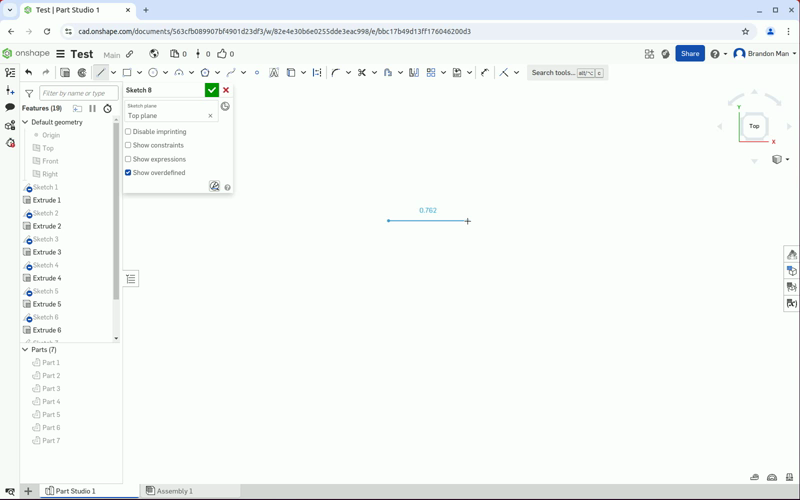
click(467, 220)
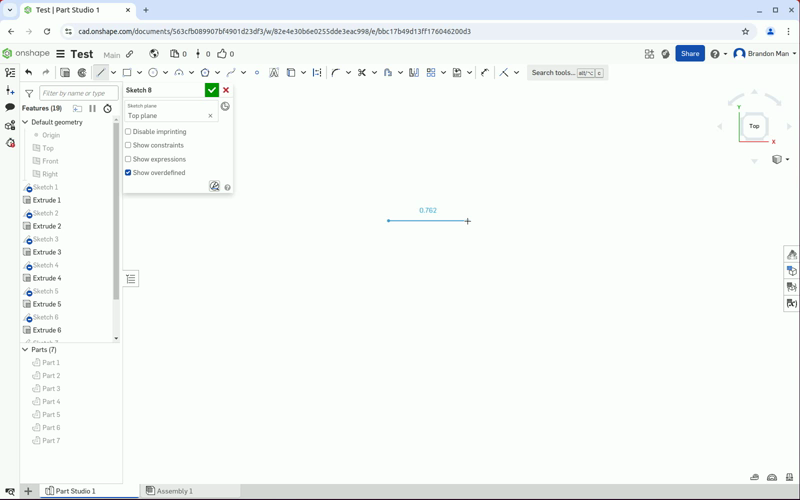
scroll(-6)
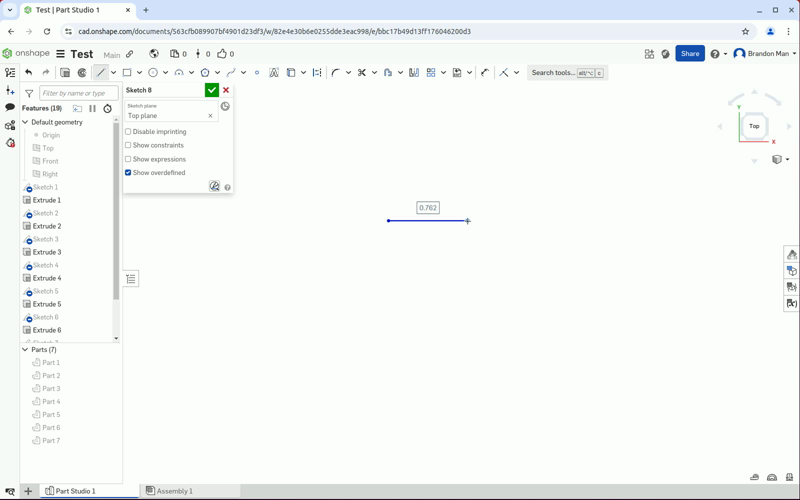
scroll(-6)
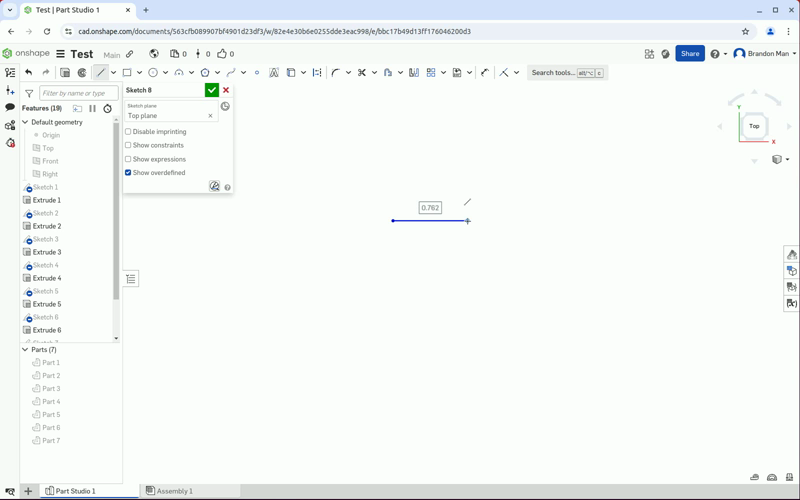
scroll(-6)
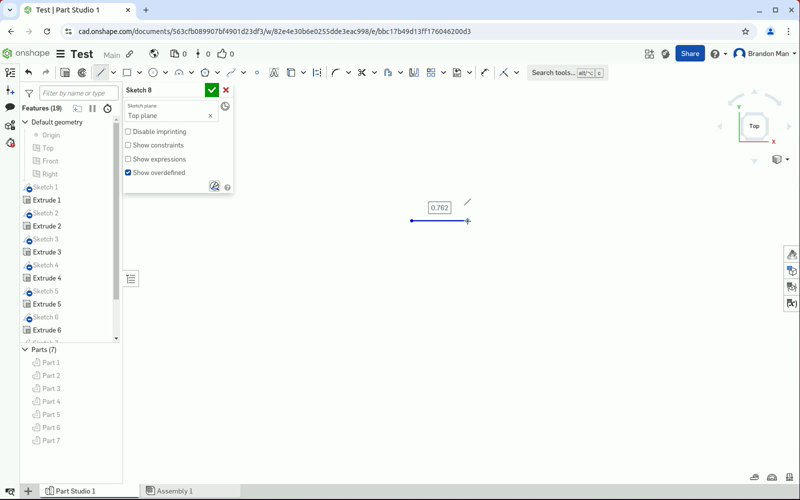
scroll(-6)
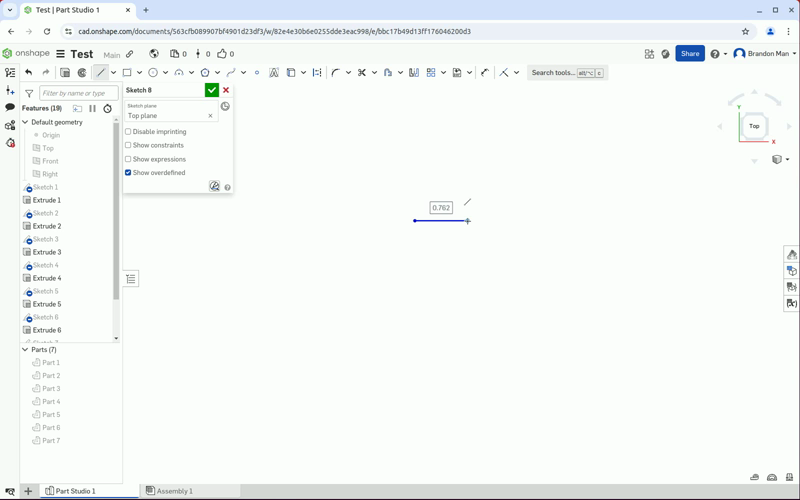
scroll(-6)
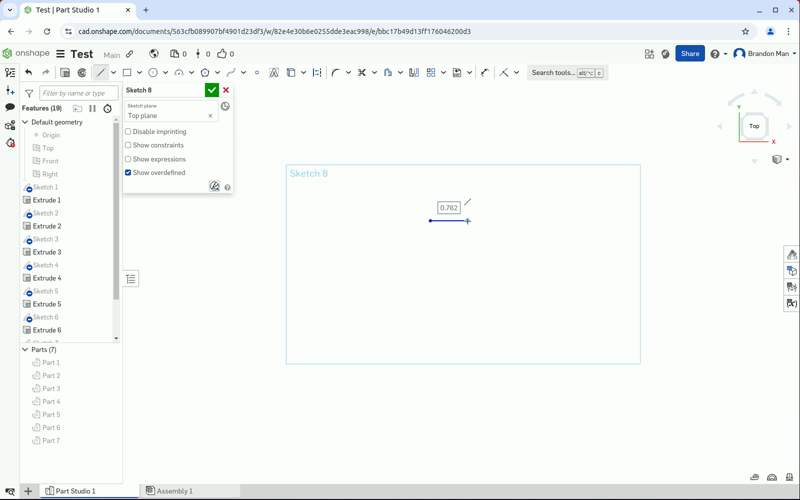
scroll(-6)
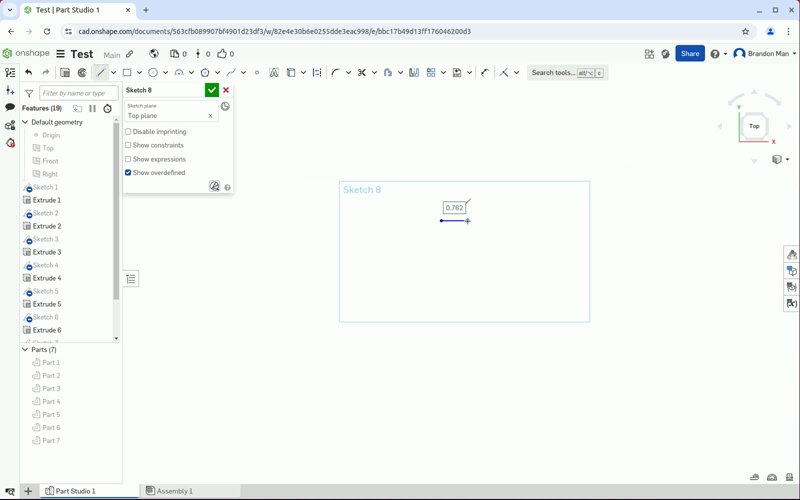
scroll(-6)
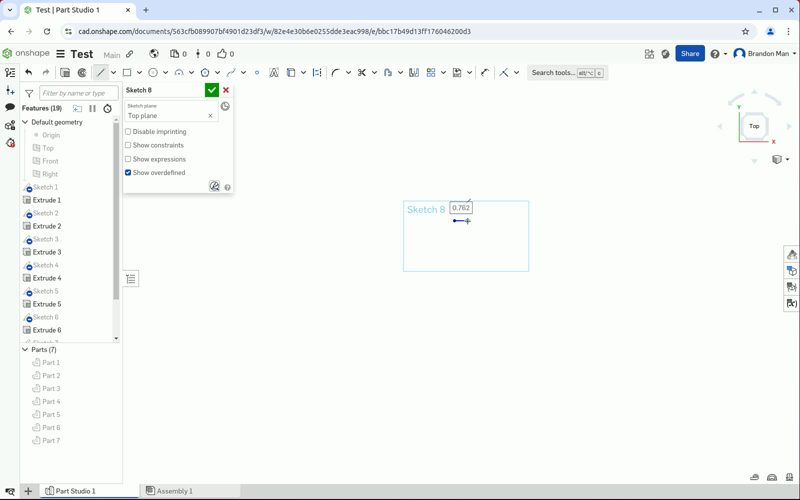
key_up(shift)
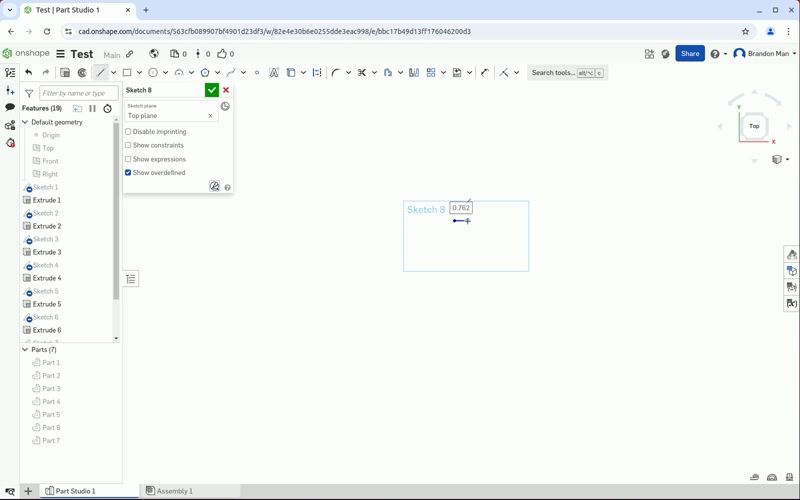
key_down(shift)
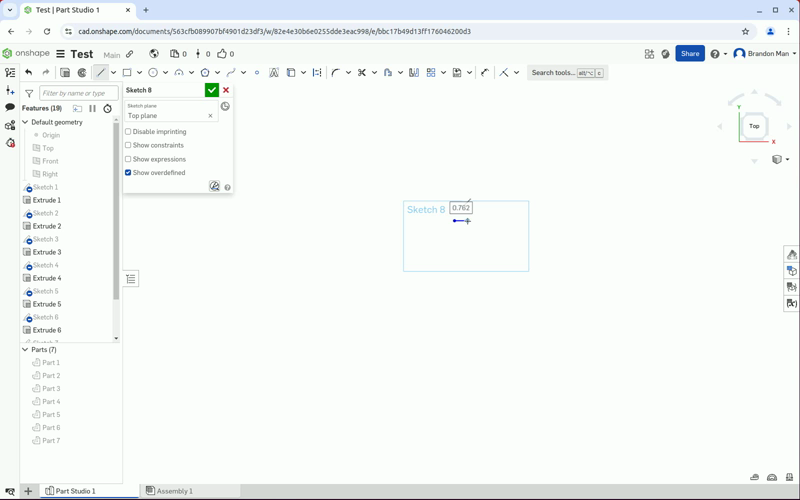
mouse_move(497, 220)
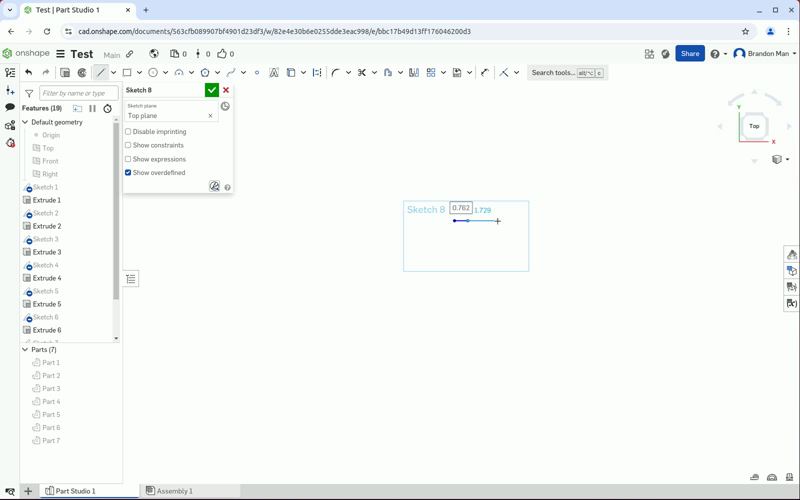
mouse_move(467, 213)
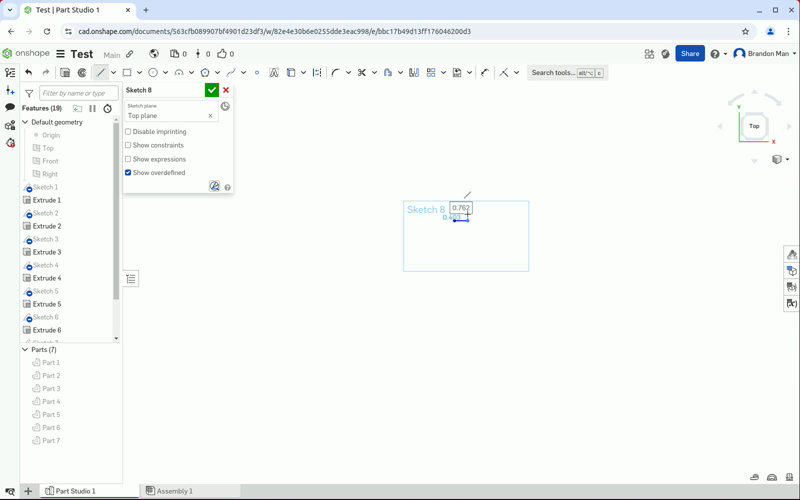
scroll(6)
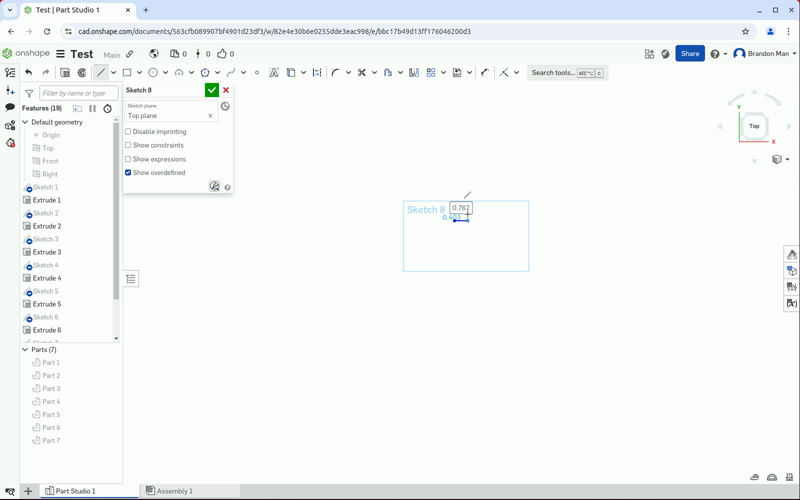
scroll(6)
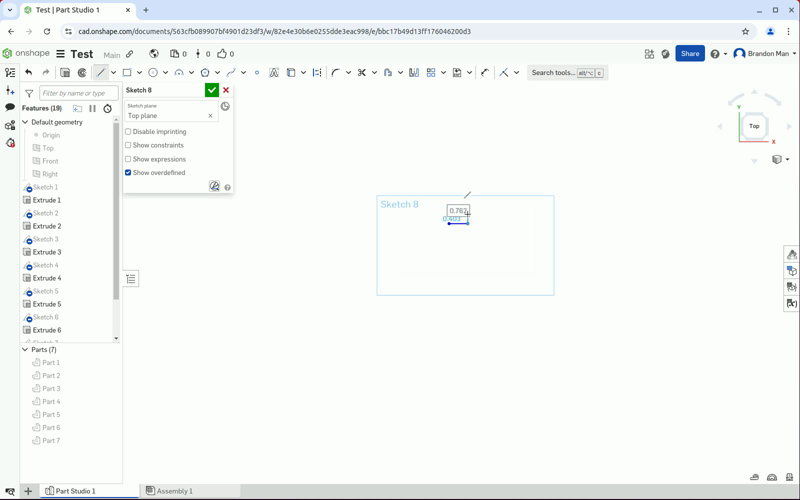
scroll(6)
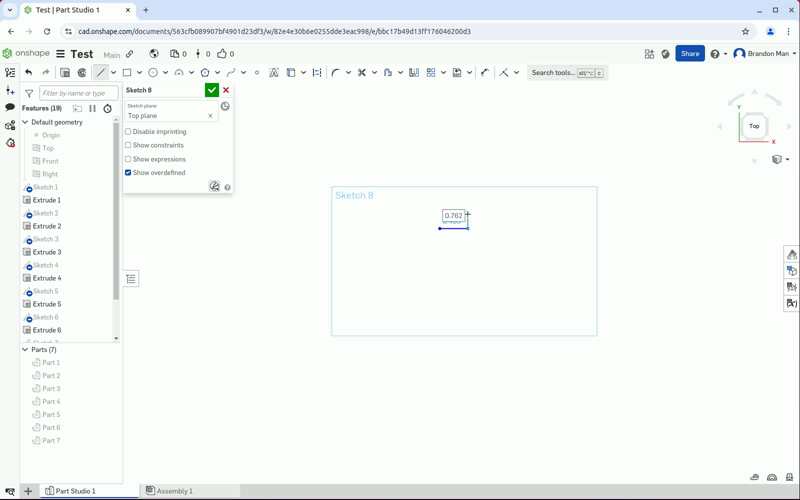
scroll(6)
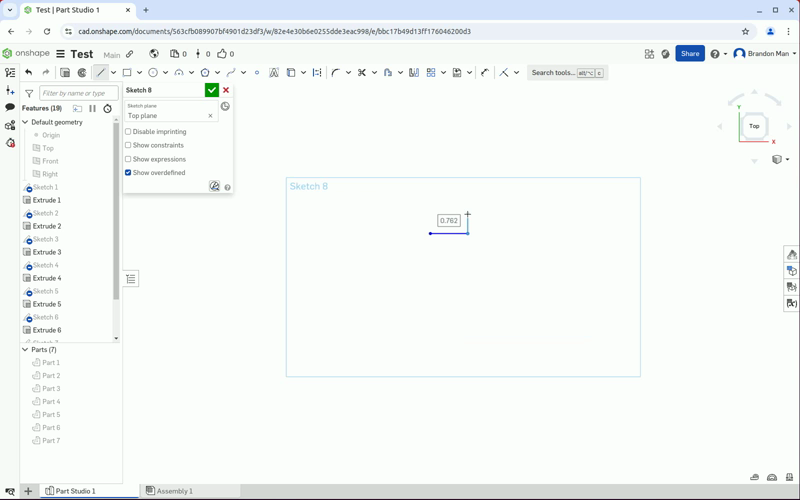
scroll(6)
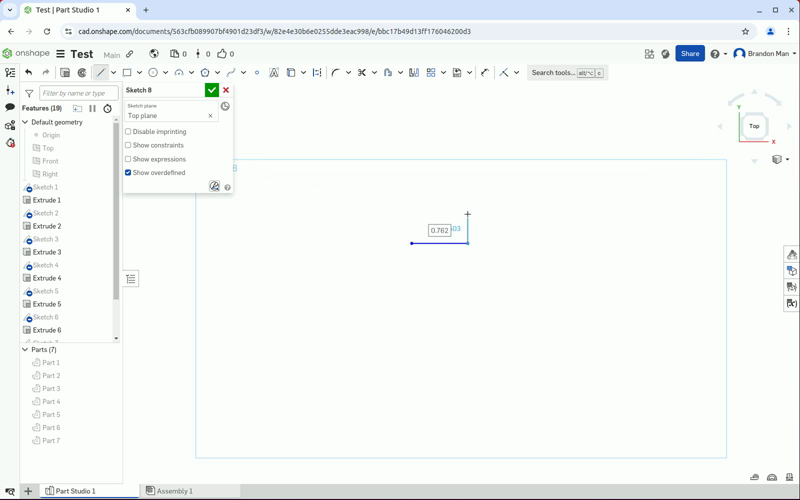
scroll(6)
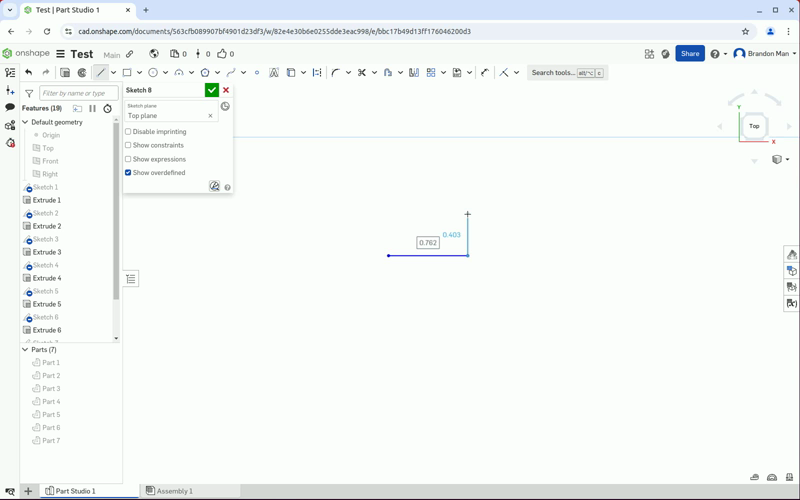
scroll(6)
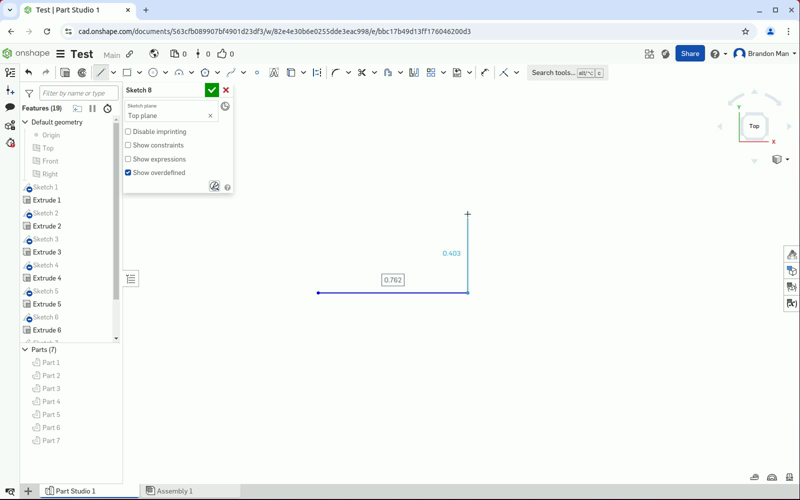
click(467, 213)
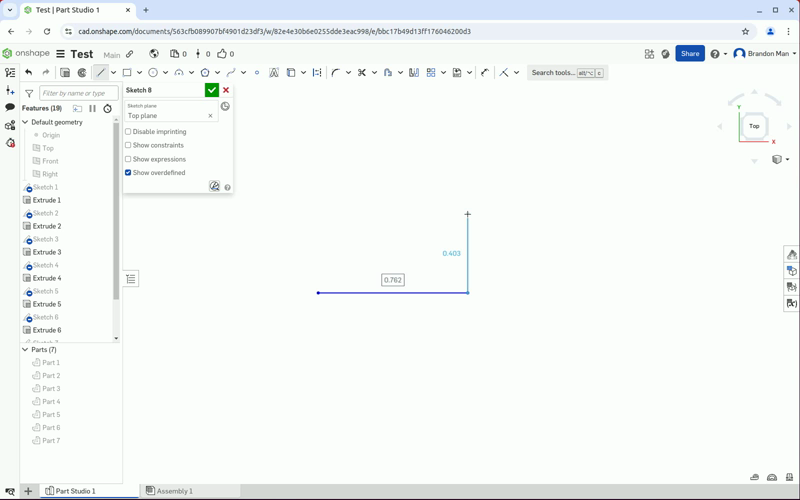
scroll(-6)
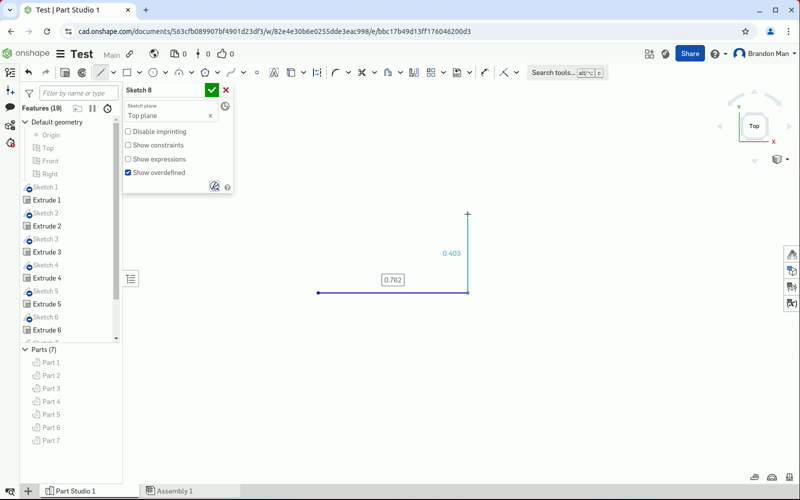
scroll(-6)
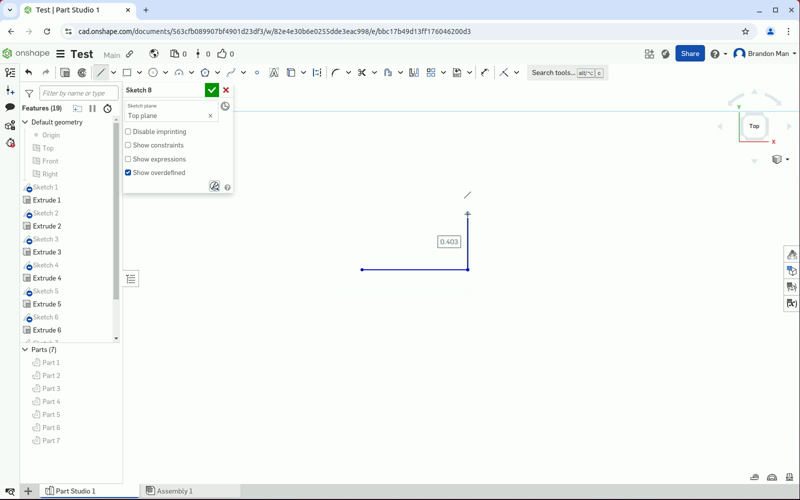
scroll(-6)
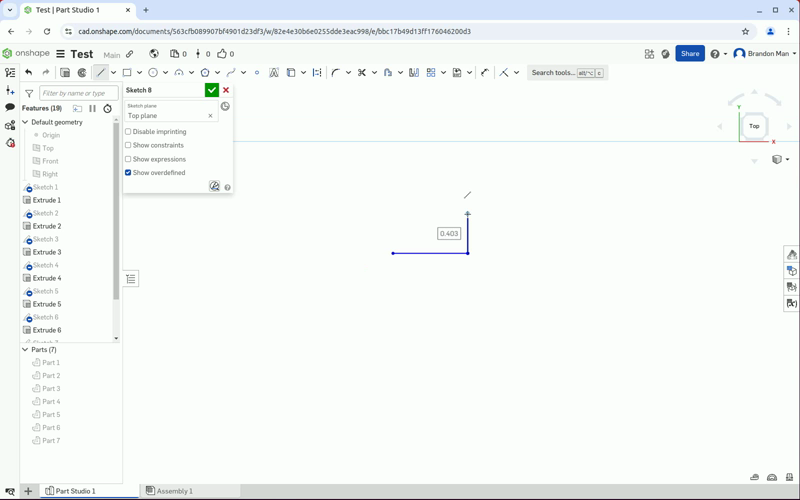
scroll(-6)
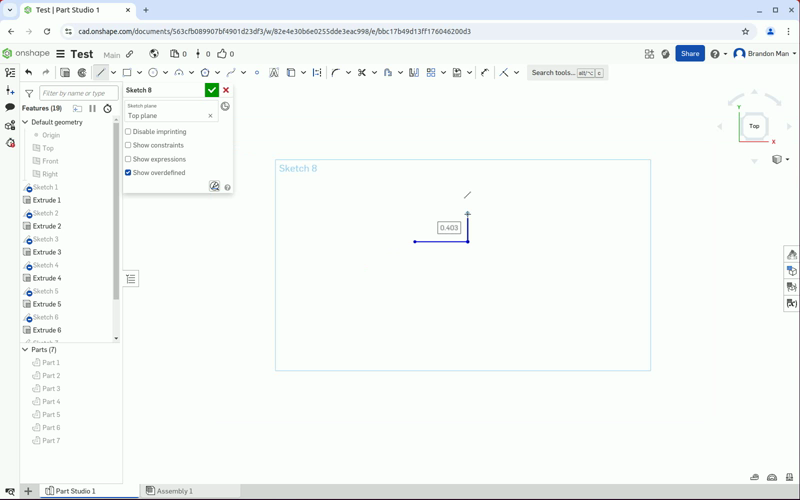
scroll(-6)
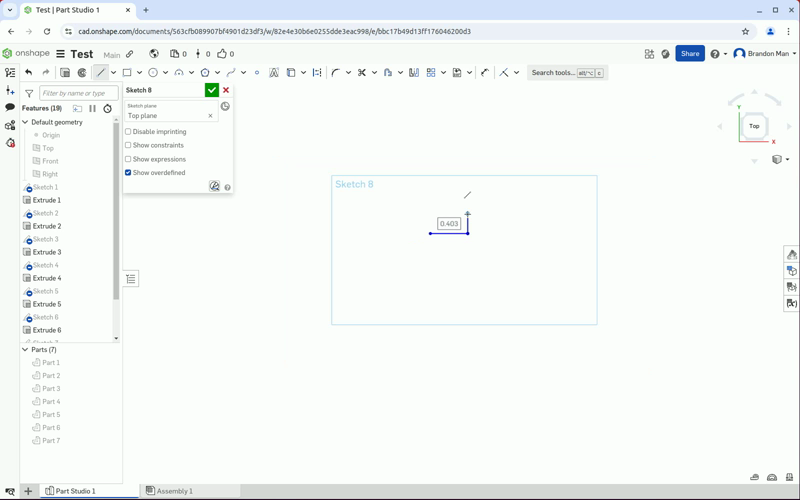
scroll(-6)
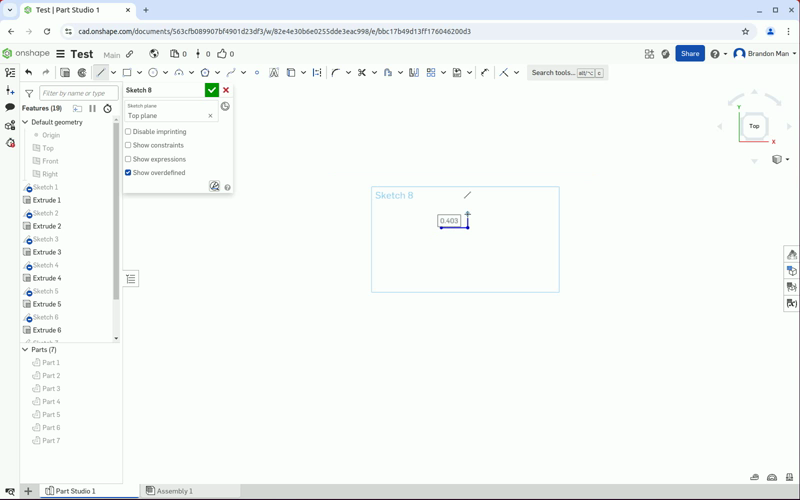
scroll(-6)
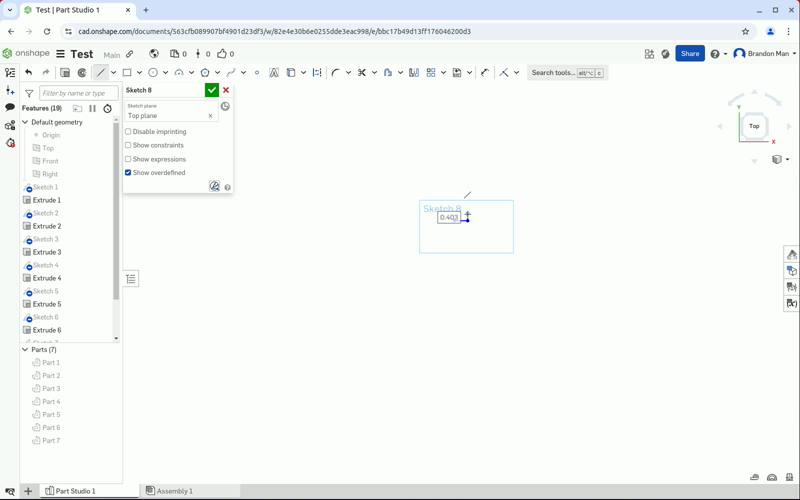
key_up(shift)
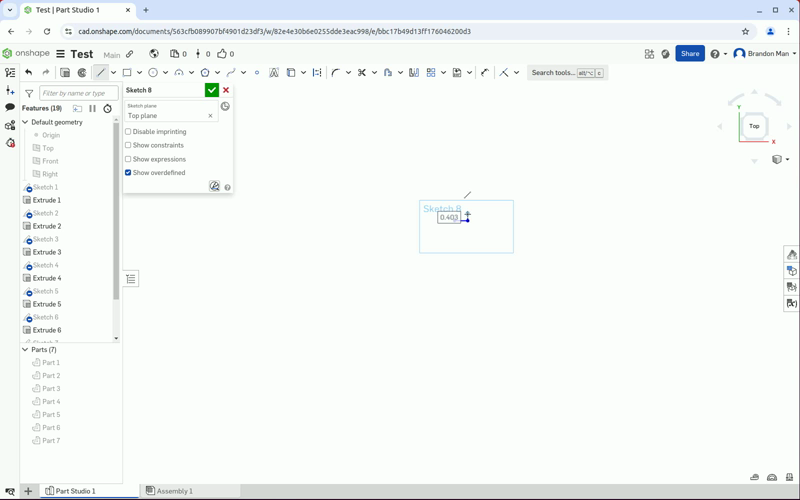
key_down(shift)
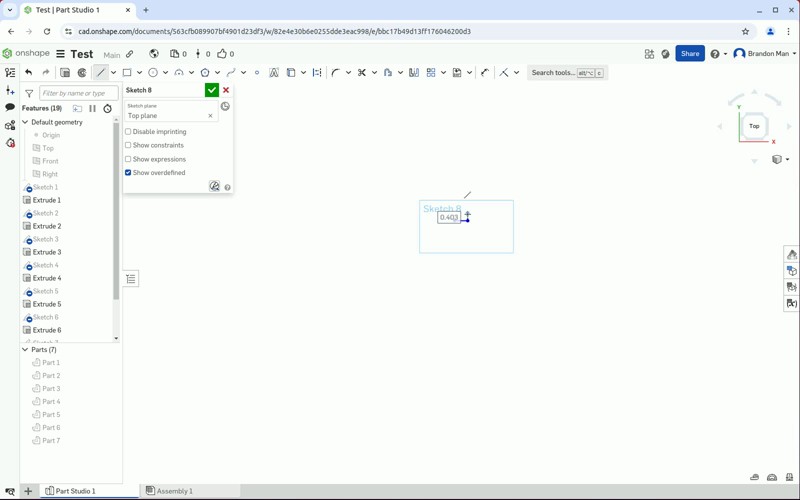
mouse_move(497, 213)
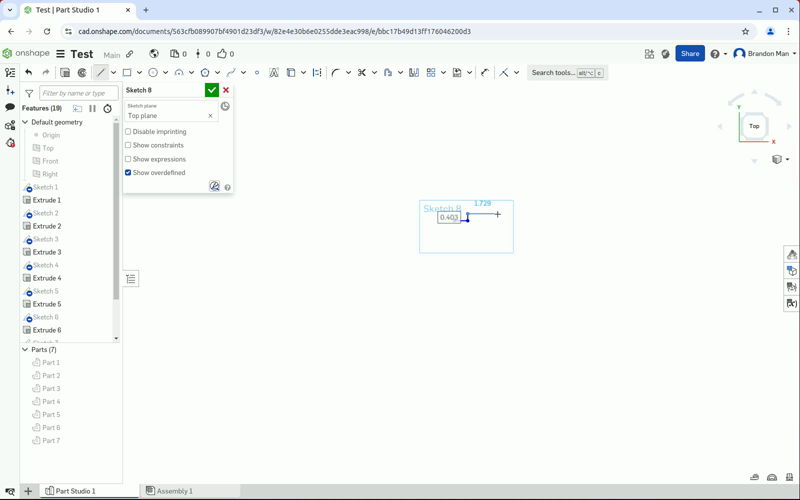
mouse_move(460, 213)
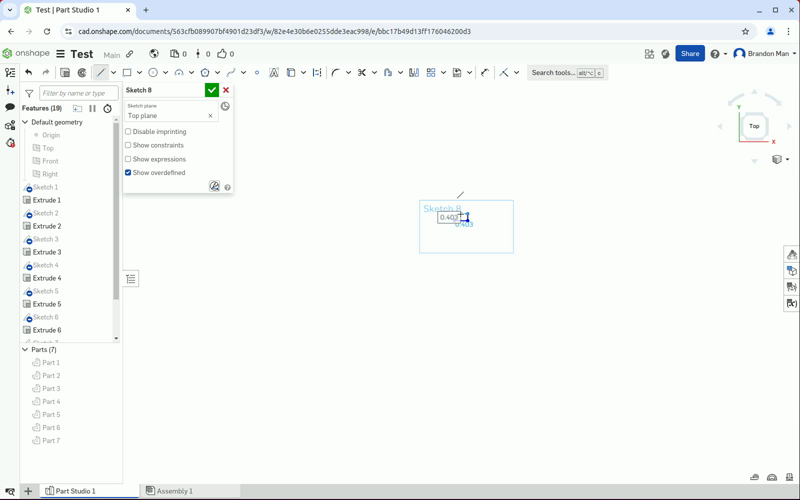
scroll(6)
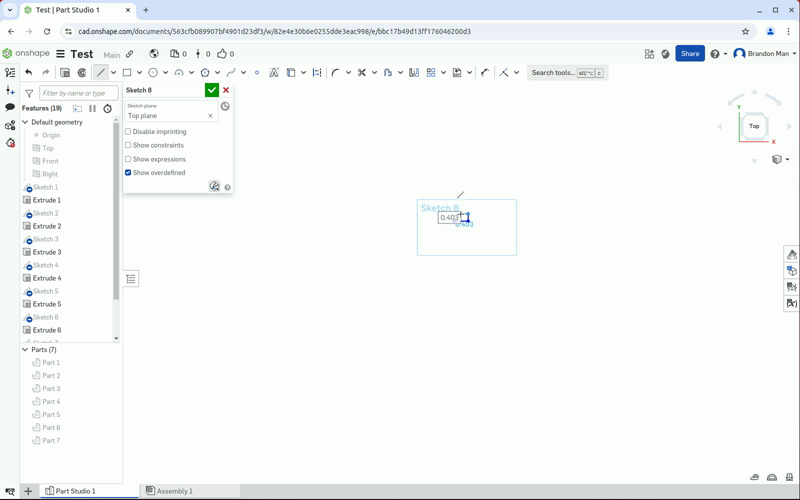
scroll(6)
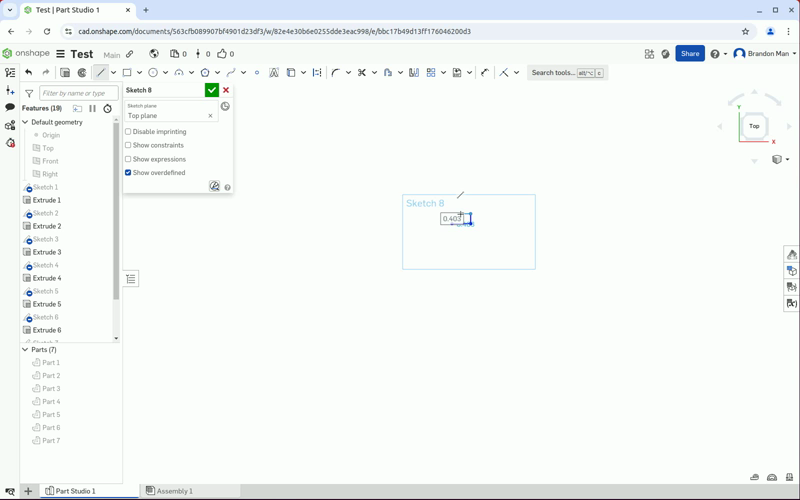
scroll(6)
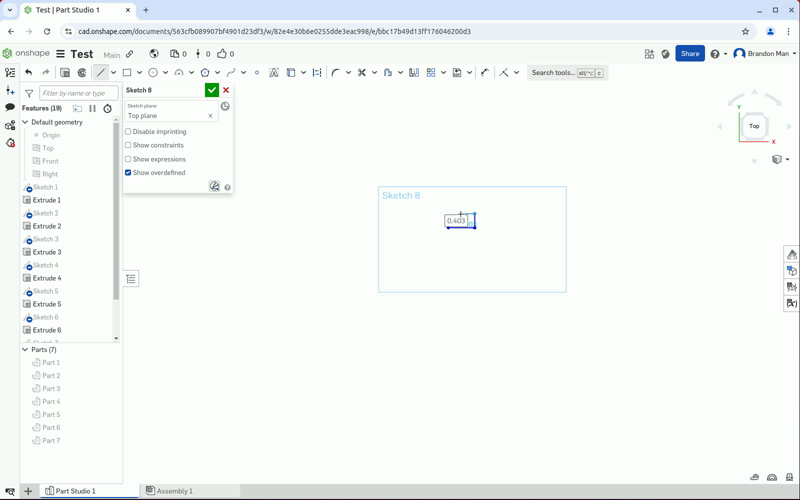
scroll(6)
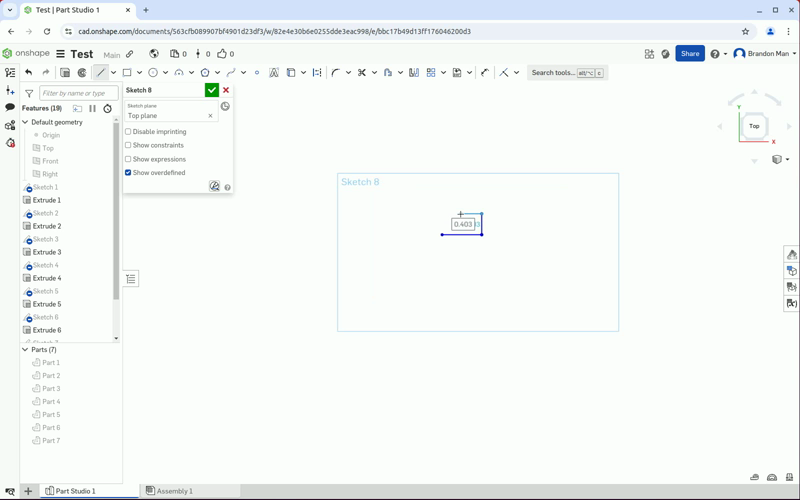
scroll(6)
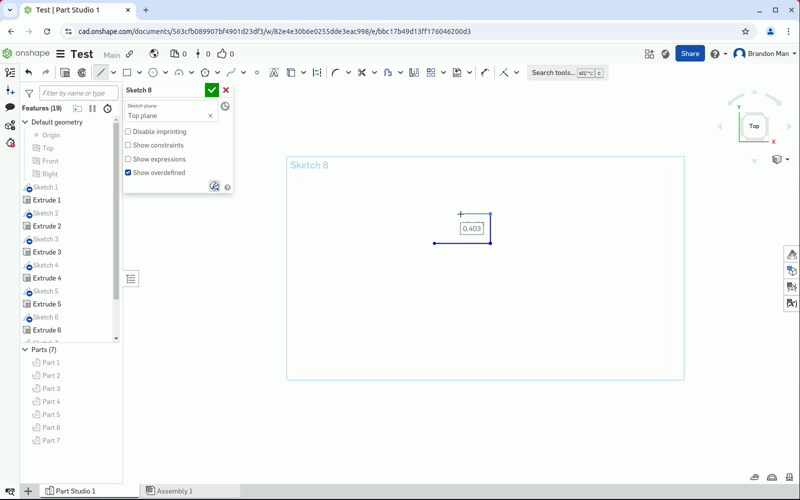
scroll(6)
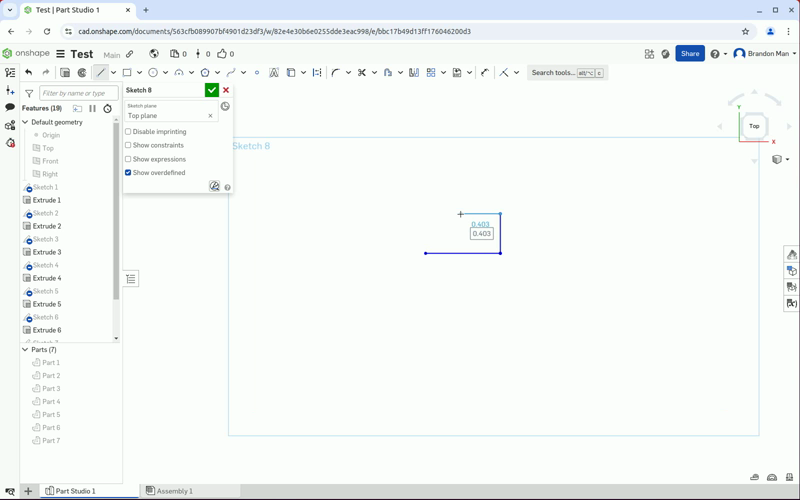
scroll(6)
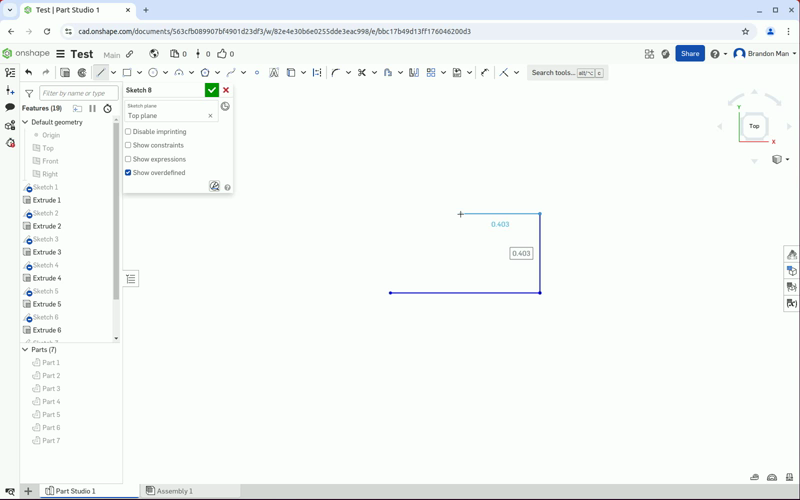
click(460, 213)
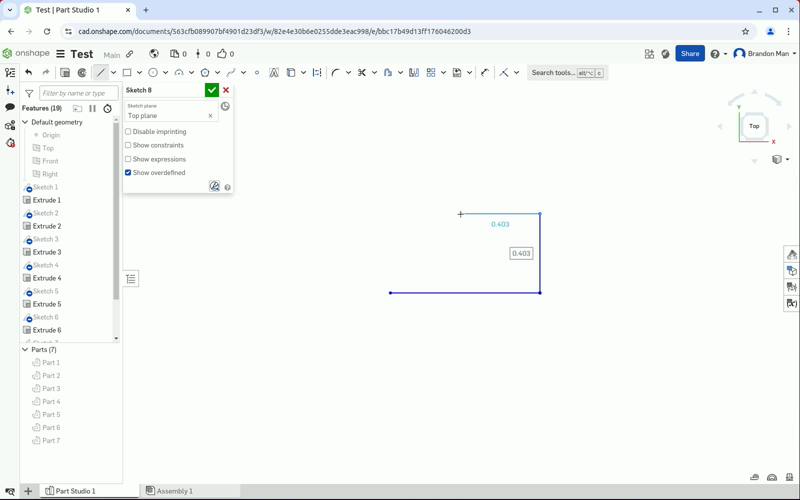
scroll(-6)
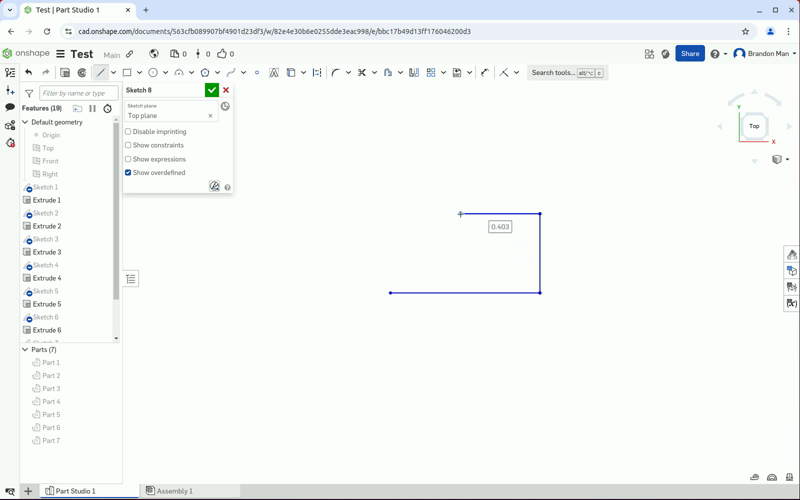
scroll(-6)
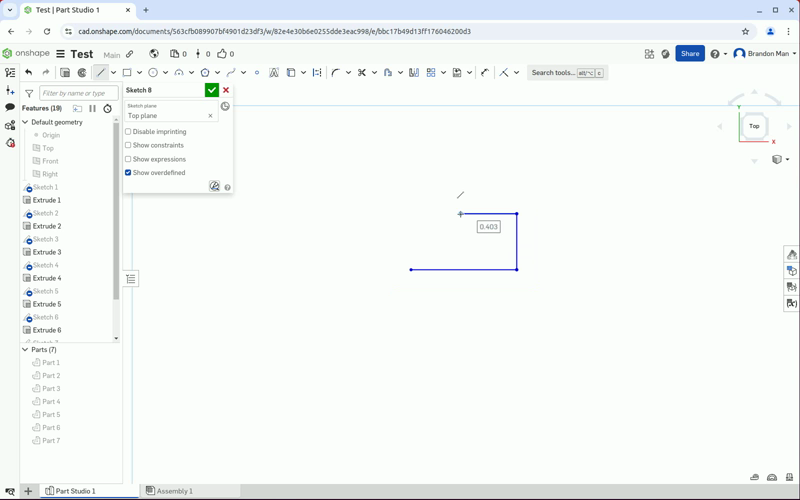
scroll(-6)
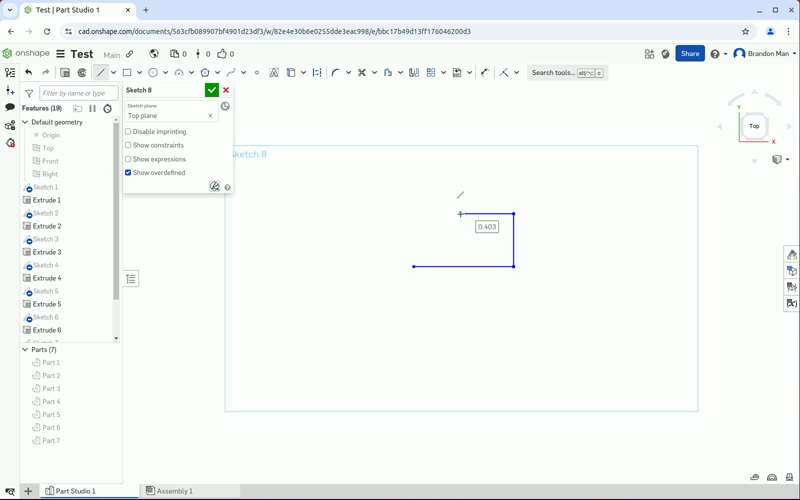
scroll(-6)
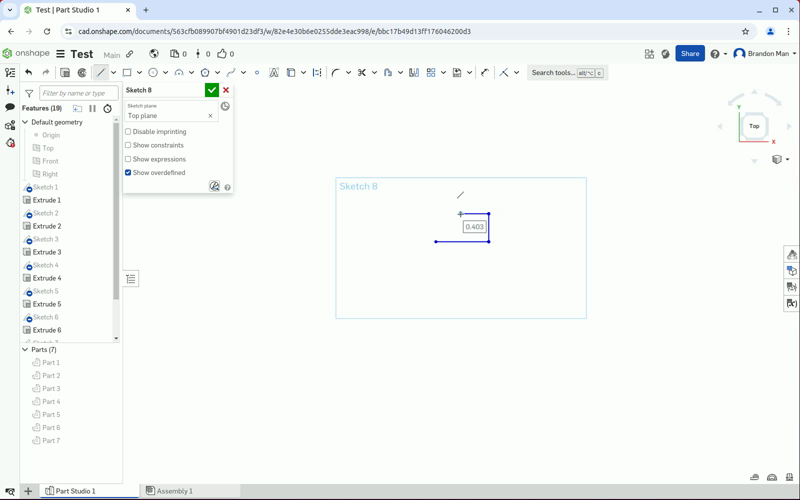
scroll(-6)
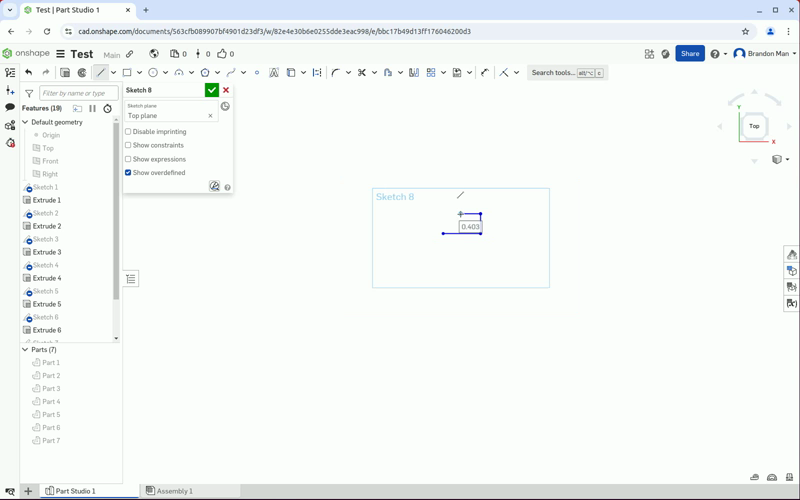
scroll(-6)
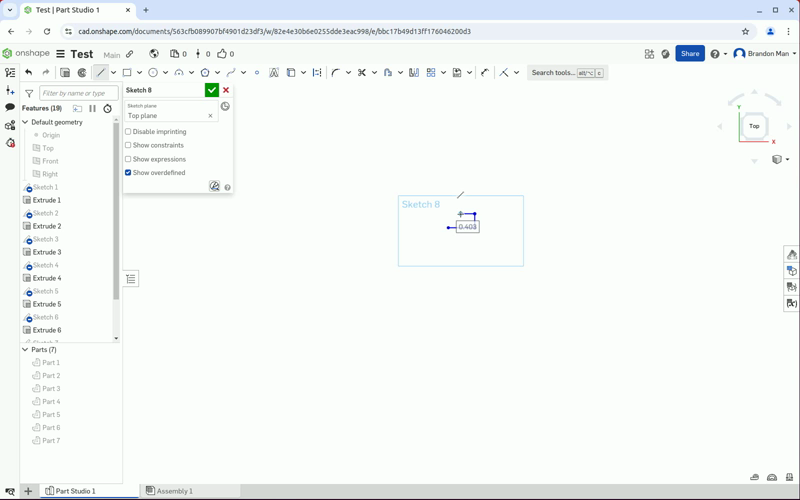
scroll(-6)
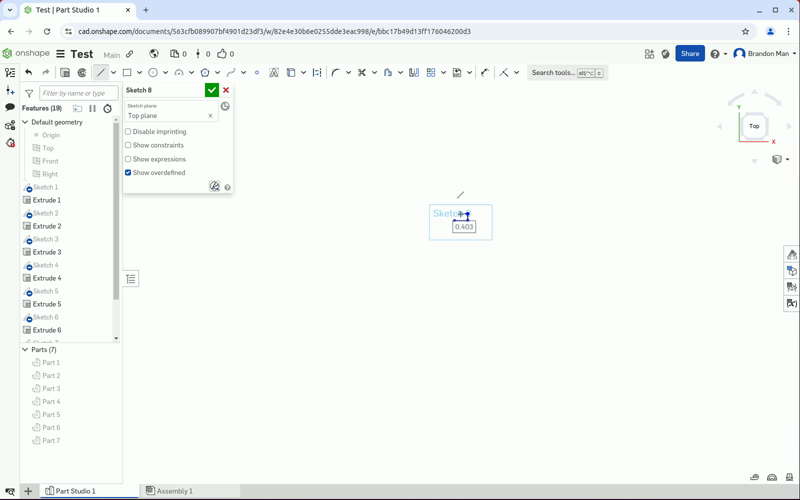
key_up(shift)
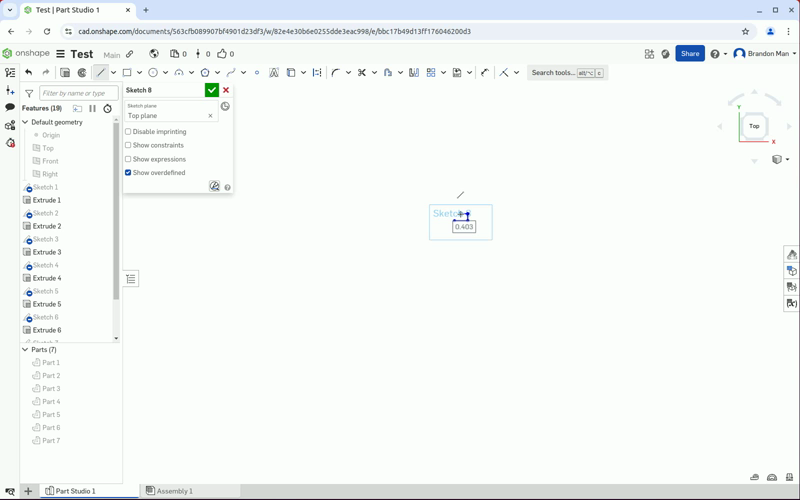
mouse_move(490, 213)
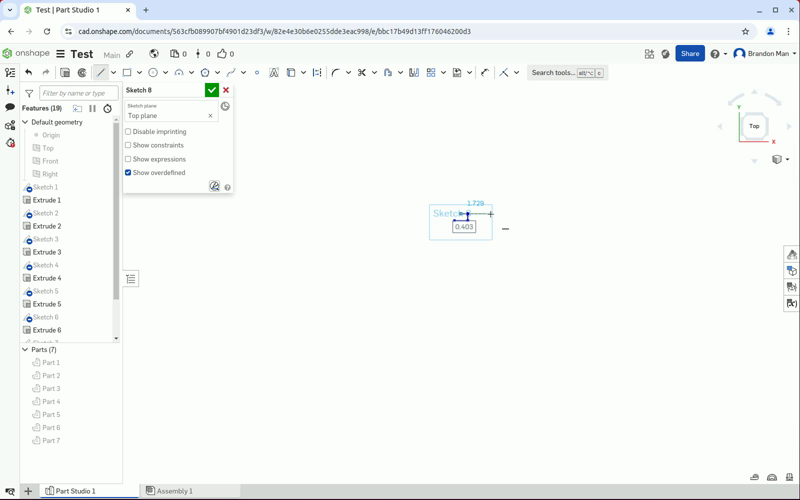
key_down(shift)
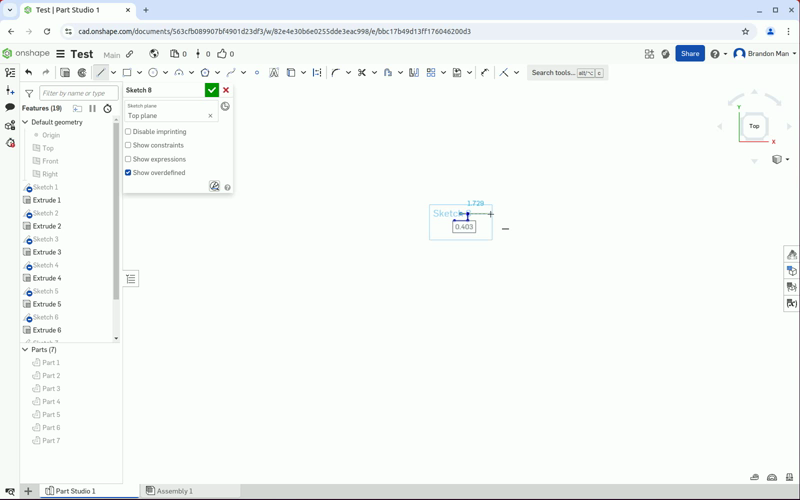
mouse_move(460, 220)
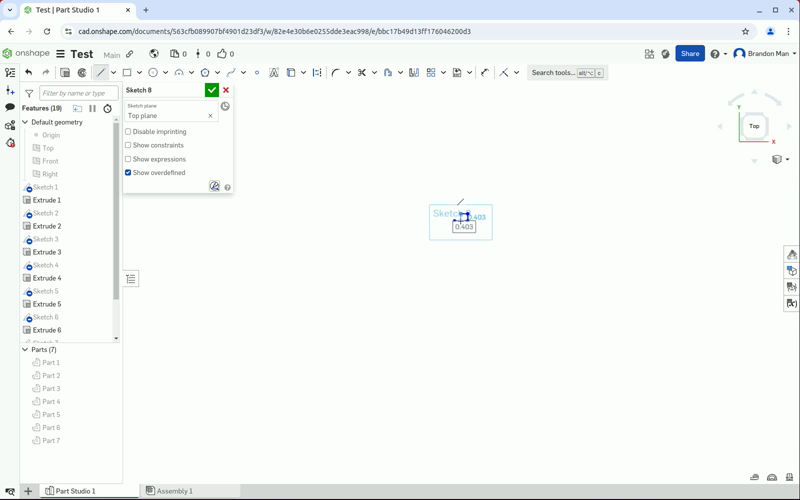
scroll(6)
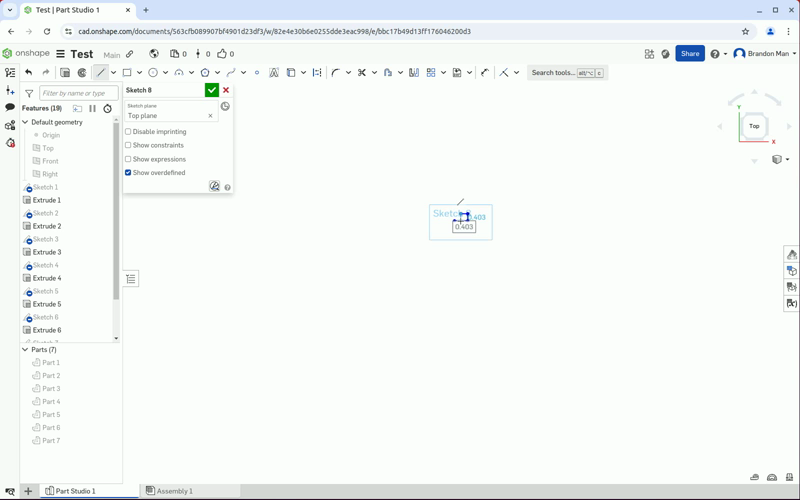
scroll(6)
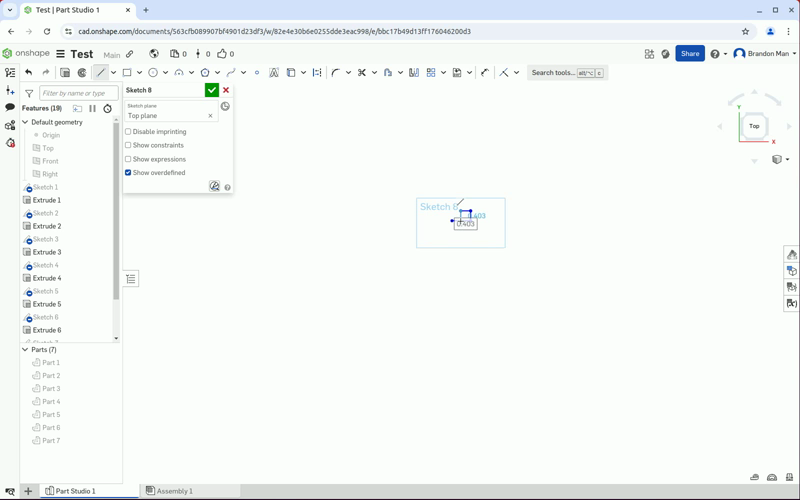
scroll(6)
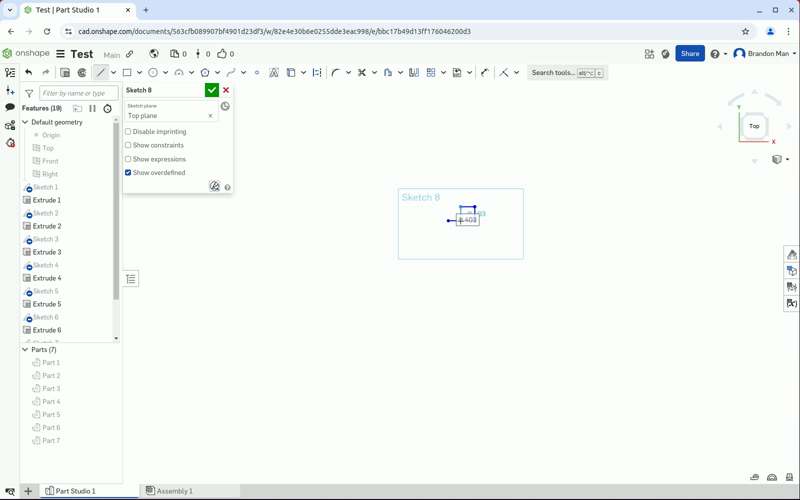
scroll(6)
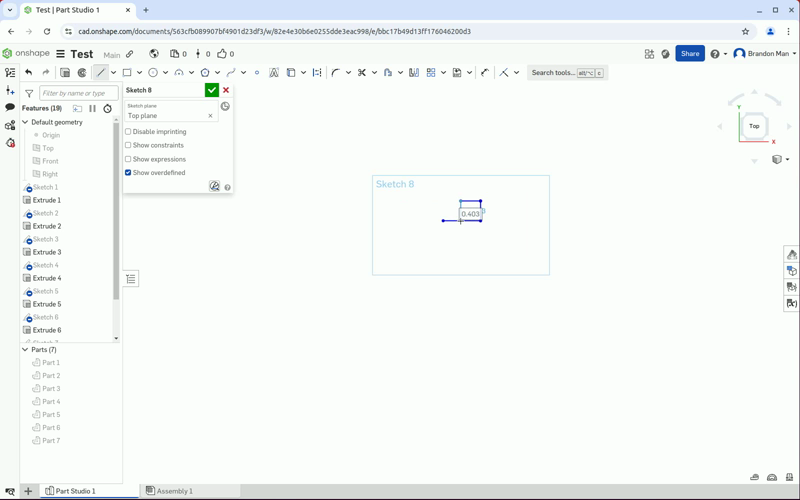
scroll(6)
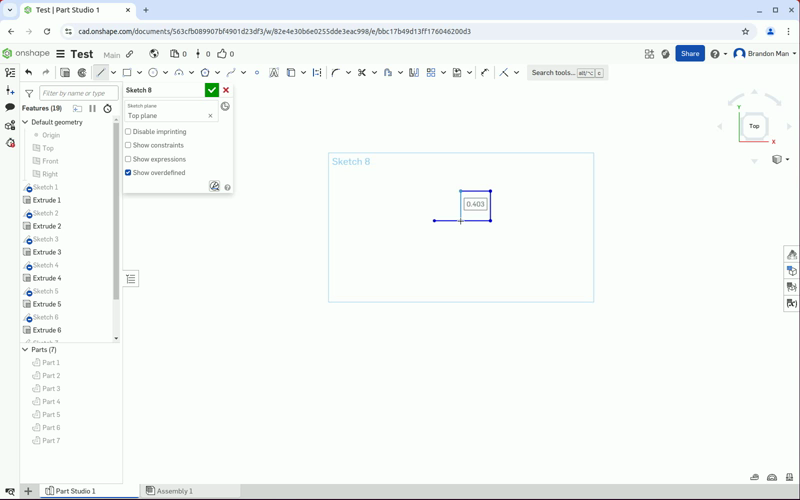
scroll(6)
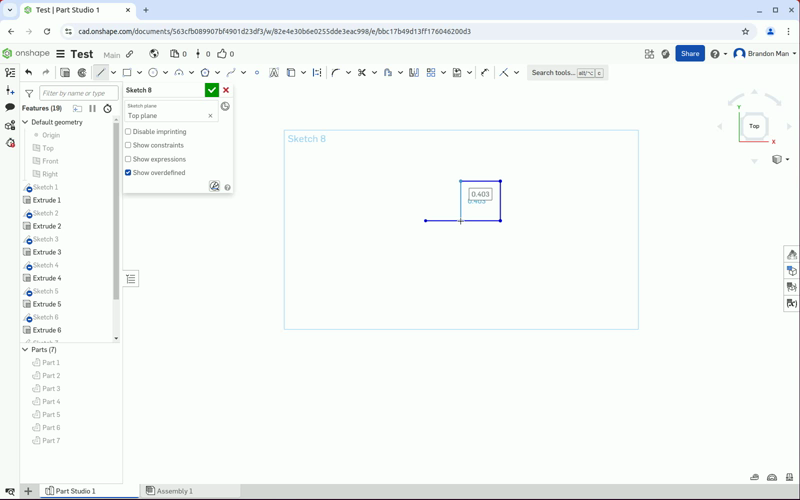
scroll(6)
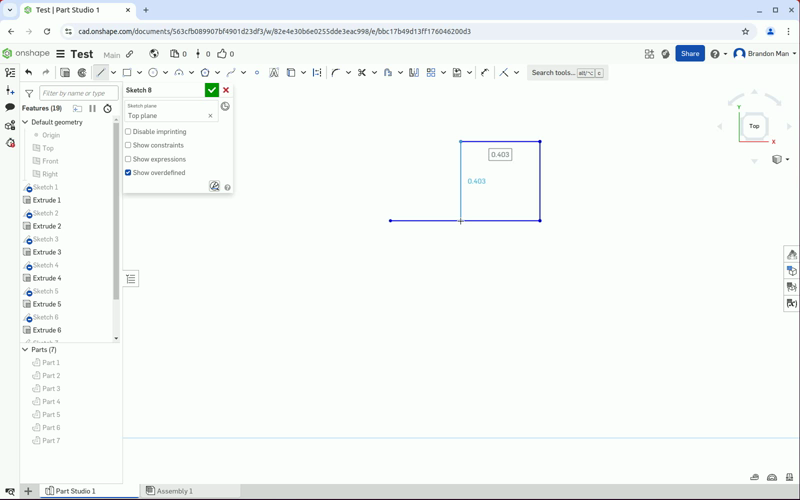
key_up(shift)
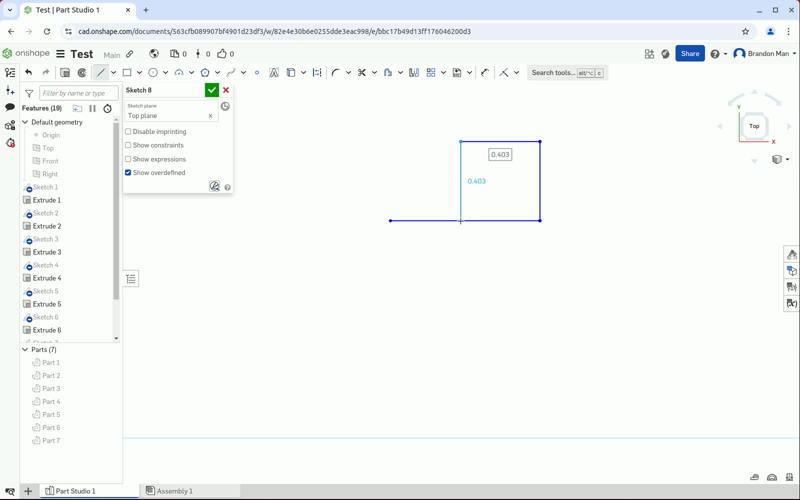
click(460, 220)
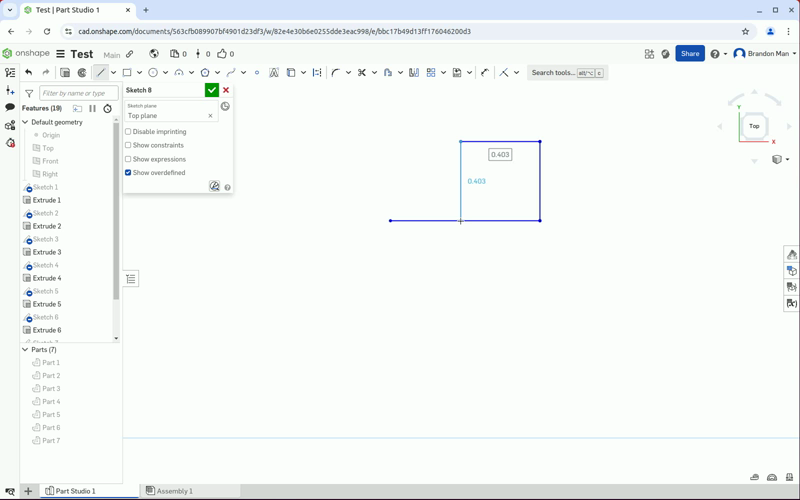
scroll(-6)
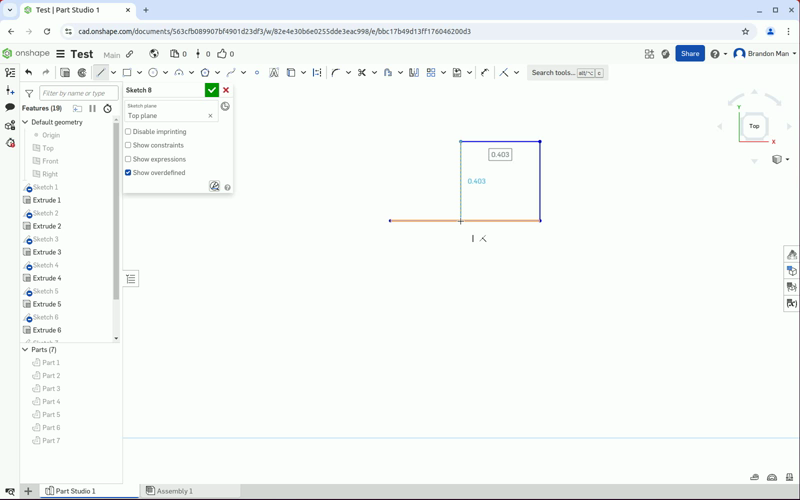
scroll(-6)
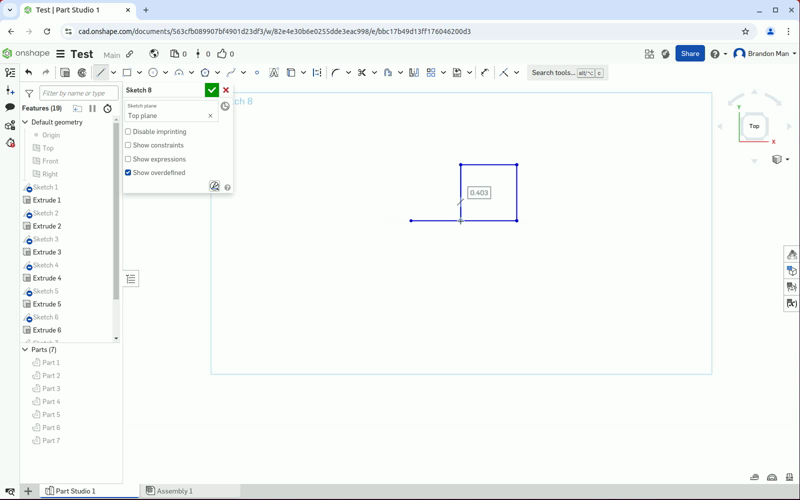
scroll(-6)
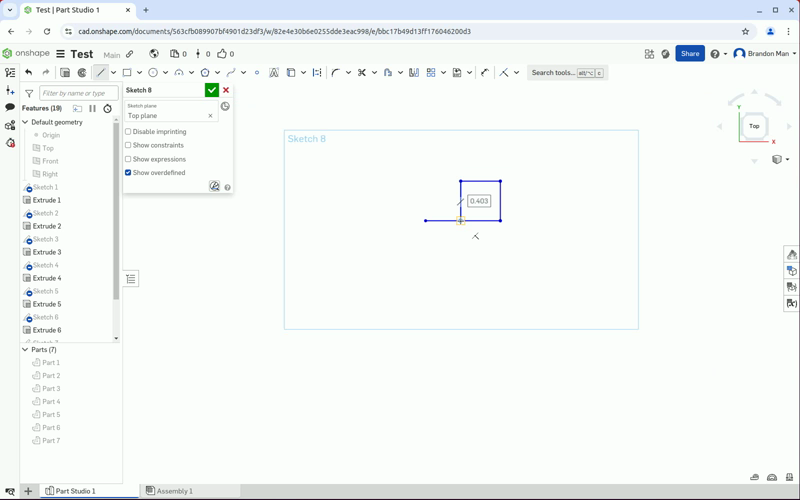
scroll(-6)
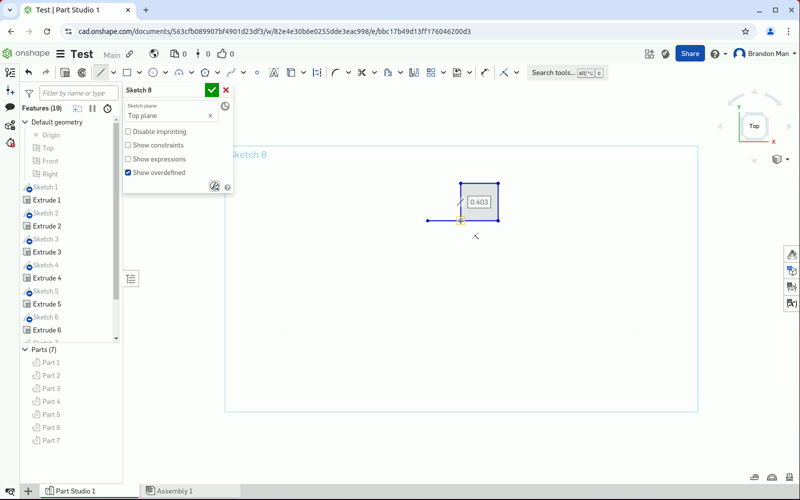
scroll(-6)
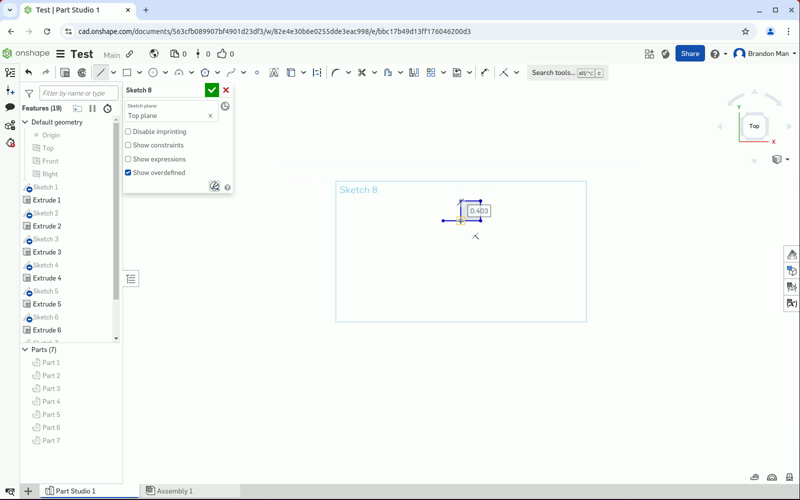
scroll(-6)
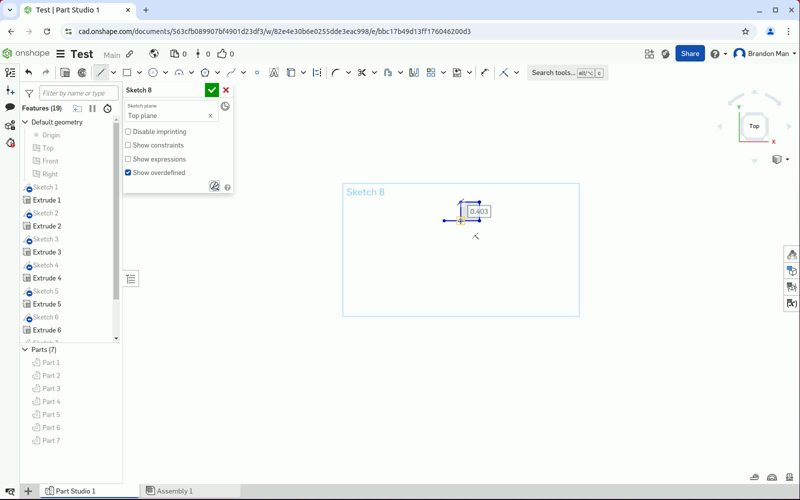
scroll(-6)
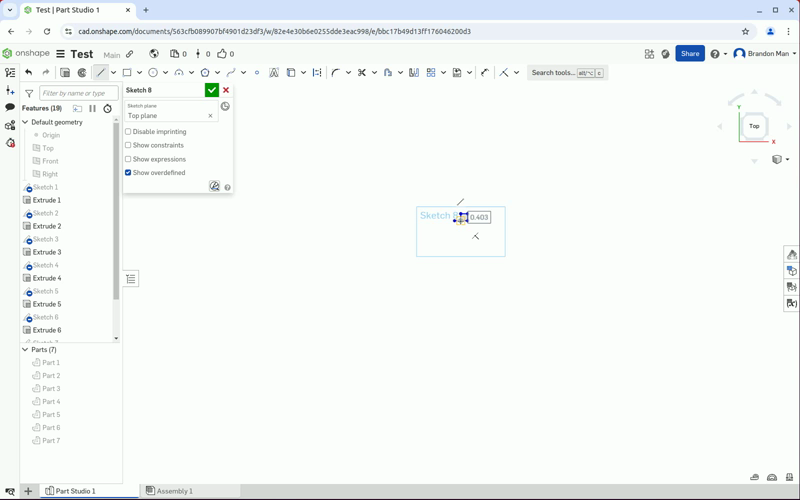
key(esc)
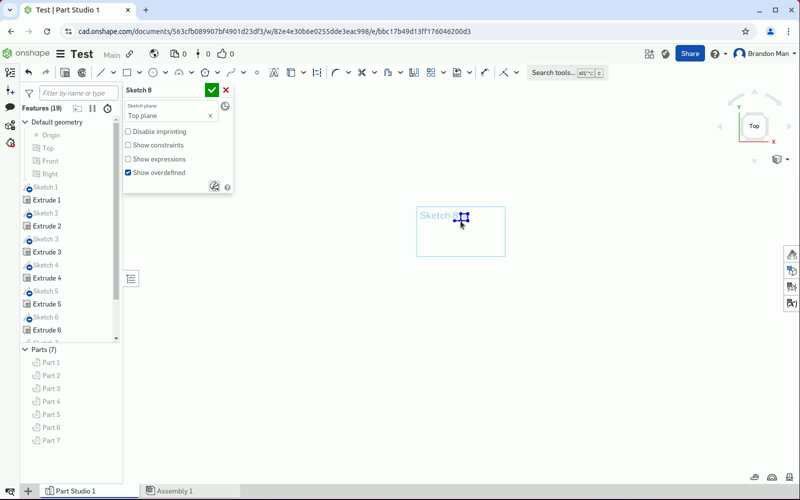
mouse_move(466, 214)
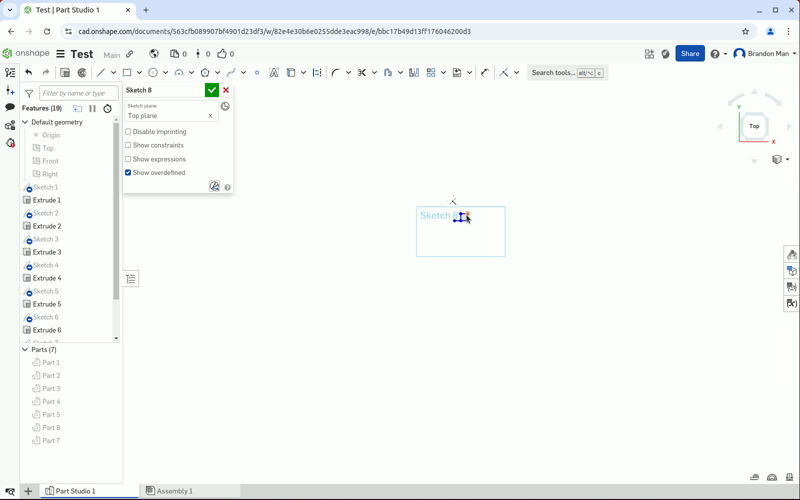
scroll(6)
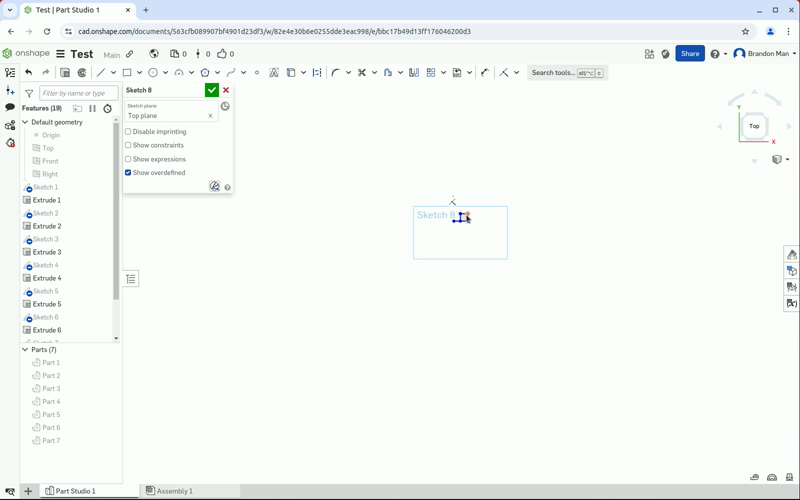
scroll(6)
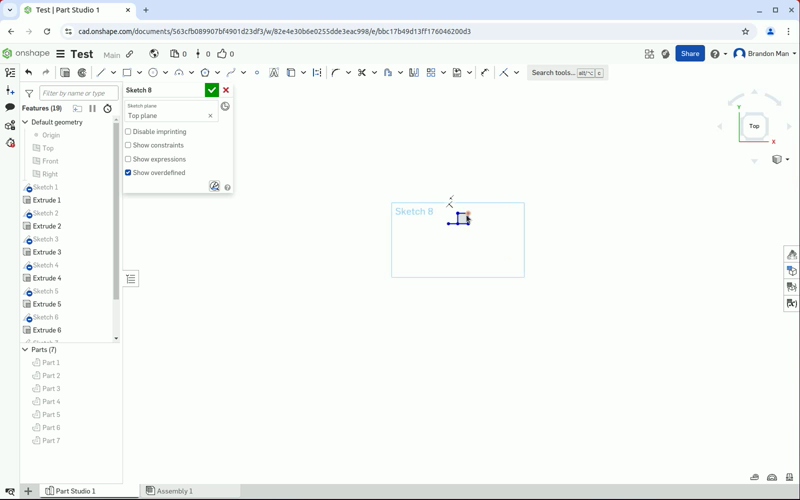
scroll(6)
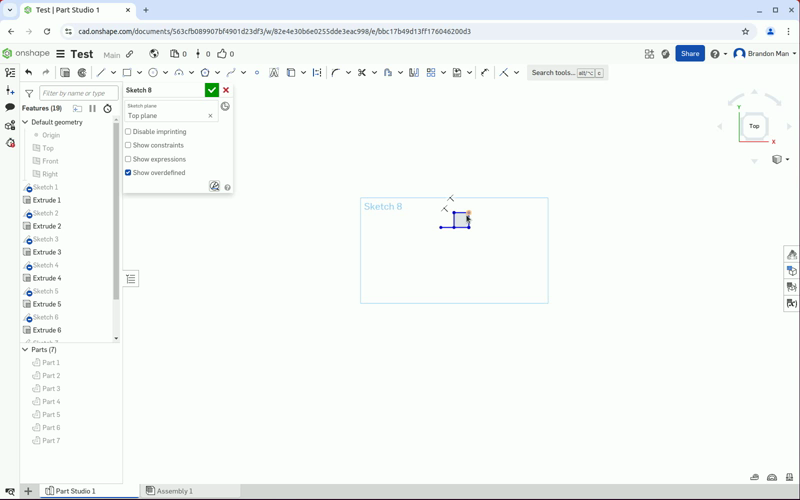
scroll(6)
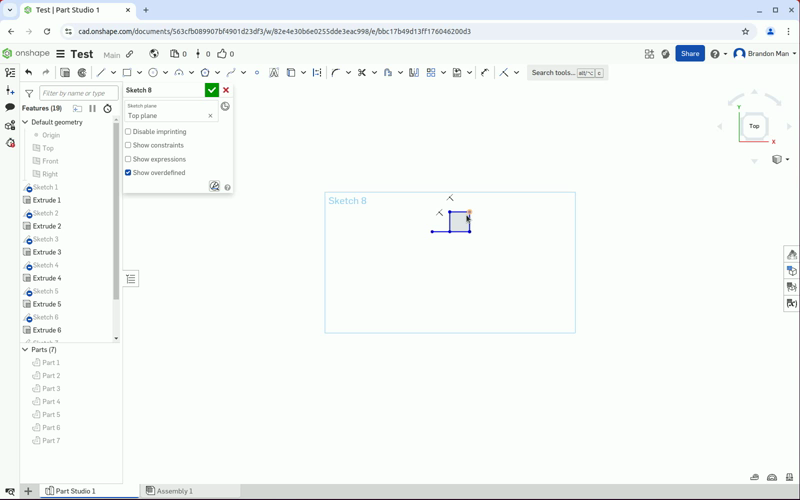
scroll(6)
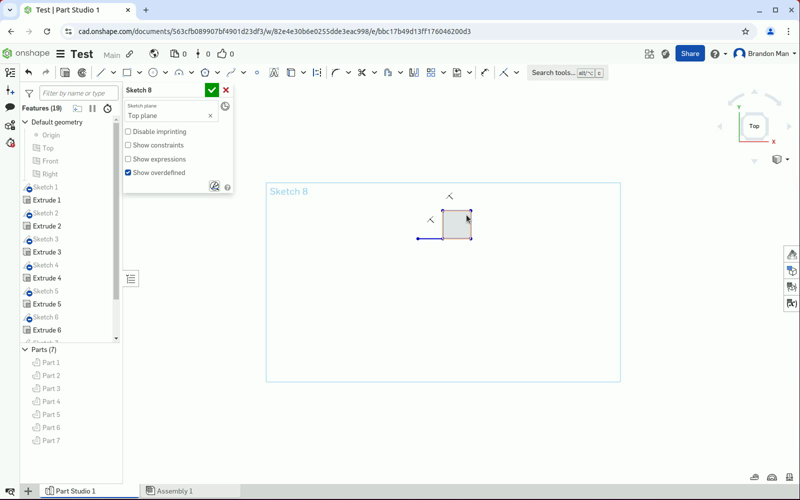
scroll(6)
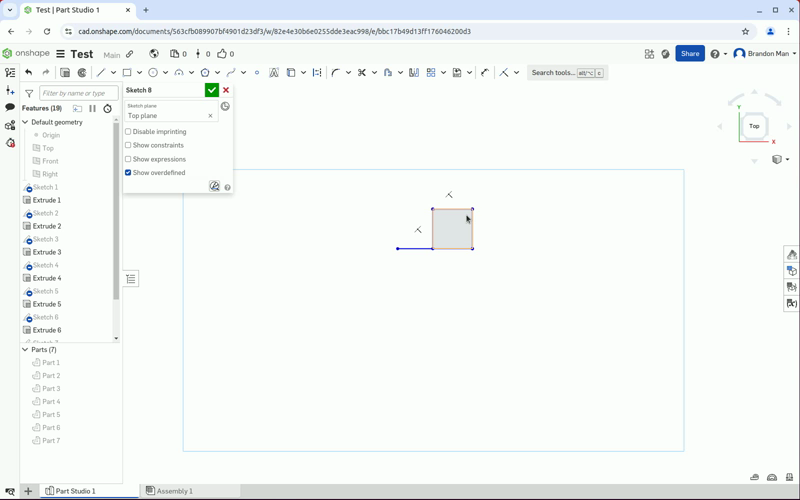
scroll(6)
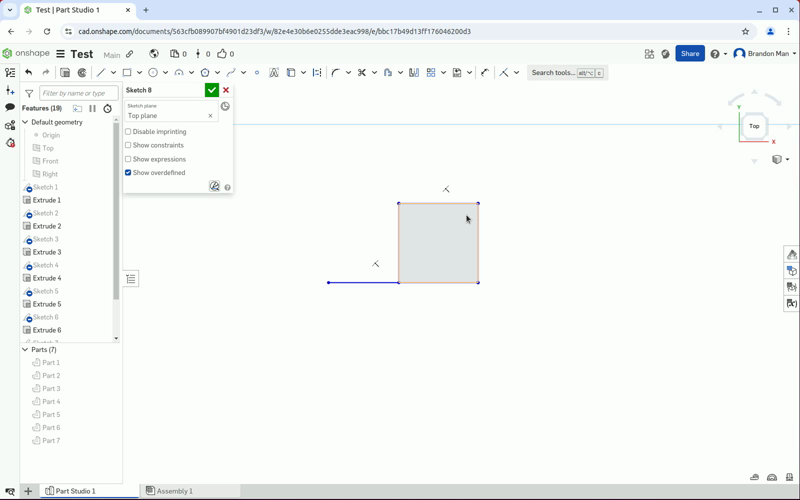
click(466, 214)
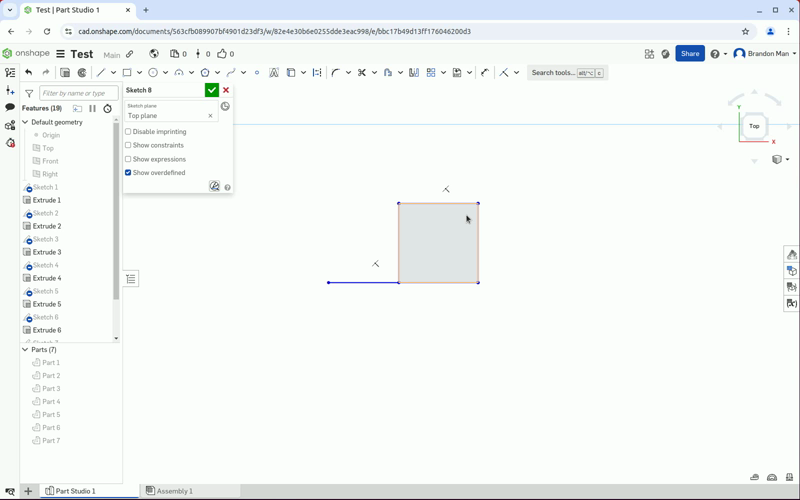
scroll(-6)
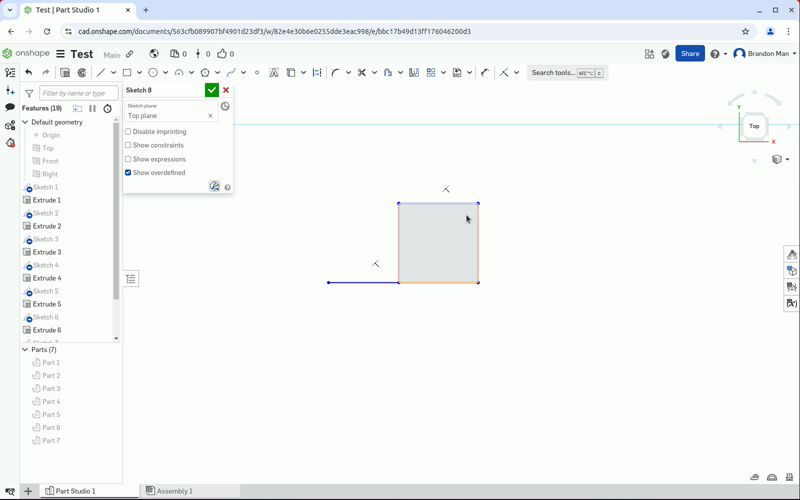
scroll(-6)
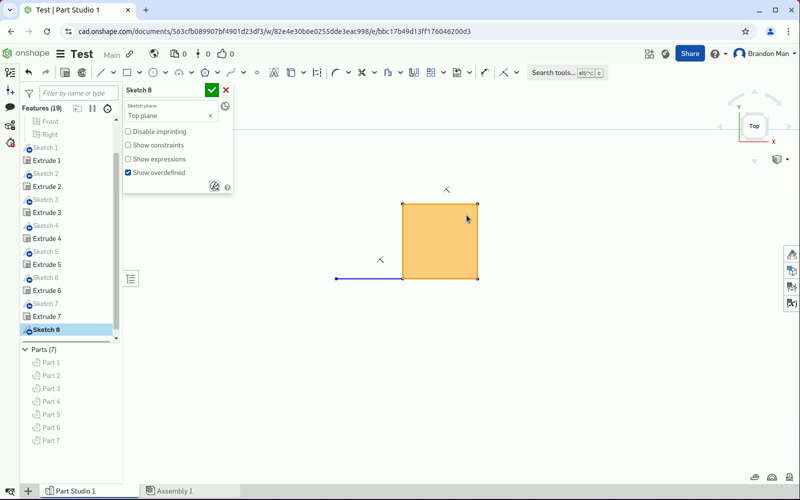
scroll(-6)
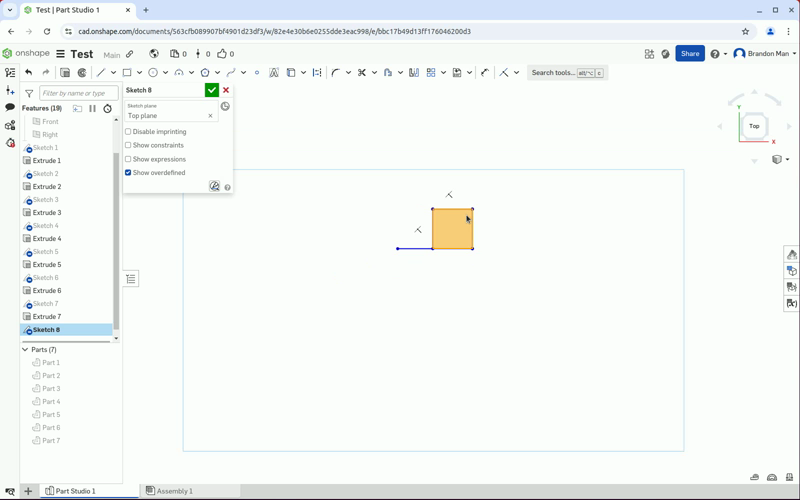
scroll(-6)
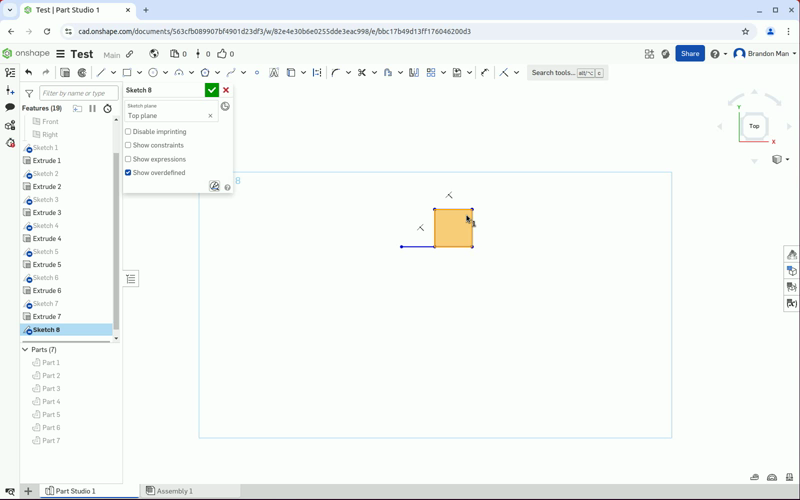
scroll(-6)
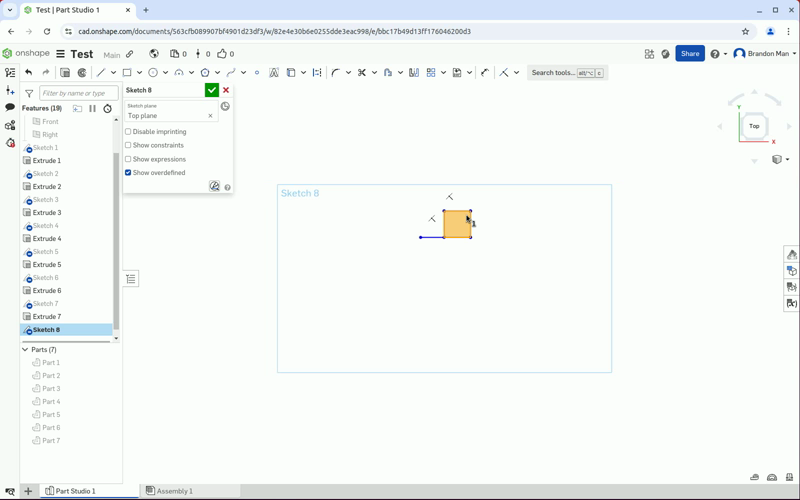
scroll(-6)
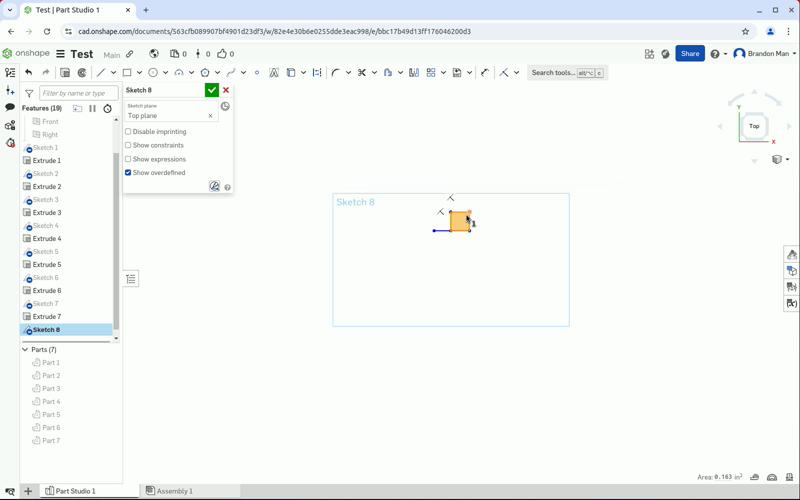
scroll(-6)
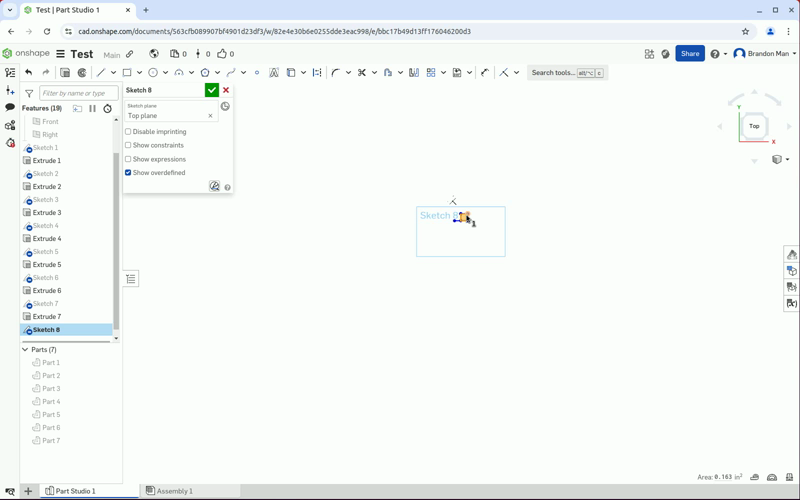
mouse_move(73, 352)
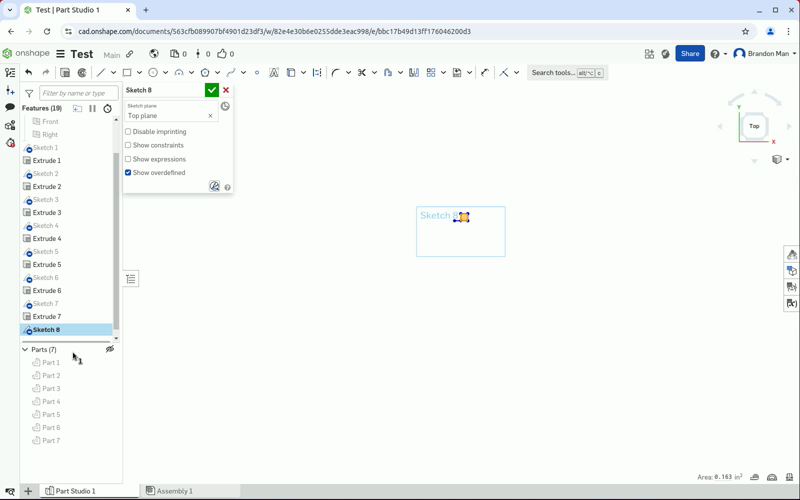
key(shift+y)
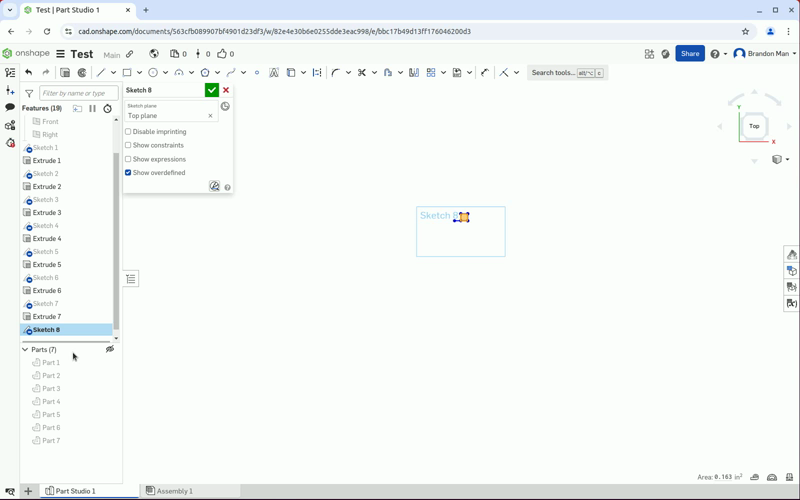
key(shift+e)
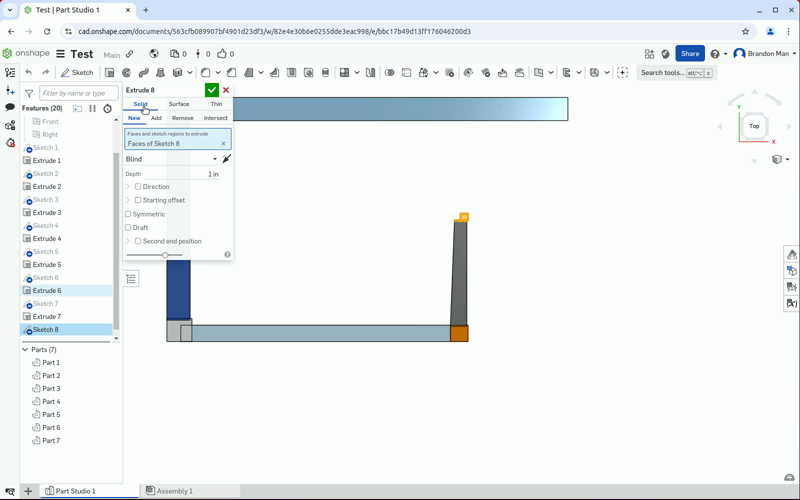
mouse_move(143, 106)
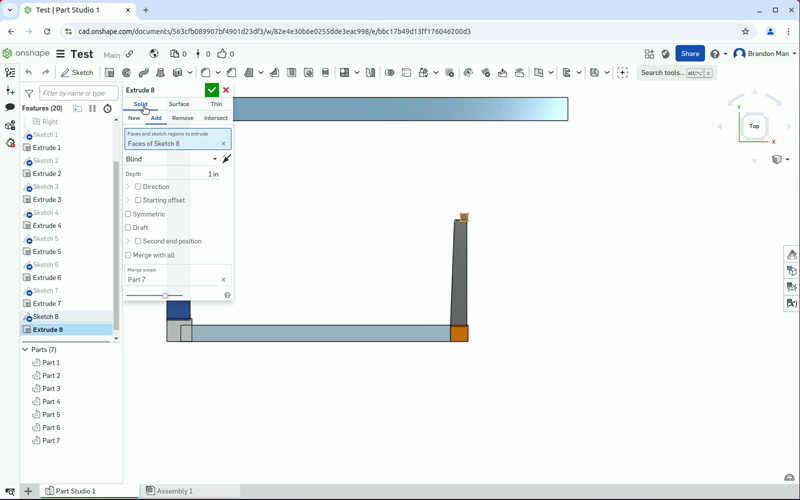
click(143, 106)
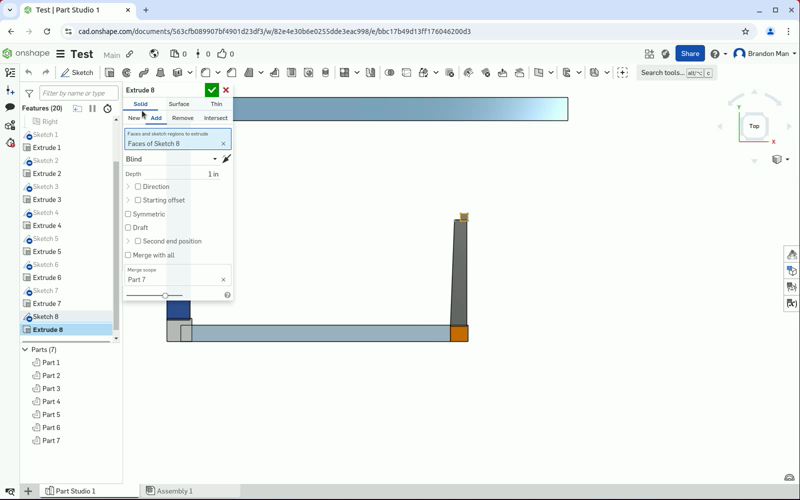
mouse_move(137, 120)
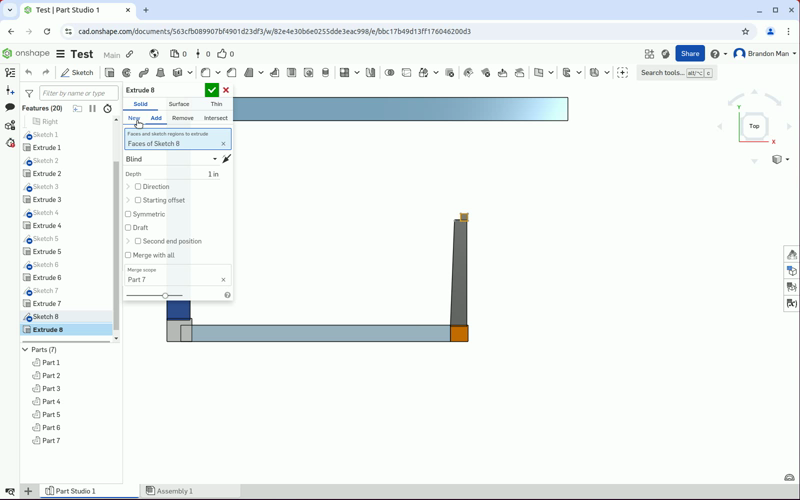
click(137, 120)
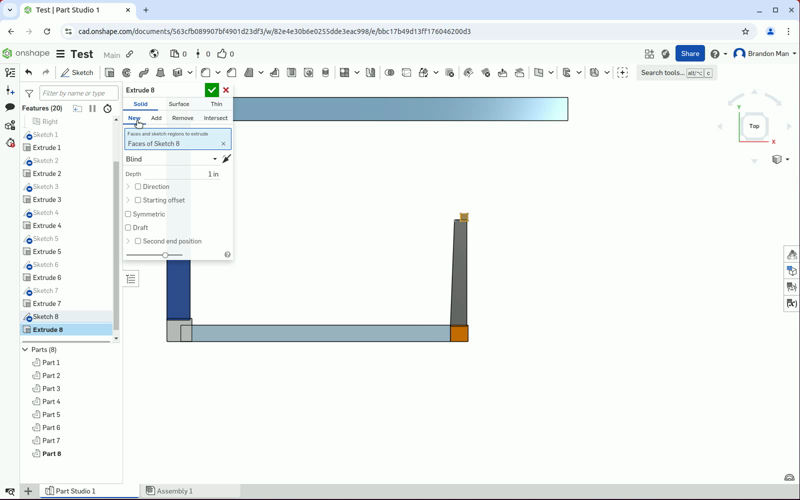
key(tab, 4)
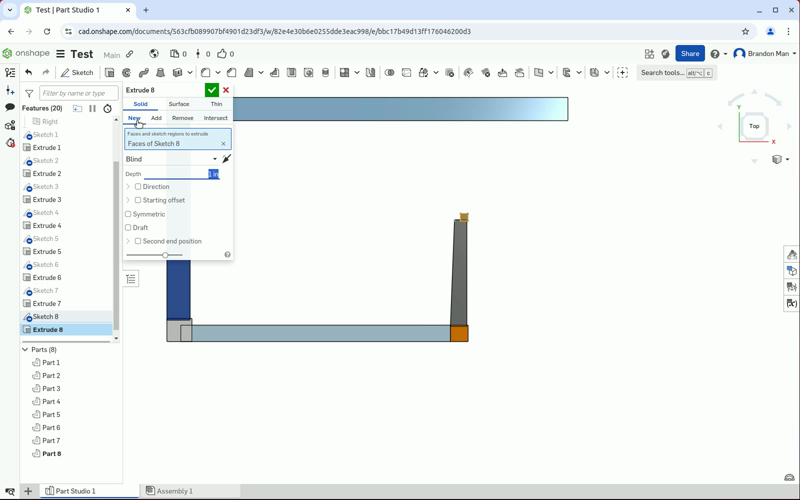
text(13.48)
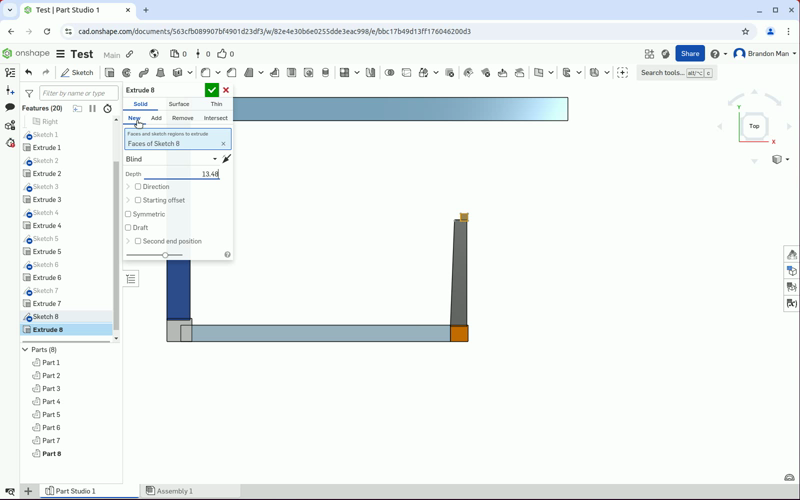
key(enter)
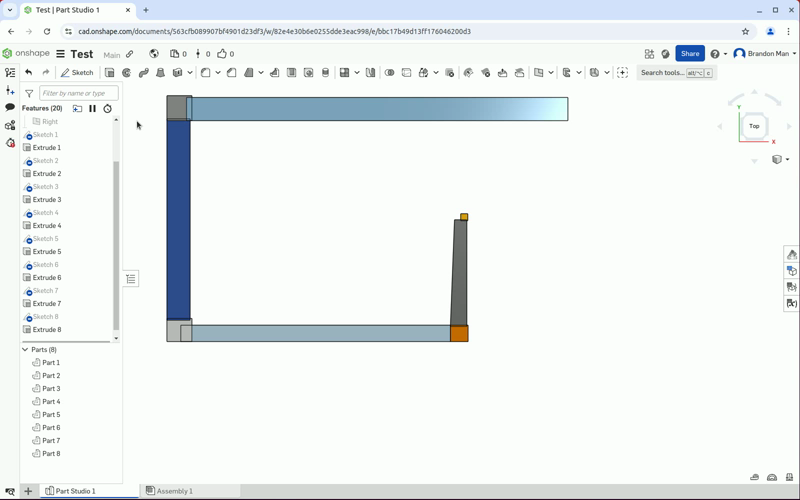
key(shift+h)
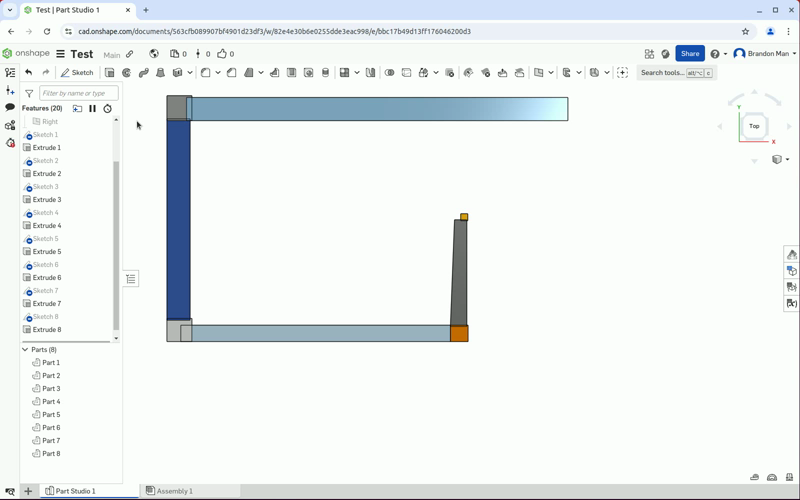
key(shift+h)
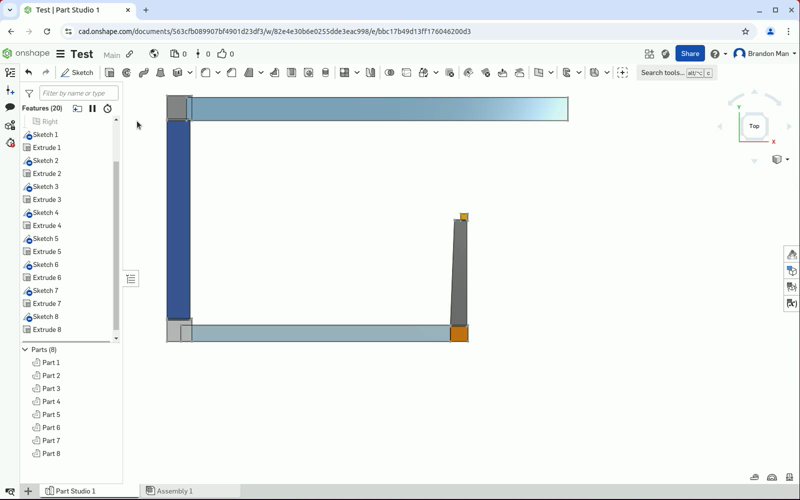
key(shift+7)
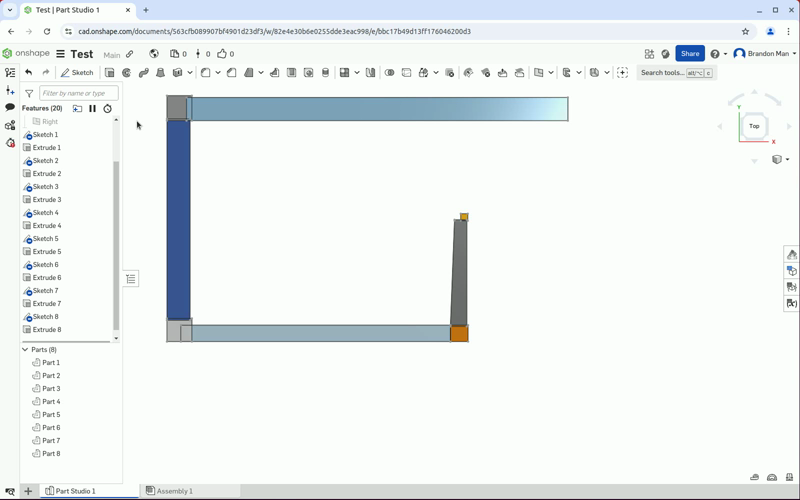
key(up, 3)
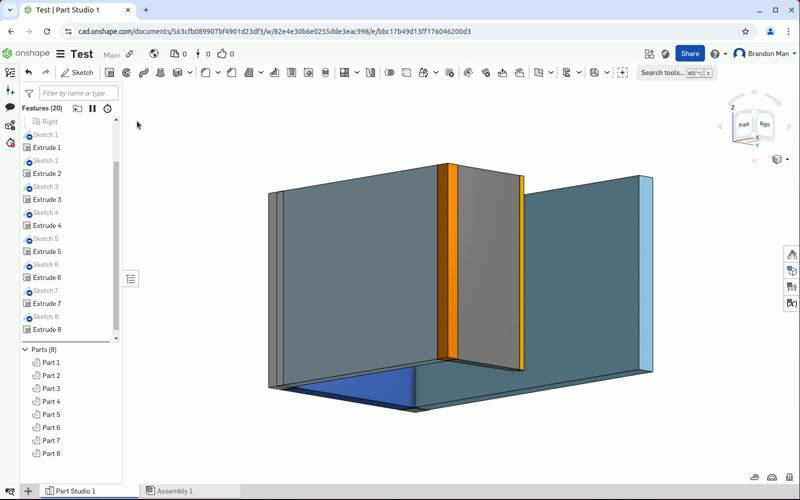
key(left, 3)
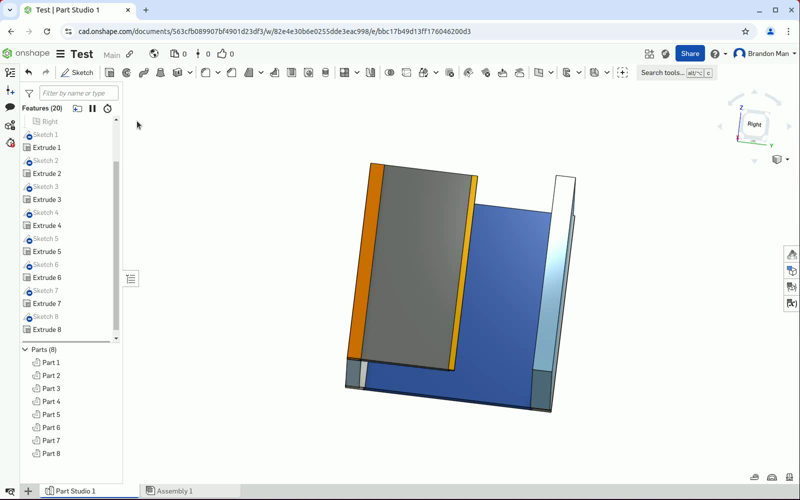
key(right, 3)
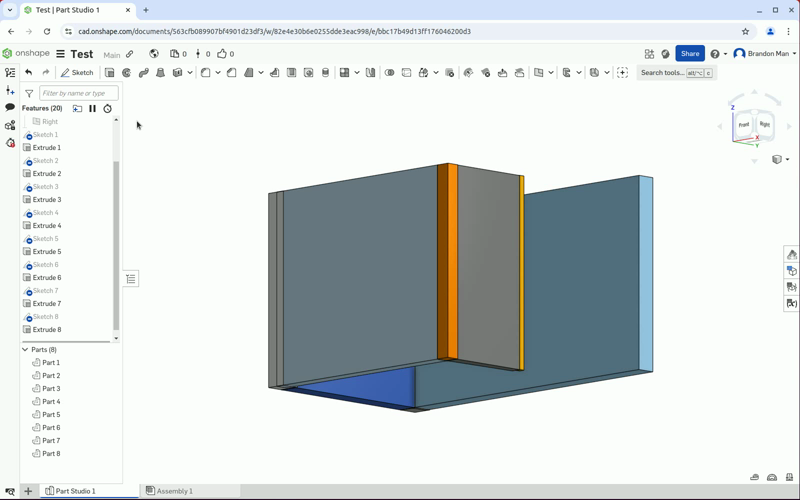
key(down, 3)
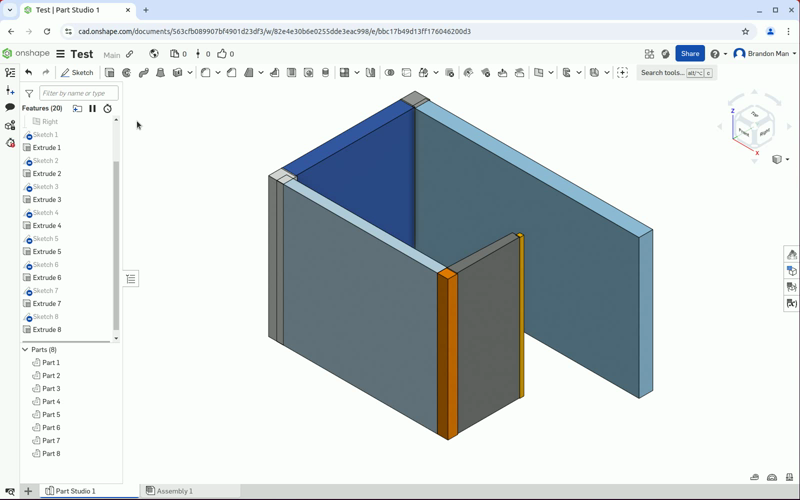
mouse_move(69, 137)
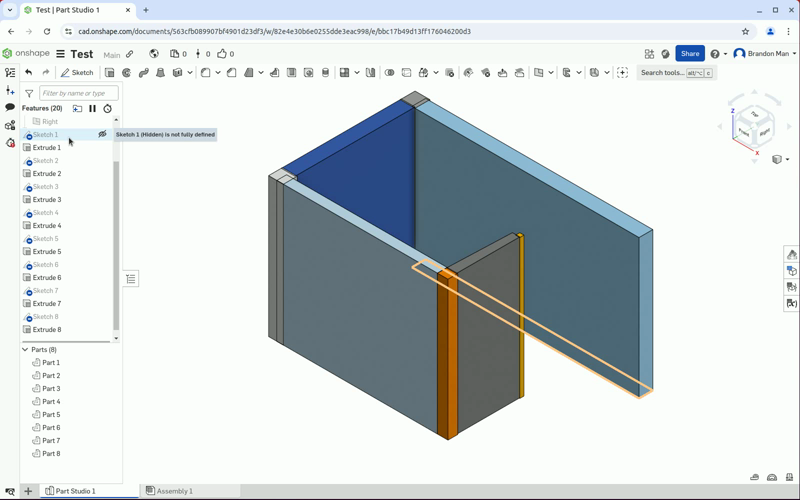
click(69, 137)